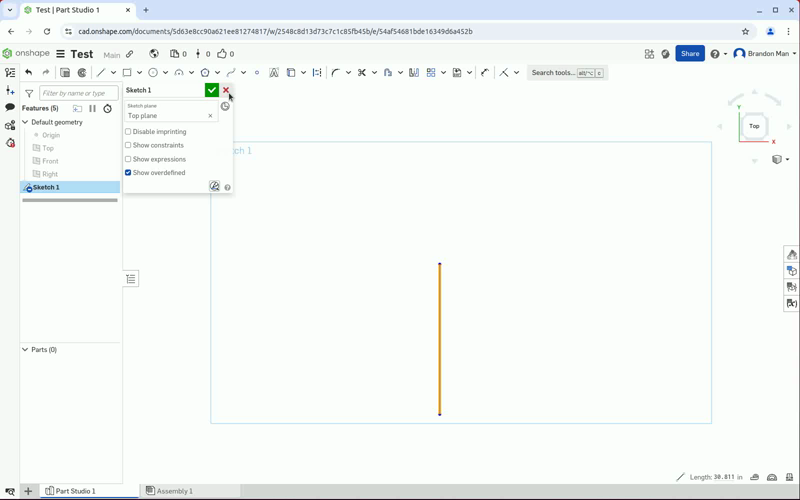
key(shift+h)
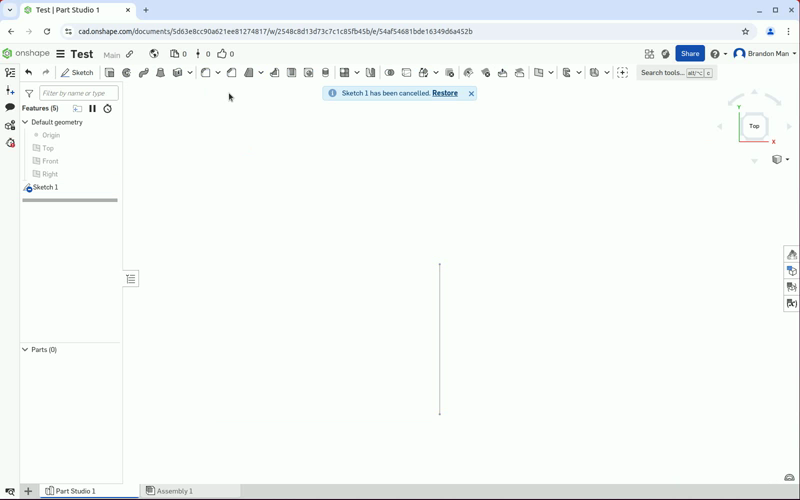
key(shift+s)
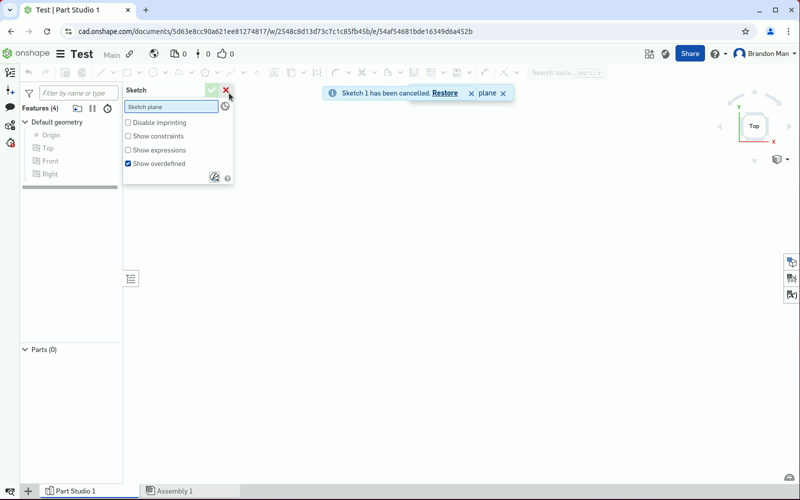
mouse_move(73, 150)
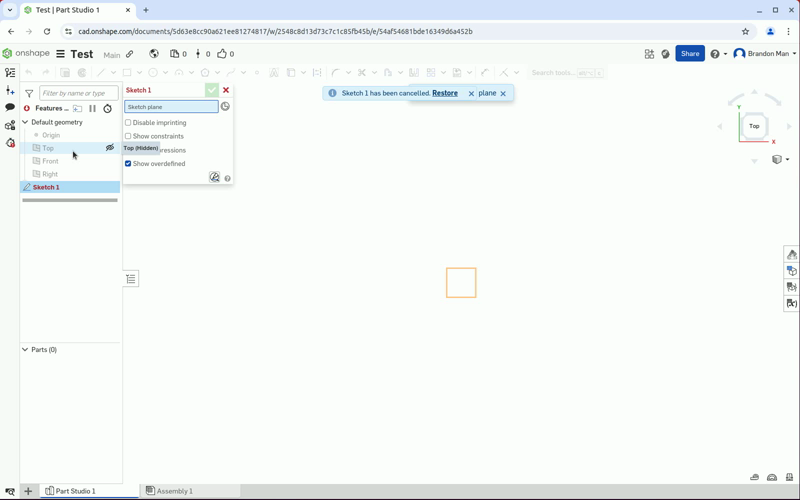
click(73, 150)
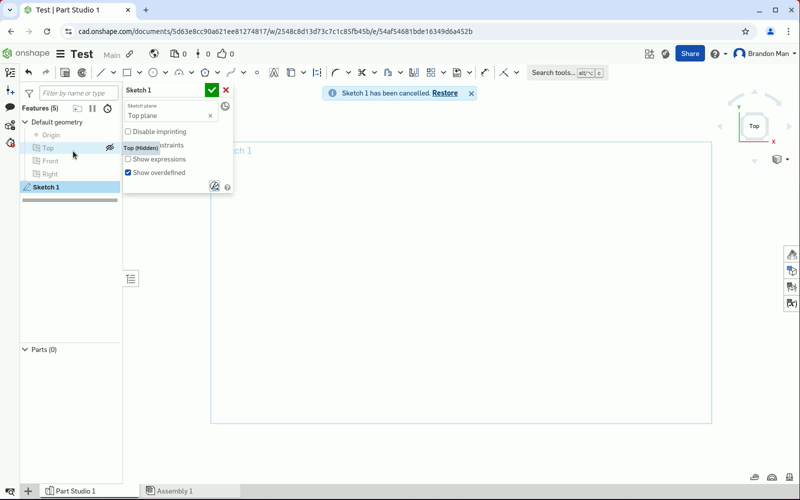
mouse_move(73, 352)
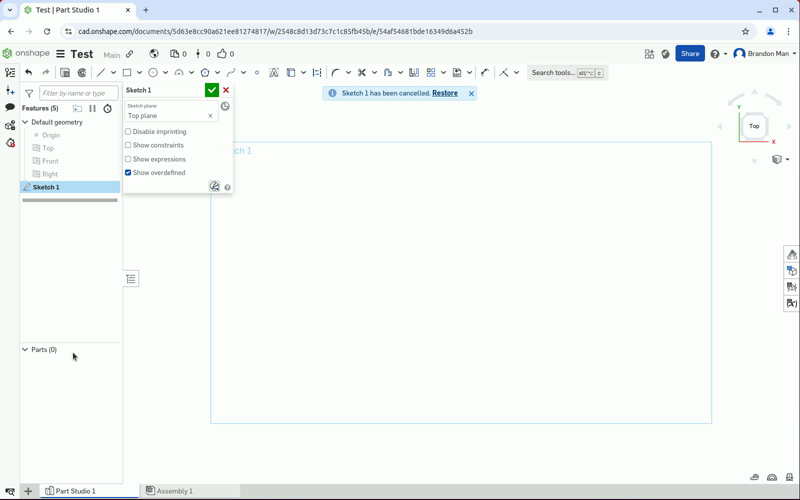
key(y)
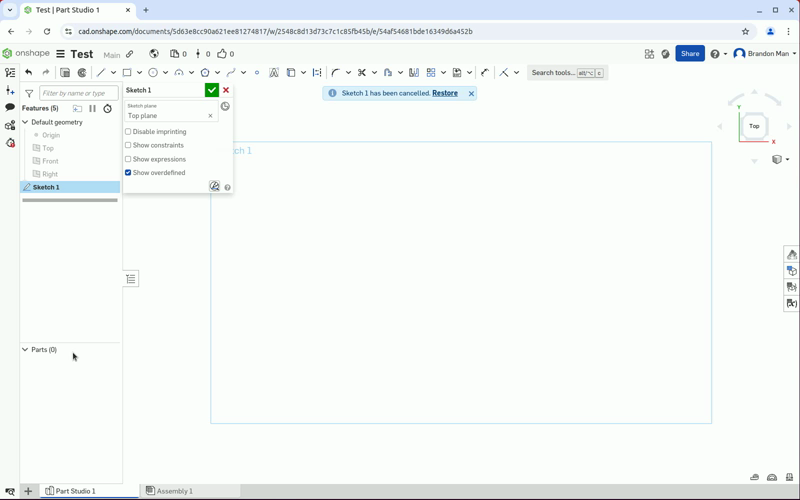
key(l)
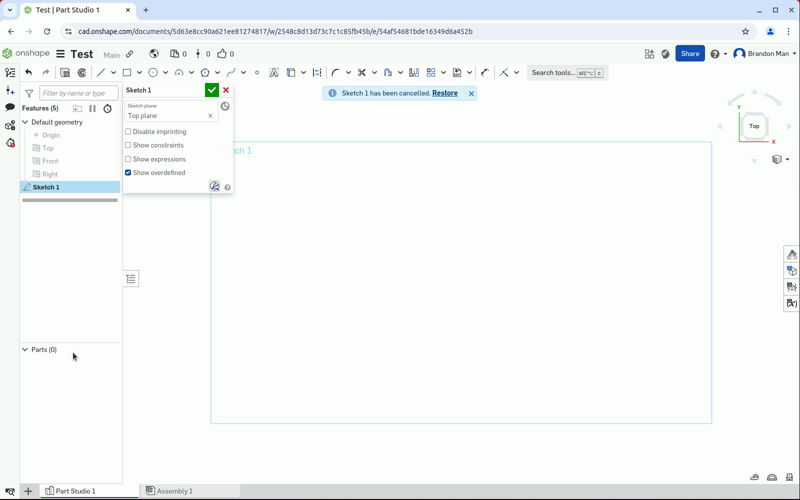
key_down(shift)
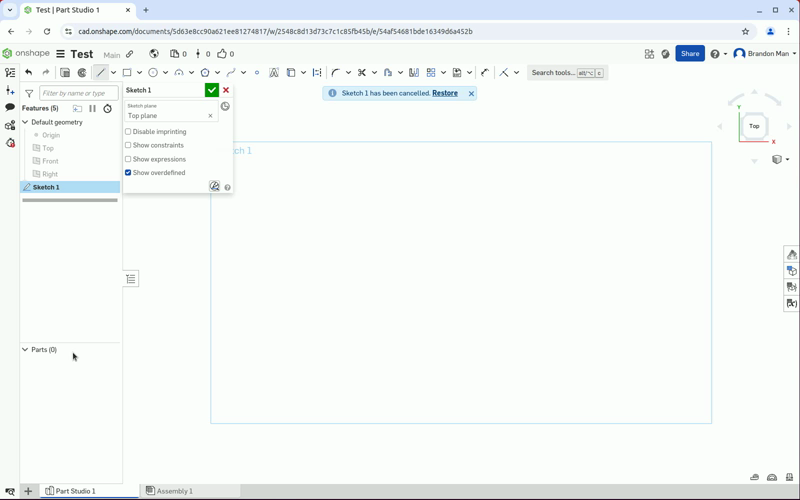
mouse_move(446, 282)
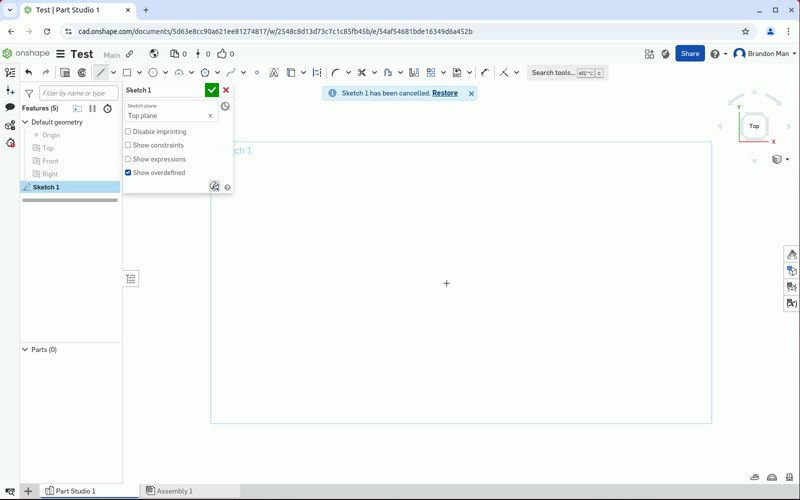
click(446, 282)
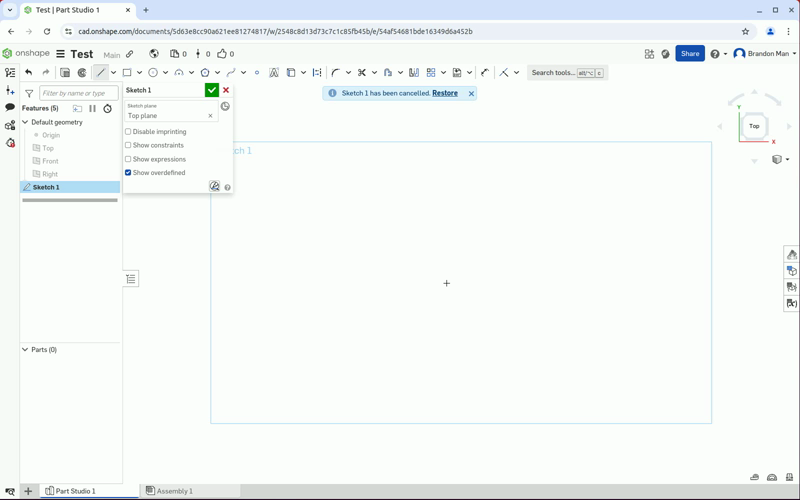
key_up(shift)
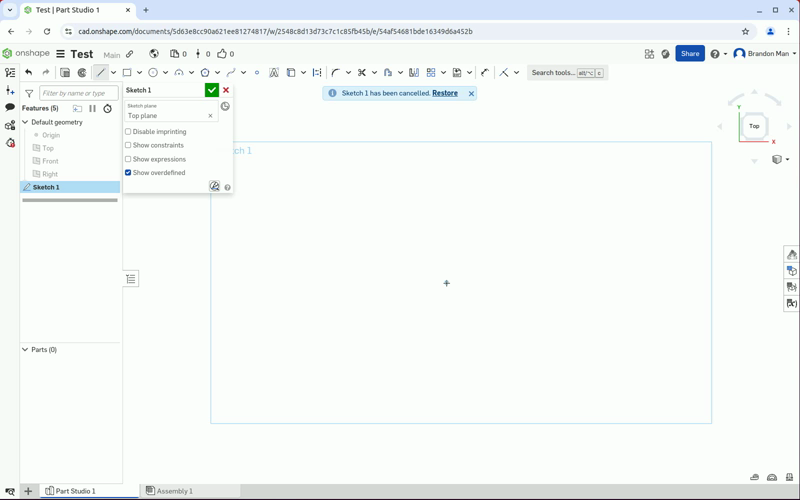
key_down(shift)
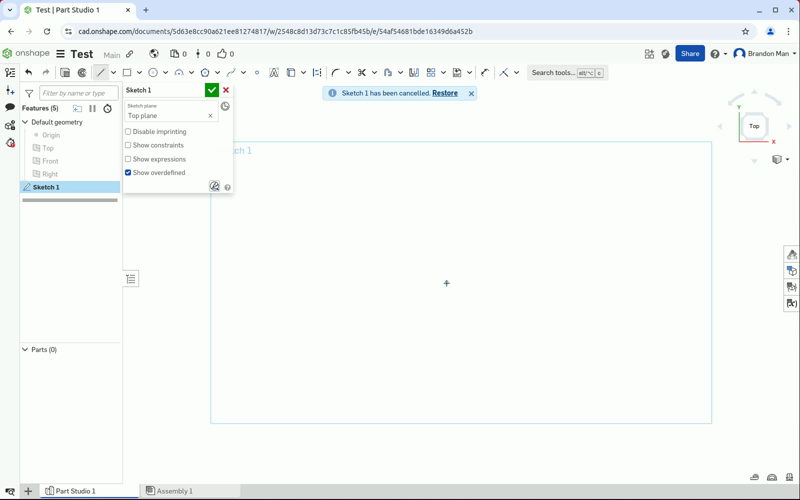
mouse_move(476, 282)
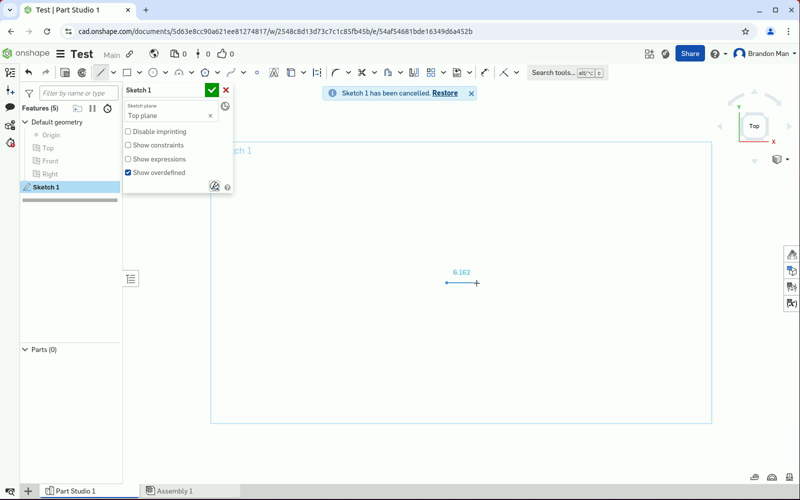
mouse_move(454, 282)
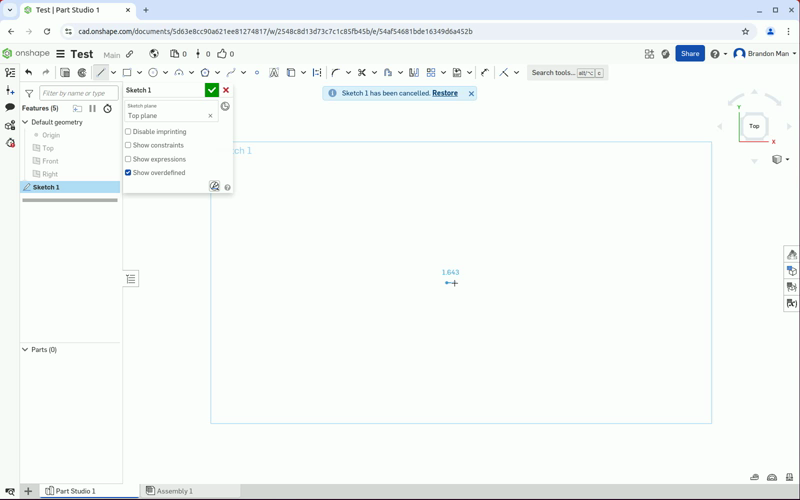
click(454, 282)
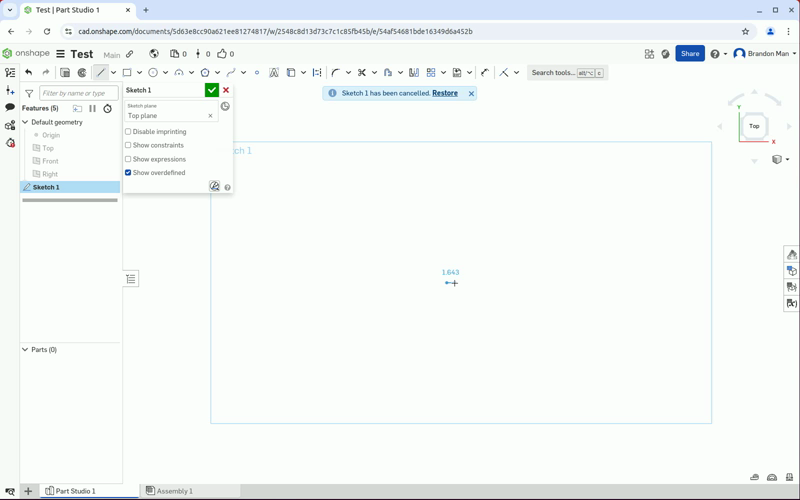
key_up(shift)
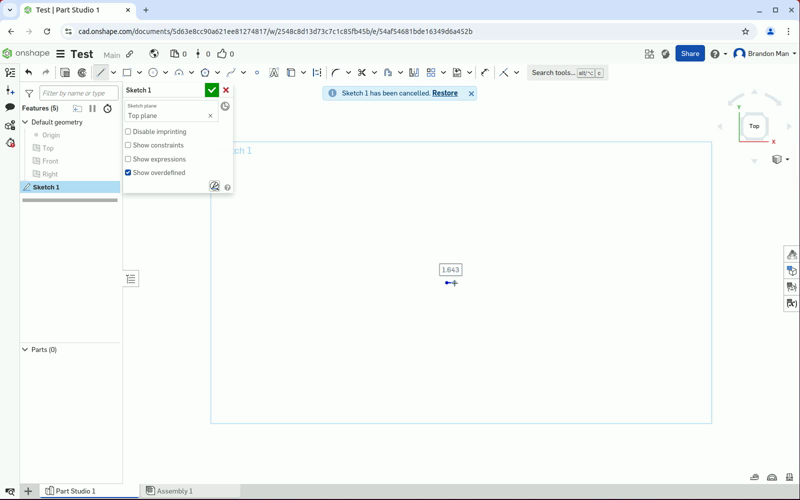
key_down(shift)
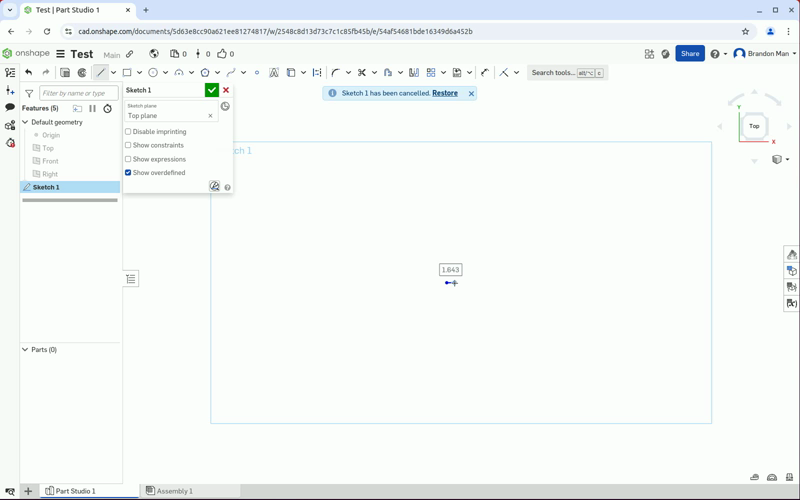
mouse_move(484, 282)
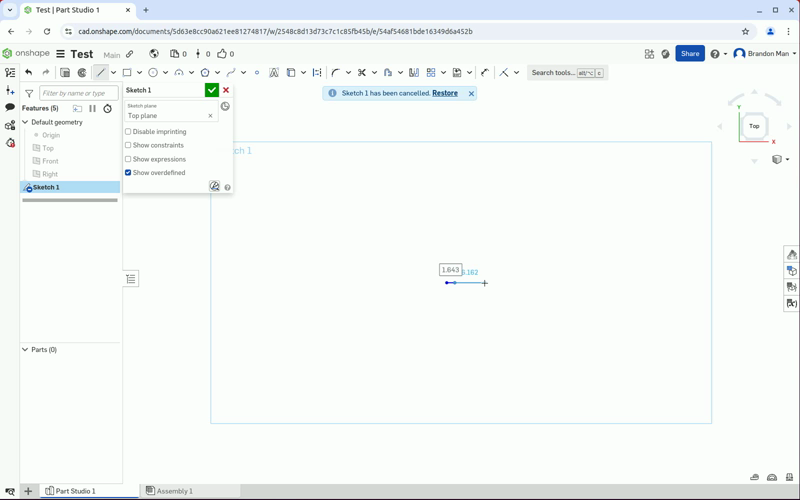
mouse_move(454, 278)
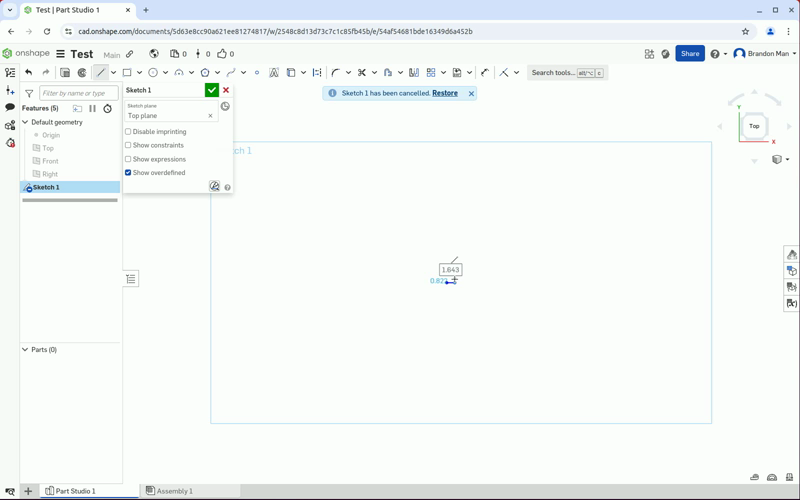
scroll(6)
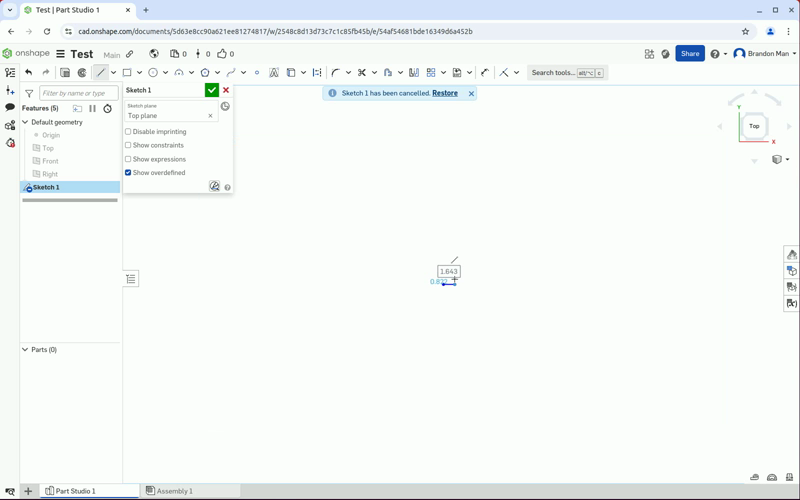
scroll(6)
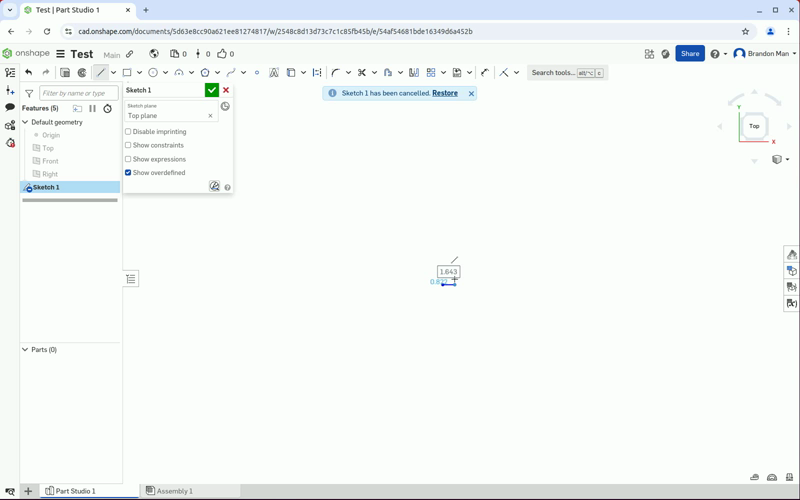
scroll(6)
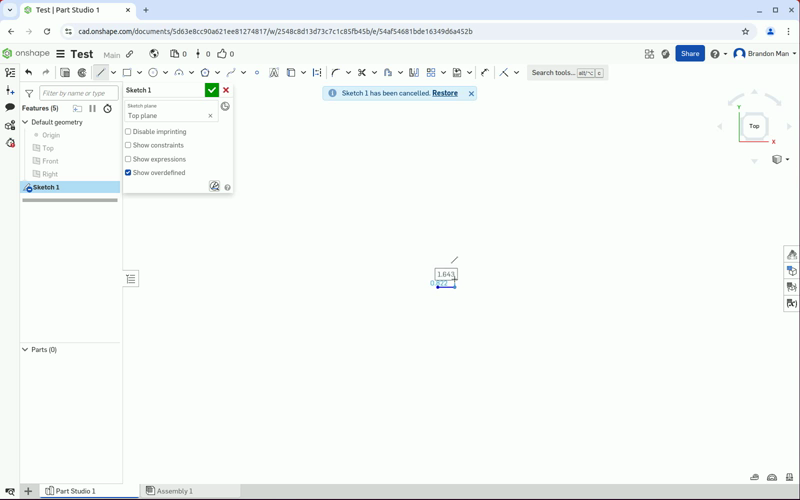
scroll(6)
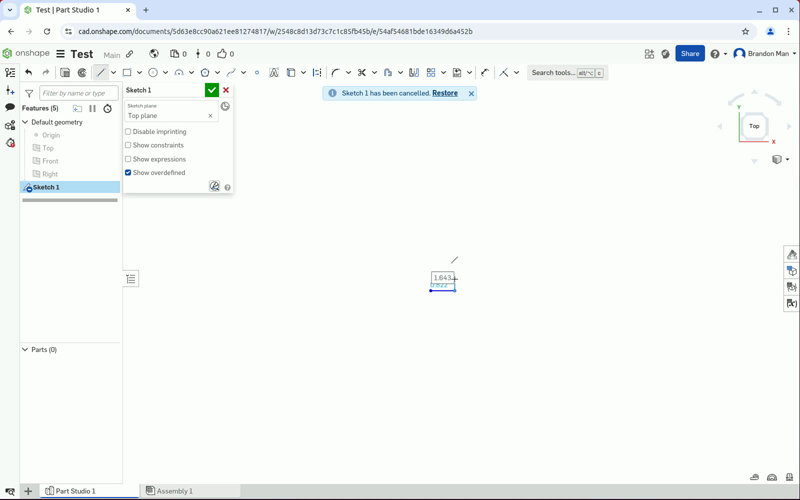
scroll(6)
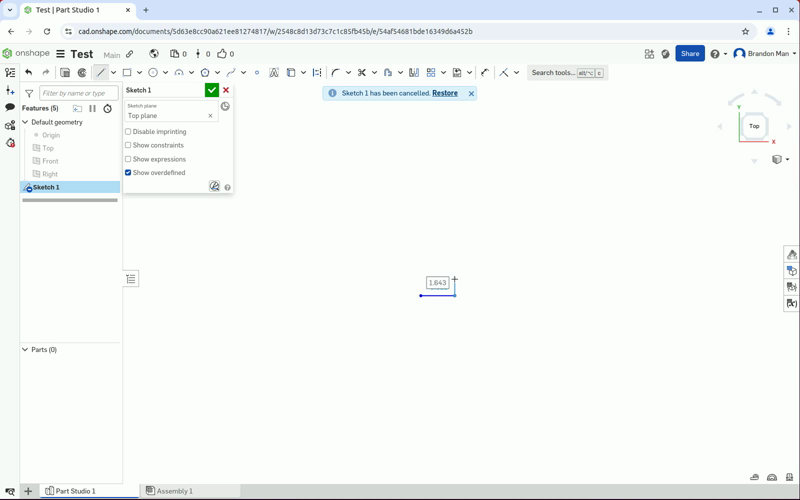
scroll(6)
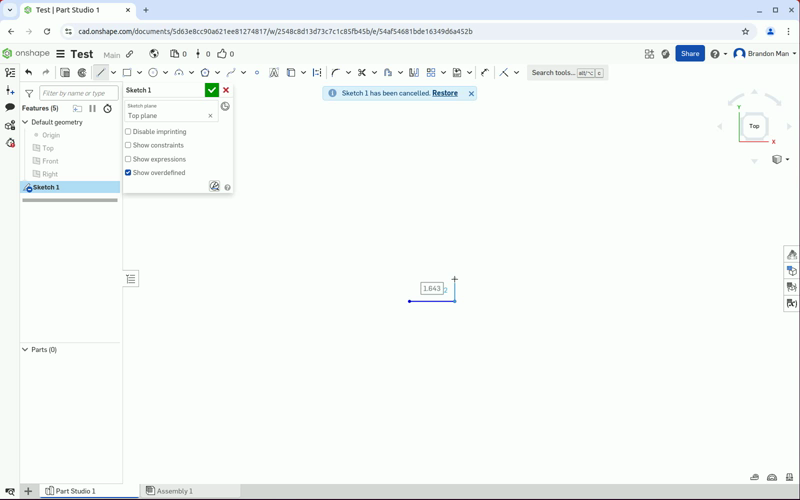
scroll(6)
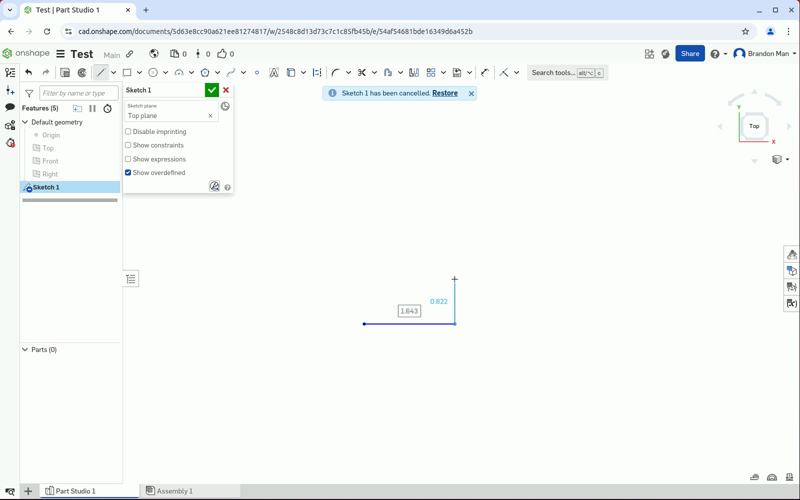
click(454, 278)
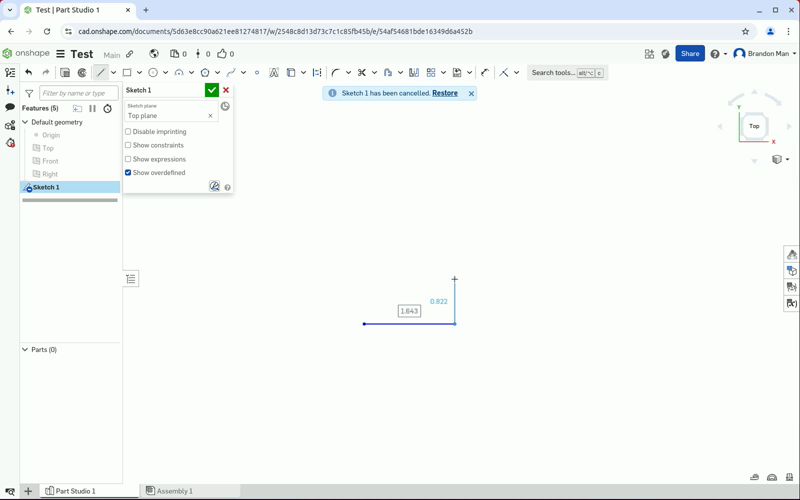
scroll(-6)
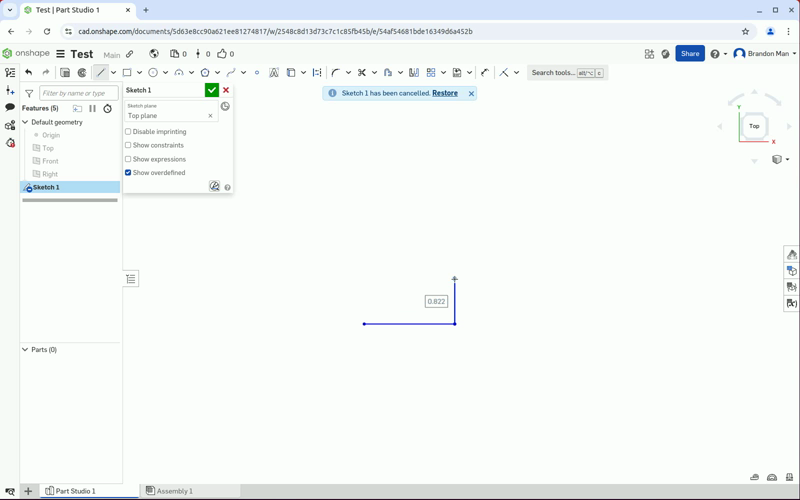
scroll(-6)
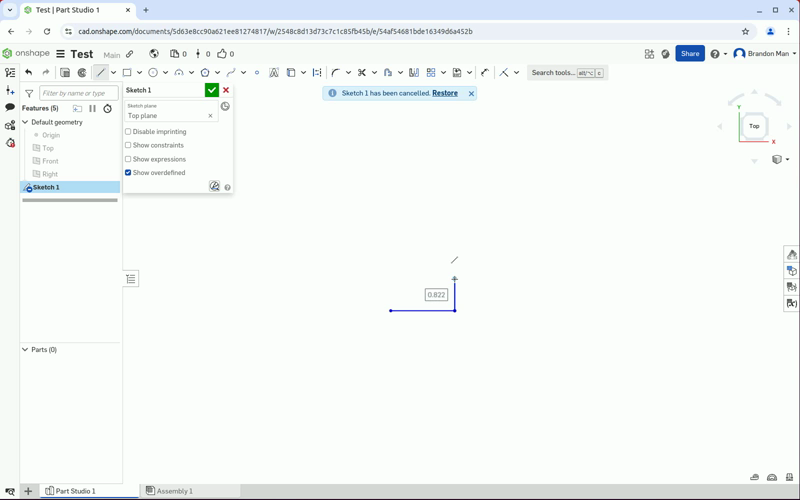
scroll(-6)
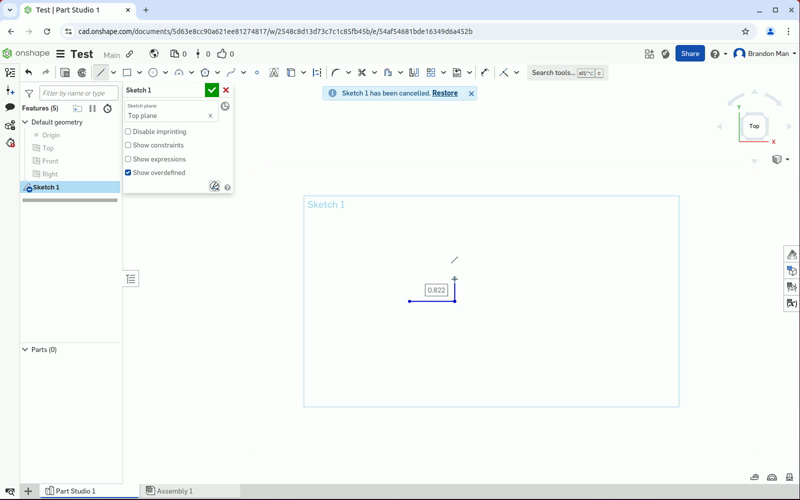
scroll(-6)
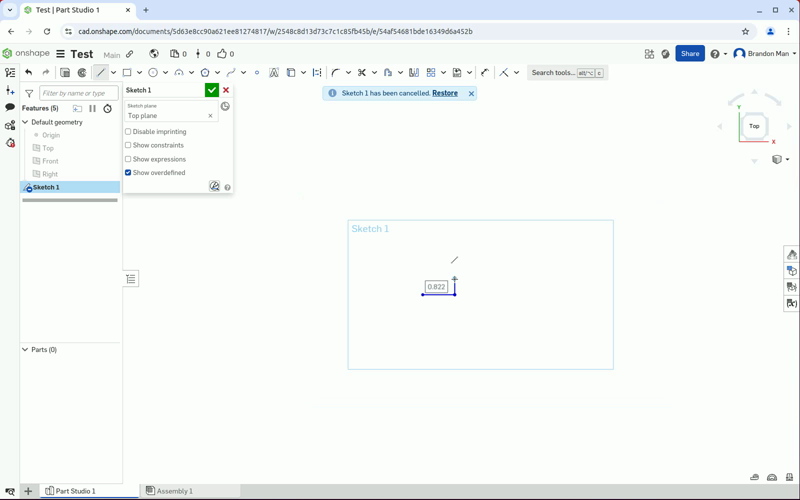
scroll(-6)
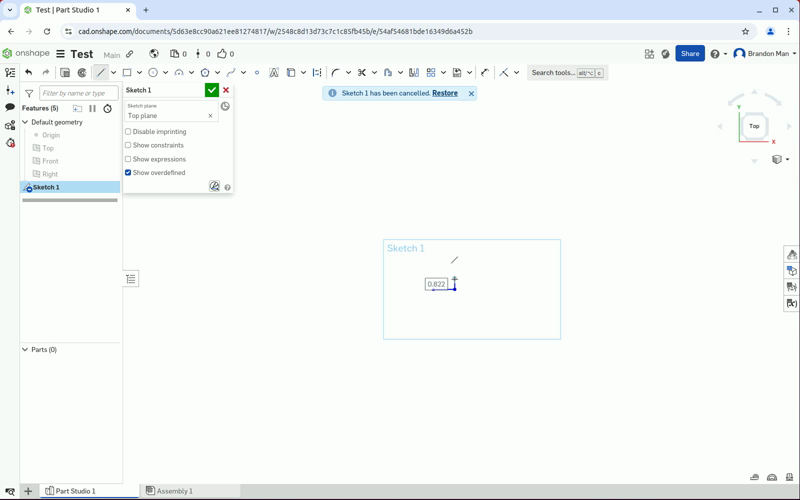
scroll(-6)
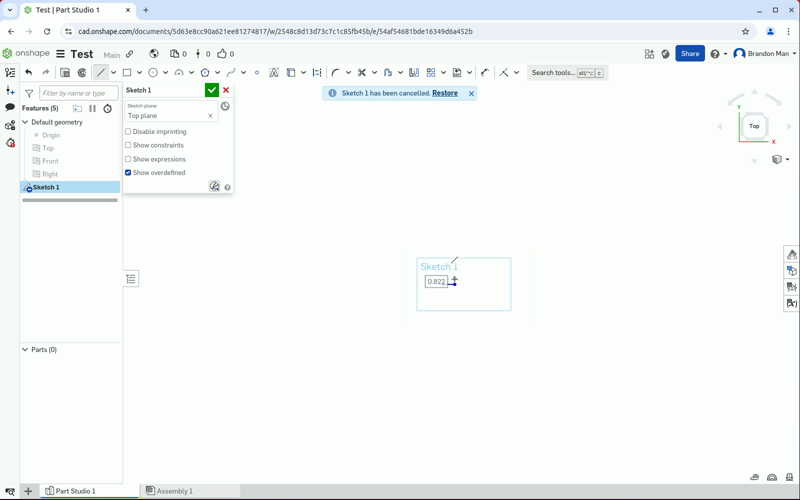
scroll(-6)
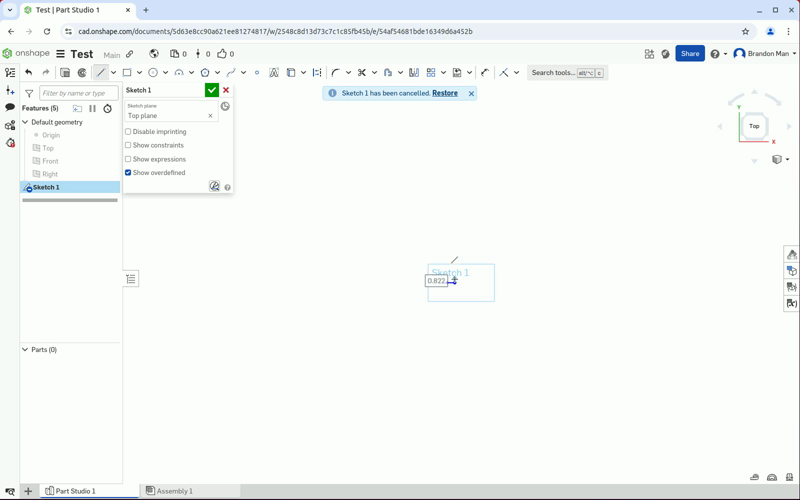
key_up(shift)
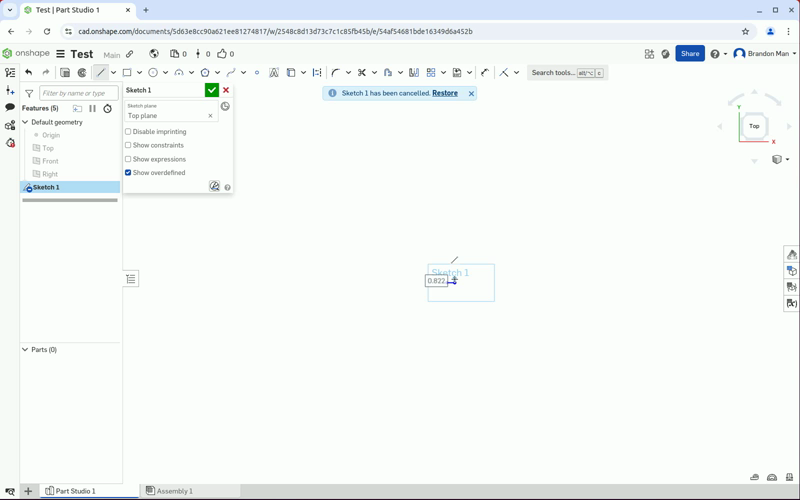
key_down(shift)
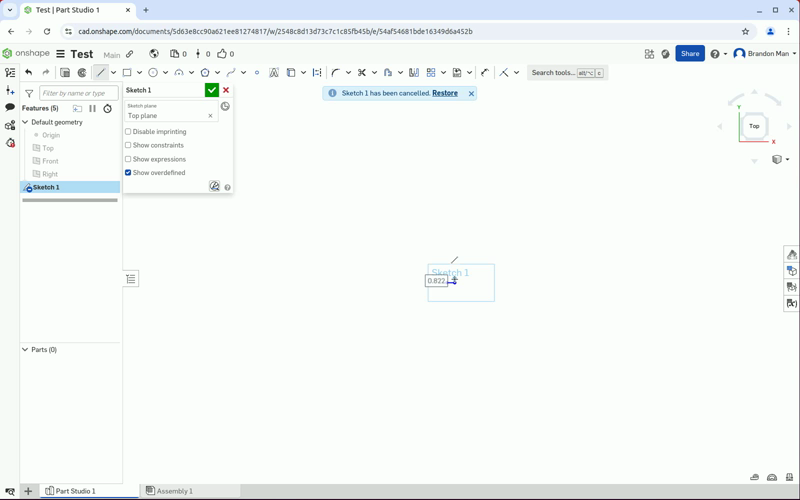
mouse_move(484, 278)
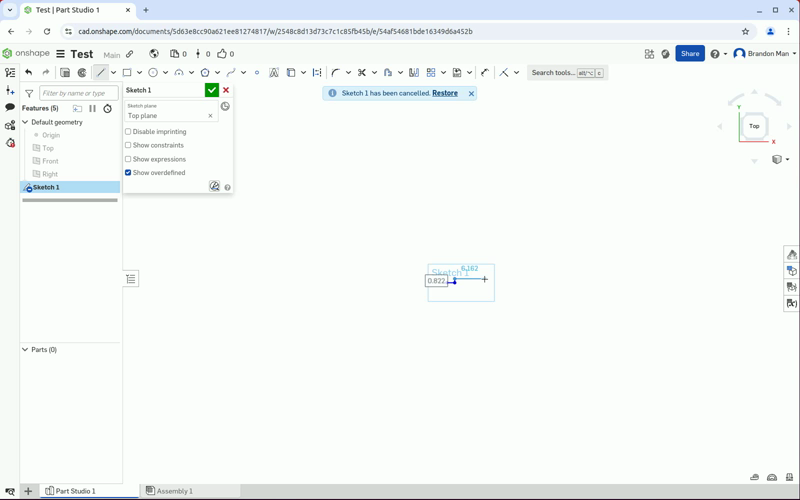
mouse_move(446, 278)
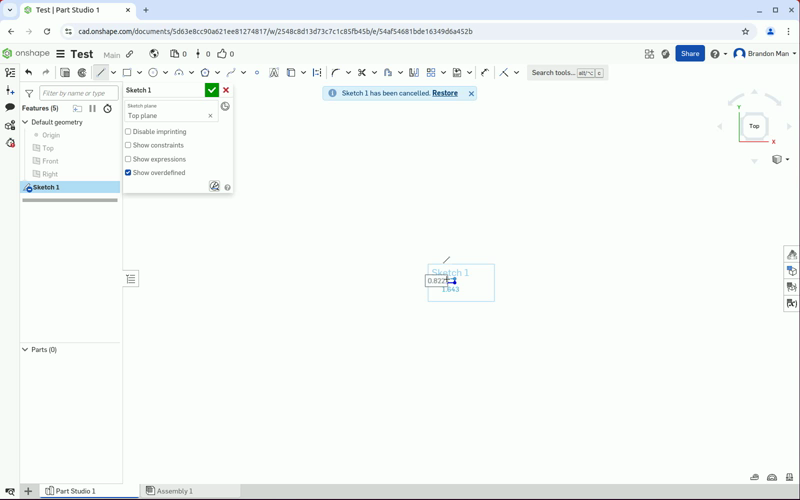
scroll(6)
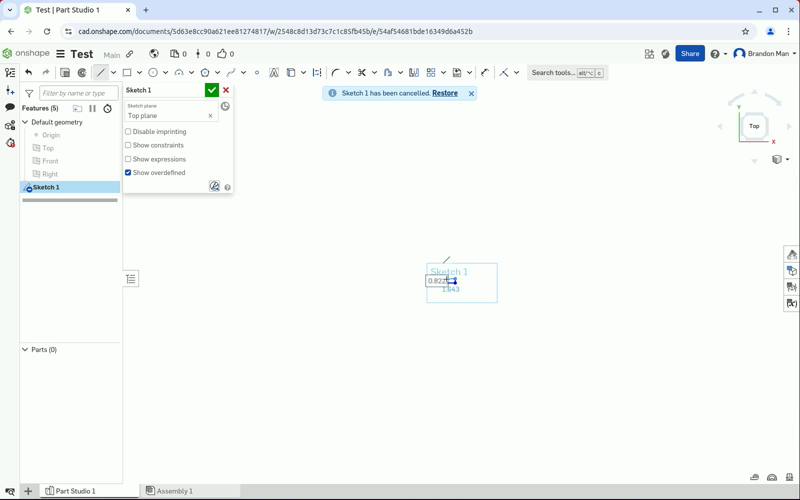
scroll(6)
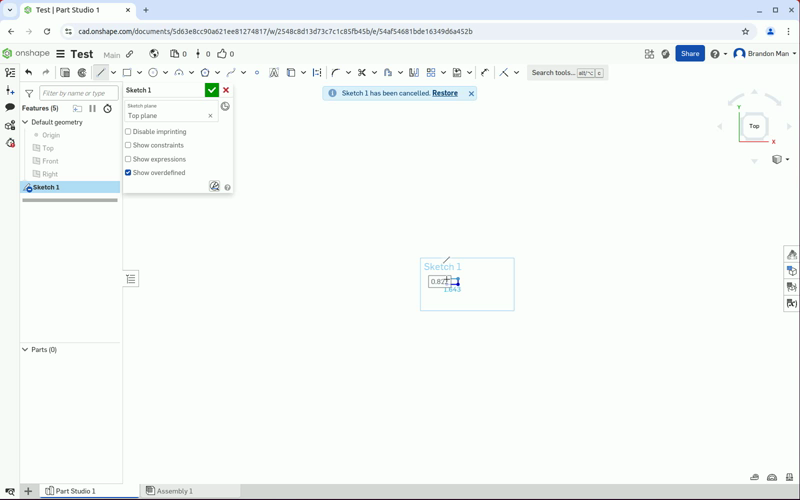
scroll(6)
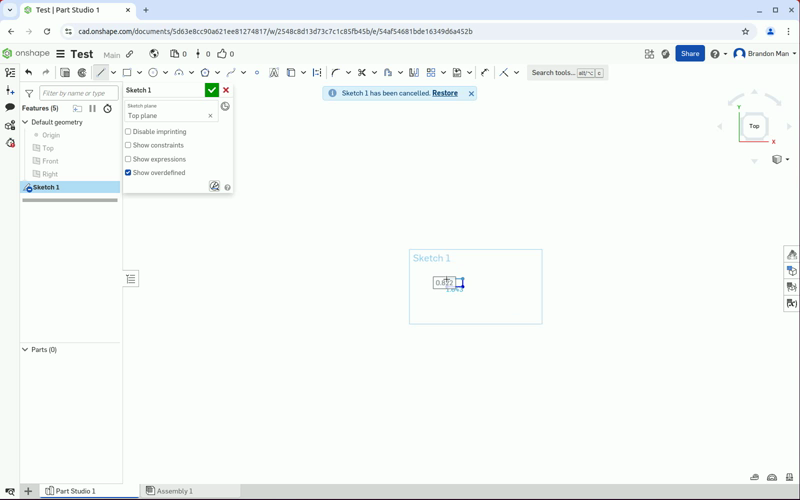
scroll(6)
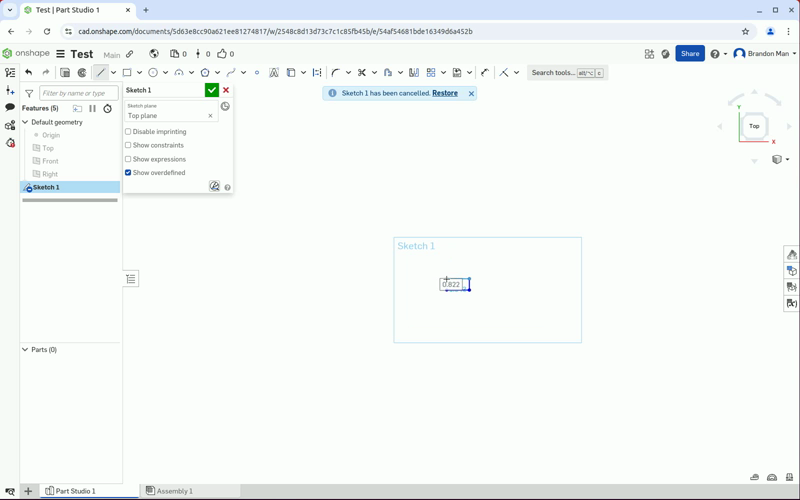
scroll(6)
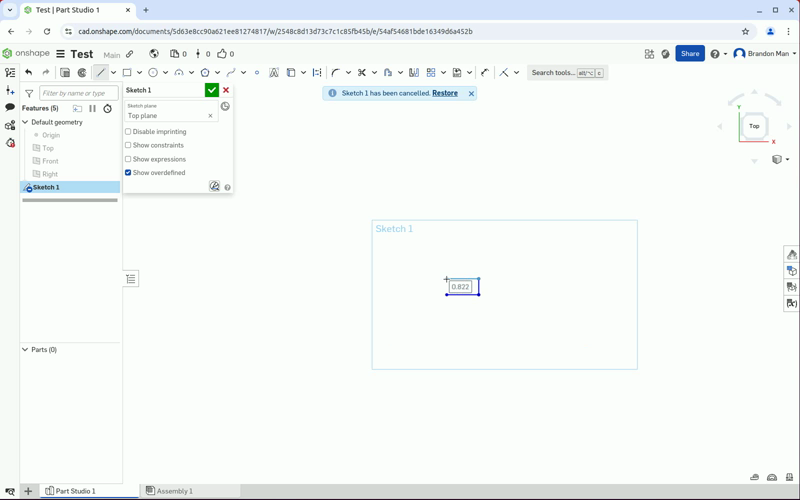
scroll(6)
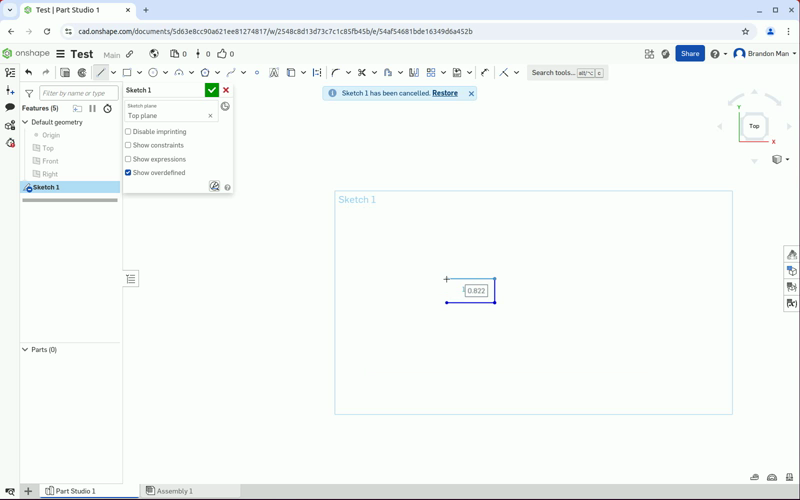
scroll(6)
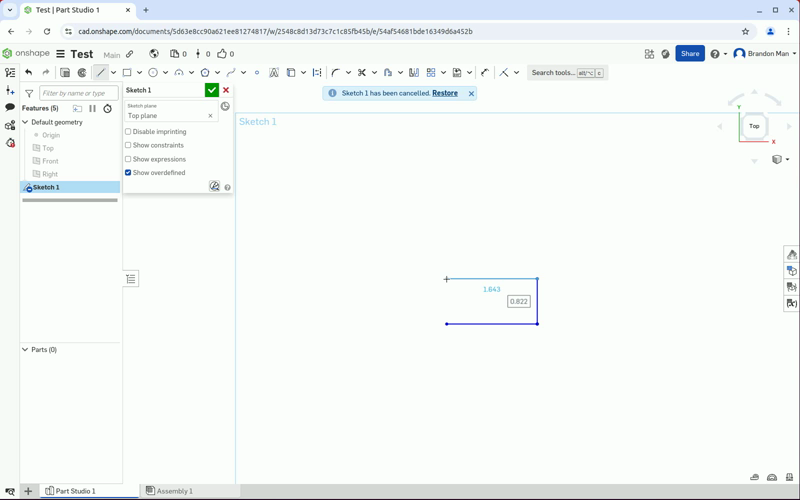
click(446, 278)
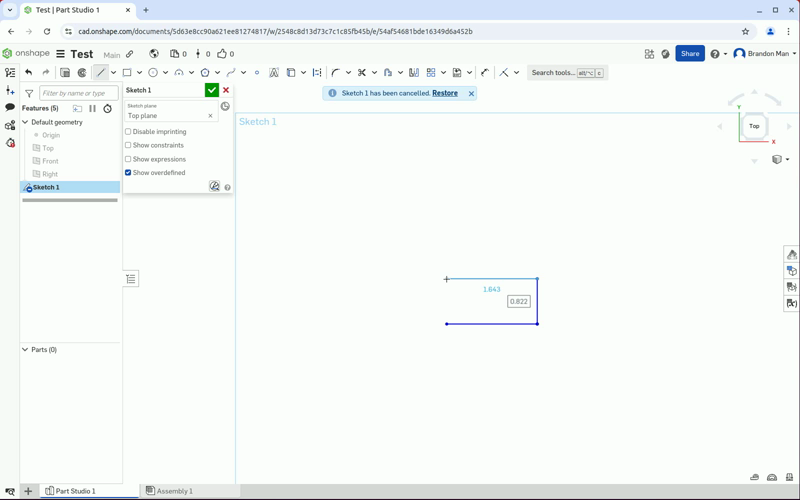
scroll(-6)
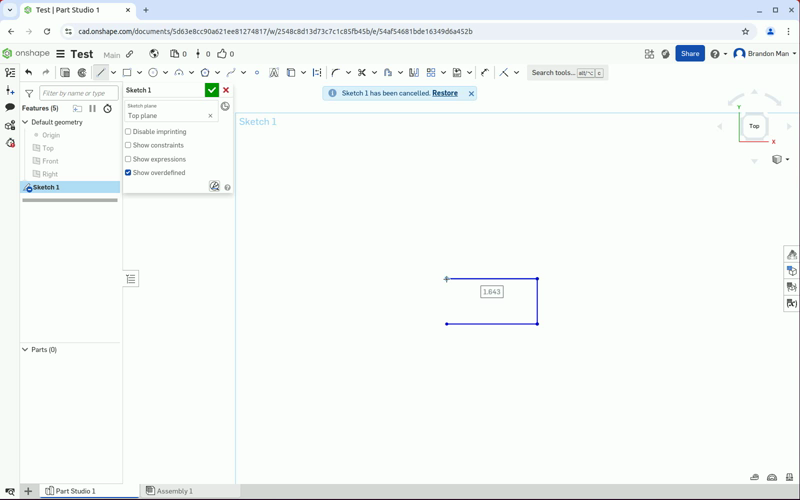
scroll(-6)
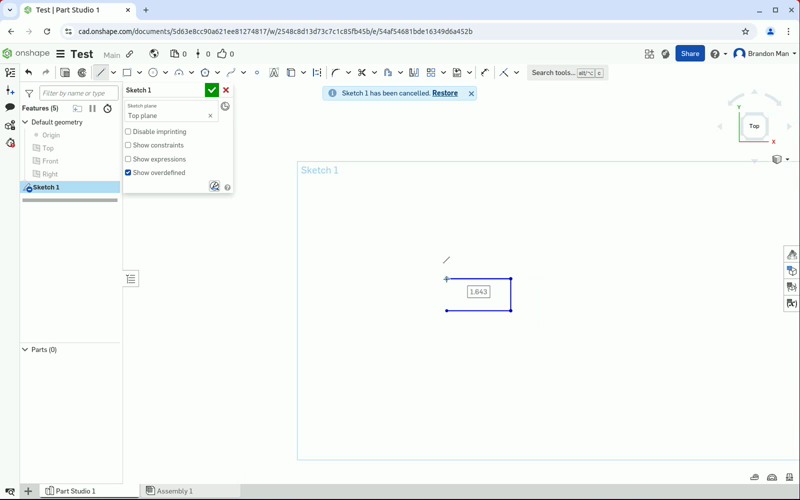
scroll(-6)
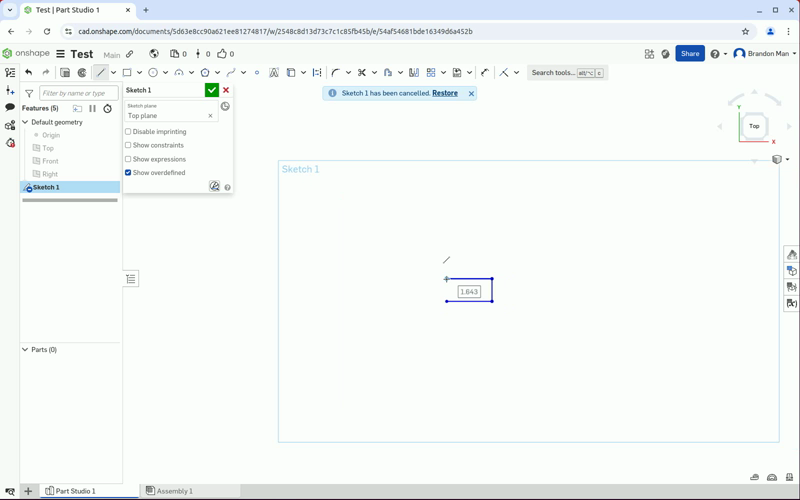
scroll(-6)
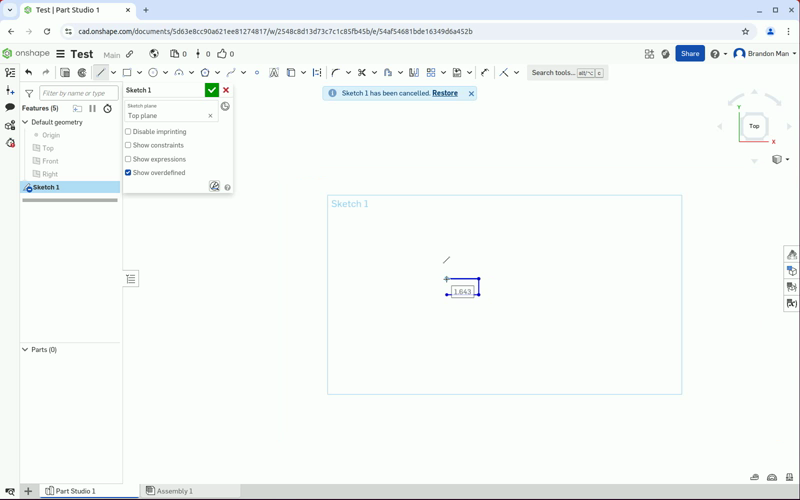
scroll(-6)
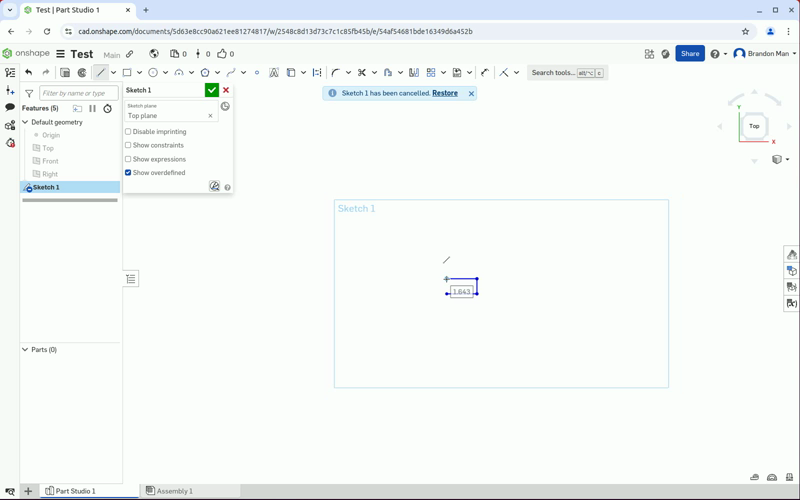
scroll(-6)
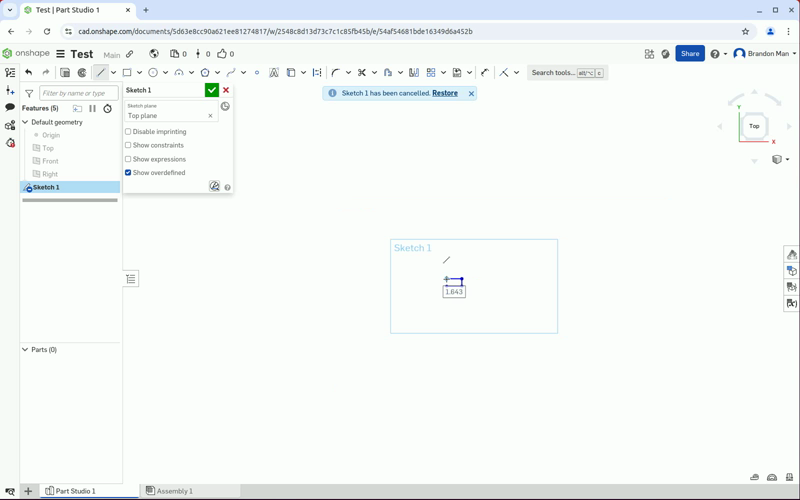
scroll(-6)
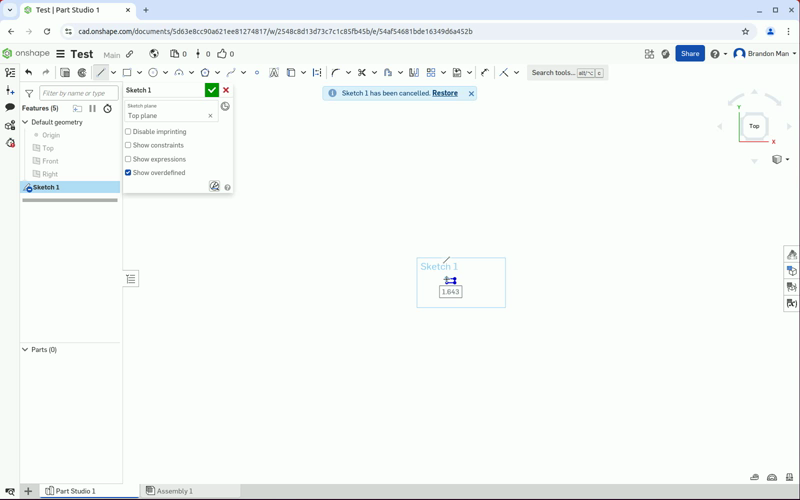
key_up(shift)
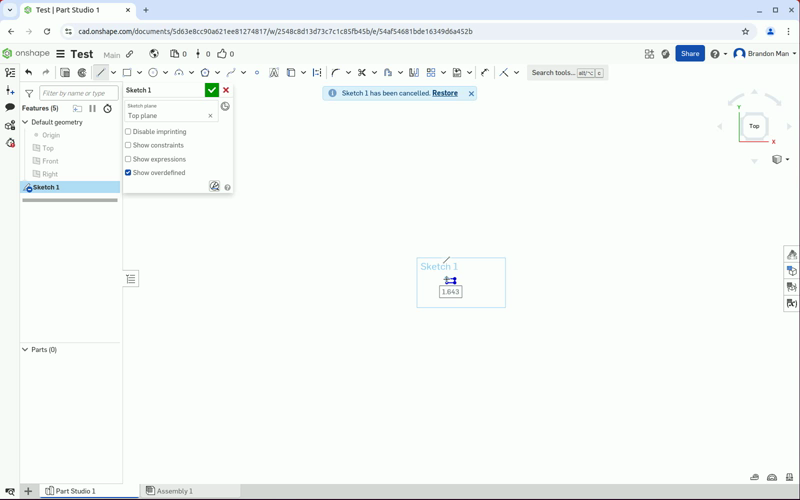
mouse_move(476, 278)
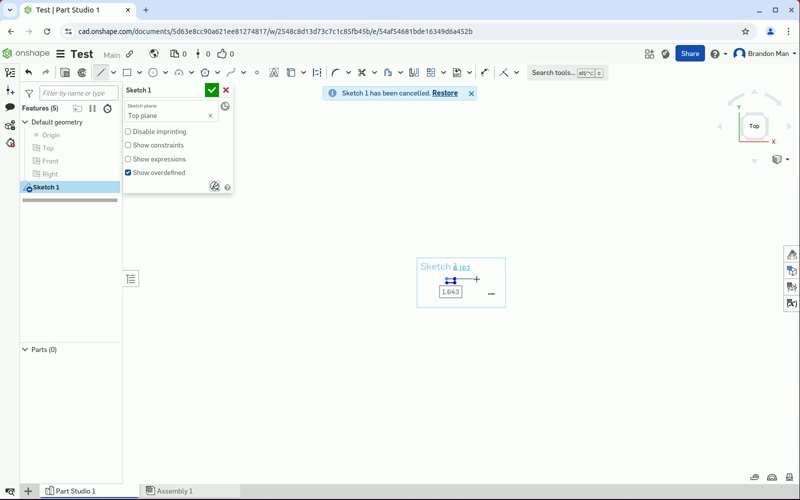
key_down(shift)
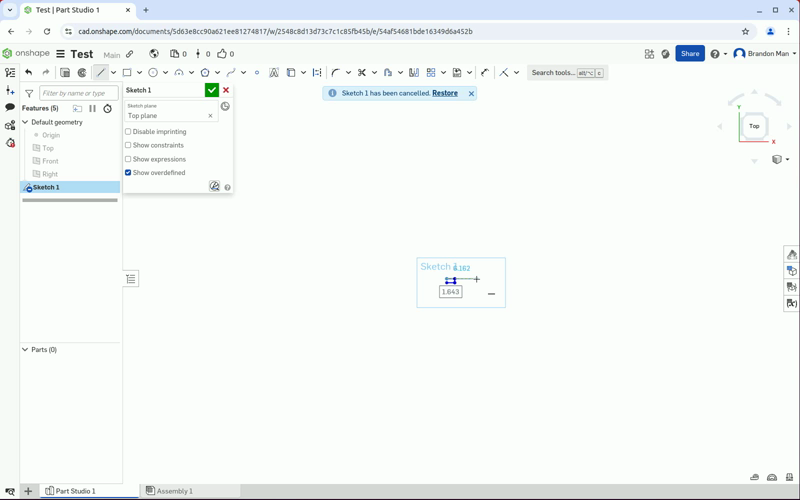
mouse_move(446, 282)
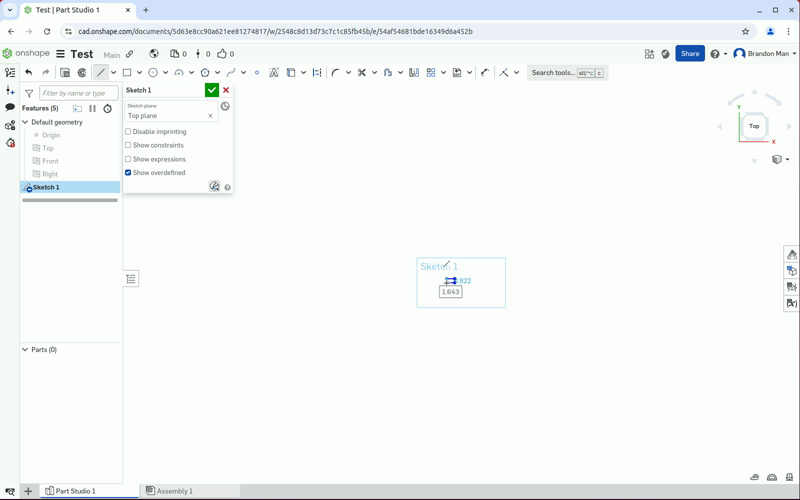
scroll(6)
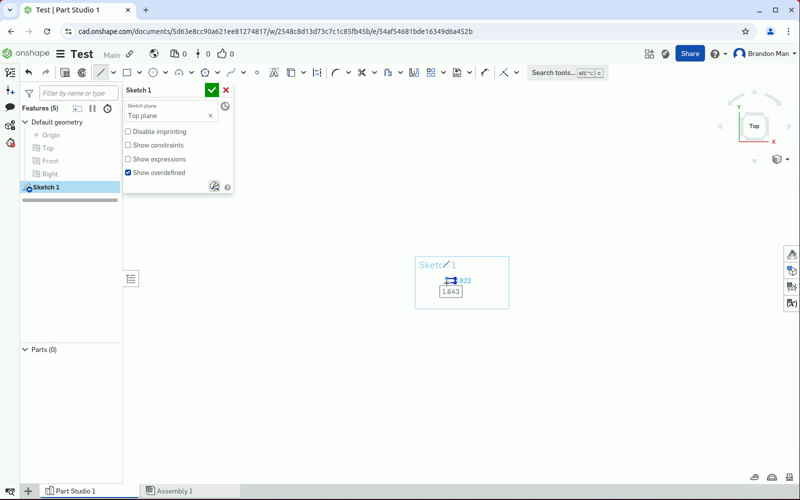
scroll(6)
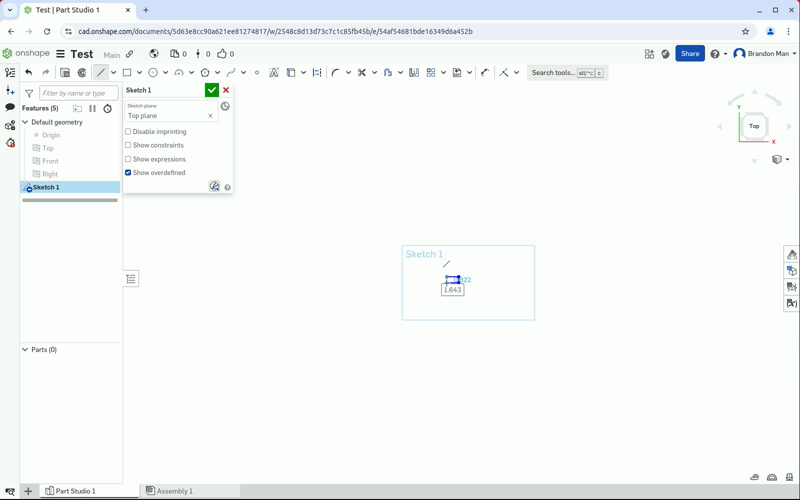
scroll(6)
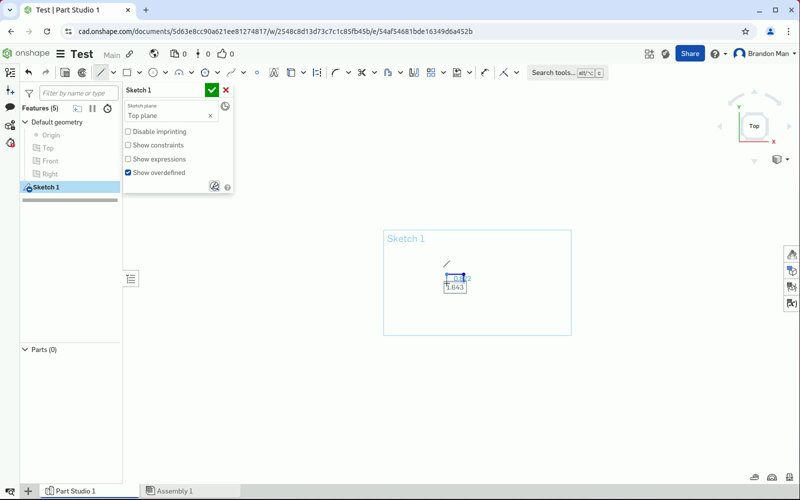
scroll(6)
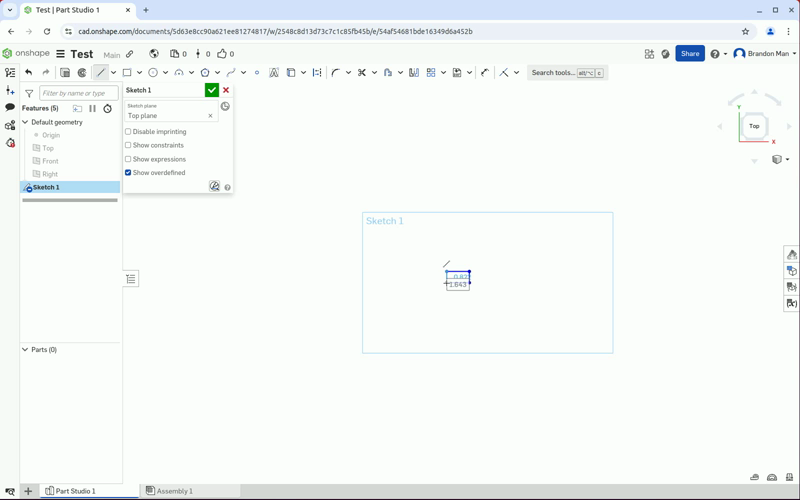
scroll(6)
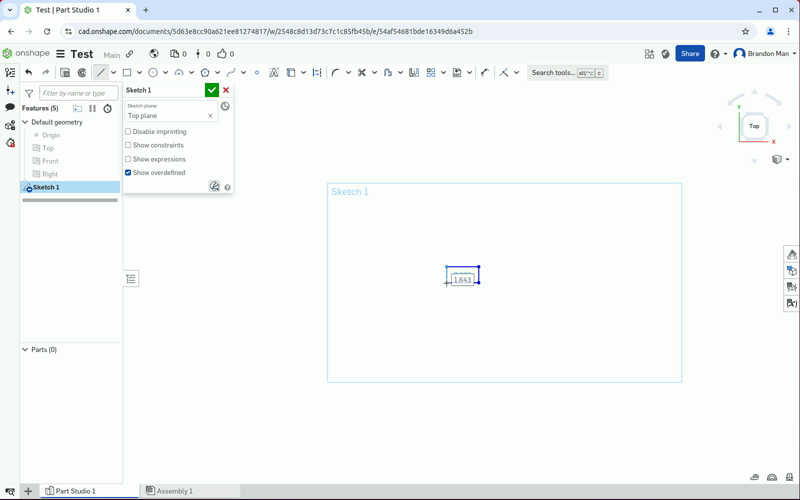
scroll(6)
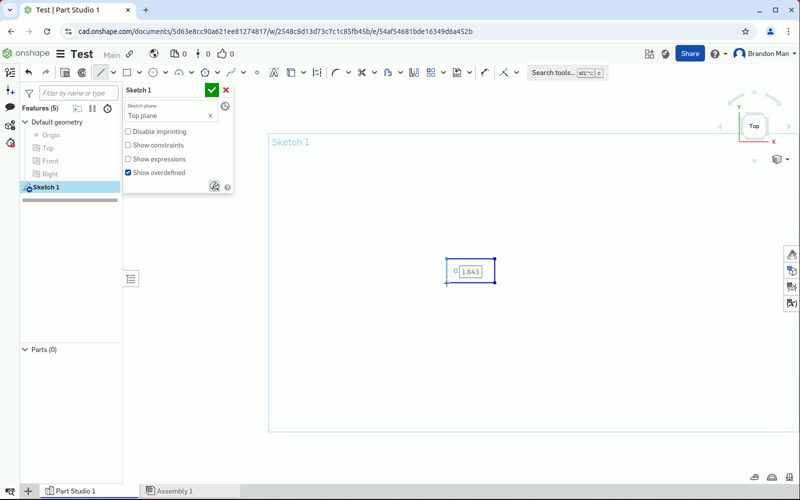
scroll(6)
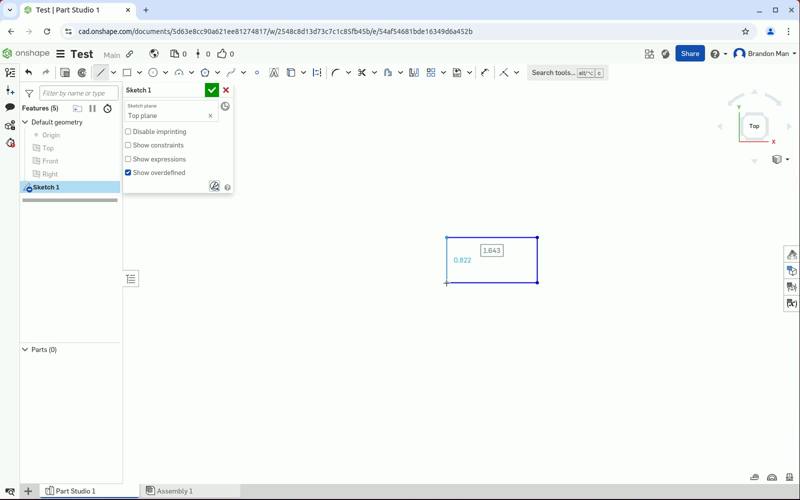
key_up(shift)
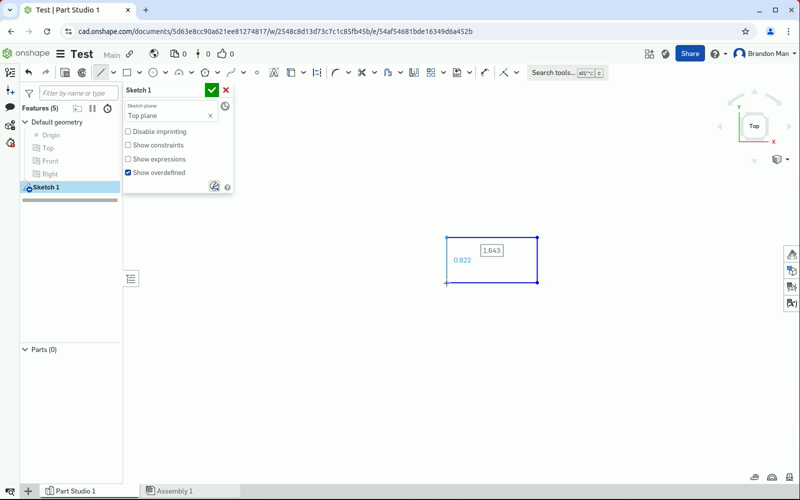
click(446, 282)
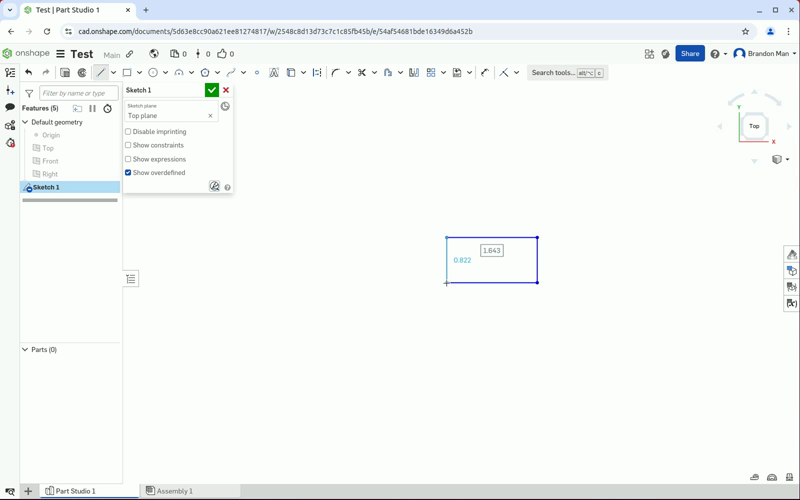
scroll(-6)
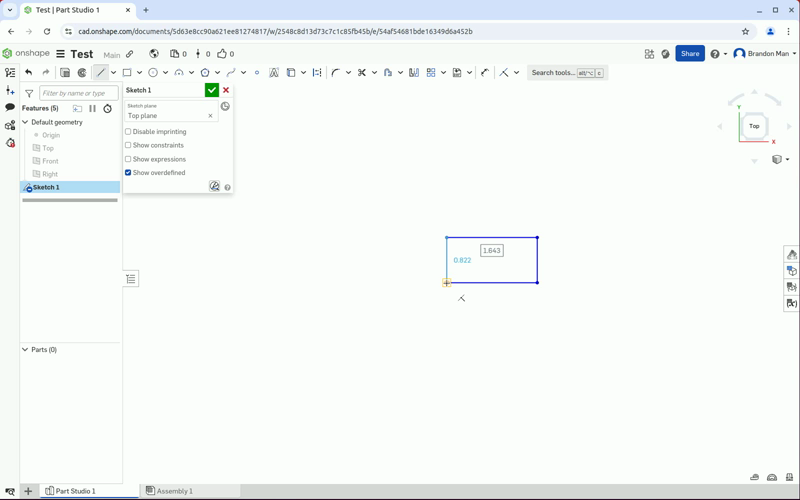
scroll(-6)
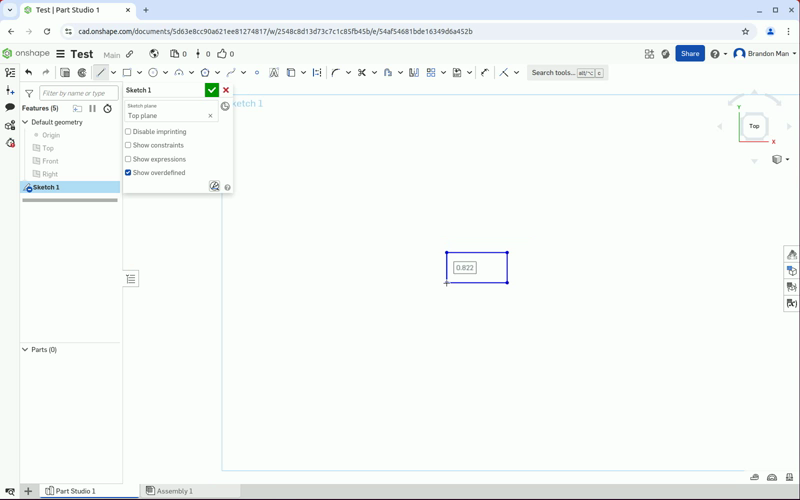
scroll(-6)
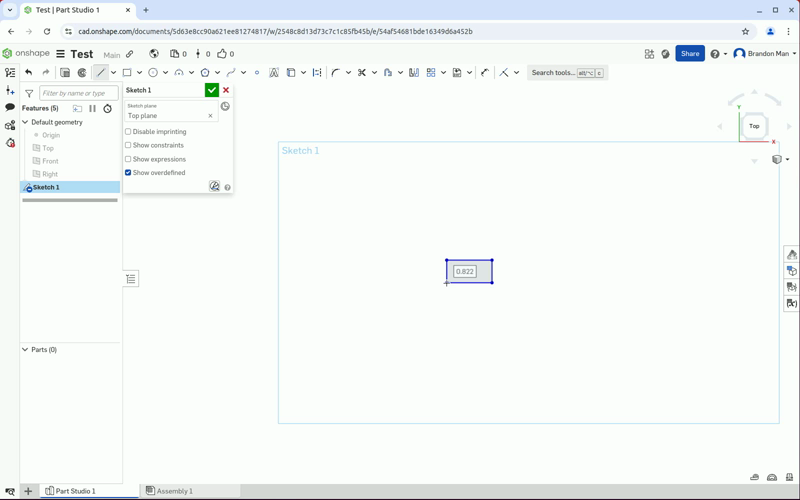
scroll(-6)
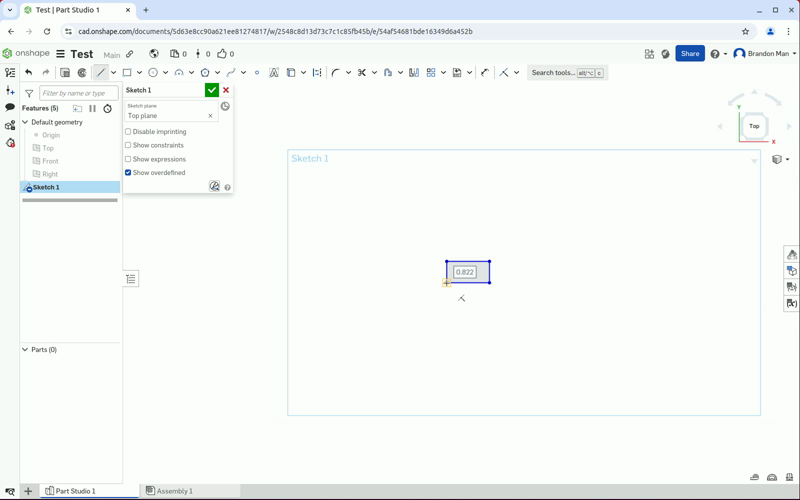
scroll(-6)
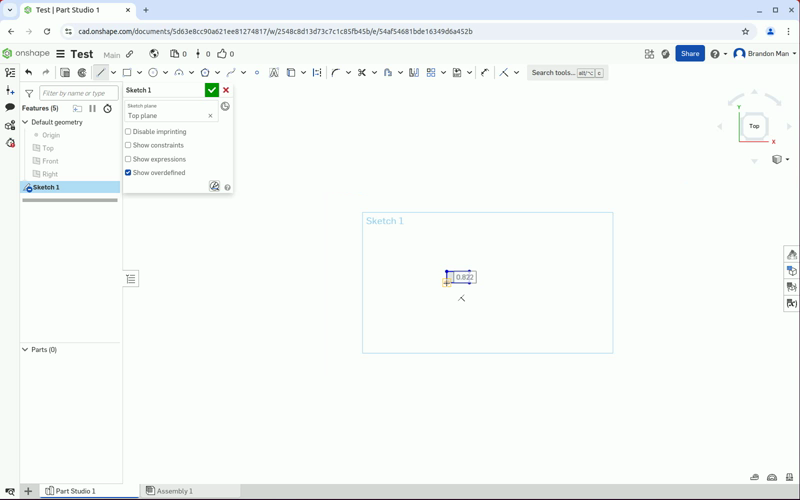
scroll(-6)
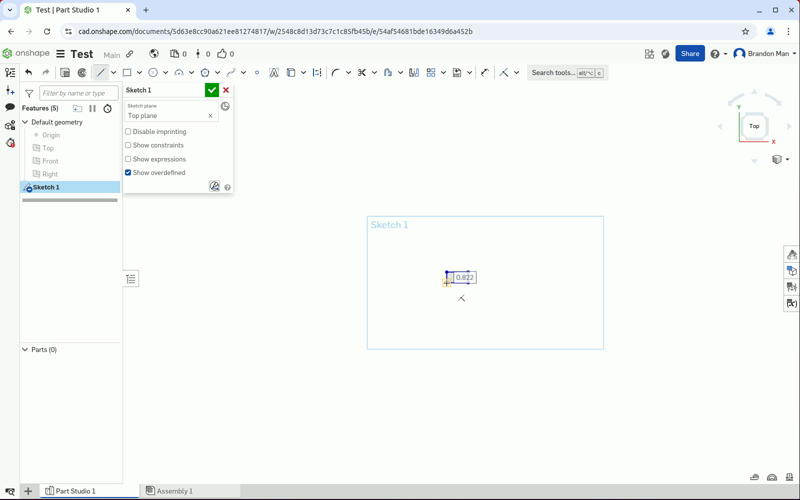
scroll(-6)
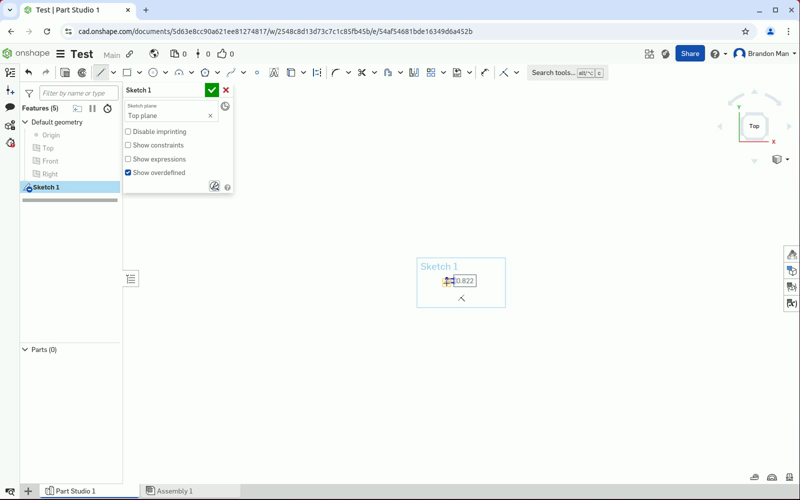
key(esc)
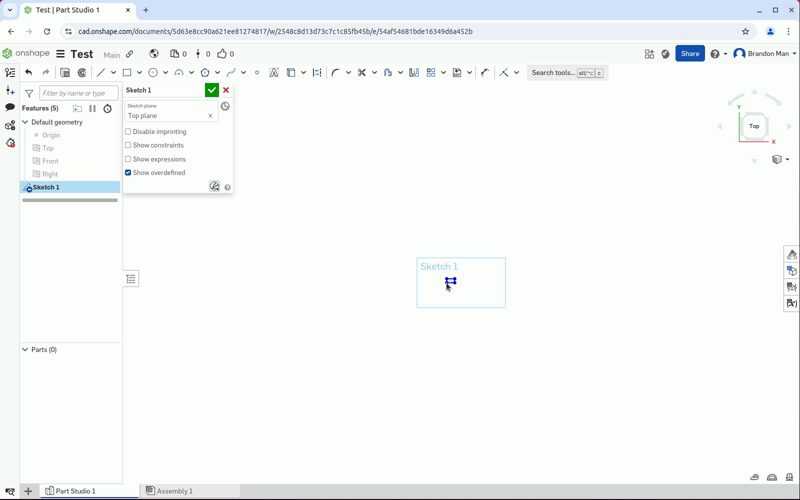
mouse_move(454, 280)
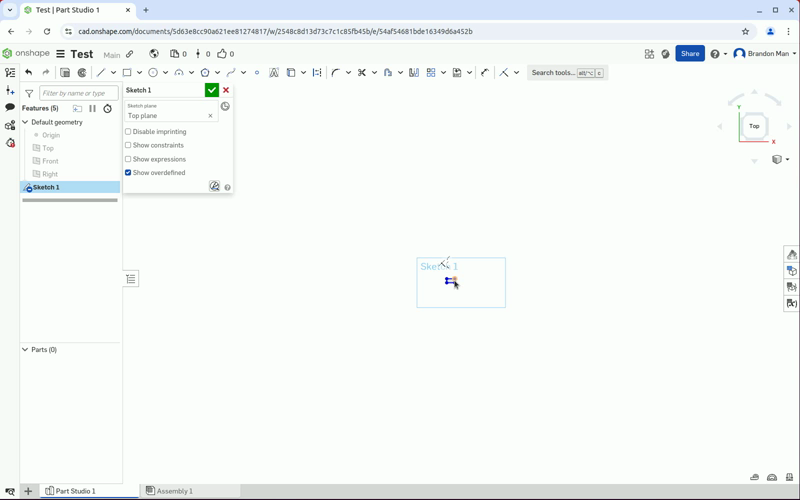
scroll(6)
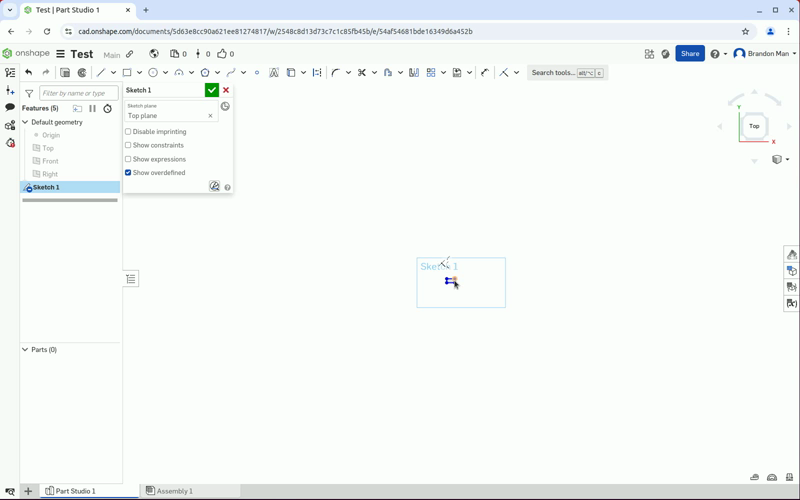
scroll(6)
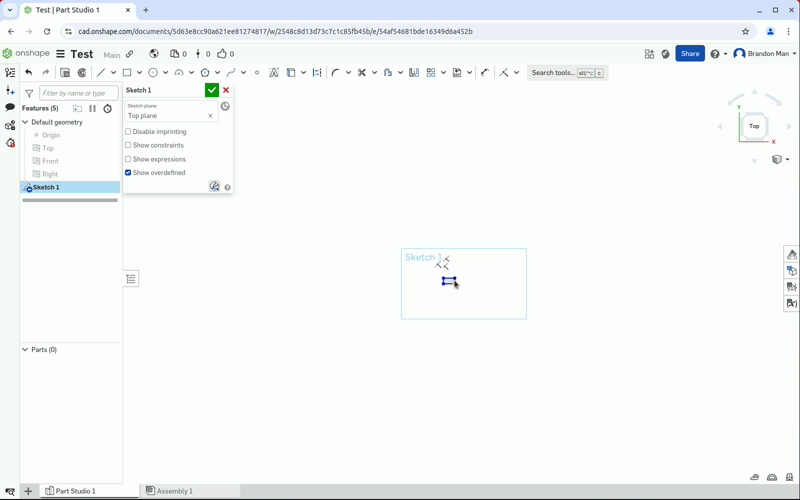
scroll(6)
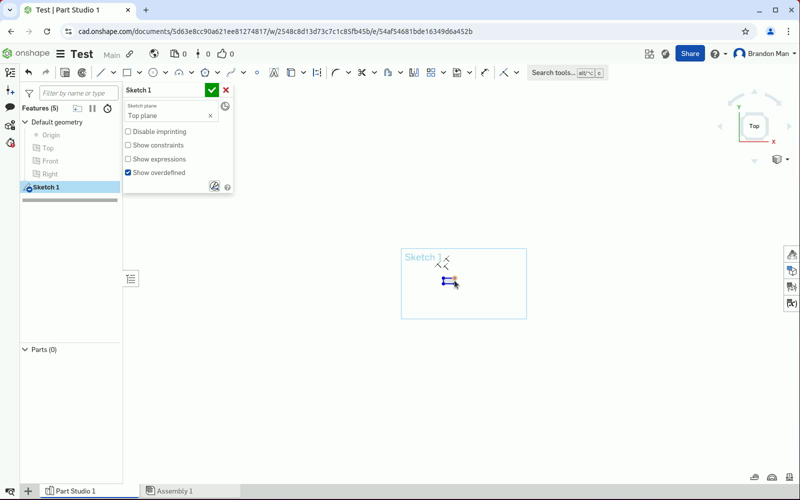
scroll(6)
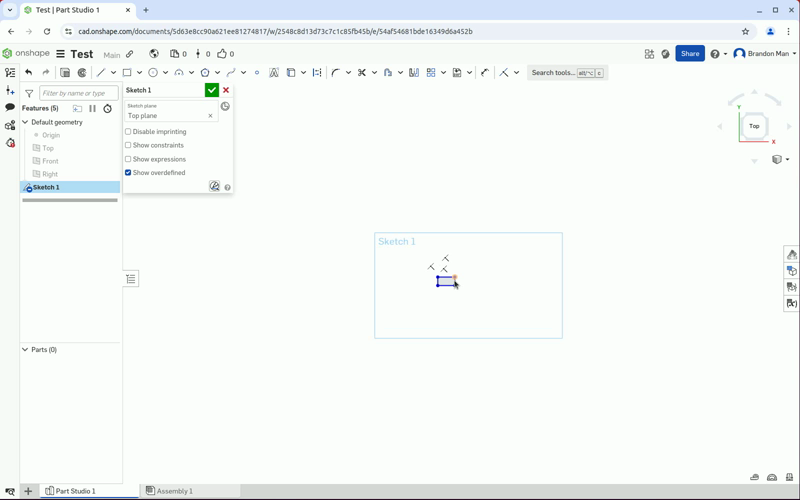
scroll(6)
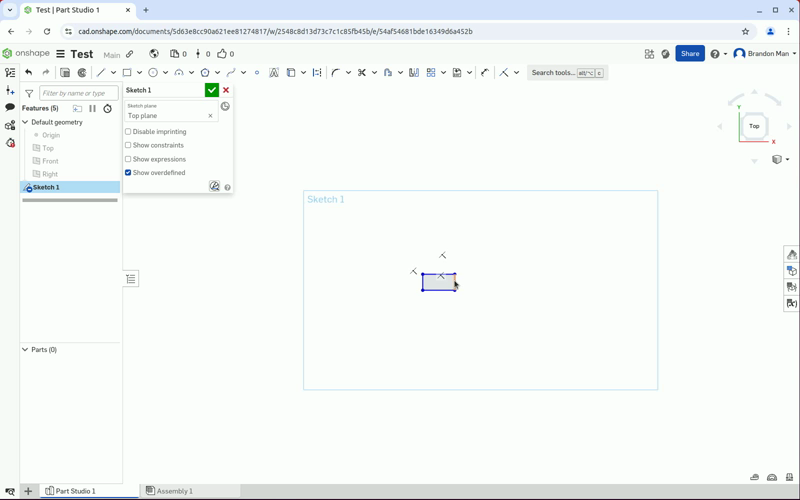
scroll(6)
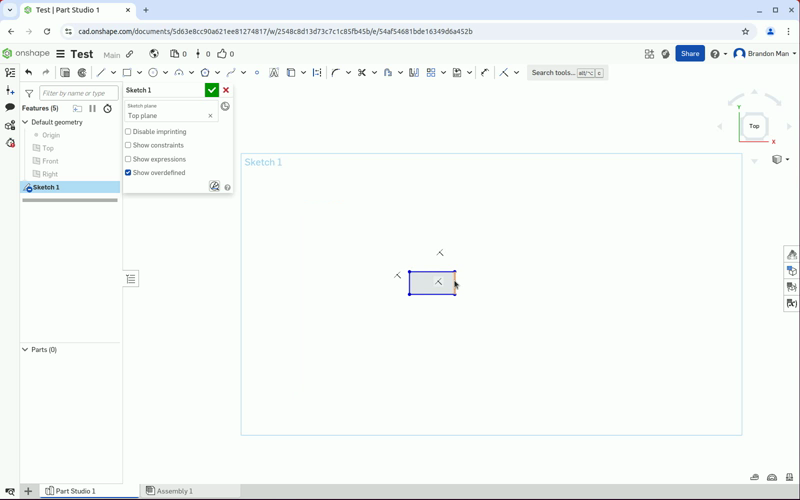
scroll(6)
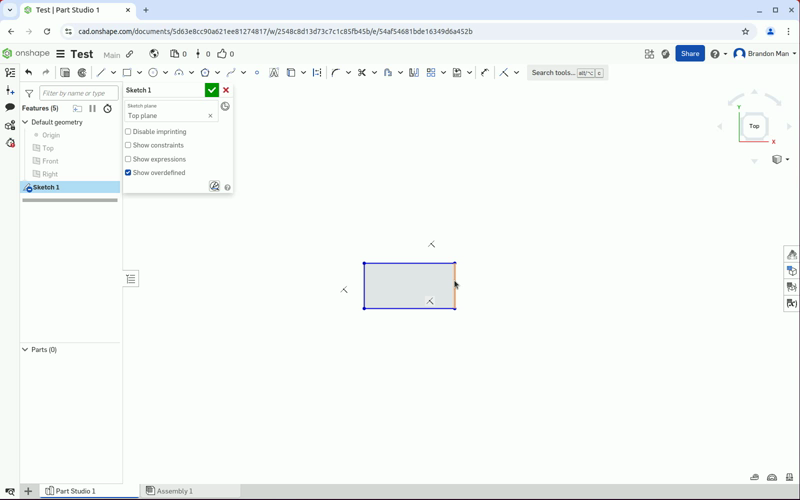
click(454, 280)
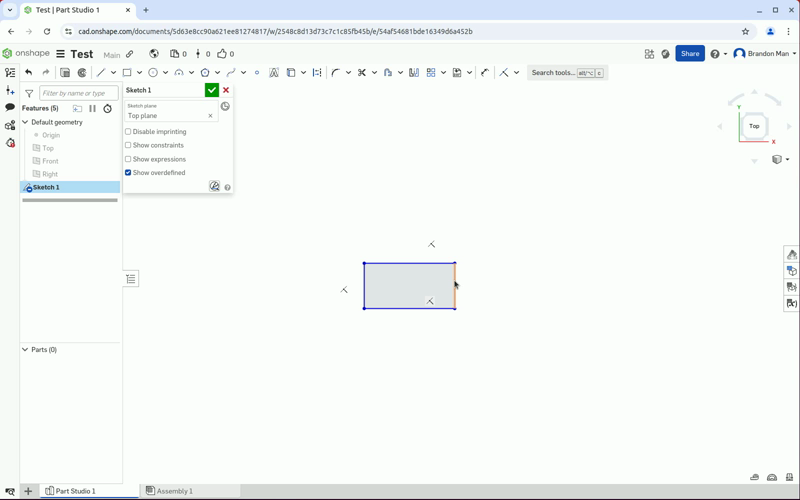
scroll(-6)
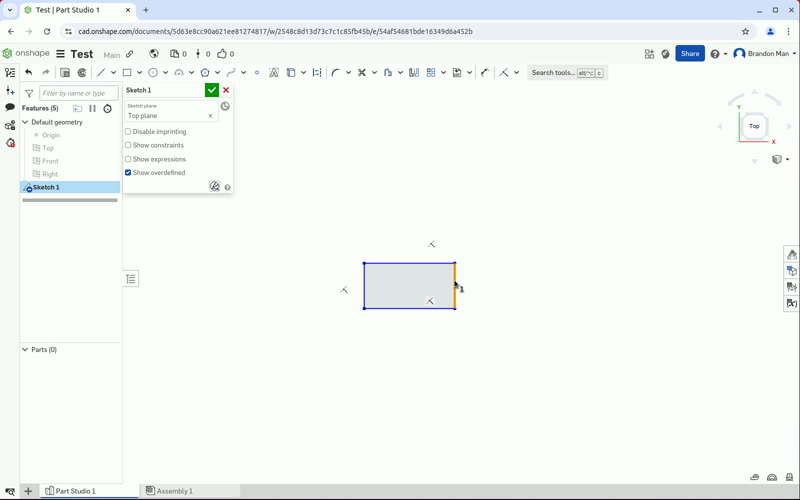
scroll(-6)
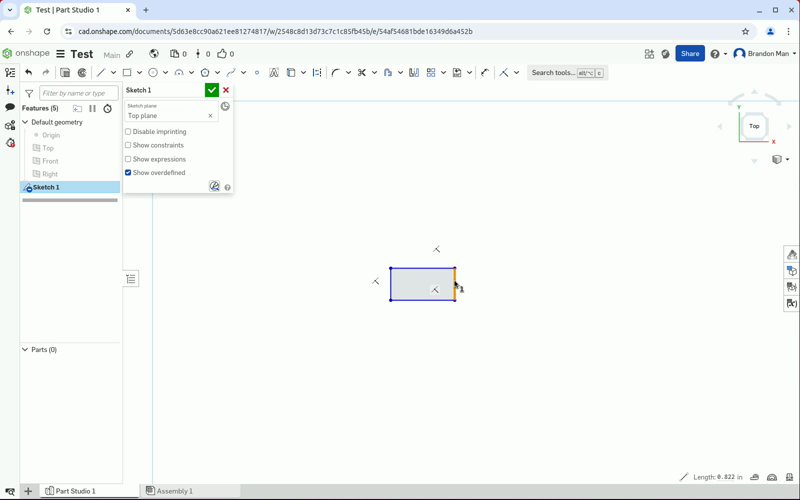
scroll(-6)
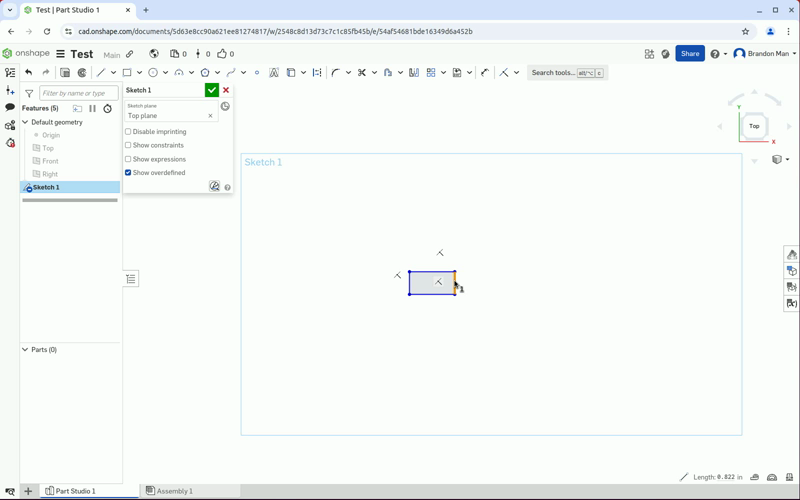
scroll(-6)
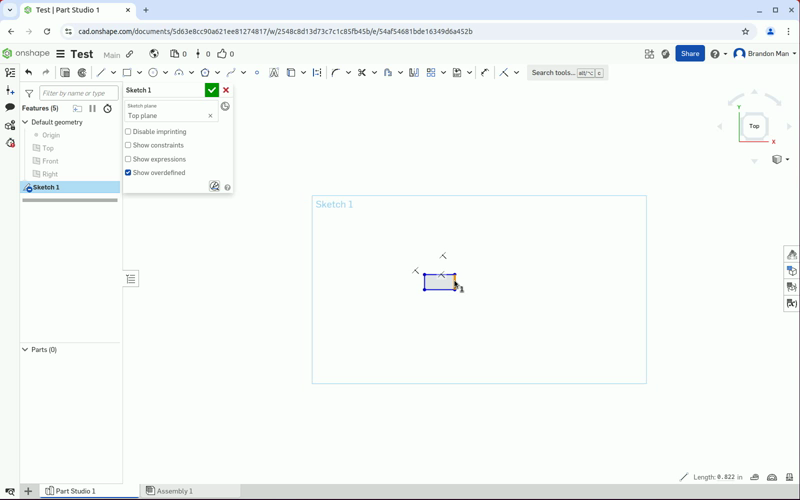
scroll(-6)
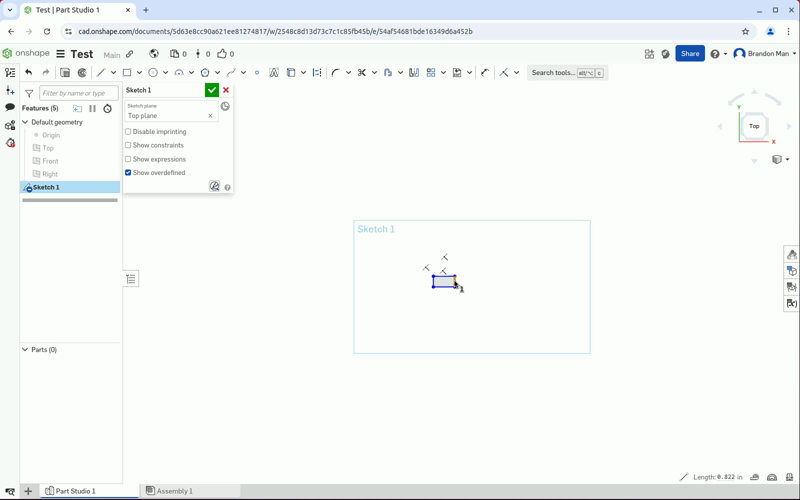
scroll(-6)
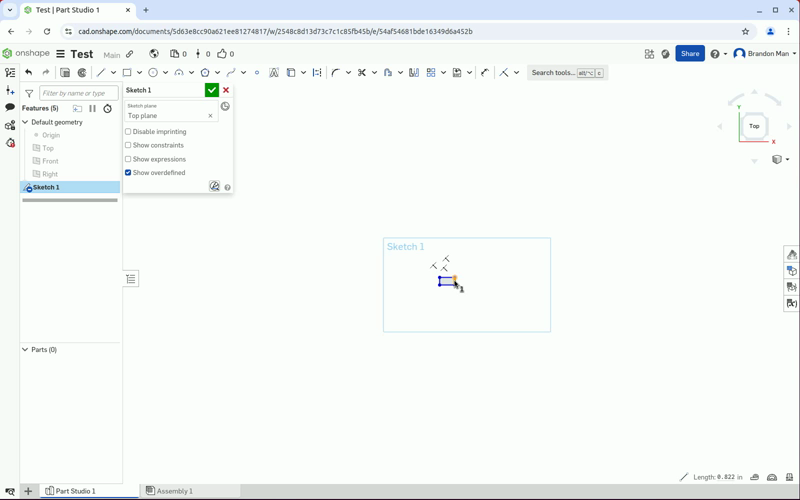
scroll(-6)
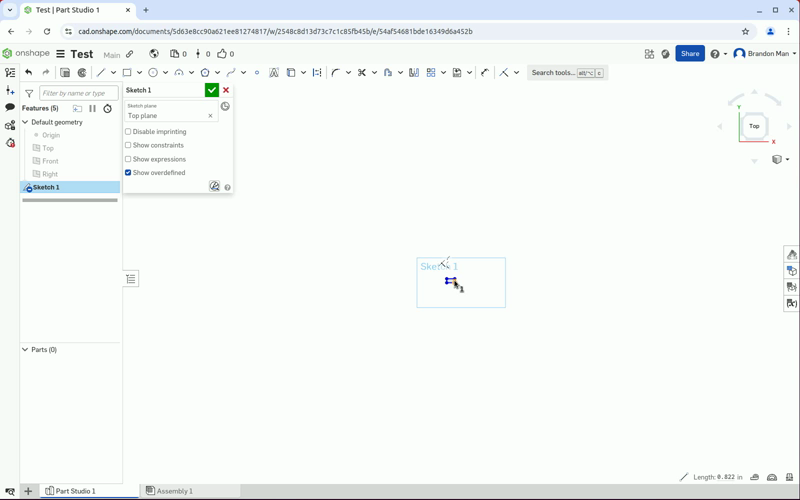
mouse_move(73, 352)
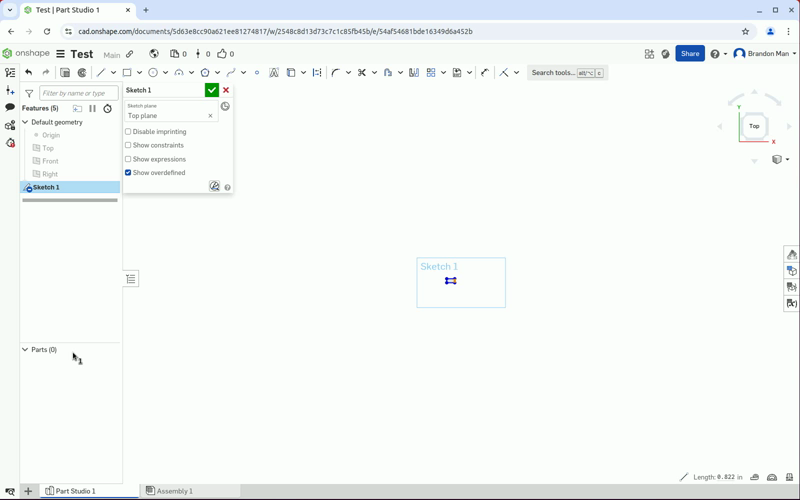
key(shift+y)
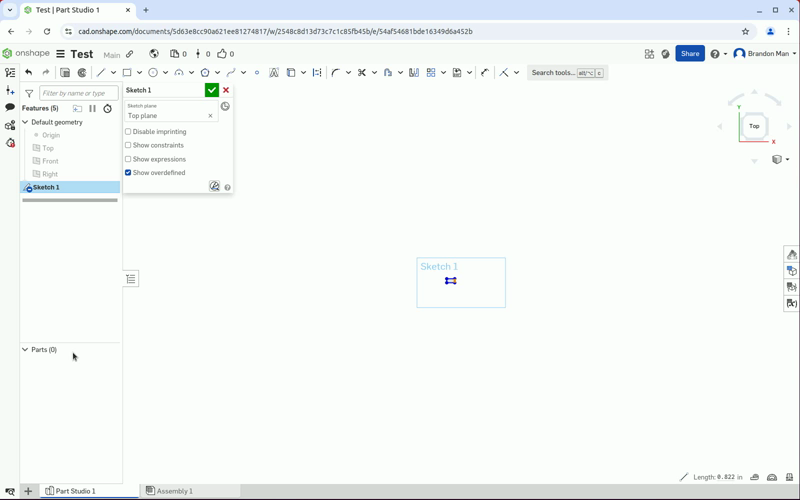
key(shift+e)
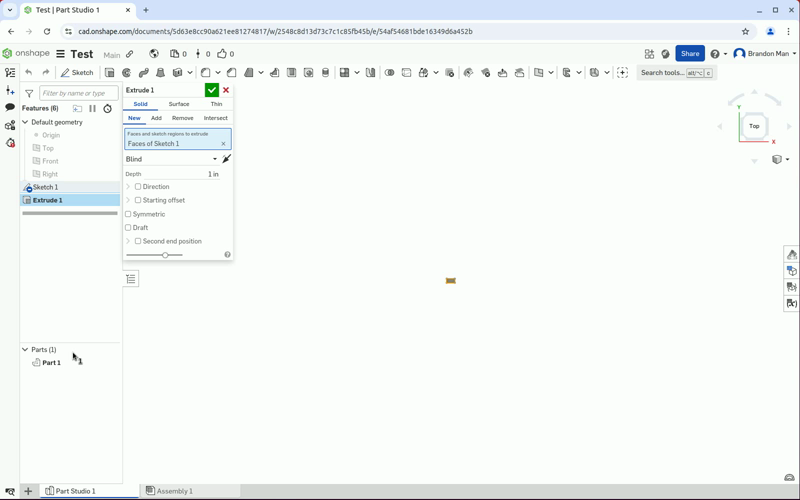
mouse_move(143, 106)
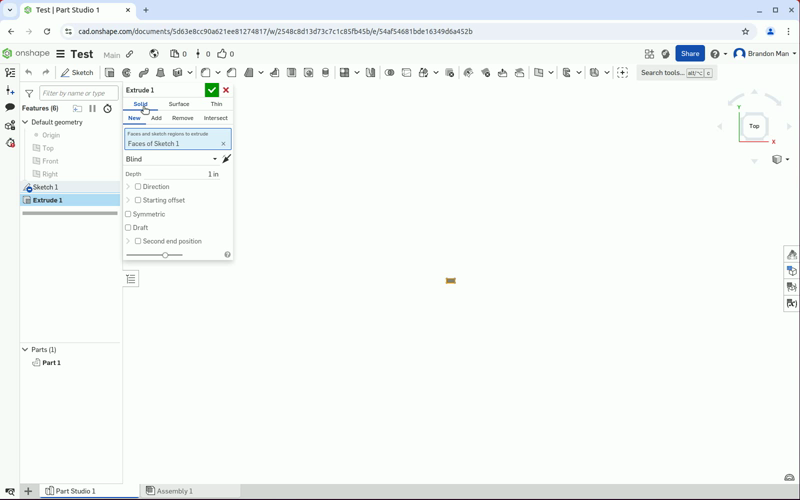
click(143, 106)
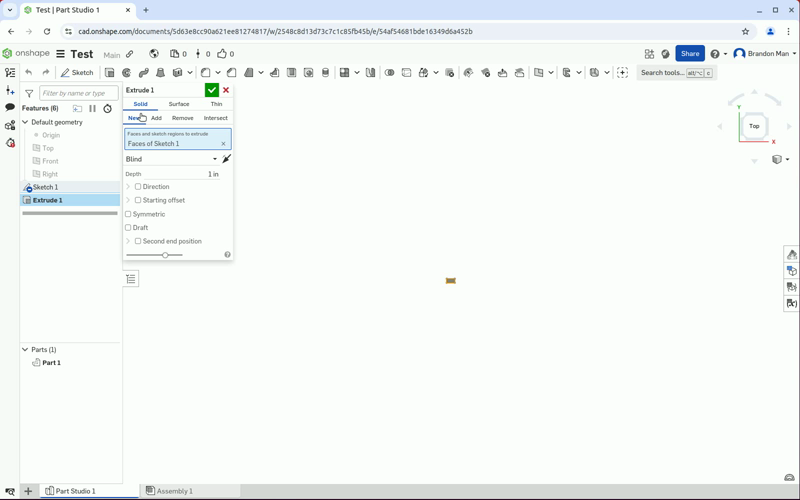
mouse_move(137, 120)
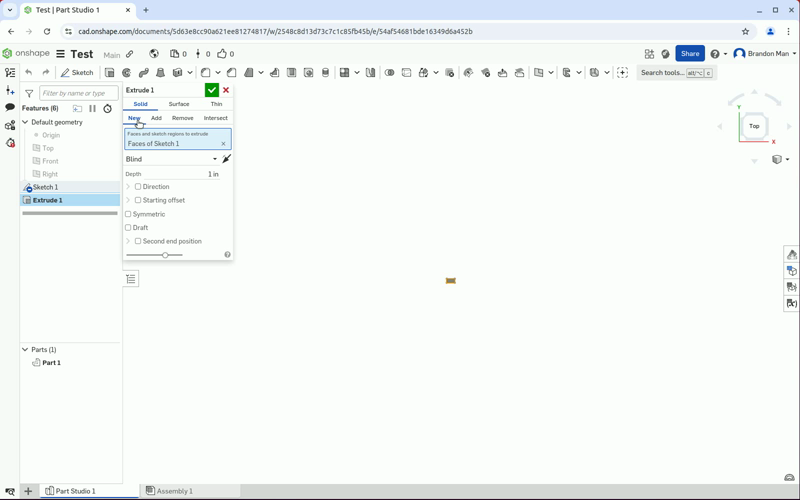
click(137, 120)
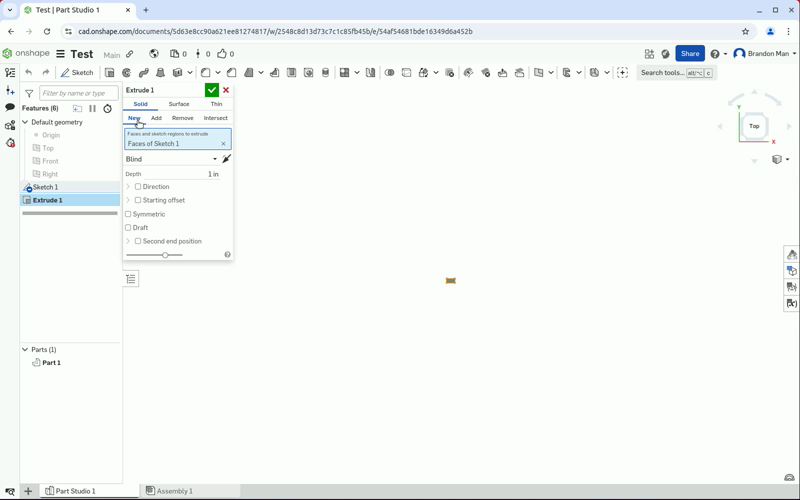
key(tab, 4)
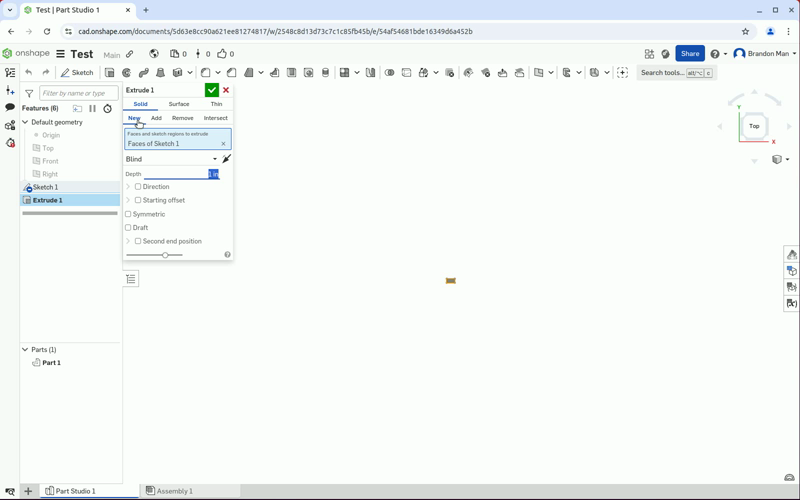
text(0.241)
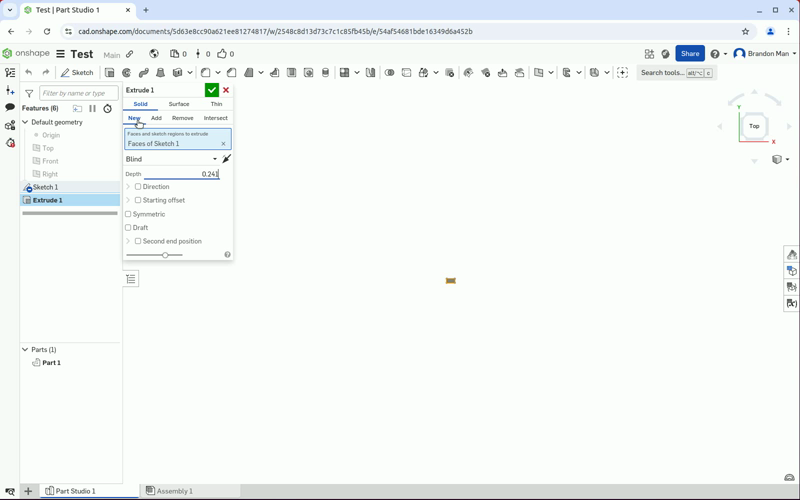
key(enter)
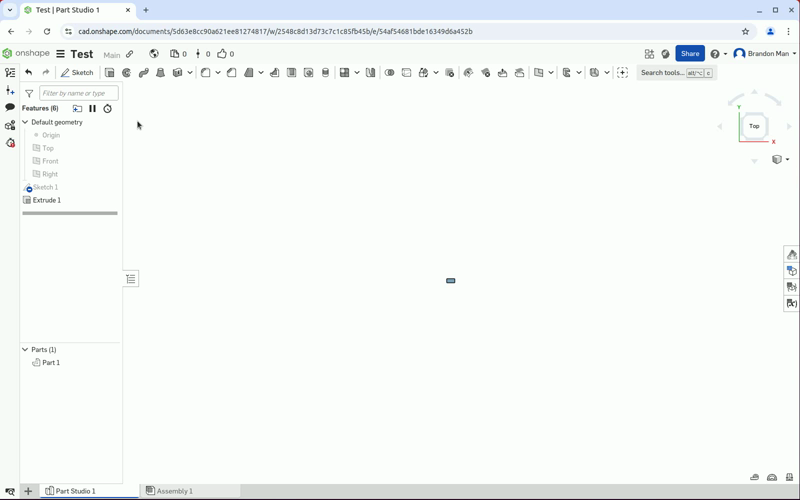
key(shift+h)
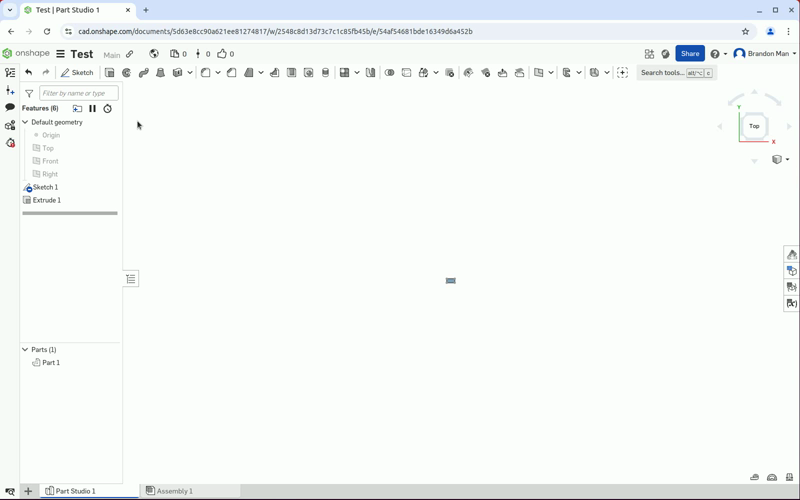
key(shift+h)
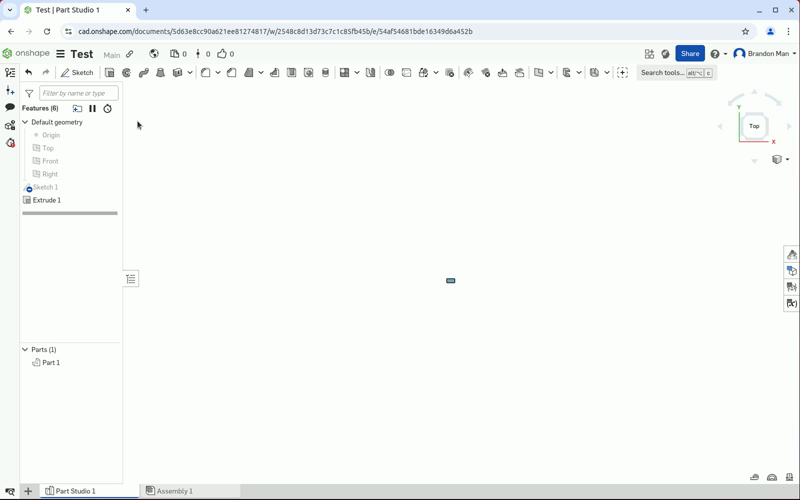
mouse_move(73, 189)
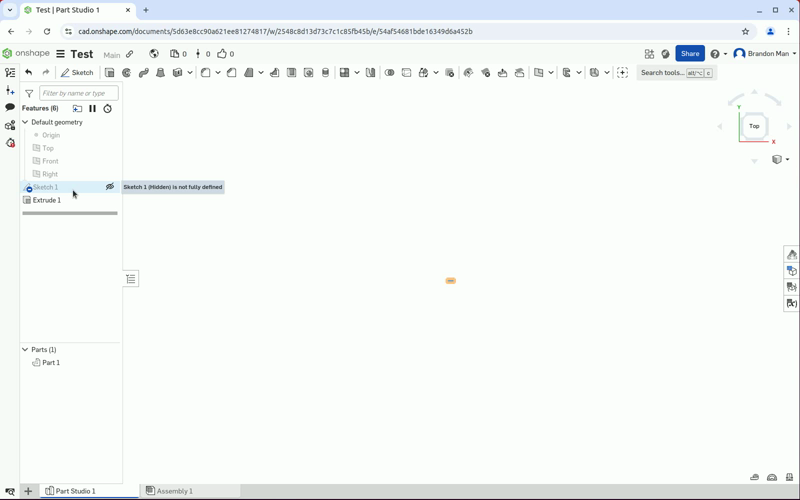
click(73, 189)
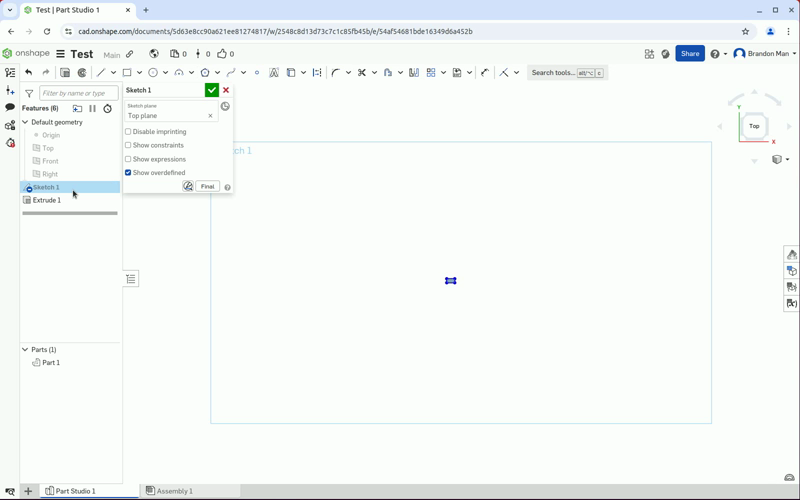
mouse_move(229, 92)
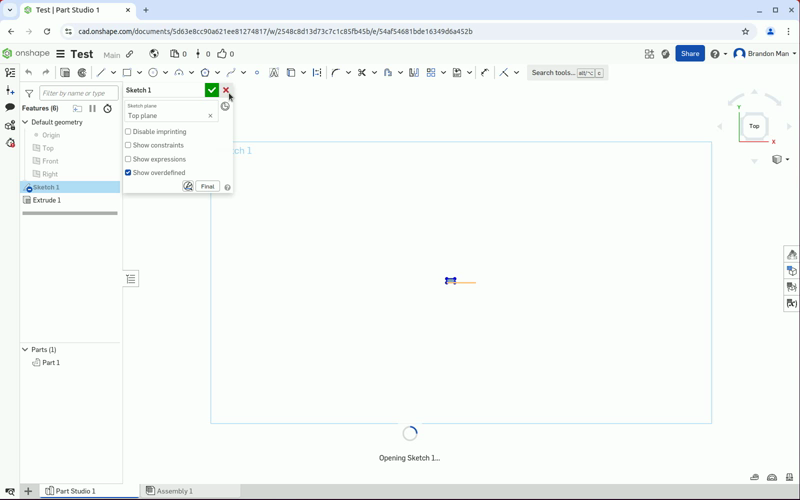
click(229, 92)
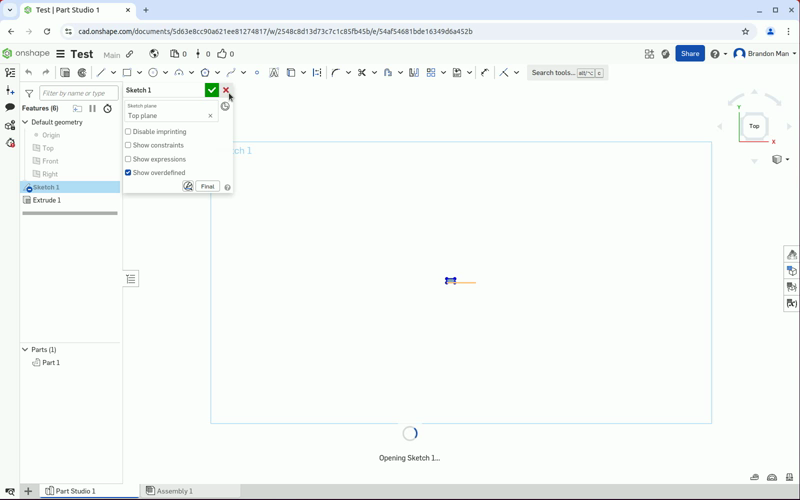
key(shift+s)
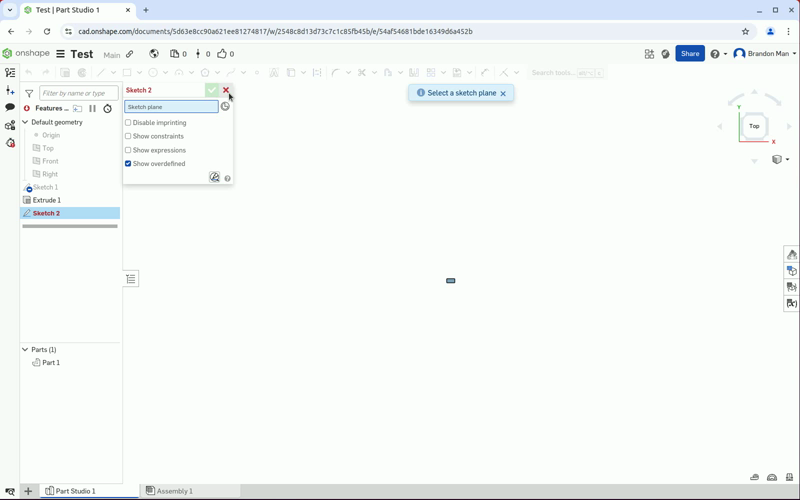
mouse_move(73, 150)
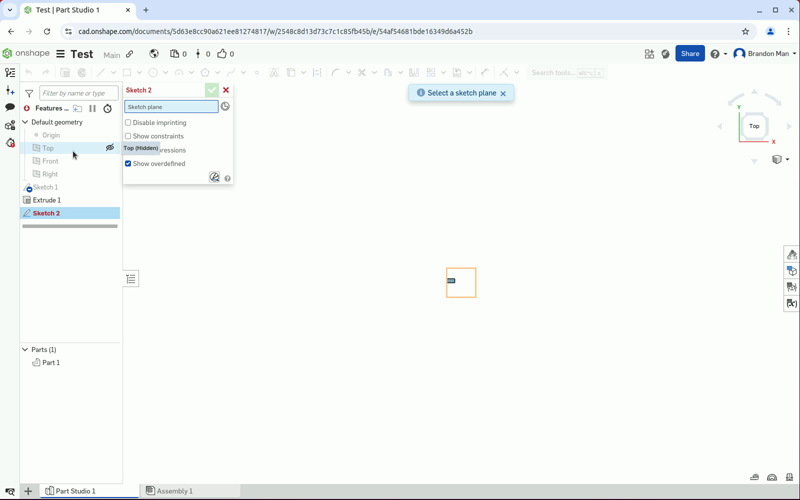
click(73, 150)
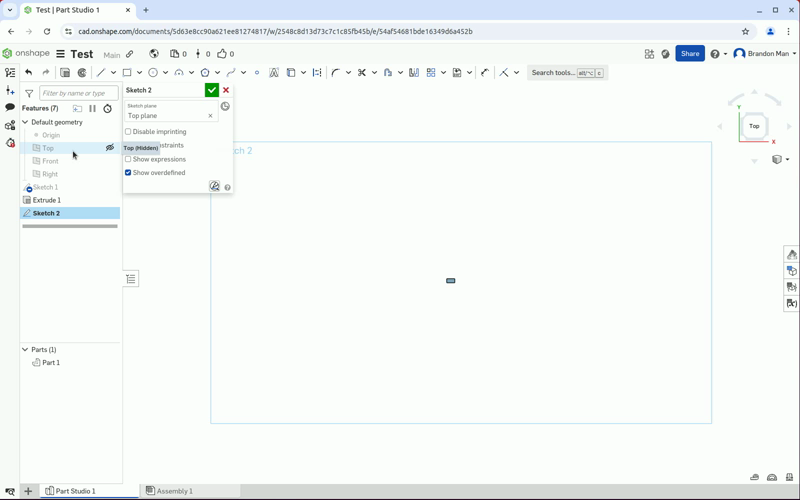
mouse_move(73, 352)
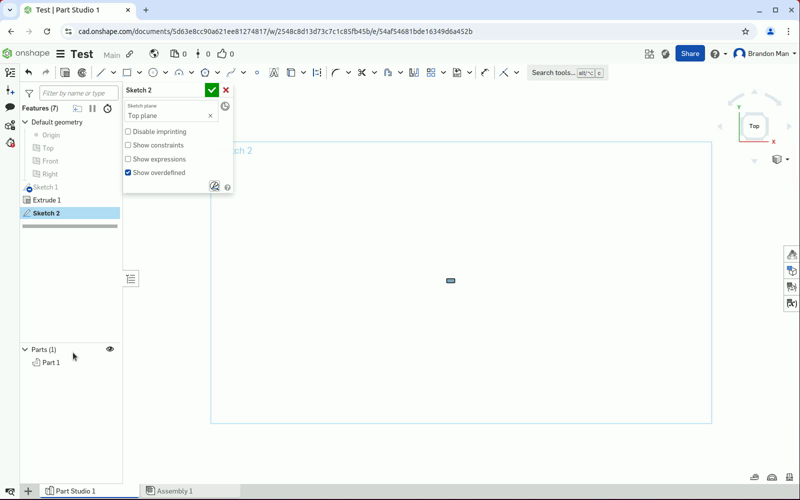
key(y)
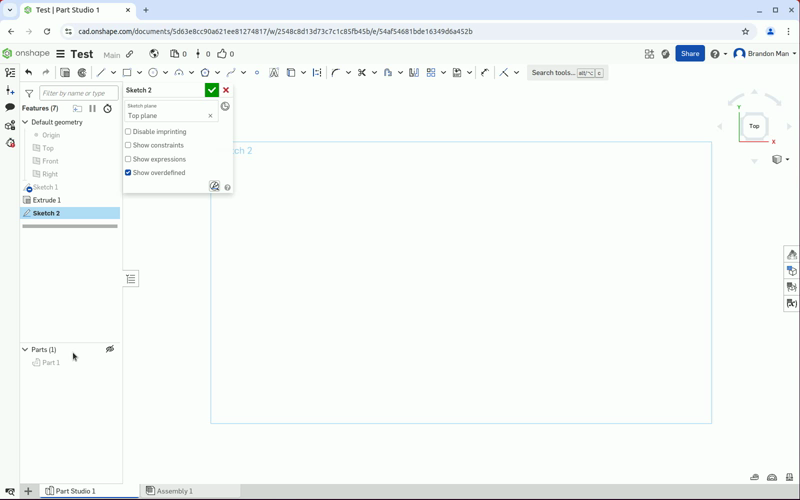
key(l)
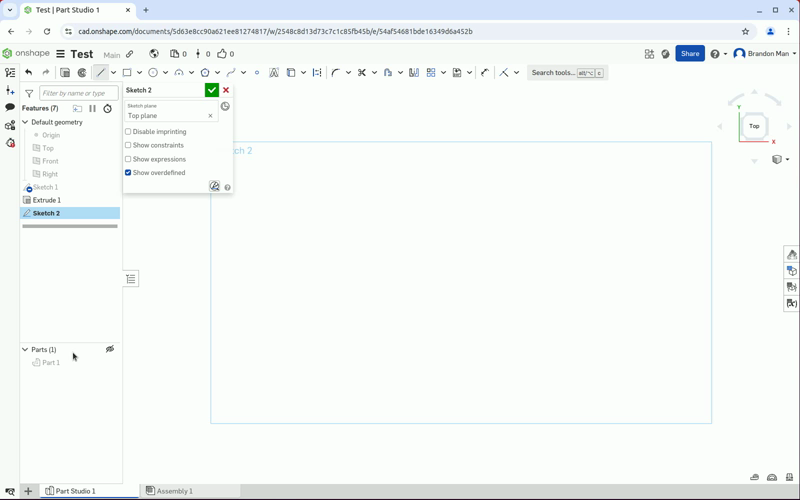
key_down(shift)
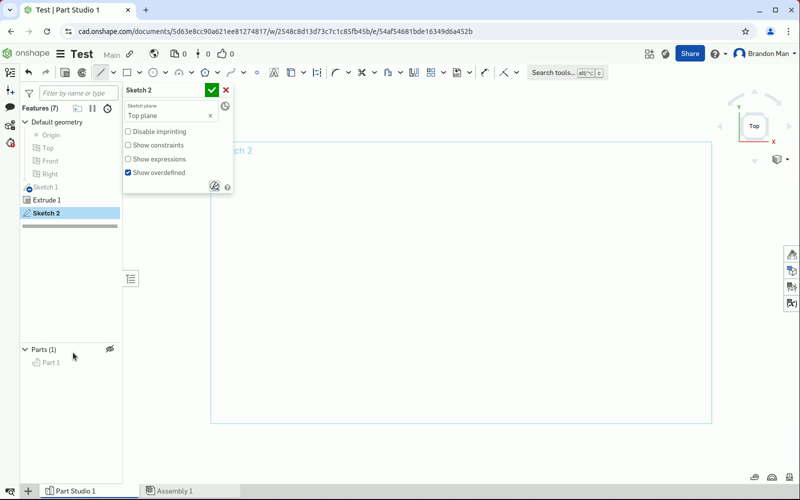
mouse_move(467, 282)
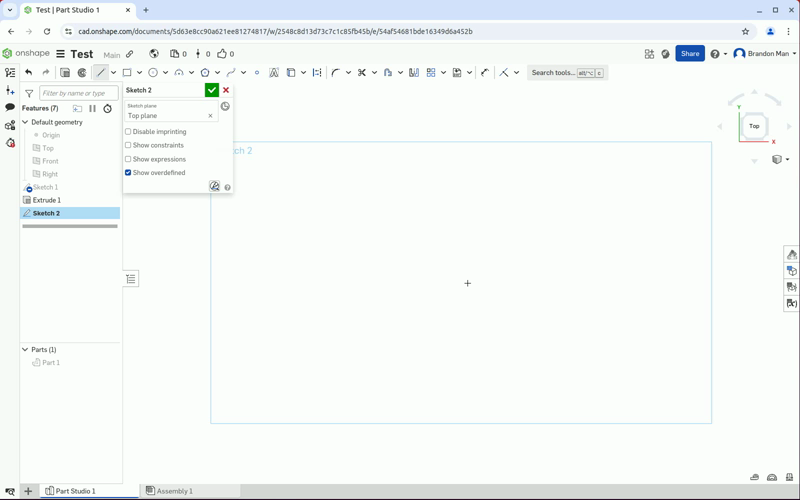
click(467, 282)
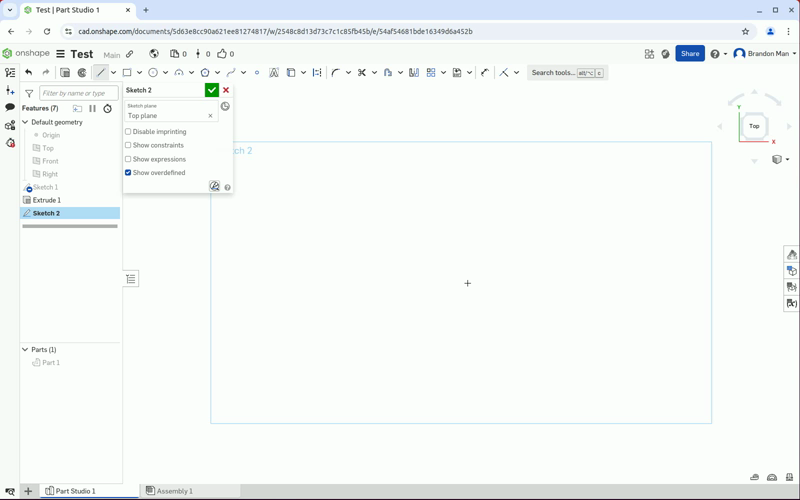
key_up(shift)
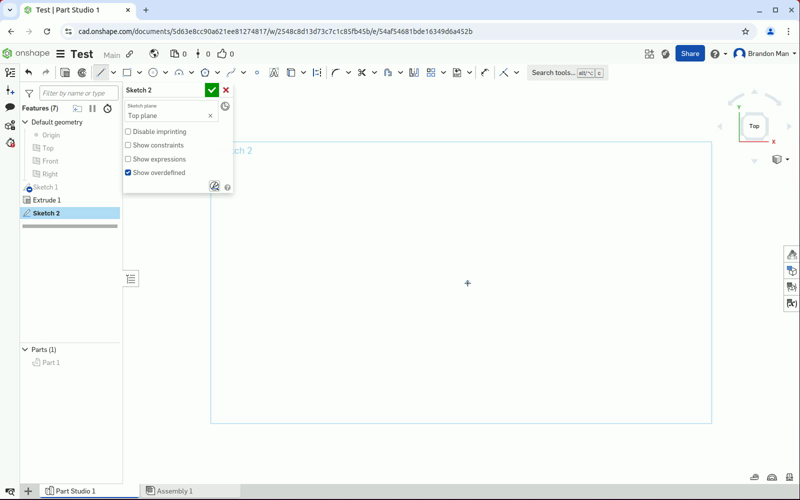
key_down(shift)
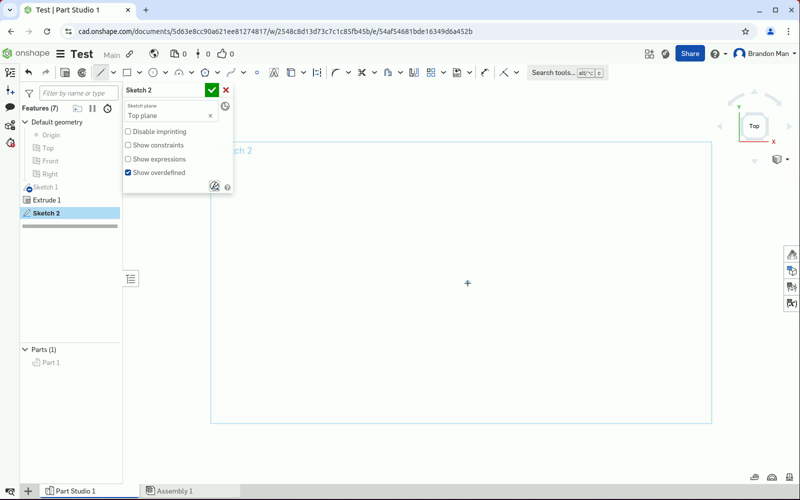
mouse_move(497, 282)
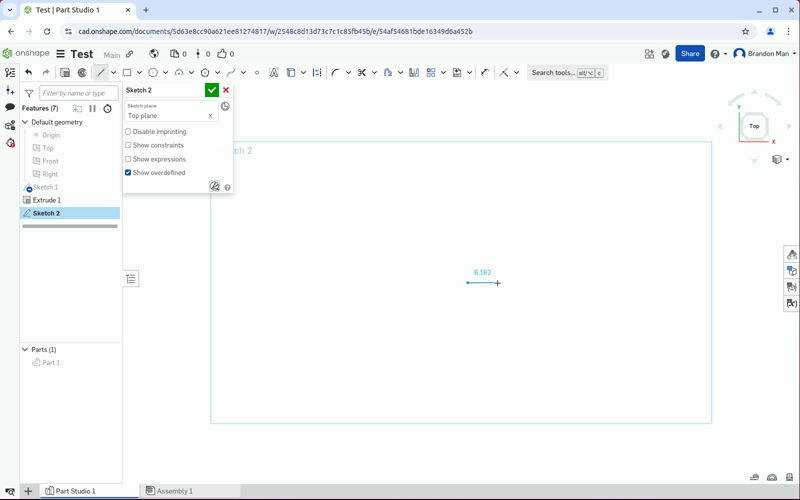
mouse_move(476, 282)
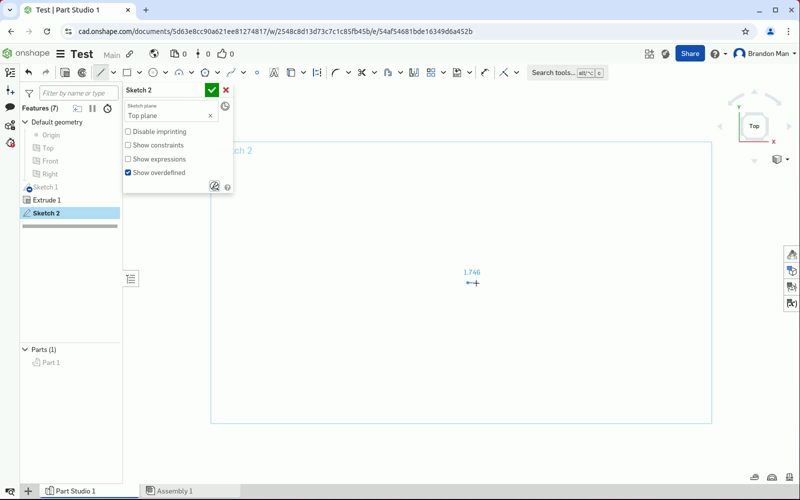
click(476, 282)
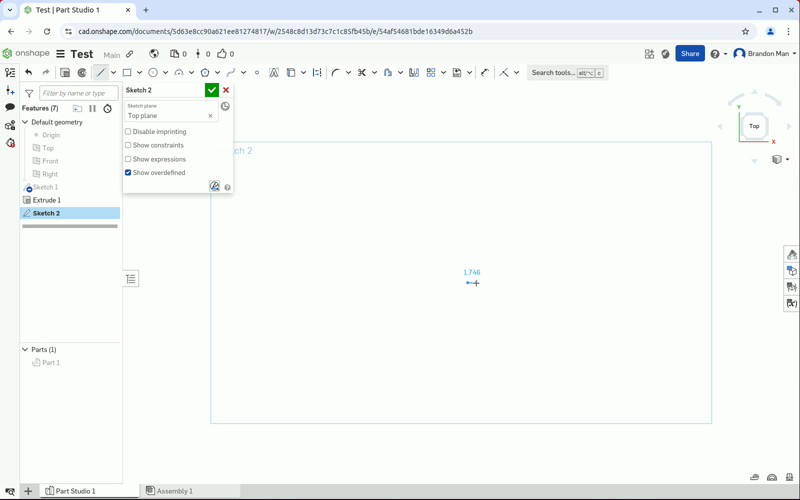
key_up(shift)
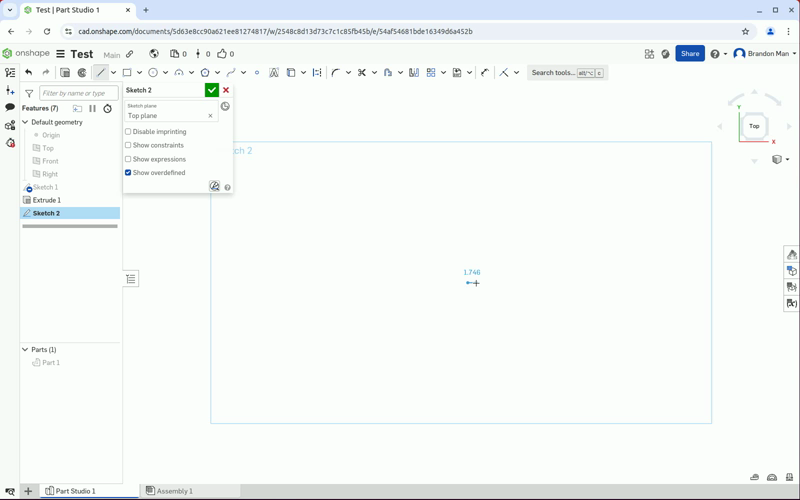
key_down(shift)
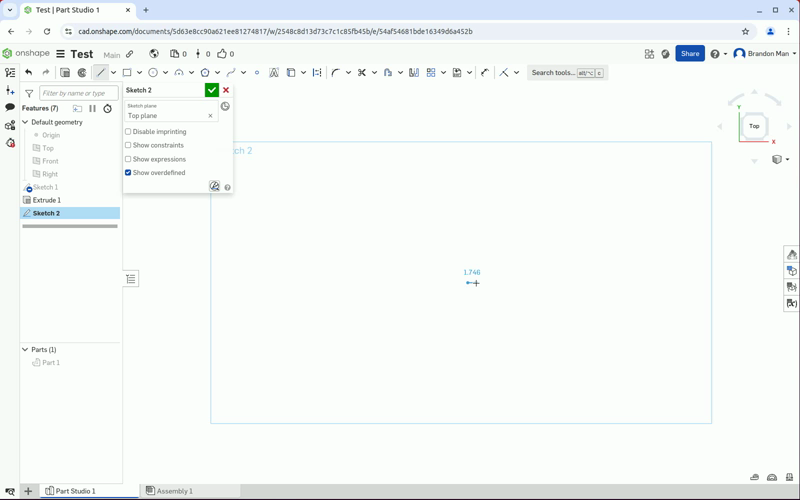
mouse_move(506, 282)
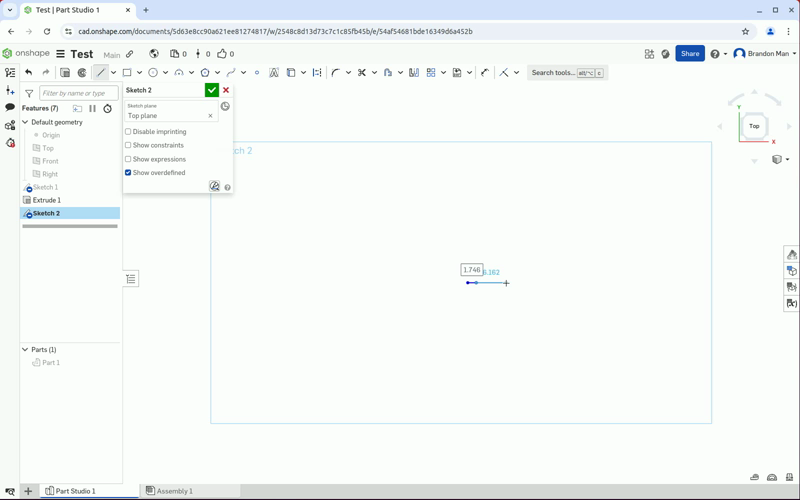
mouse_move(476, 278)
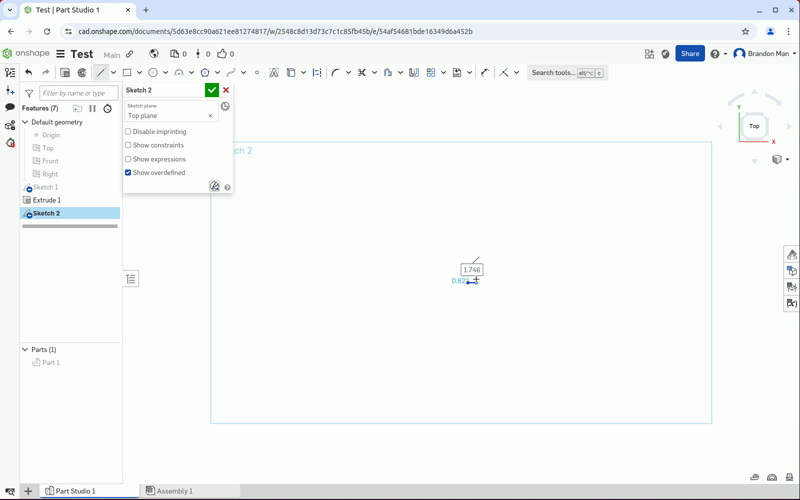
scroll(6)
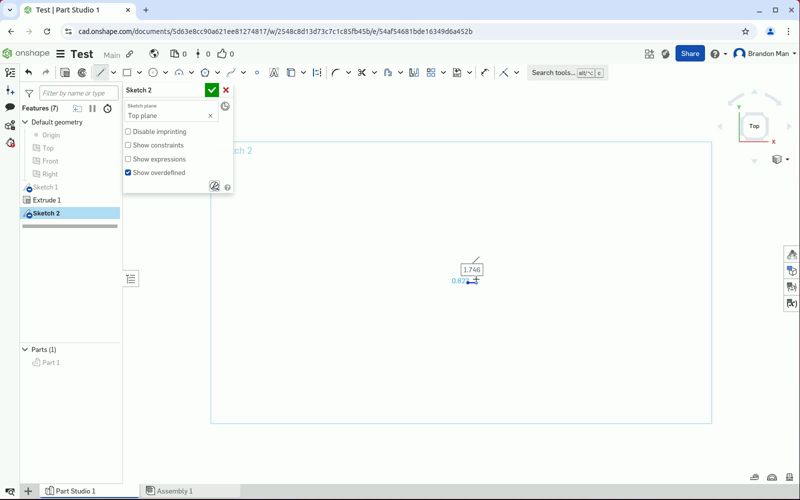
scroll(6)
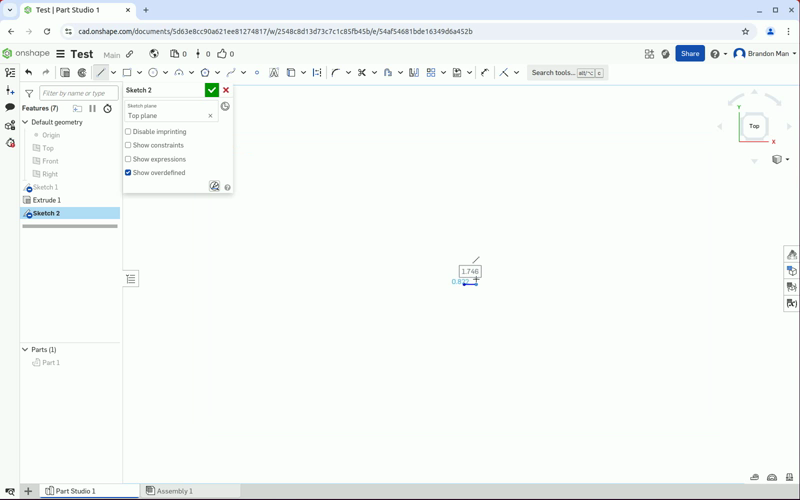
scroll(6)
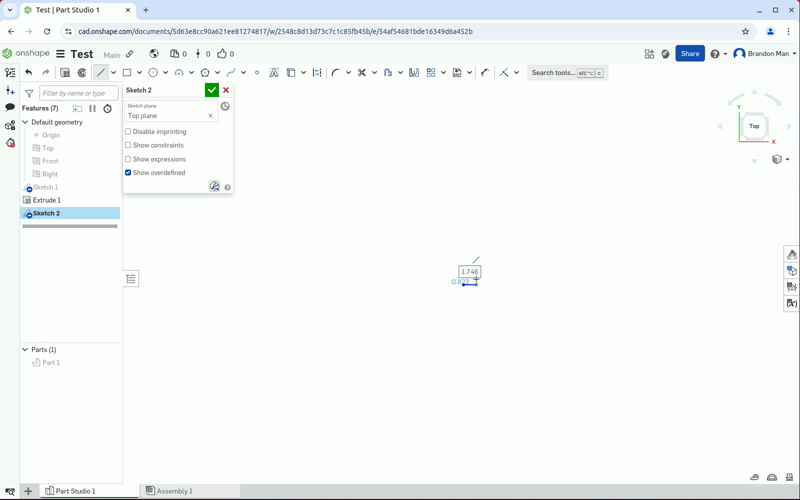
scroll(6)
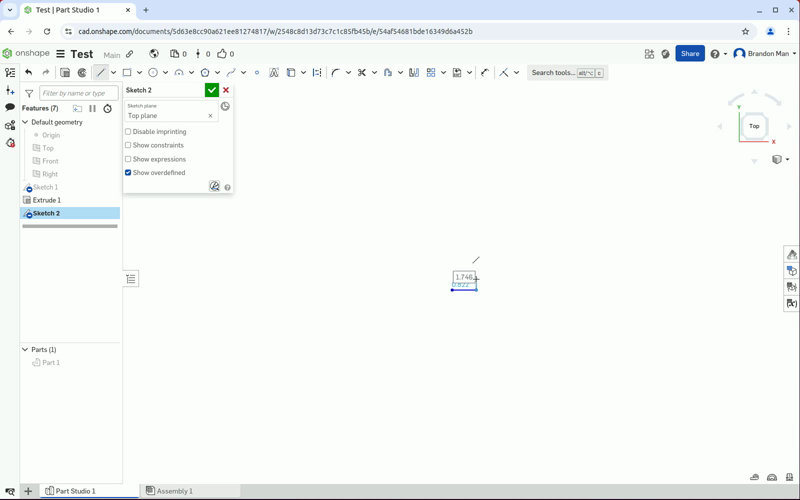
scroll(6)
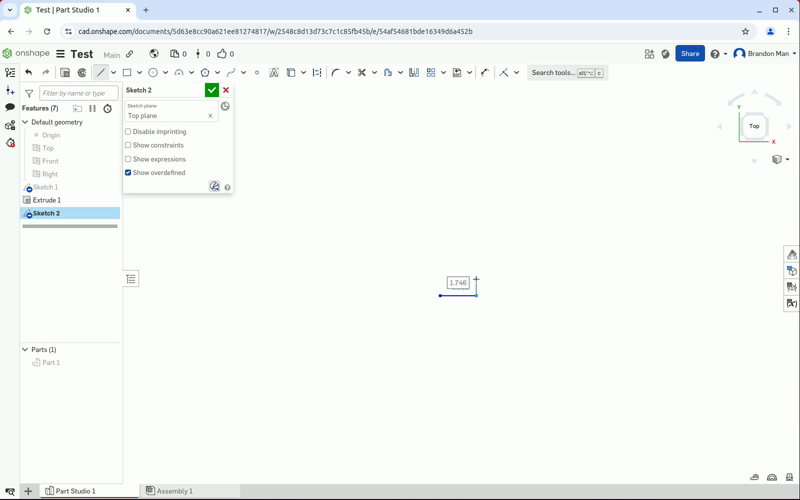
scroll(6)
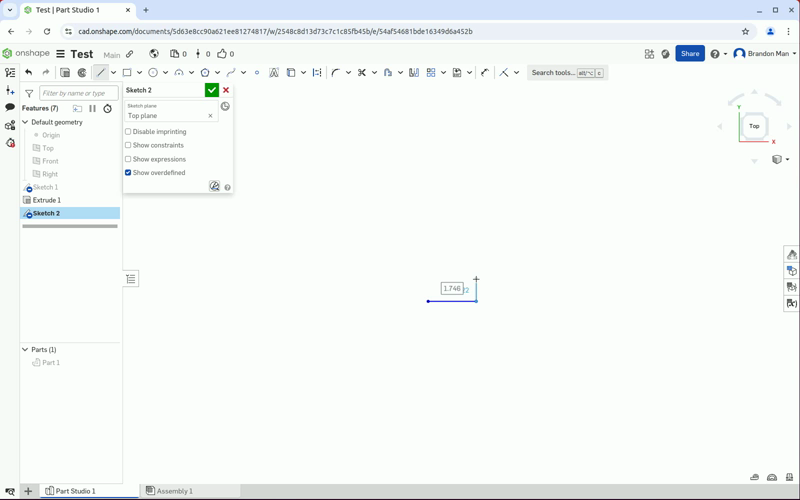
scroll(6)
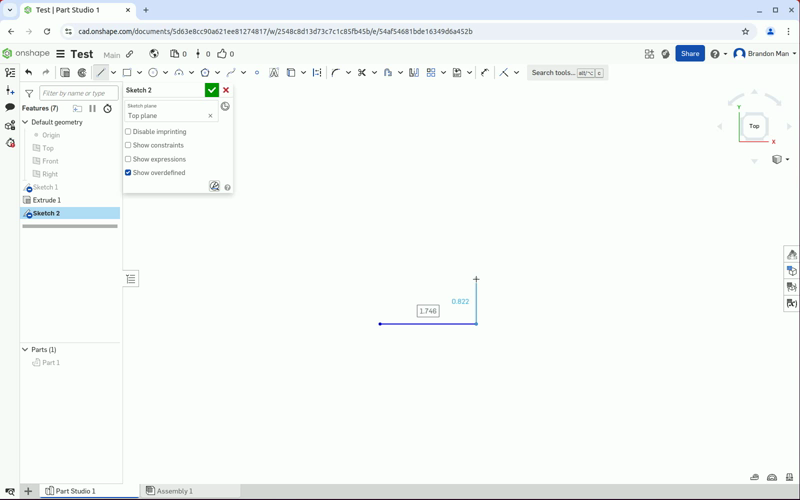
click(476, 278)
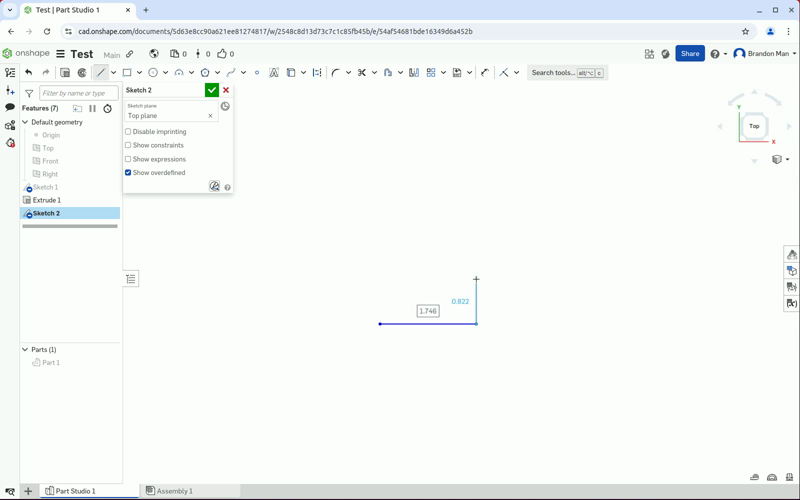
scroll(-6)
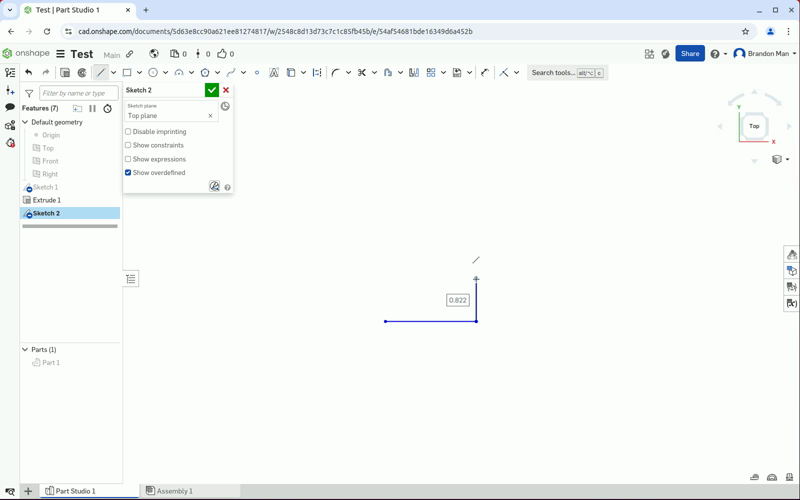
scroll(-6)
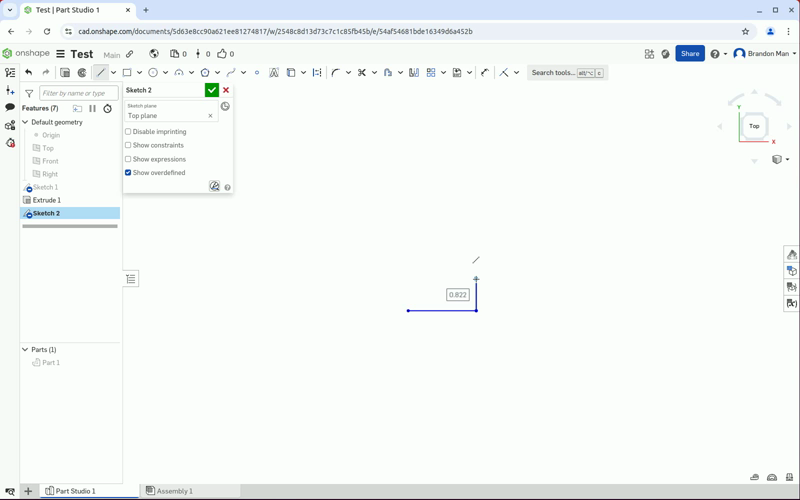
scroll(-6)
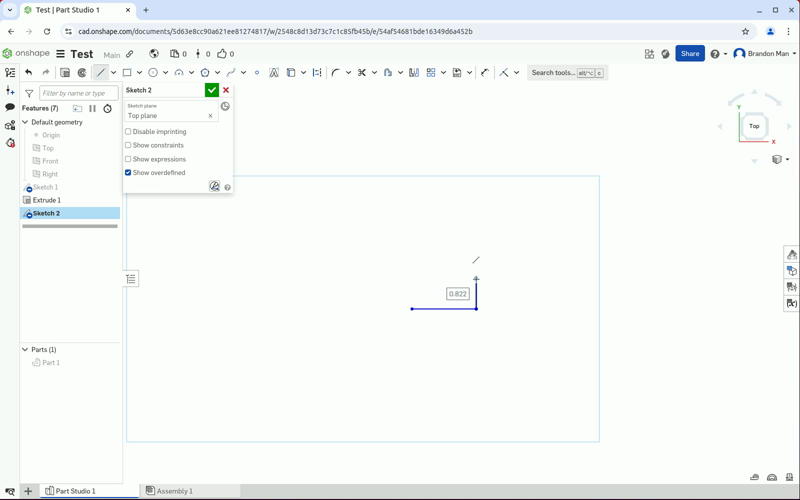
scroll(-6)
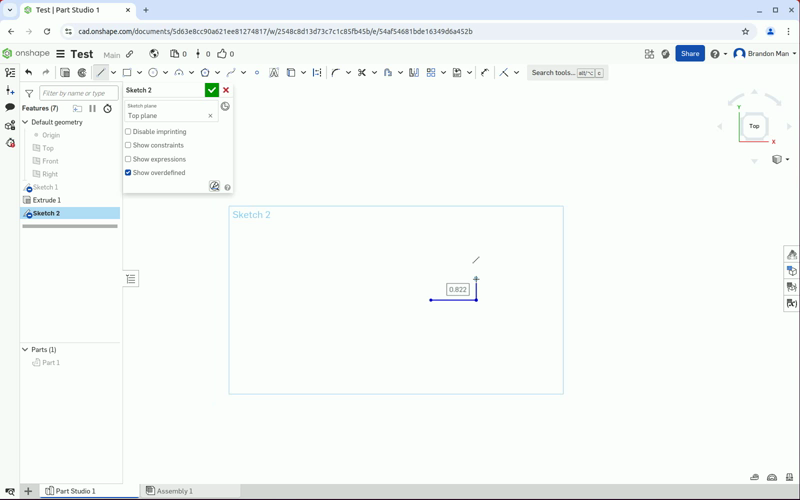
scroll(-6)
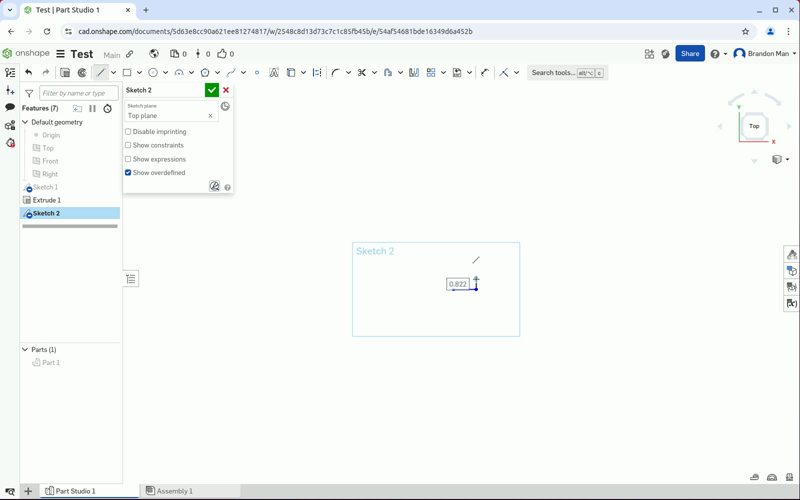
scroll(-6)
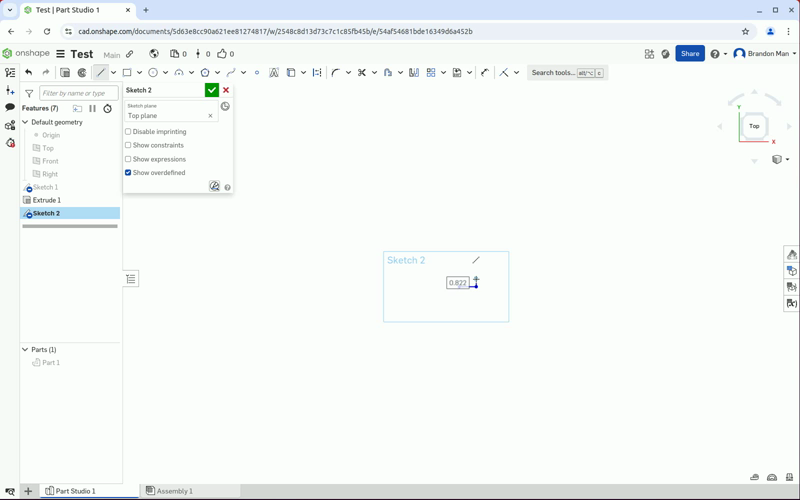
scroll(-6)
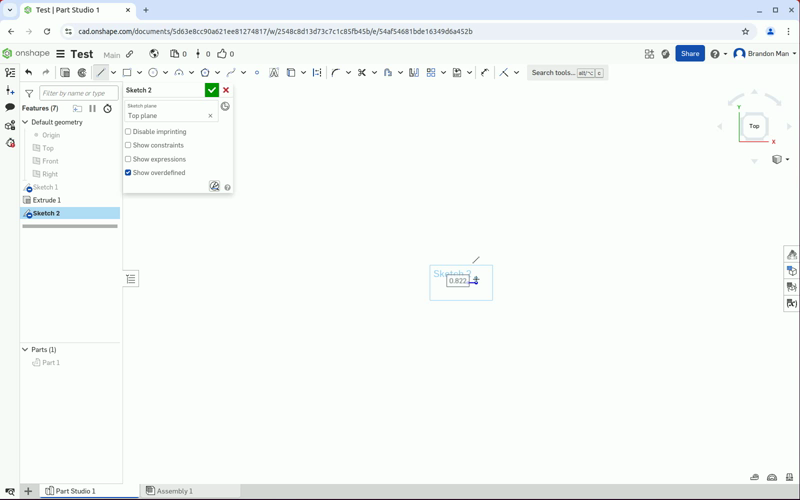
key_up(shift)
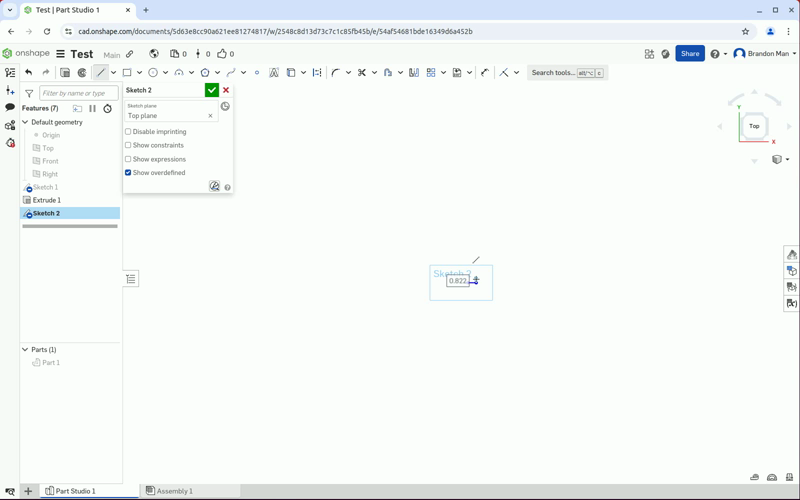
key_down(shift)
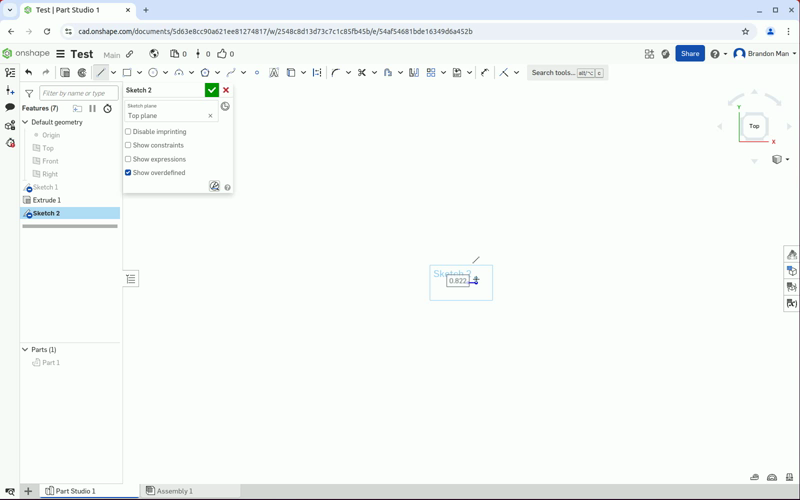
mouse_move(506, 278)
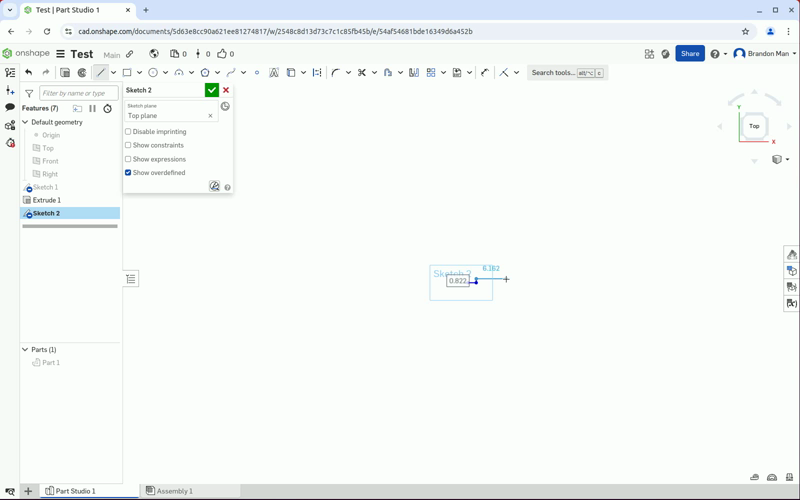
mouse_move(467, 278)
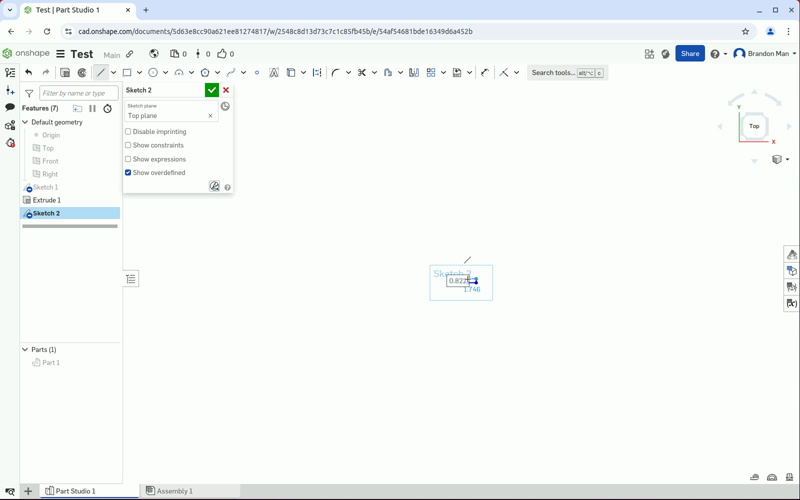
scroll(6)
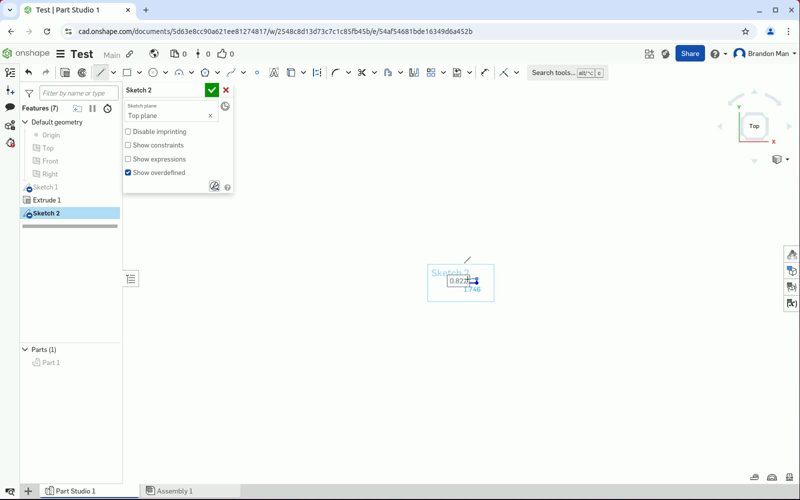
scroll(6)
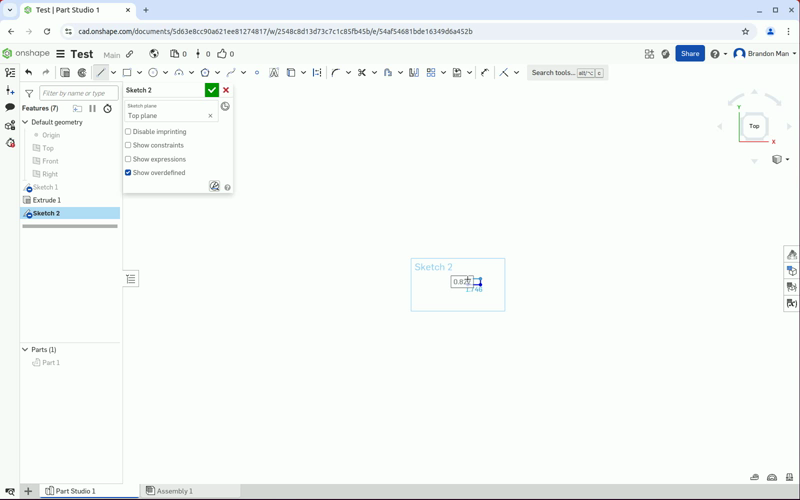
scroll(6)
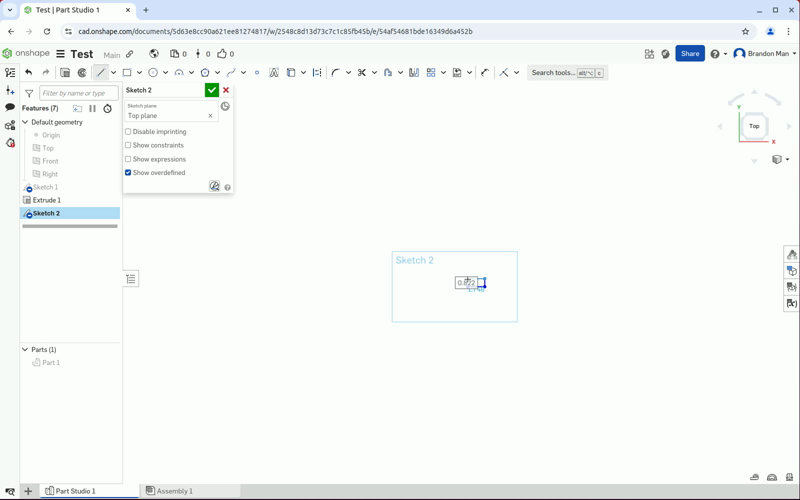
scroll(6)
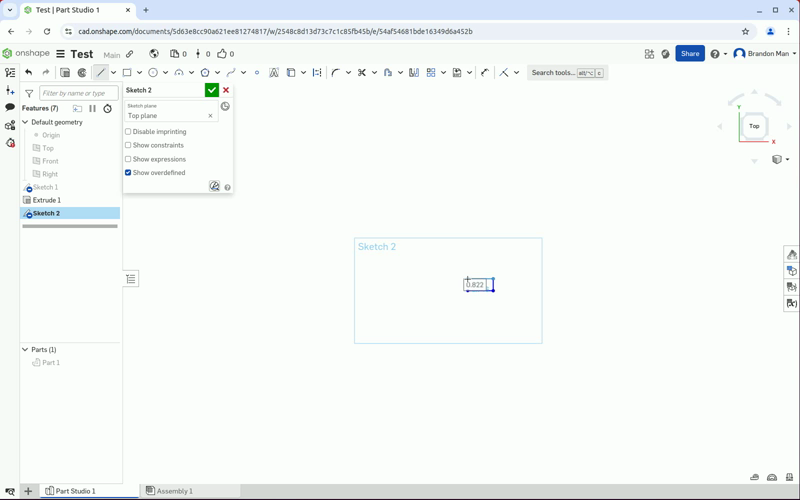
scroll(6)
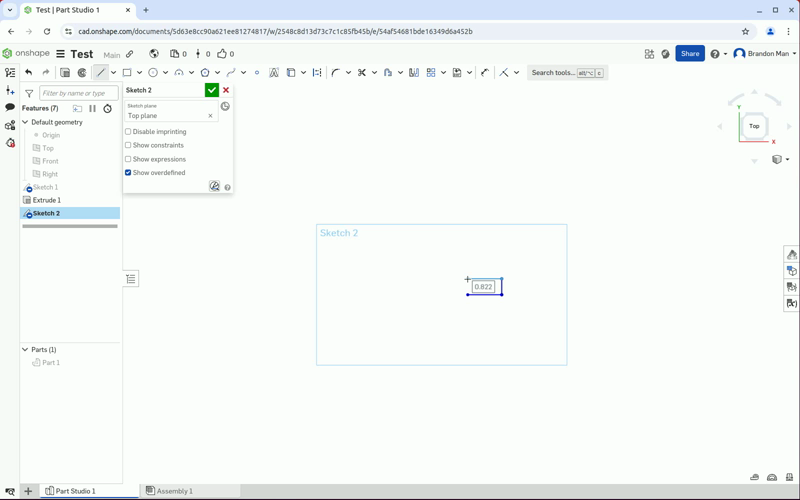
scroll(6)
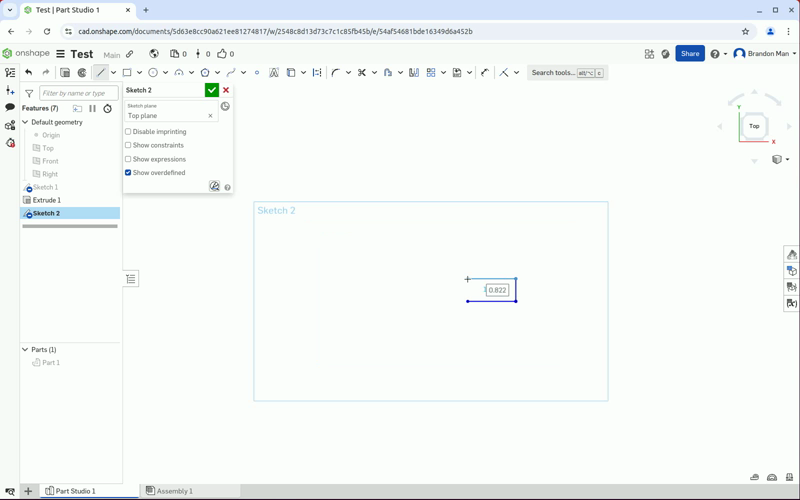
scroll(6)
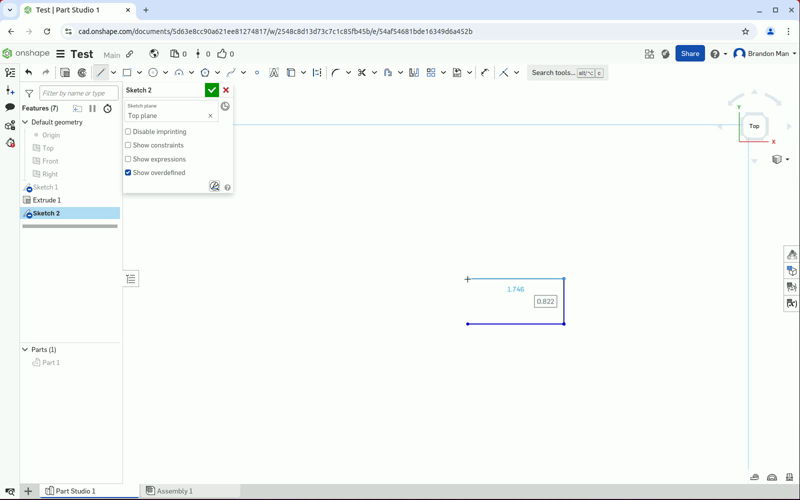
click(467, 278)
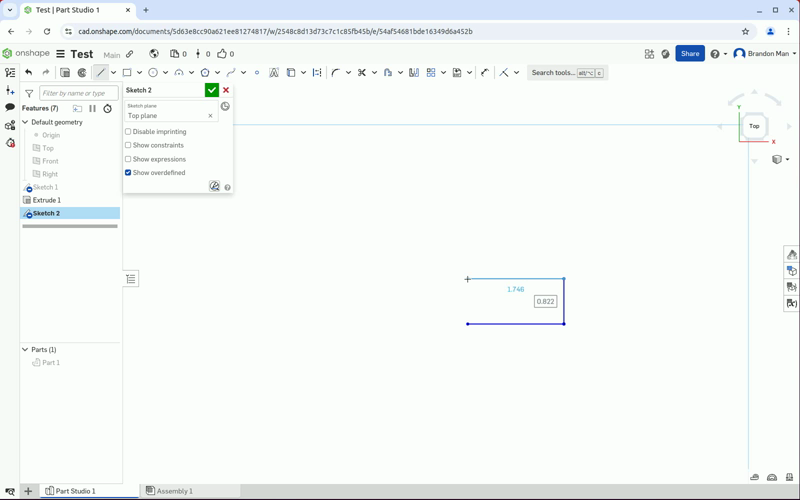
scroll(-6)
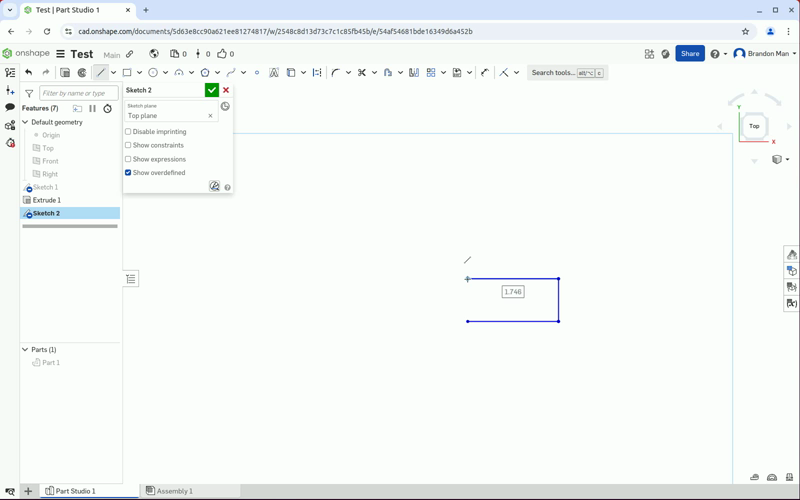
scroll(-6)
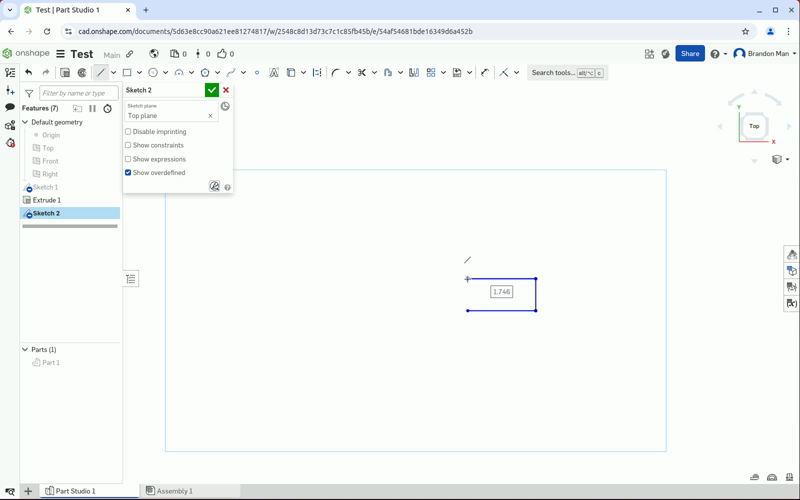
scroll(-6)
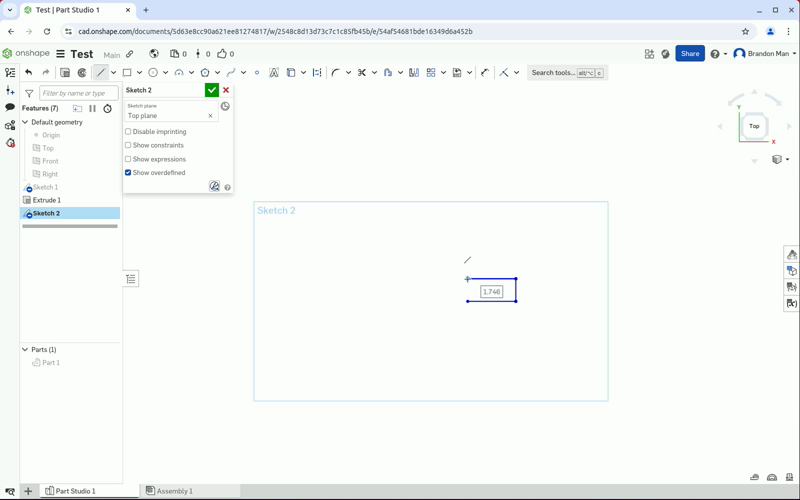
scroll(-6)
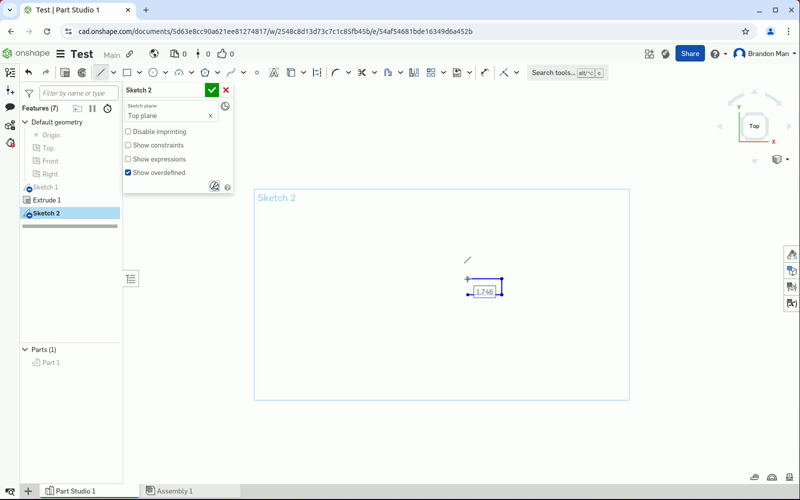
scroll(-6)
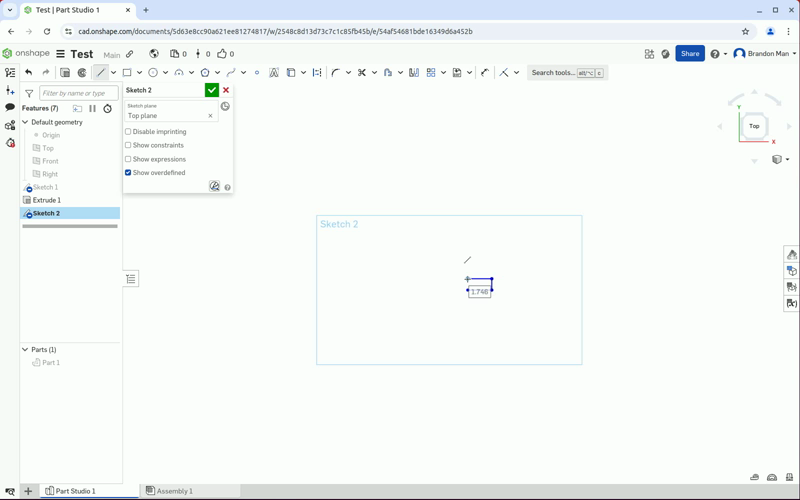
scroll(-6)
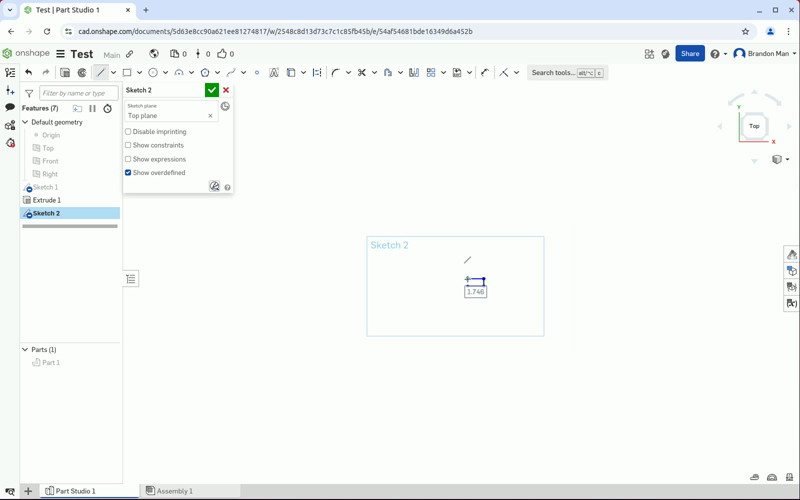
scroll(-6)
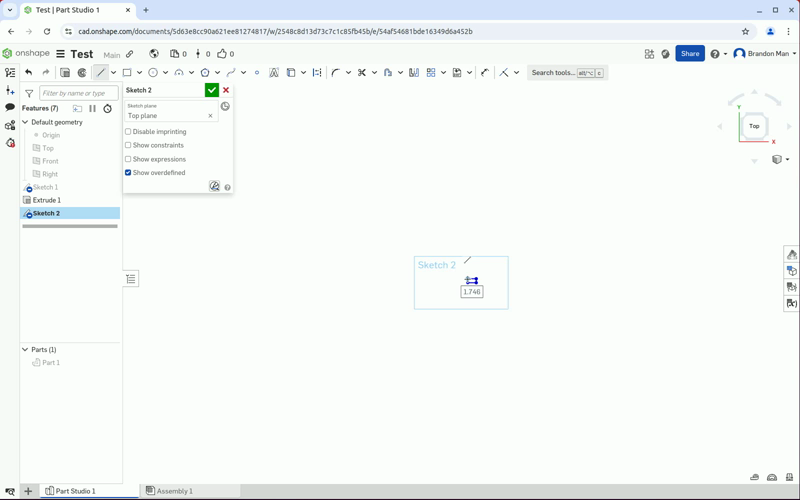
key_up(shift)
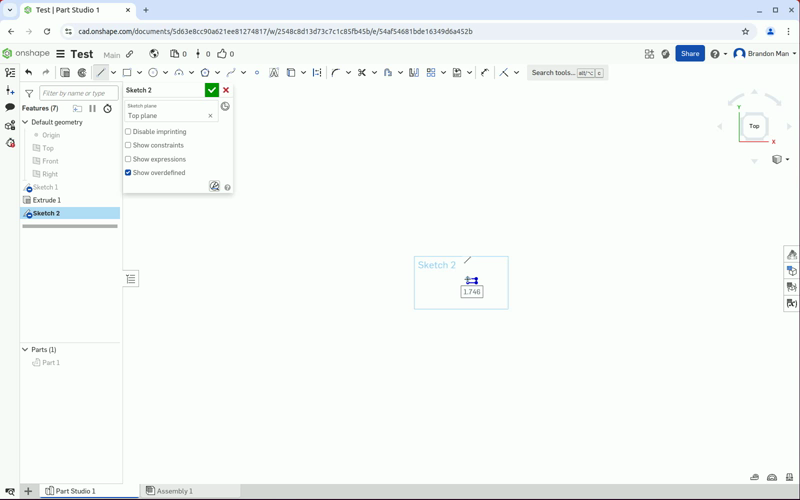
mouse_move(497, 278)
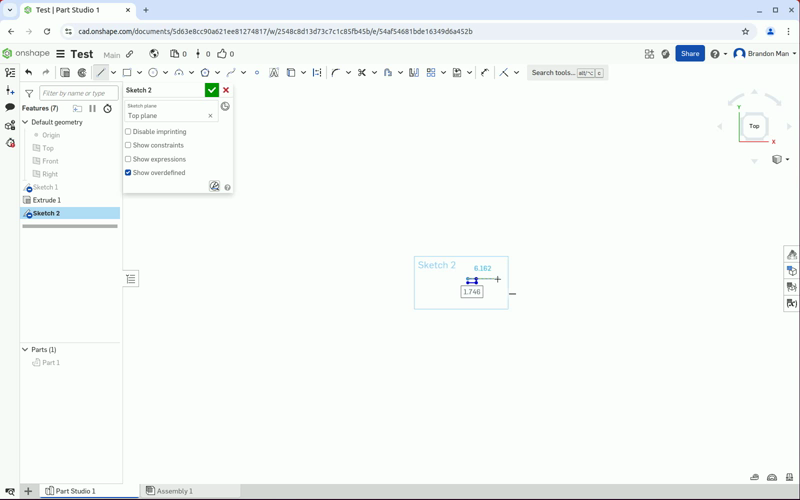
key_down(shift)
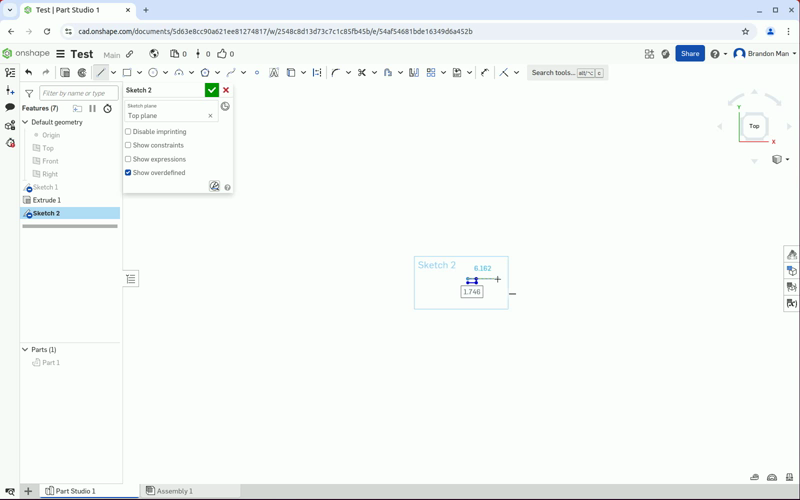
mouse_move(467, 282)
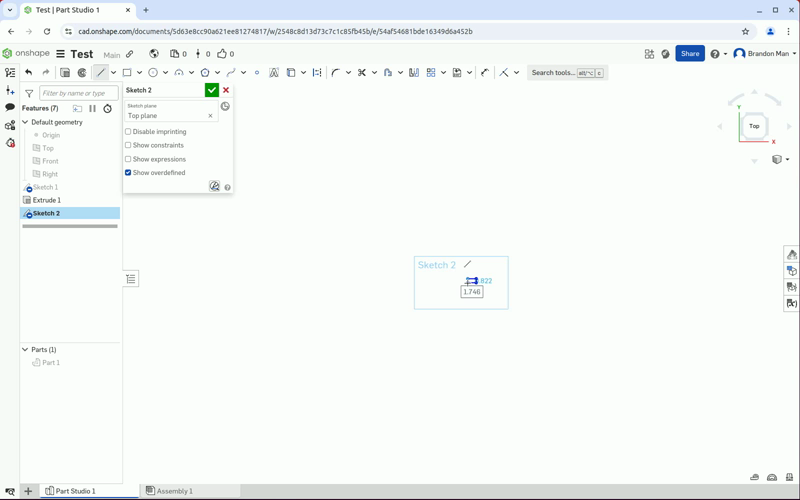
scroll(6)
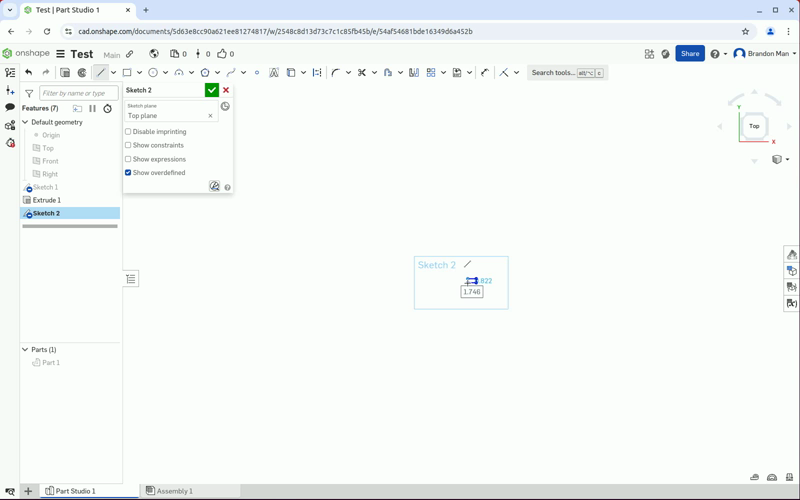
scroll(6)
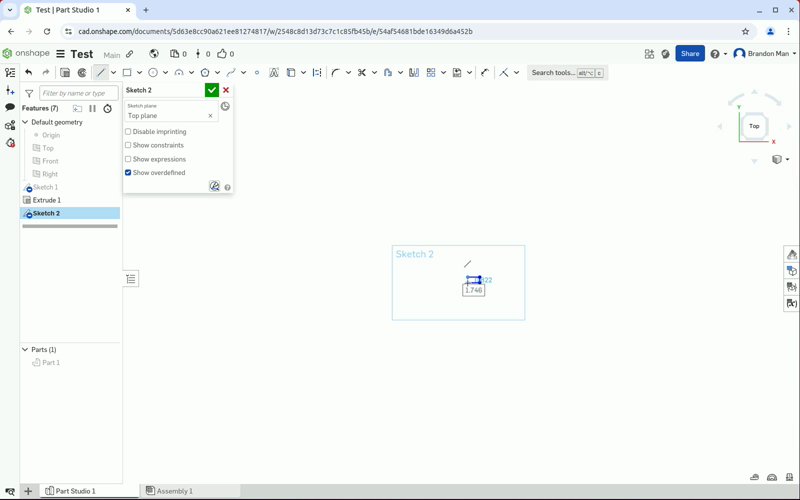
scroll(6)
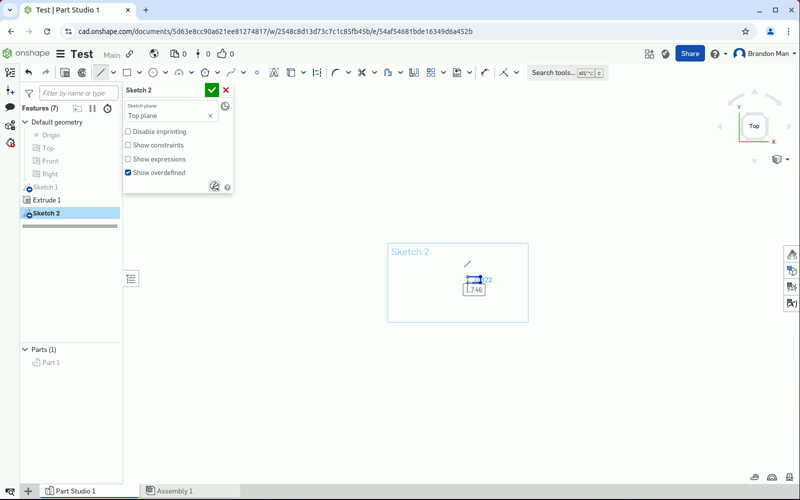
scroll(6)
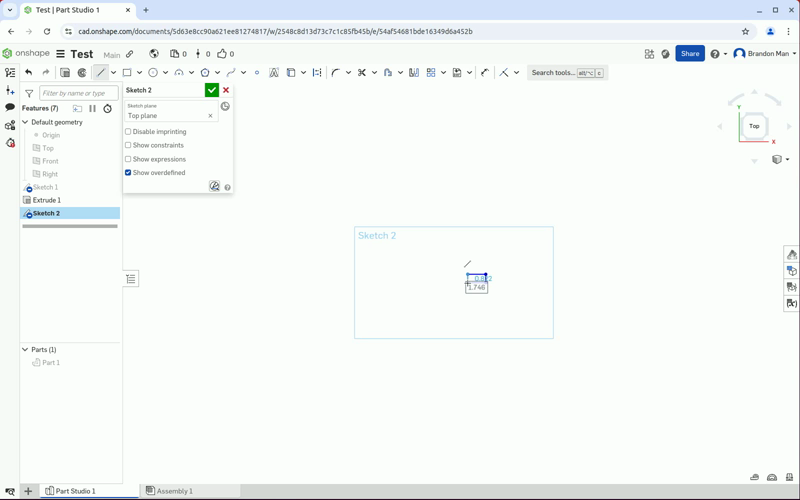
scroll(6)
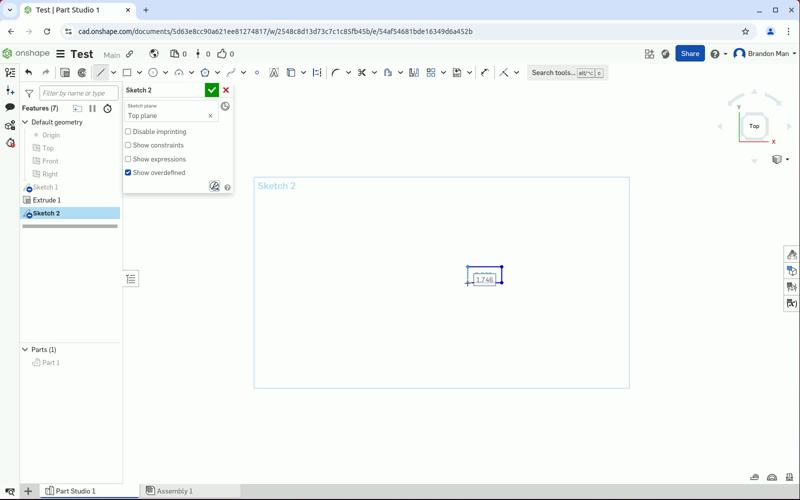
scroll(6)
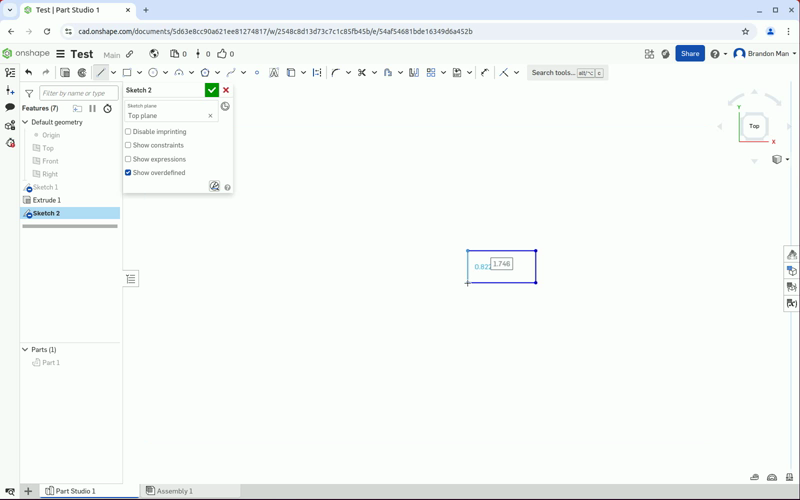
scroll(6)
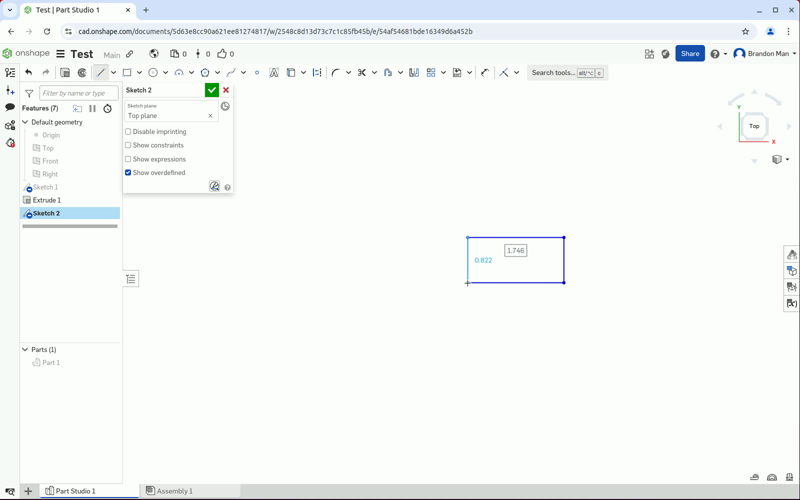
key_up(shift)
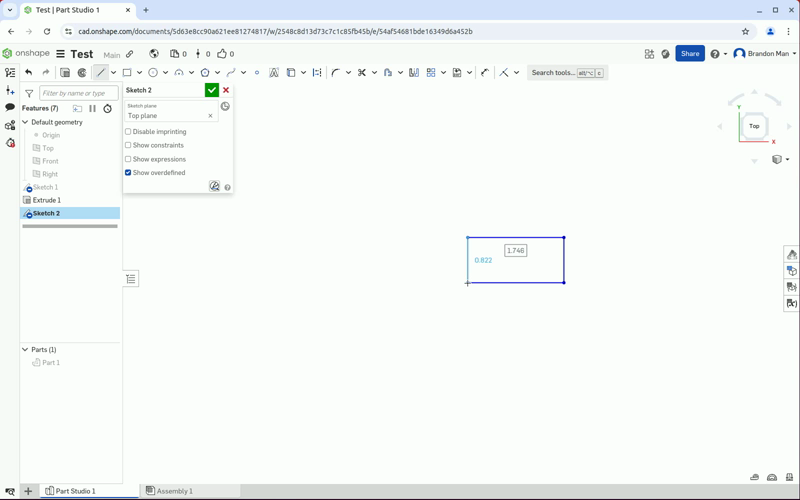
click(467, 282)
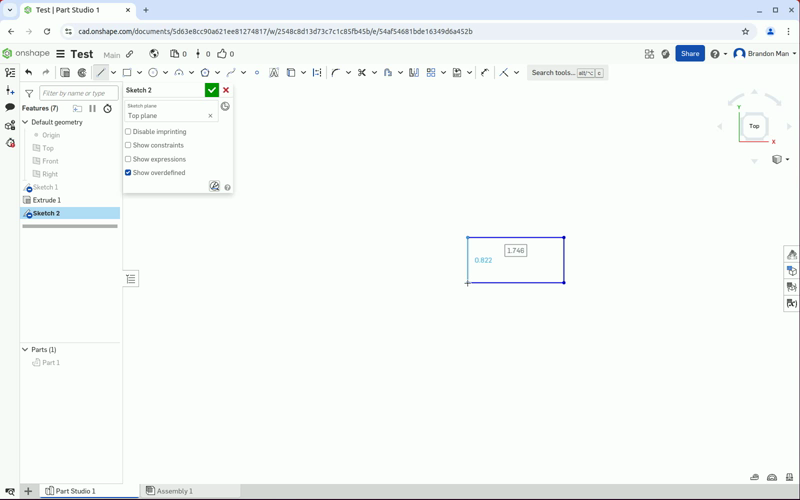
scroll(-6)
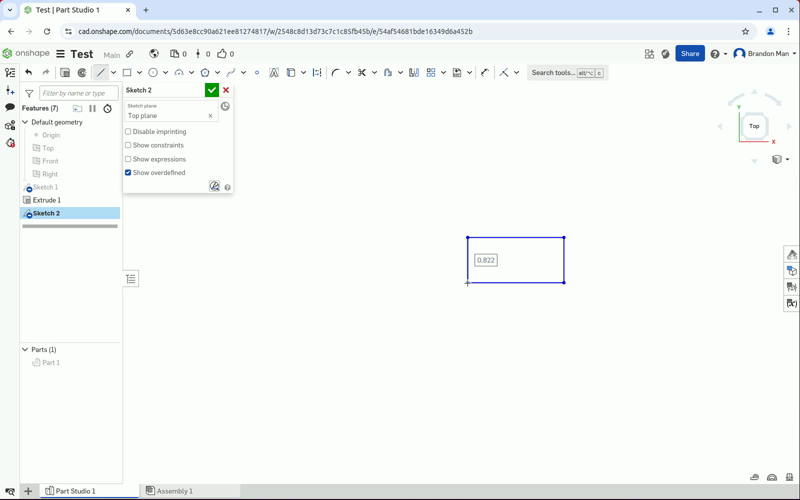
scroll(-6)
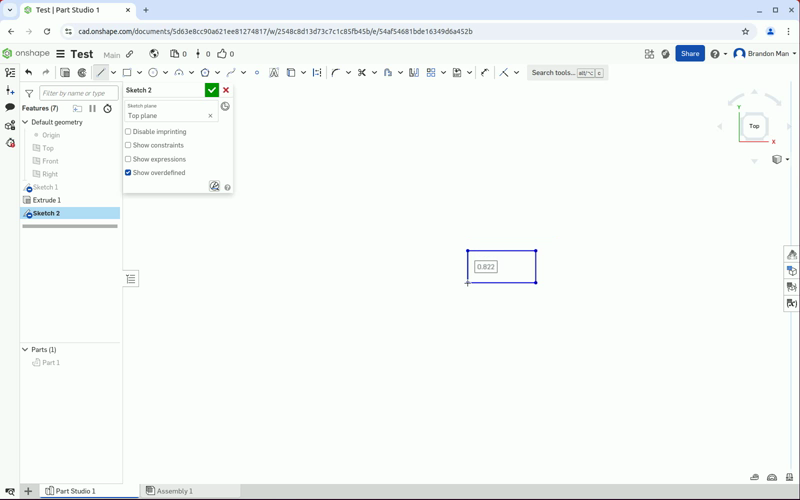
scroll(-6)
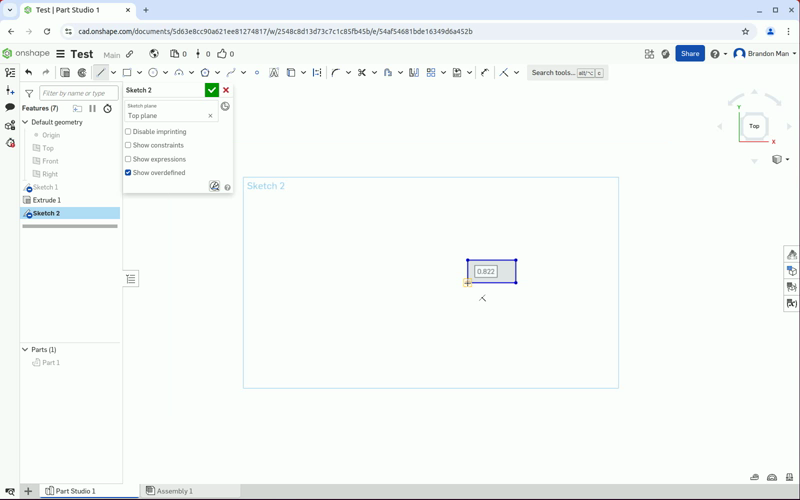
scroll(-6)
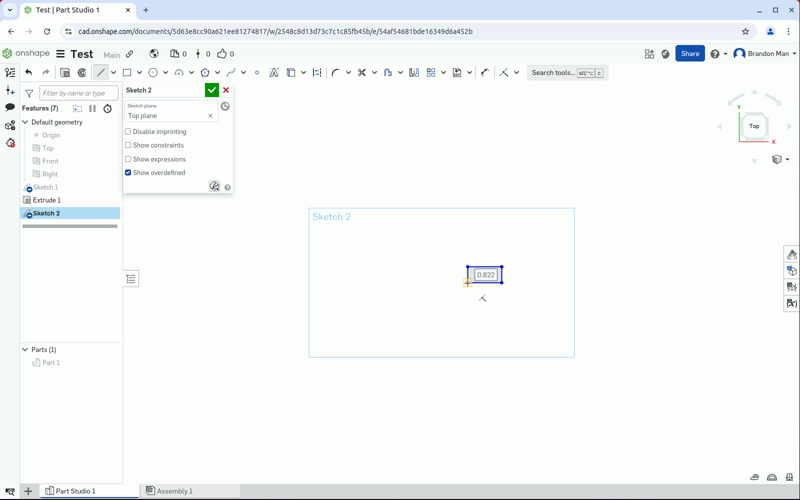
scroll(-6)
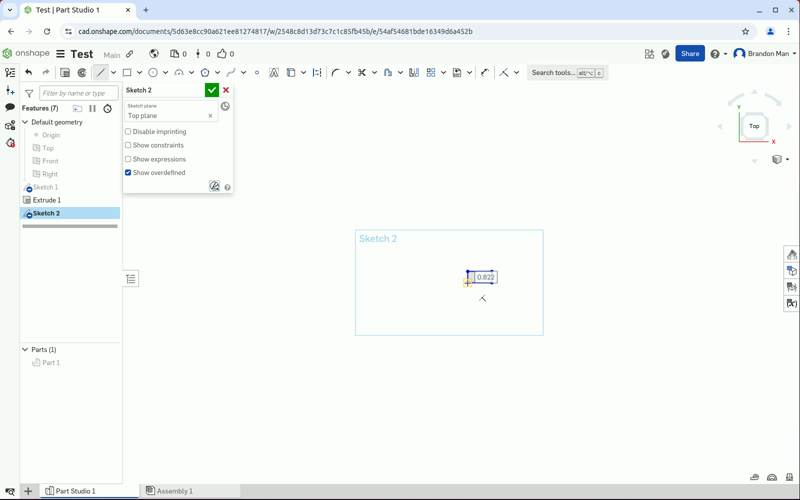
scroll(-6)
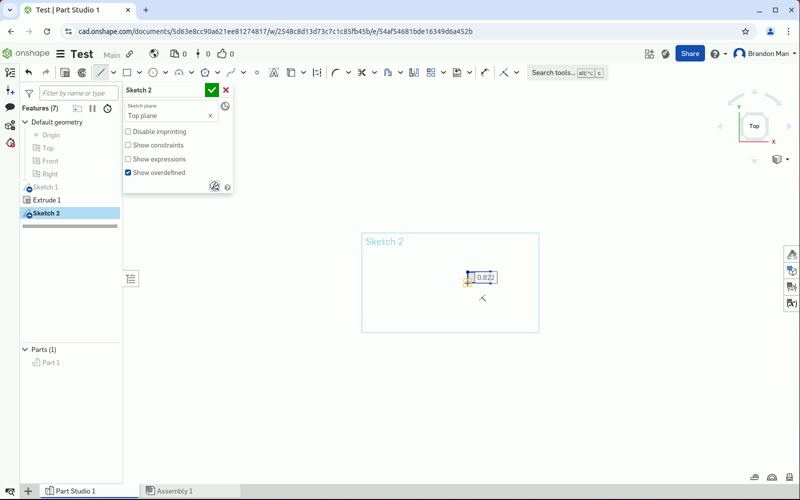
scroll(-6)
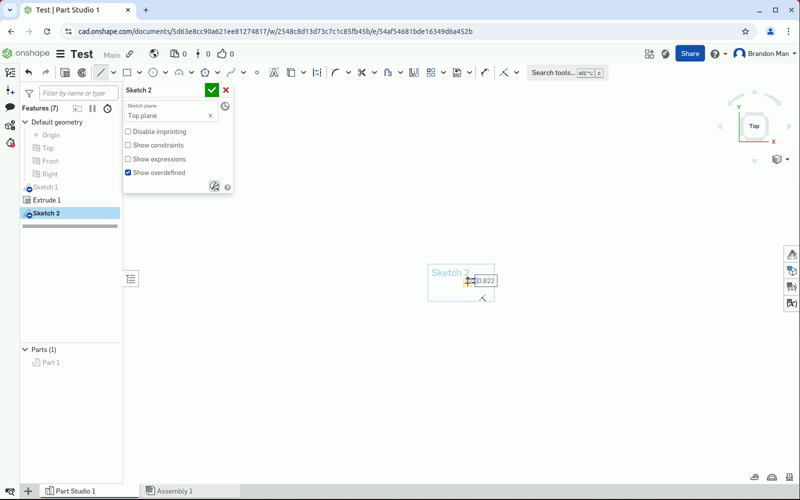
key(esc)
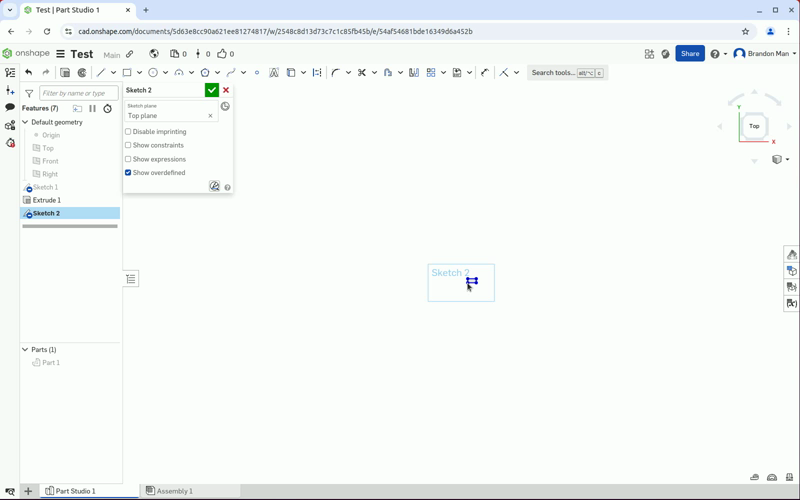
mouse_move(471, 281)
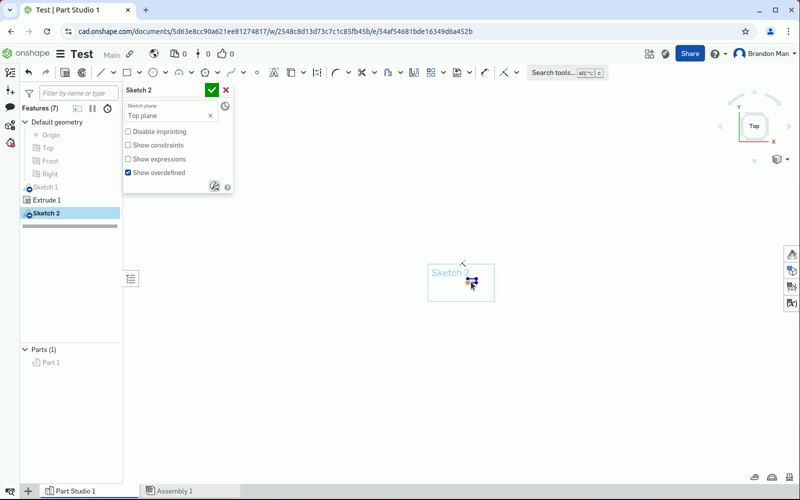
scroll(6)
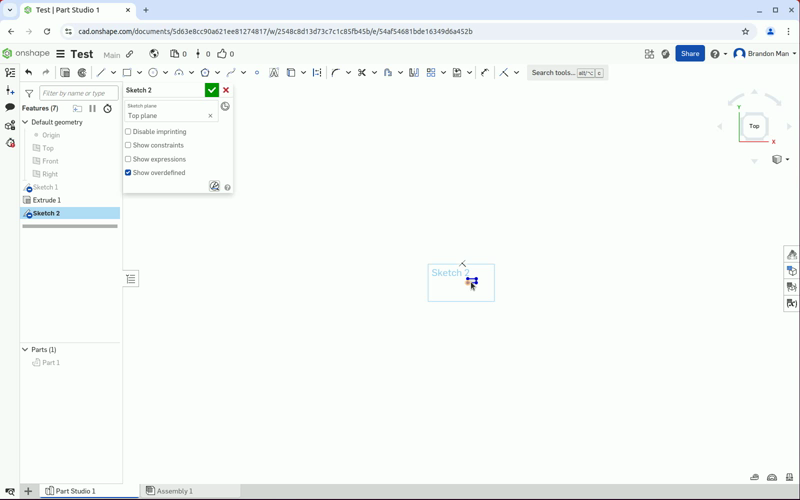
scroll(6)
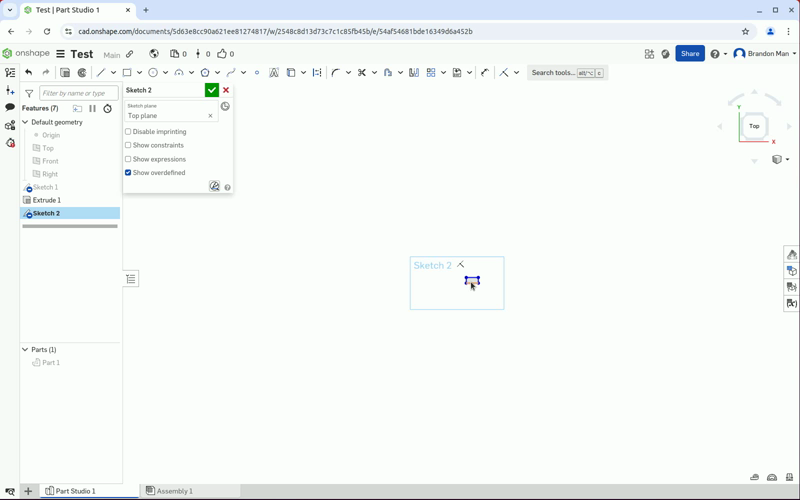
scroll(6)
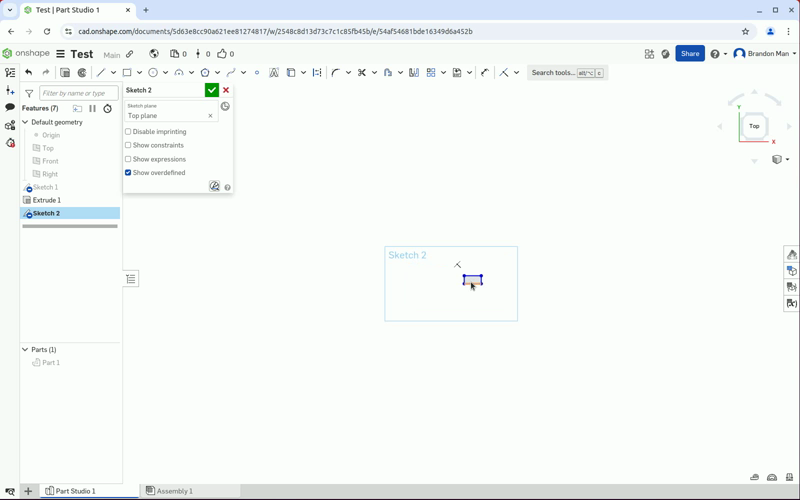
scroll(6)
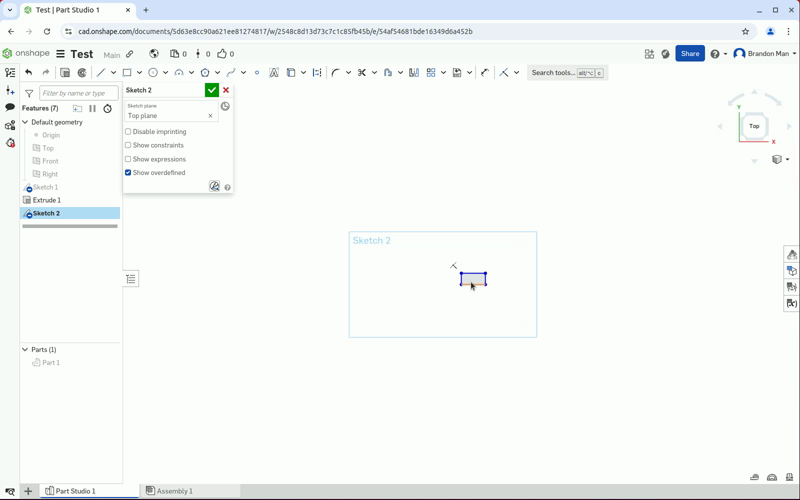
scroll(6)
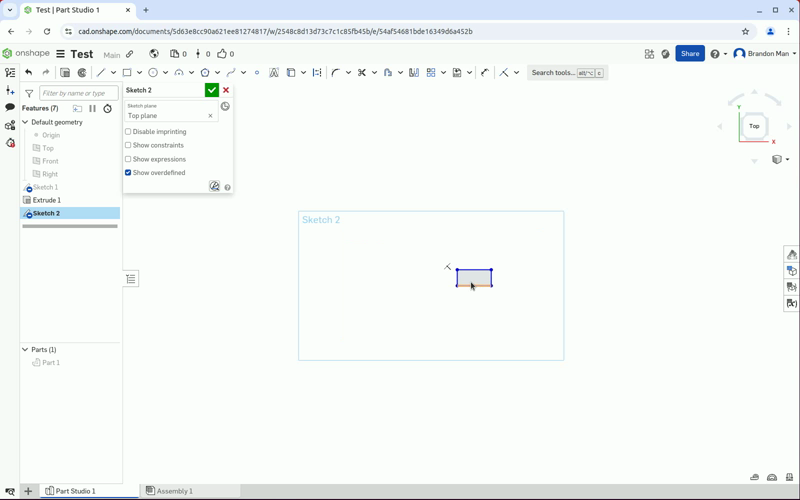
scroll(6)
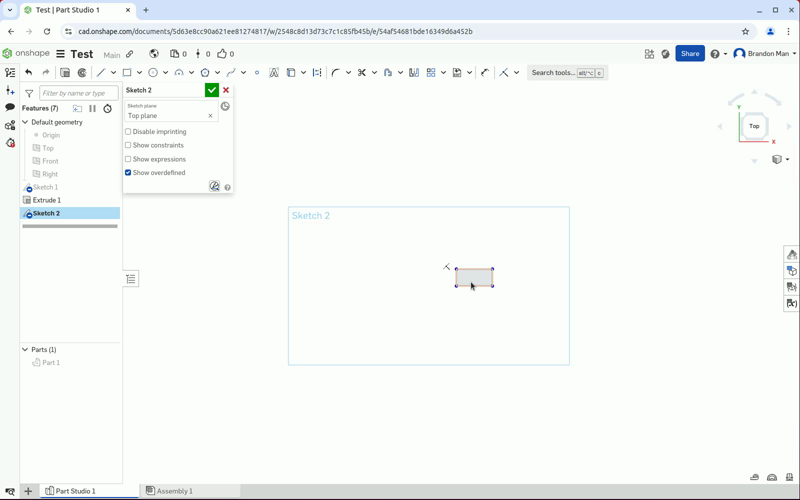
scroll(6)
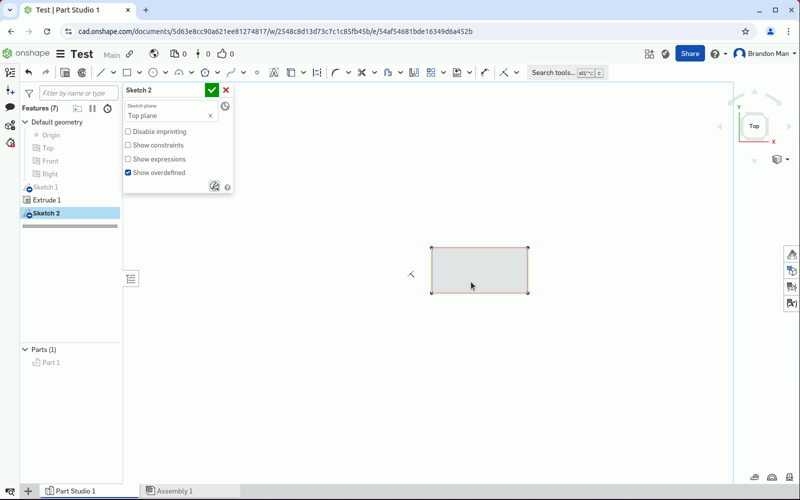
click(471, 281)
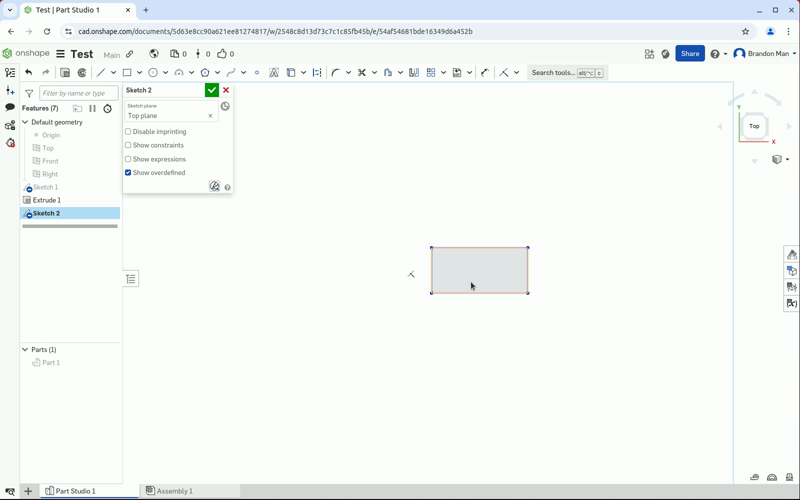
scroll(-6)
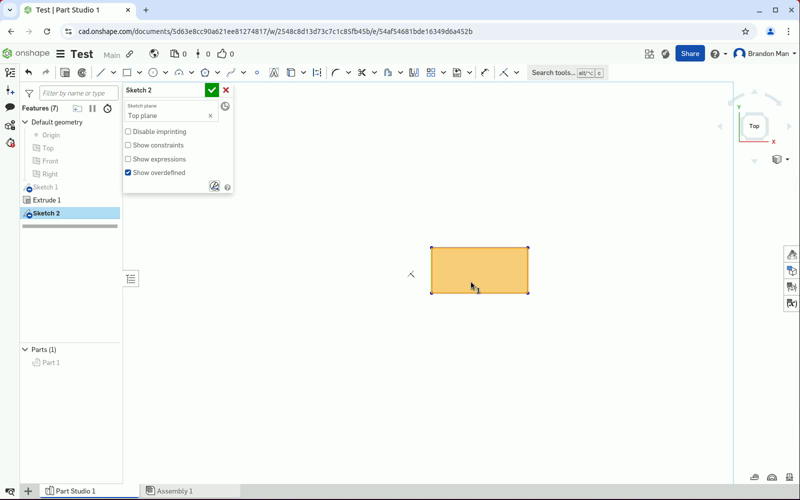
scroll(-6)
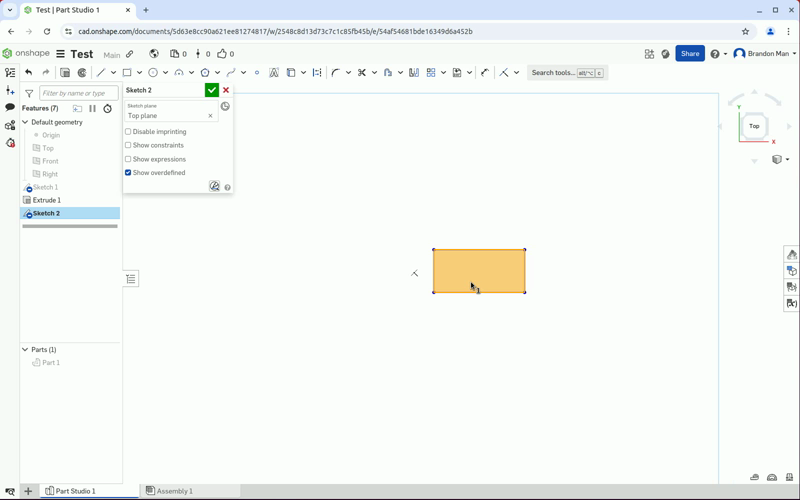
scroll(-6)
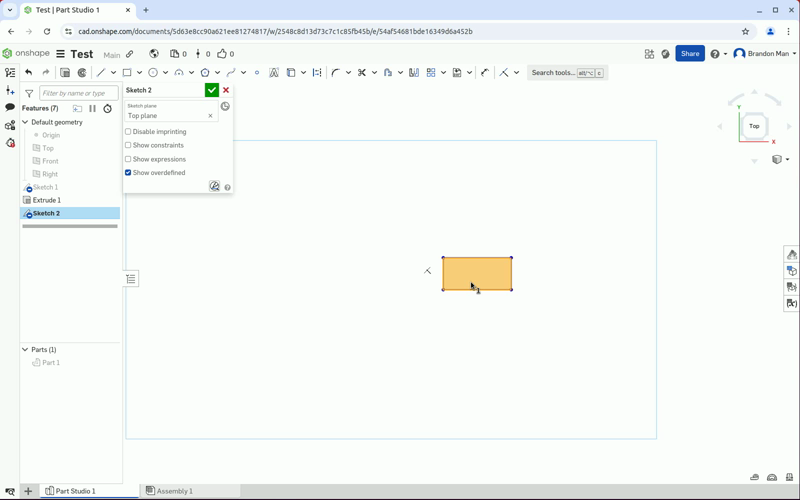
scroll(-6)
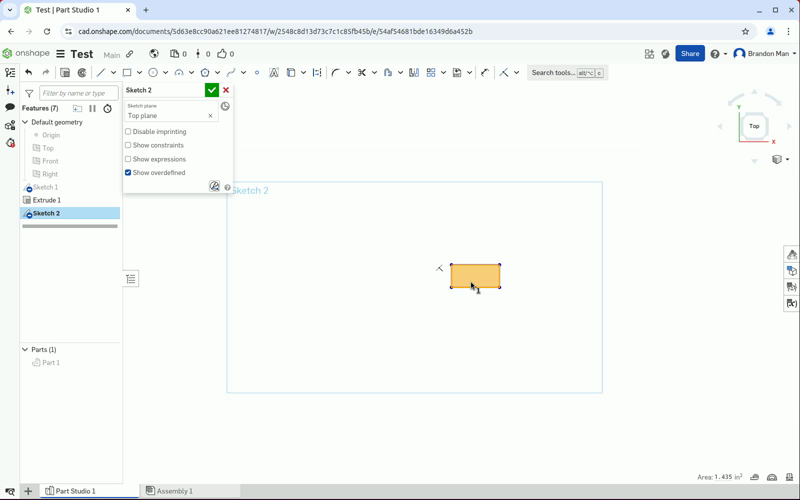
scroll(-6)
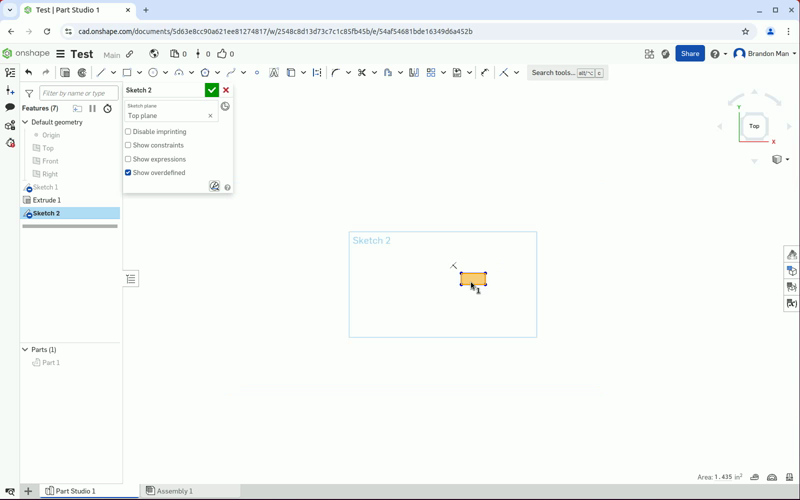
scroll(-6)
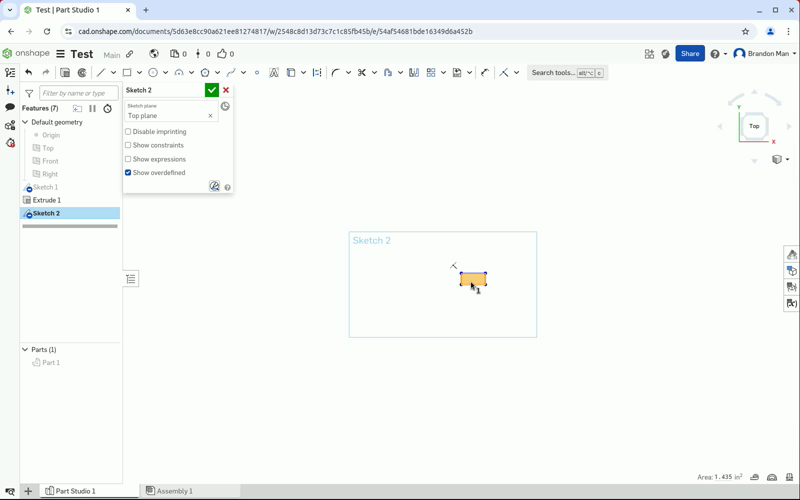
scroll(-6)
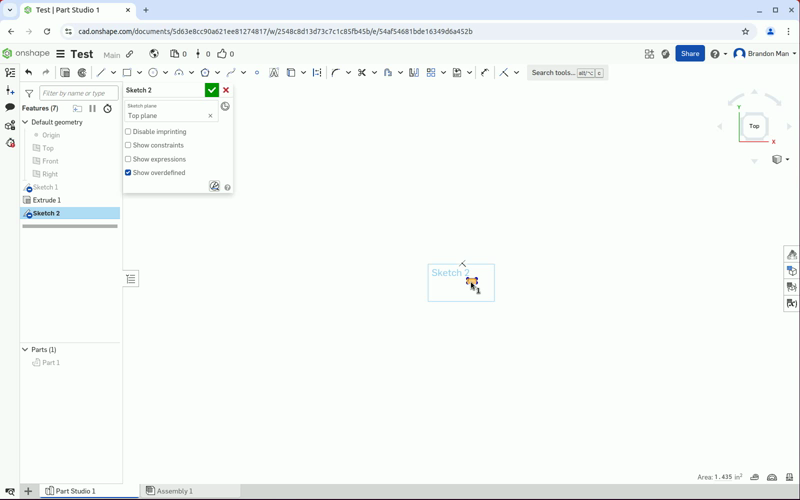
mouse_move(73, 352)
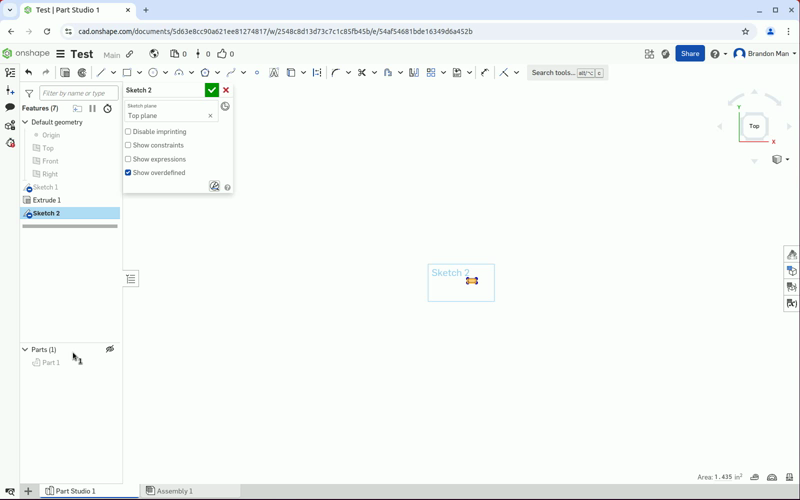
key(shift+y)
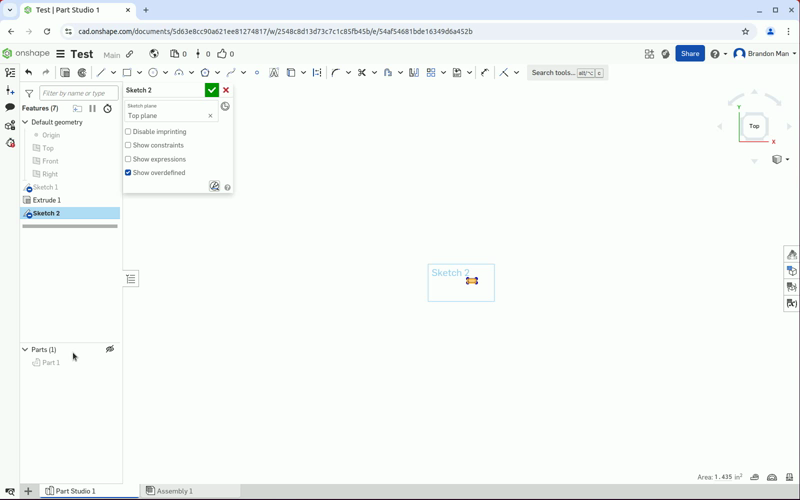
key(shift+e)
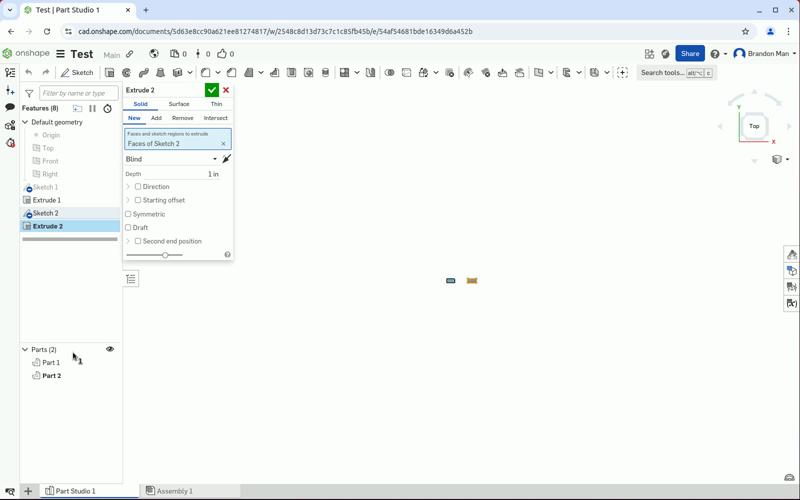
mouse_move(143, 106)
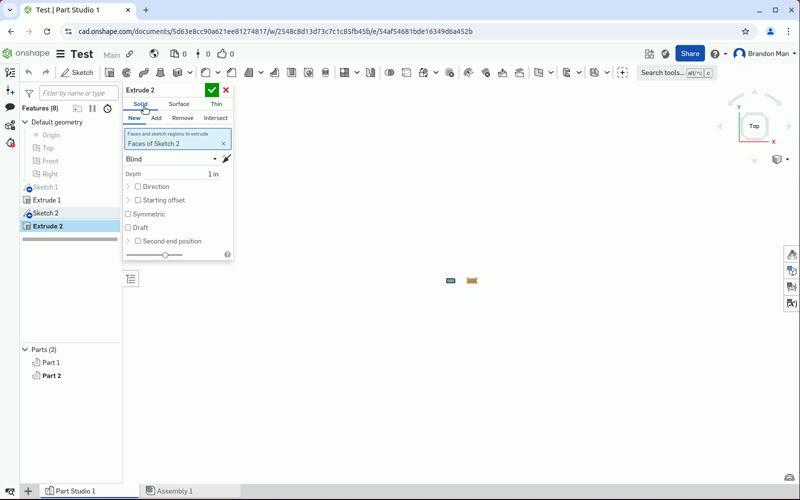
click(143, 106)
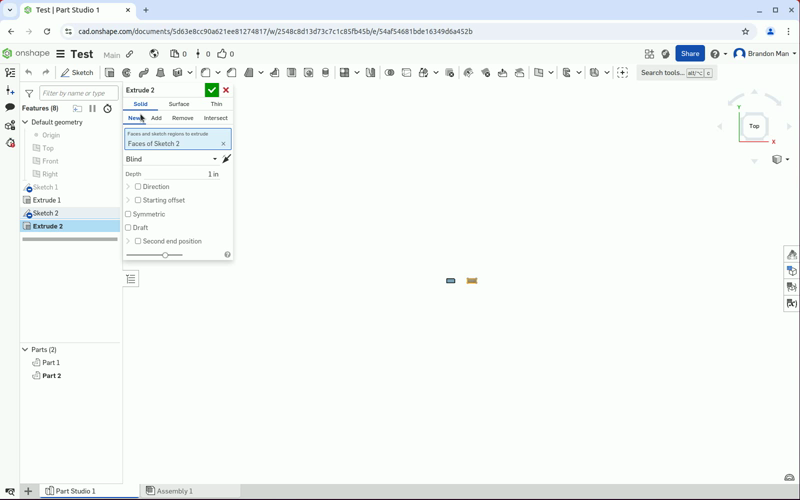
mouse_move(137, 120)
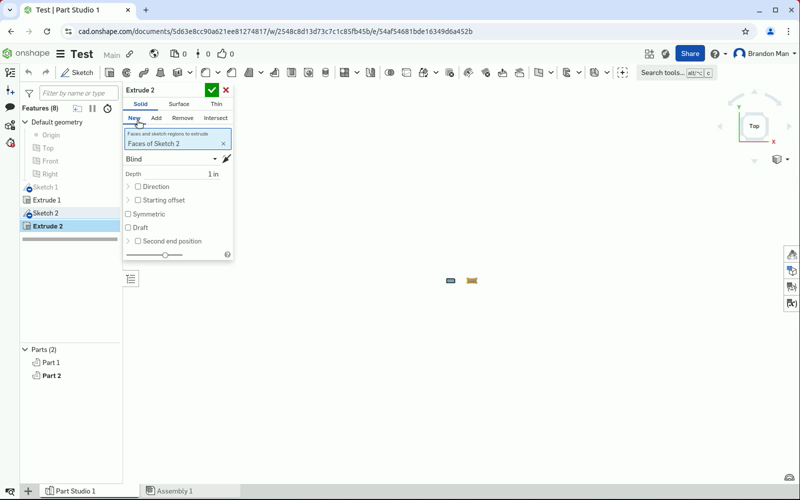
click(137, 120)
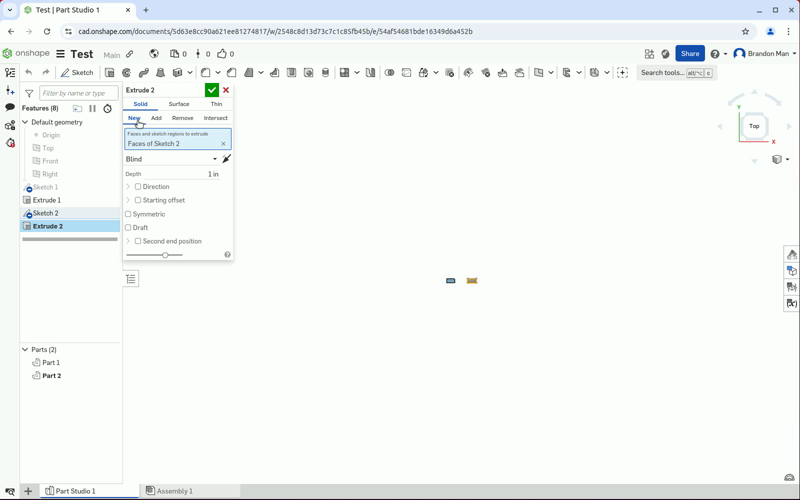
key(tab, 4)
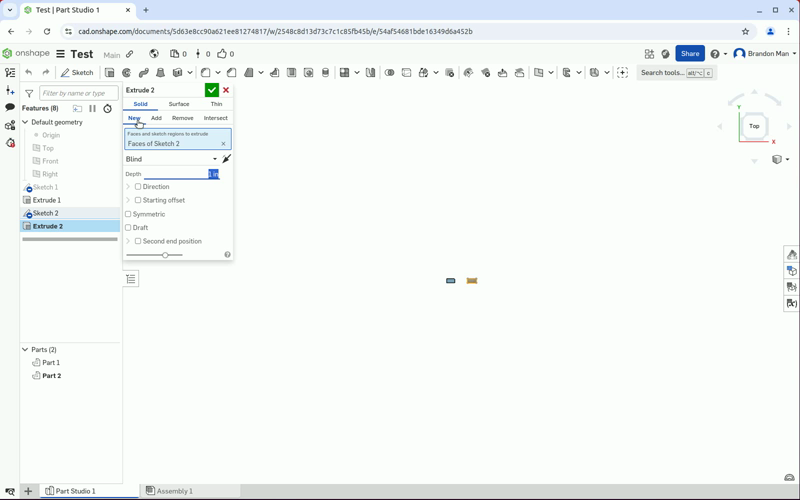
text(0.241)
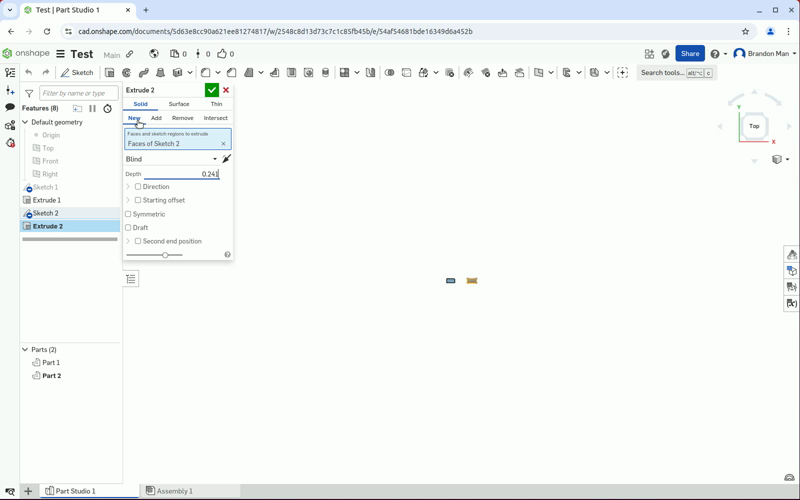
key(enter)
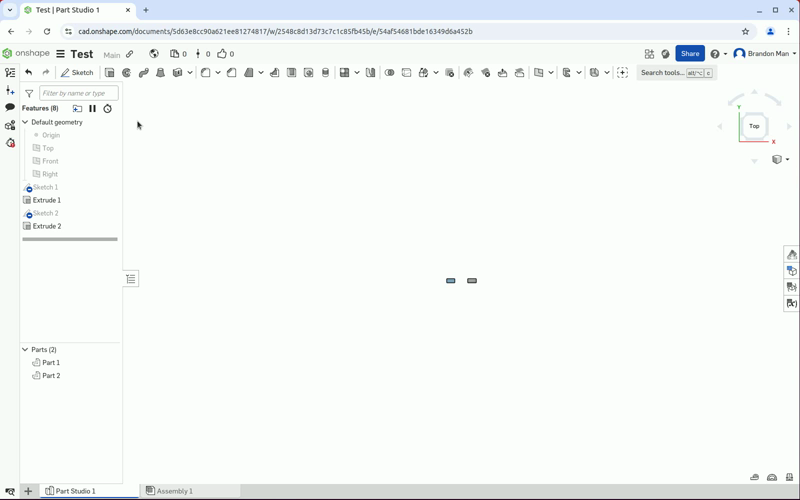
key(shift+h)
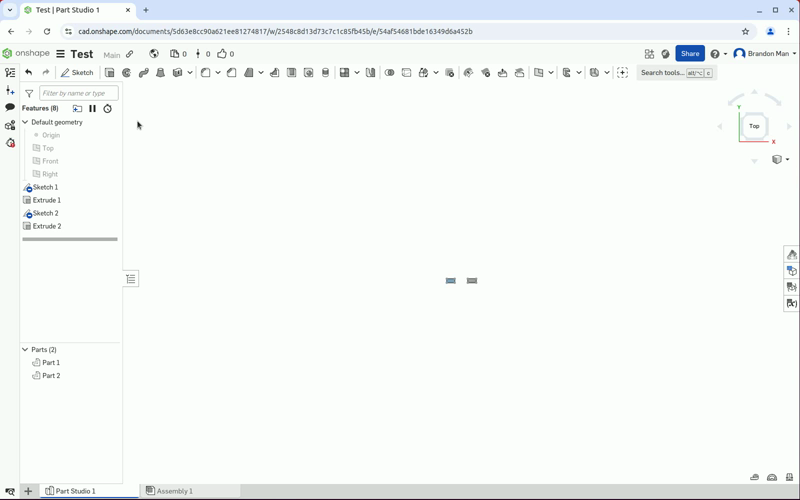
key(shift+h)
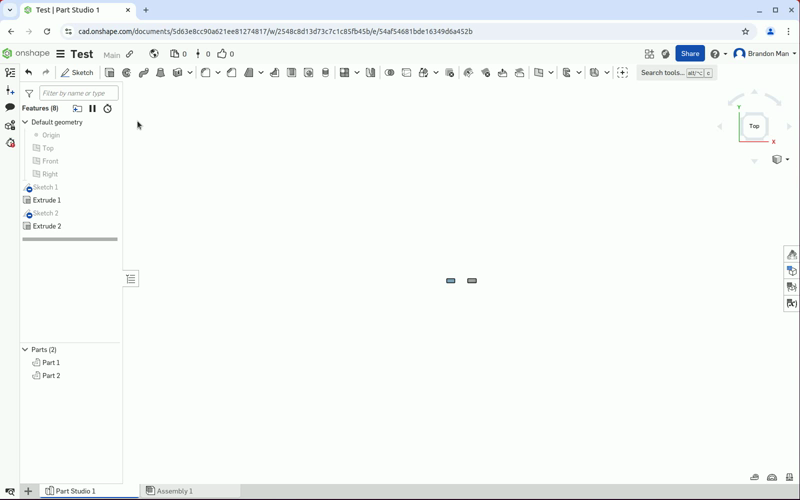
mouse_move(73, 189)
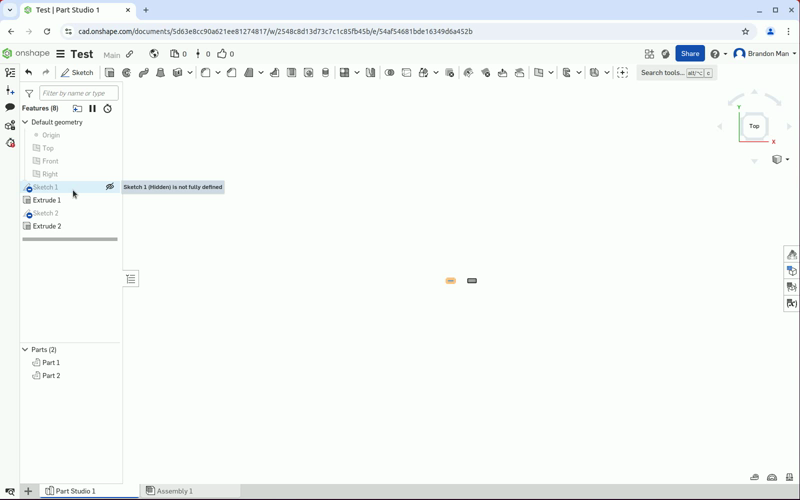
click(73, 189)
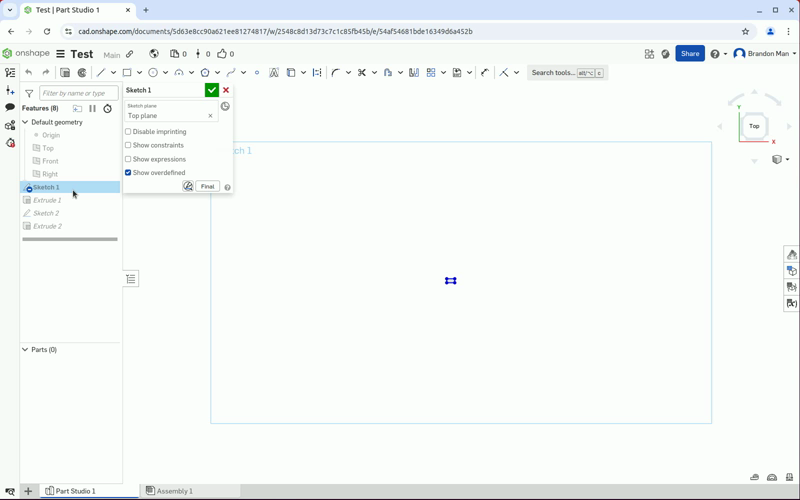
mouse_move(229, 92)
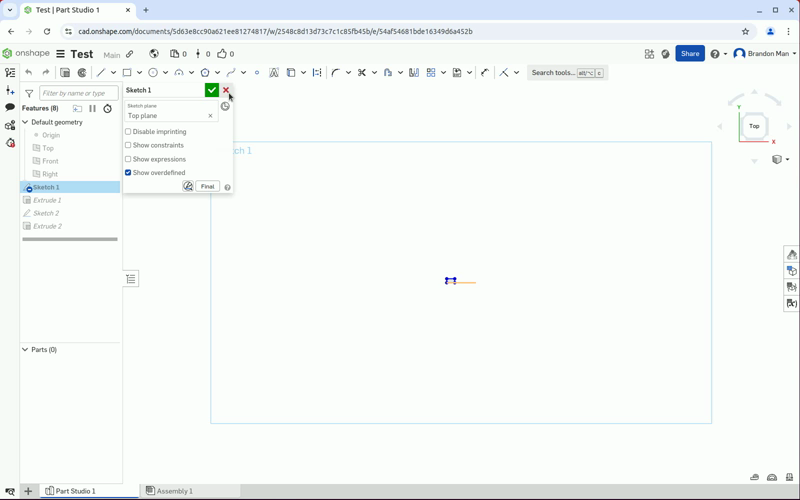
click(229, 92)
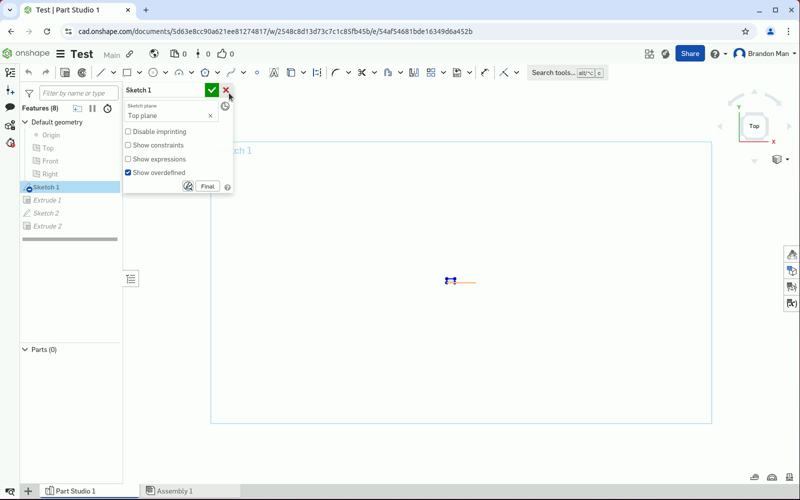
key(shift+s)
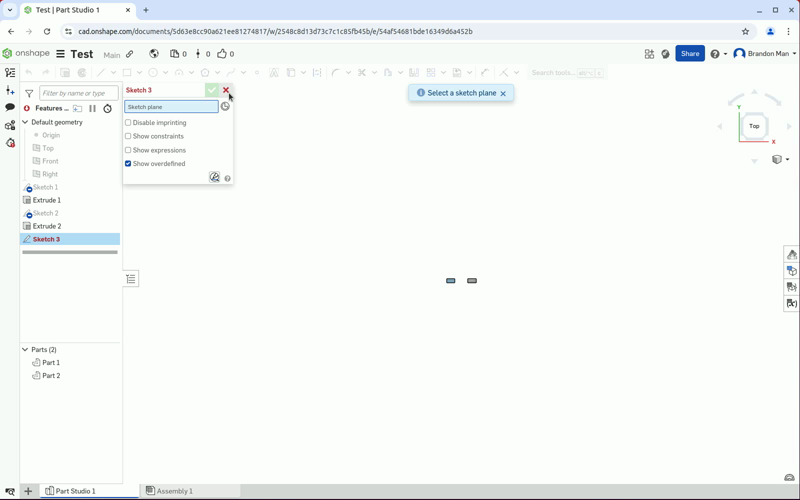
mouse_move(73, 150)
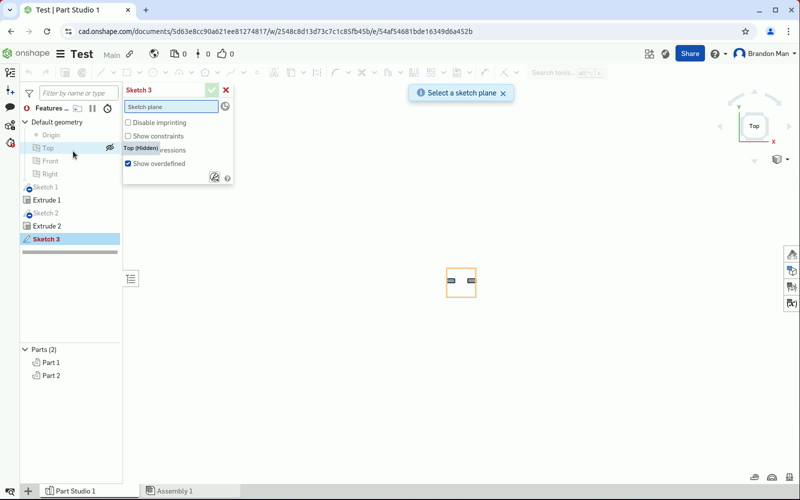
click(73, 150)
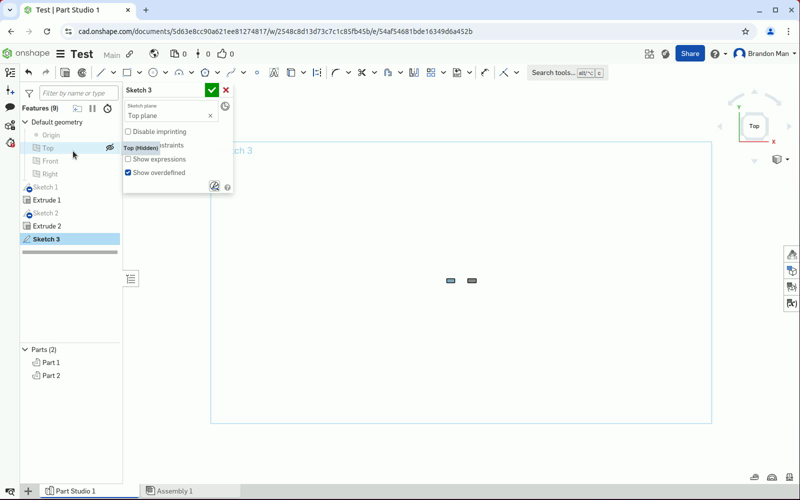
mouse_move(73, 352)
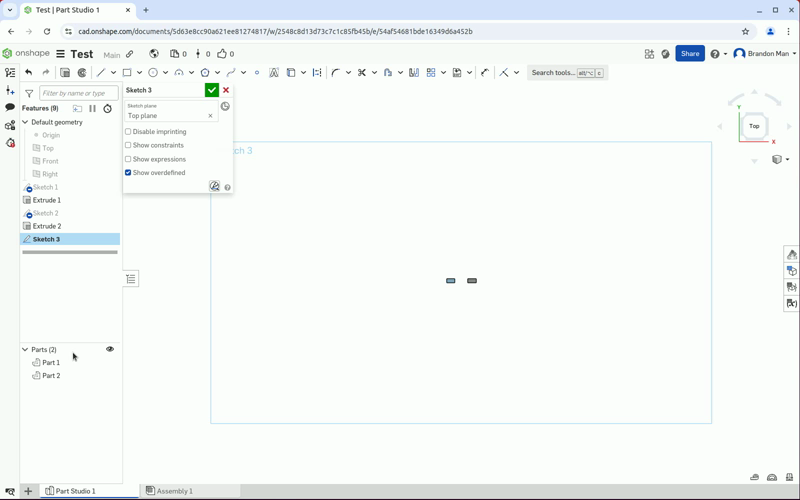
key(y)
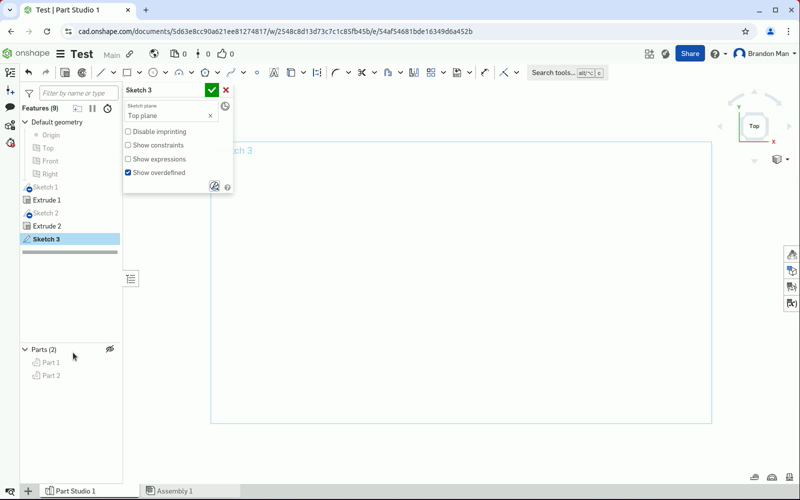
key(l)
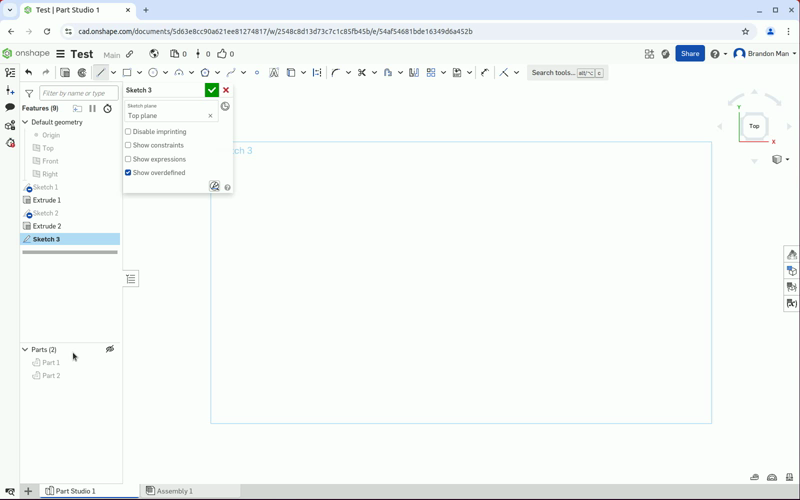
key_down(shift)
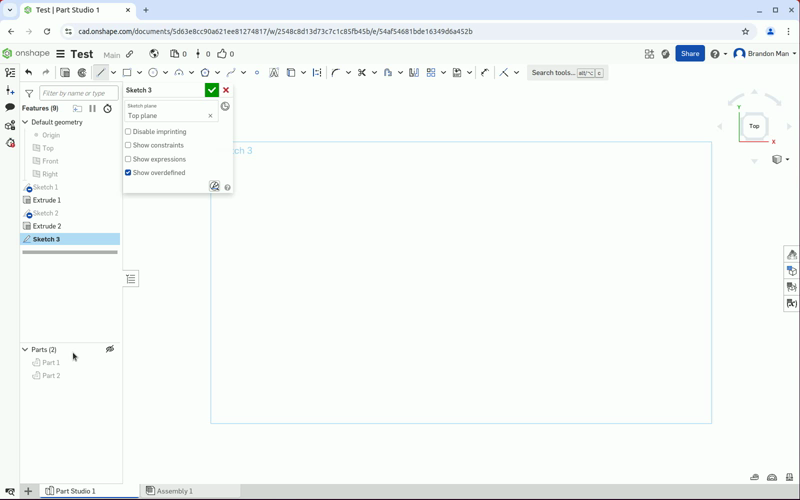
mouse_move(467, 395)
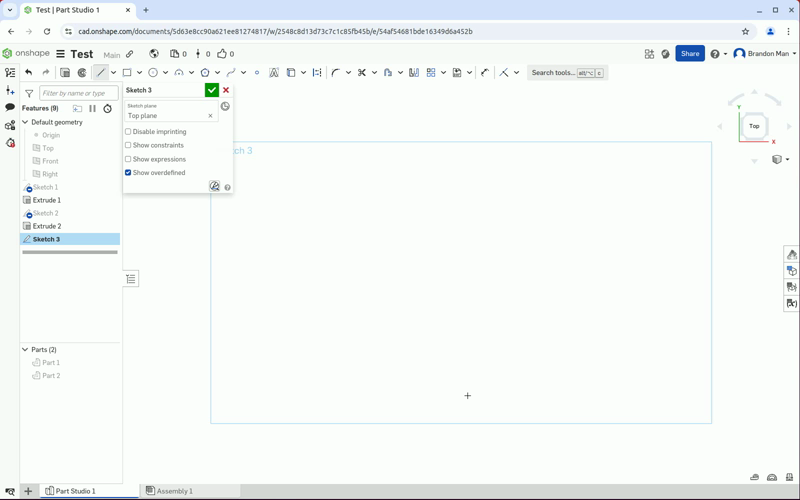
click(467, 395)
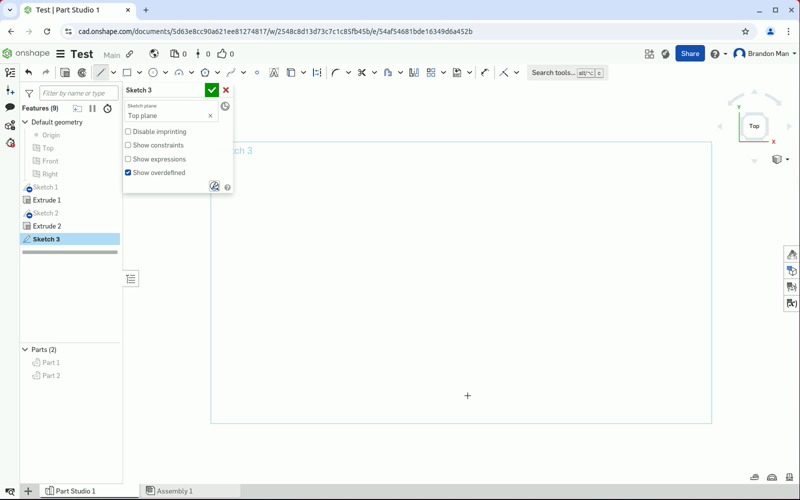
key_up(shift)
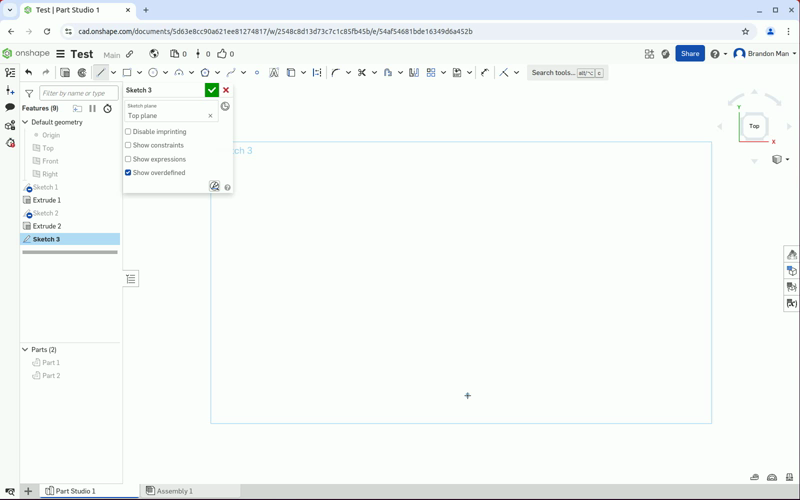
key_down(shift)
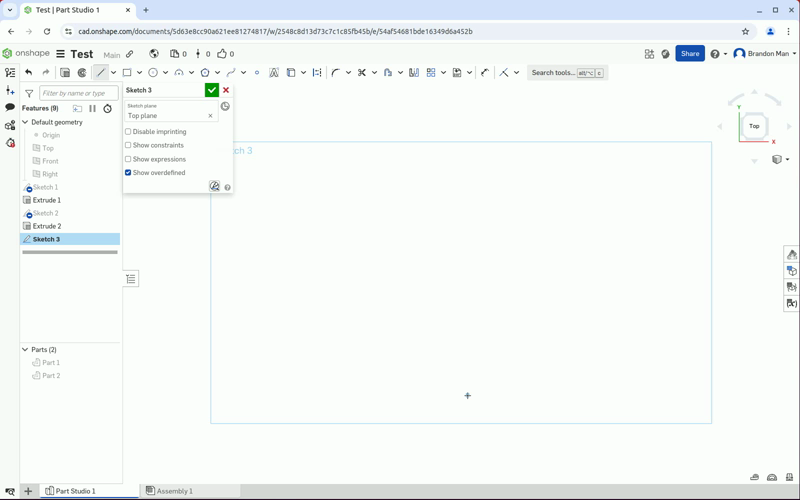
mouse_move(497, 395)
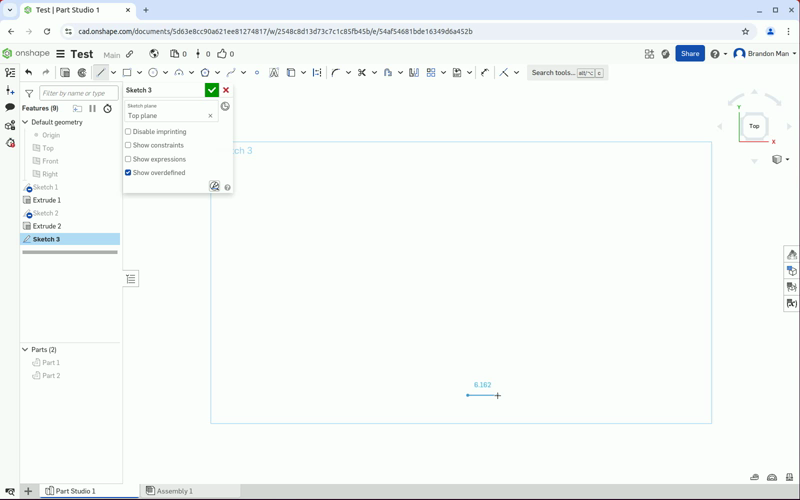
mouse_move(474, 395)
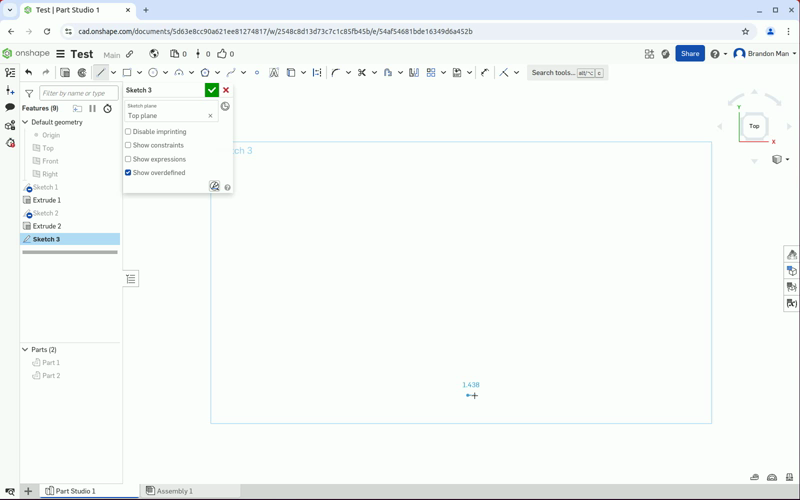
scroll(6)
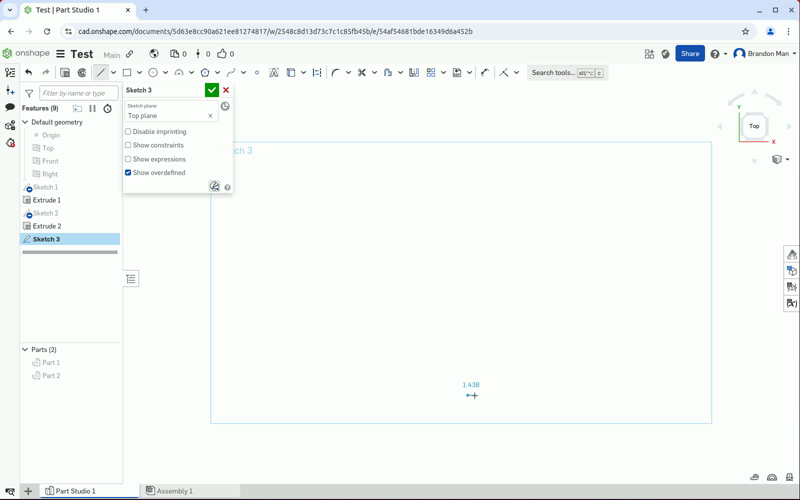
scroll(6)
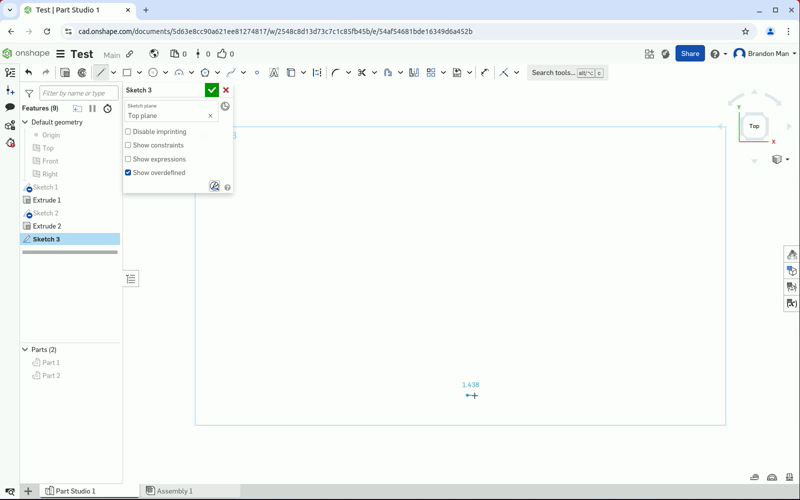
scroll(6)
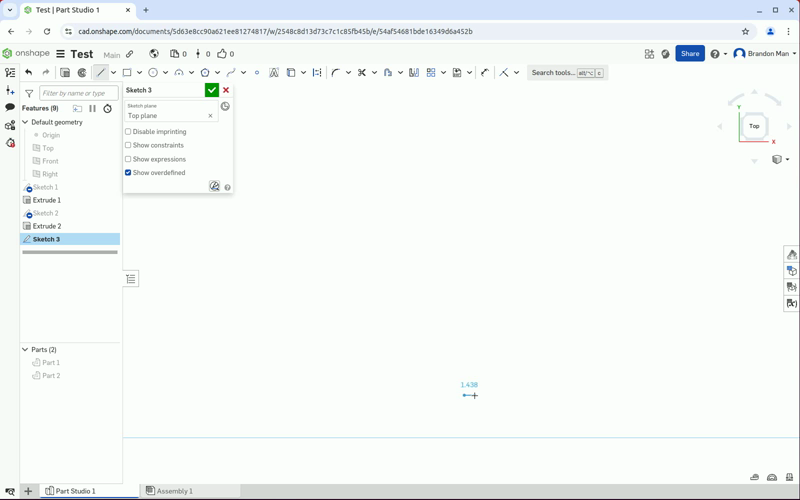
scroll(6)
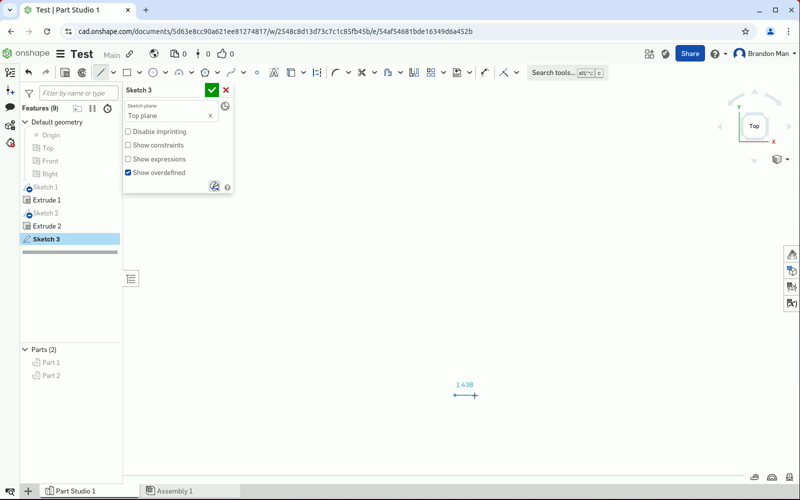
scroll(6)
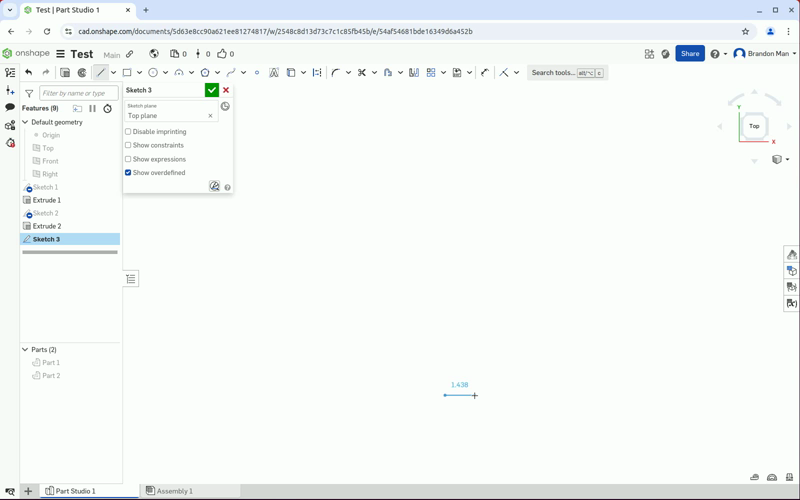
scroll(6)
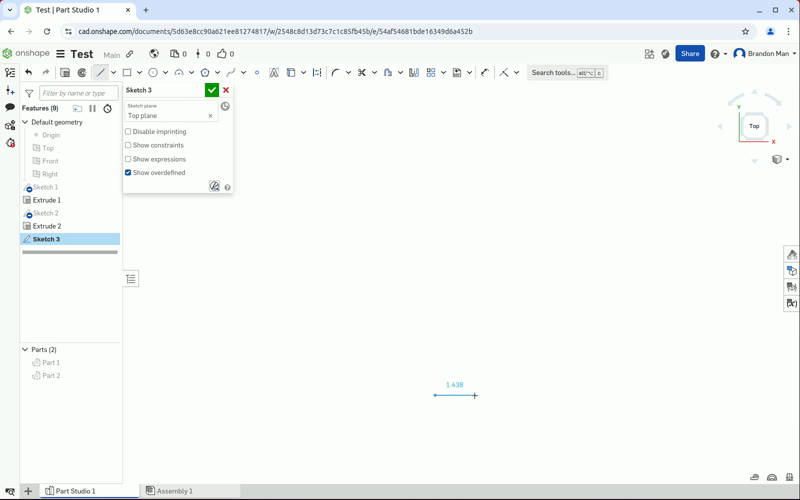
scroll(6)
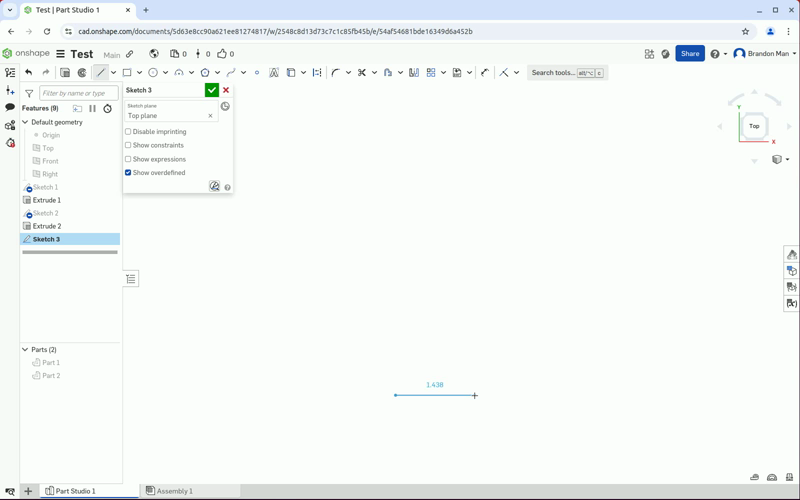
click(474, 395)
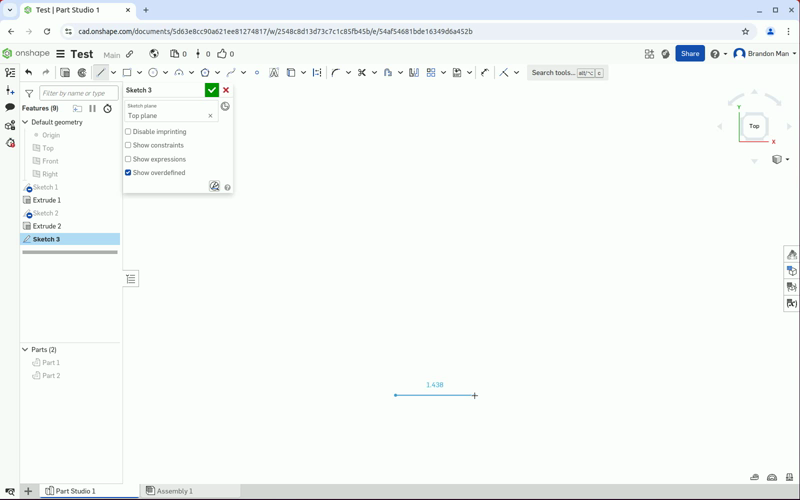
scroll(-6)
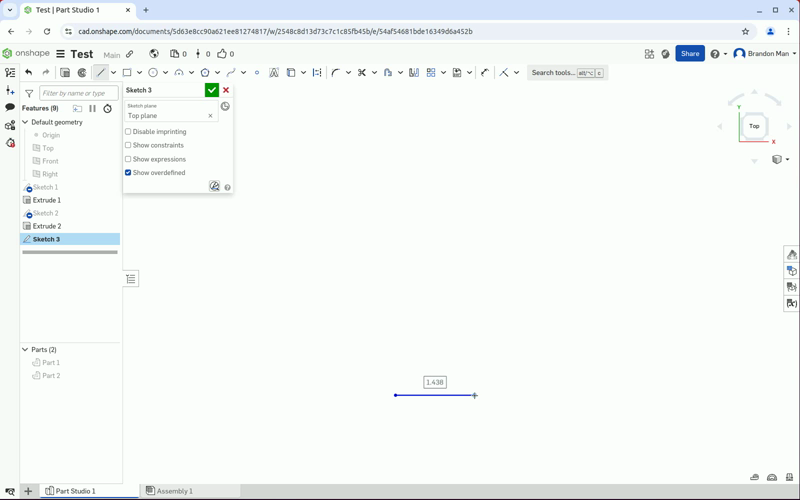
scroll(-6)
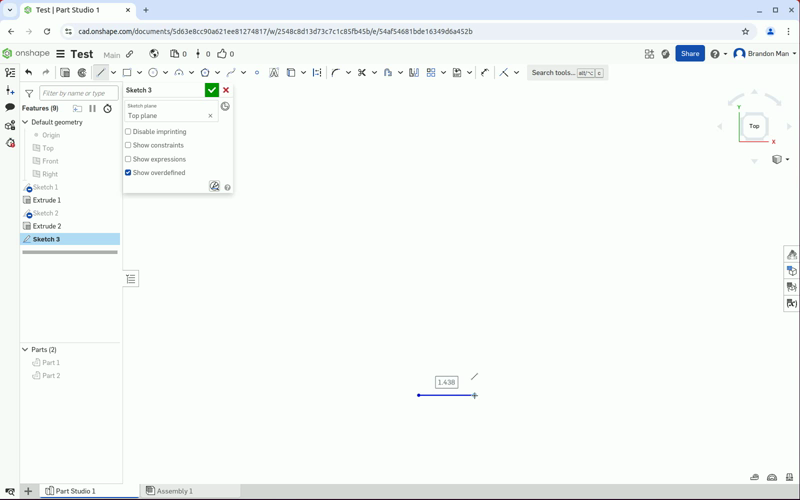
scroll(-6)
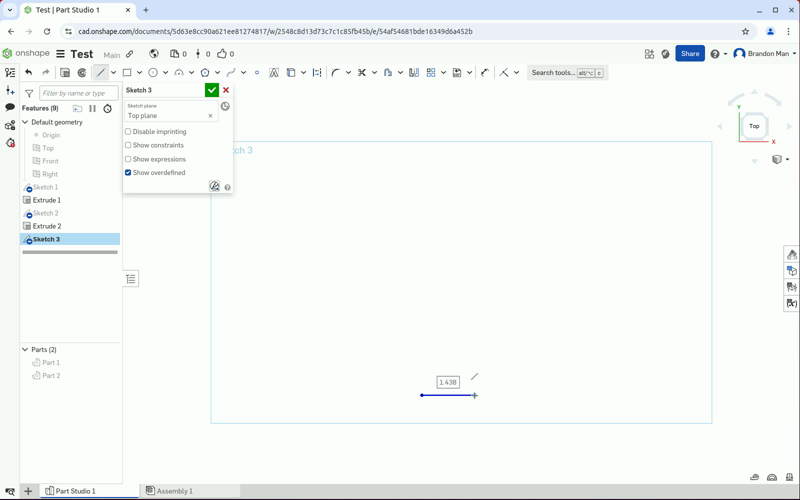
scroll(-6)
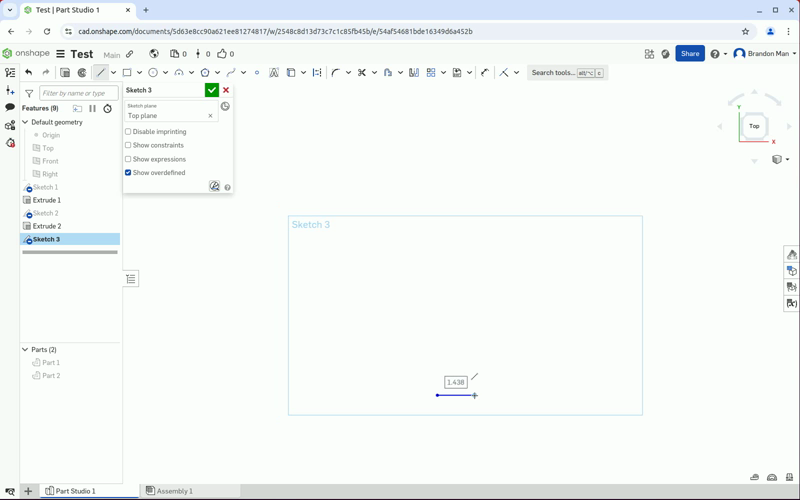
scroll(-6)
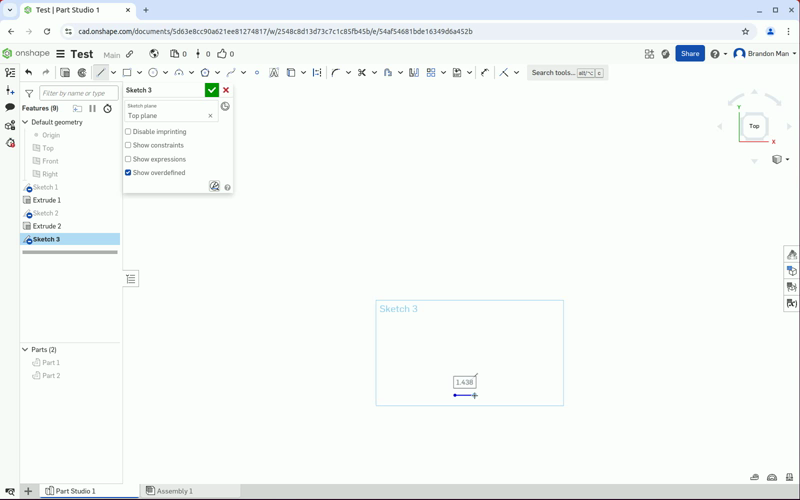
scroll(-6)
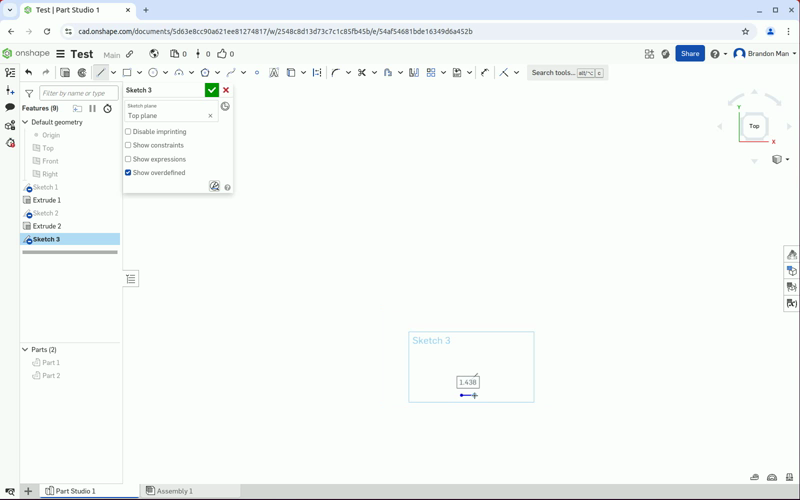
scroll(-6)
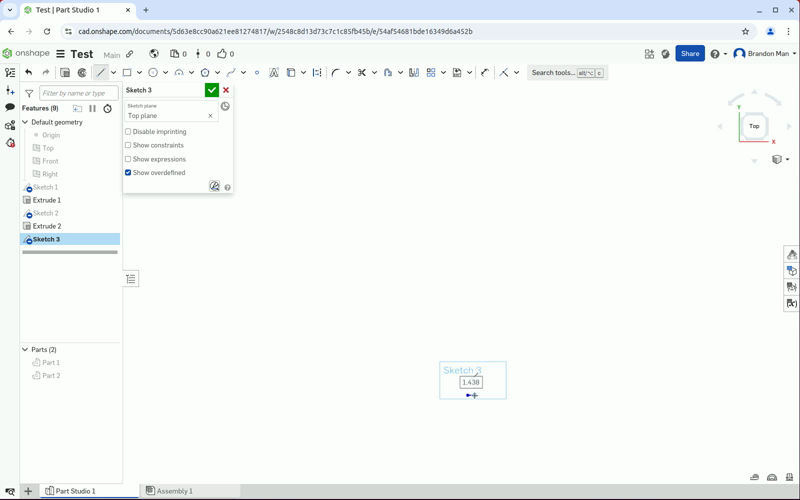
key_up(shift)
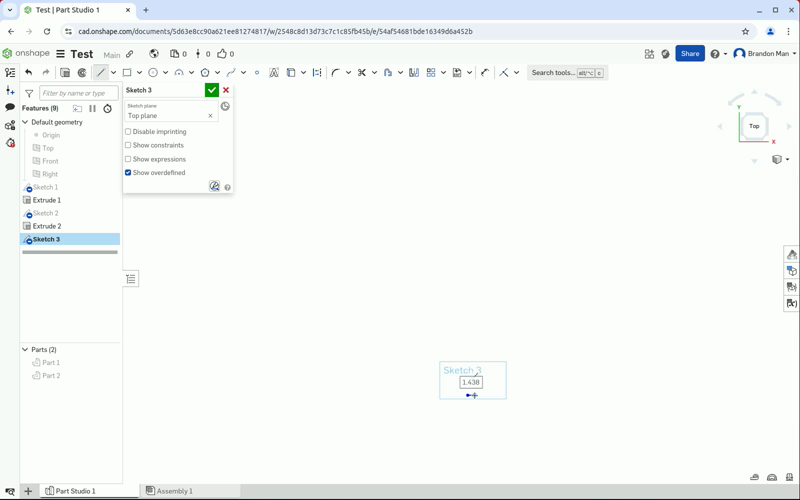
key_down(shift)
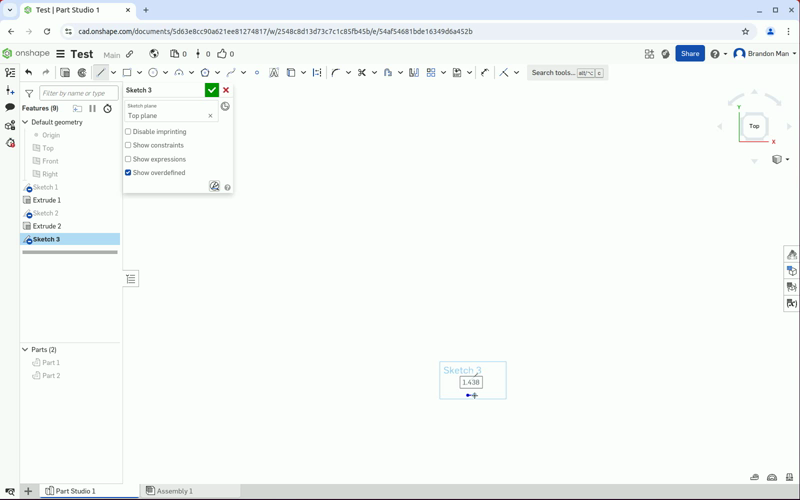
mouse_move(474, 282)
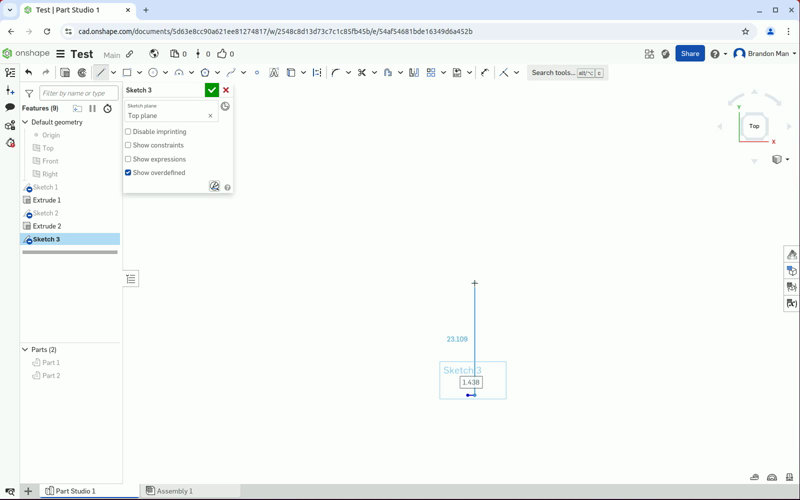
click(474, 282)
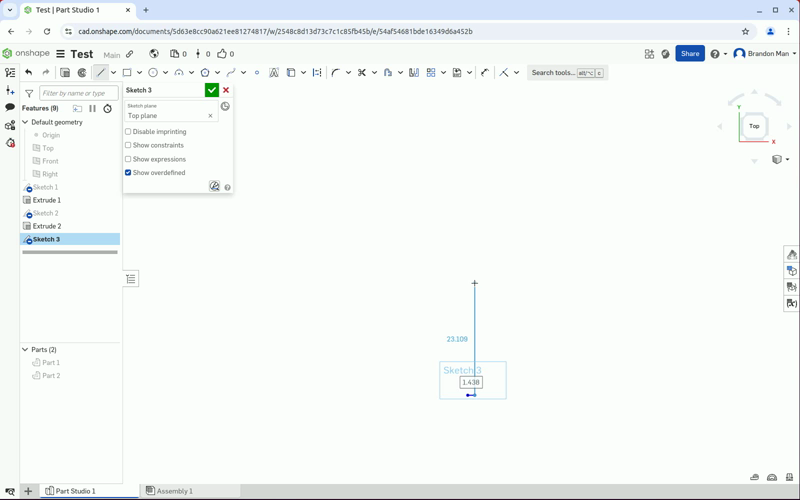
key_up(shift)
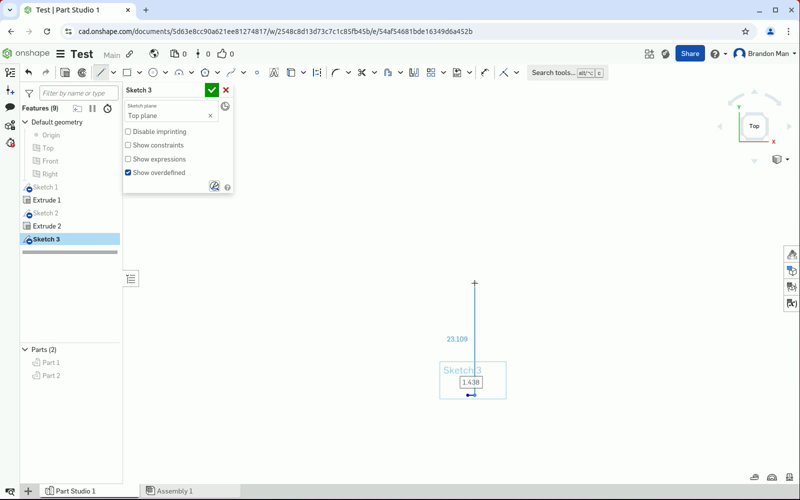
key_down(shift)
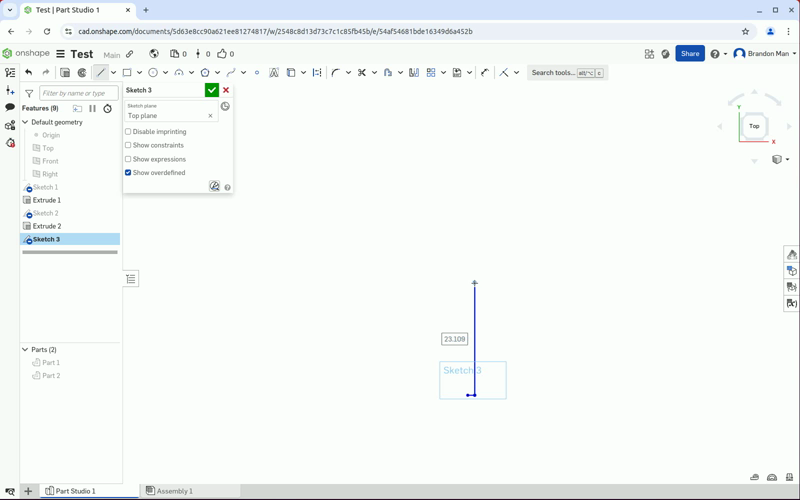
mouse_move(504, 282)
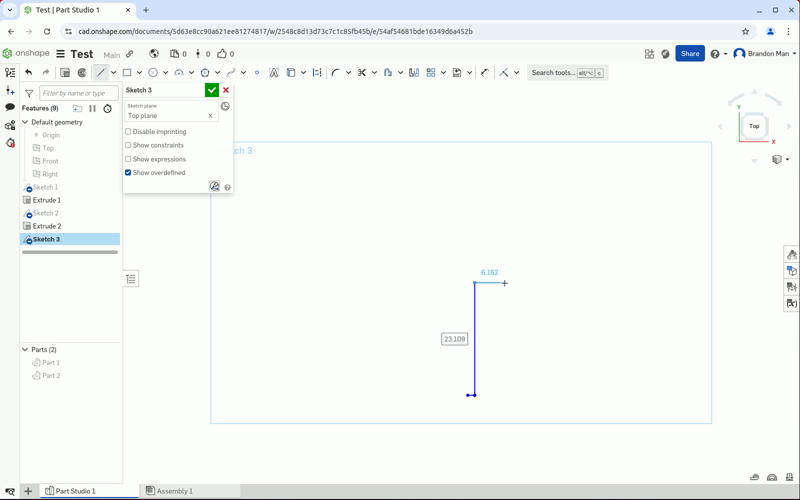
mouse_move(467, 282)
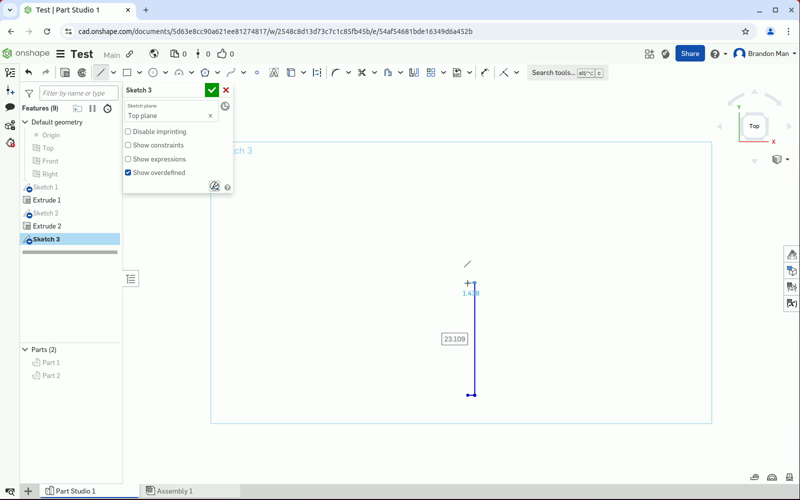
scroll(6)
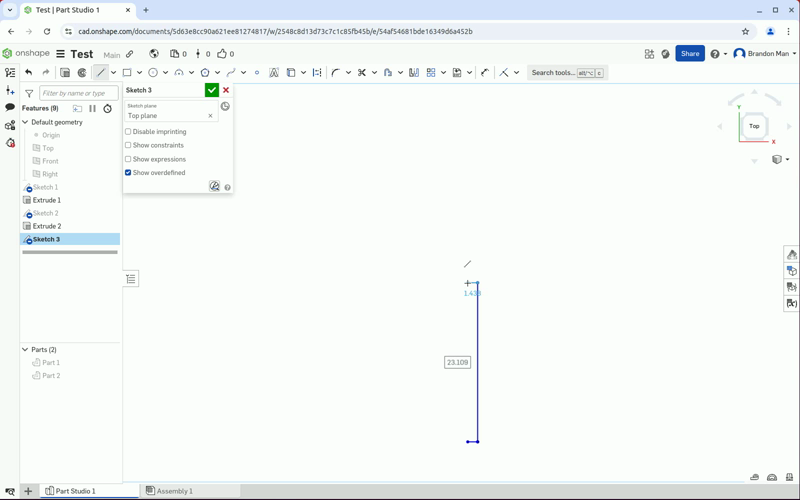
scroll(6)
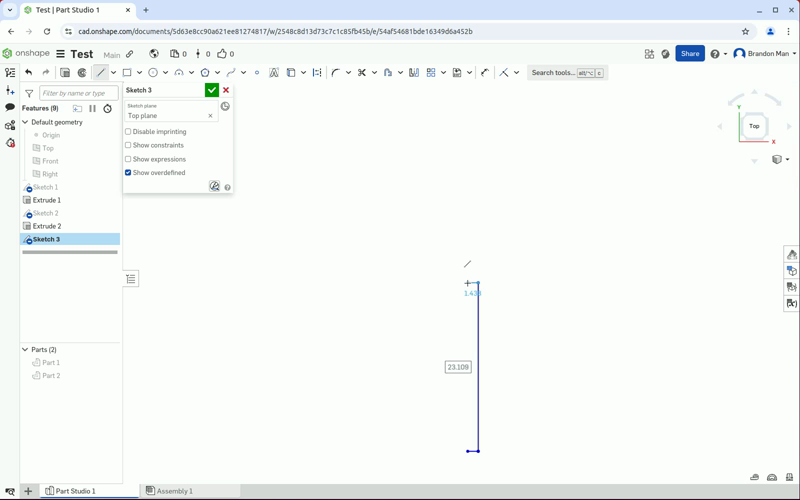
scroll(6)
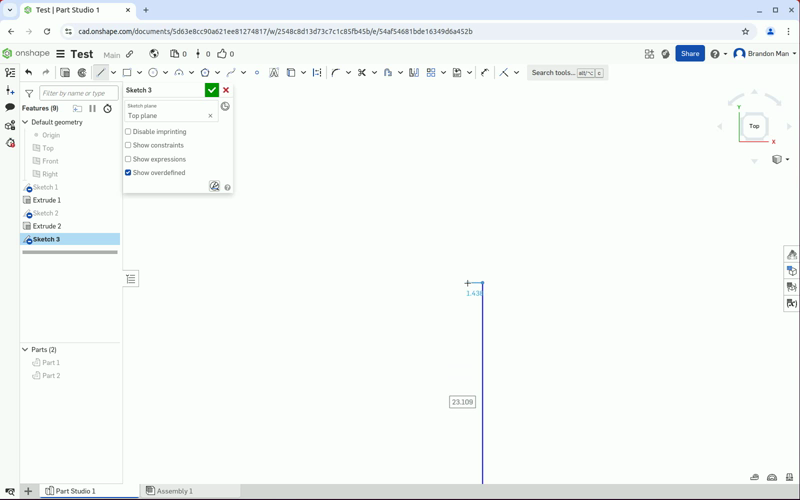
scroll(6)
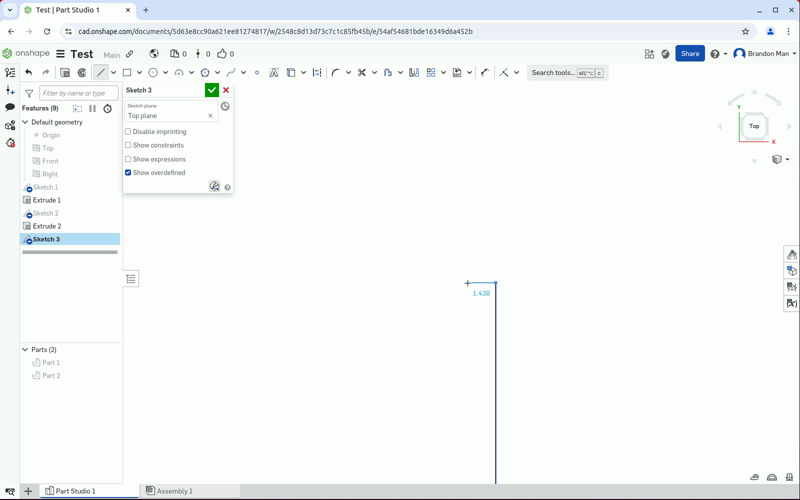
scroll(6)
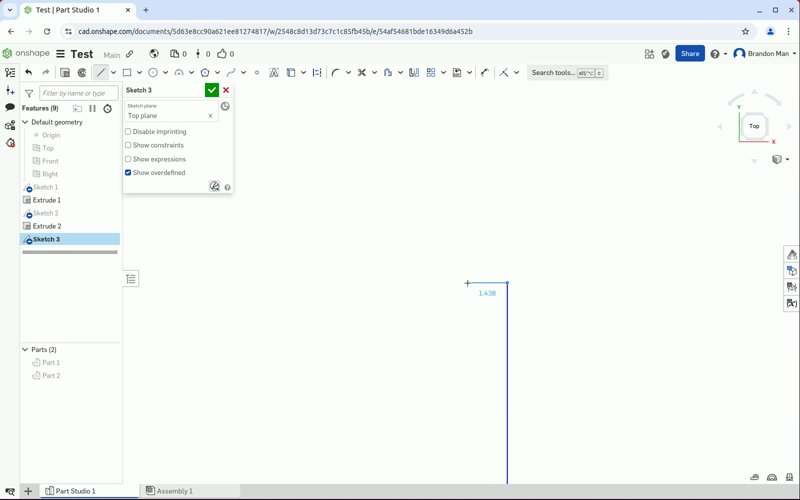
scroll(6)
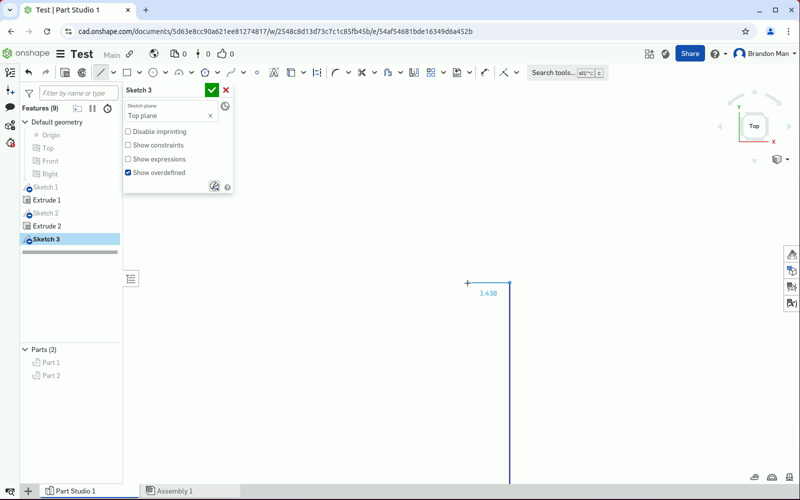
scroll(6)
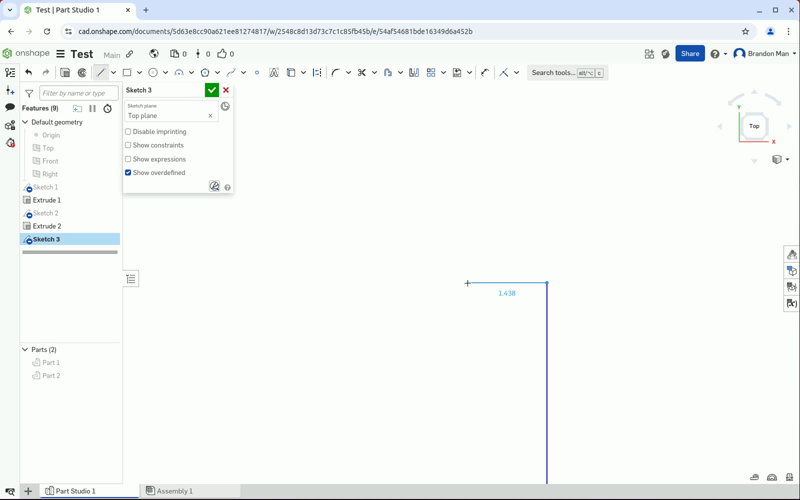
click(467, 282)
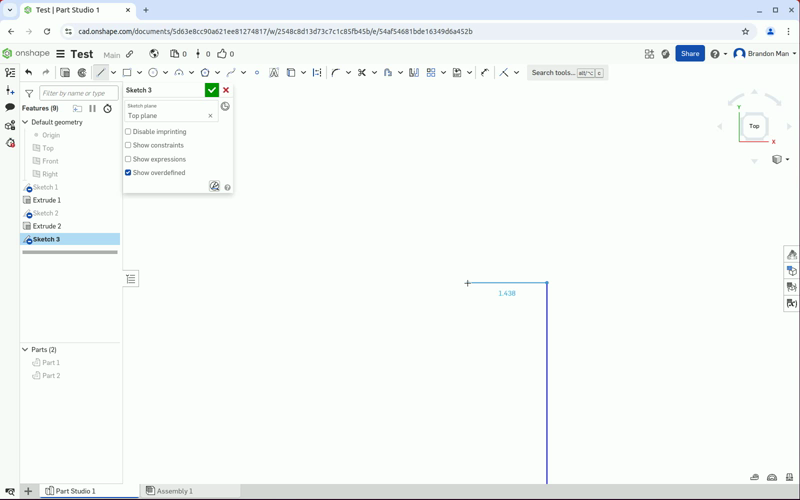
scroll(-6)
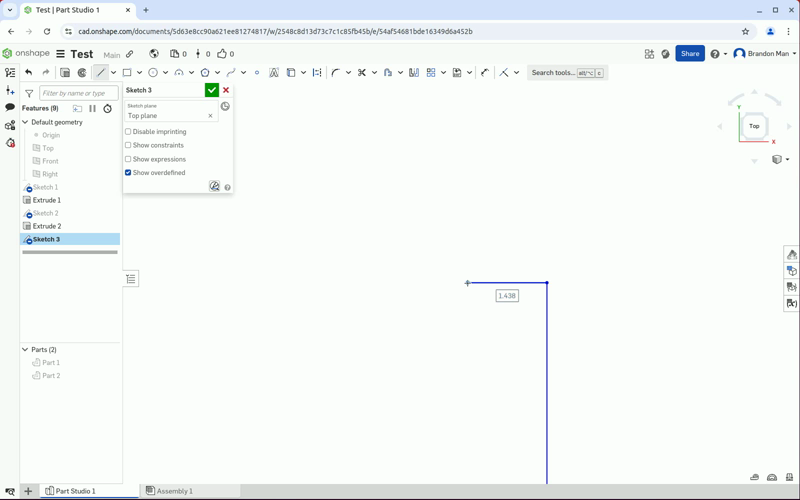
scroll(-6)
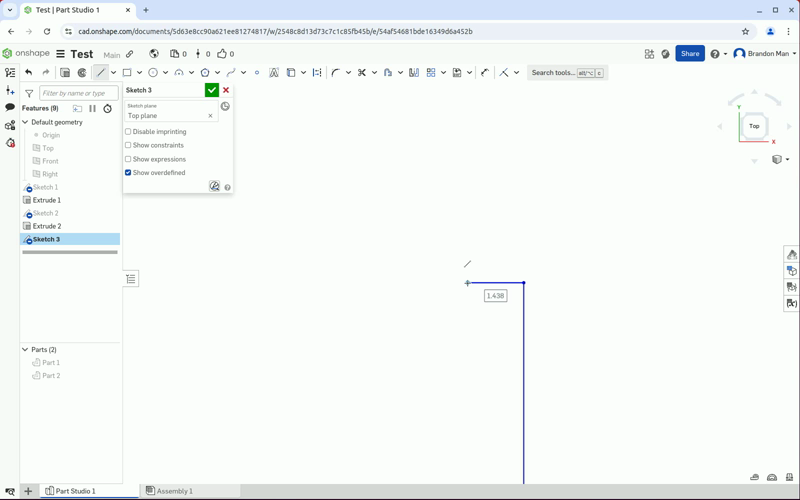
scroll(-6)
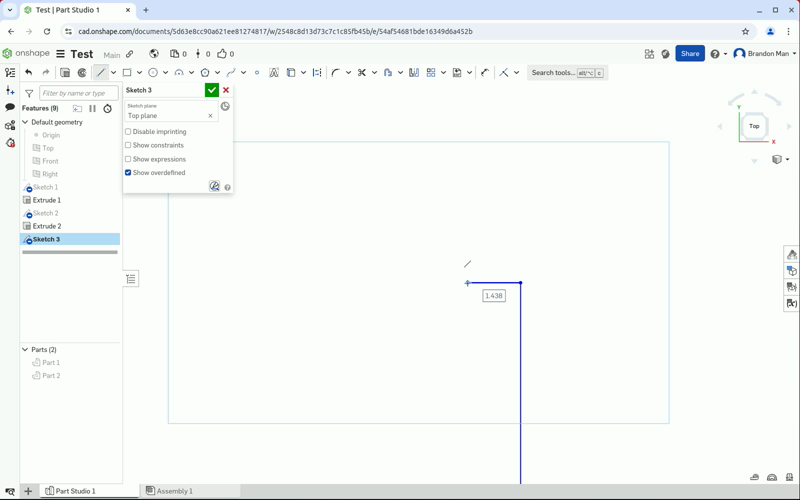
scroll(-6)
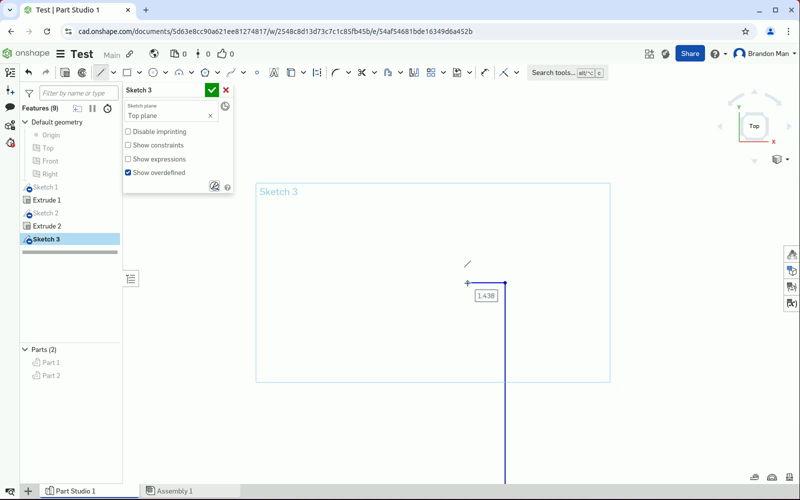
scroll(-6)
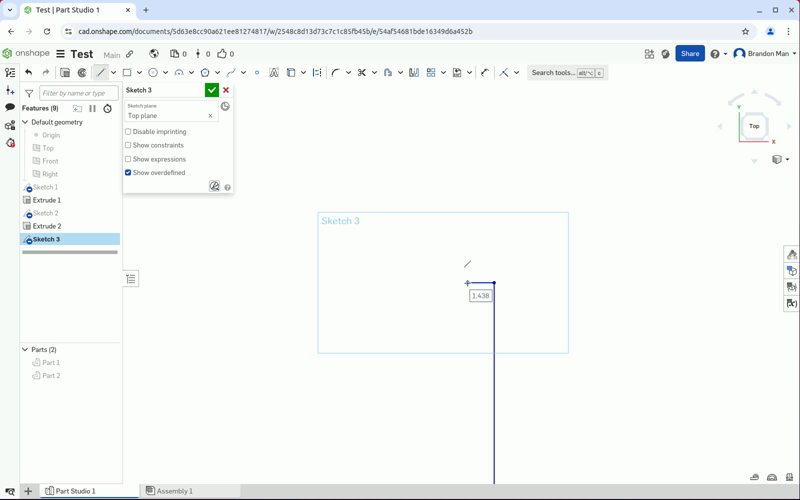
scroll(-6)
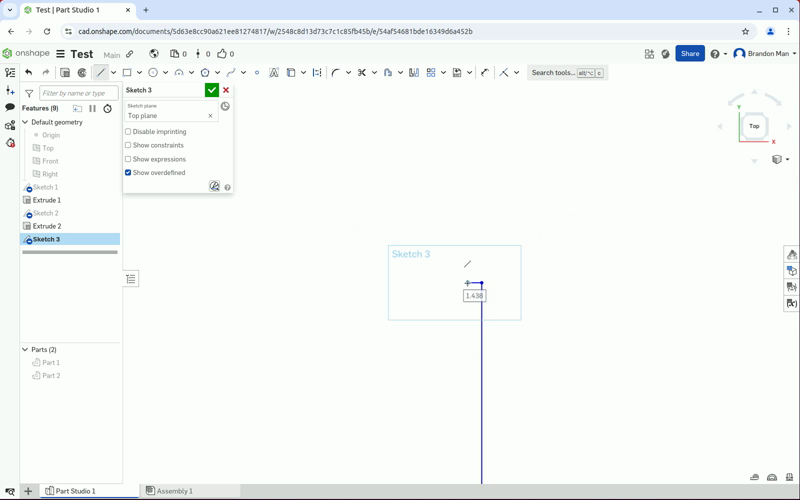
scroll(-6)
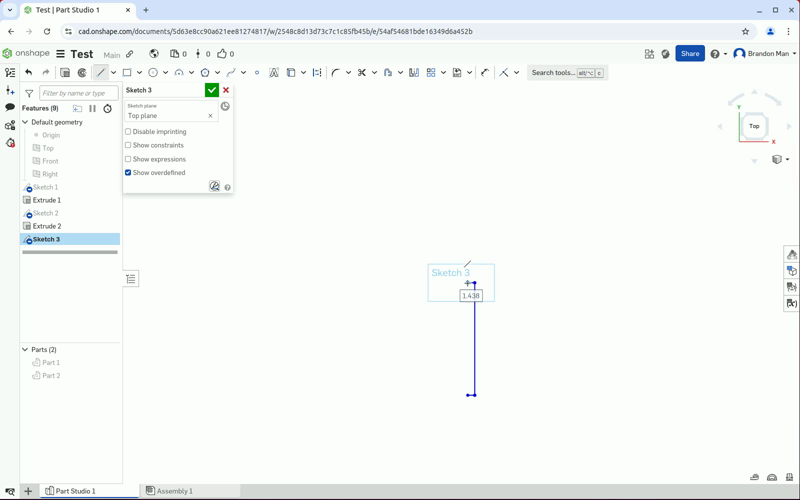
key_up(shift)
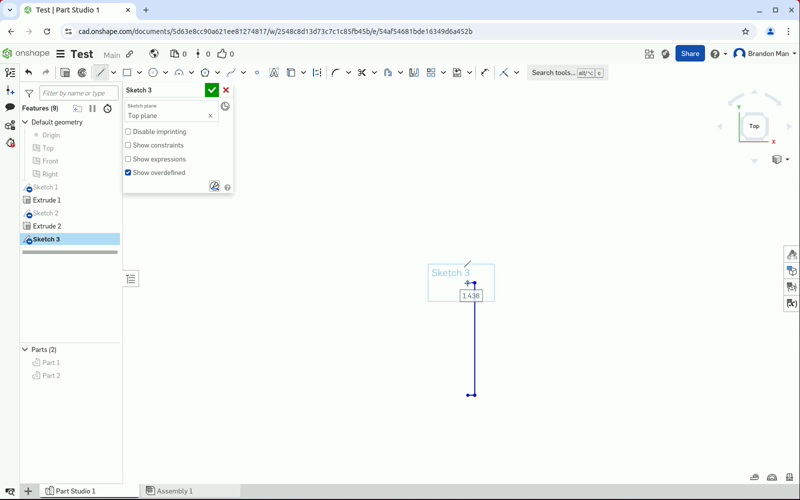
key_down(shift)
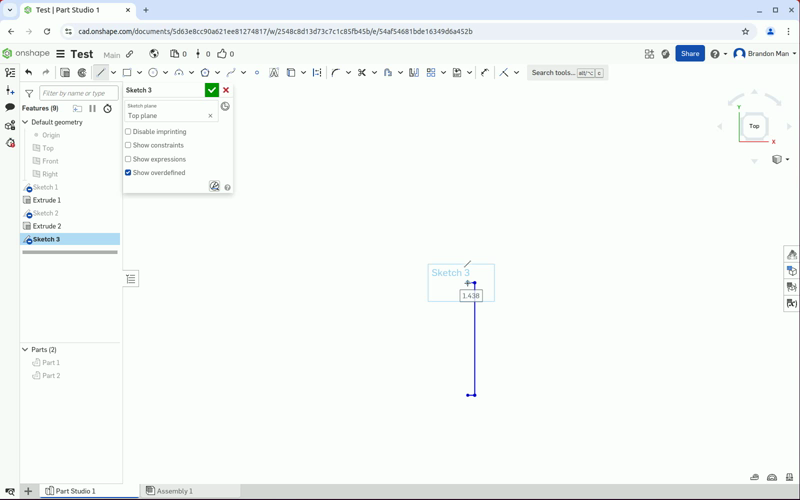
mouse_move(467, 395)
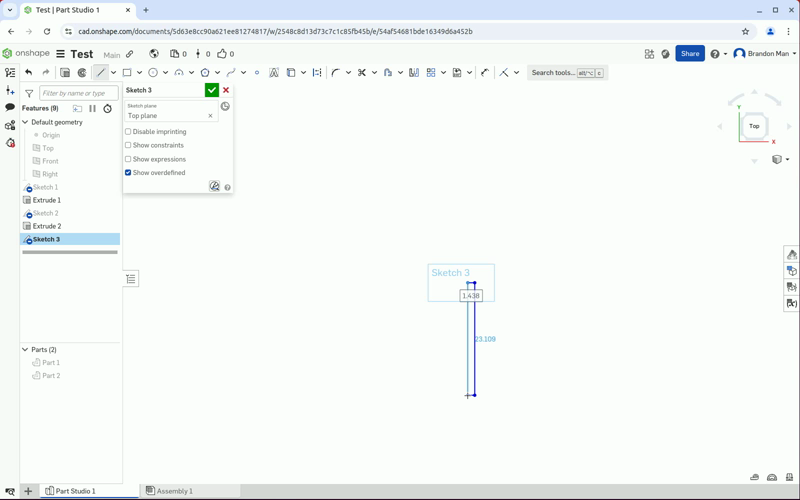
key_up(shift)
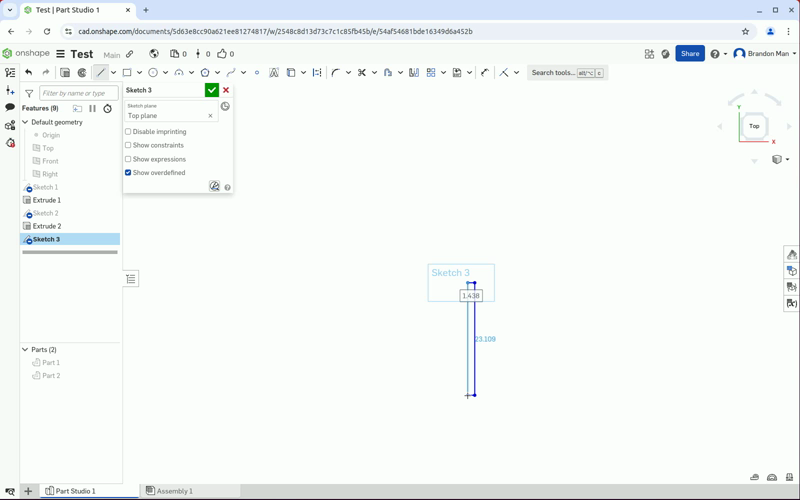
click(467, 395)
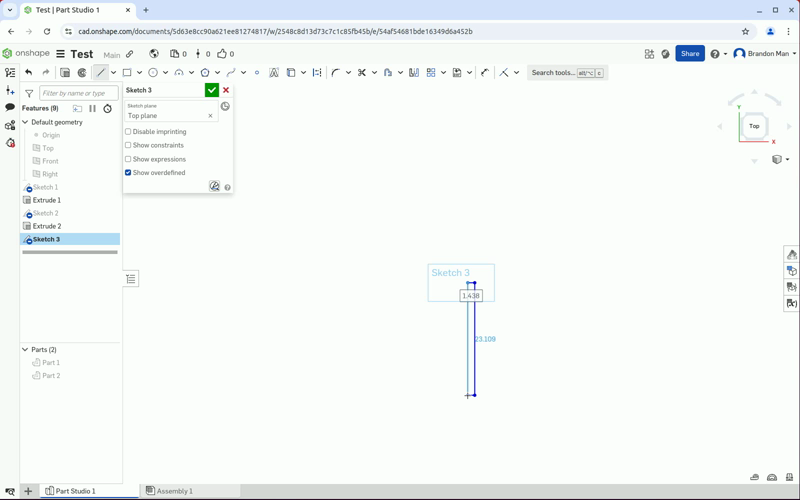
key(esc)
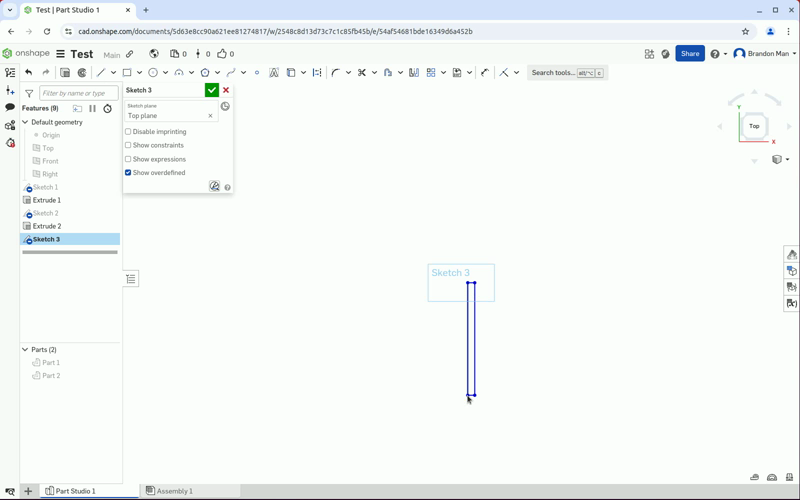
mouse_move(468, 293)
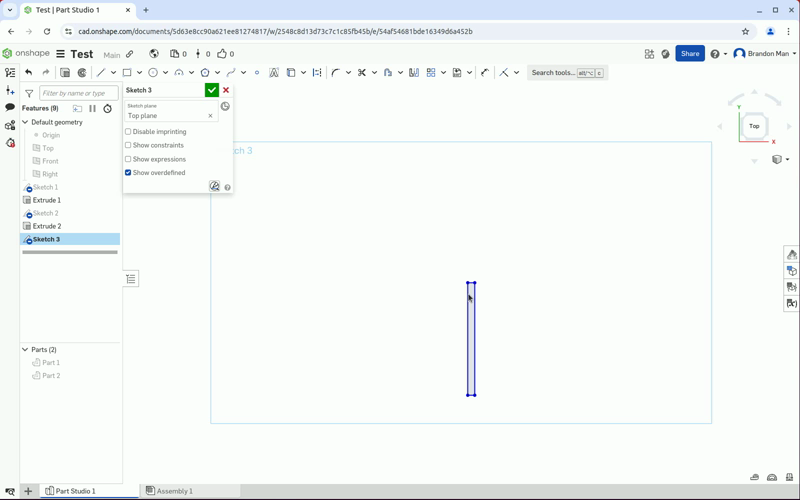
scroll(6)
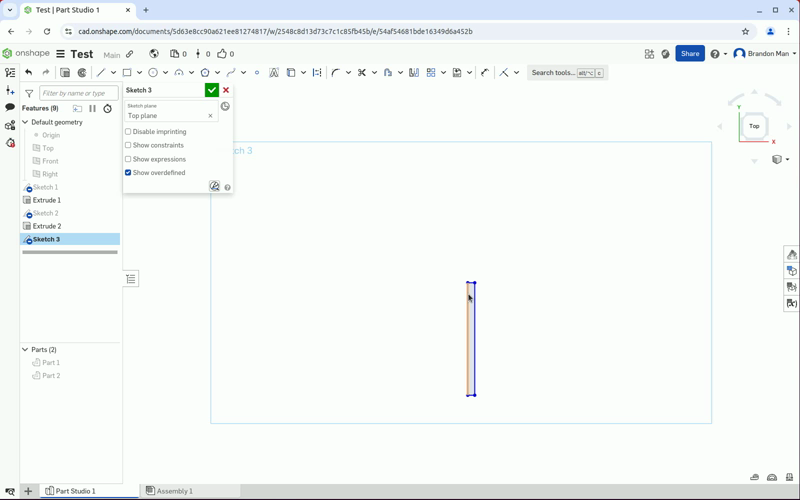
scroll(6)
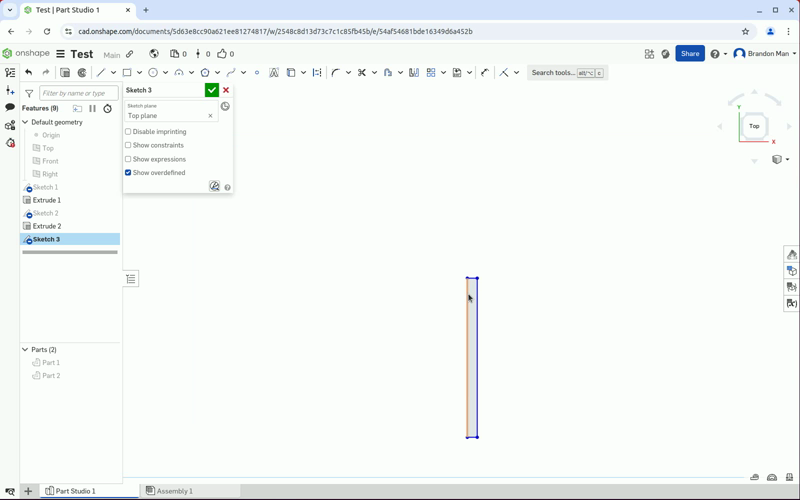
scroll(6)
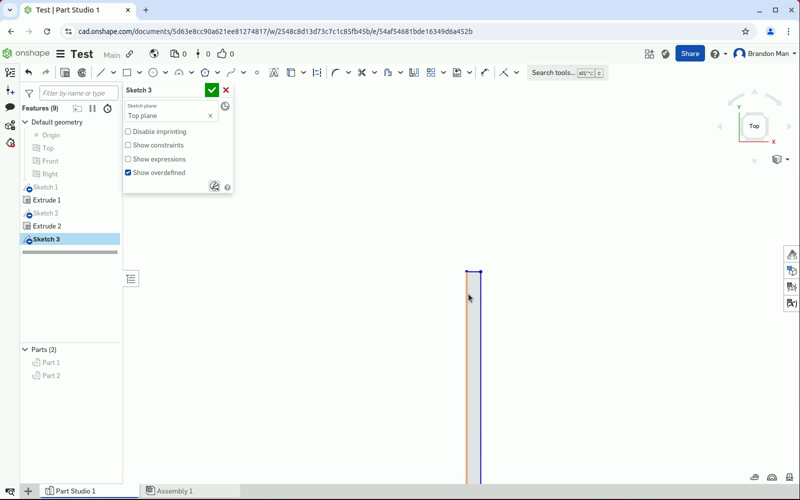
scroll(6)
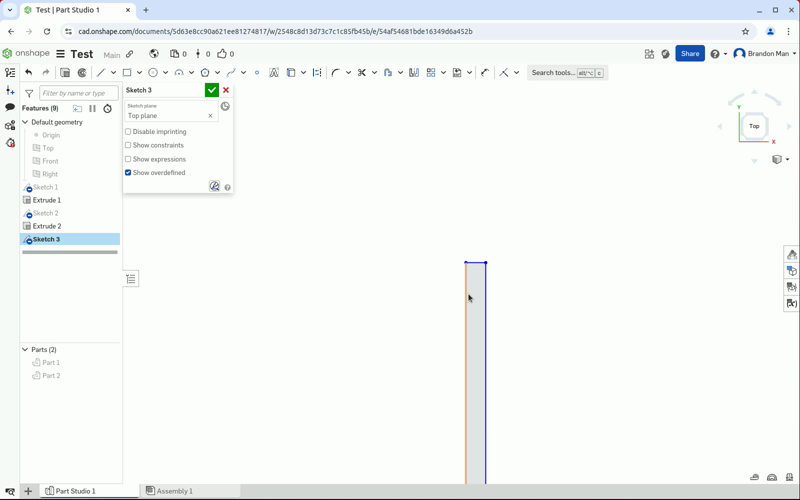
scroll(6)
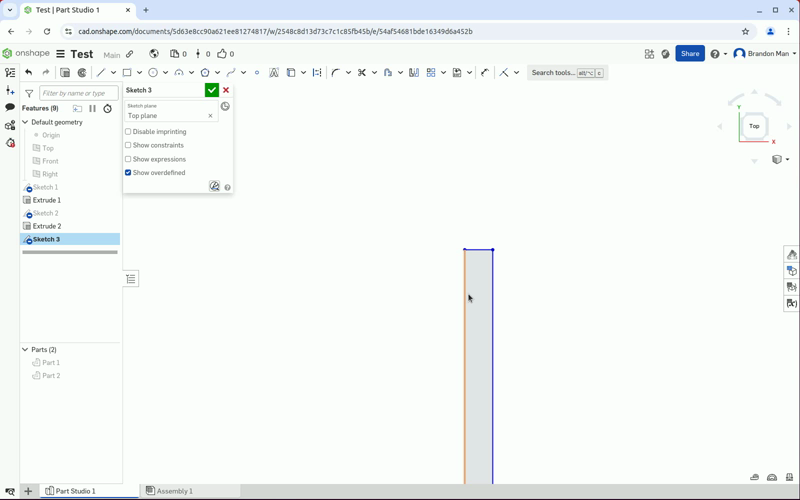
scroll(6)
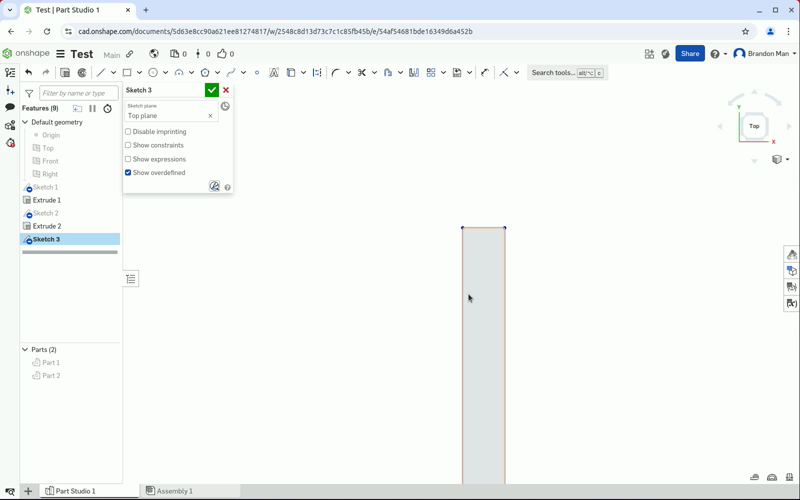
scroll(6)
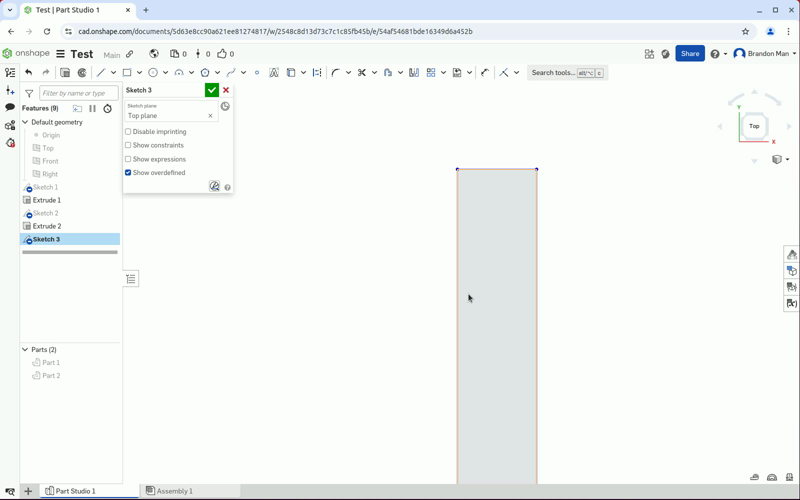
click(468, 293)
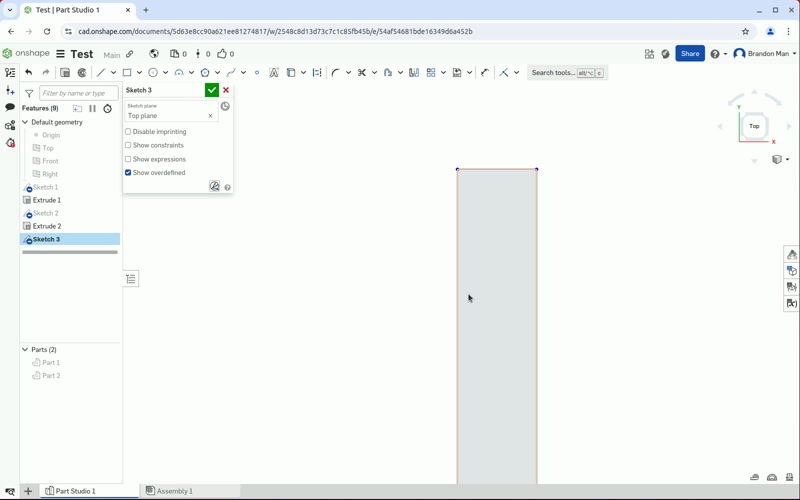
scroll(-6)
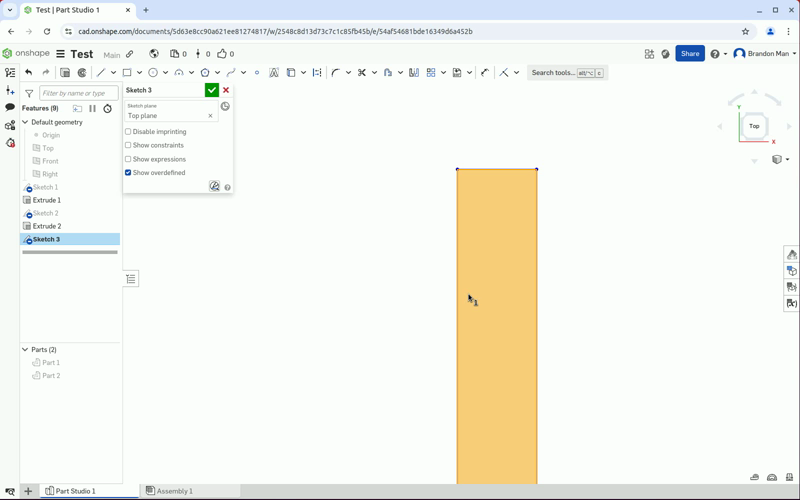
scroll(-6)
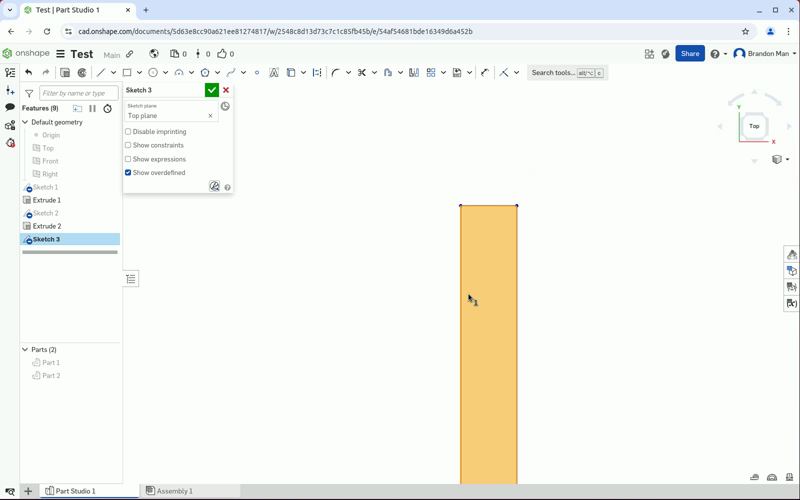
scroll(-6)
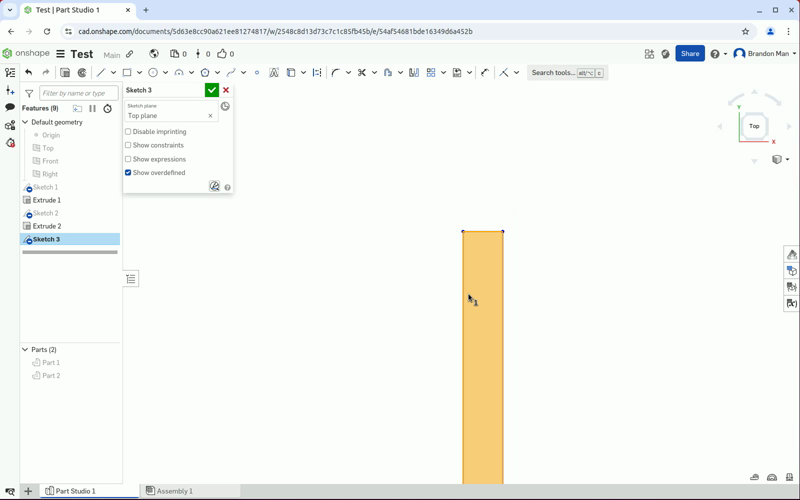
scroll(-6)
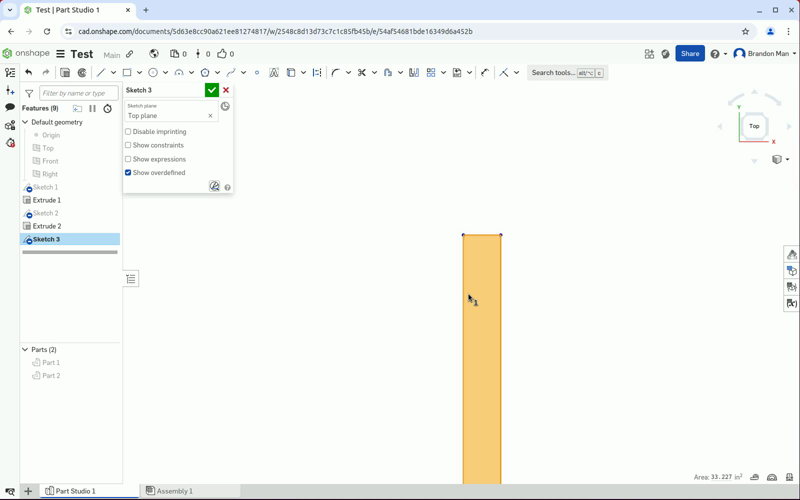
scroll(-6)
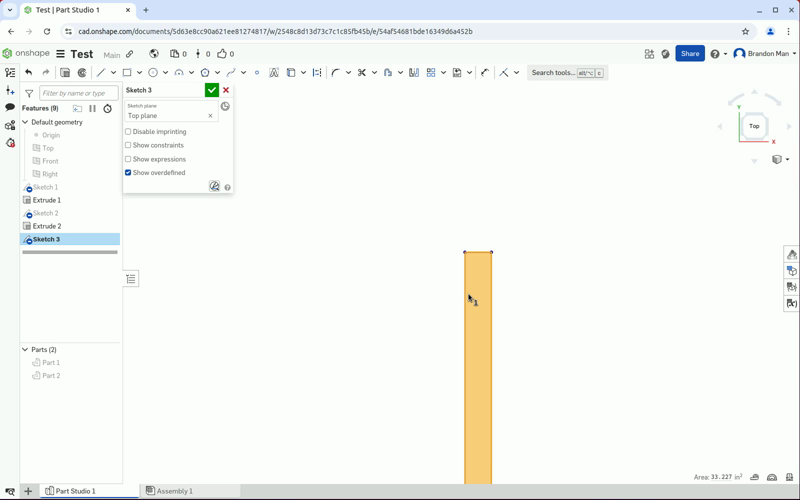
scroll(-6)
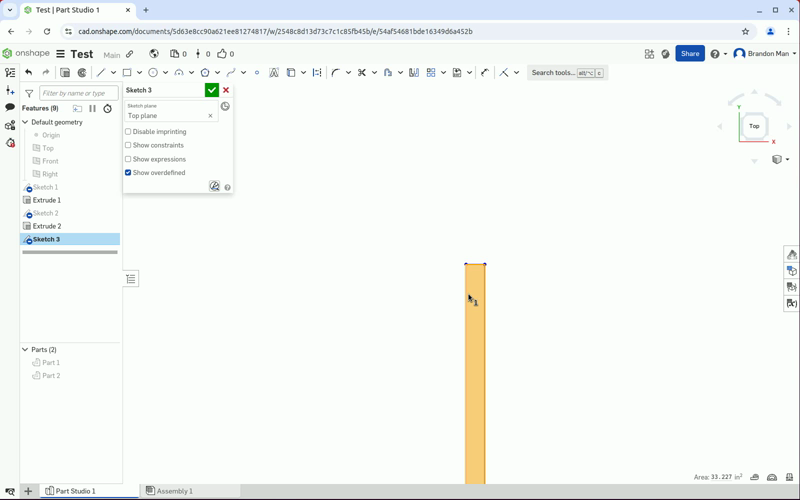
scroll(-6)
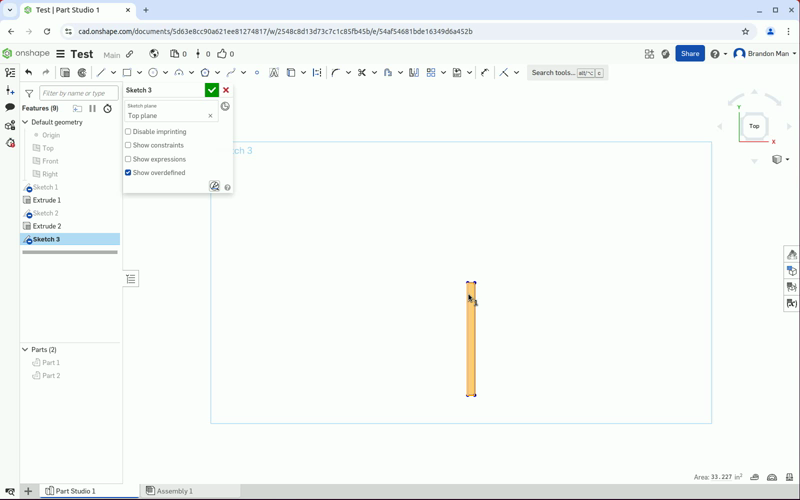
mouse_move(73, 352)
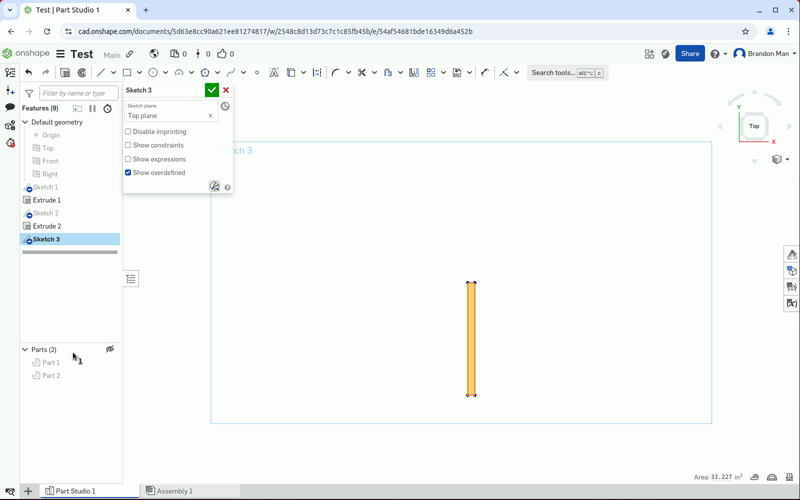
key(shift+y)
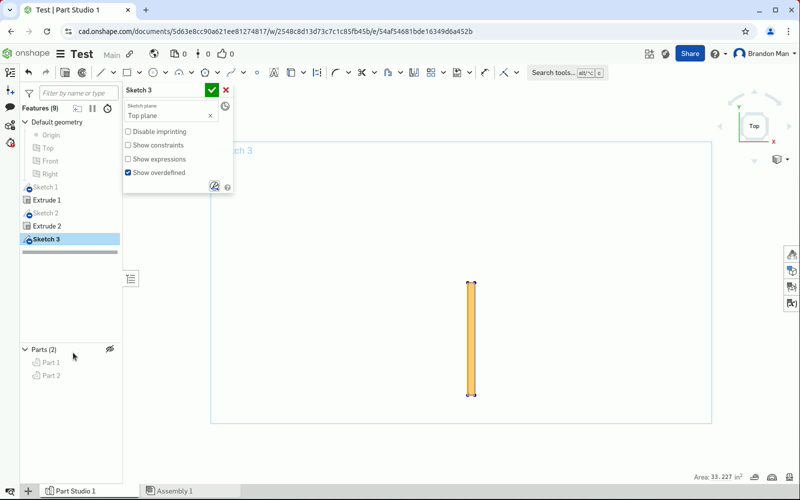
key(shift+e)
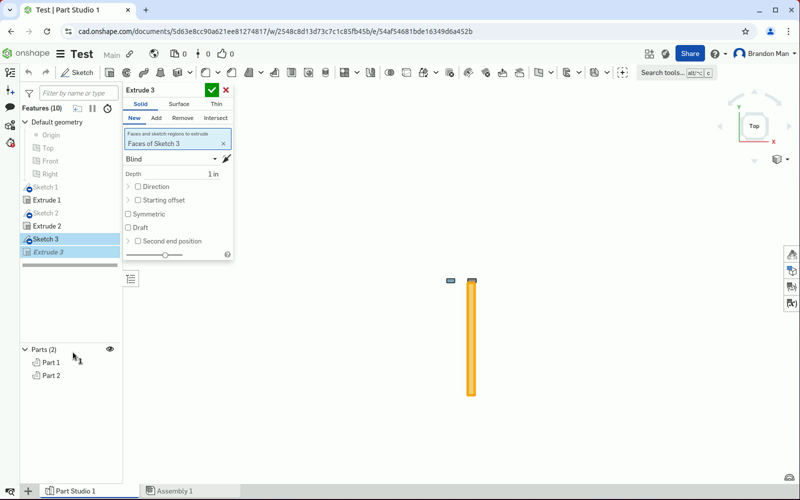
mouse_move(143, 106)
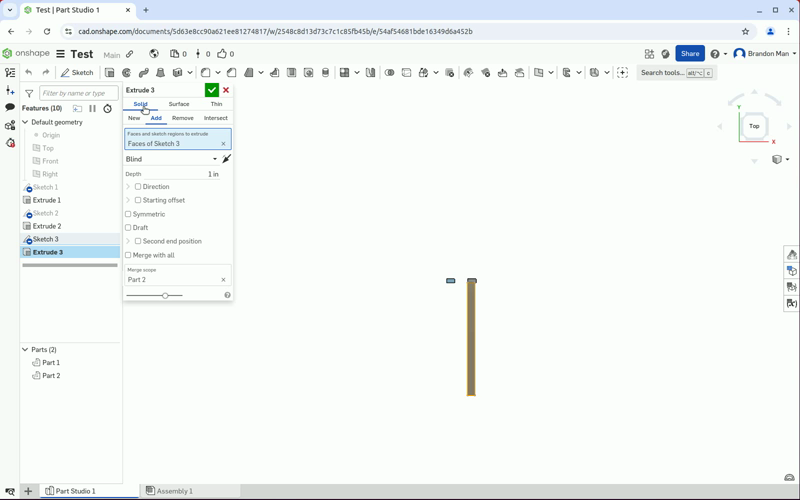
click(143, 106)
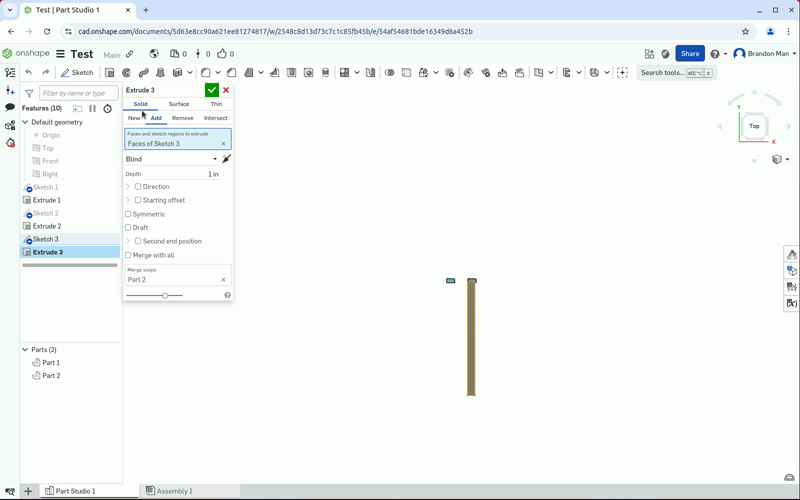
mouse_move(137, 120)
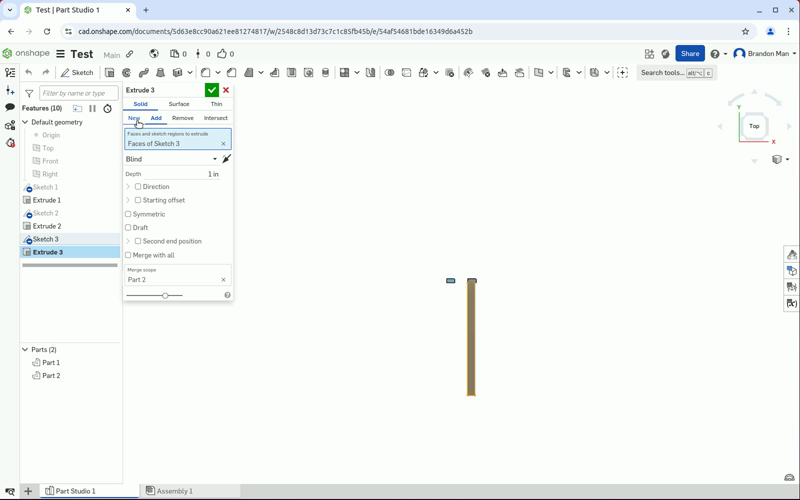
click(137, 120)
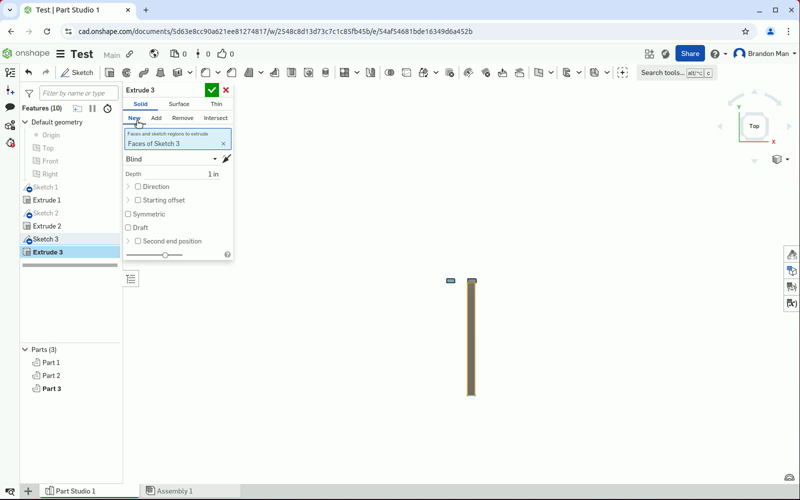
key(tab, 4)
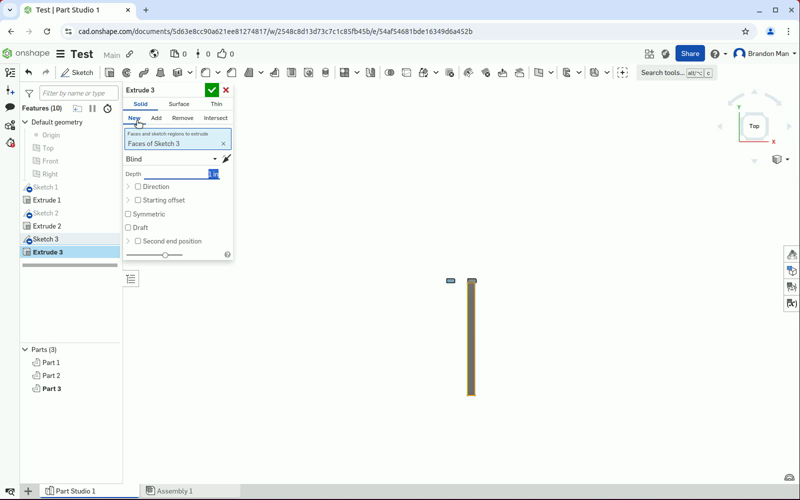
text(0.241)
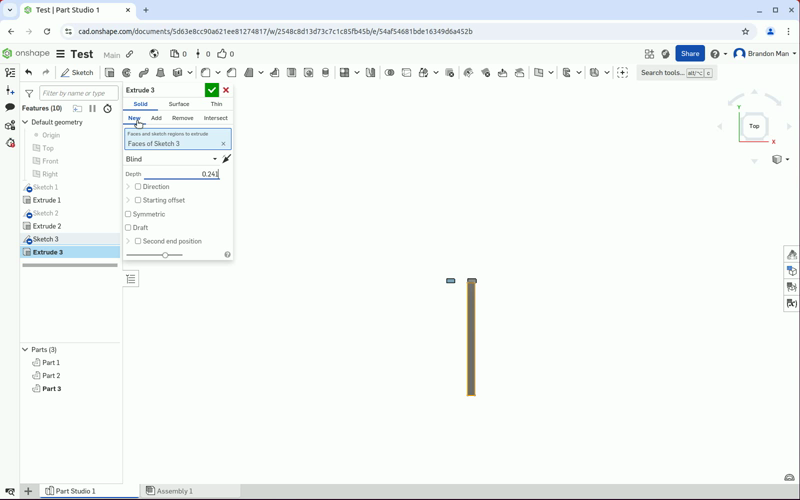
key(enter)
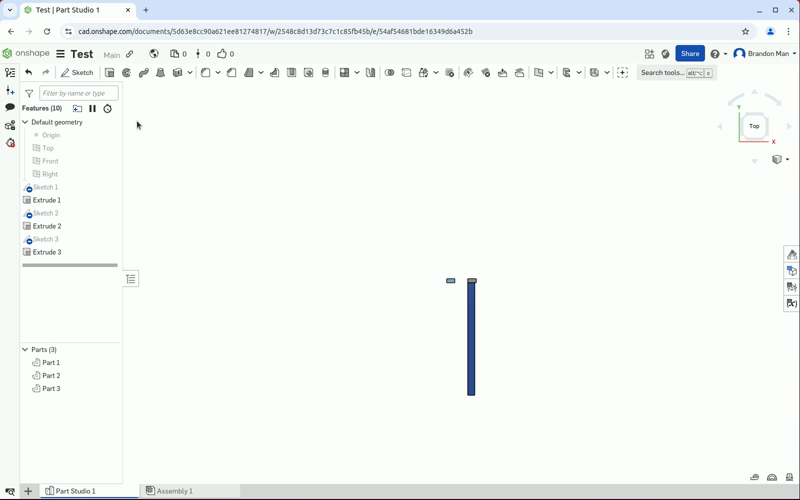
key(shift+h)
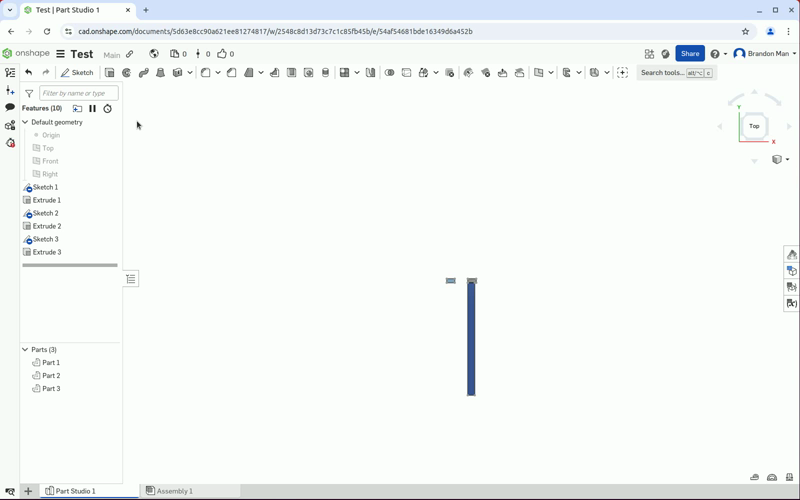
key(shift+h)
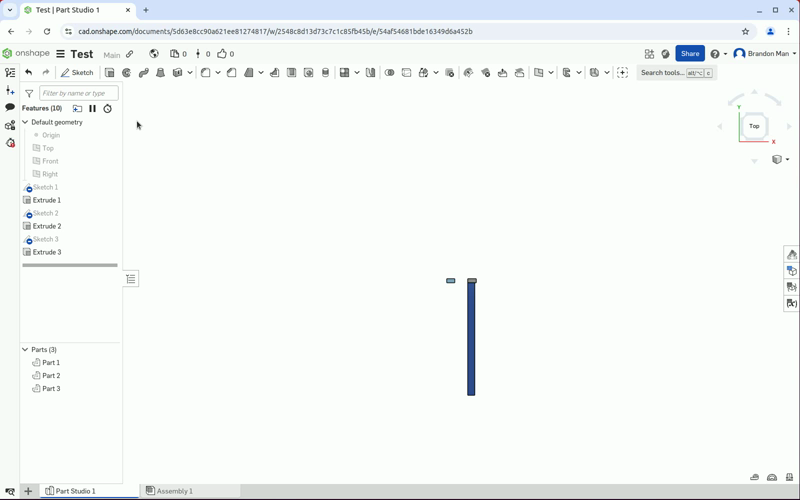
mouse_move(73, 189)
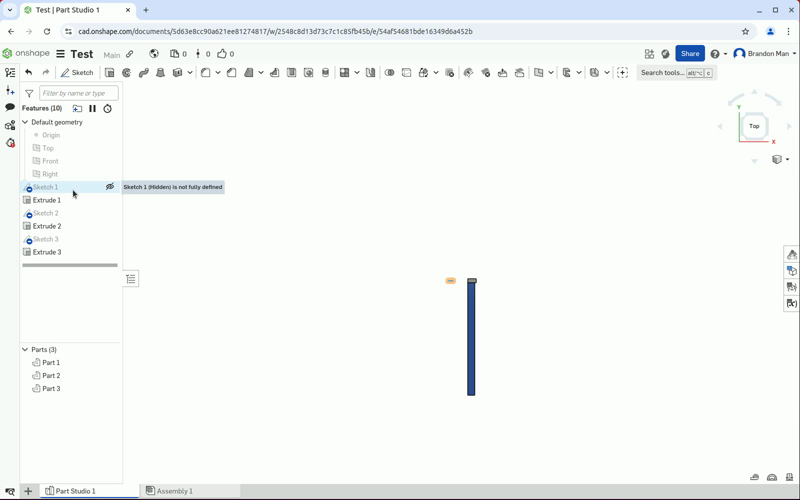
click(73, 189)
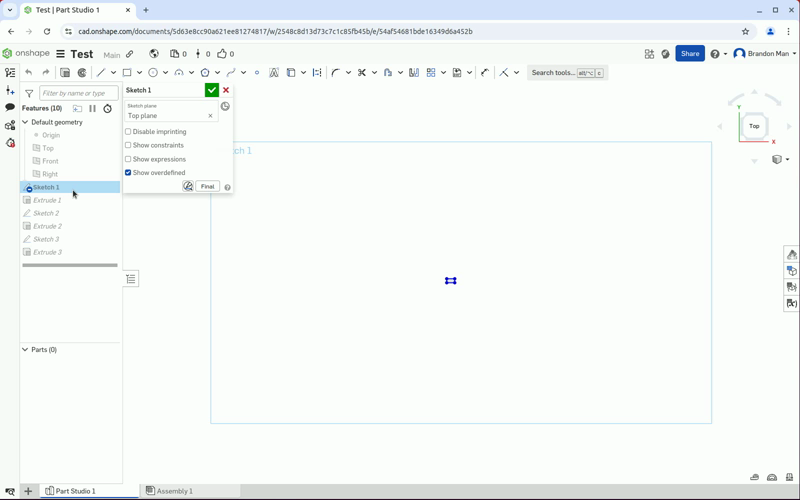
mouse_move(229, 92)
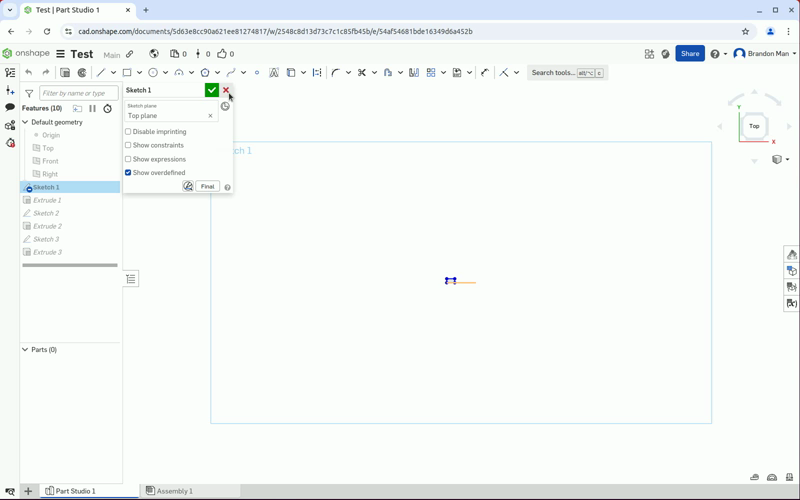
click(229, 92)
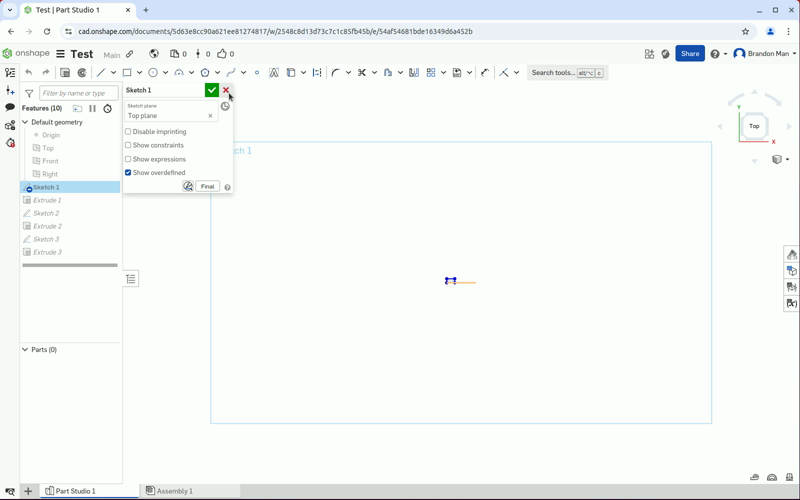
key(shift+s)
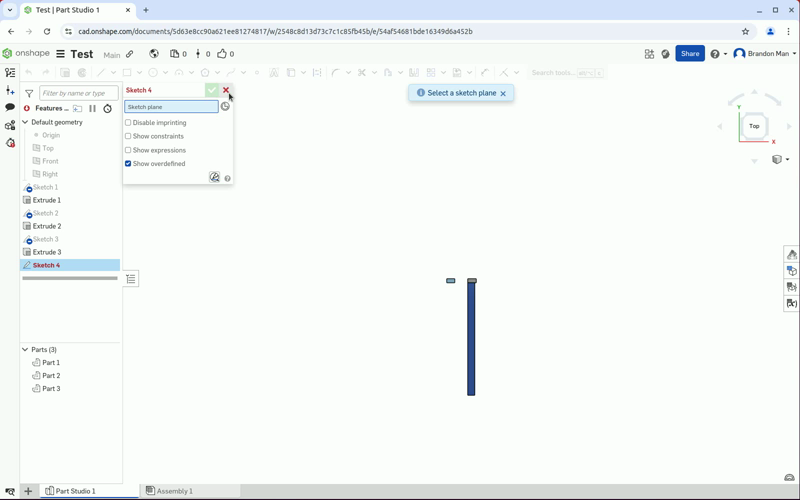
mouse_move(73, 150)
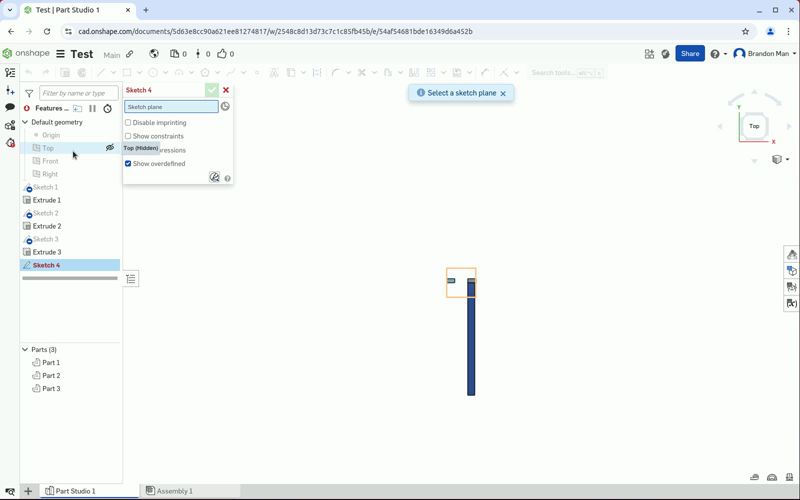
click(73, 150)
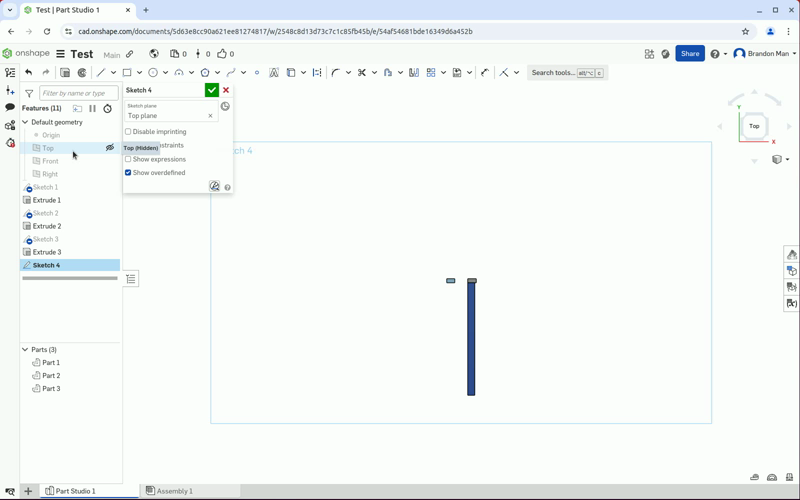
mouse_move(73, 352)
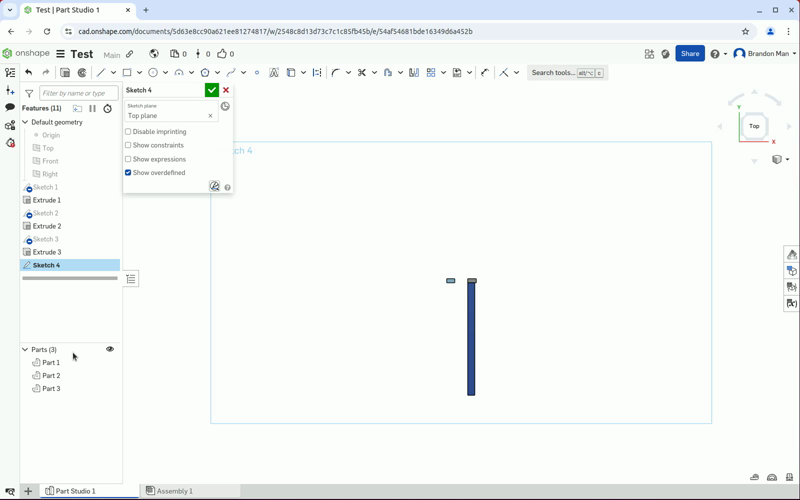
key(y)
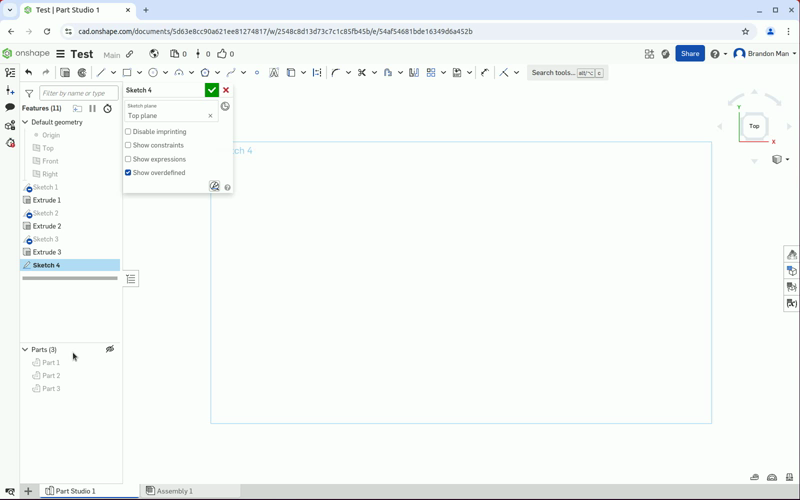
key(l)
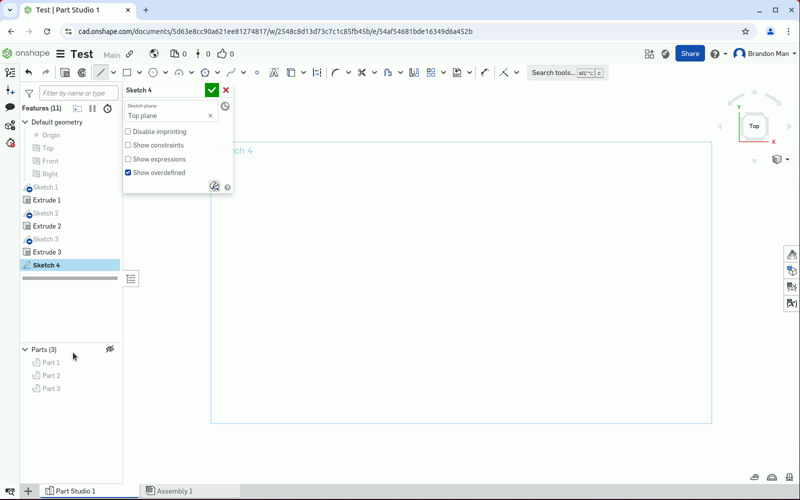
key_down(shift)
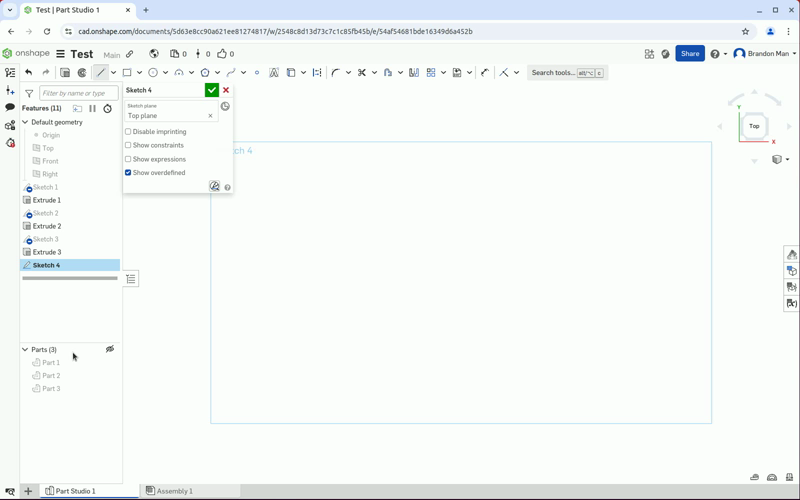
mouse_move(446, 395)
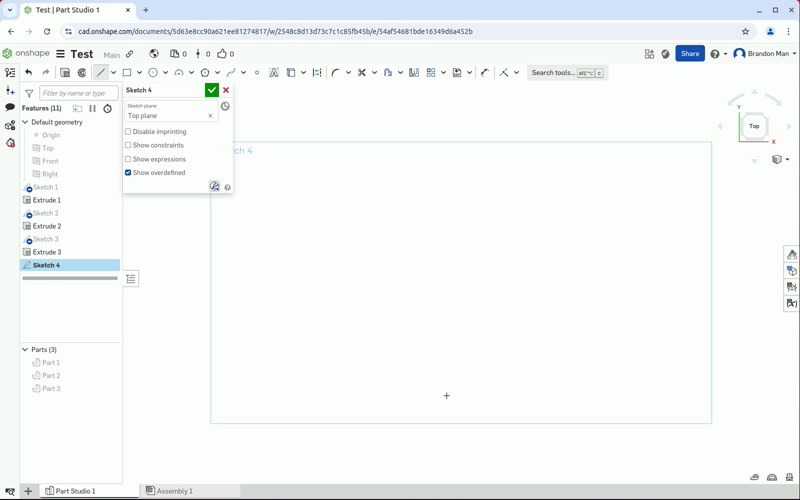
click(446, 395)
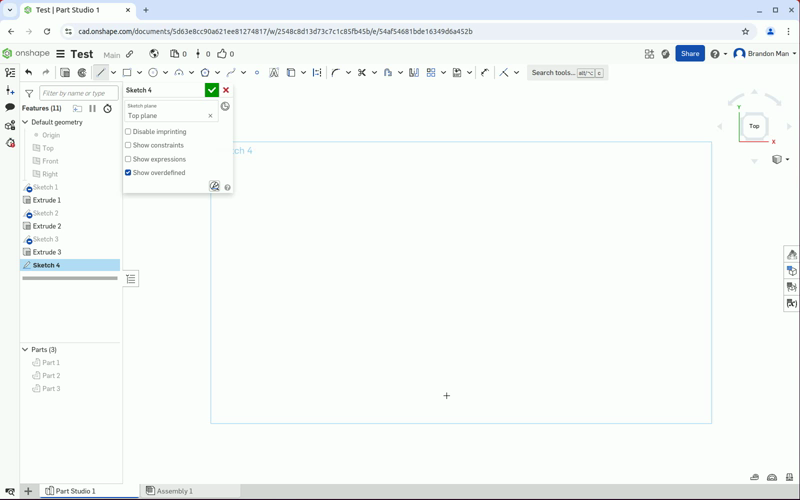
key_up(shift)
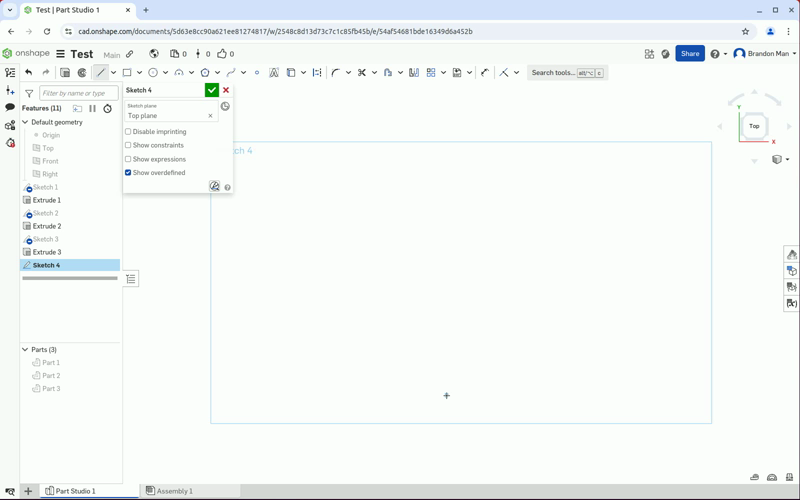
key_down(shift)
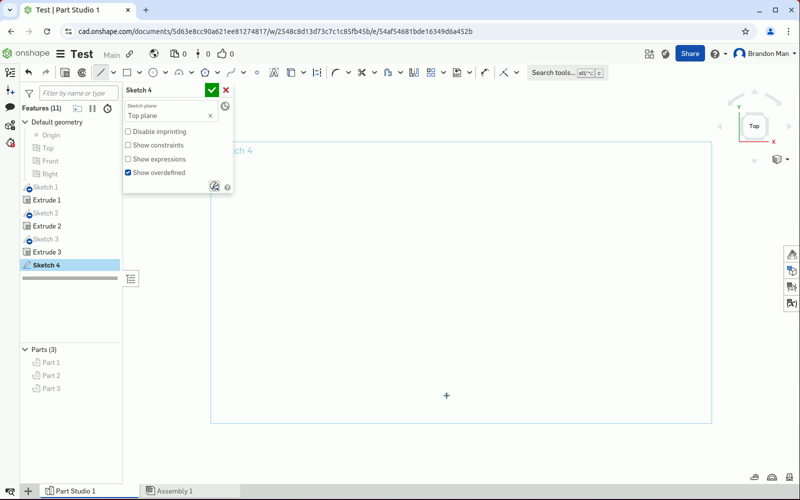
mouse_move(476, 395)
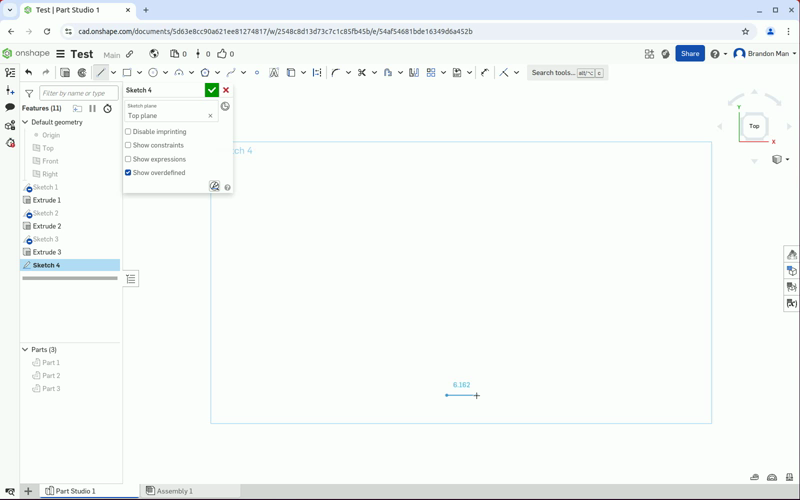
mouse_move(453, 395)
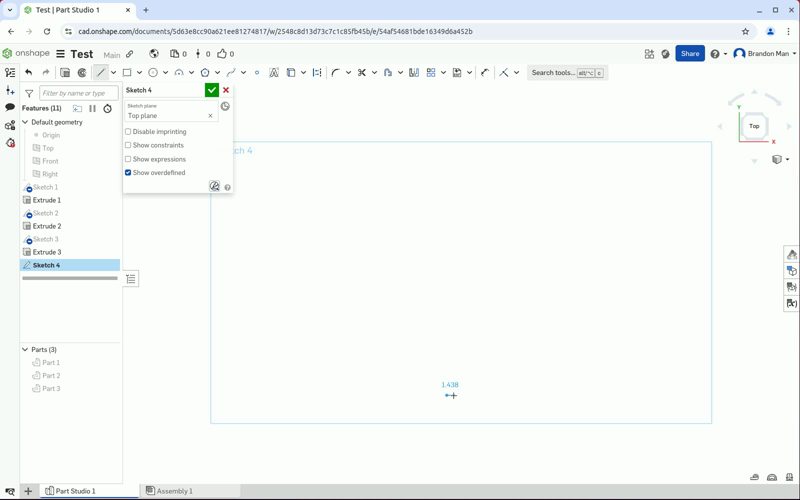
scroll(6)
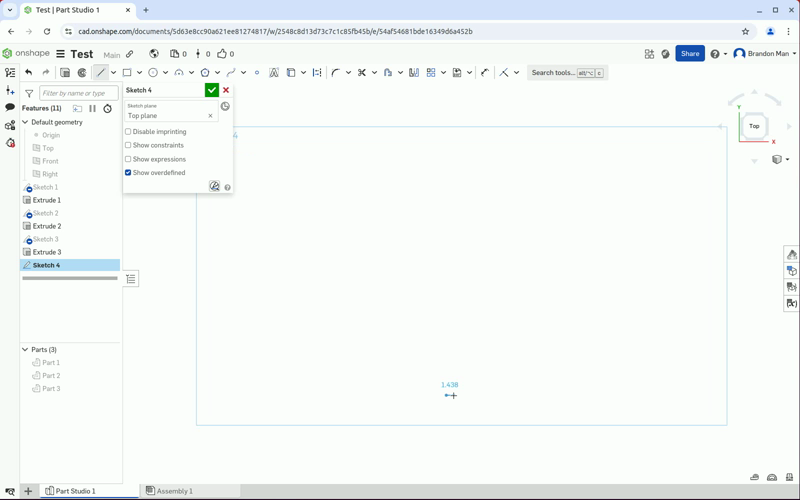
scroll(6)
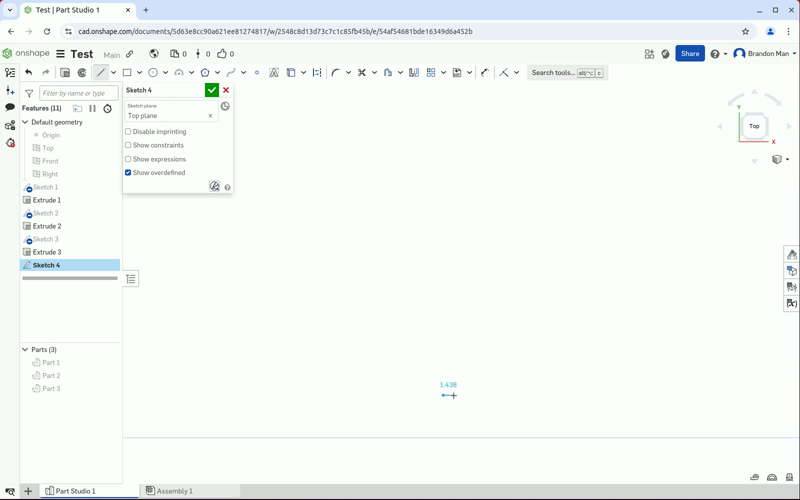
scroll(6)
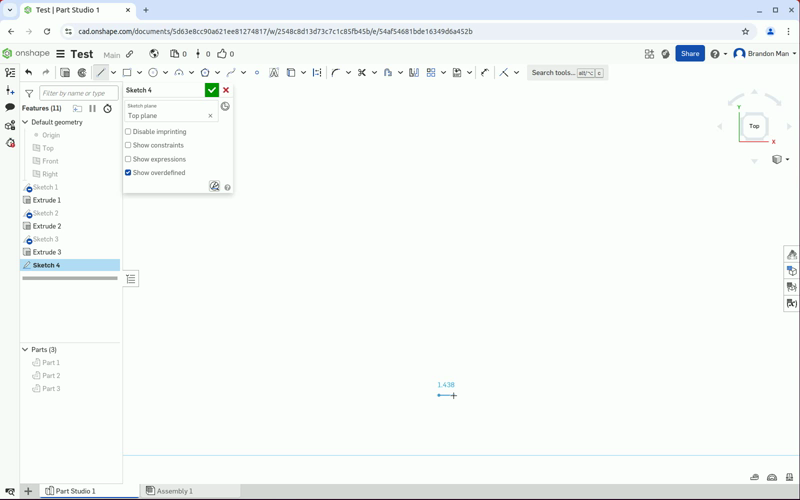
scroll(6)
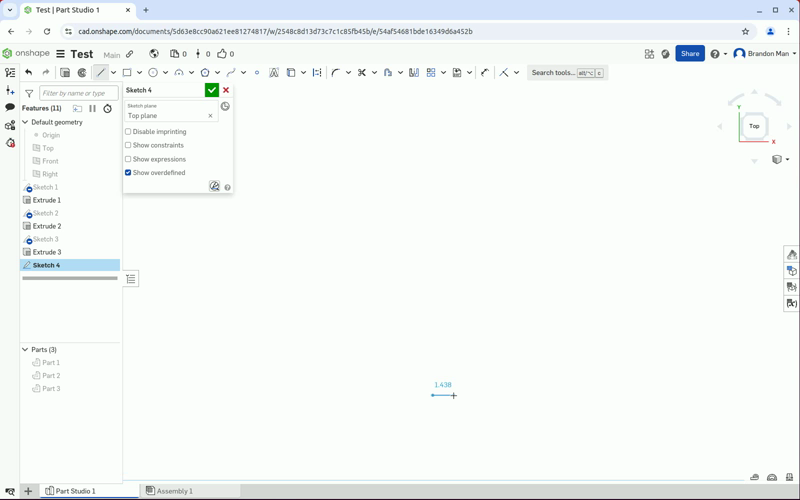
scroll(6)
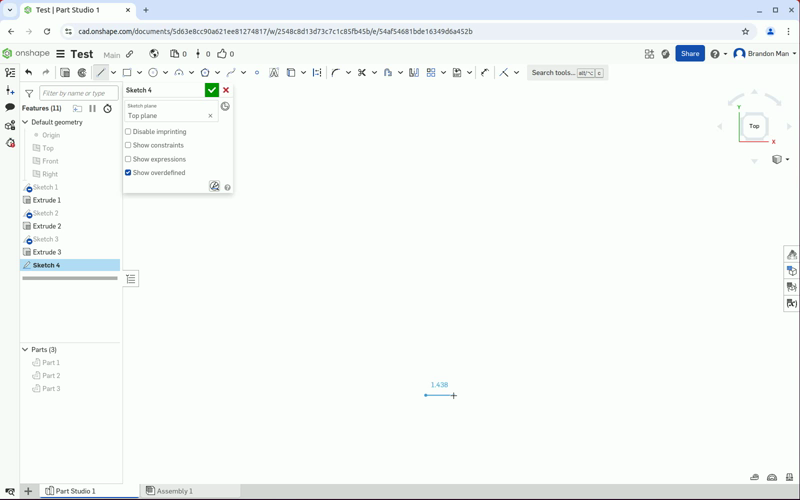
scroll(6)
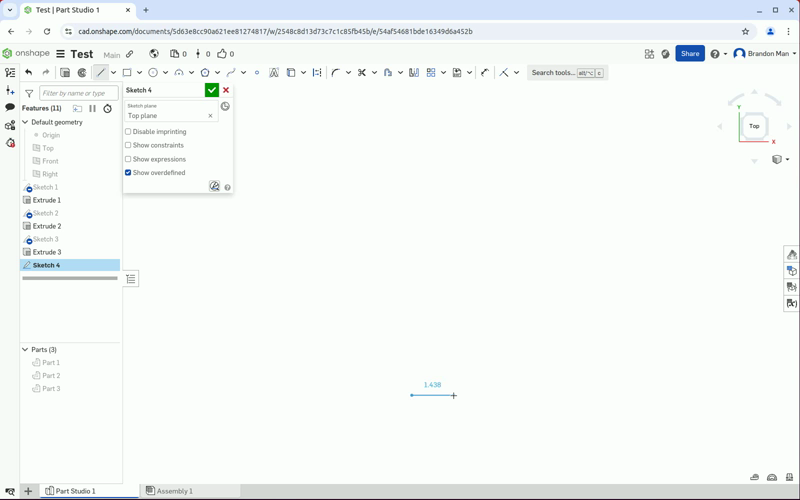
scroll(6)
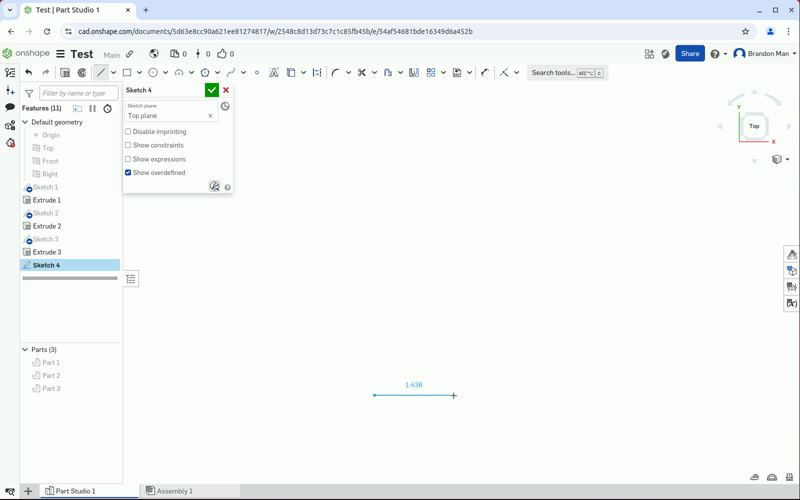
click(453, 395)
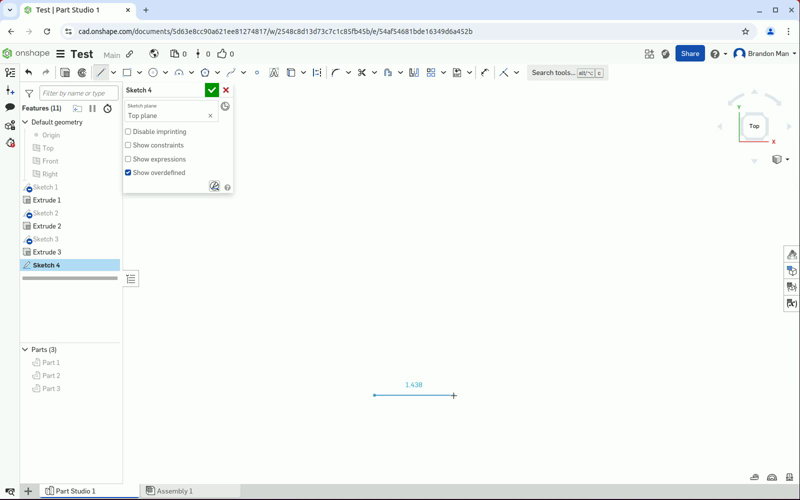
scroll(-6)
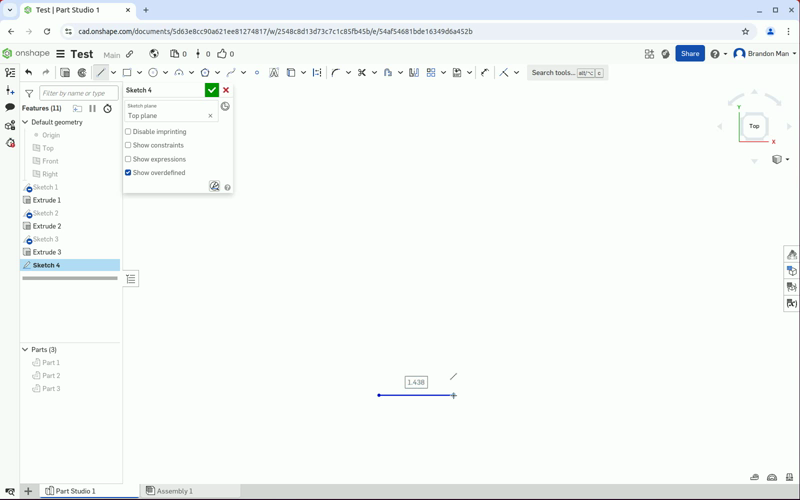
scroll(-6)
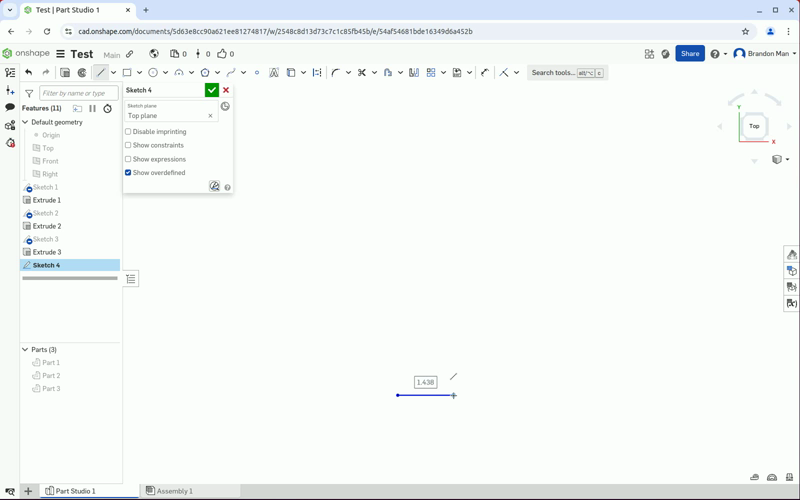
scroll(-6)
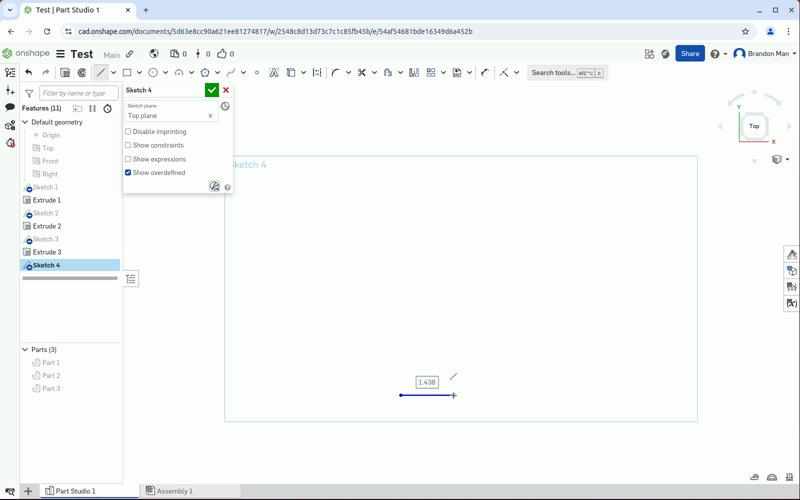
scroll(-6)
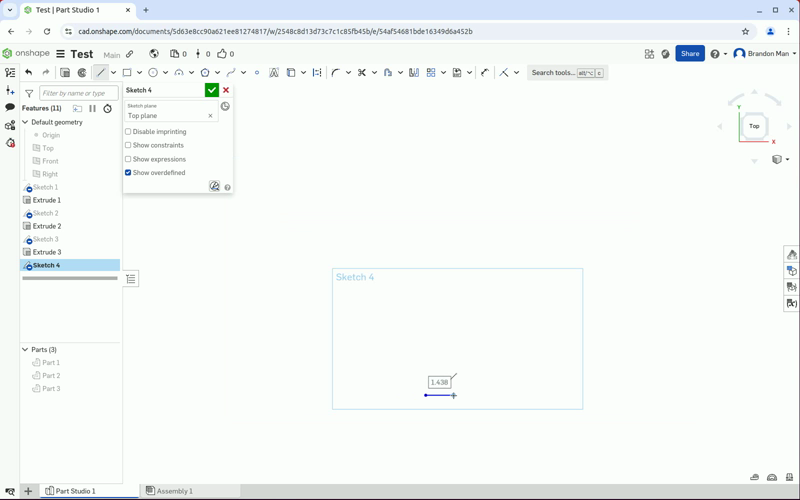
scroll(-6)
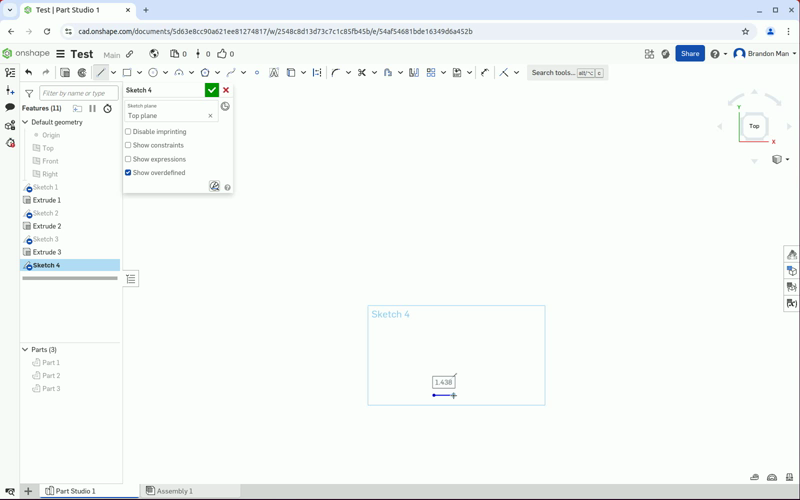
scroll(-6)
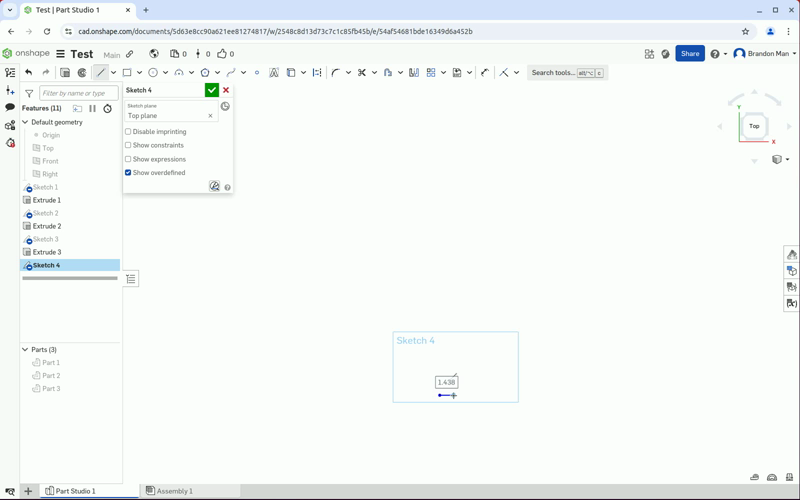
scroll(-6)
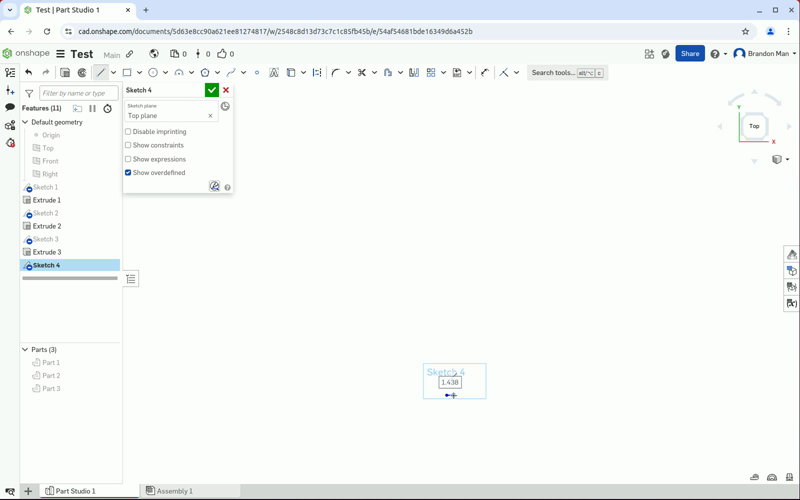
key_up(shift)
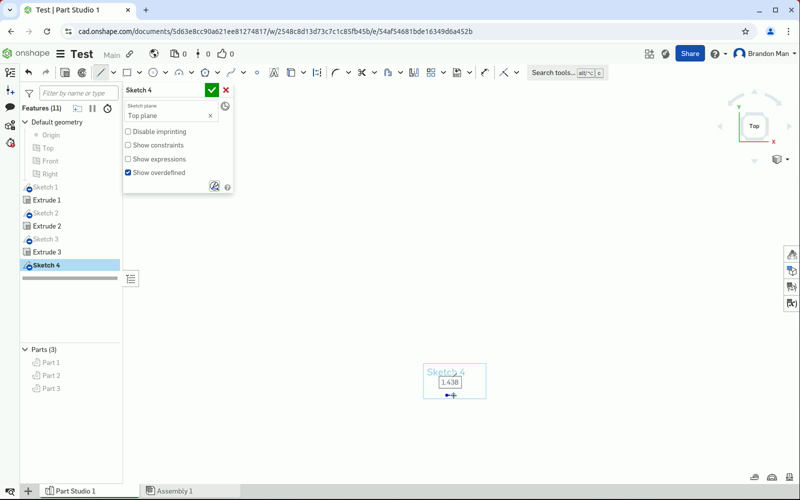
key_down(shift)
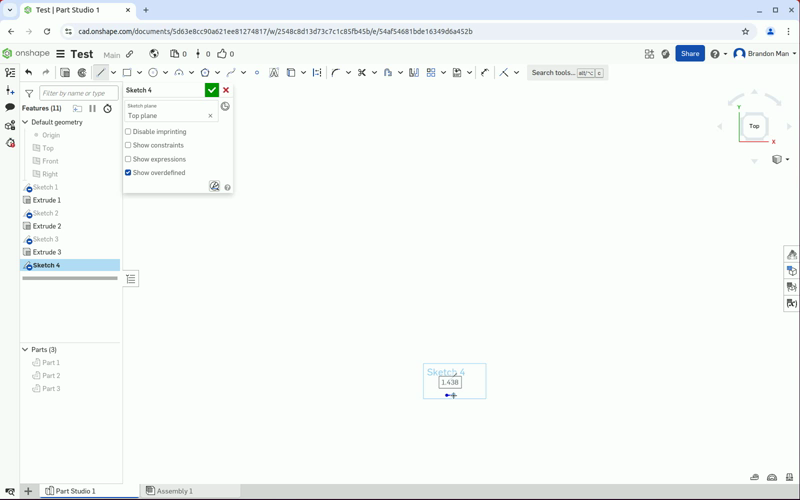
mouse_move(453, 282)
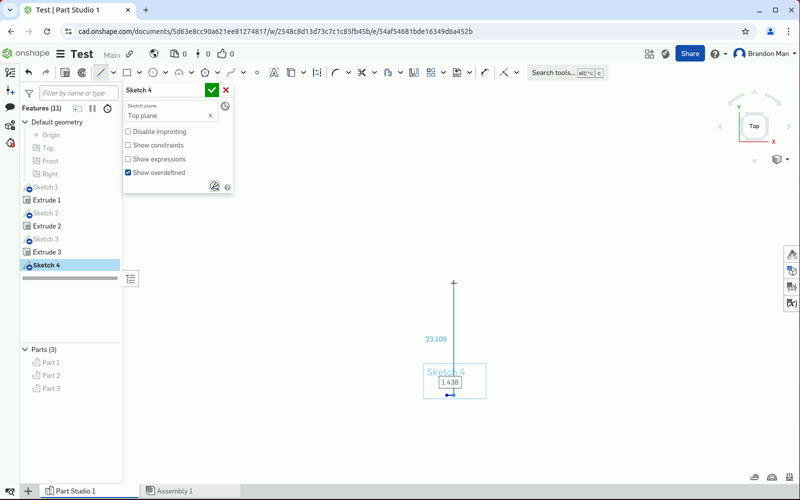
click(453, 282)
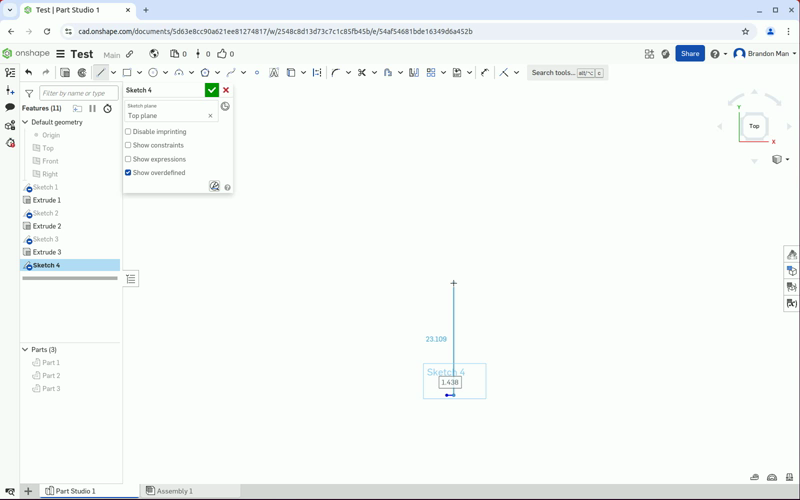
key_up(shift)
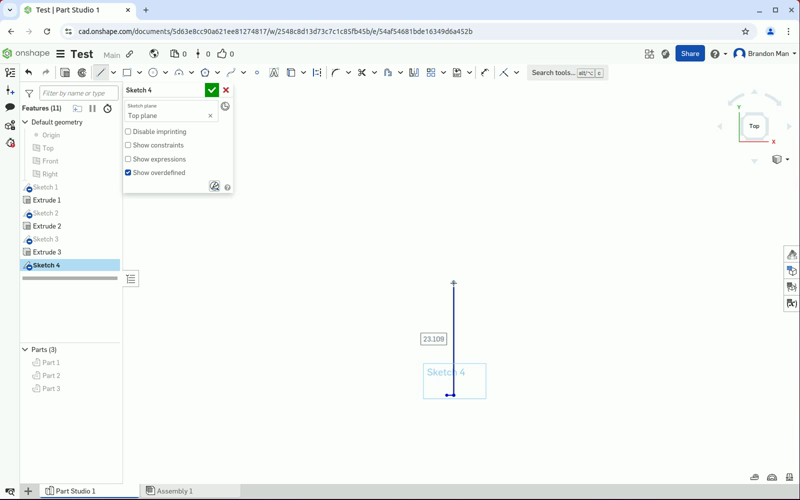
key_down(shift)
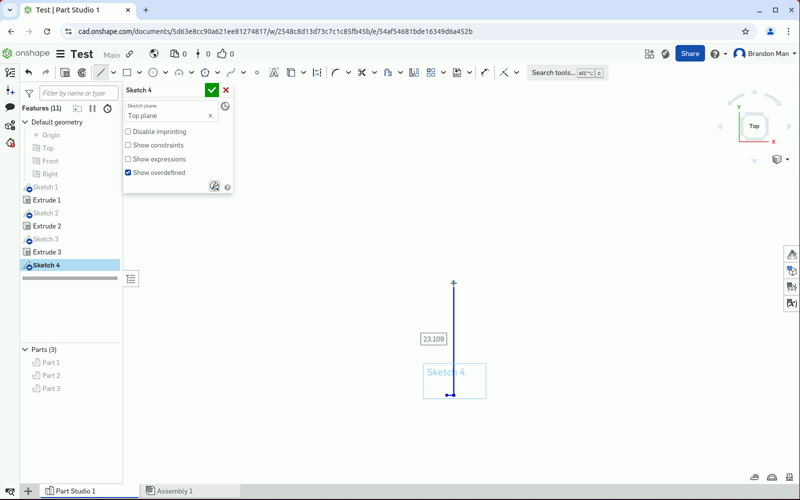
mouse_move(483, 282)
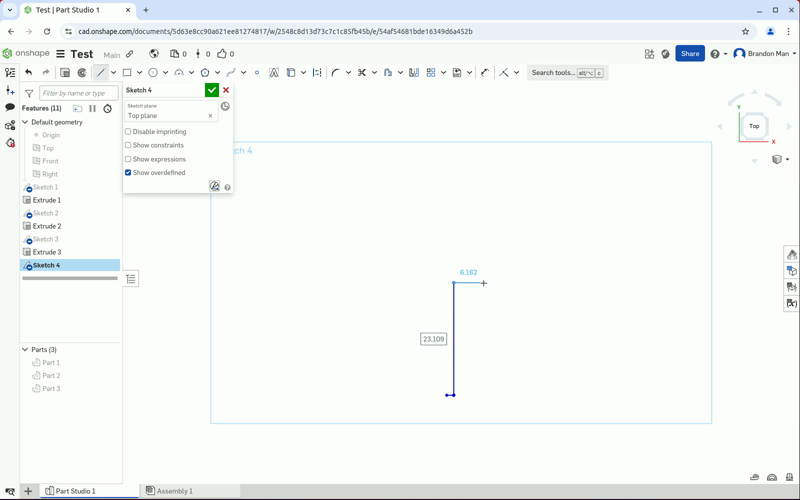
mouse_move(446, 282)
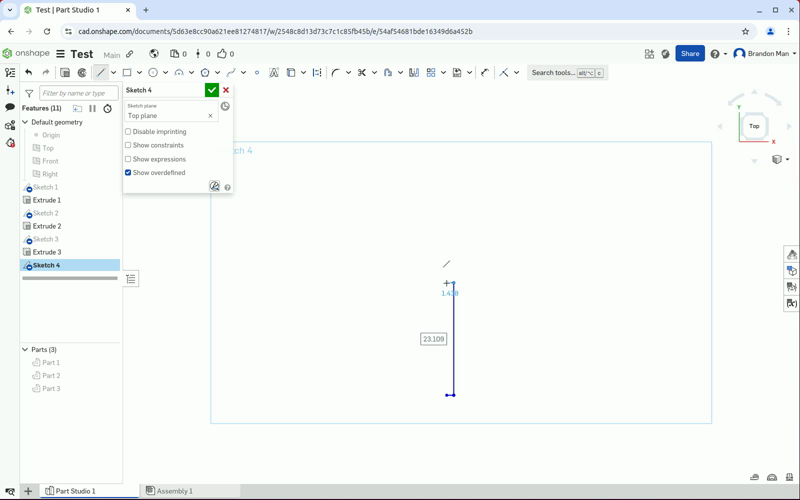
scroll(6)
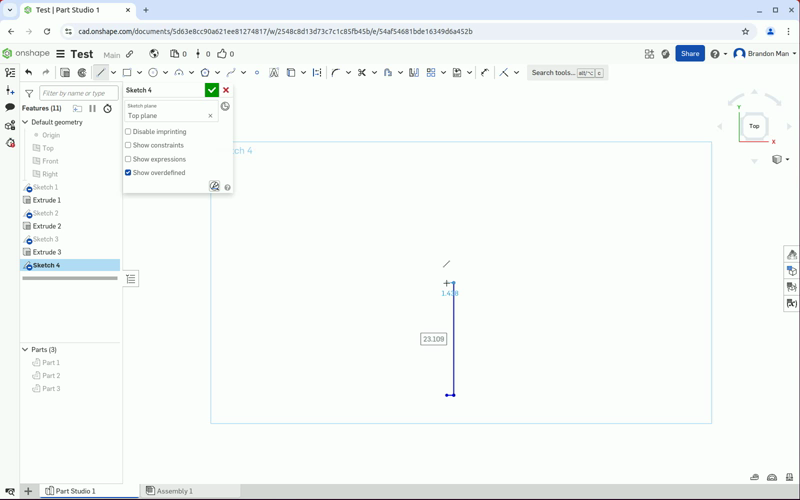
scroll(6)
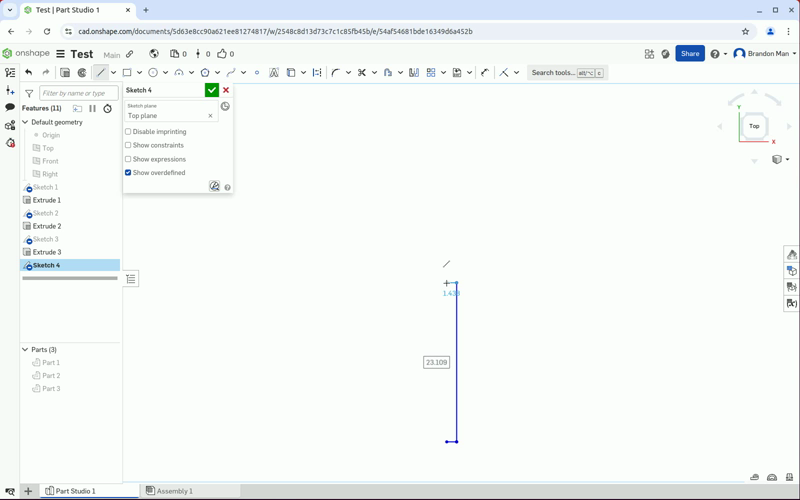
scroll(6)
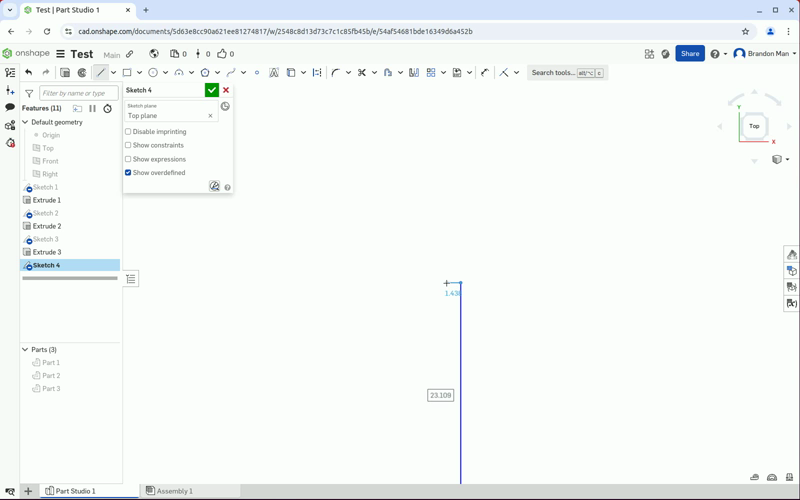
scroll(6)
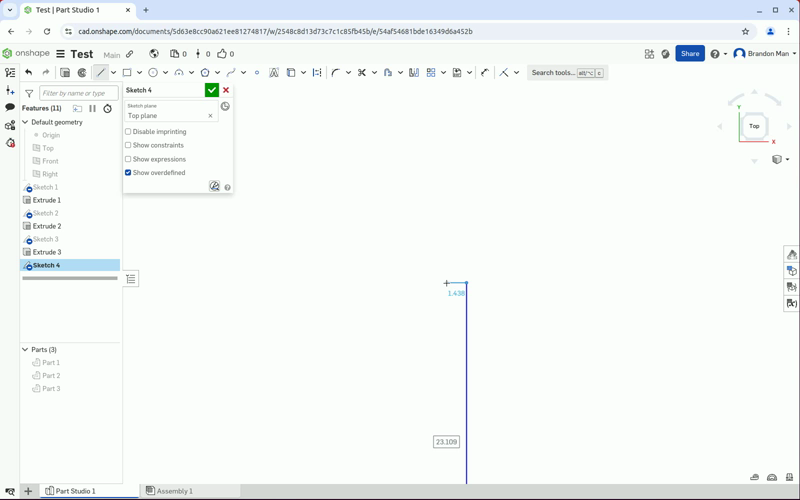
scroll(6)
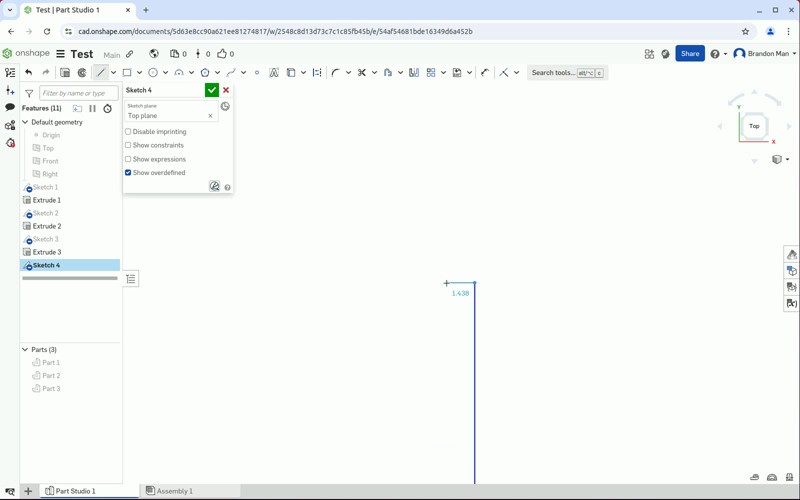
scroll(6)
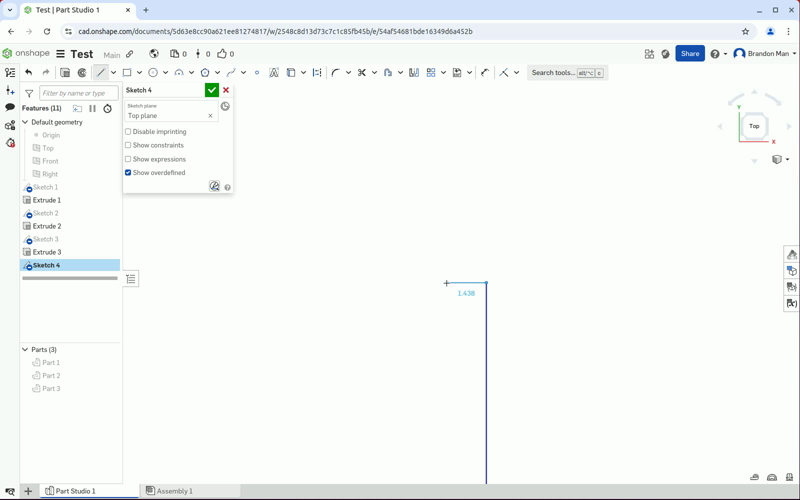
scroll(6)
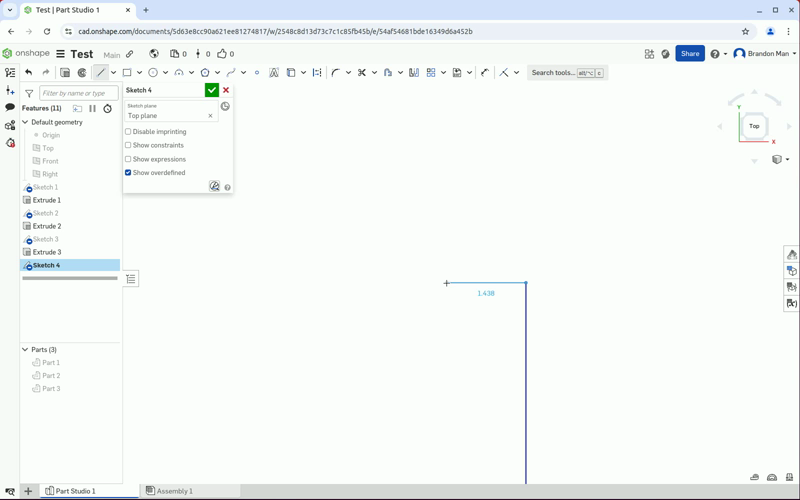
click(446, 282)
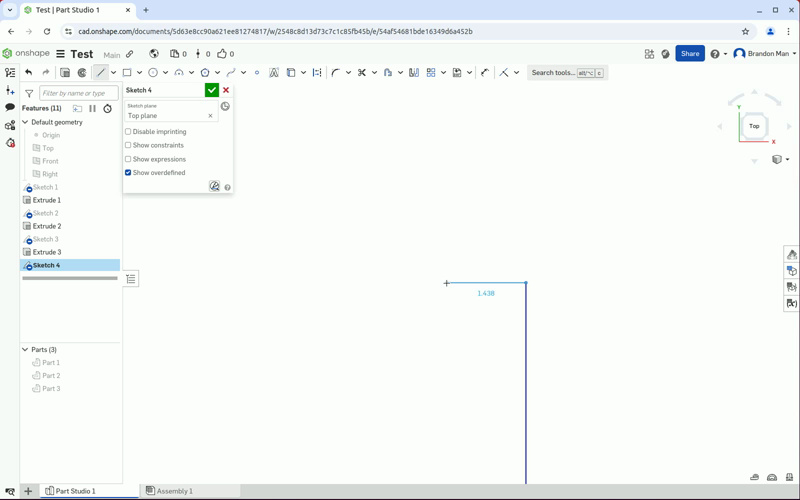
scroll(-6)
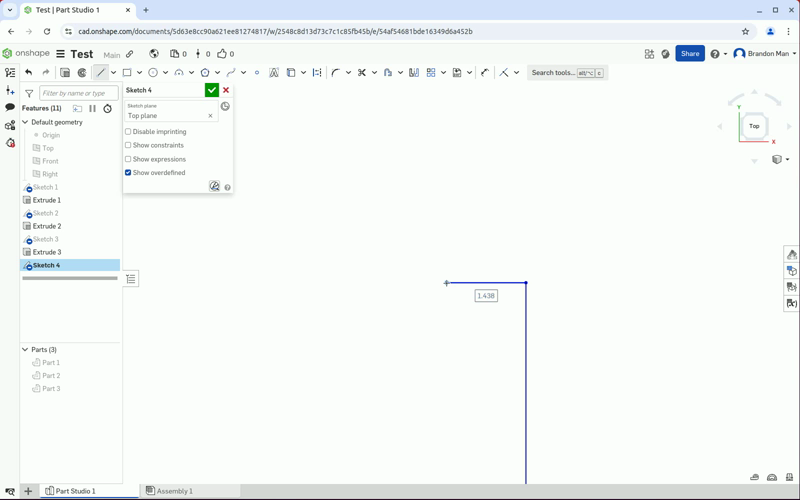
scroll(-6)
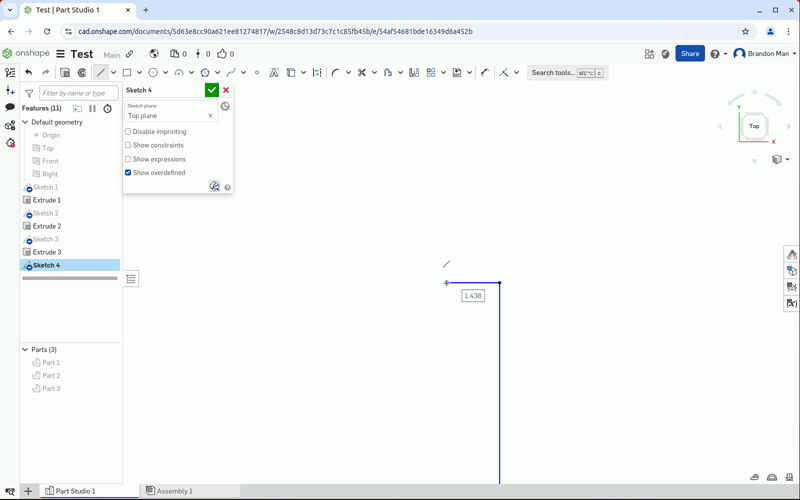
scroll(-6)
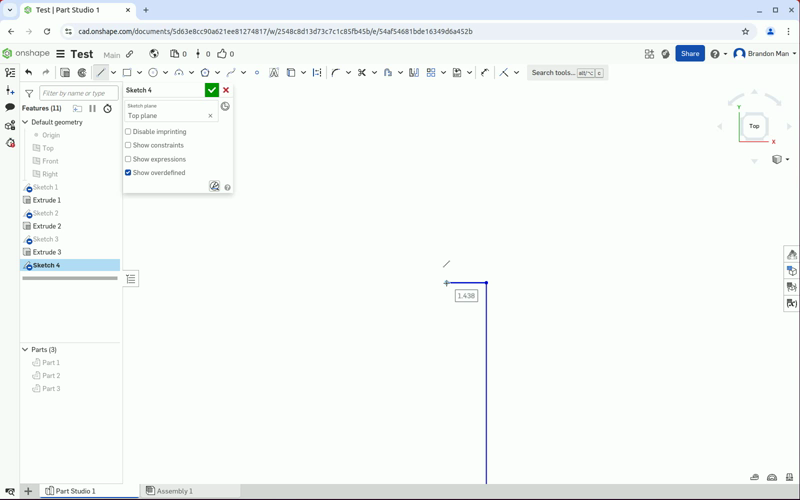
scroll(-6)
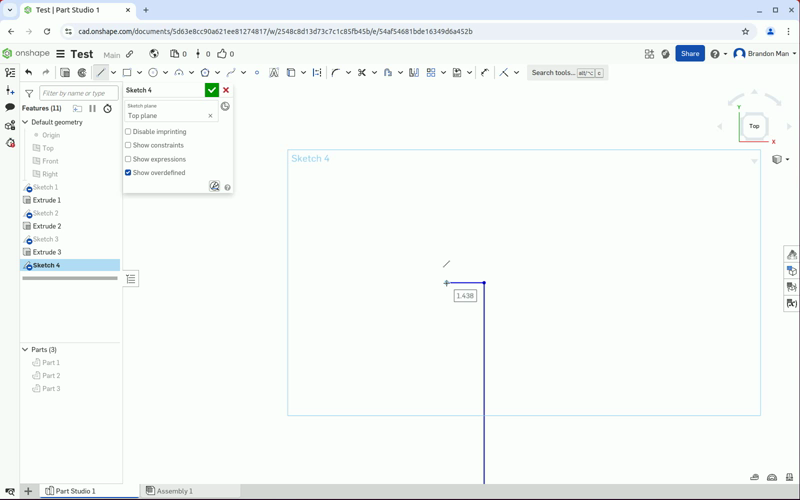
scroll(-6)
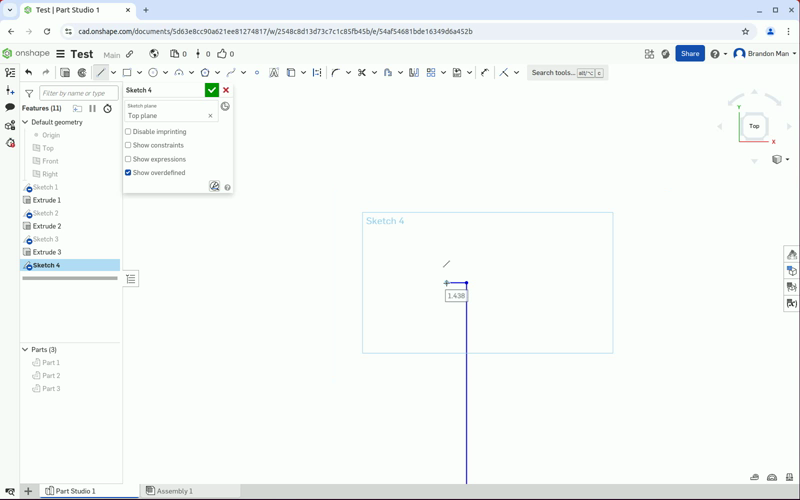
scroll(-6)
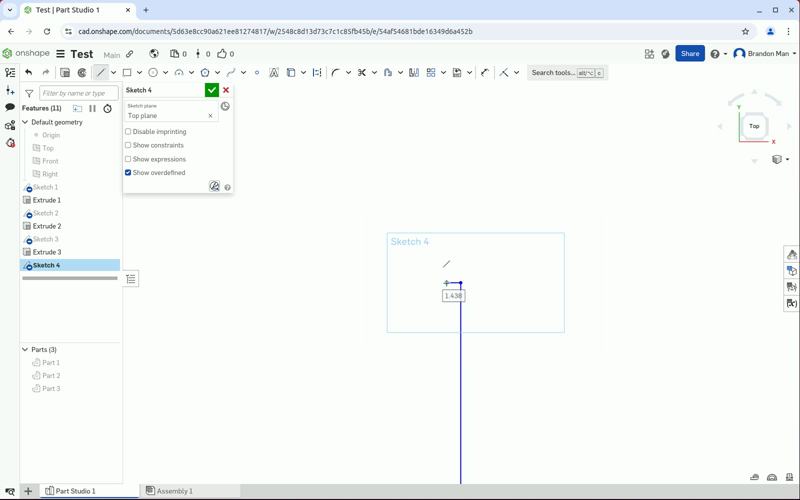
scroll(-6)
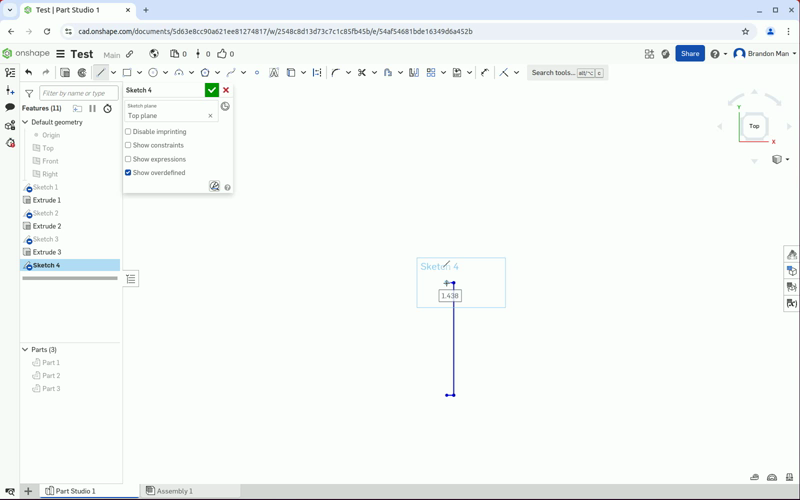
key_up(shift)
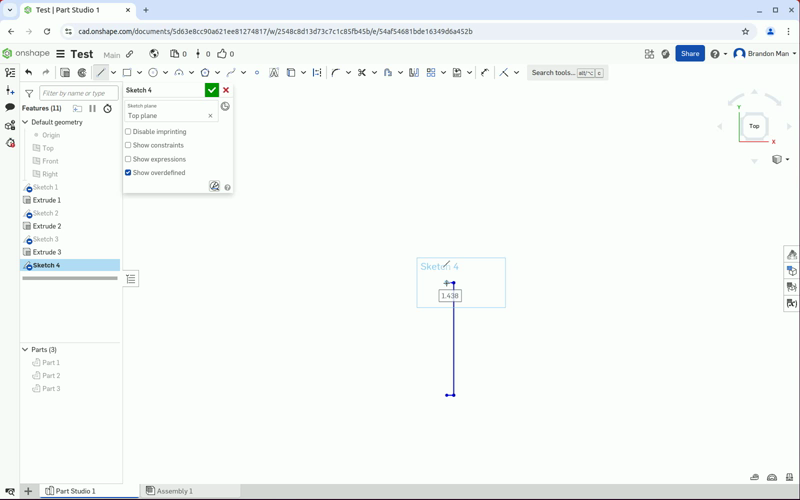
key_down(shift)
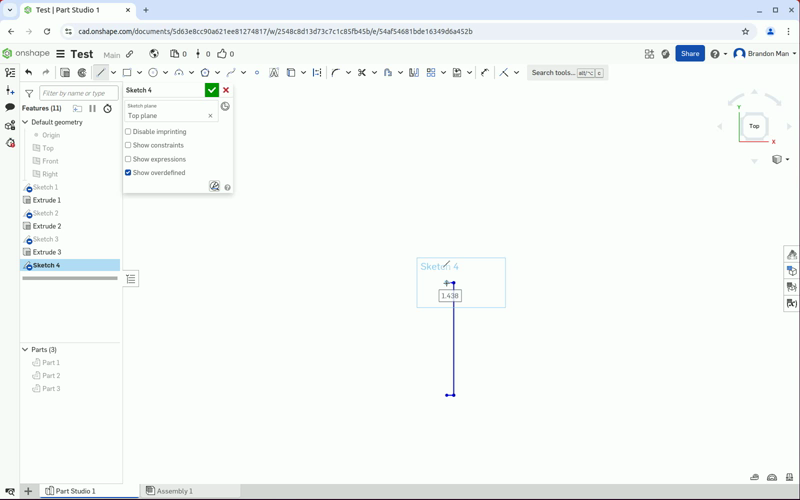
mouse_move(446, 395)
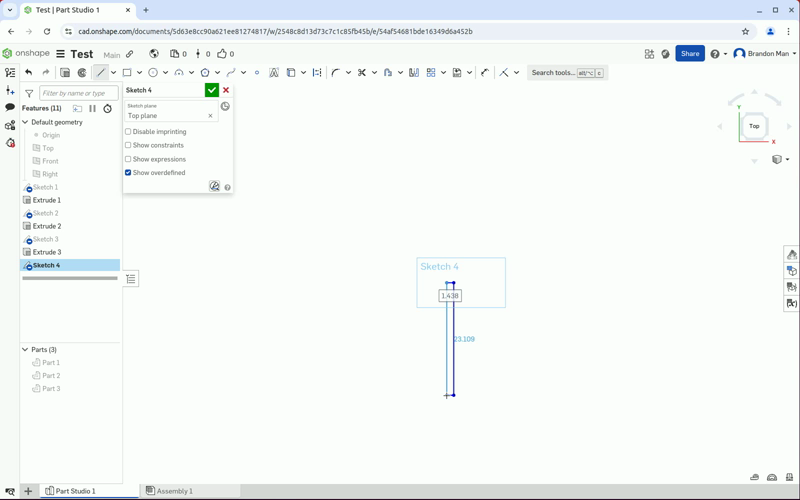
key_up(shift)
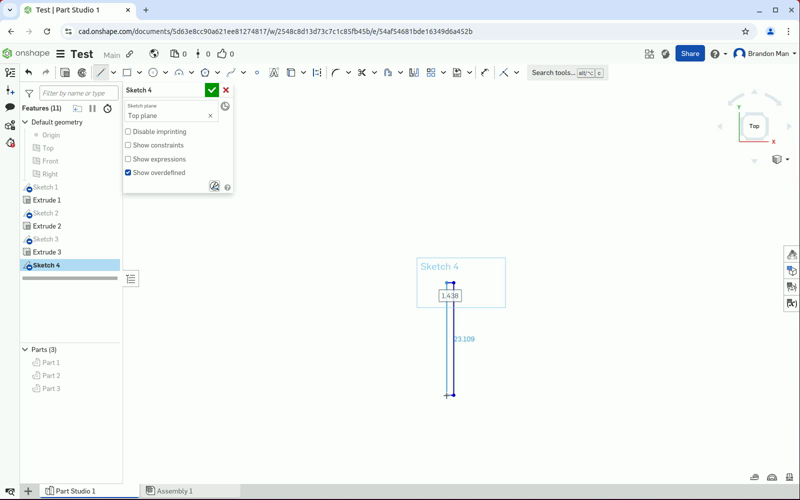
click(446, 395)
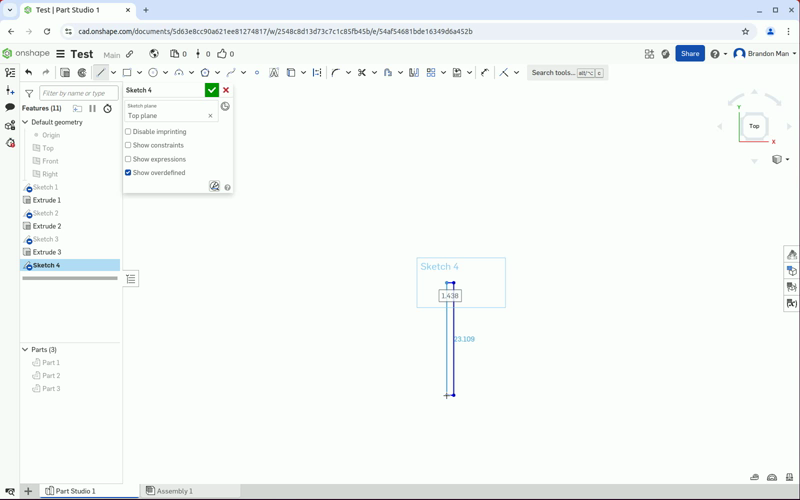
key(esc)
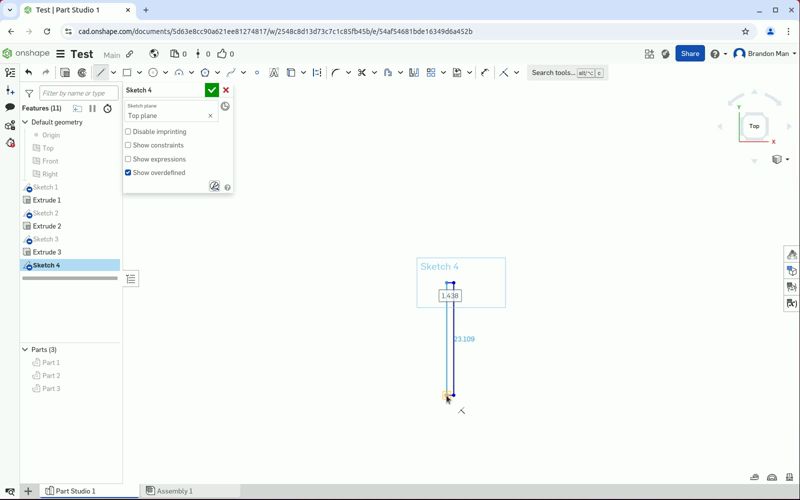
mouse_move(447, 331)
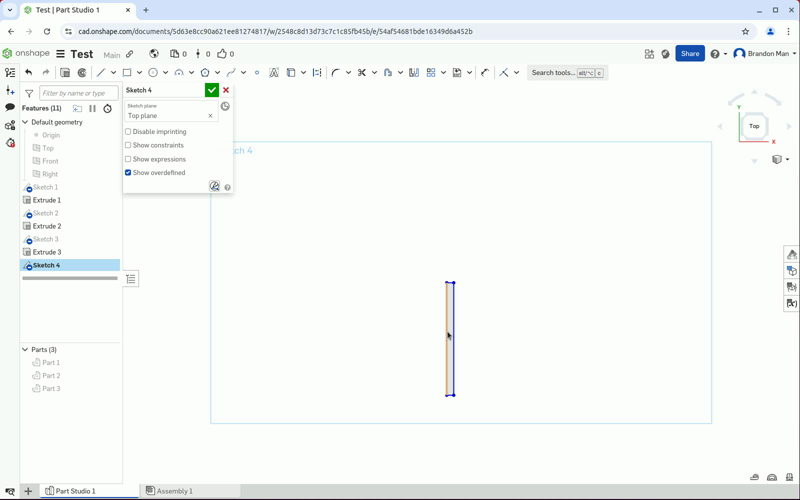
scroll(6)
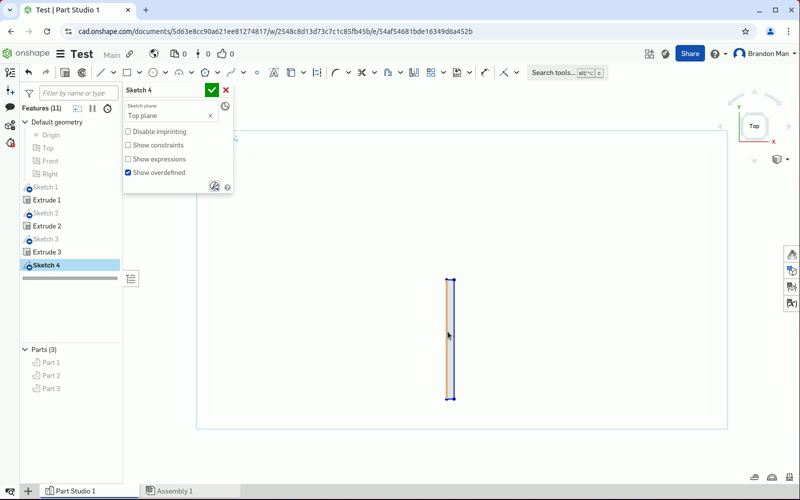
scroll(6)
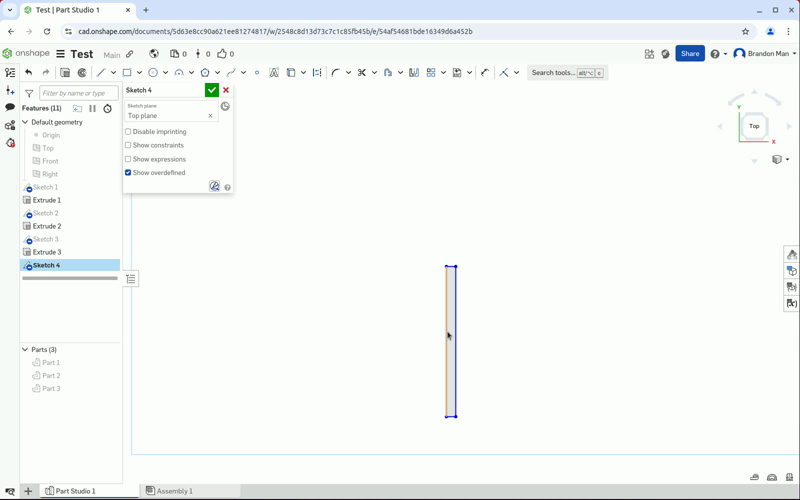
scroll(6)
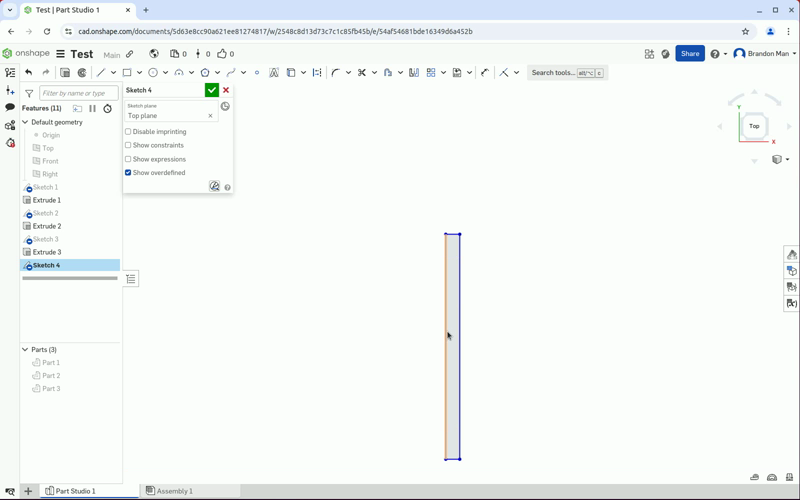
scroll(6)
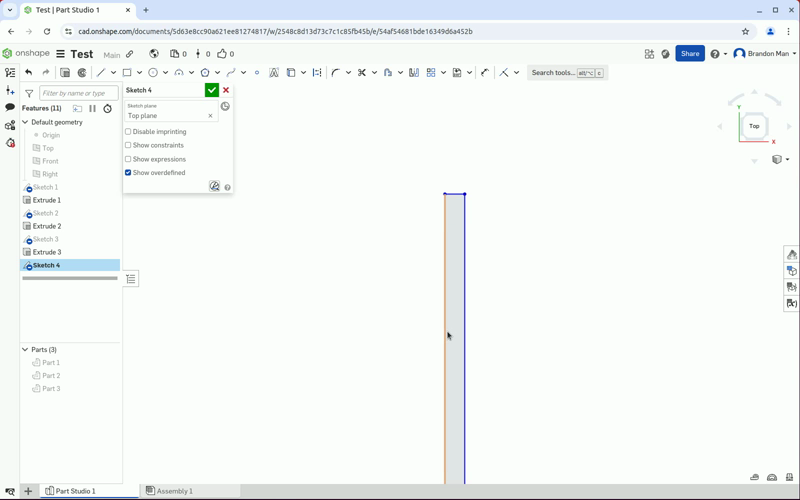
scroll(6)
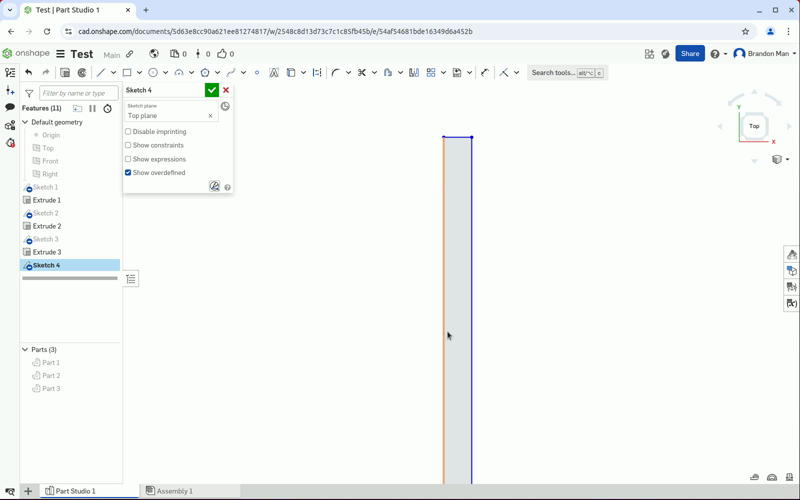
scroll(6)
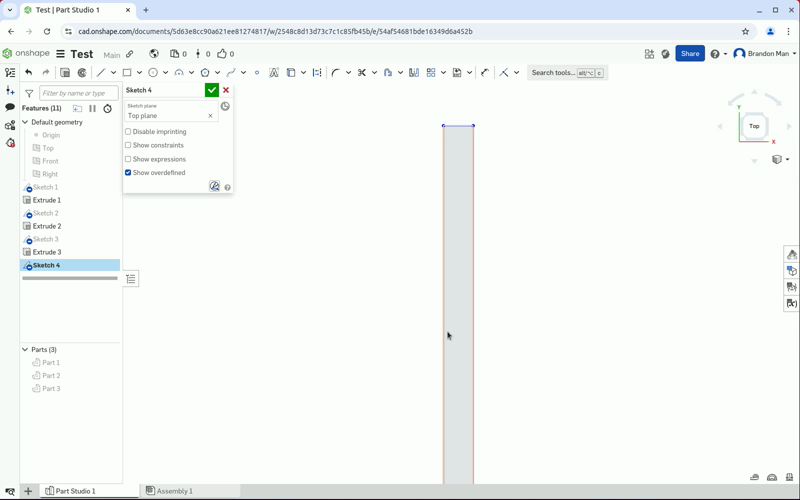
scroll(6)
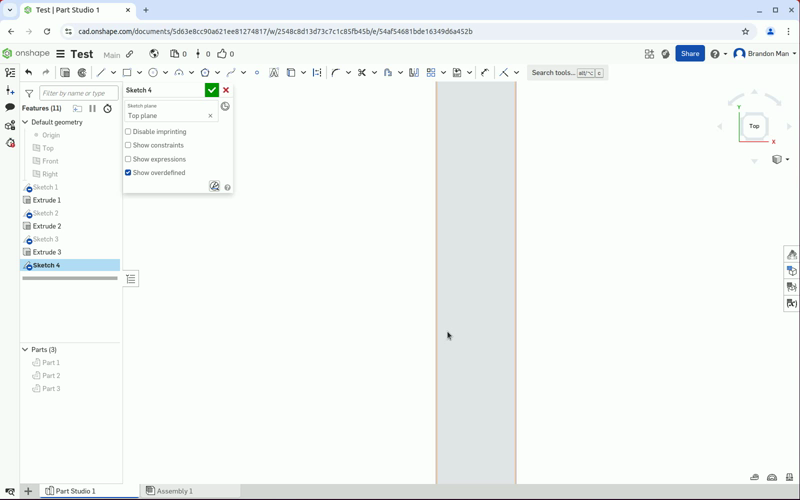
click(447, 331)
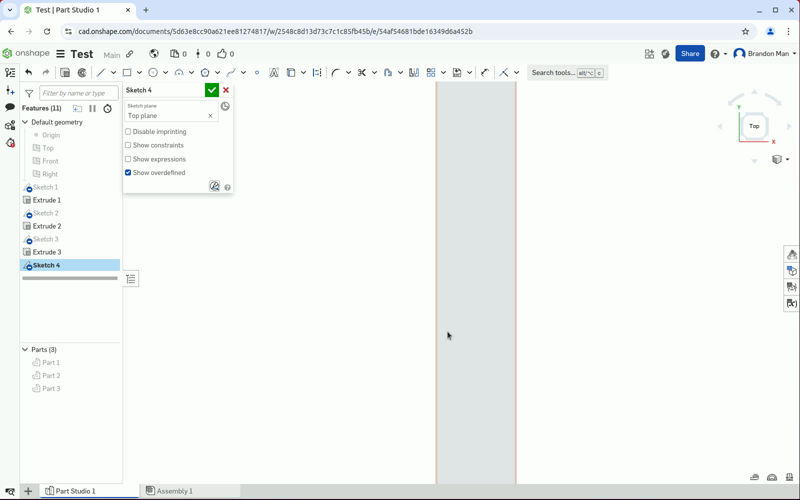
scroll(-6)
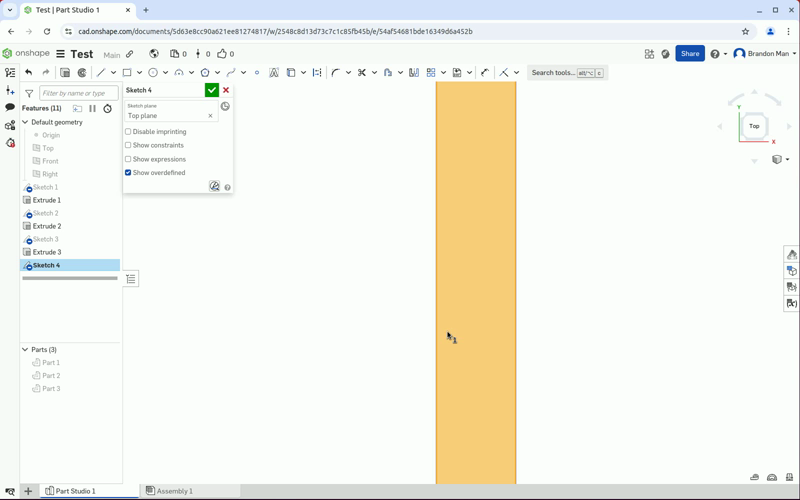
scroll(-6)
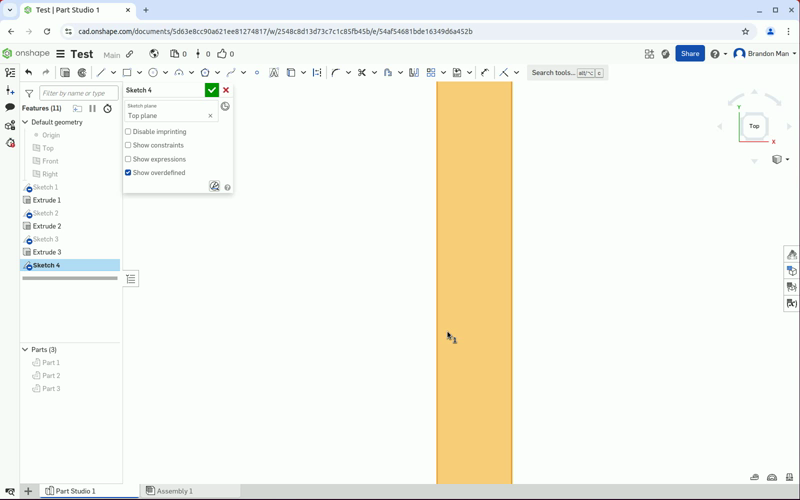
scroll(-6)
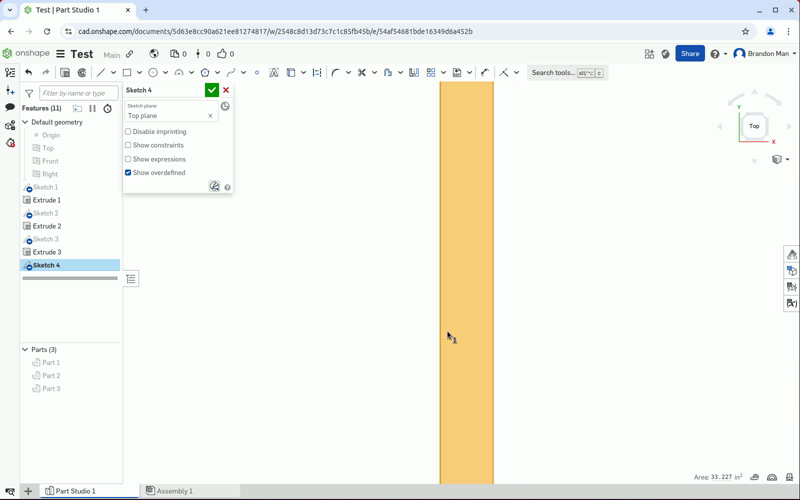
scroll(-6)
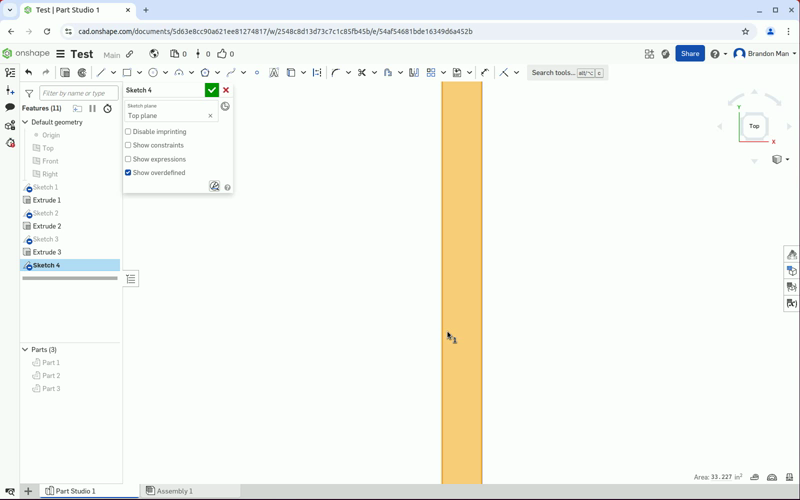
scroll(-6)
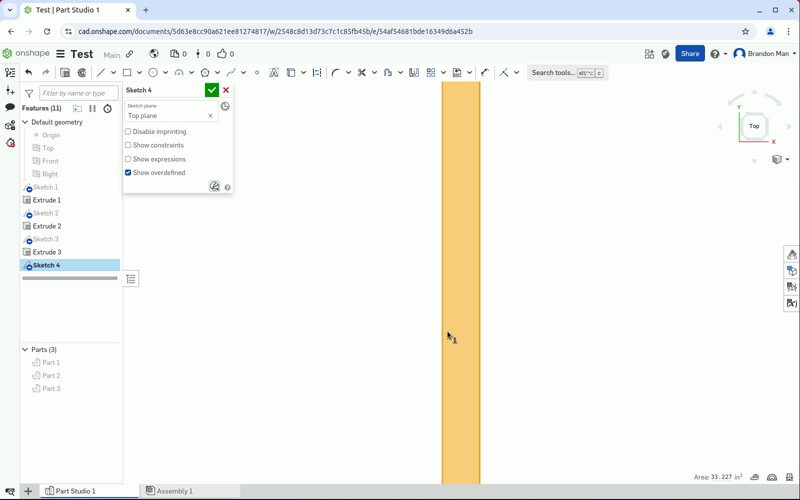
scroll(-6)
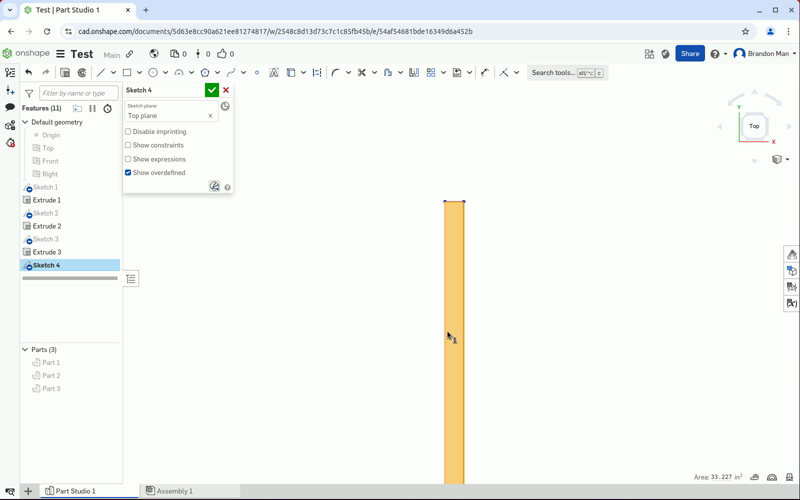
scroll(-6)
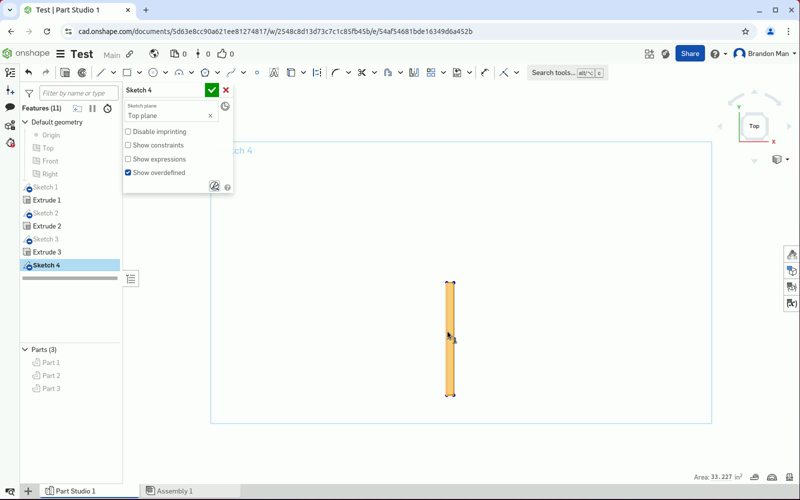
mouse_move(73, 352)
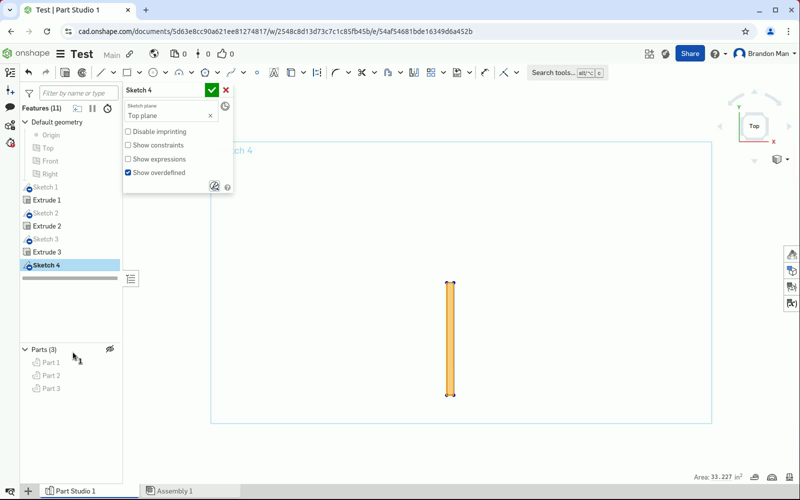
key(shift+y)
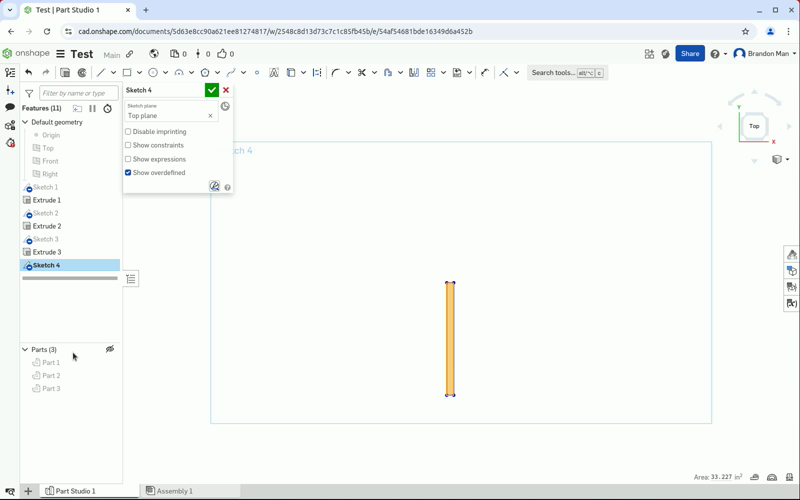
key(shift+e)
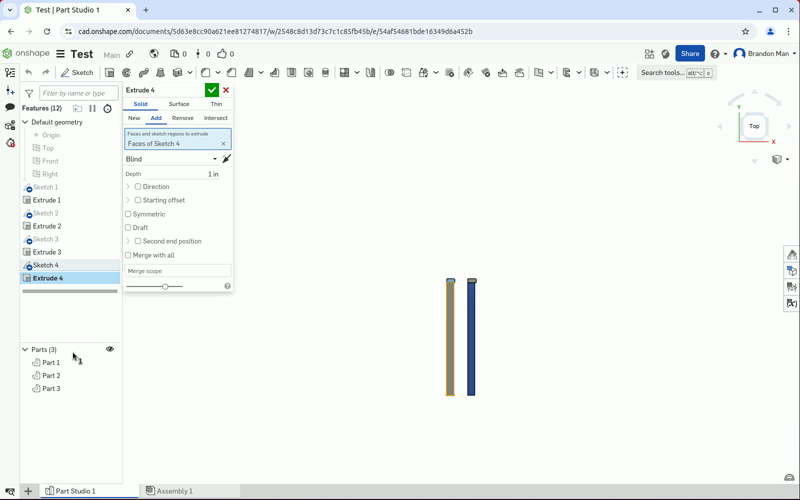
mouse_move(143, 106)
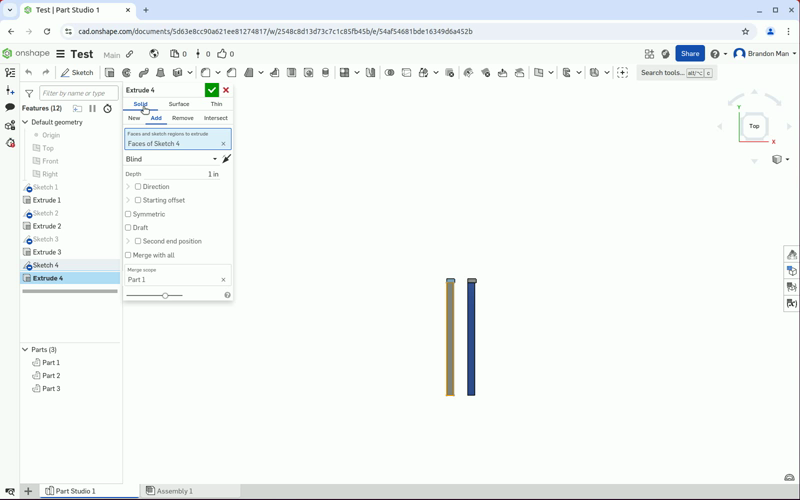
click(143, 106)
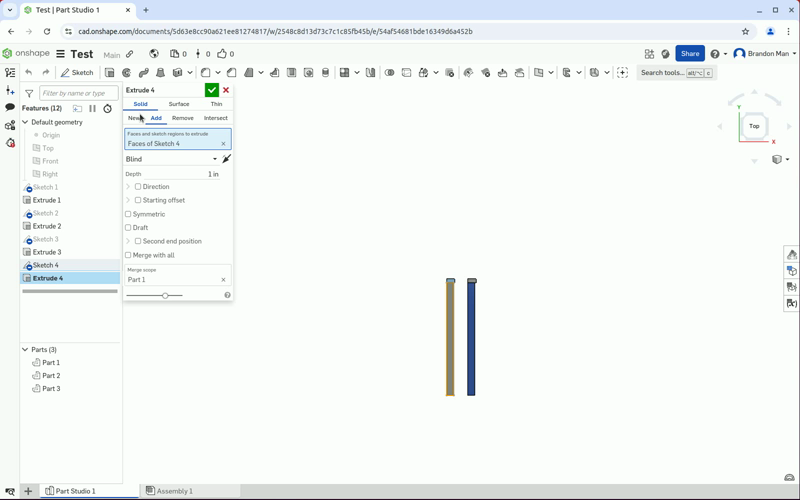
mouse_move(137, 120)
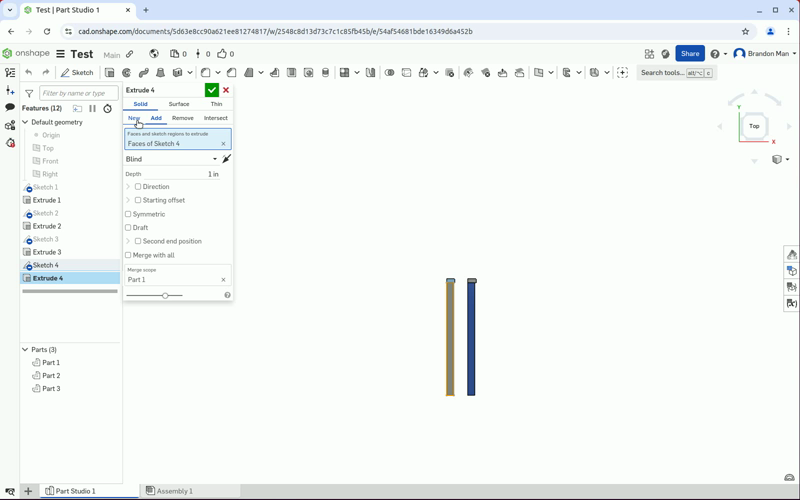
click(137, 120)
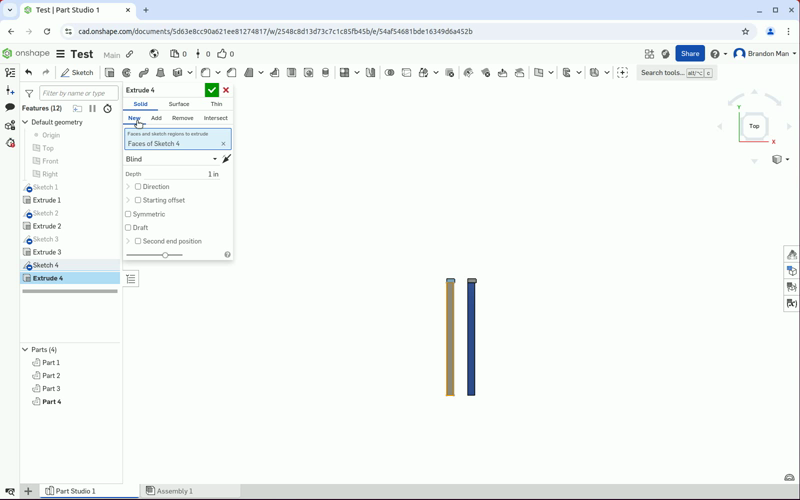
key(tab, 4)
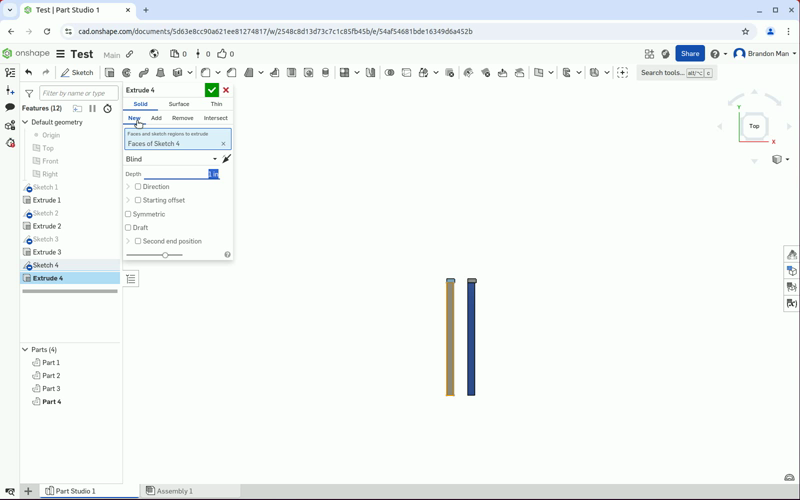
text(0.241)
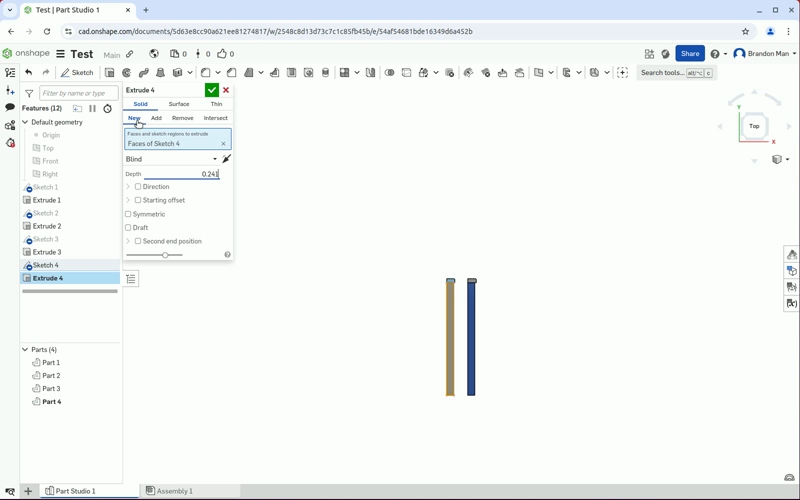
key(enter)
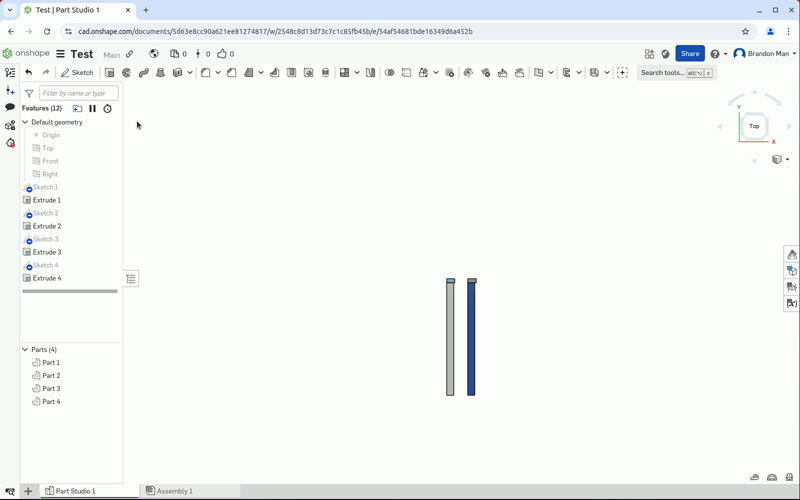
key(shift+h)
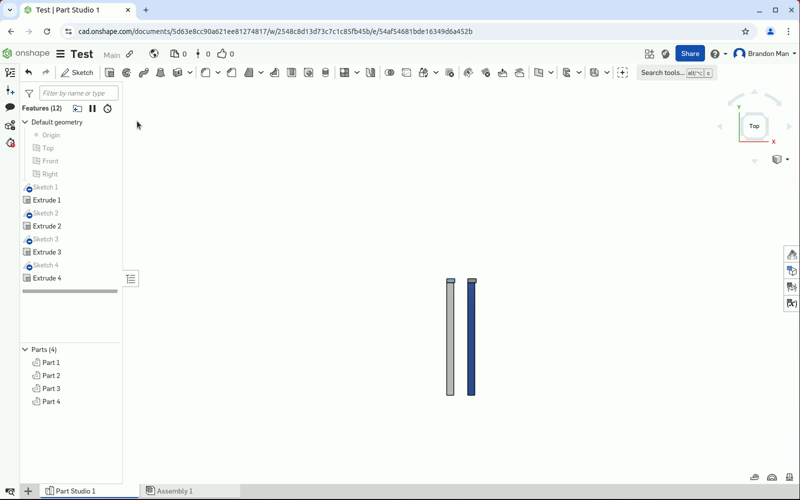
key(shift+h)
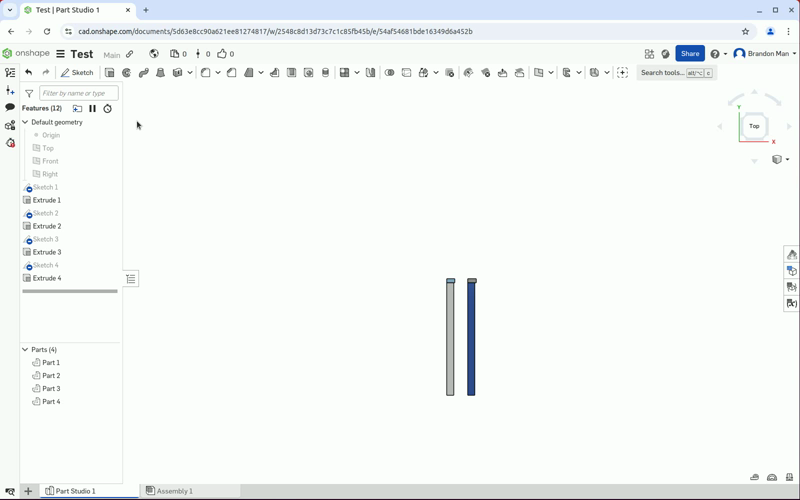
mouse_move(73, 189)
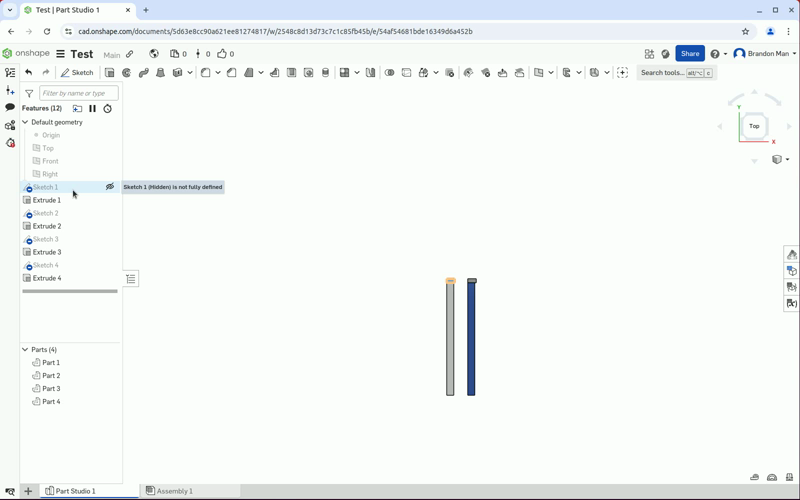
click(73, 189)
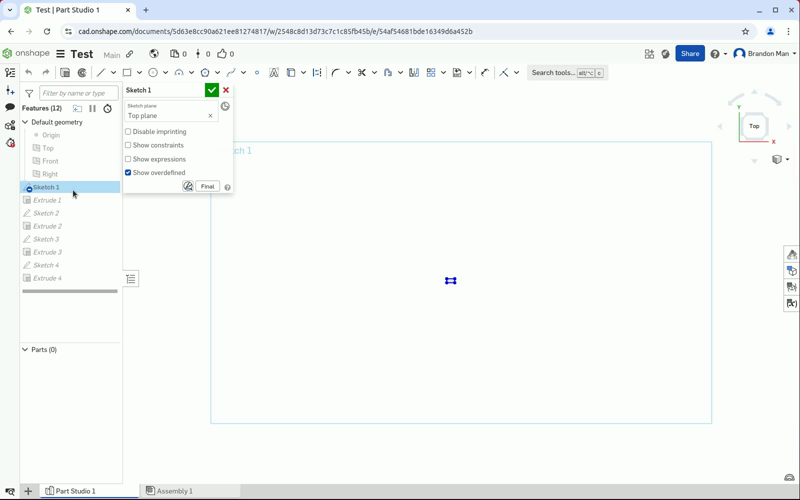
mouse_move(229, 92)
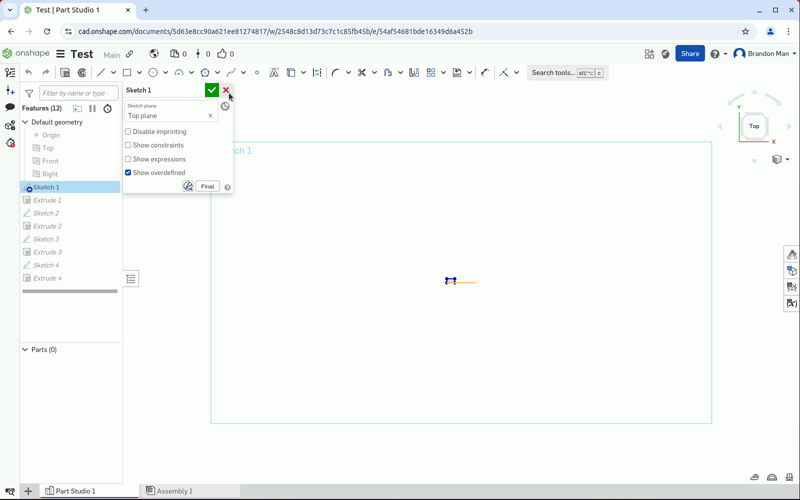
click(229, 92)
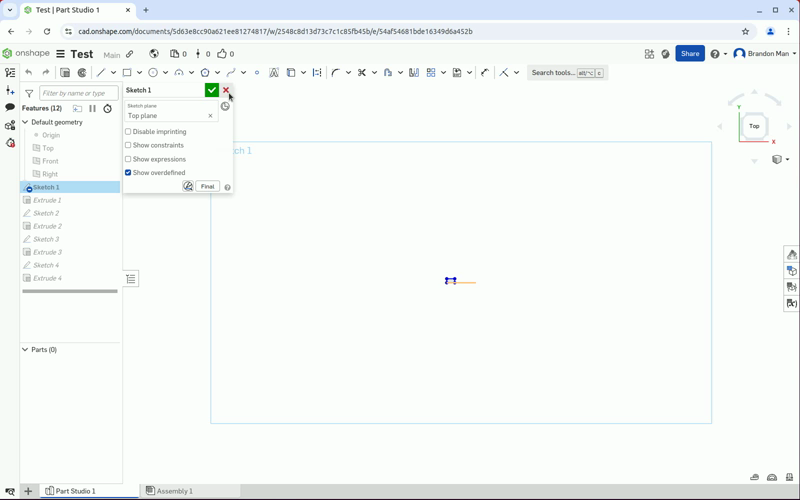
key(shift+s)
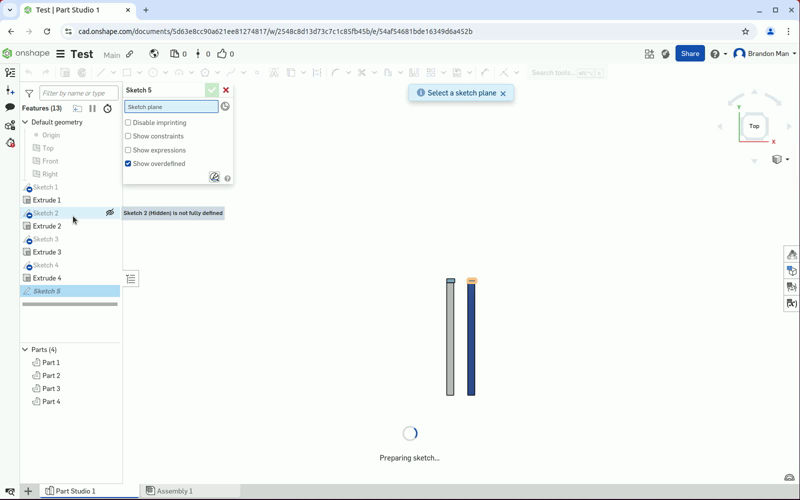
scroll(3)
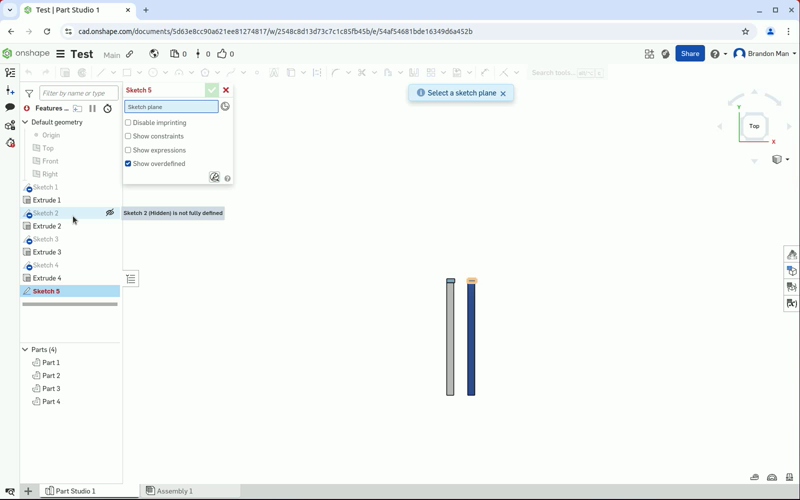
mouse_move(73, 150)
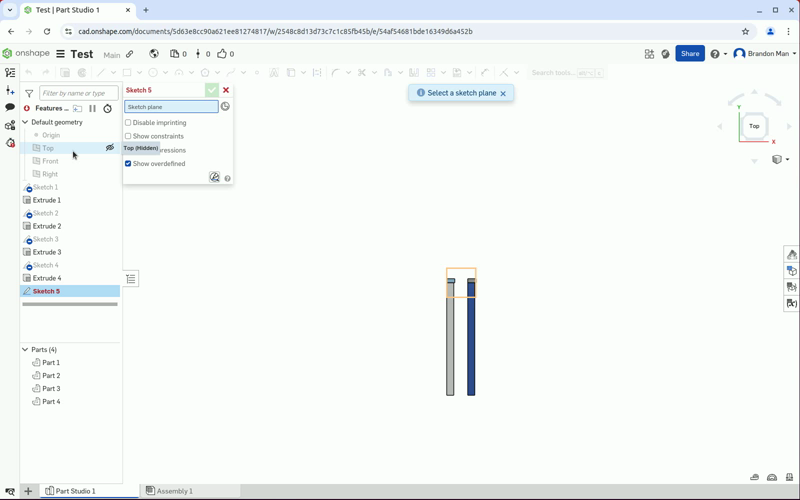
click(73, 150)
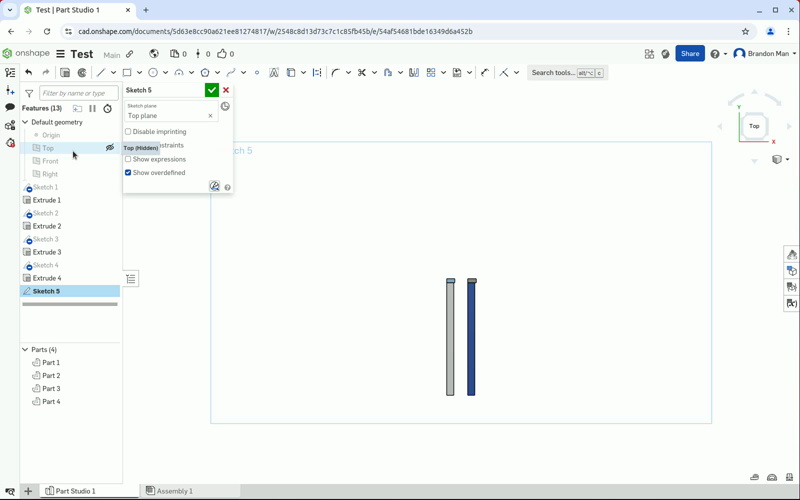
mouse_move(73, 352)
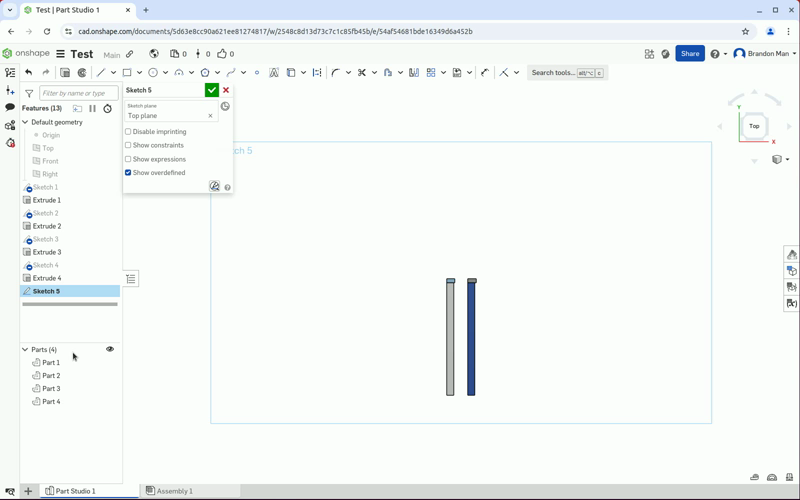
key(y)
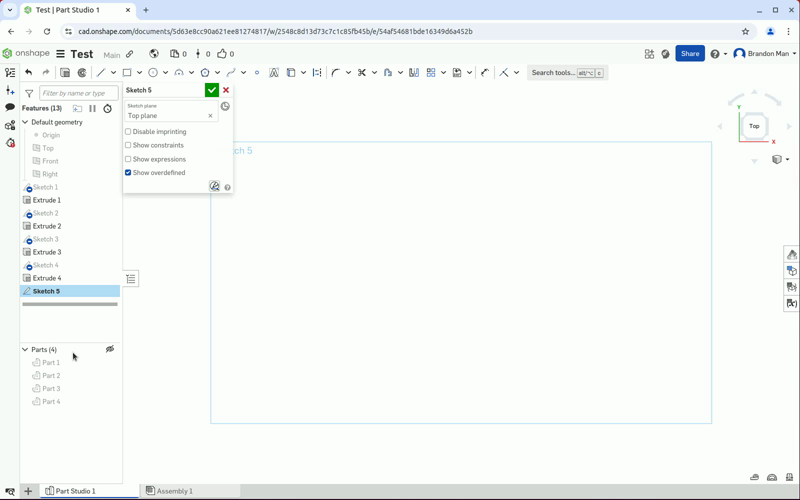
key(l)
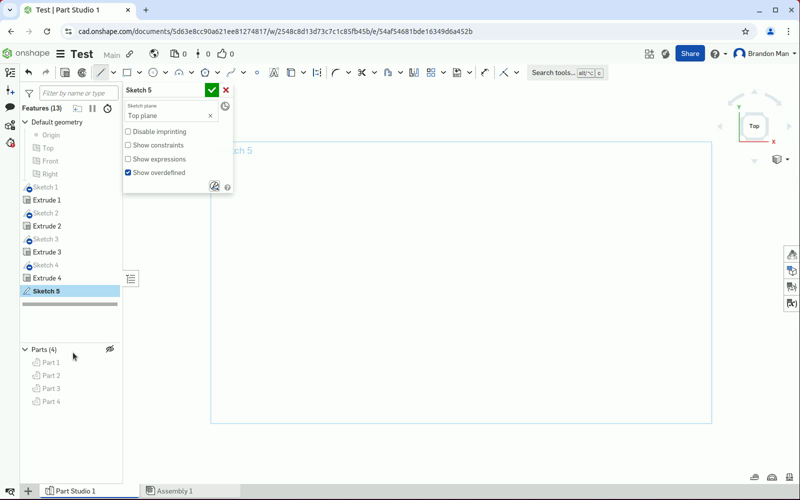
key_down(shift)
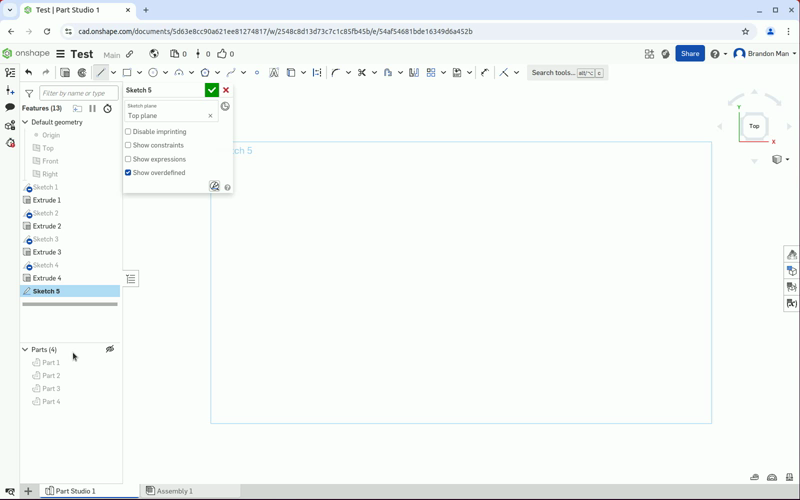
mouse_move(474, 282)
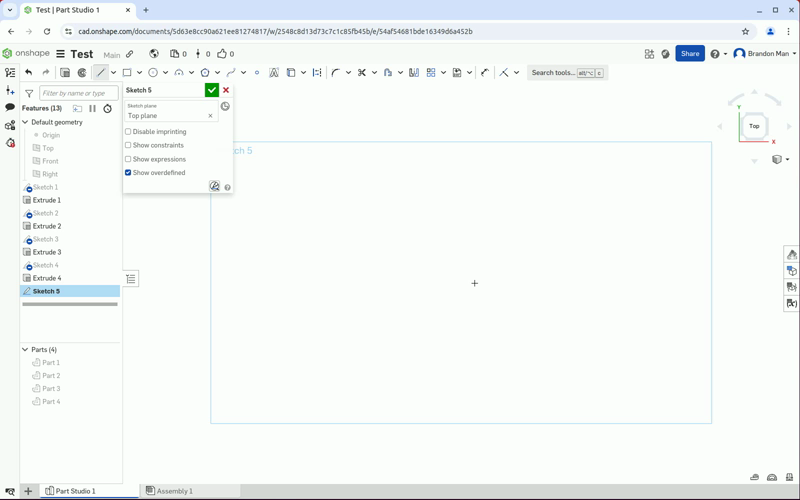
click(474, 282)
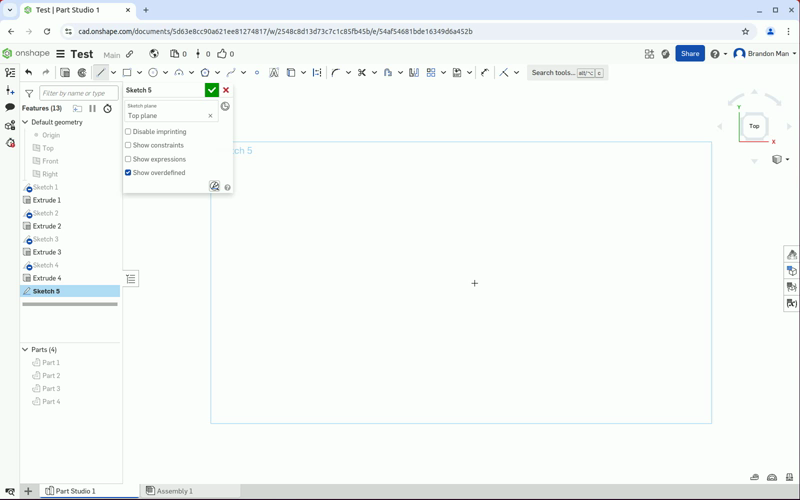
key_up(shift)
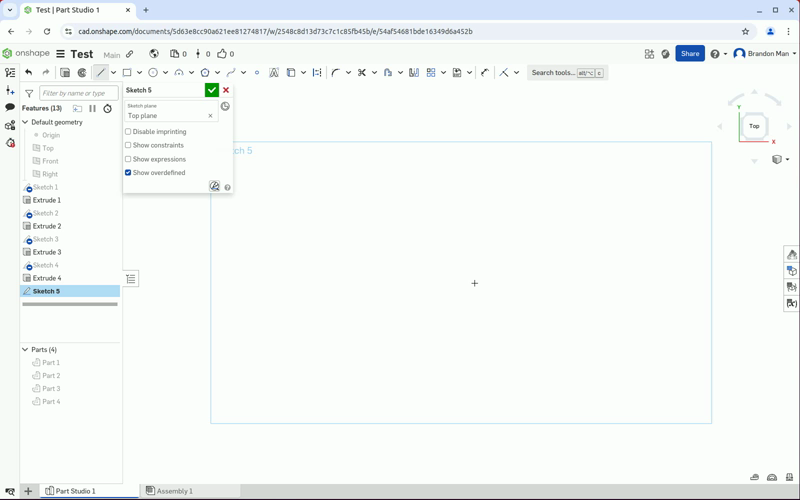
key_down(shift)
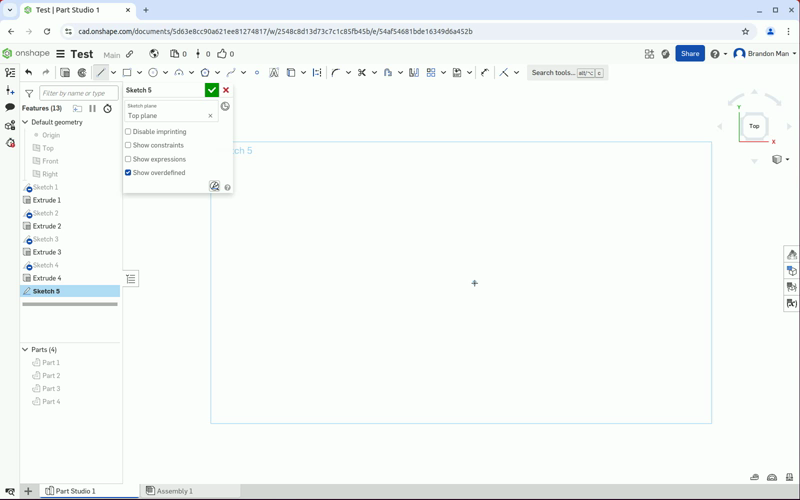
mouse_move(504, 282)
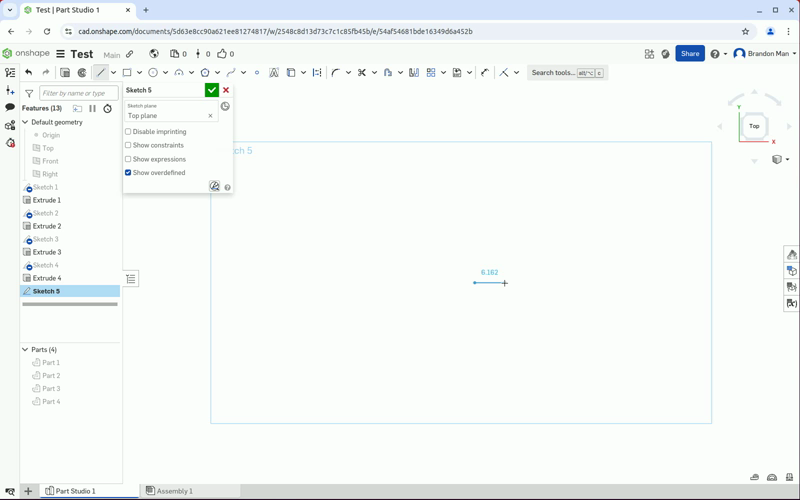
mouse_move(516, 282)
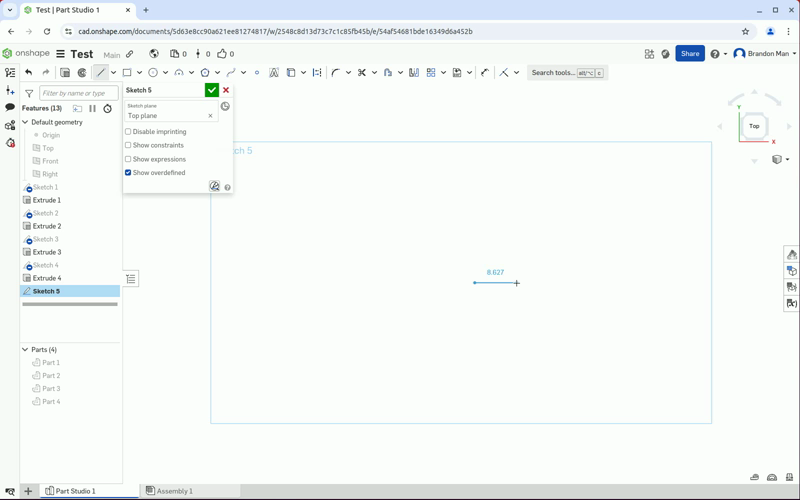
click(516, 282)
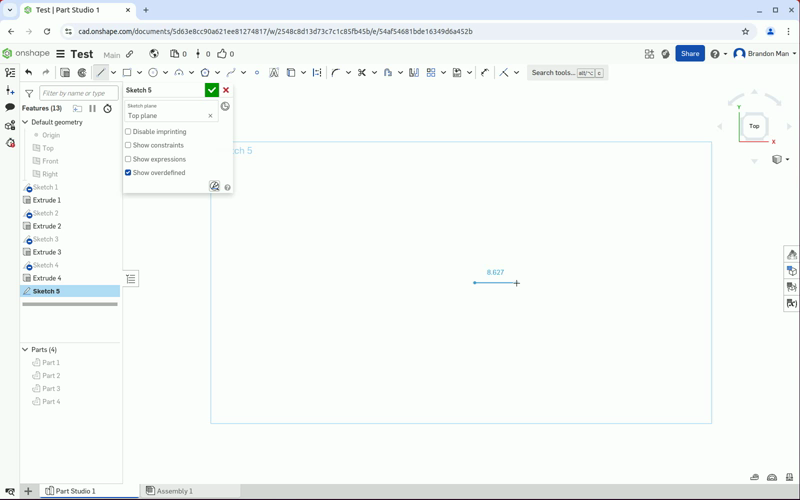
key_up(shift)
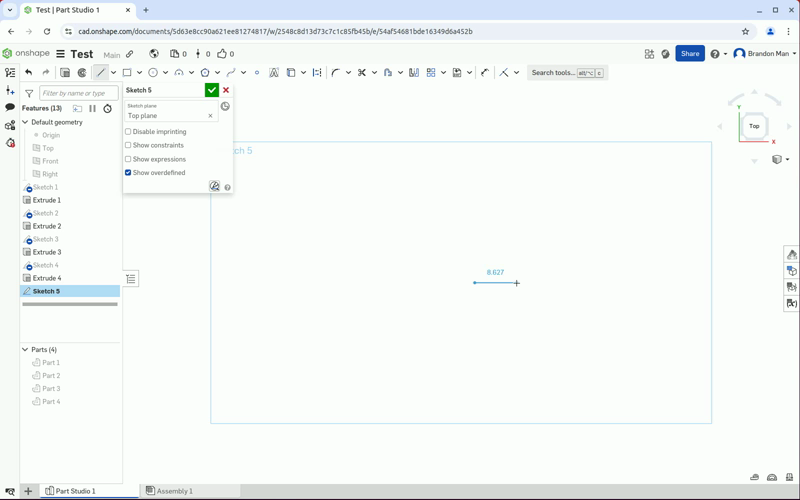
key_down(shift)
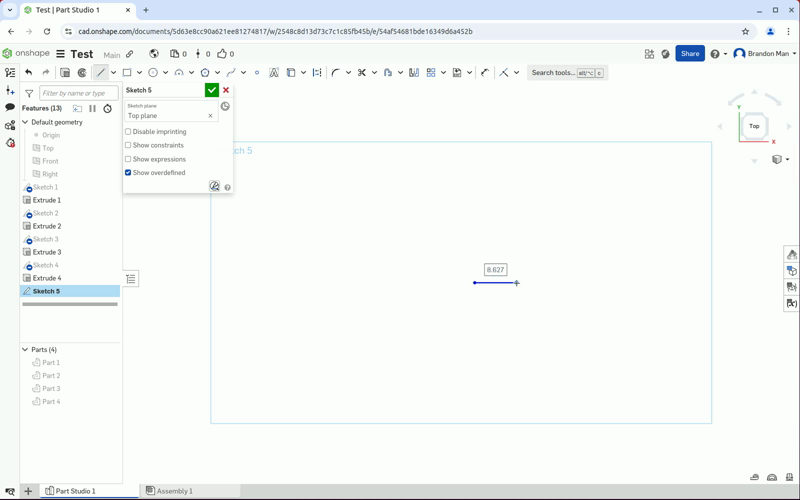
mouse_move(546, 282)
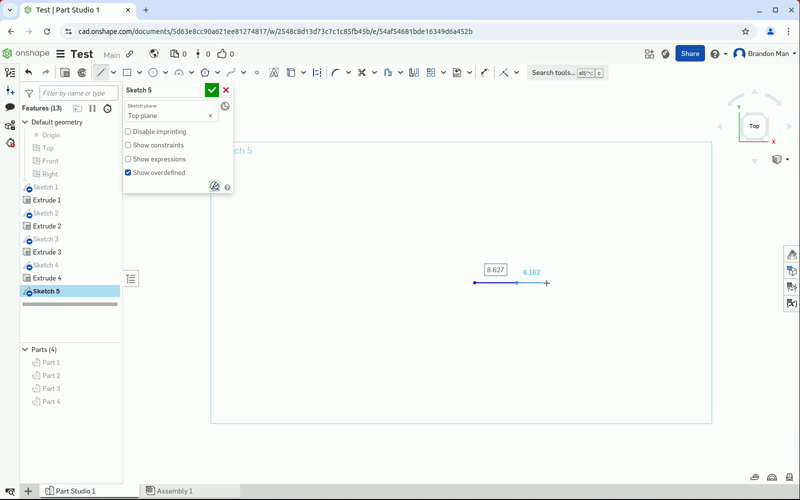
mouse_move(516, 279)
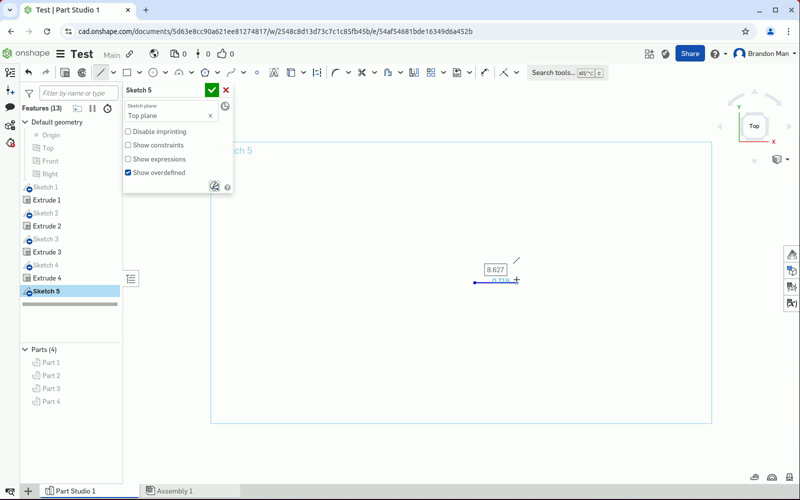
scroll(6)
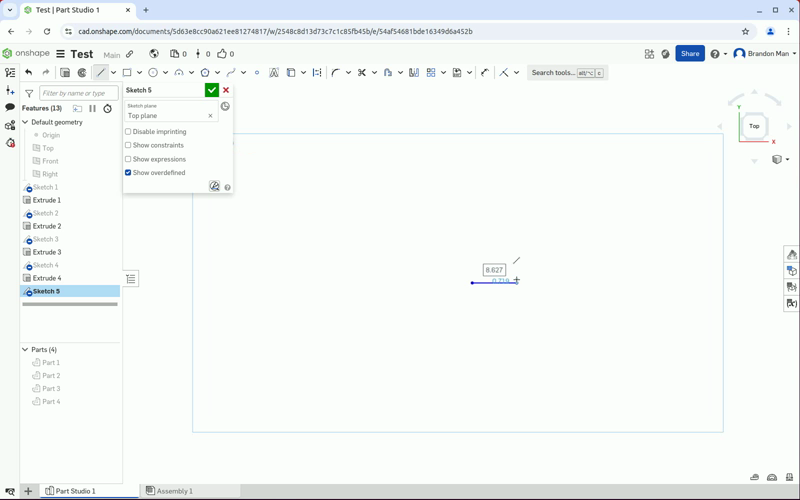
scroll(6)
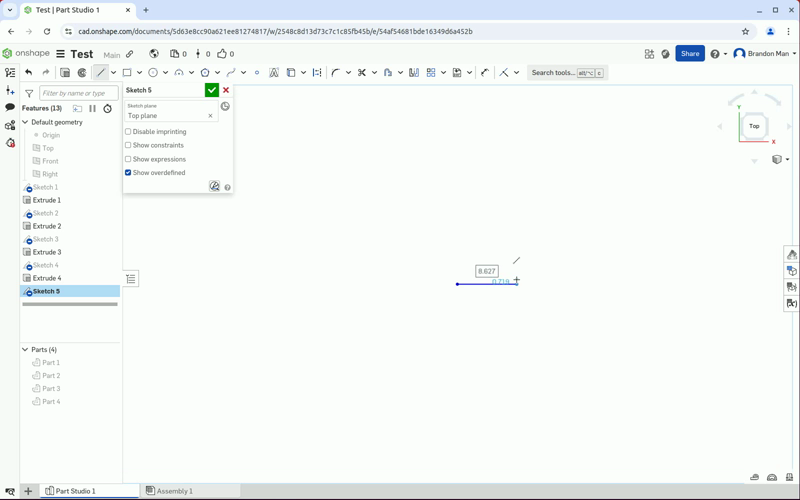
scroll(6)
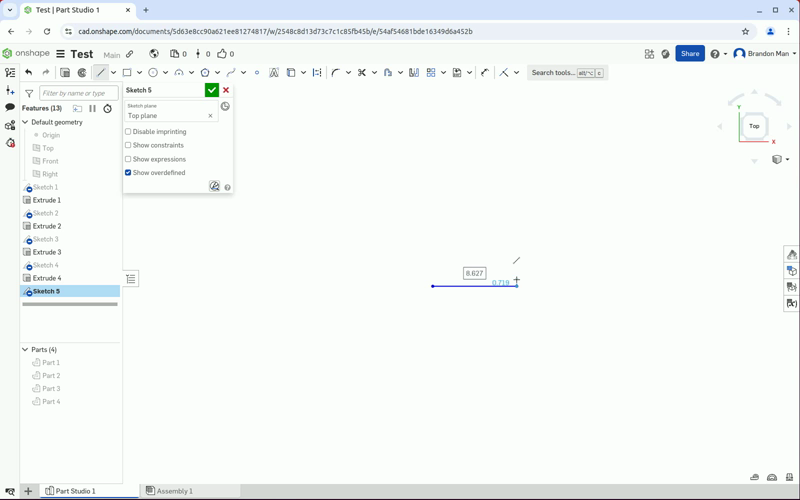
scroll(6)
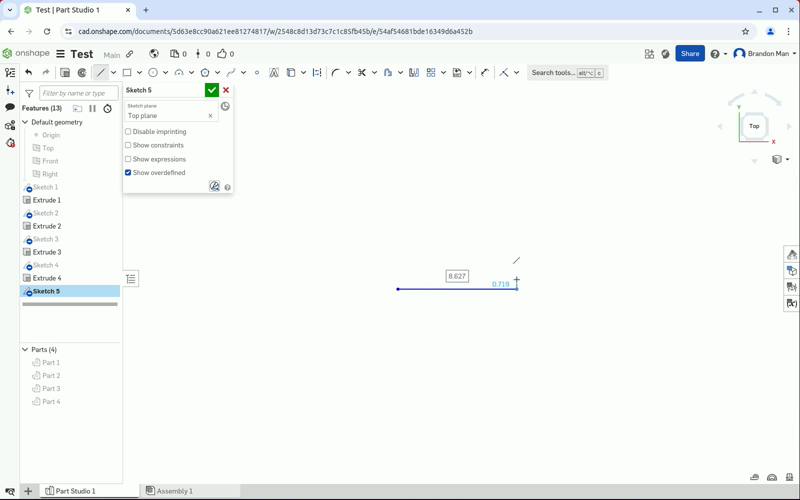
scroll(6)
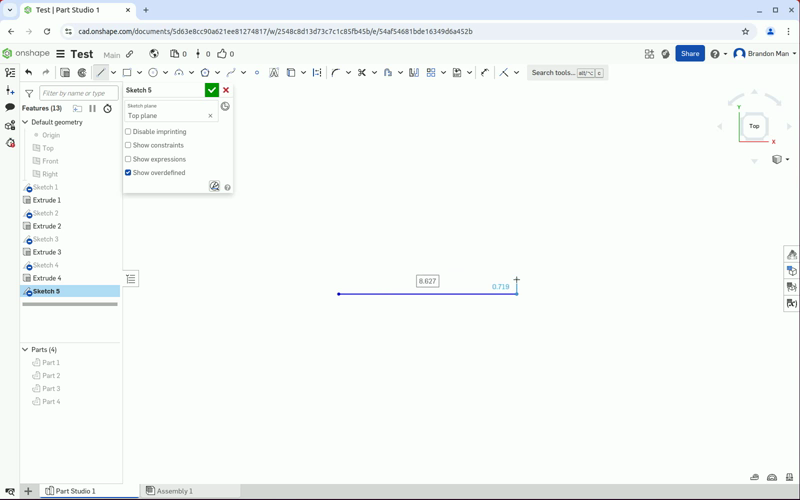
scroll(6)
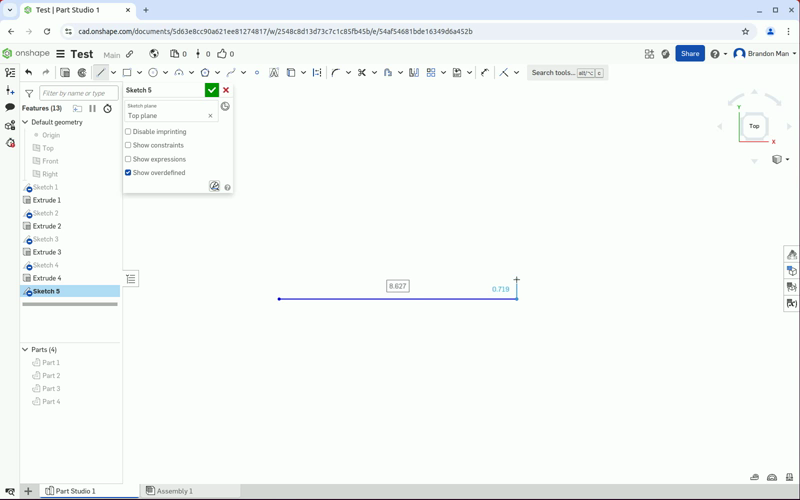
scroll(6)
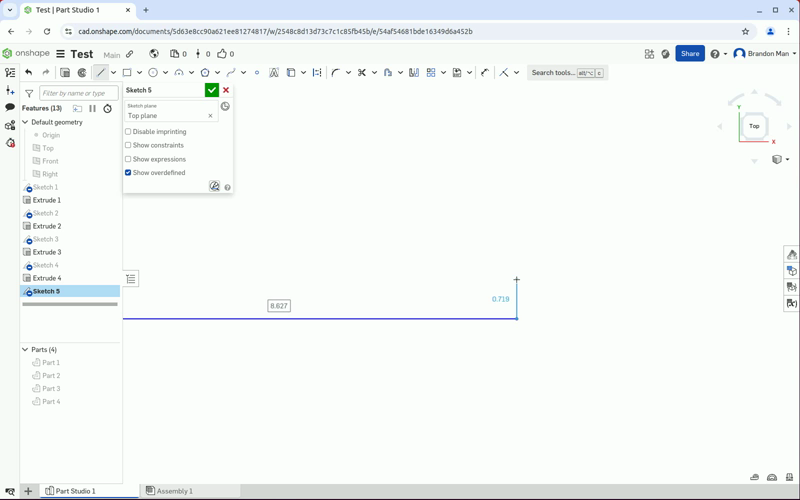
click(516, 279)
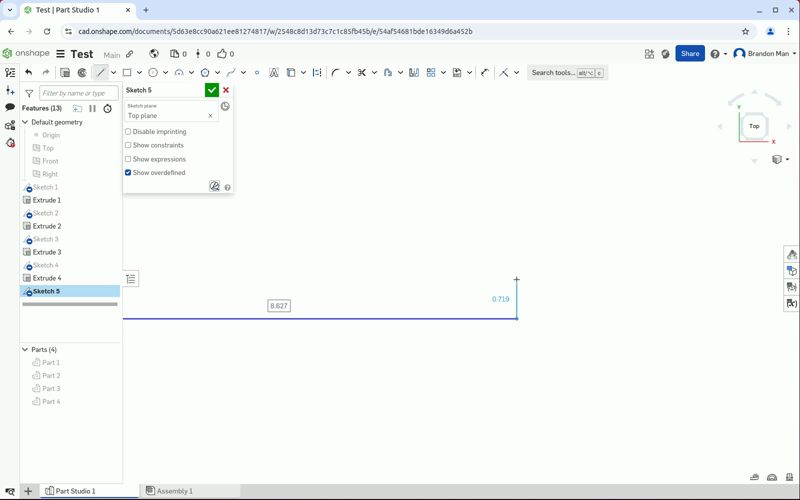
scroll(-6)
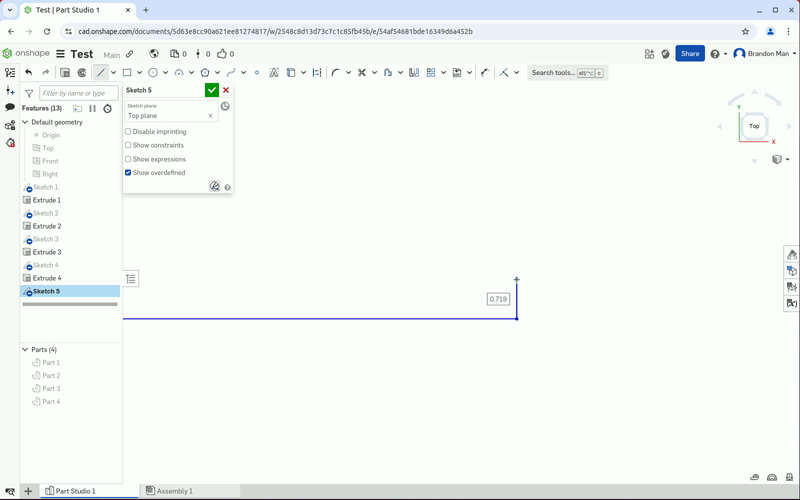
scroll(-6)
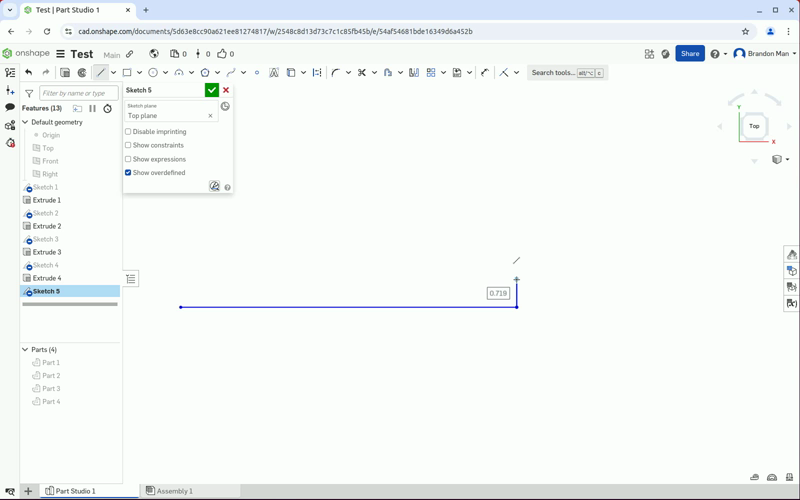
scroll(-6)
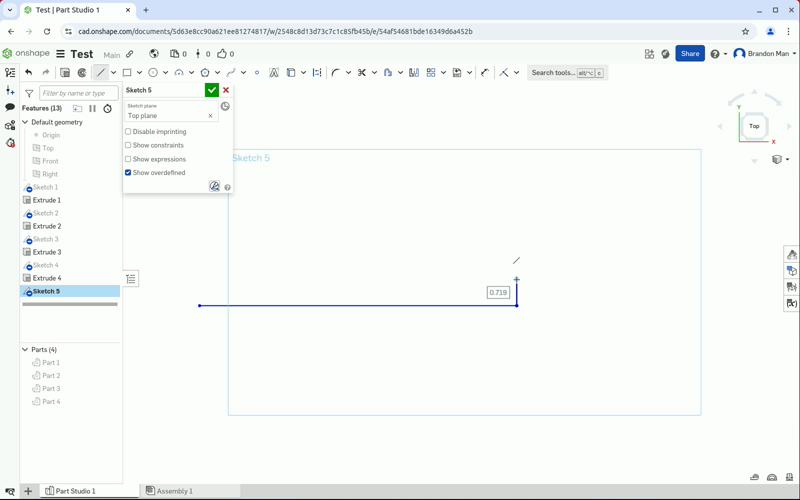
scroll(-6)
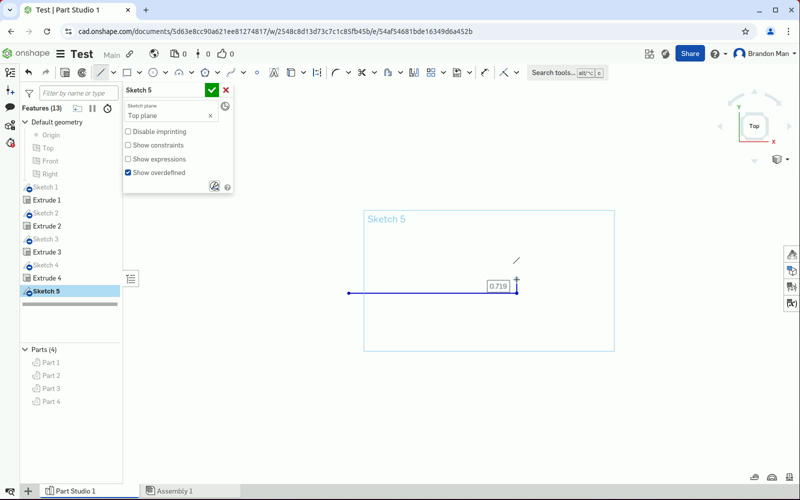
scroll(-6)
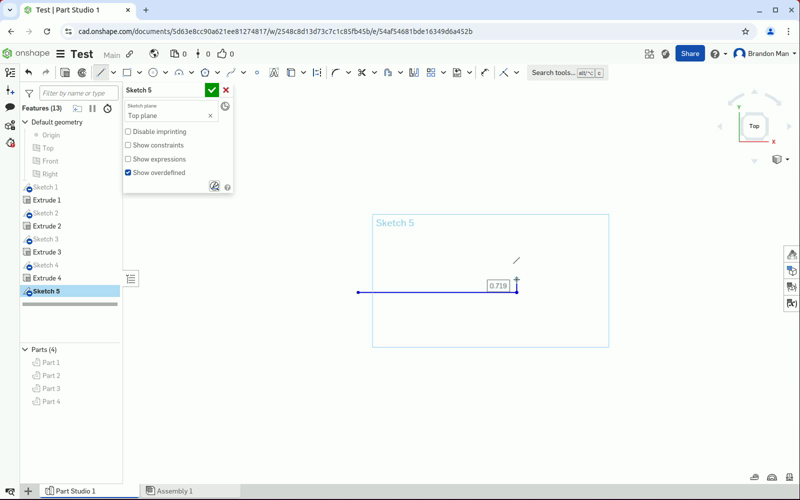
scroll(-6)
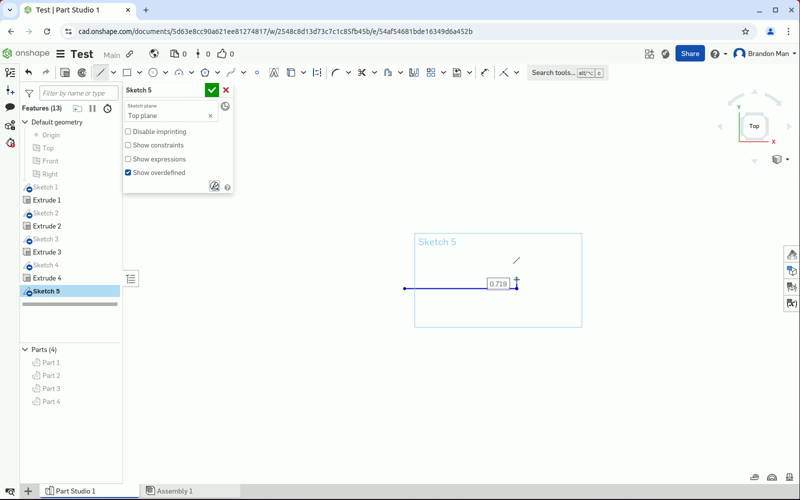
scroll(-6)
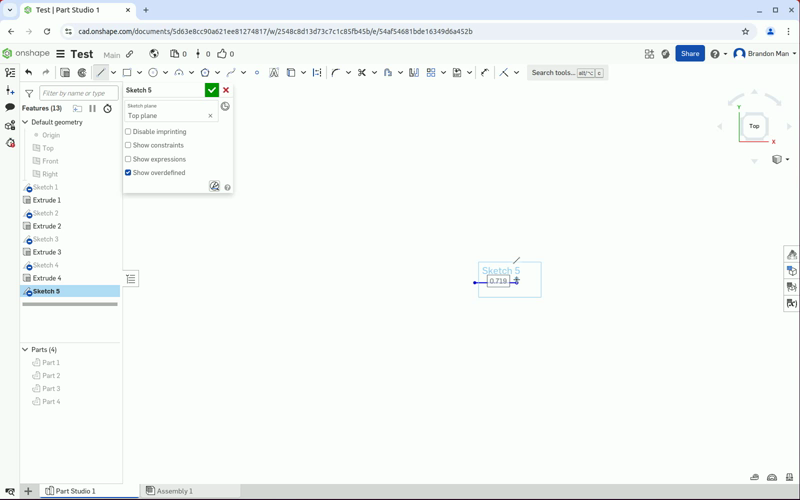
key_up(shift)
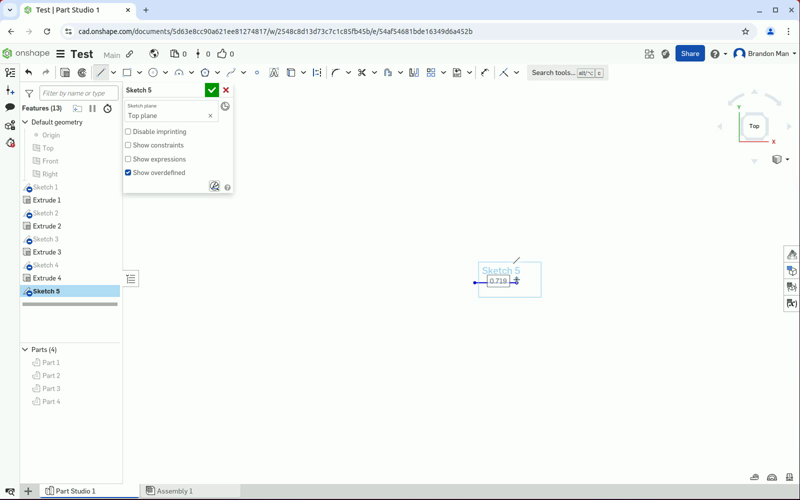
key_down(shift)
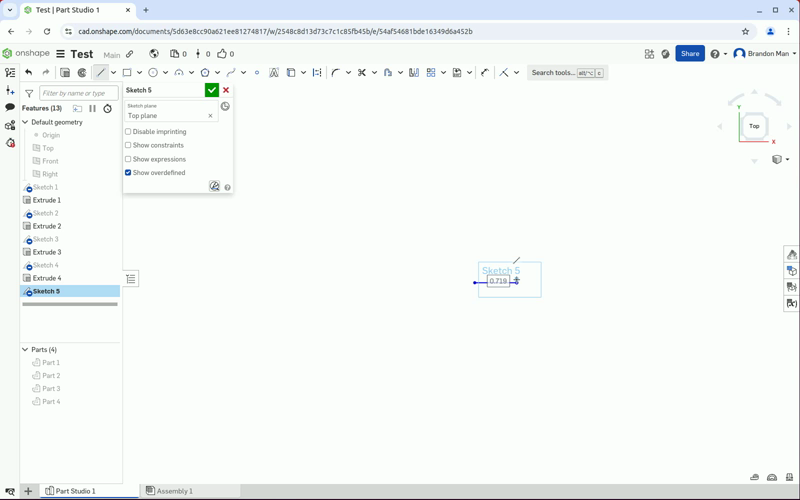
mouse_move(546, 279)
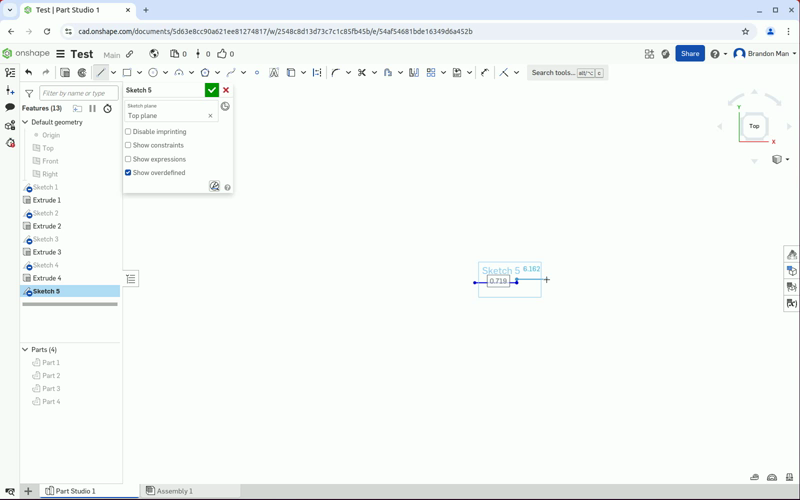
mouse_move(474, 279)
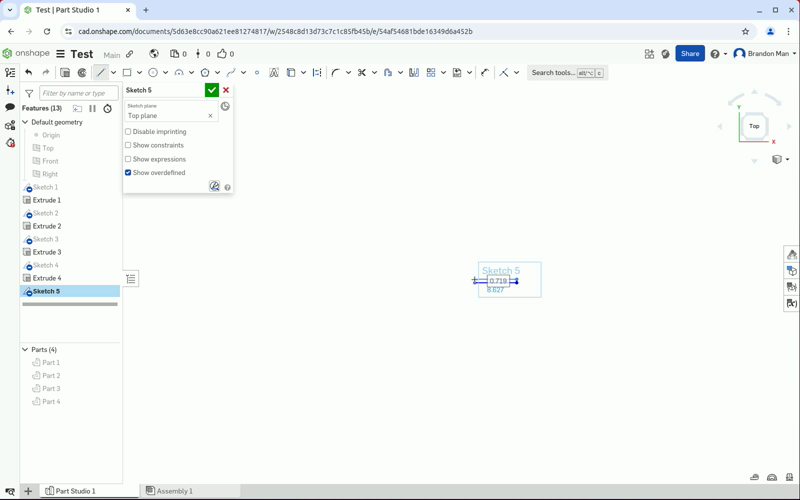
scroll(6)
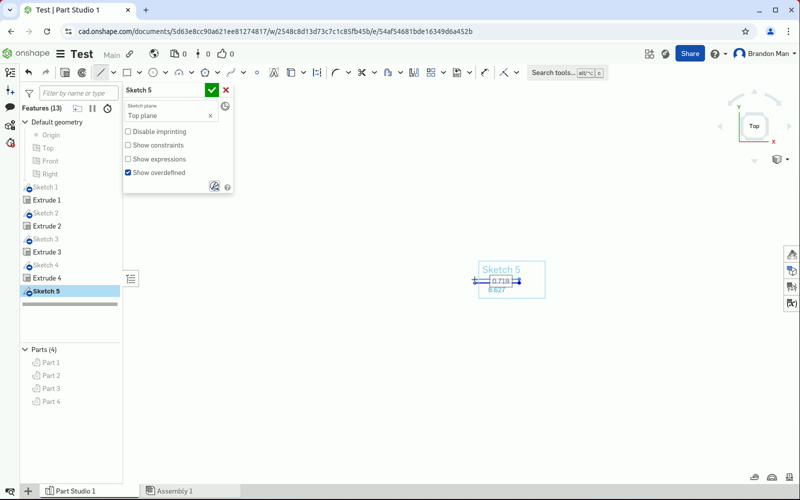
scroll(6)
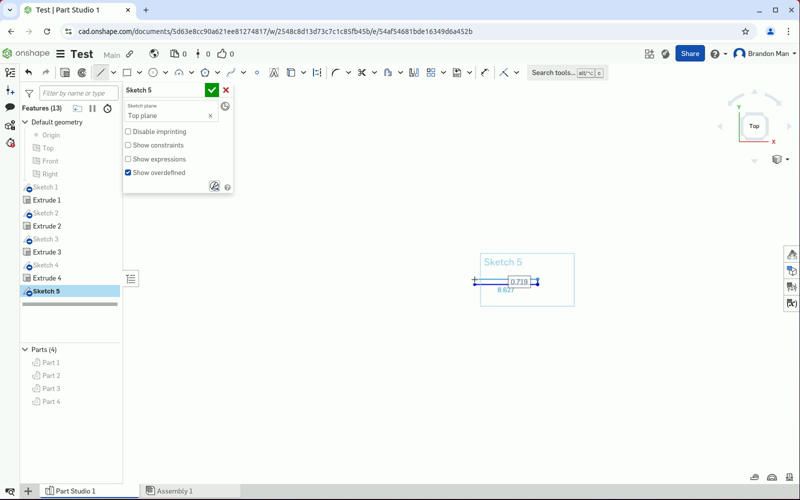
scroll(6)
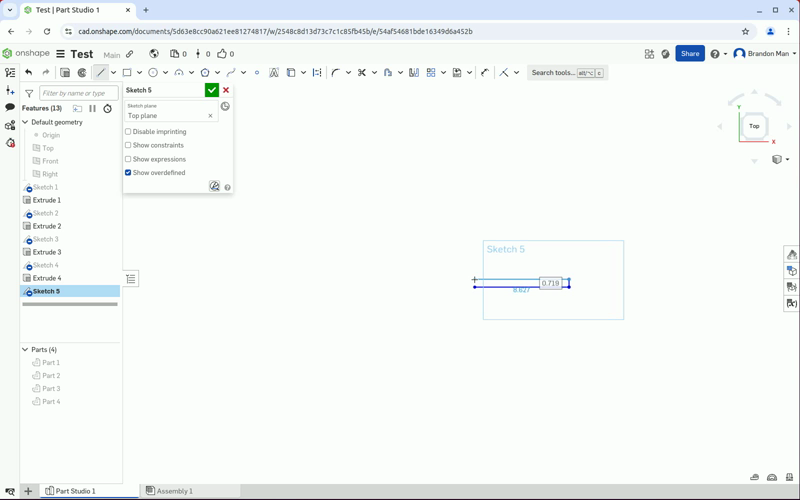
scroll(6)
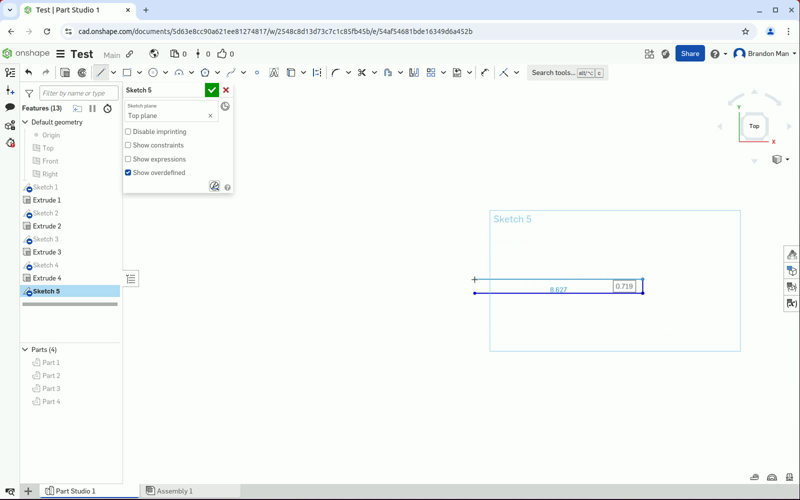
scroll(6)
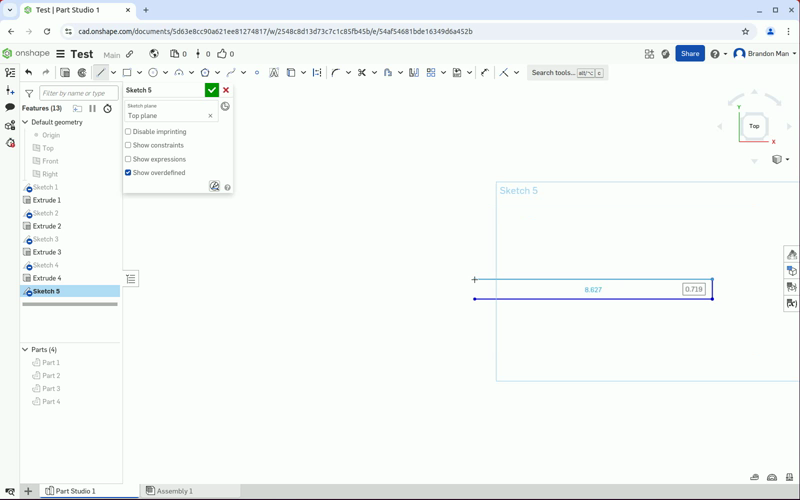
scroll(6)
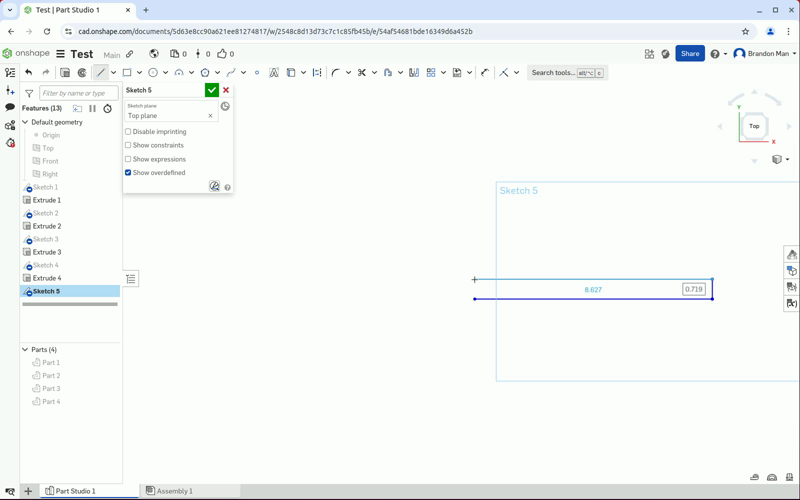
scroll(6)
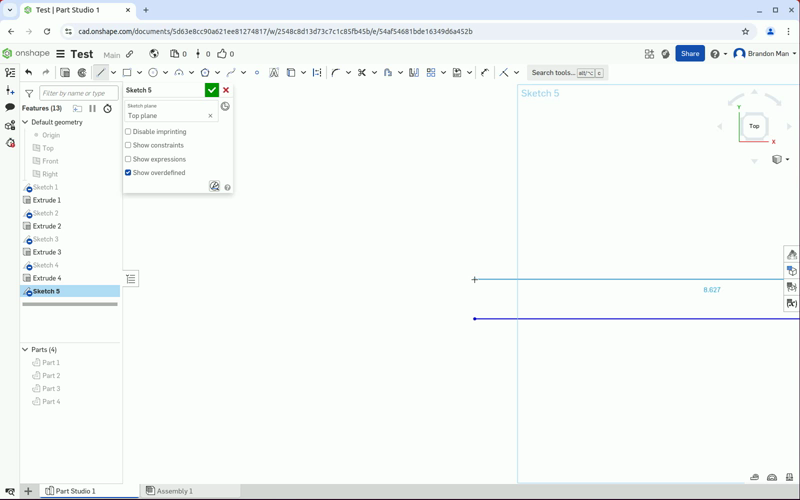
click(474, 279)
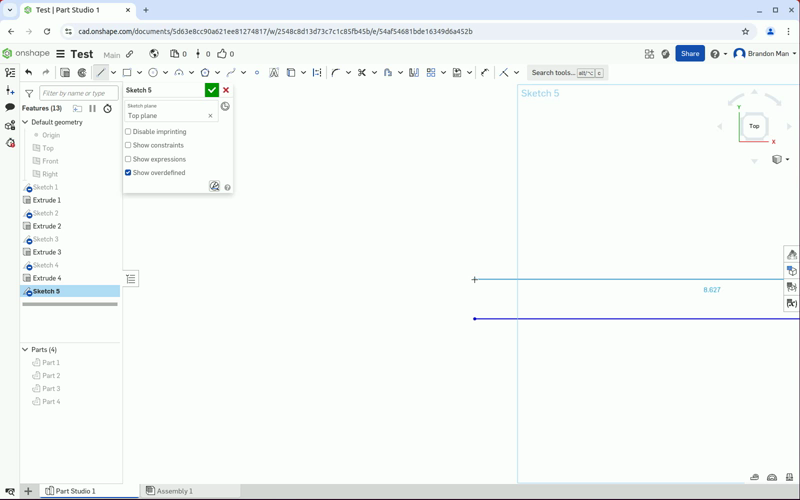
scroll(-6)
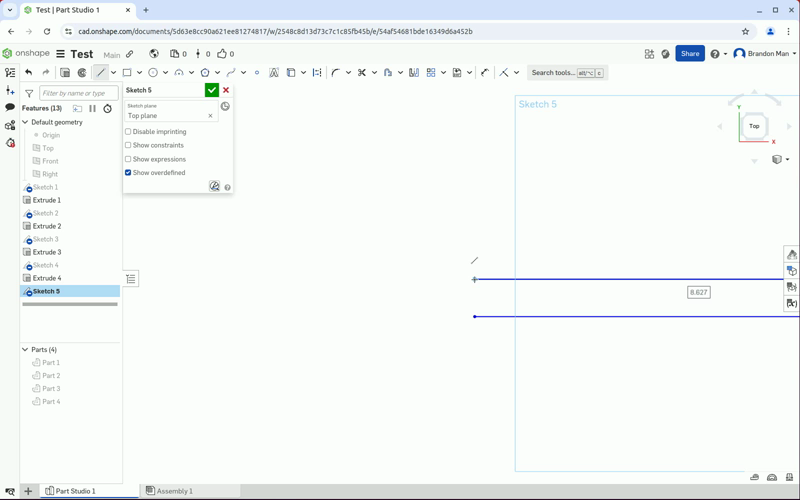
scroll(-6)
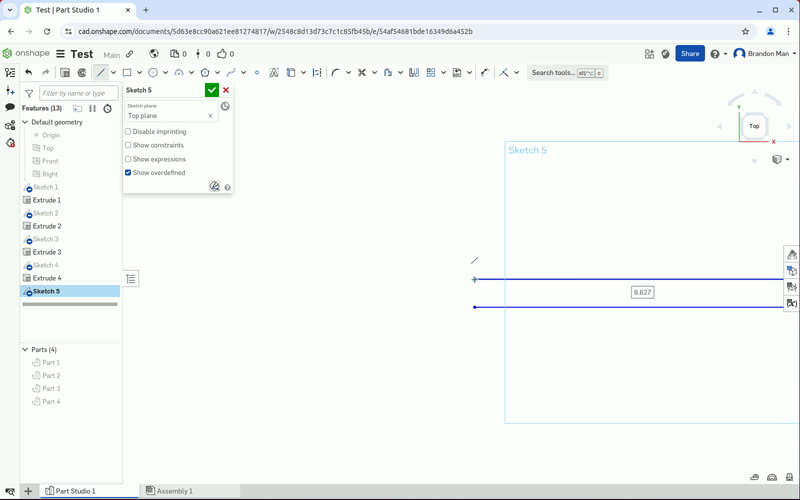
scroll(-6)
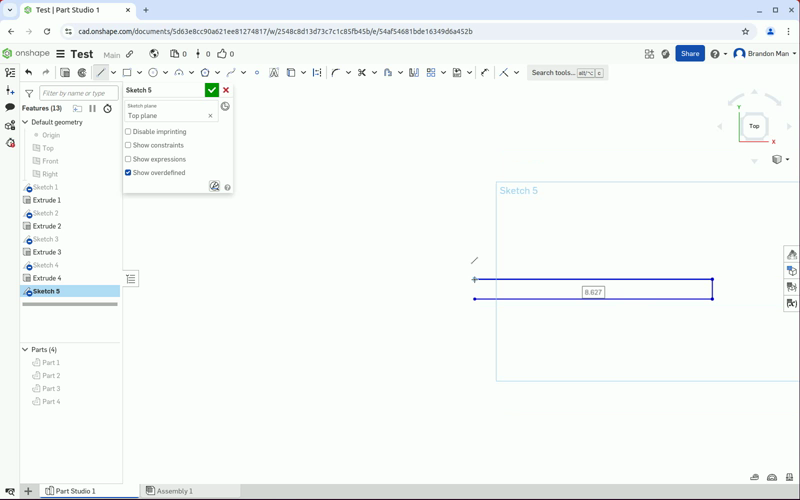
scroll(-6)
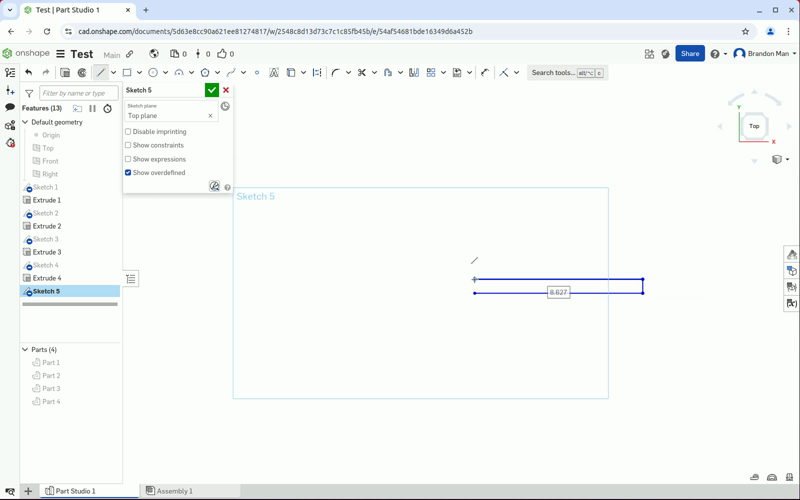
scroll(-6)
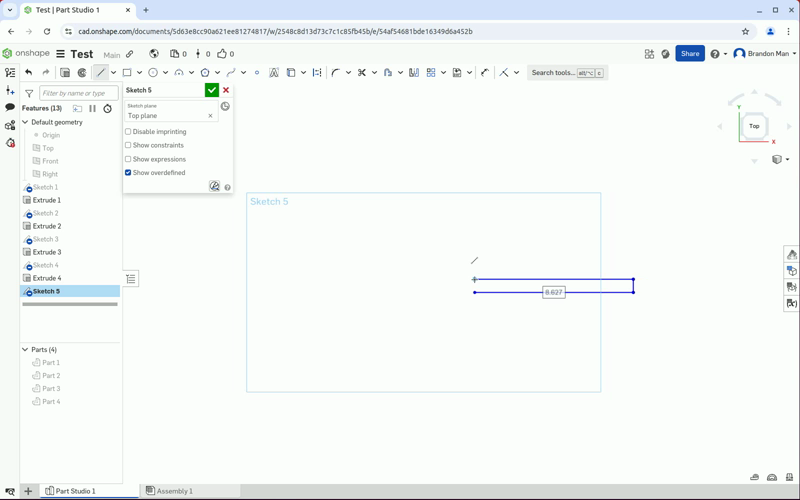
scroll(-6)
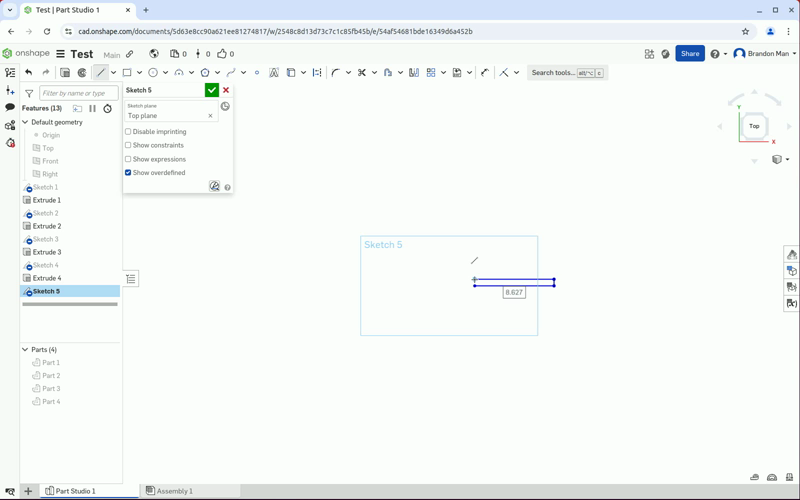
scroll(-6)
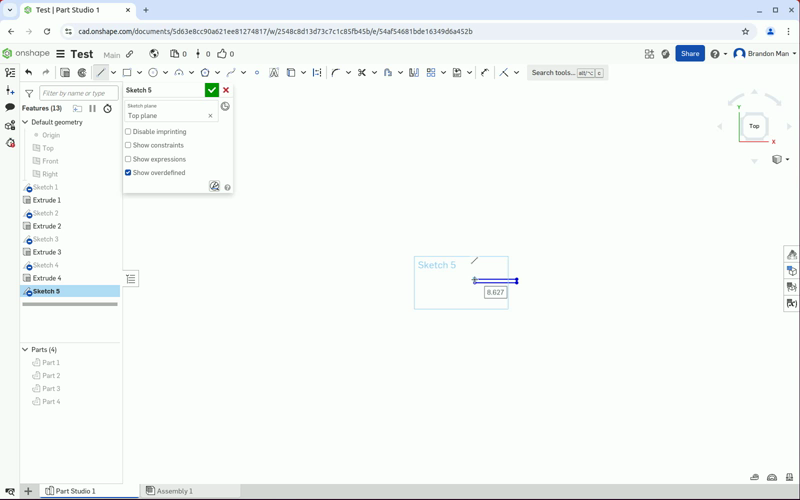
key_up(shift)
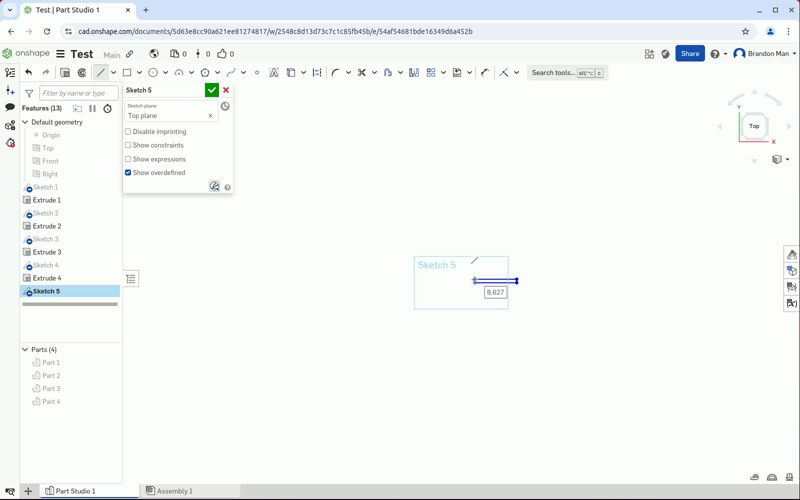
mouse_move(504, 279)
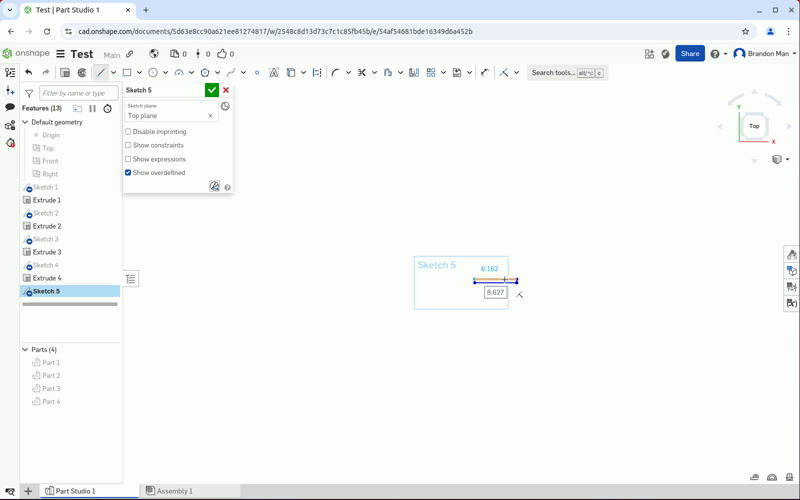
key_down(shift)
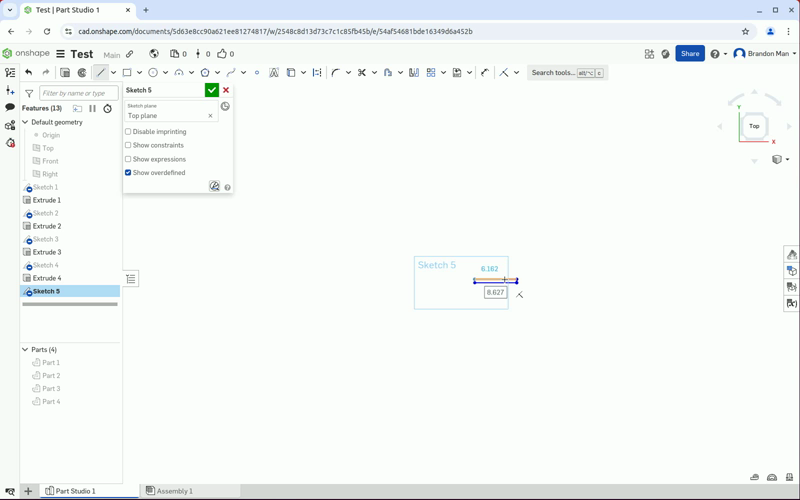
mouse_move(474, 282)
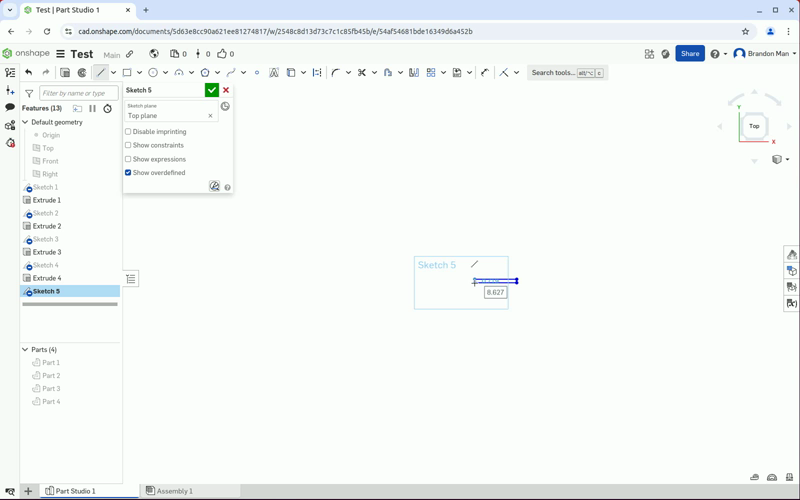
scroll(6)
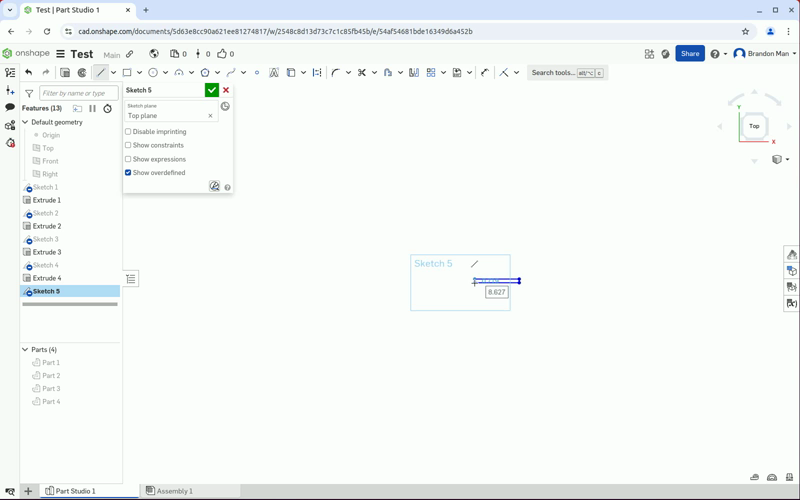
scroll(6)
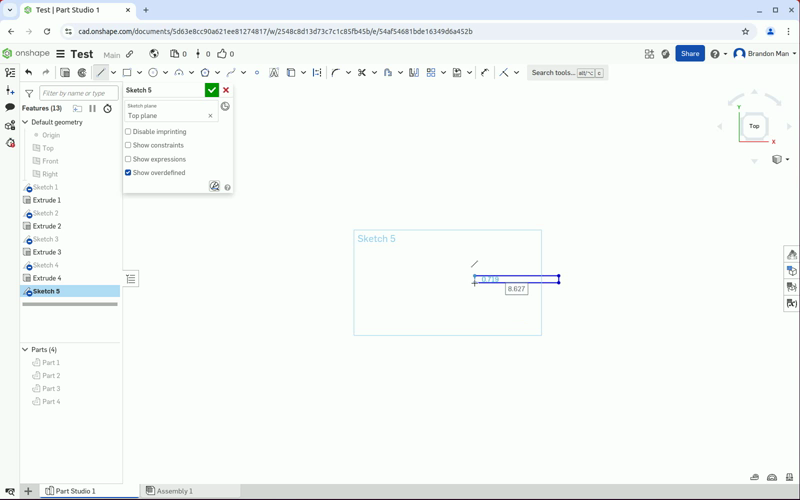
scroll(6)
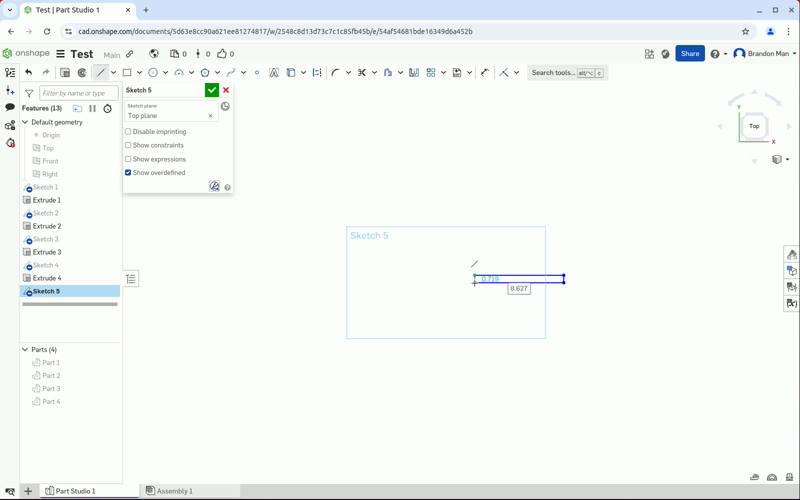
scroll(6)
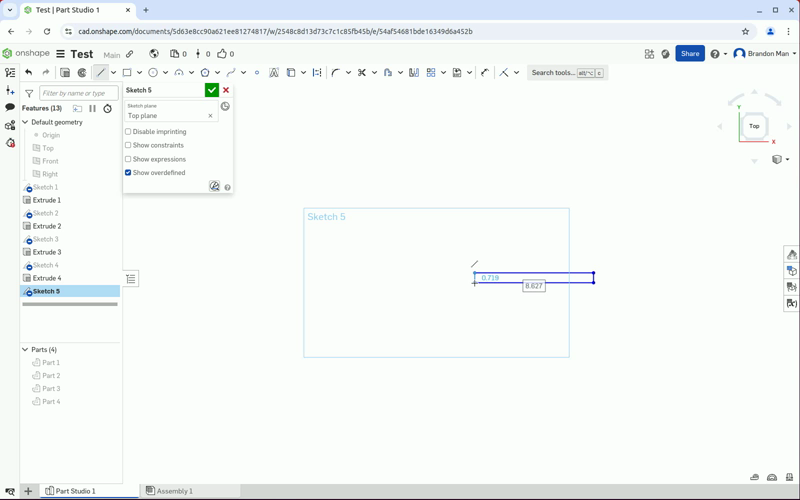
scroll(6)
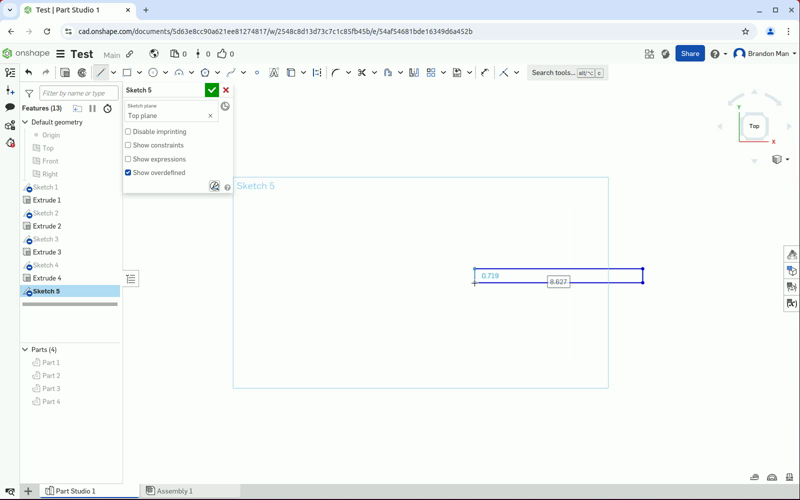
scroll(6)
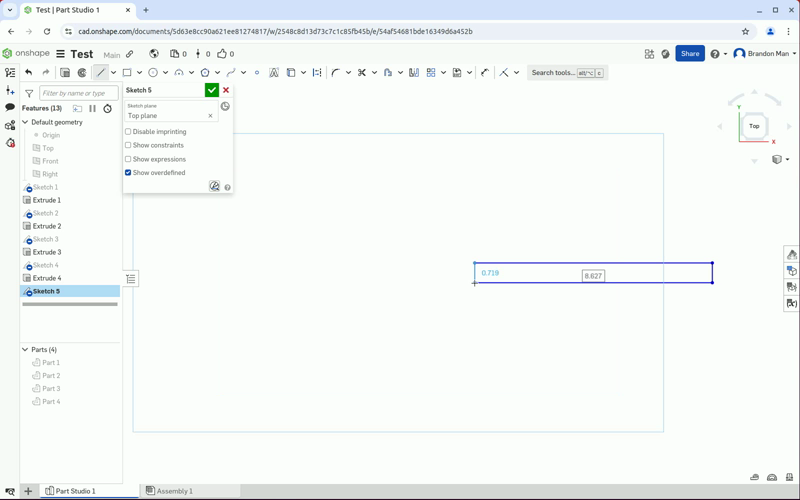
scroll(6)
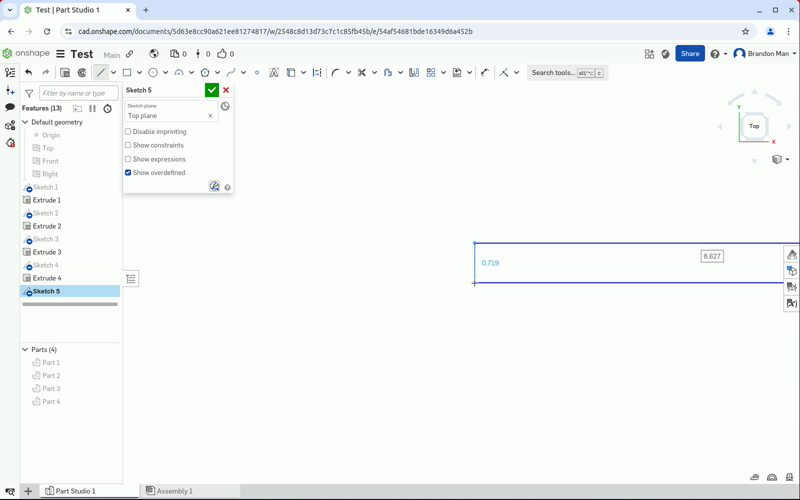
key_up(shift)
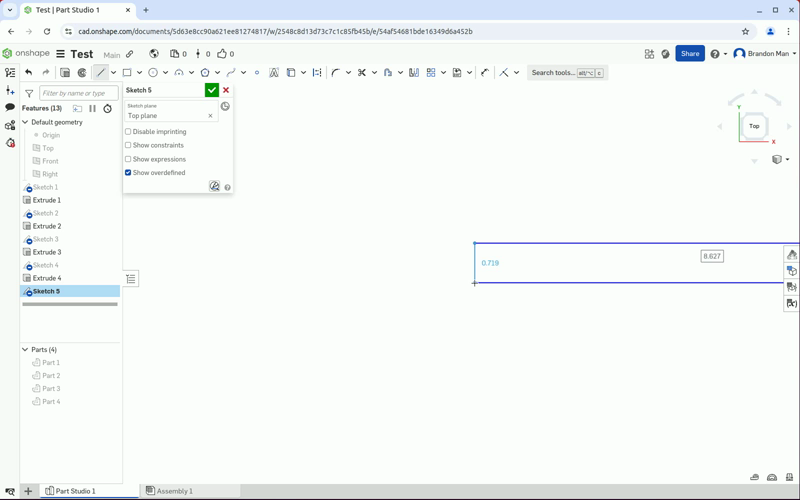
click(474, 282)
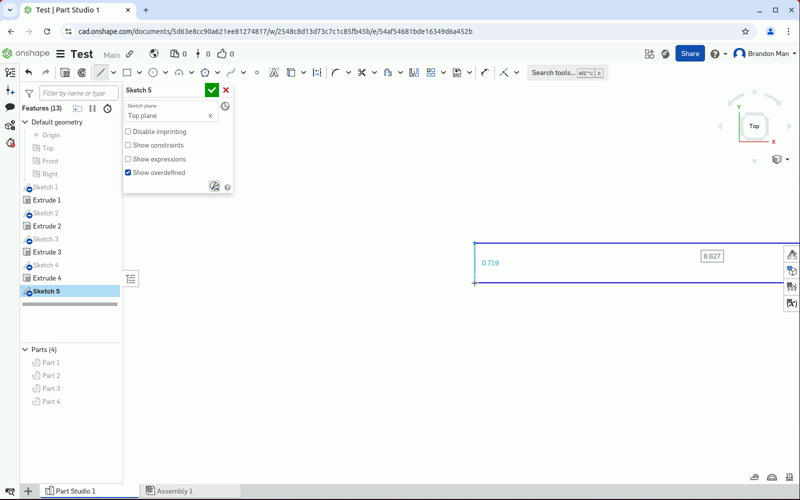
scroll(-6)
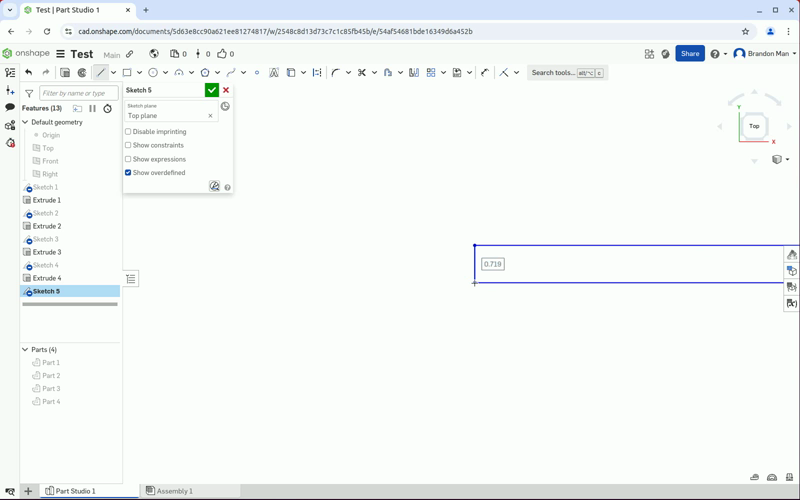
scroll(-6)
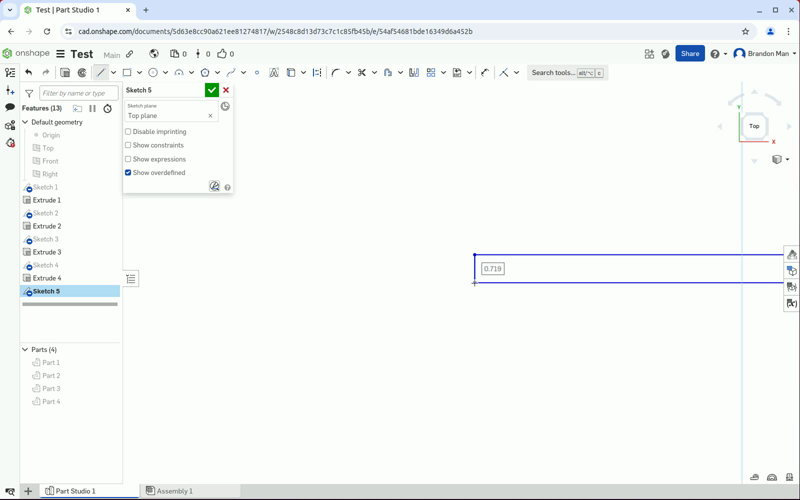
scroll(-6)
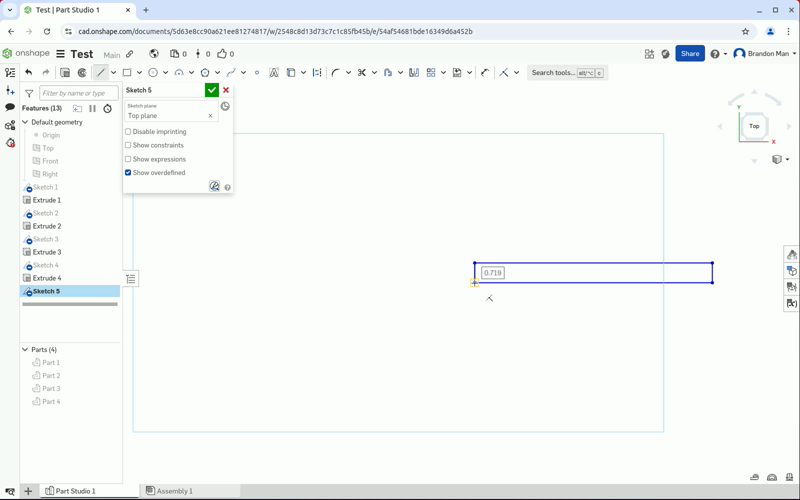
scroll(-6)
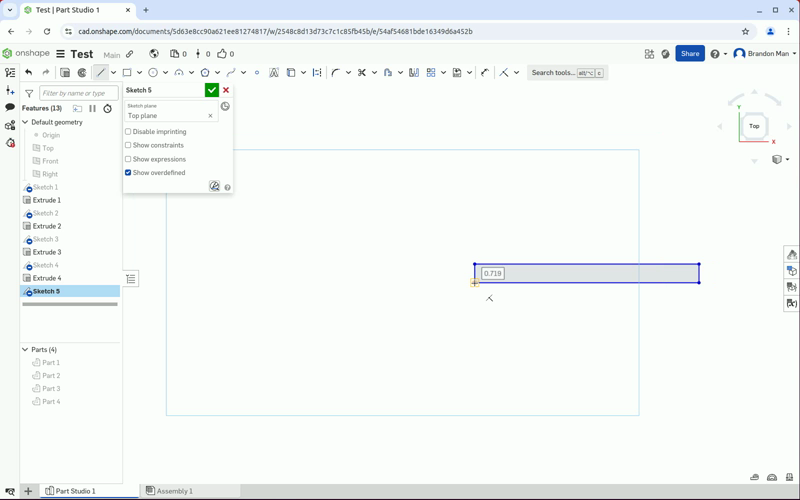
scroll(-6)
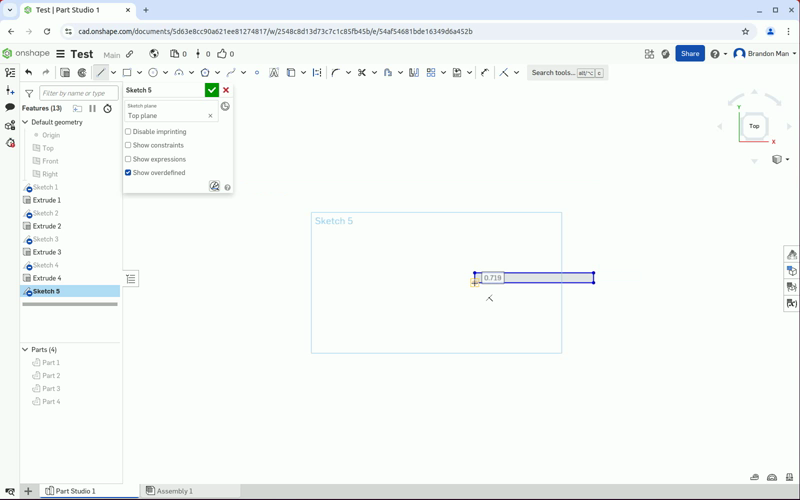
scroll(-6)
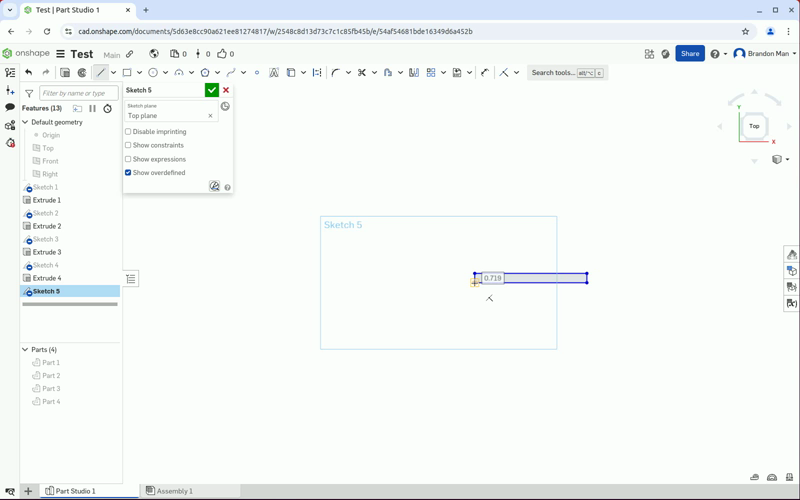
scroll(-6)
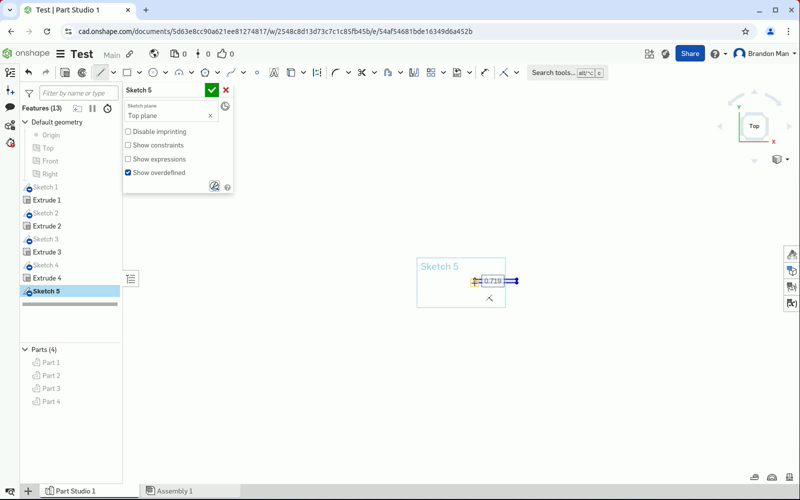
key(esc)
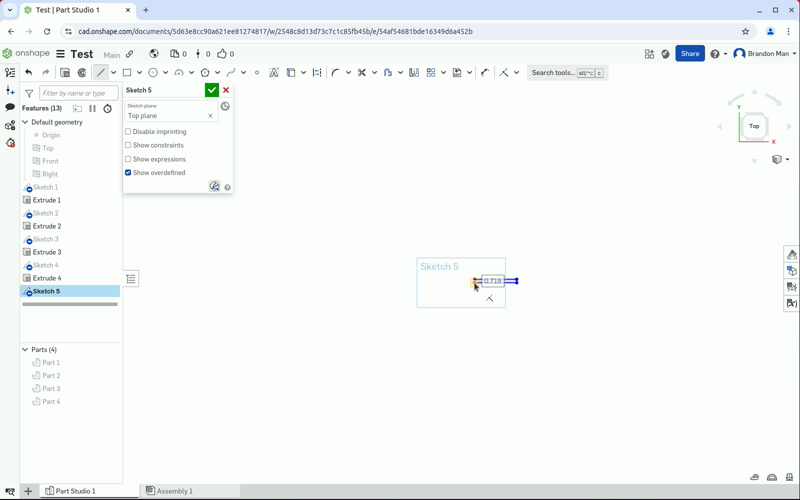
mouse_move(487, 281)
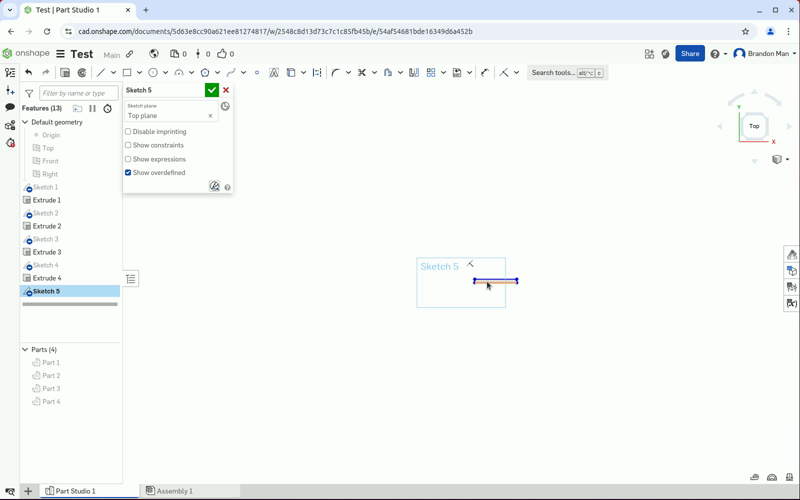
scroll(6)
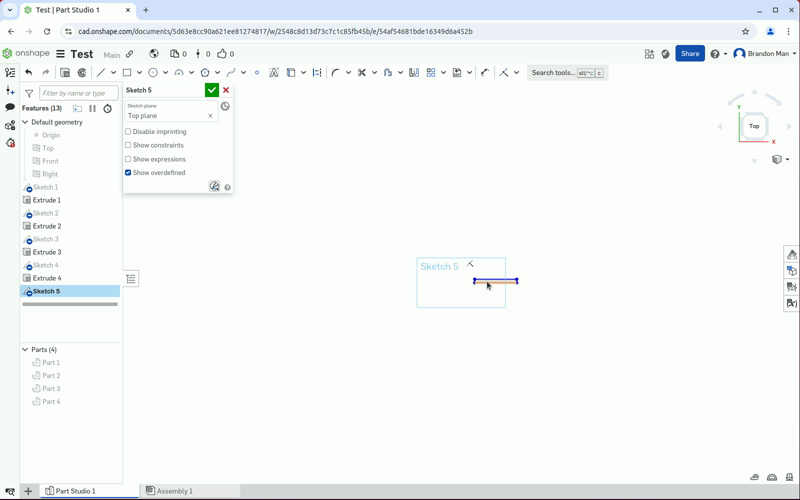
scroll(6)
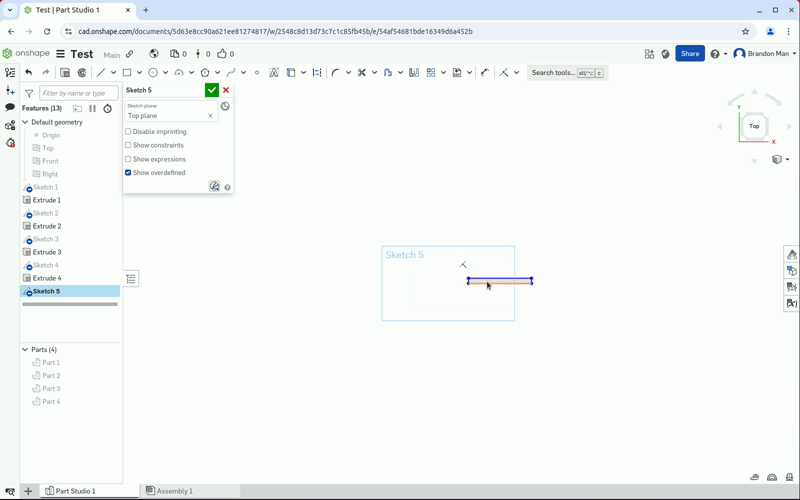
scroll(6)
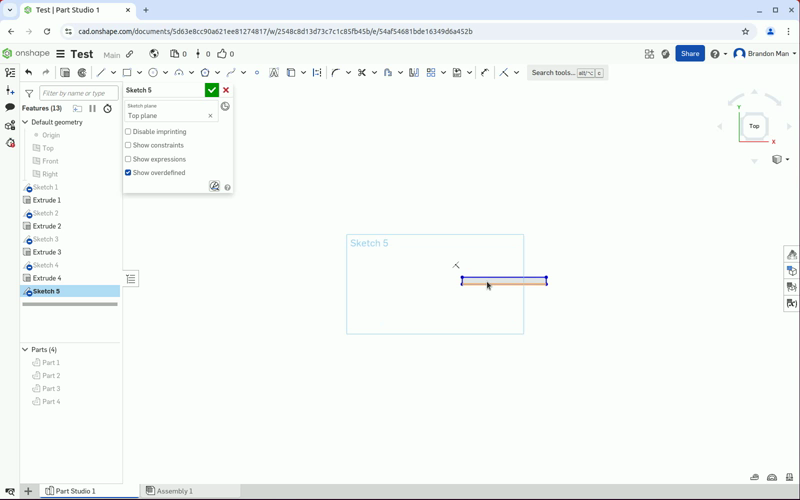
scroll(6)
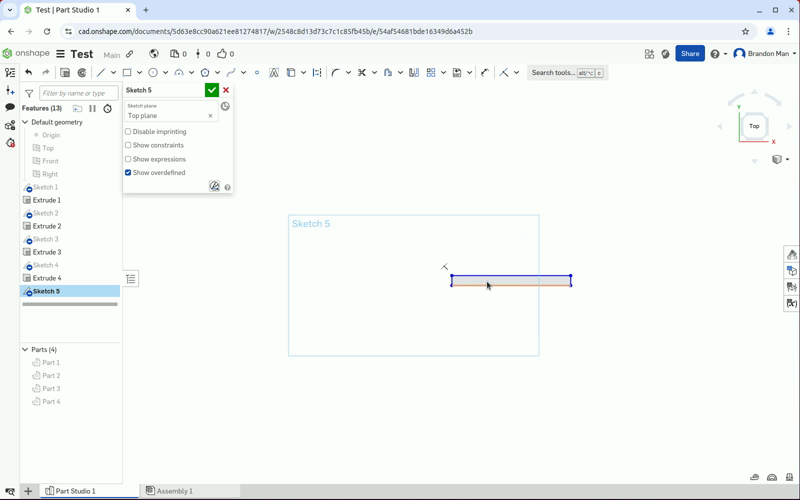
scroll(6)
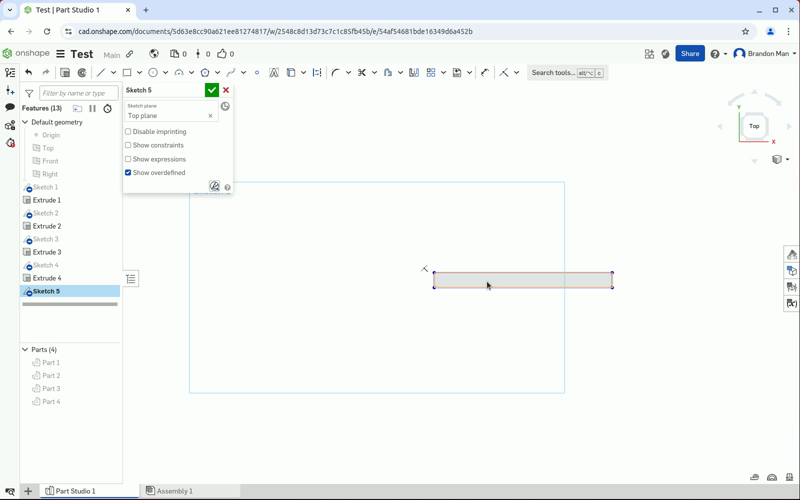
scroll(6)
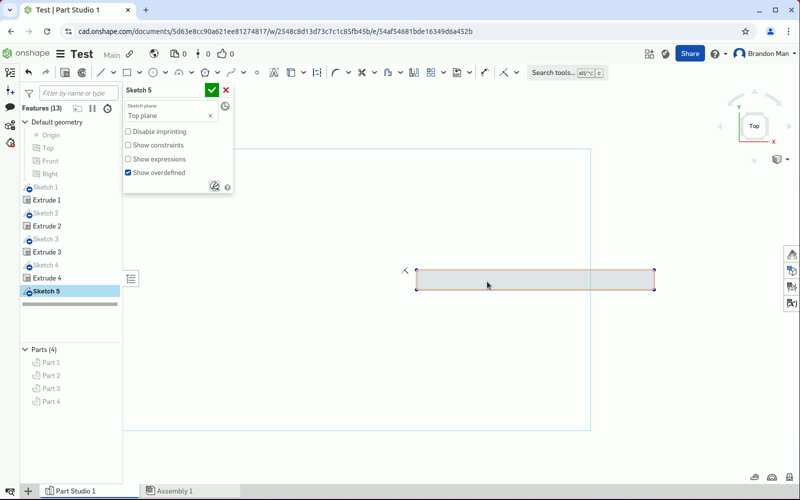
scroll(6)
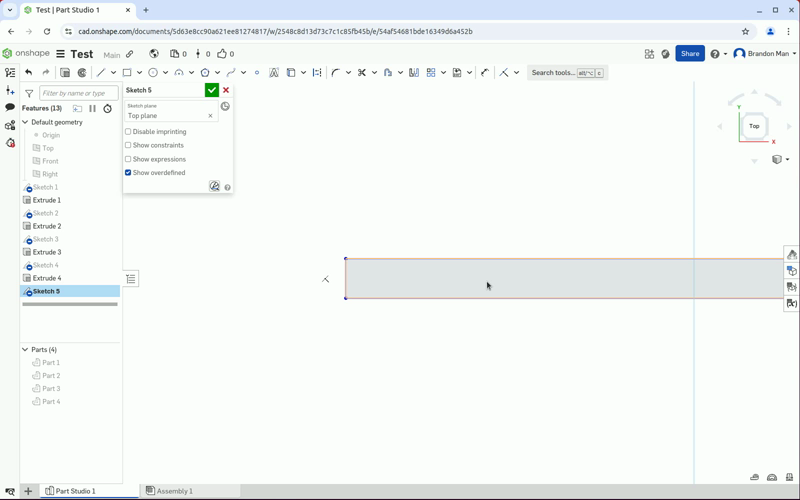
click(487, 281)
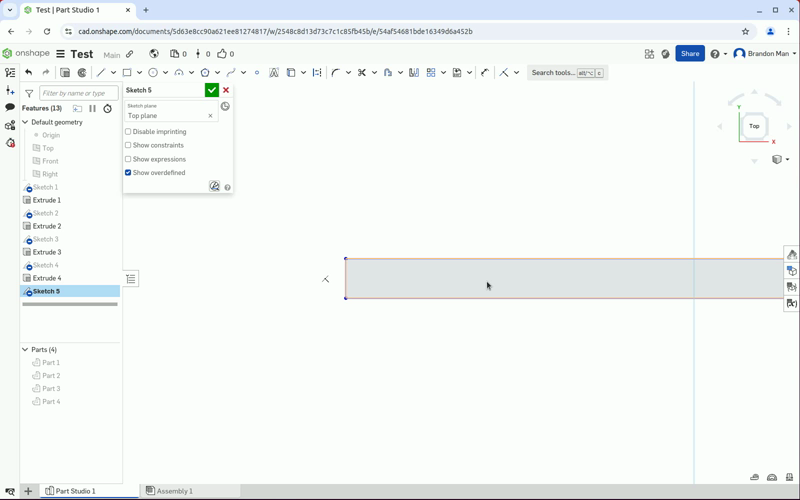
scroll(-6)
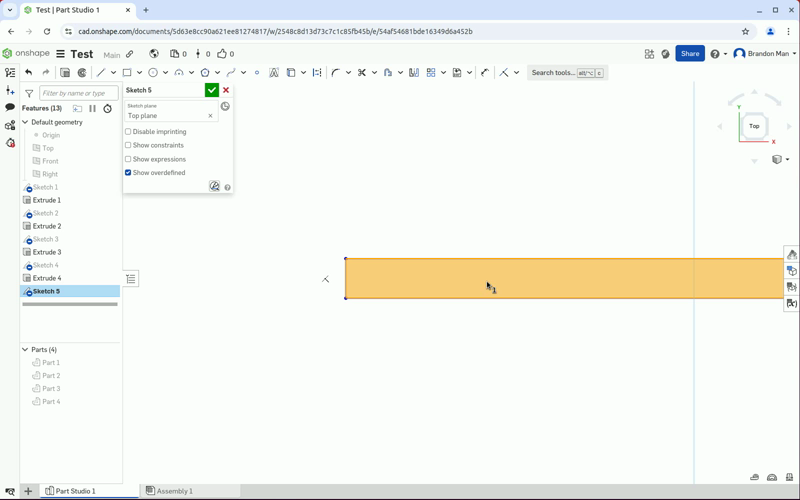
scroll(-6)
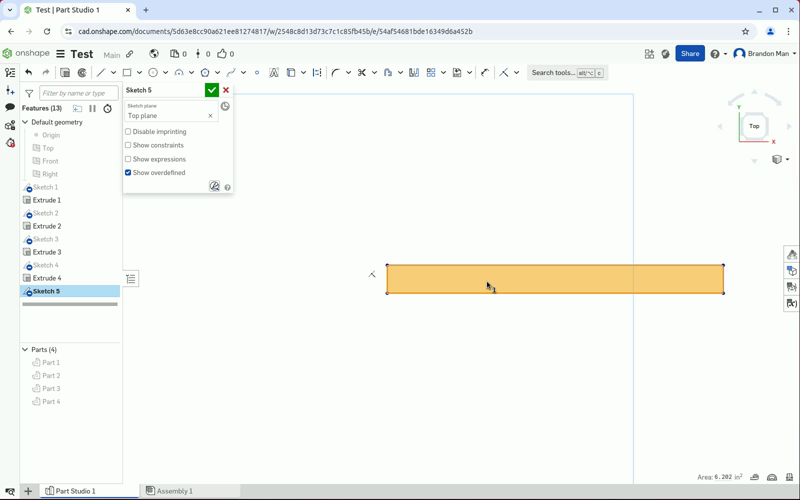
scroll(-6)
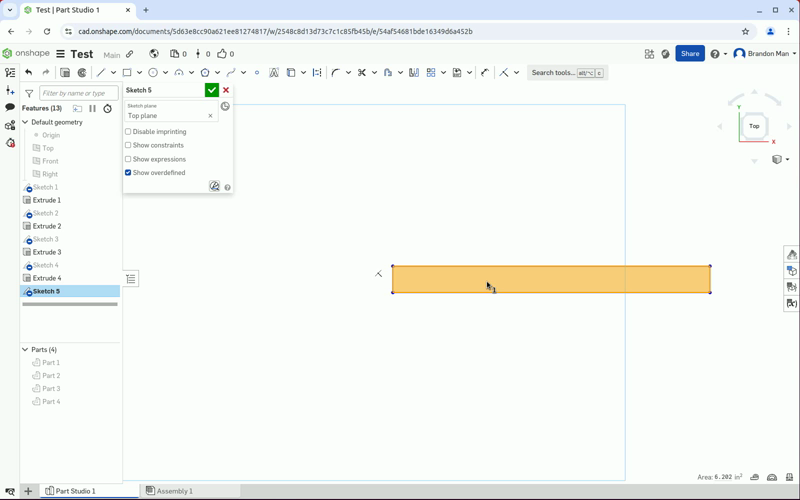
scroll(-6)
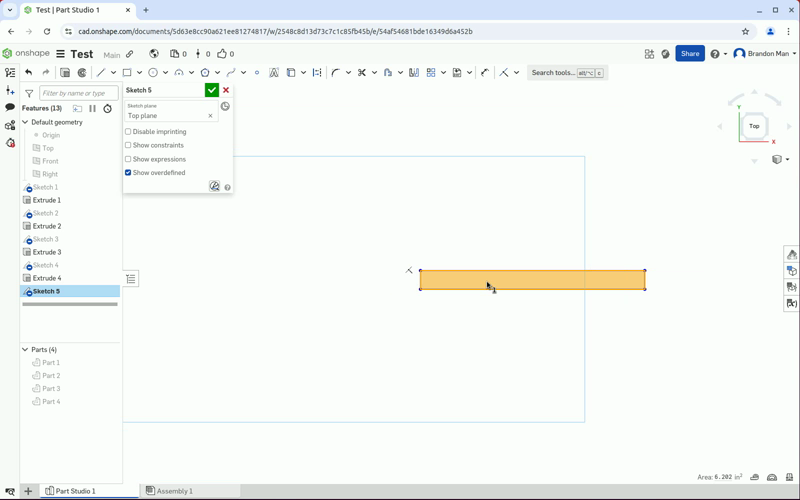
scroll(-6)
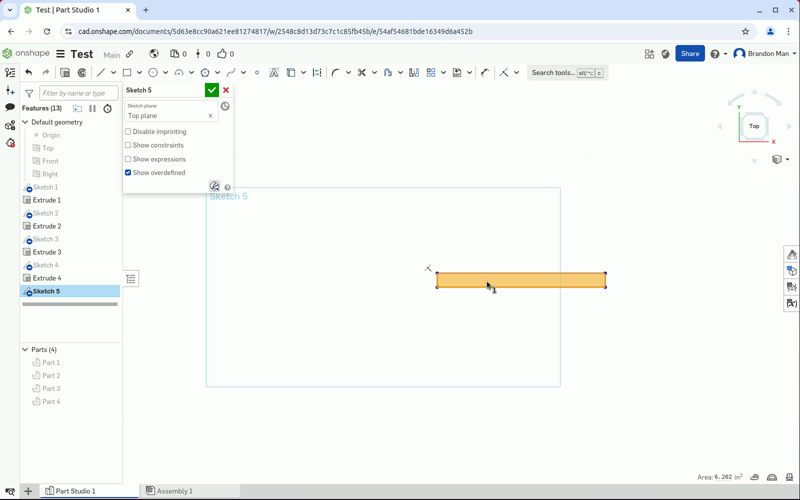
scroll(-6)
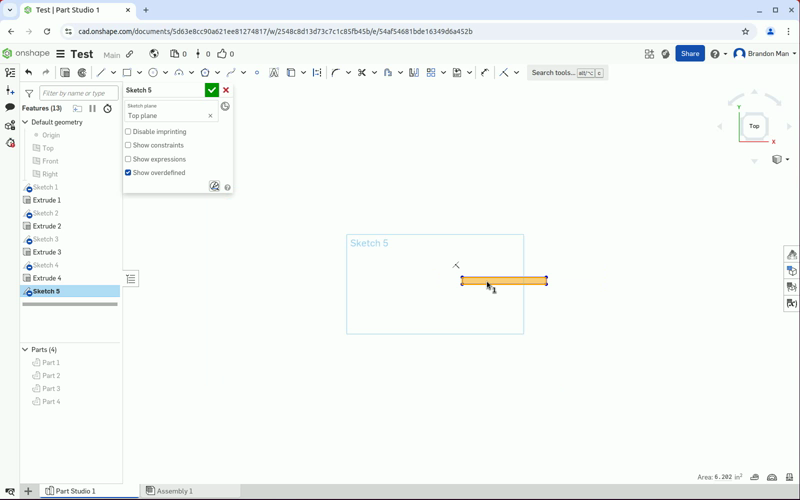
scroll(-6)
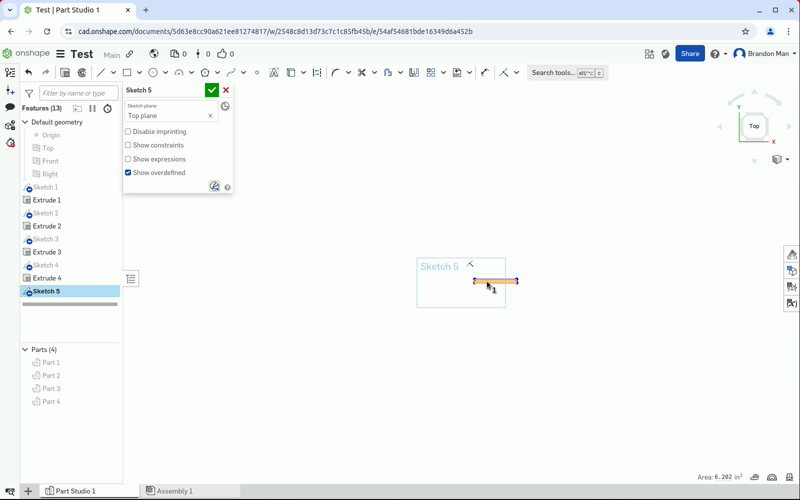
mouse_move(73, 352)
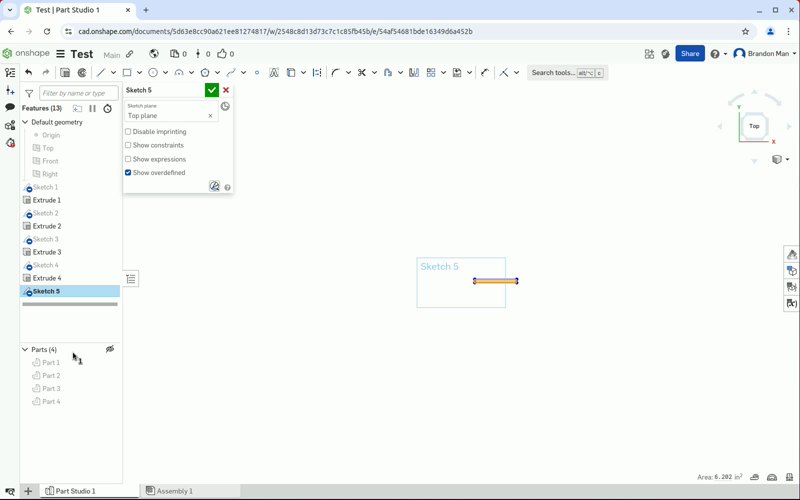
key(shift+y)
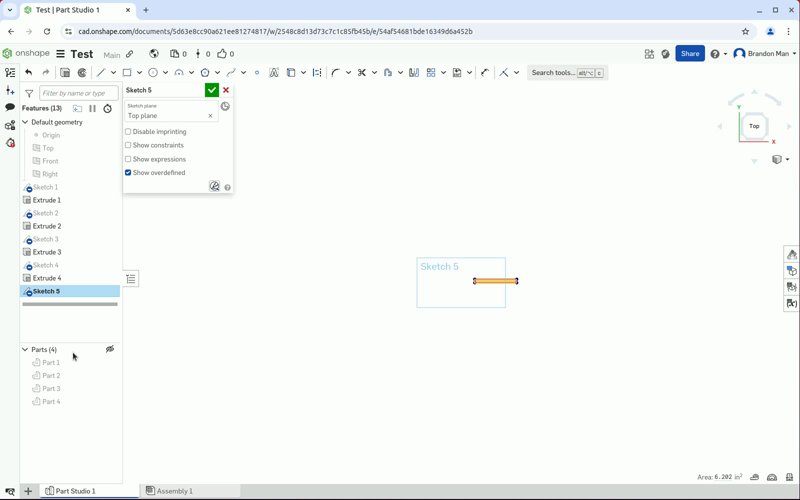
key(shift+e)
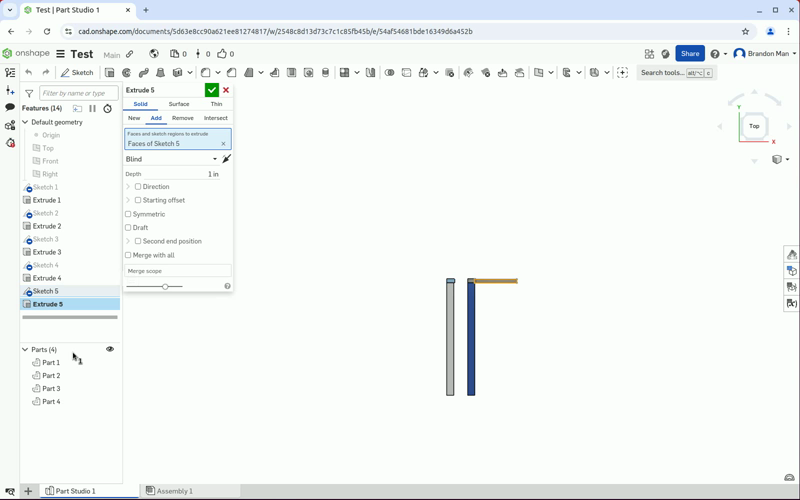
mouse_move(143, 106)
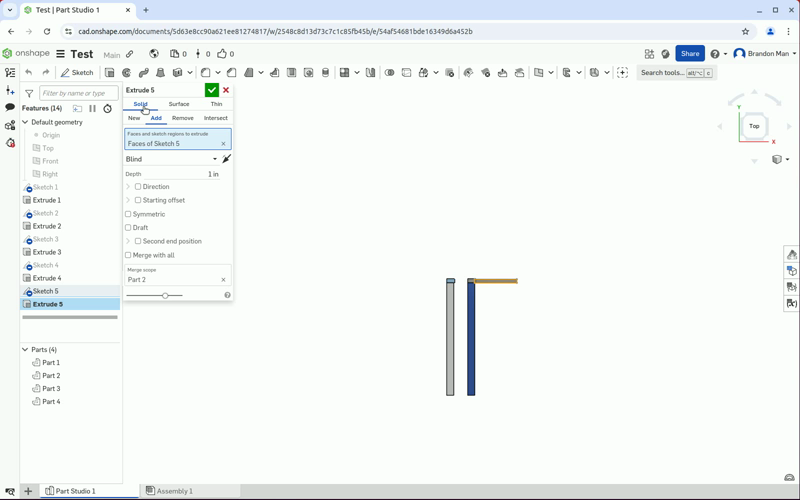
click(143, 106)
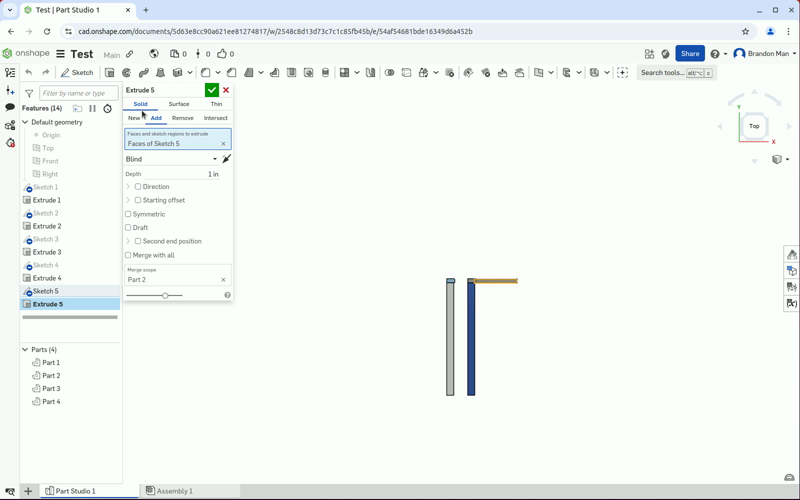
mouse_move(137, 120)
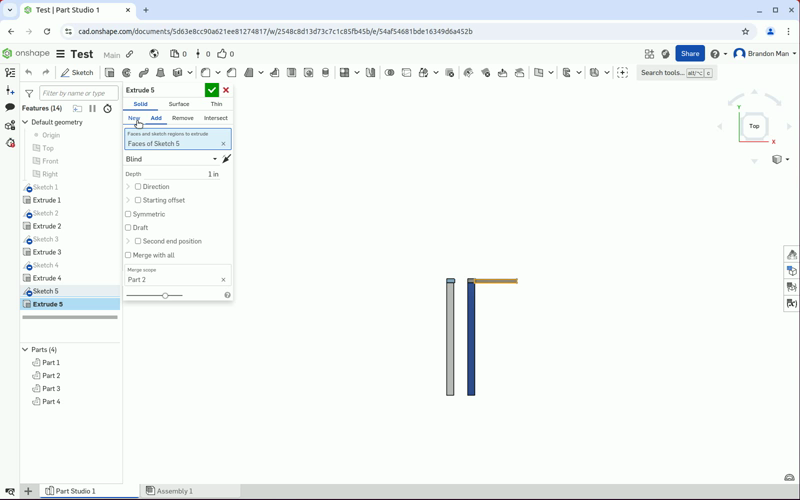
click(137, 120)
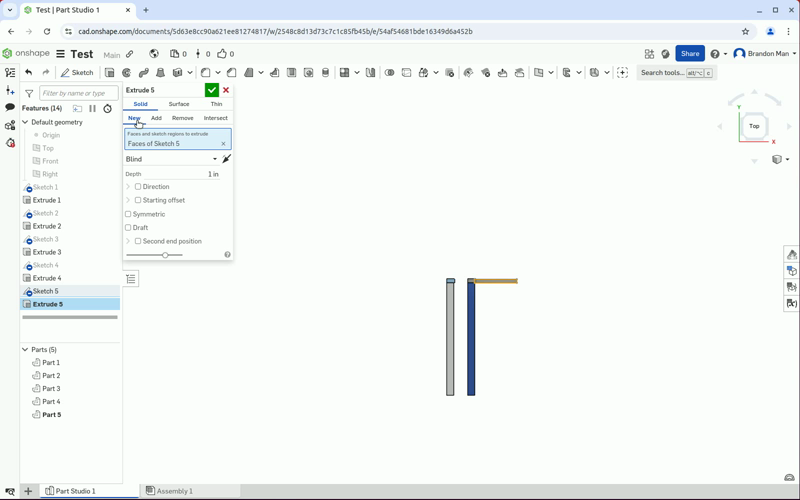
key(tab, 4)
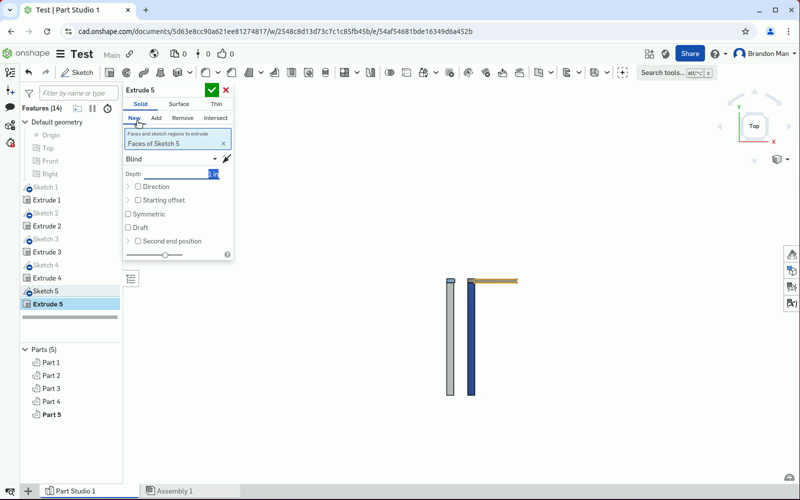
text(0.241)
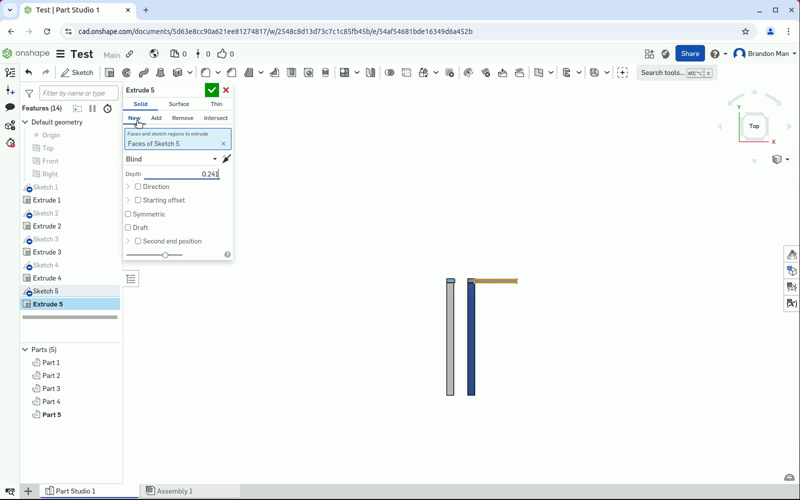
key(enter)
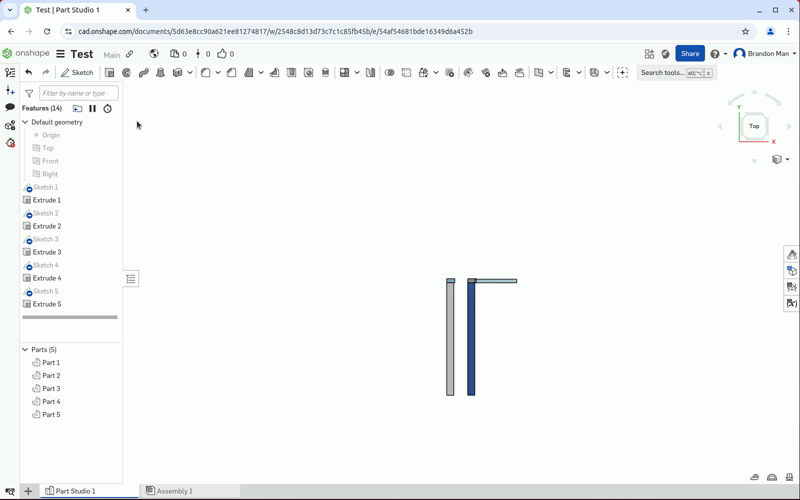
key(shift+h)
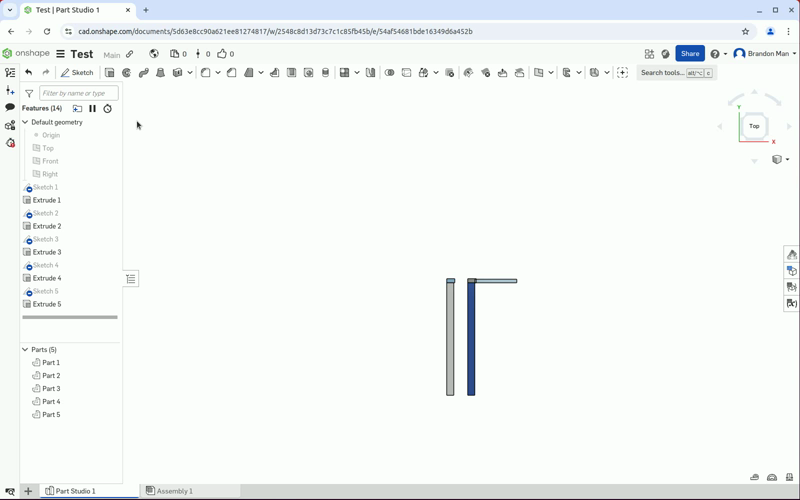
key(shift+h)
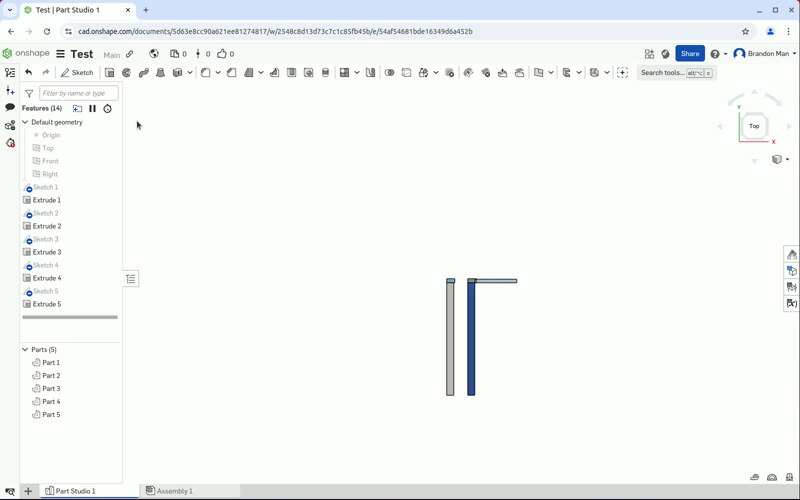
mouse_move(73, 189)
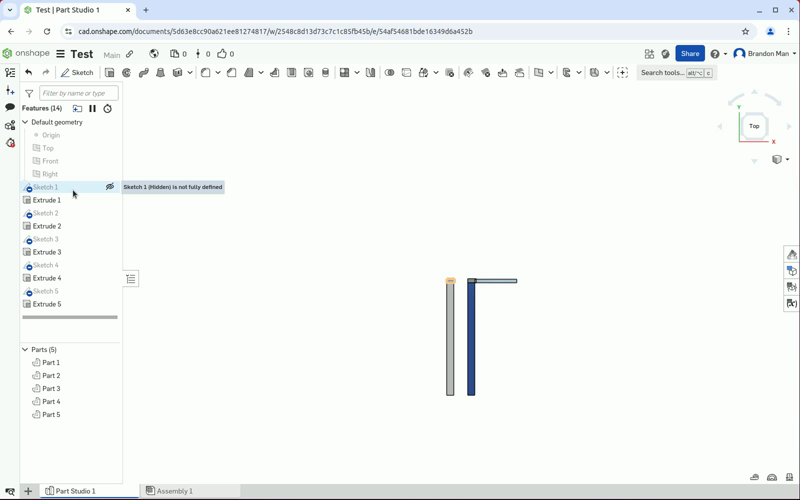
click(73, 189)
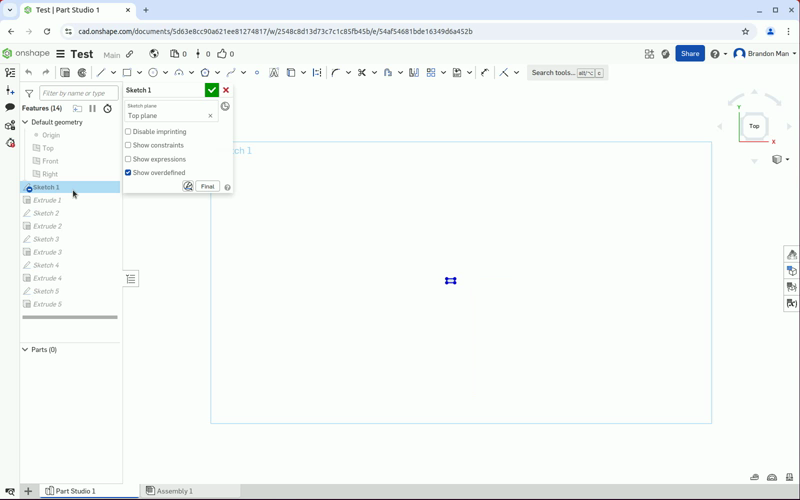
mouse_move(229, 92)
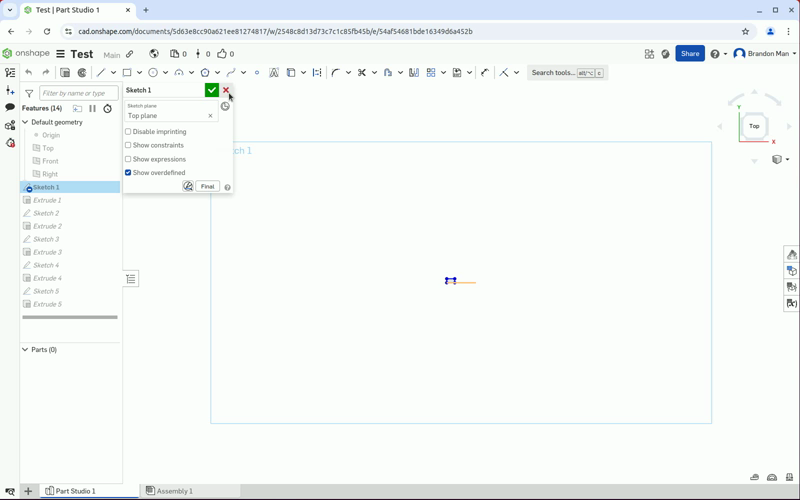
click(229, 92)
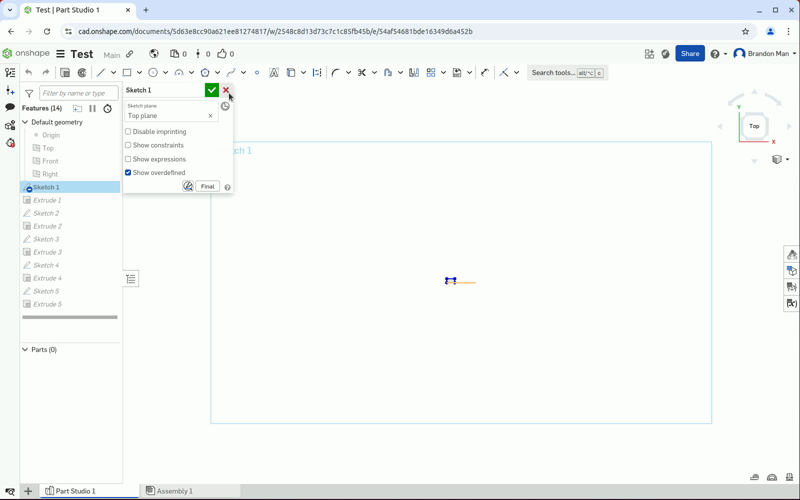
key(shift+s)
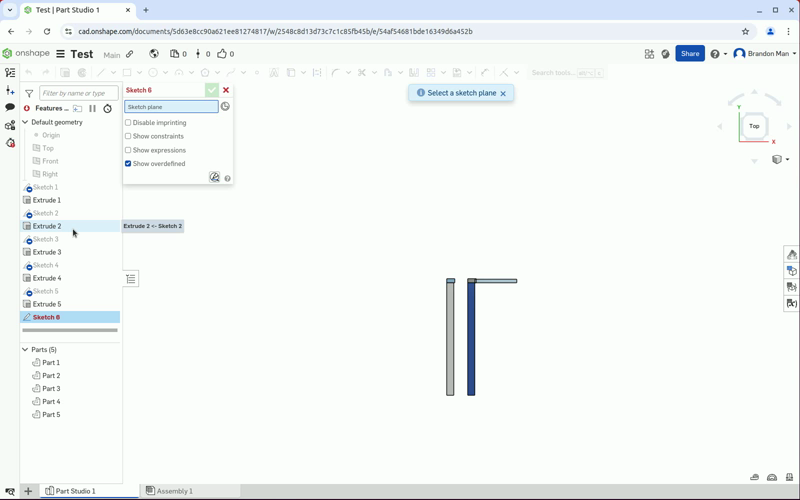
scroll(3)
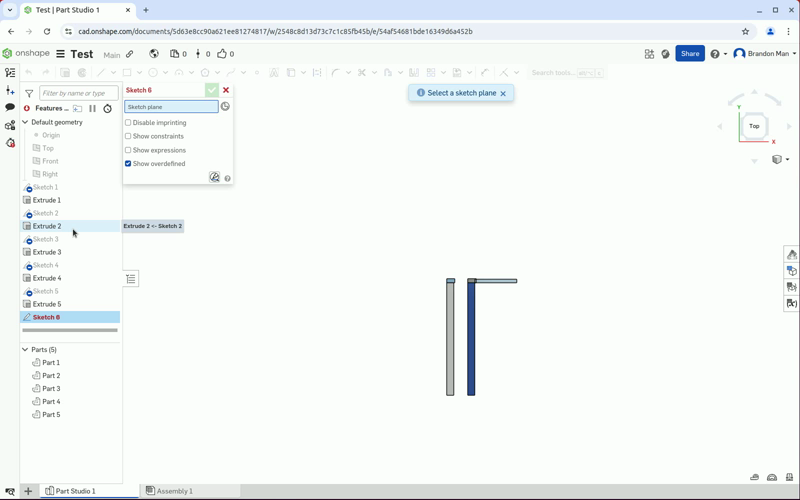
mouse_move(73, 150)
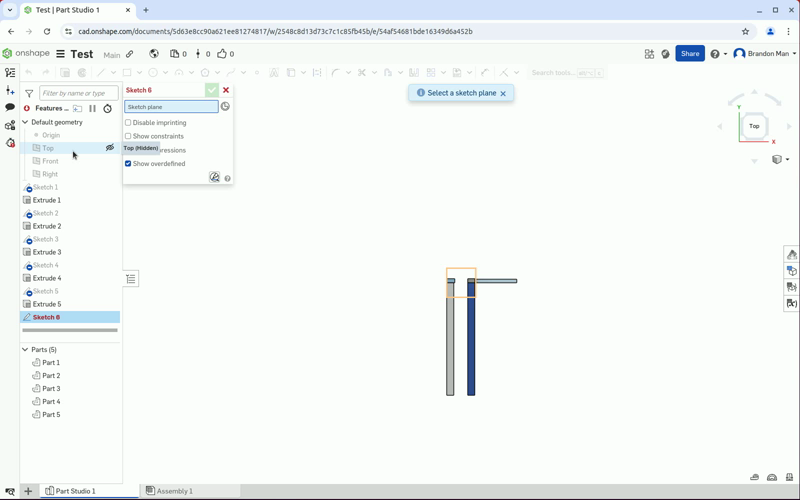
click(73, 150)
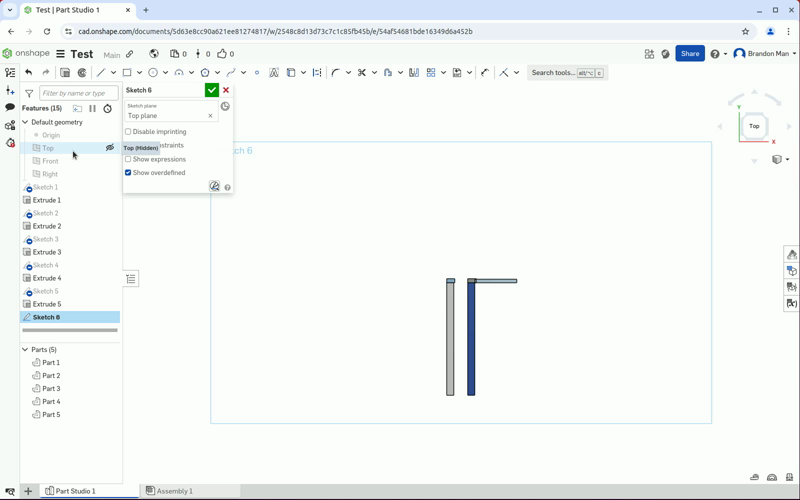
mouse_move(73, 352)
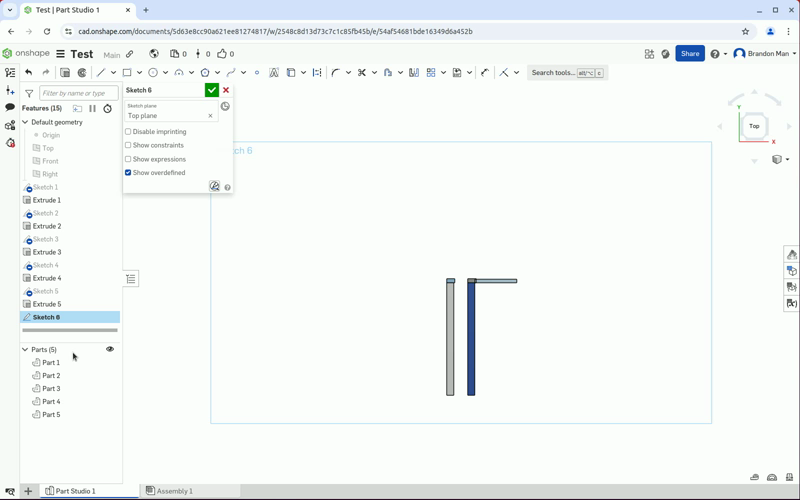
key(y)
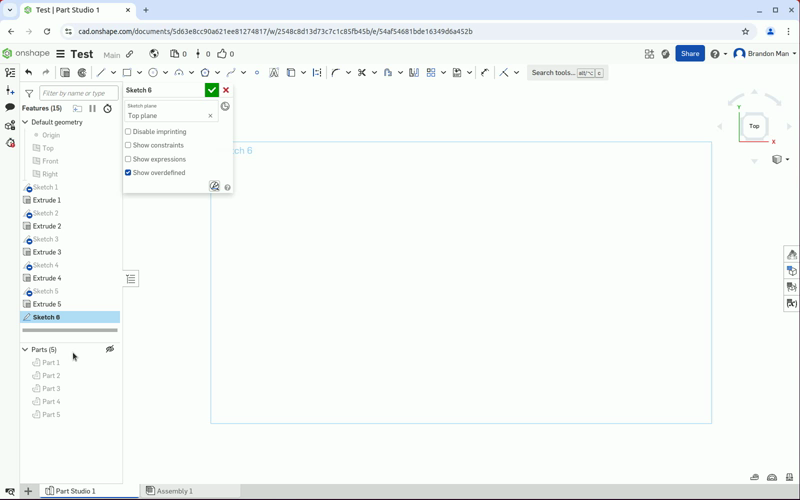
key(l)
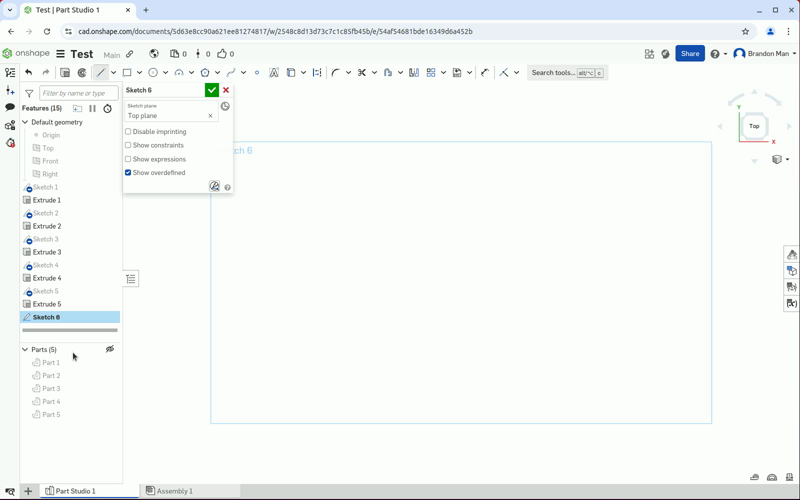
key_down(shift)
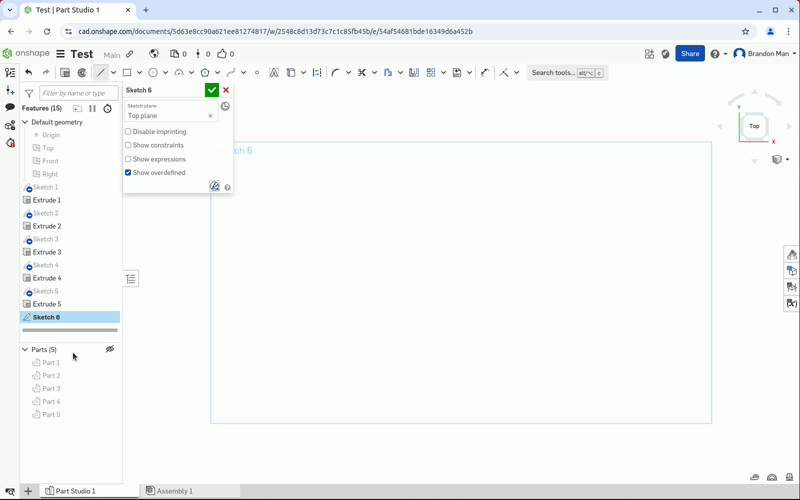
mouse_move(405, 282)
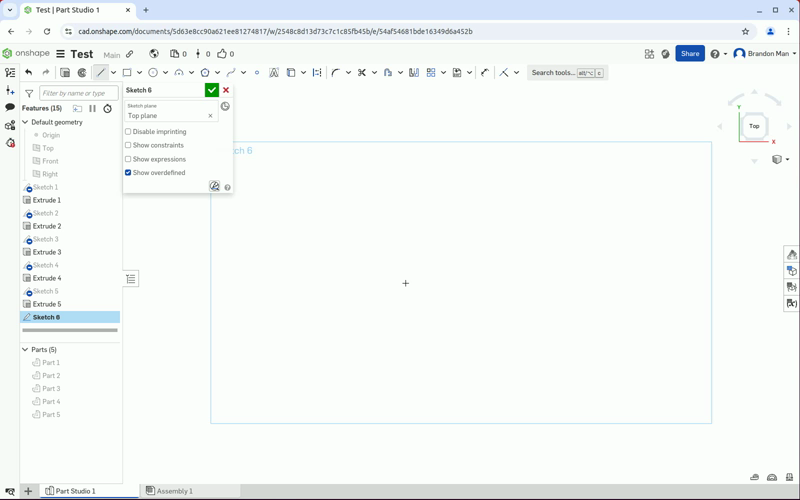
click(405, 282)
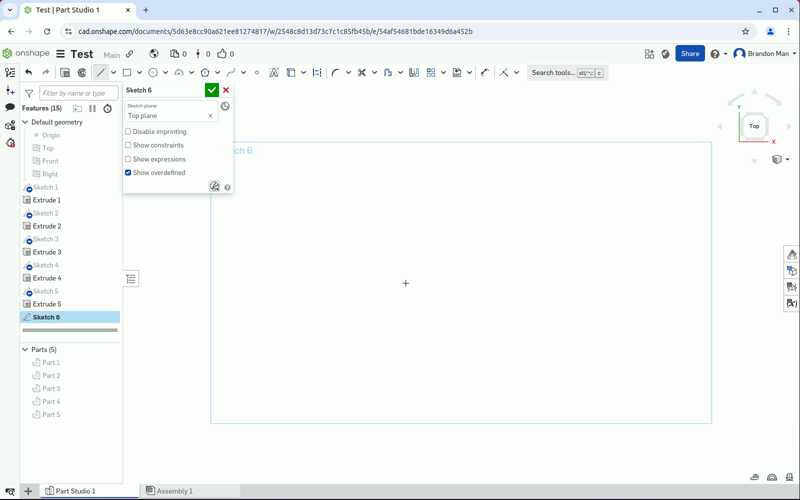
key_up(shift)
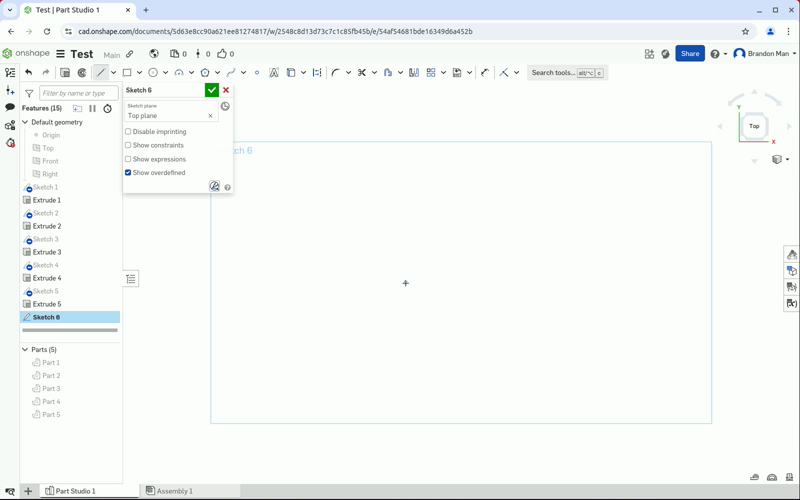
key_down(shift)
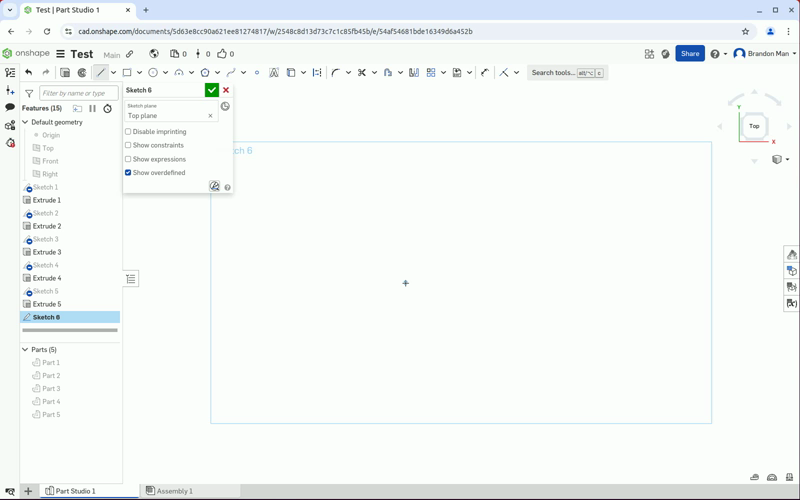
mouse_move(435, 282)
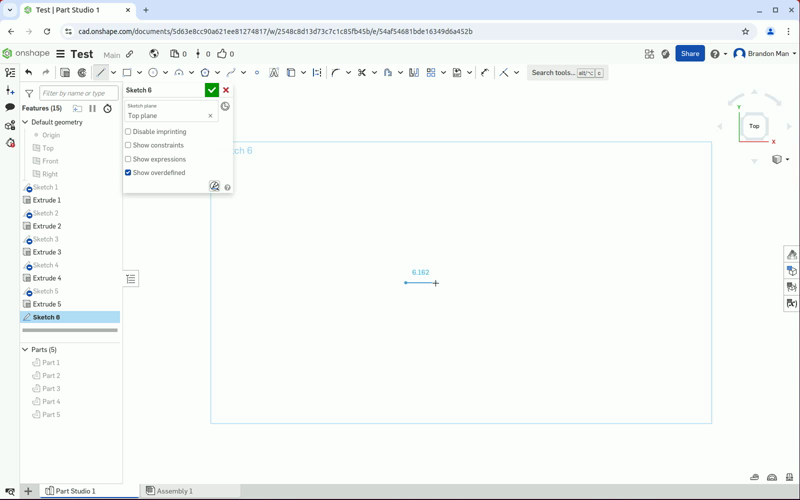
mouse_move(447, 282)
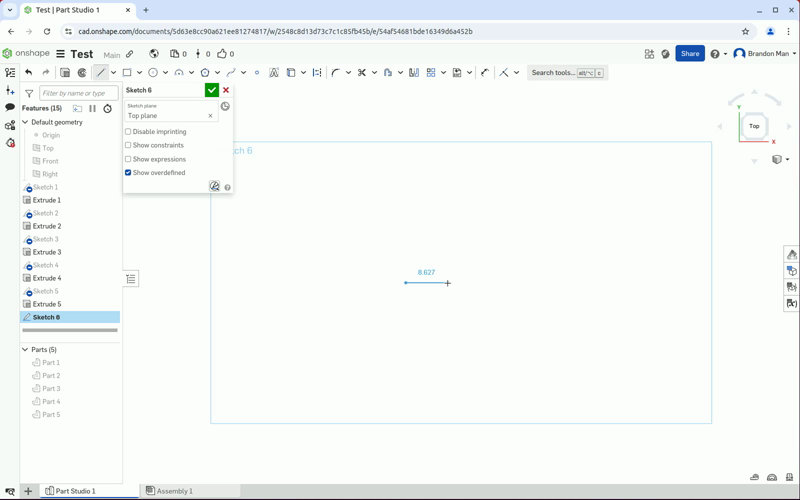
click(447, 282)
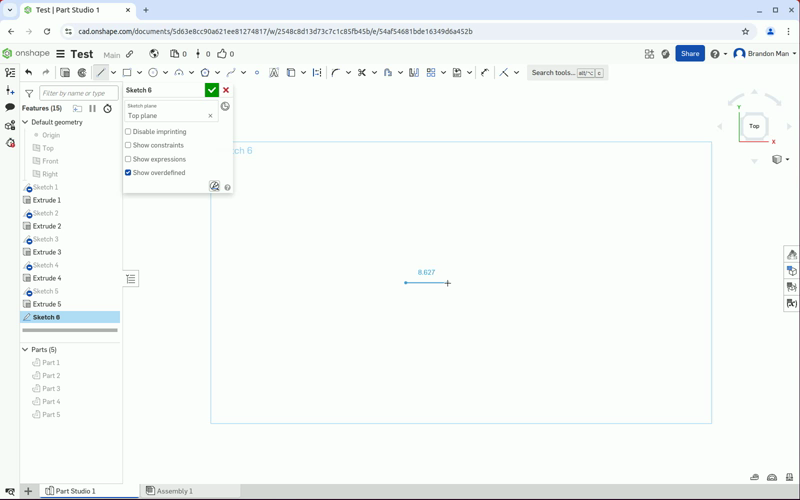
key_up(shift)
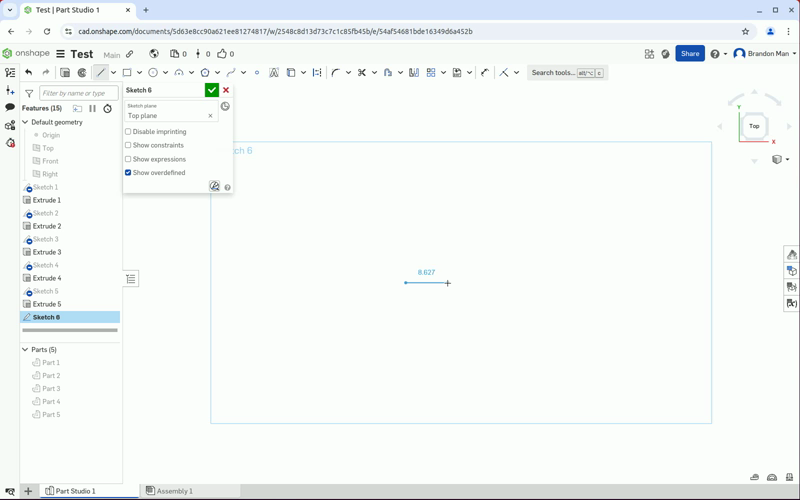
key_down(shift)
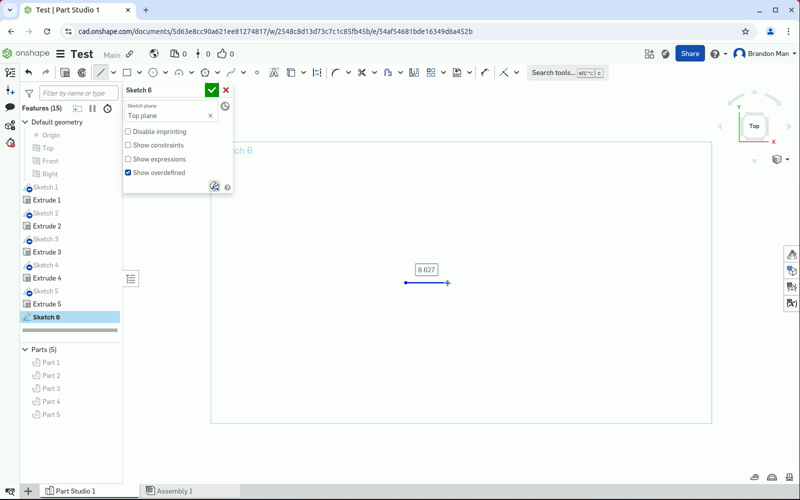
mouse_move(477, 282)
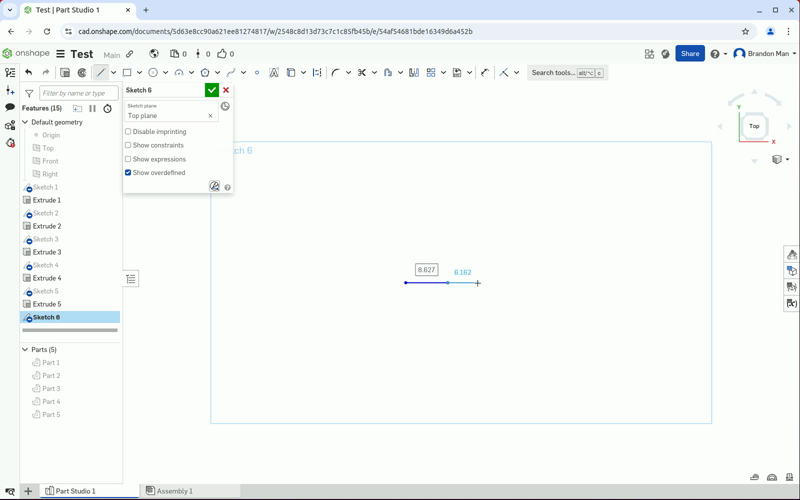
mouse_move(447, 279)
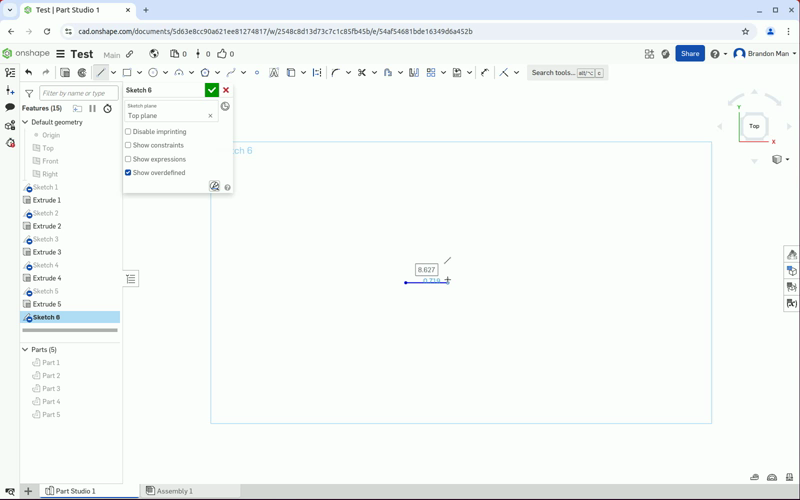
scroll(6)
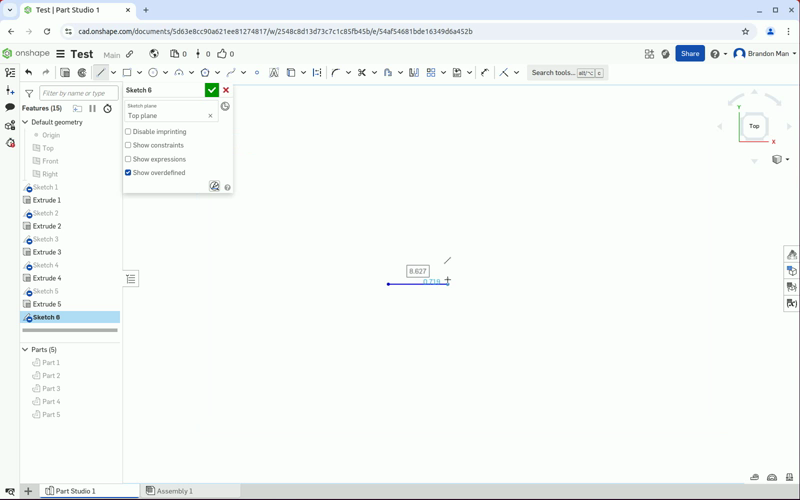
scroll(6)
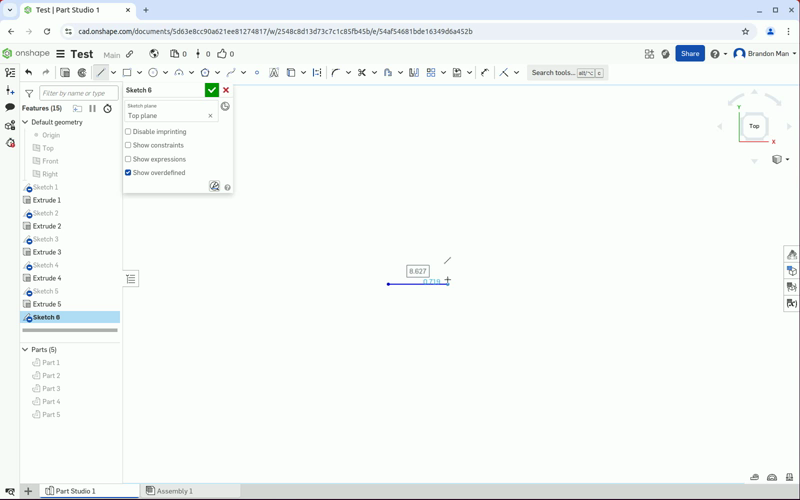
scroll(6)
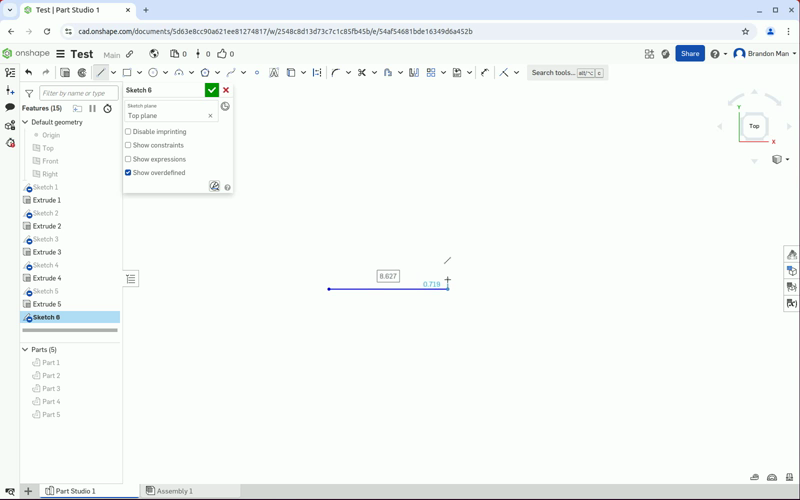
scroll(6)
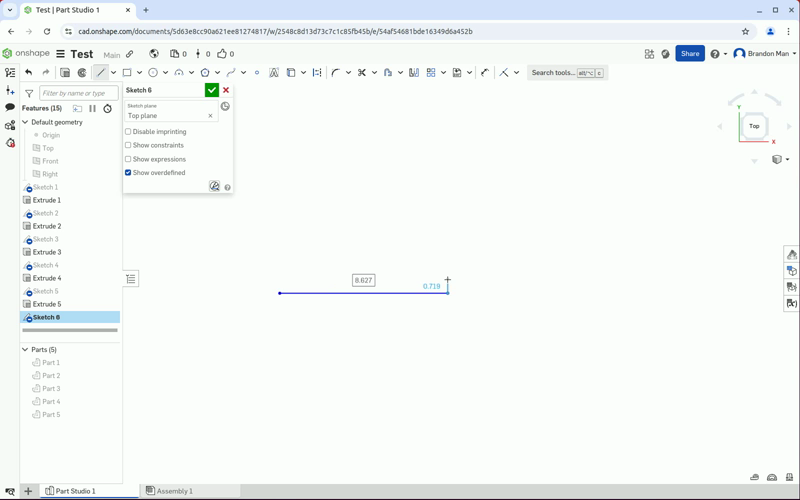
scroll(6)
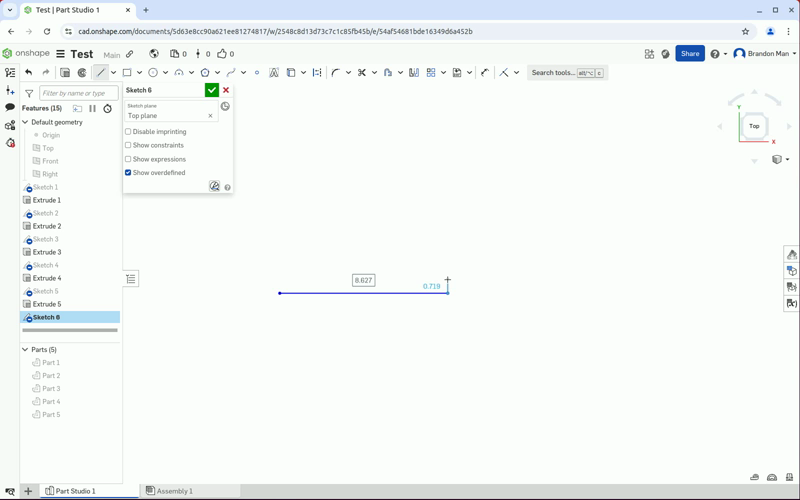
scroll(6)
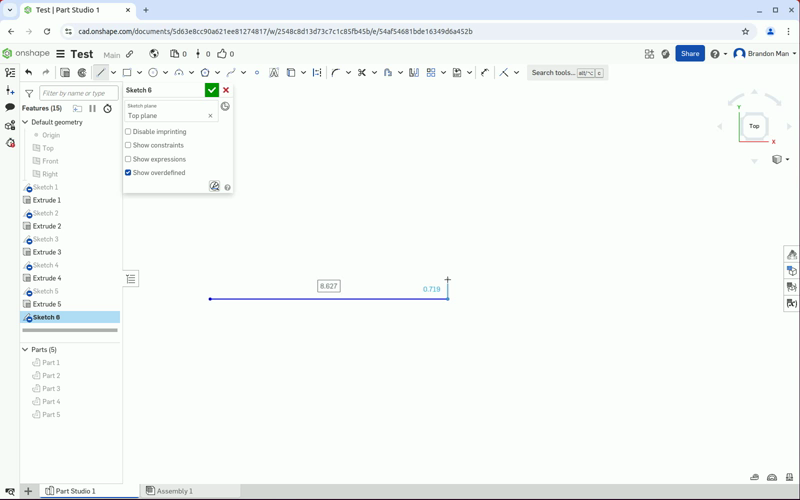
scroll(6)
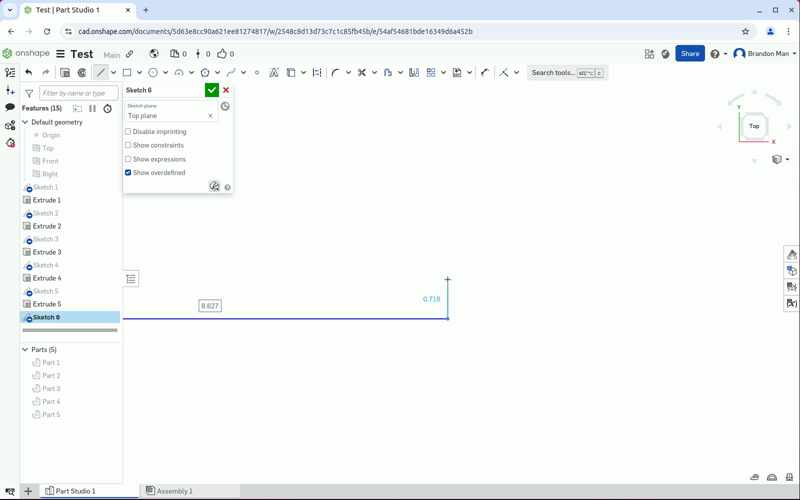
click(447, 279)
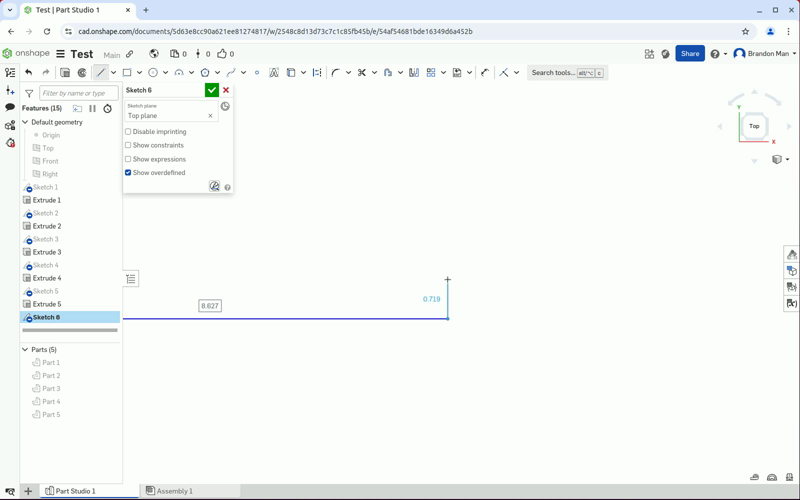
scroll(-6)
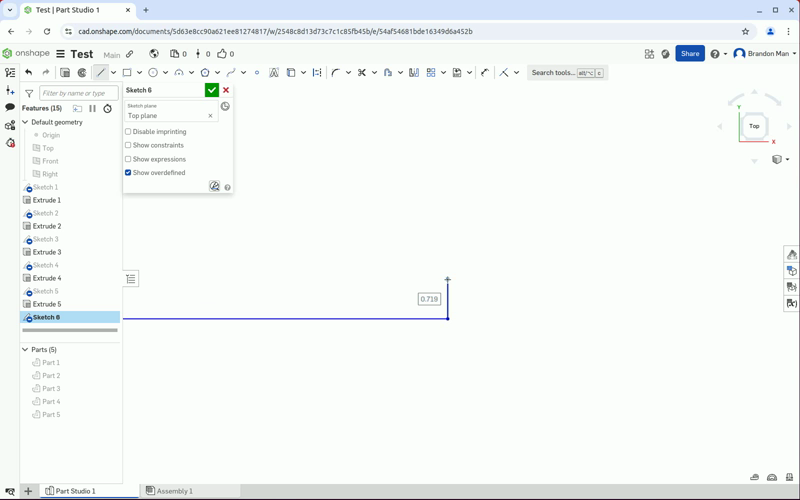
scroll(-6)
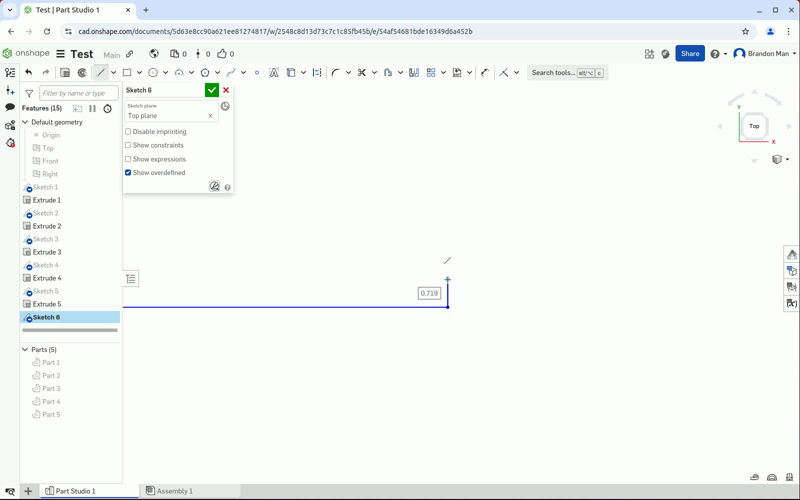
scroll(-6)
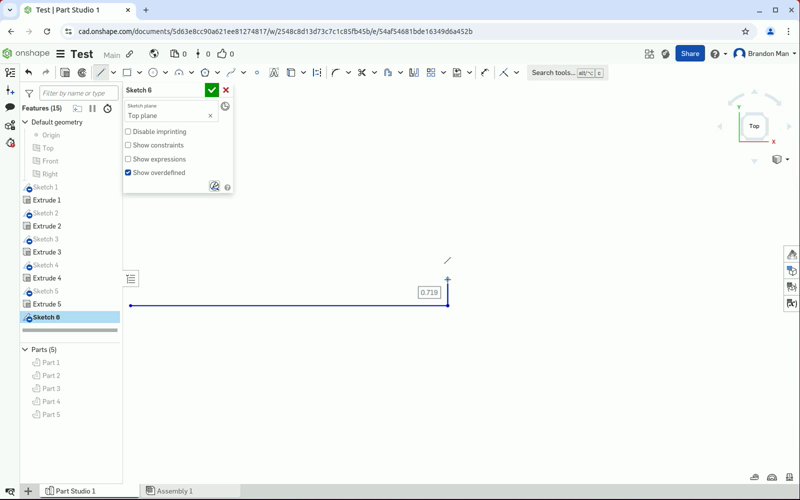
scroll(-6)
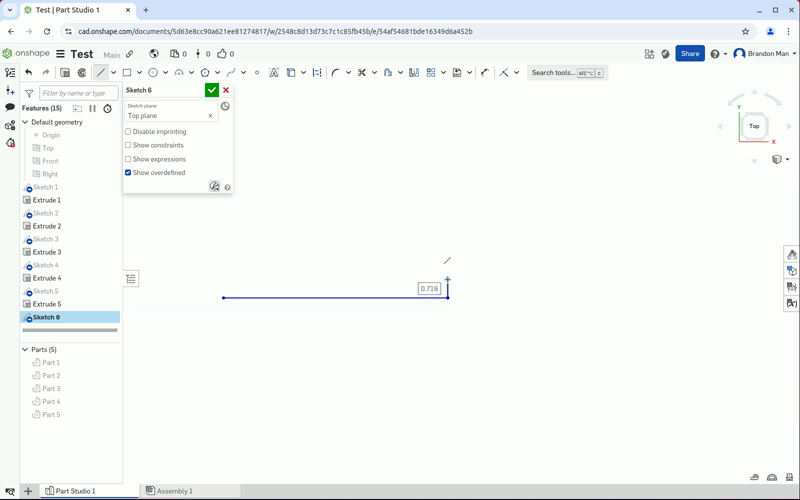
scroll(-6)
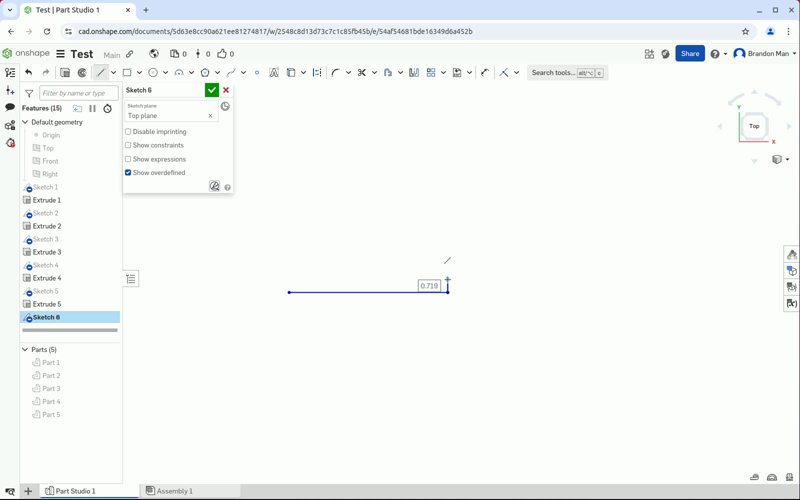
scroll(-6)
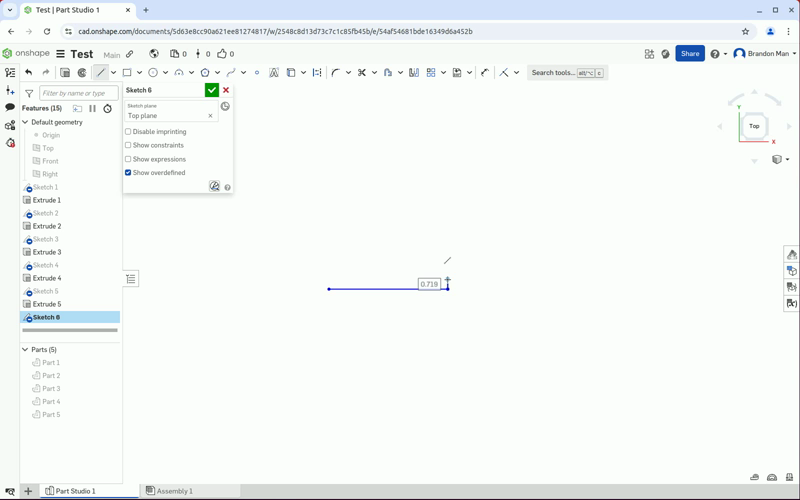
scroll(-6)
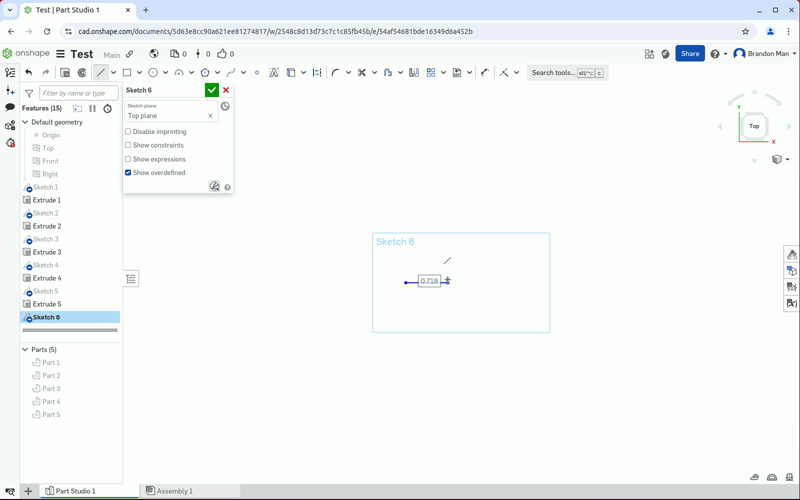
key_up(shift)
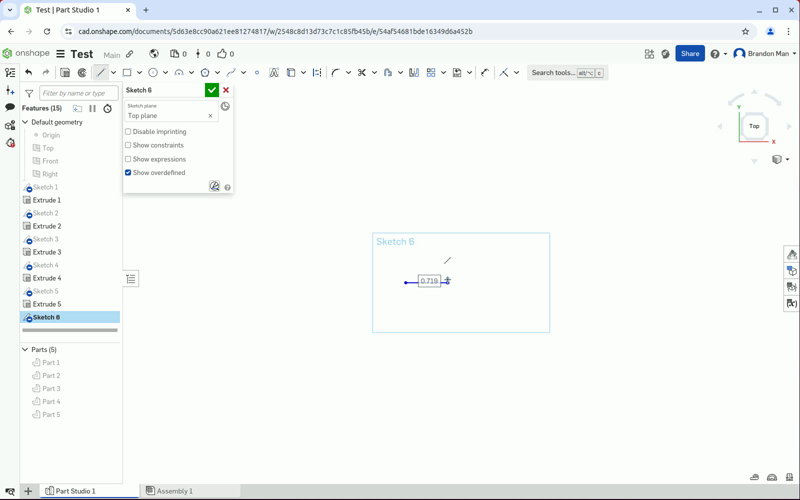
key_down(shift)
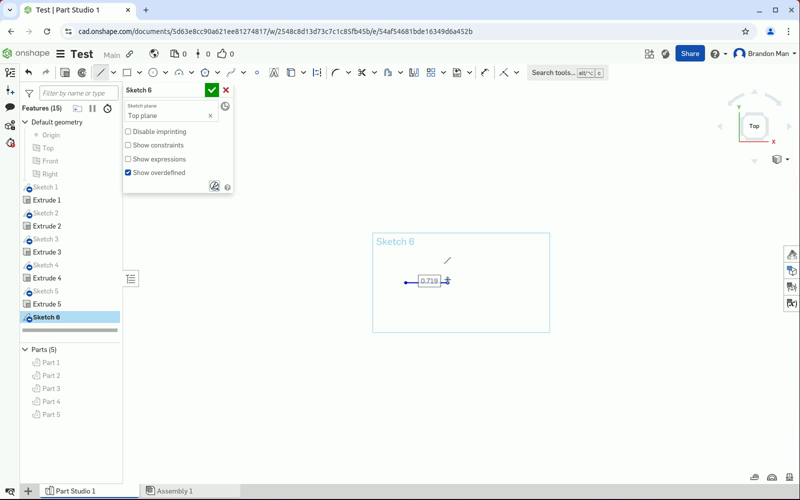
mouse_move(477, 279)
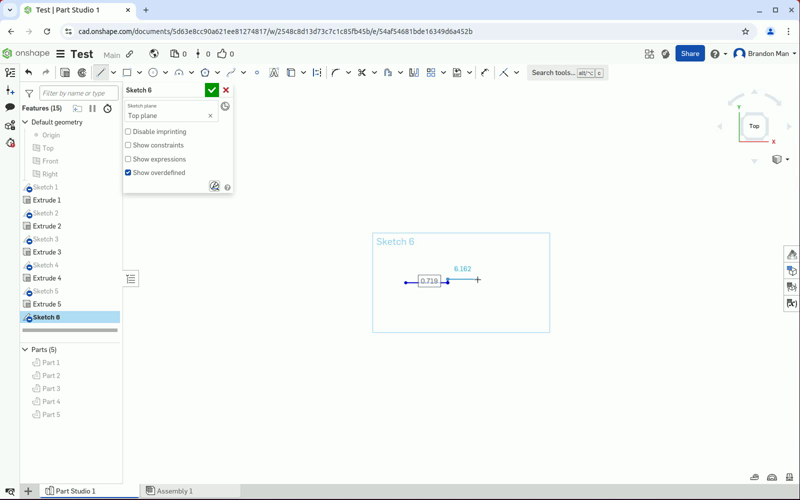
mouse_move(405, 279)
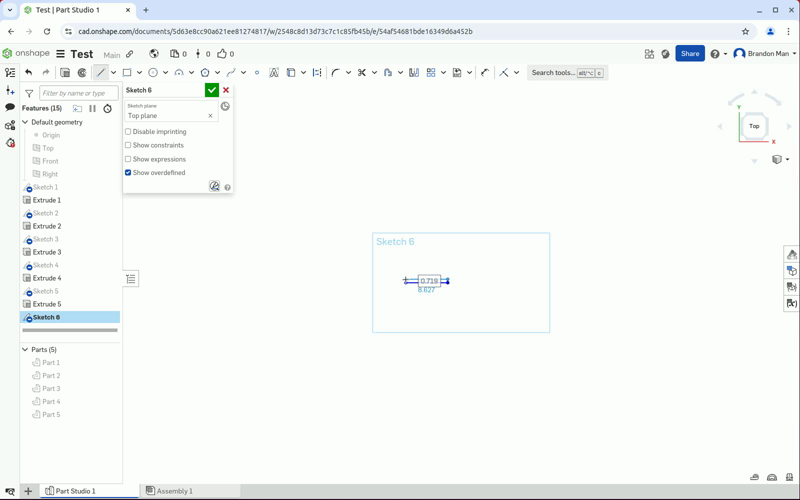
scroll(6)
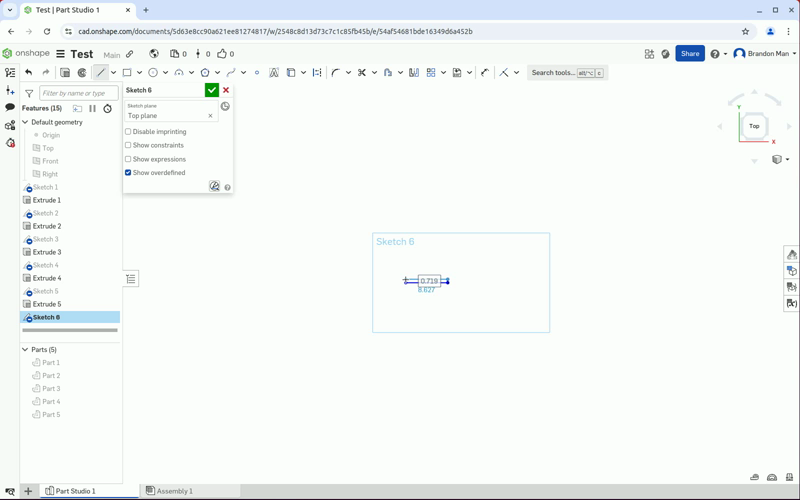
scroll(6)
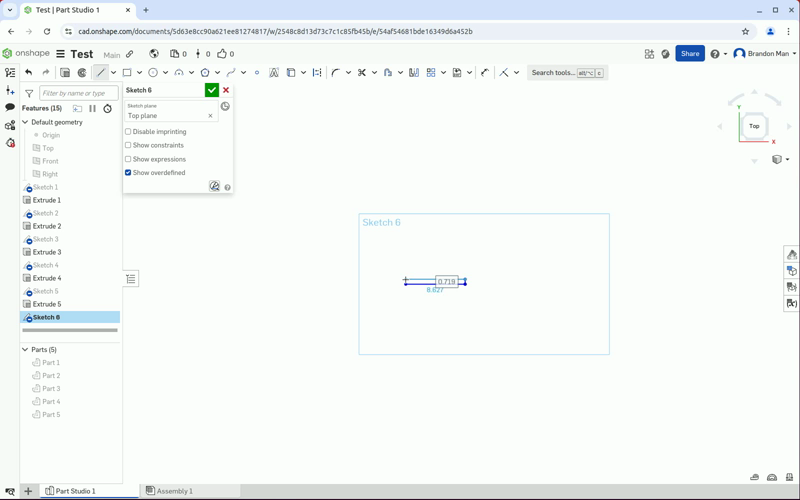
scroll(6)
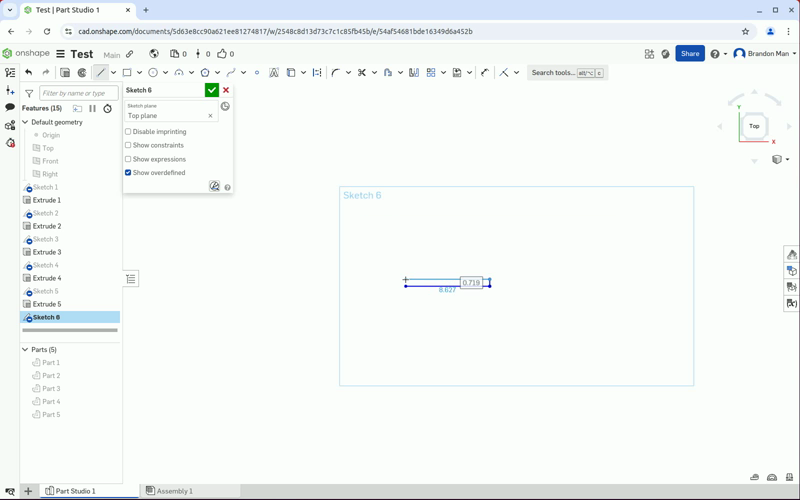
scroll(6)
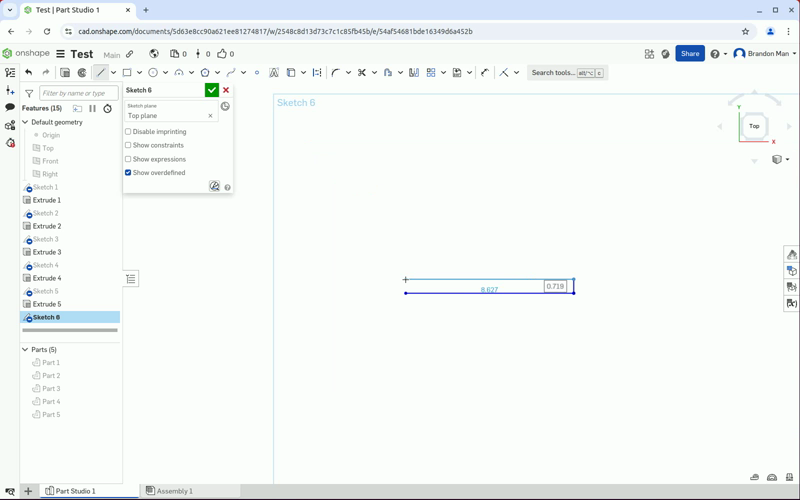
scroll(6)
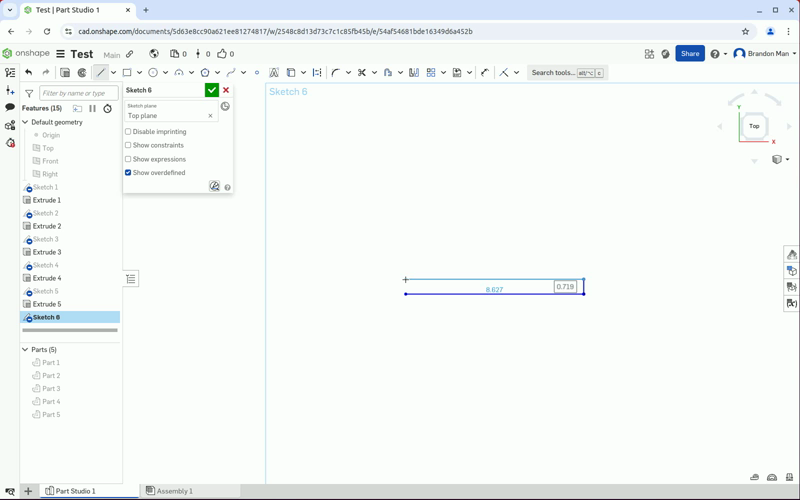
scroll(6)
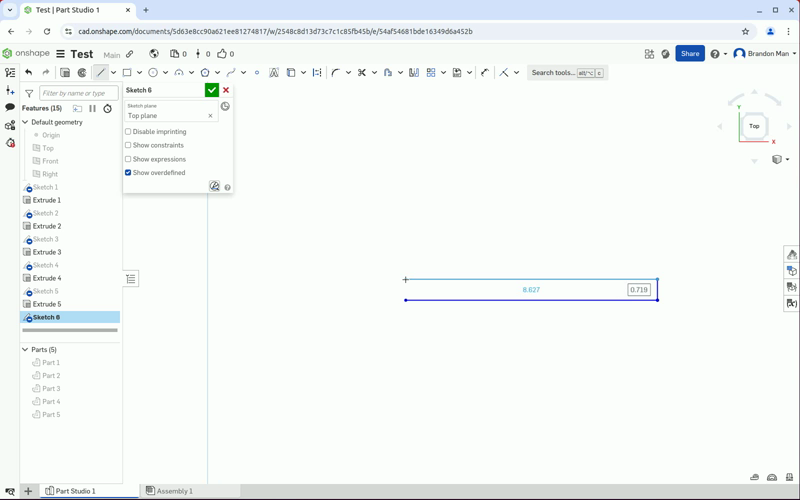
scroll(6)
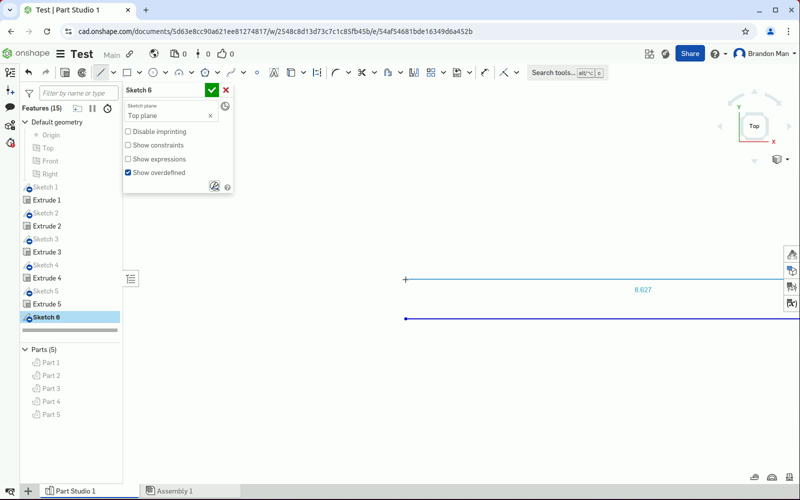
click(405, 279)
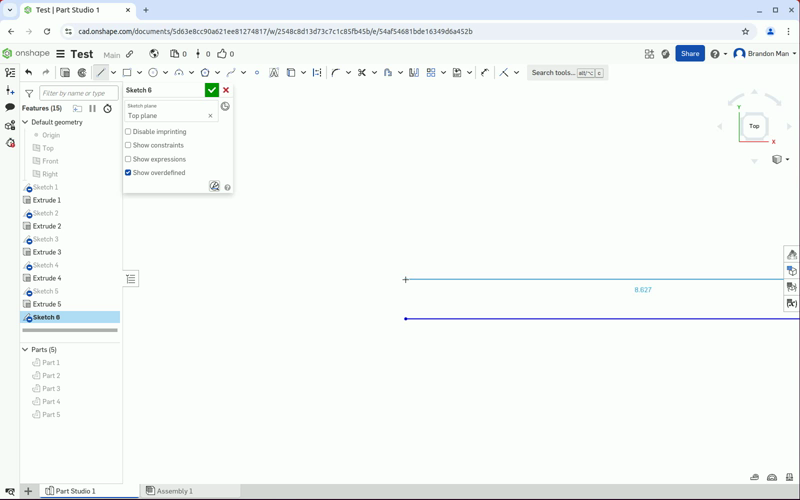
scroll(-6)
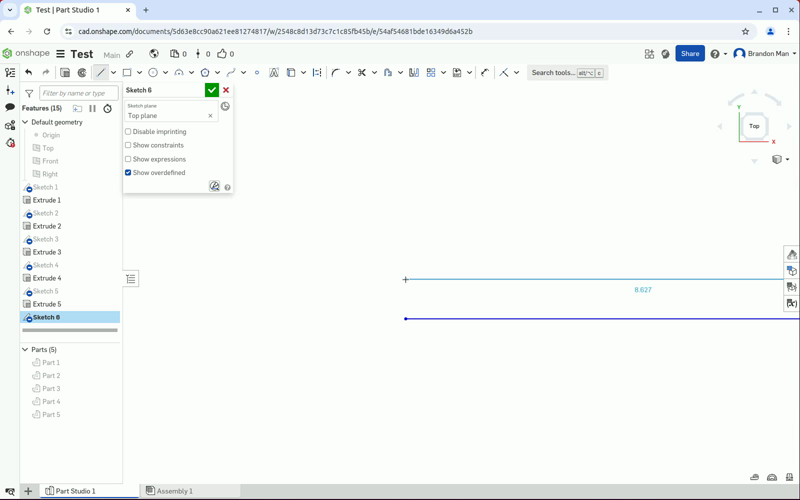
scroll(-6)
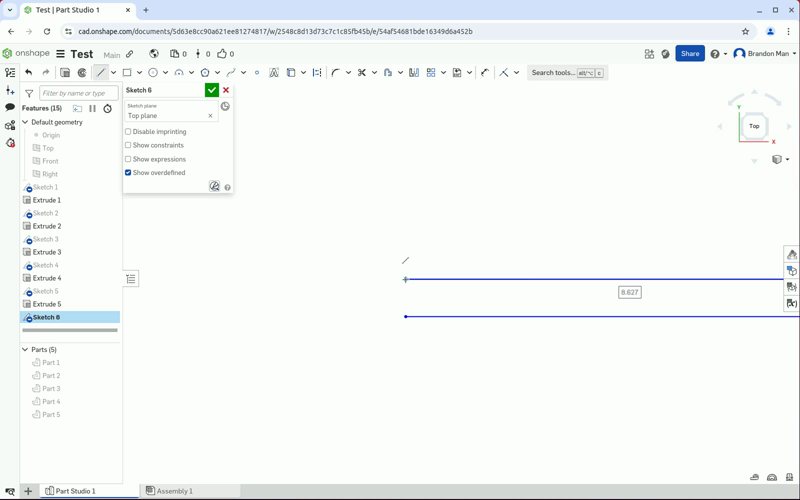
scroll(-6)
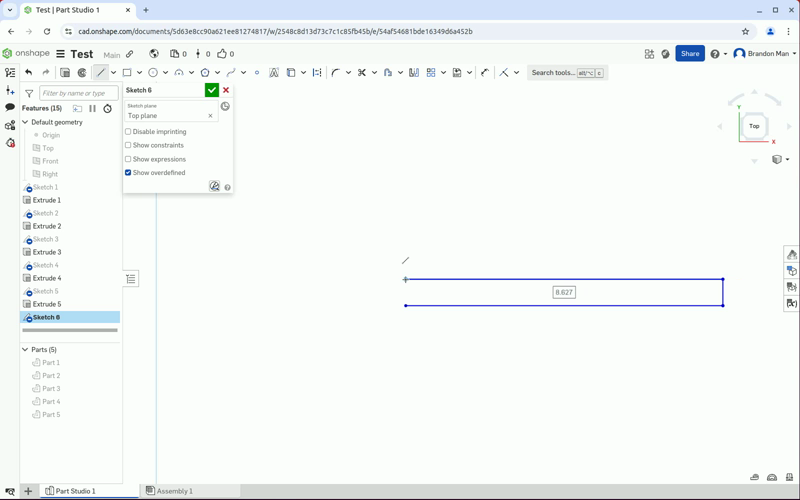
scroll(-6)
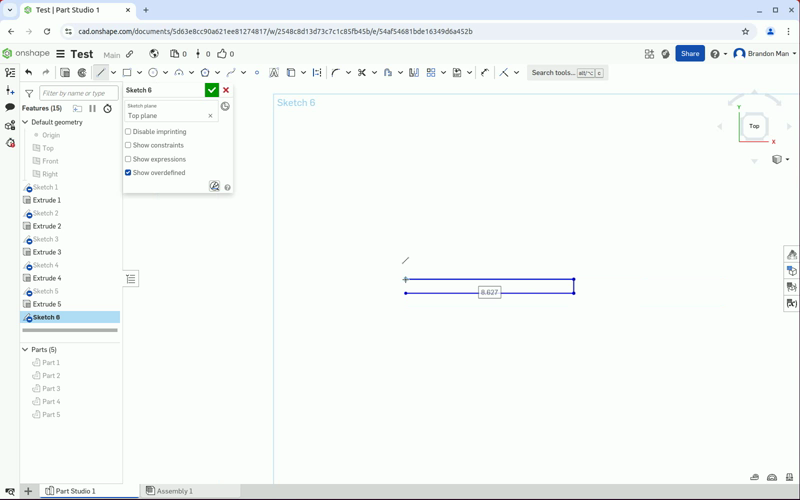
scroll(-6)
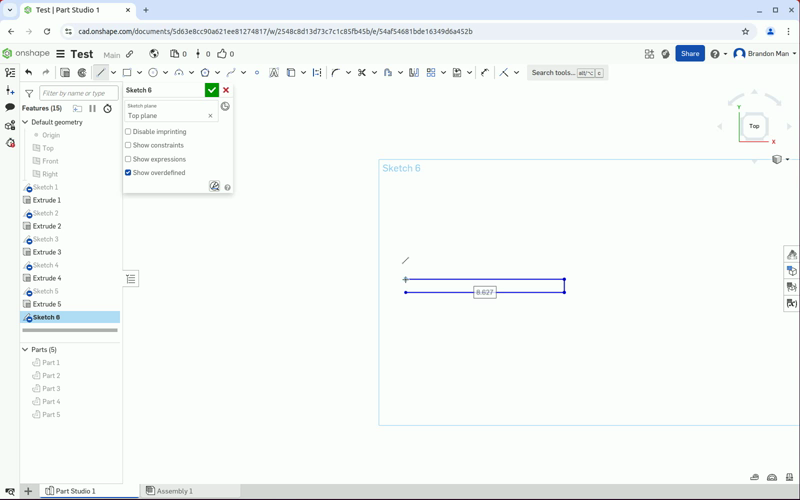
scroll(-6)
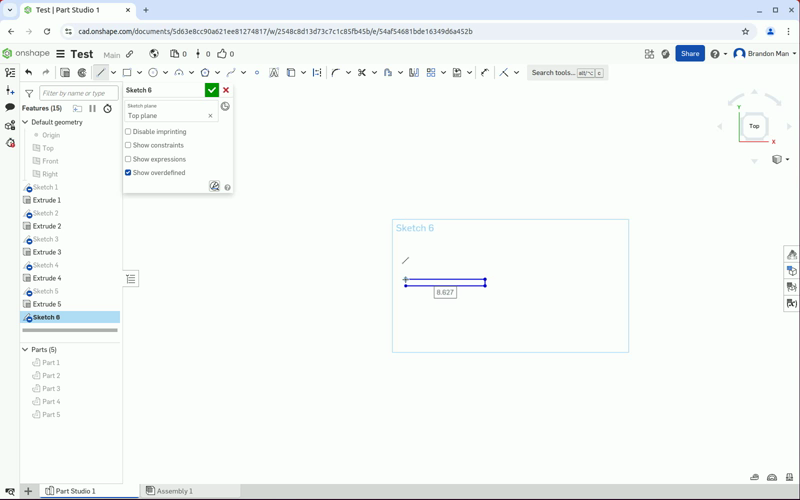
scroll(-6)
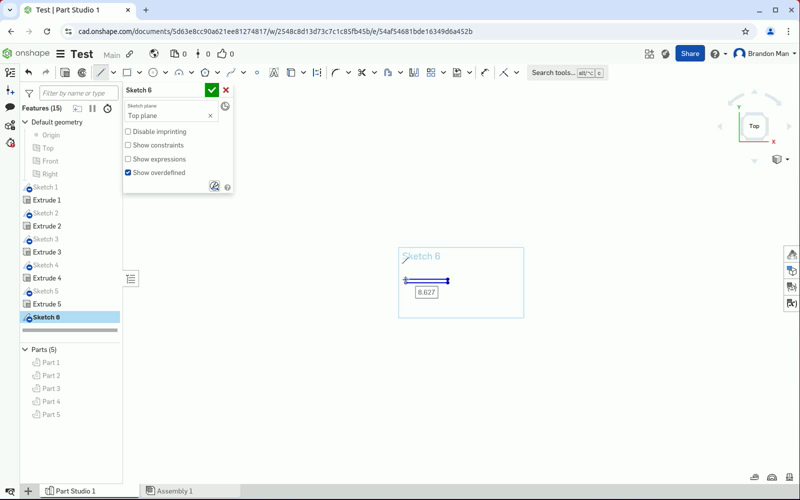
key_up(shift)
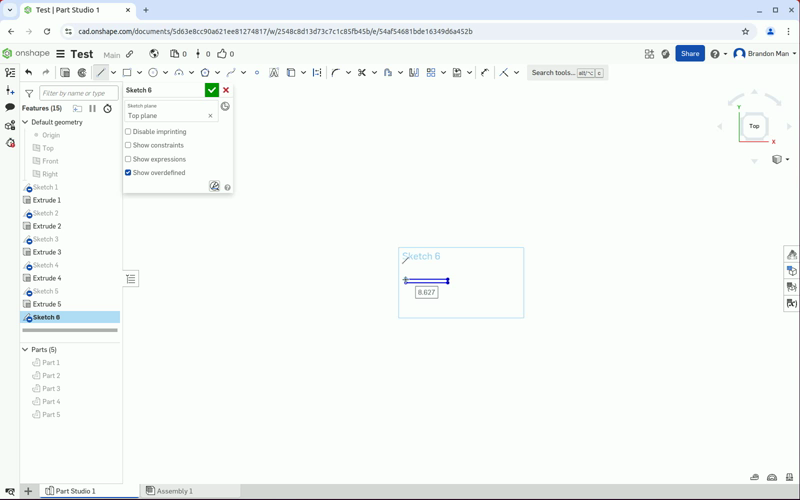
mouse_move(435, 279)
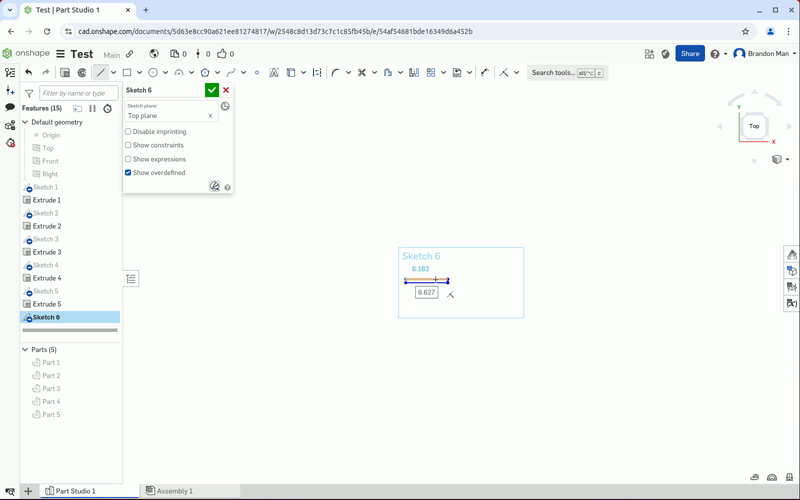
key_down(shift)
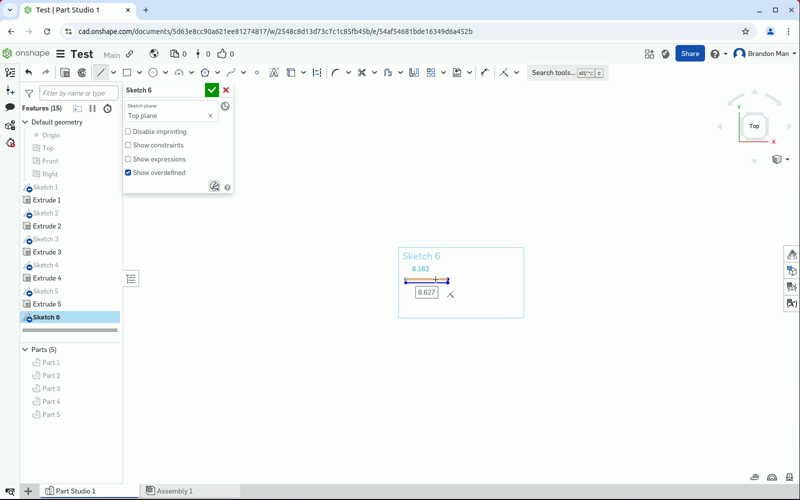
mouse_move(405, 282)
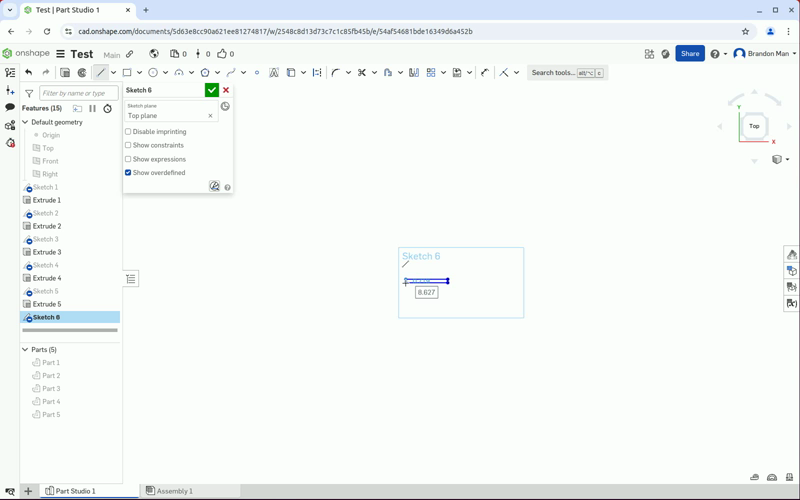
scroll(6)
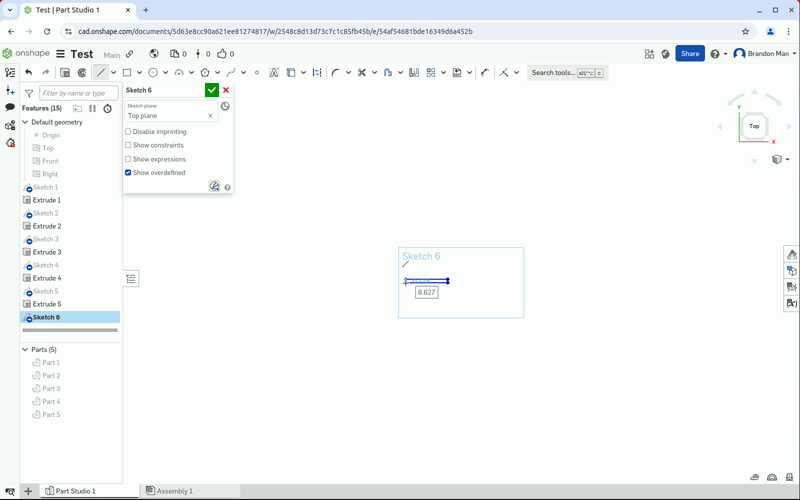
scroll(6)
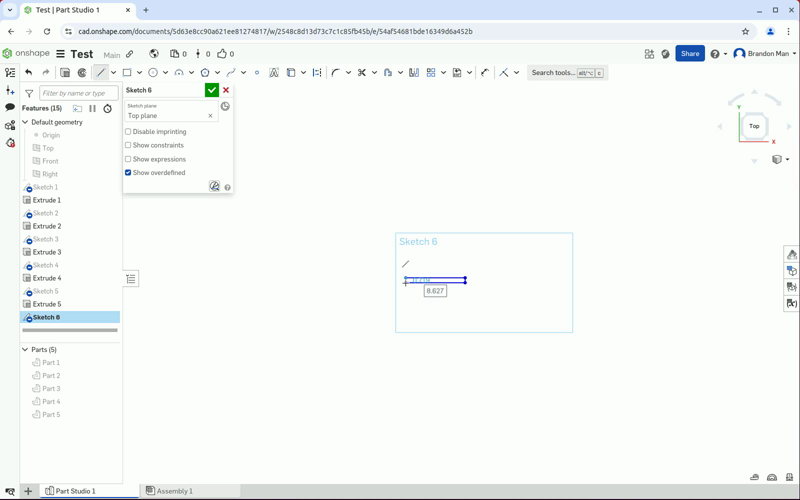
scroll(6)
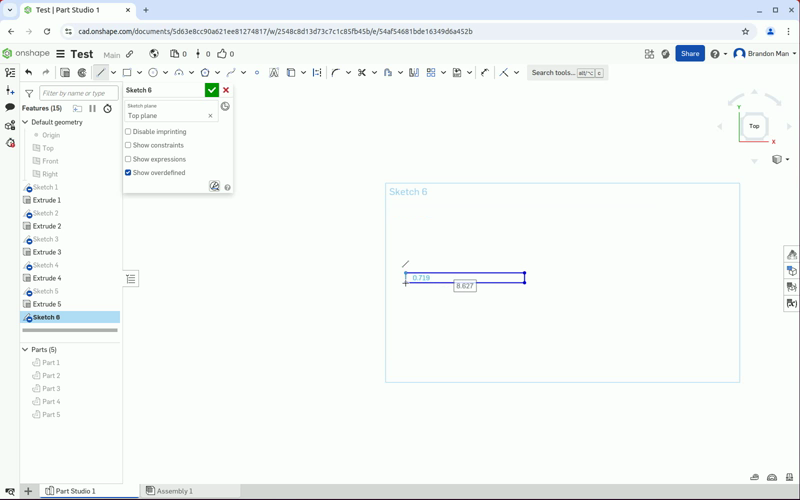
scroll(6)
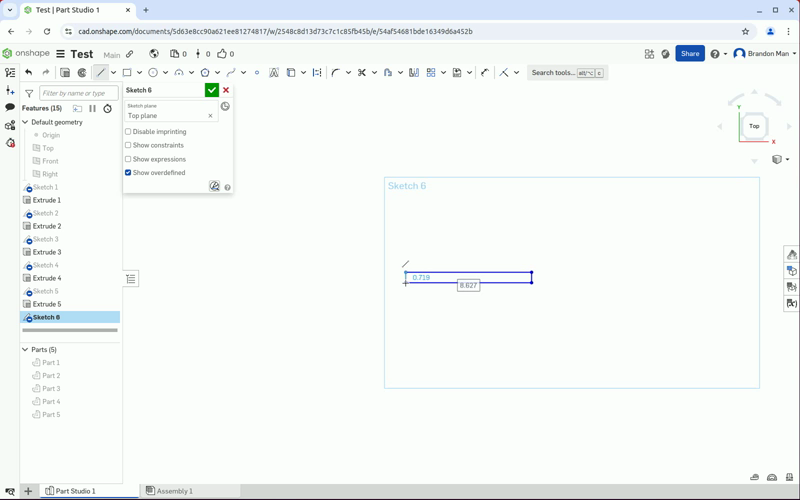
scroll(6)
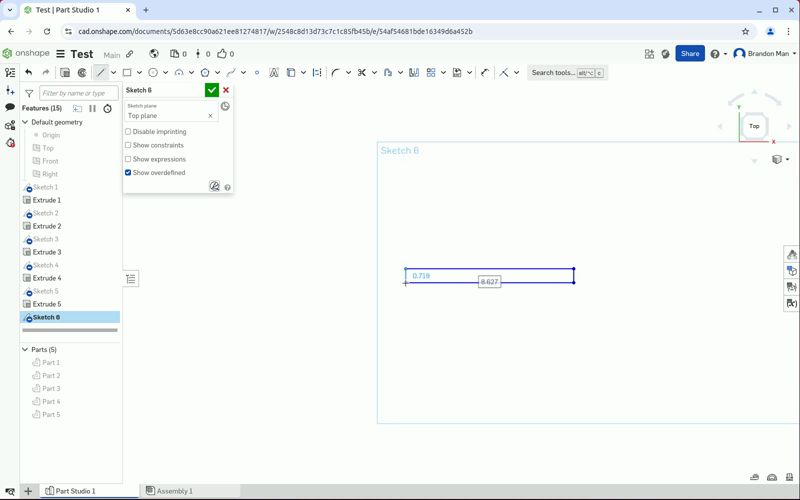
scroll(6)
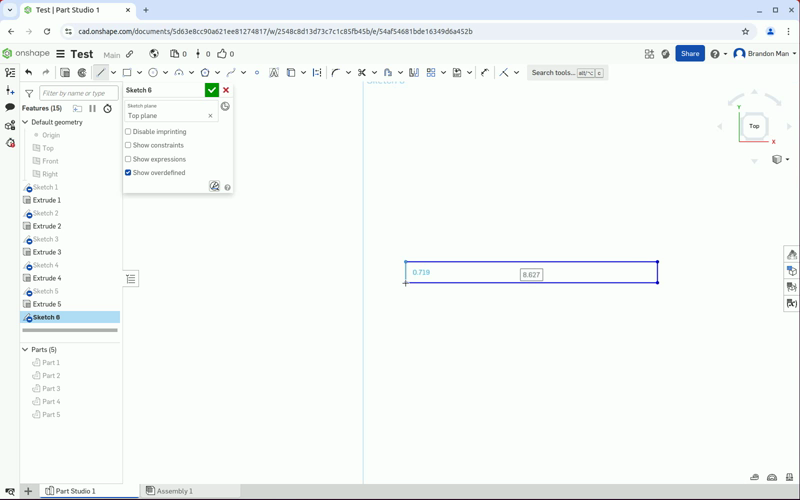
scroll(6)
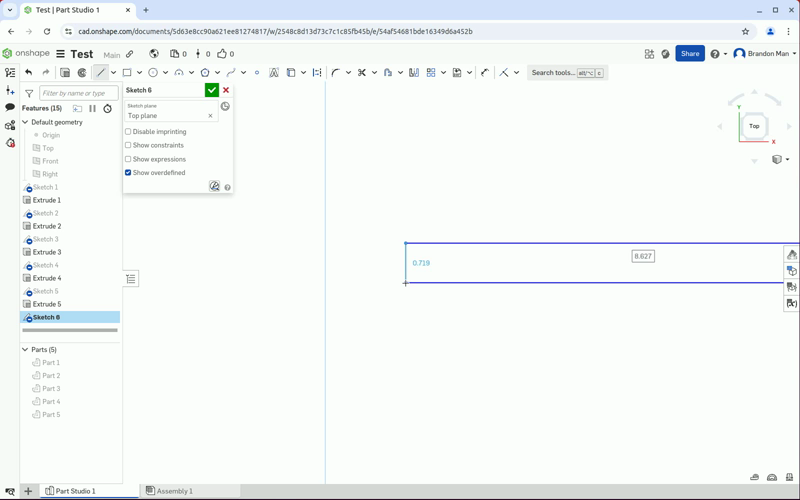
key_up(shift)
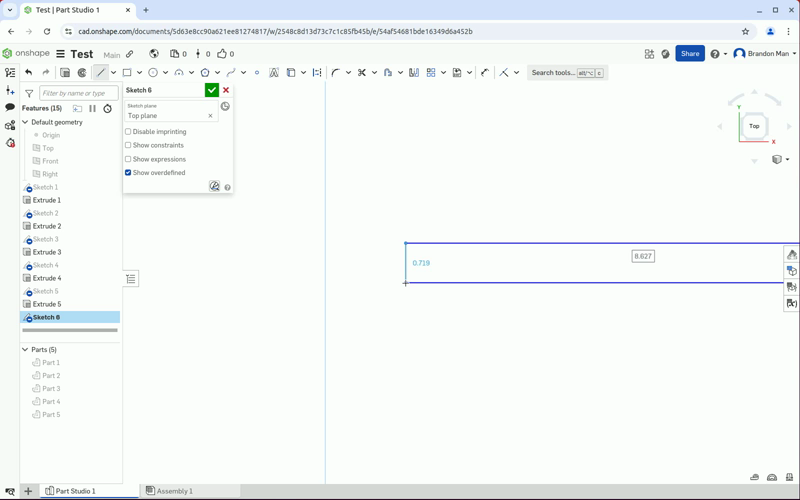
click(405, 282)
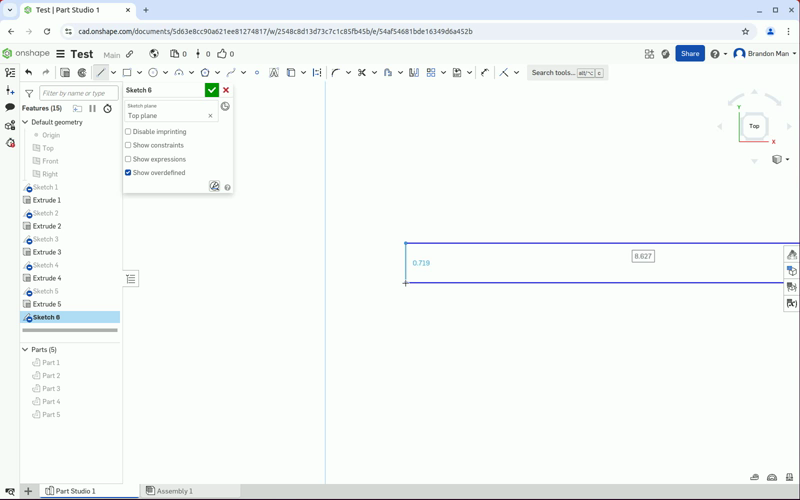
scroll(-6)
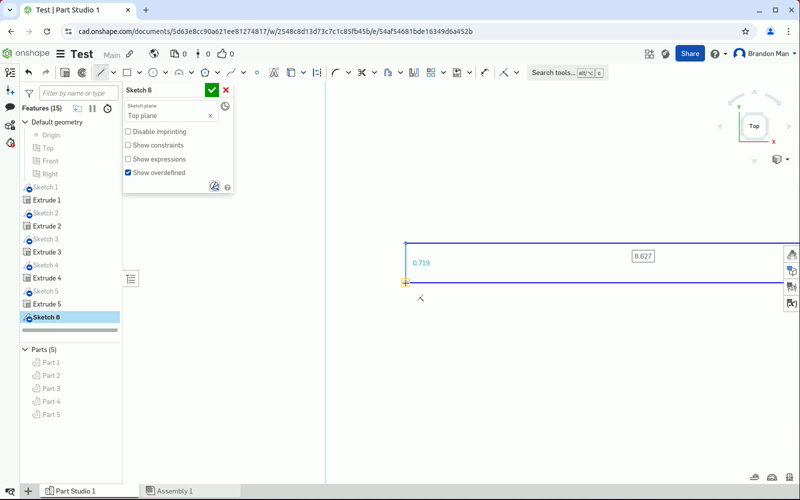
scroll(-6)
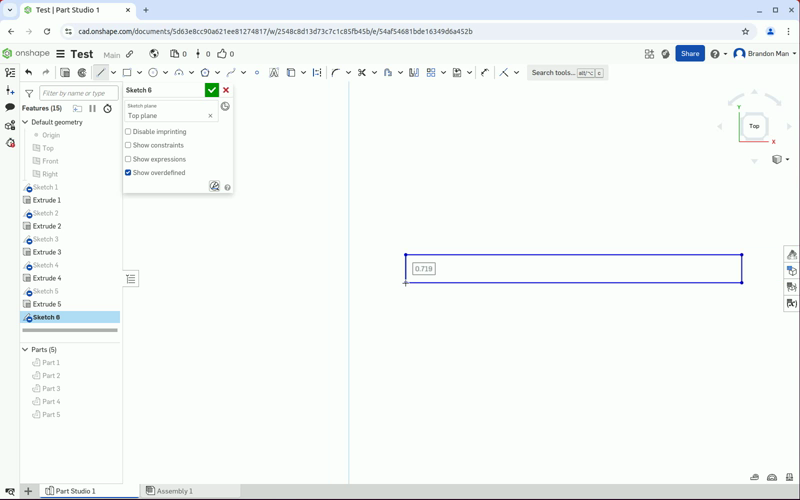
scroll(-6)
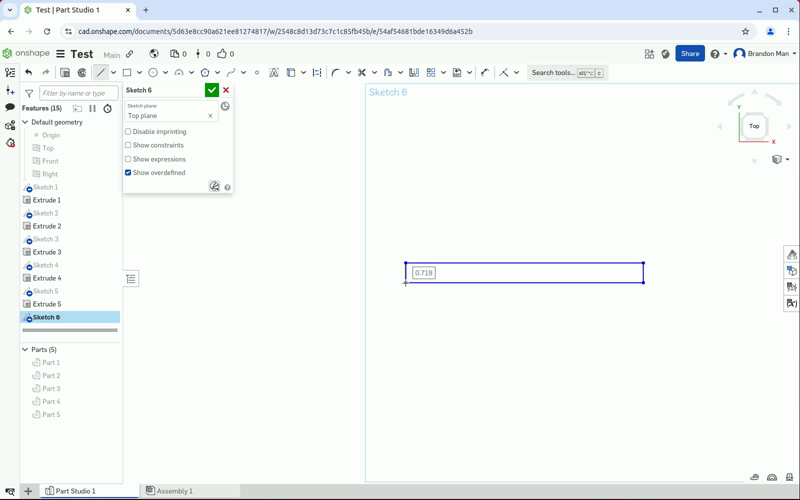
scroll(-6)
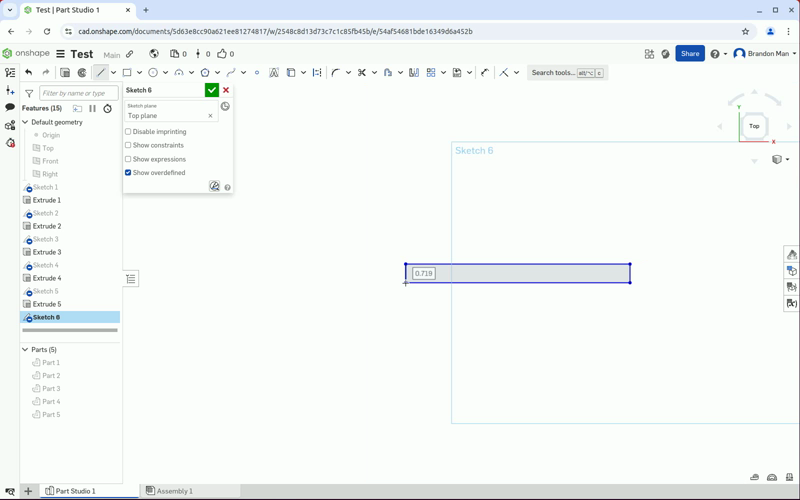
scroll(-6)
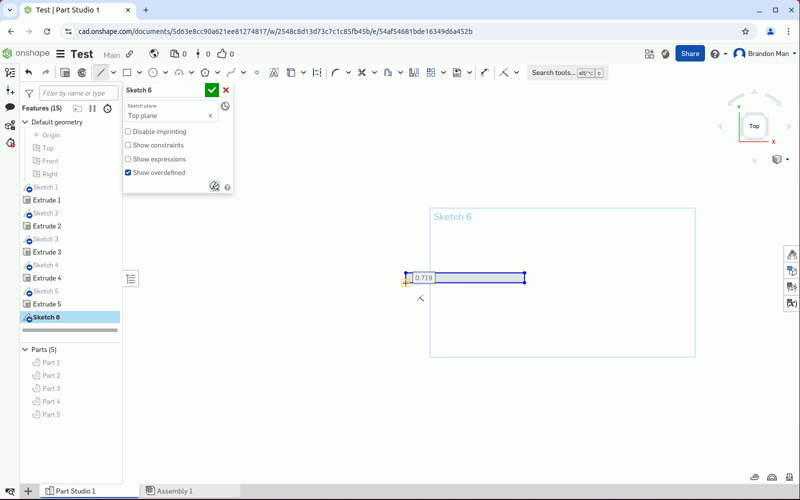
scroll(-6)
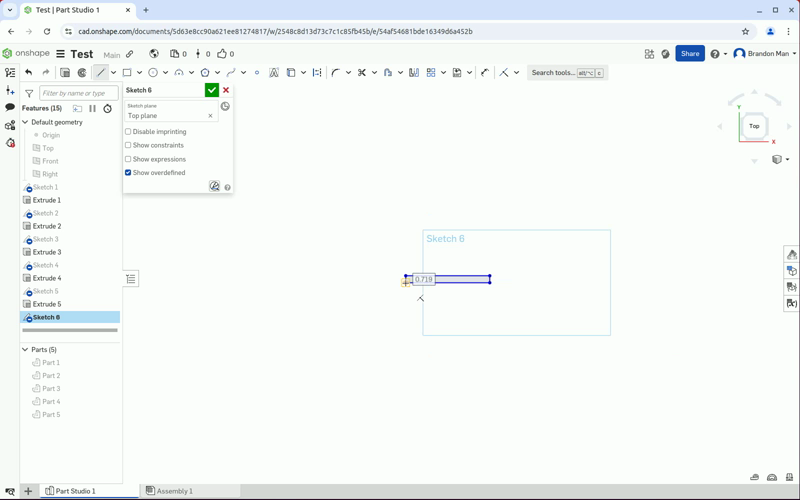
scroll(-6)
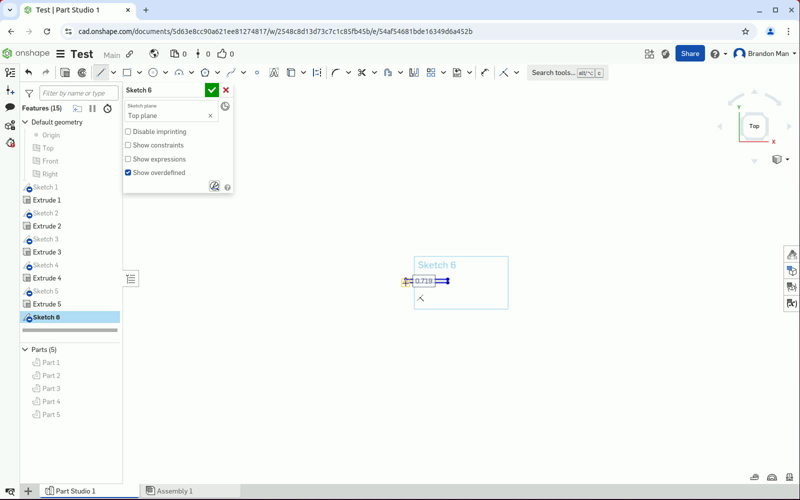
key(esc)
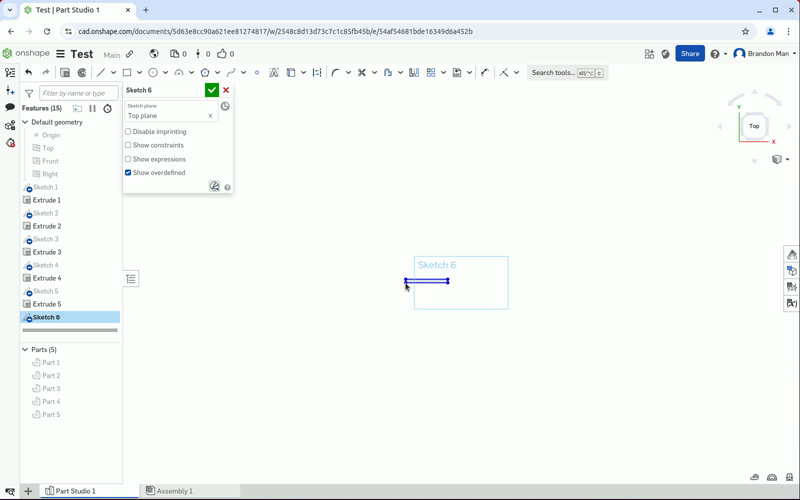
mouse_move(442, 282)
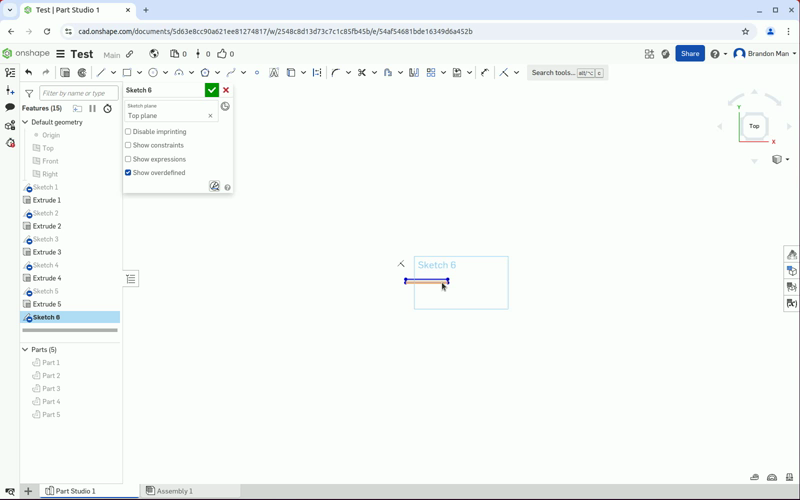
scroll(6)
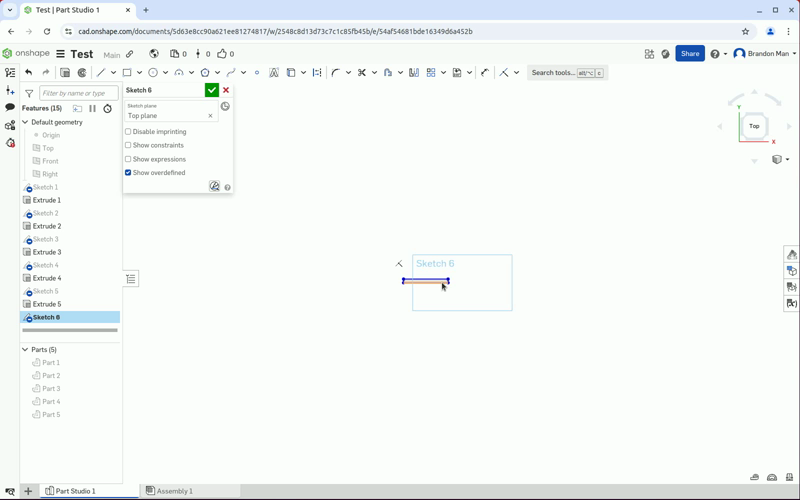
scroll(6)
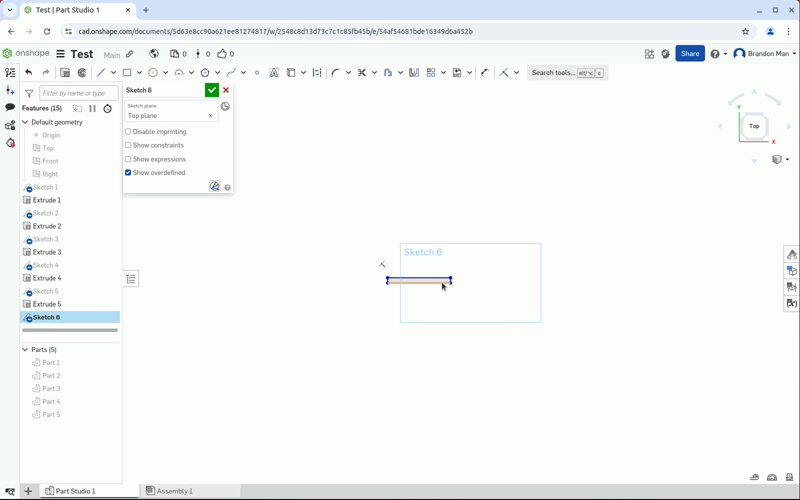
scroll(6)
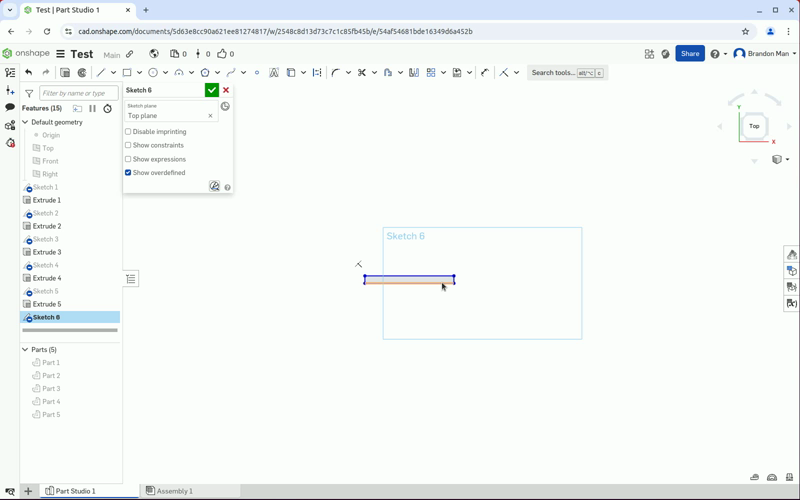
scroll(6)
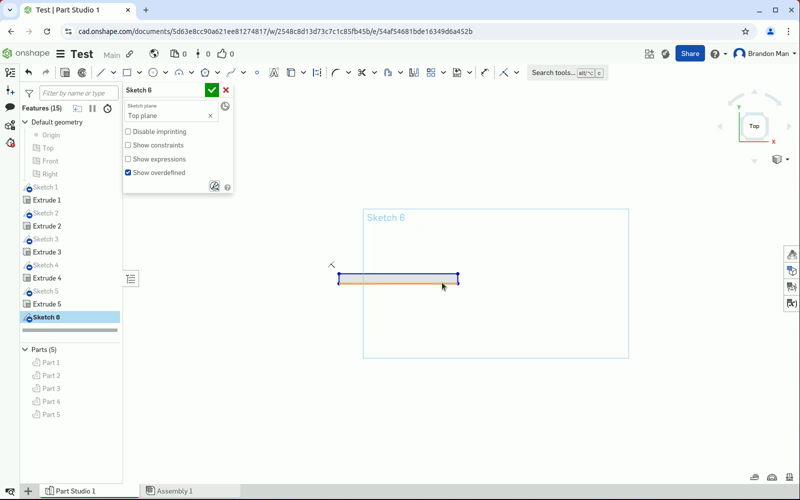
scroll(6)
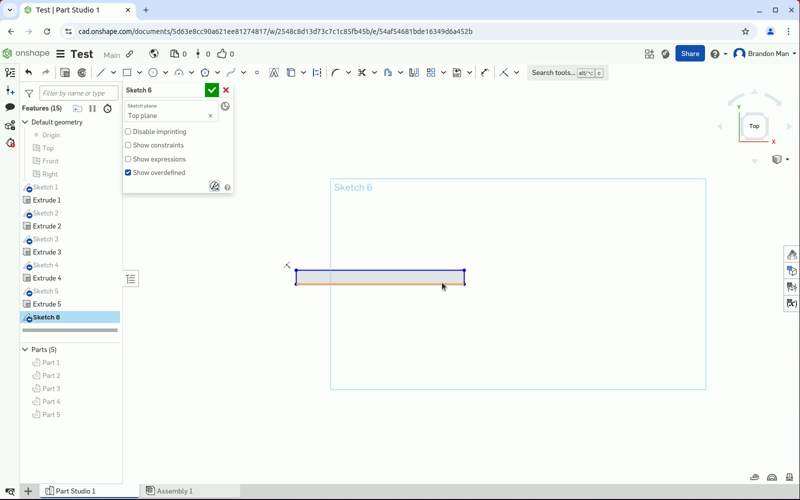
scroll(6)
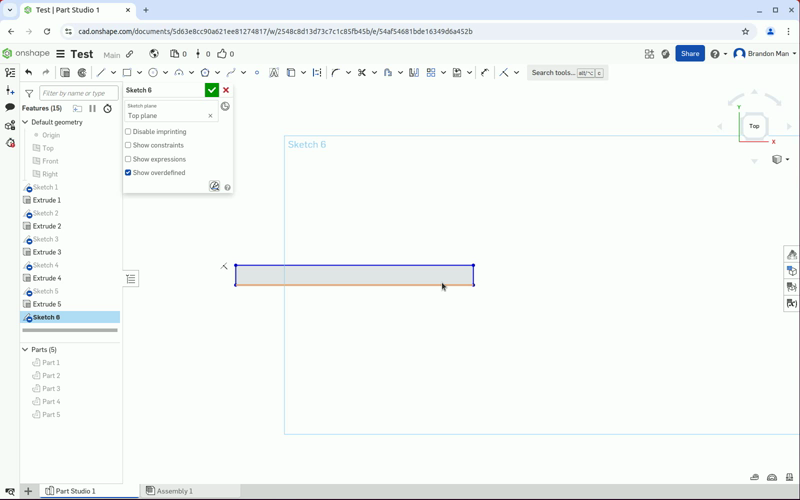
scroll(6)
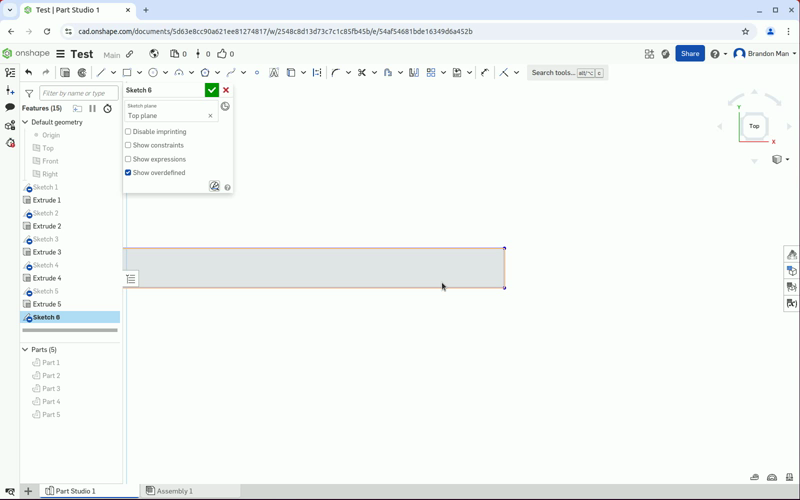
click(442, 282)
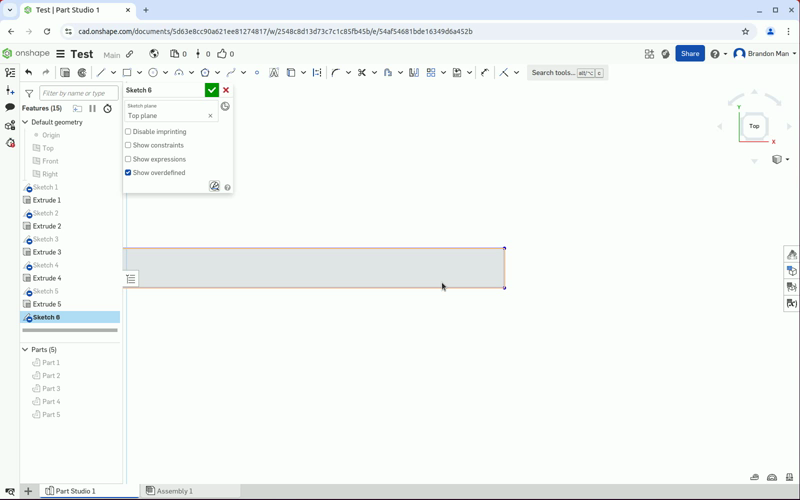
scroll(-6)
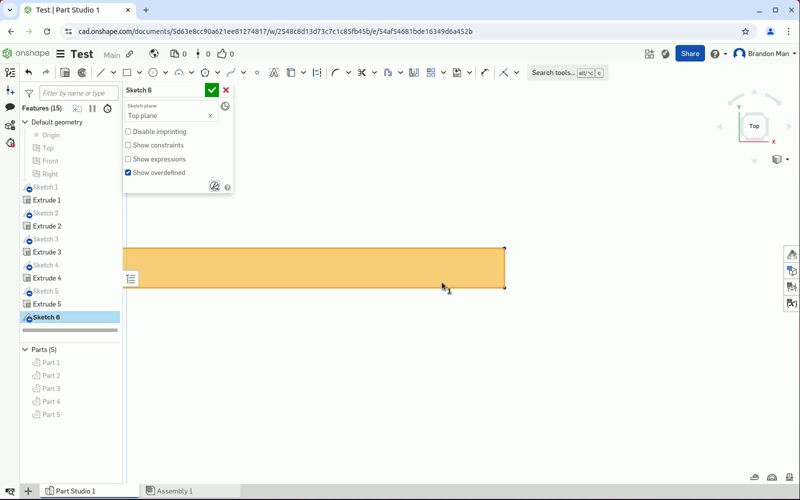
scroll(-6)
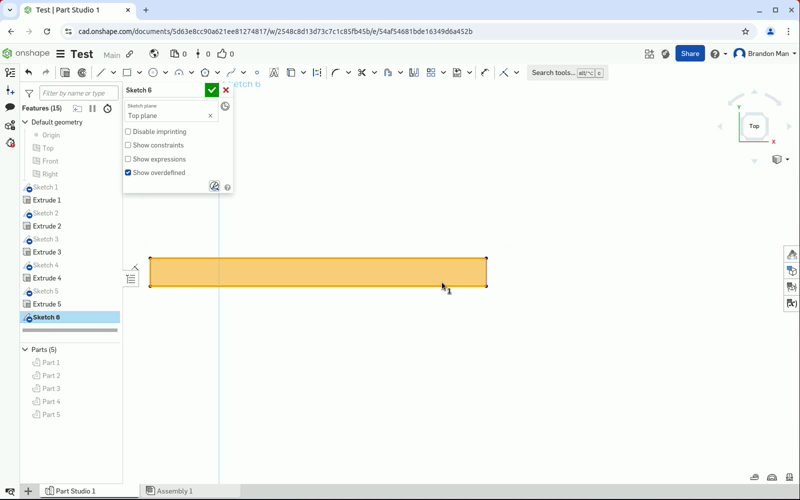
scroll(-6)
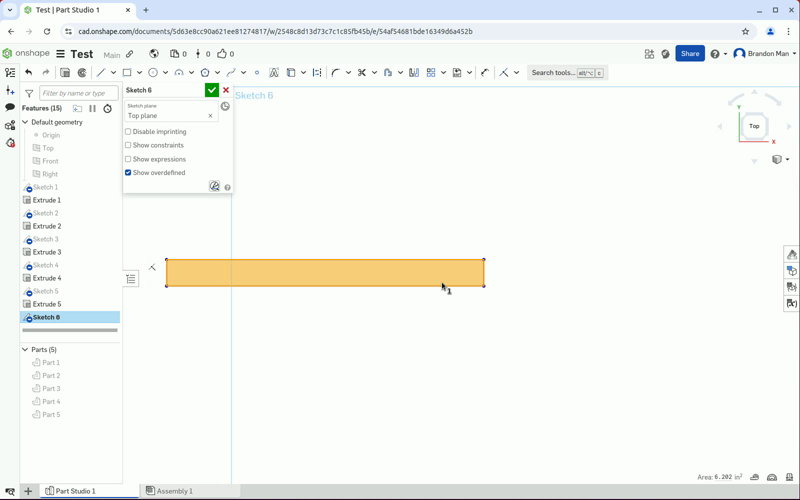
scroll(-6)
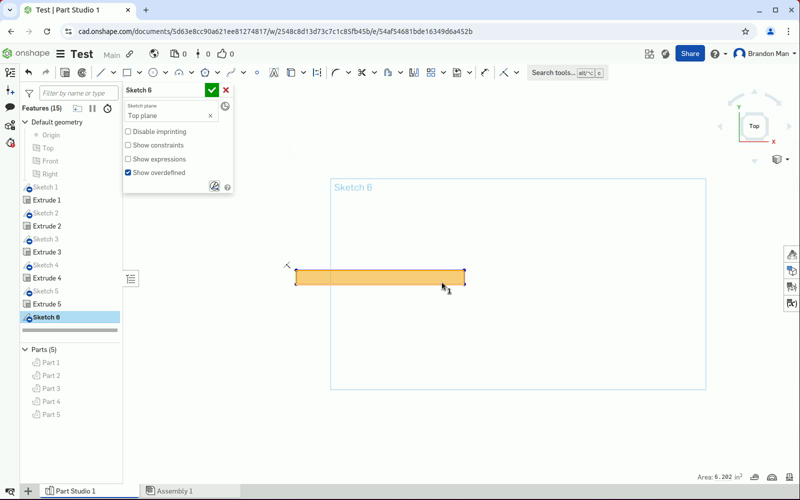
scroll(-6)
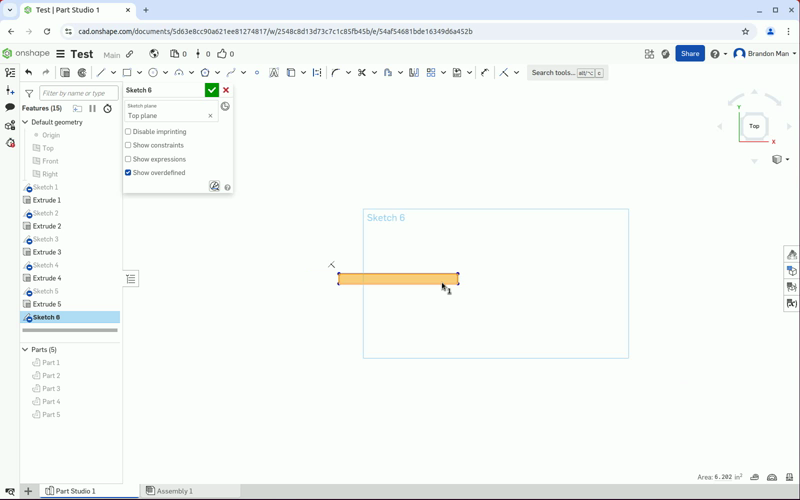
scroll(-6)
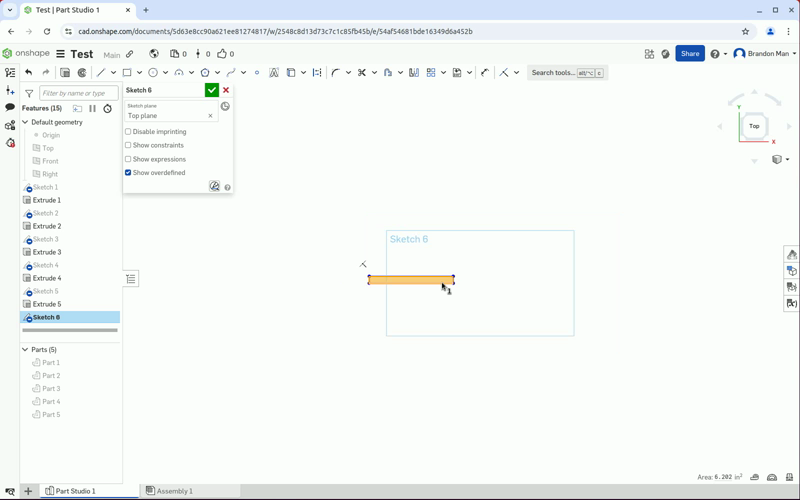
scroll(-6)
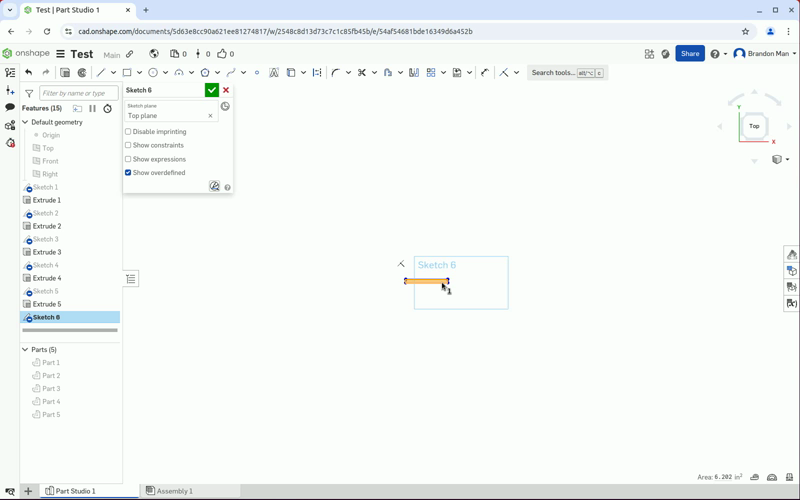
mouse_move(73, 352)
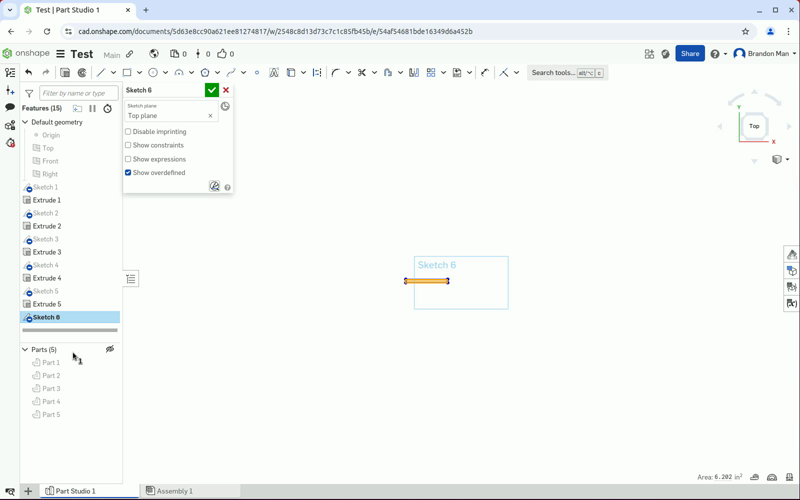
key(shift+y)
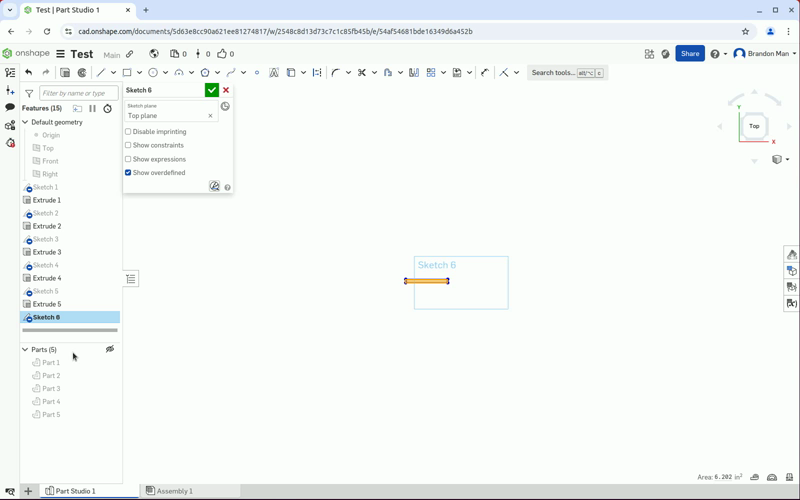
key(shift+e)
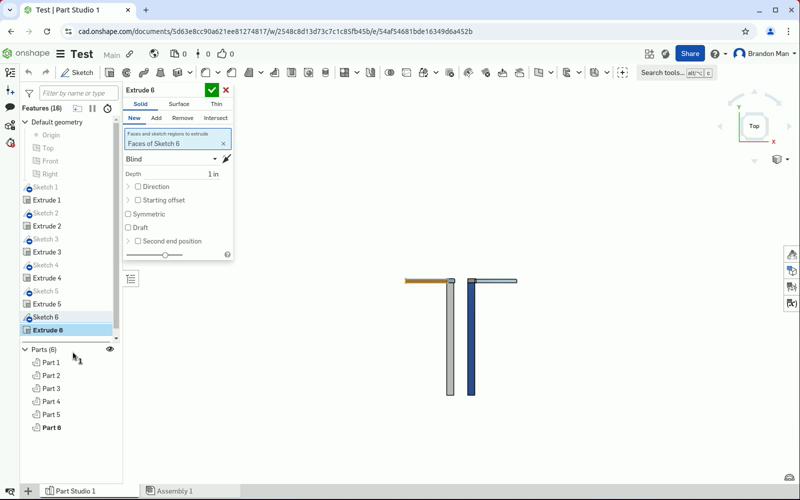
mouse_move(143, 106)
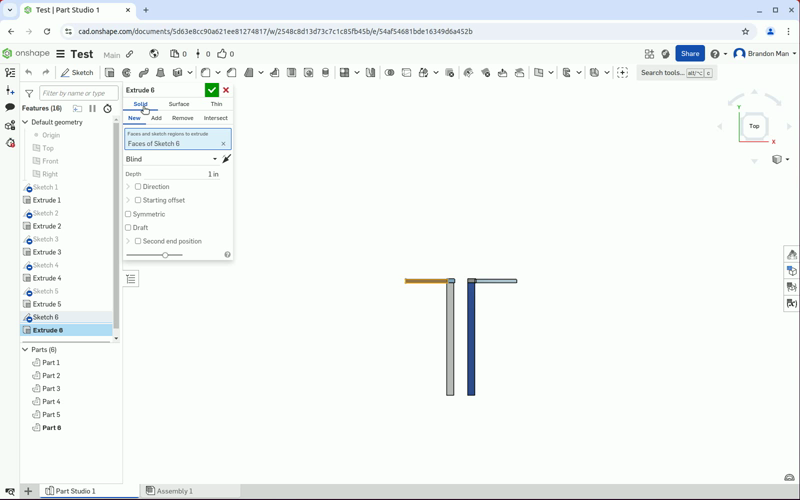
click(143, 106)
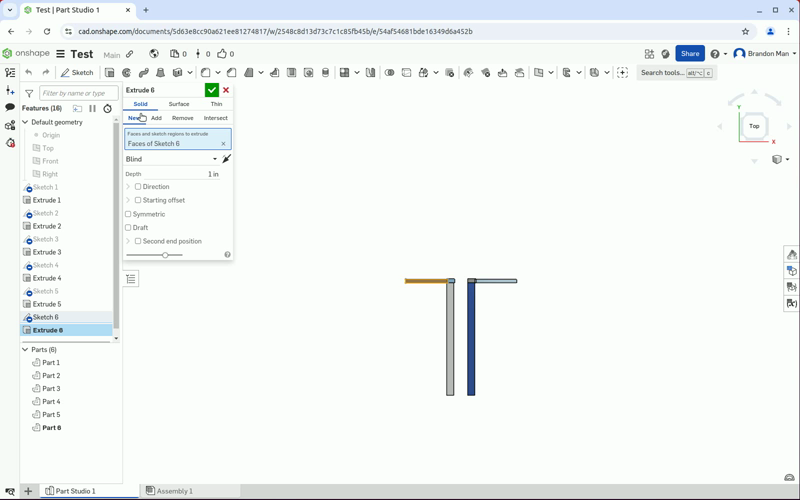
mouse_move(137, 120)
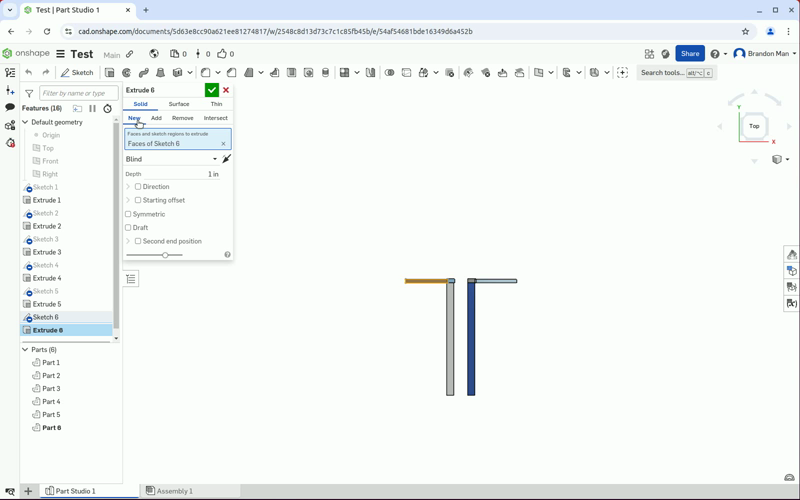
click(137, 120)
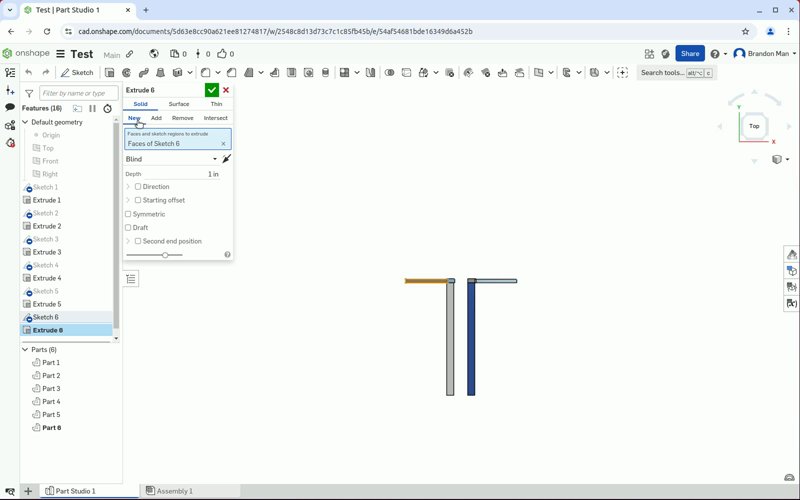
key(tab, 4)
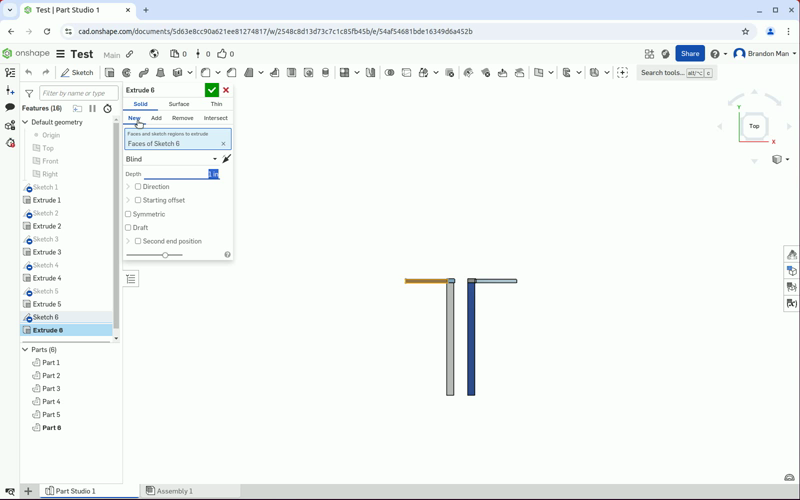
text(0.241)
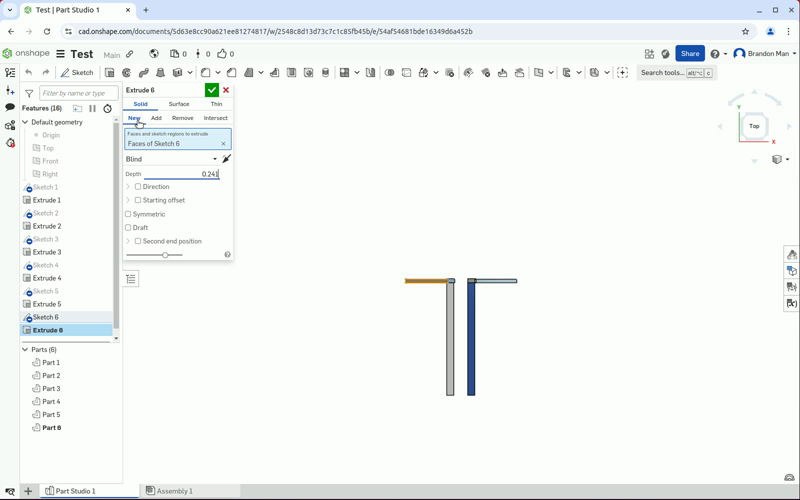
key(enter)
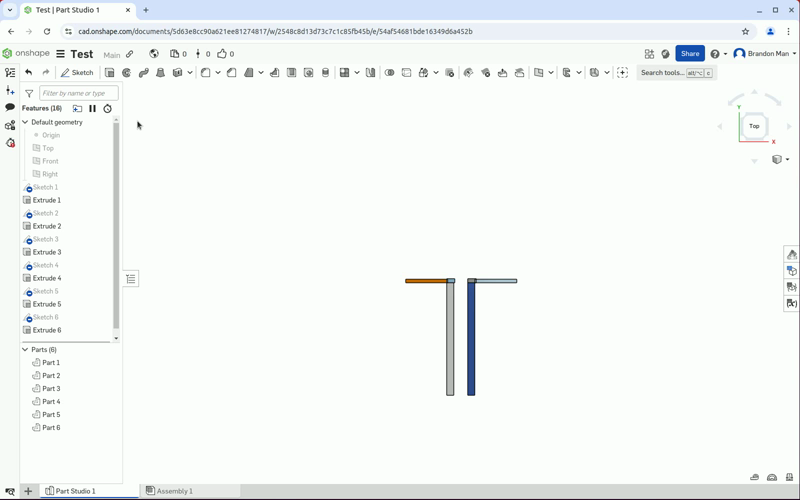
key(shift+h)
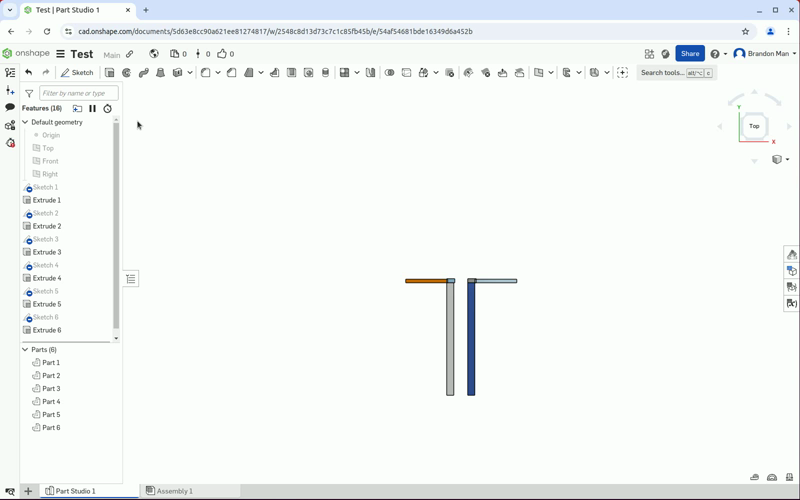
key(shift+h)
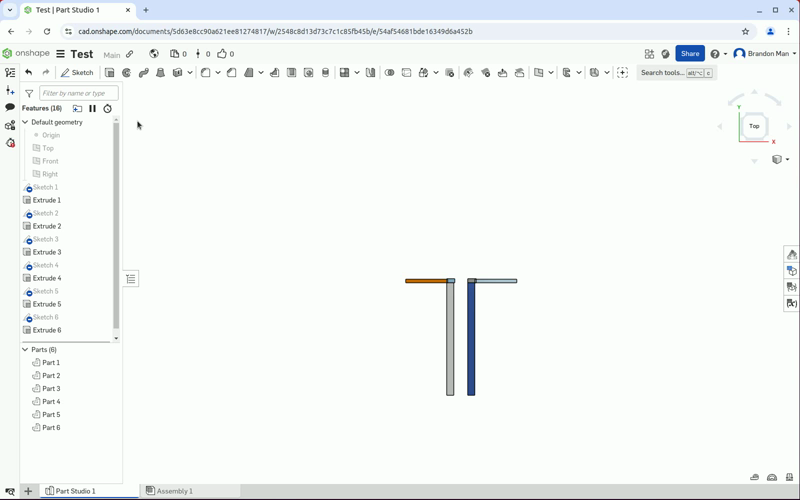
mouse_move(69, 189)
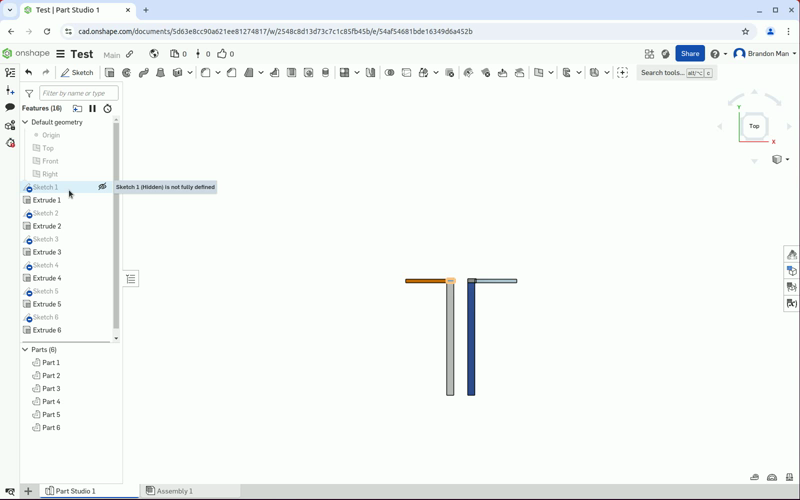
click(69, 189)
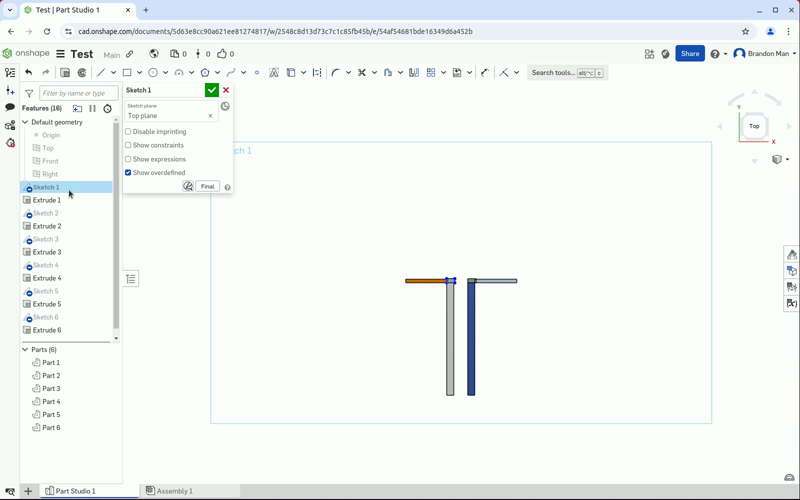
mouse_move(229, 92)
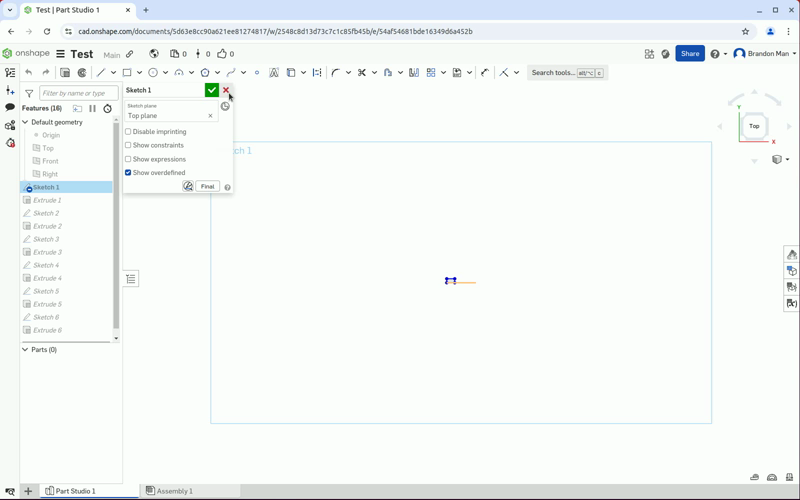
click(229, 92)
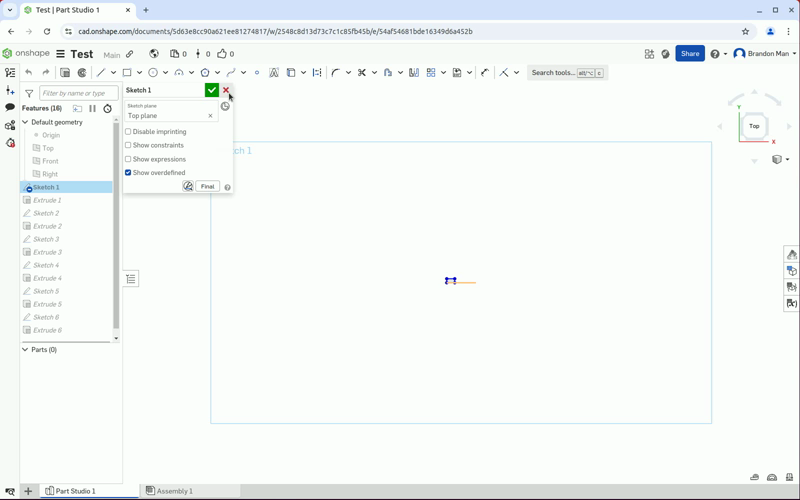
key(shift+s)
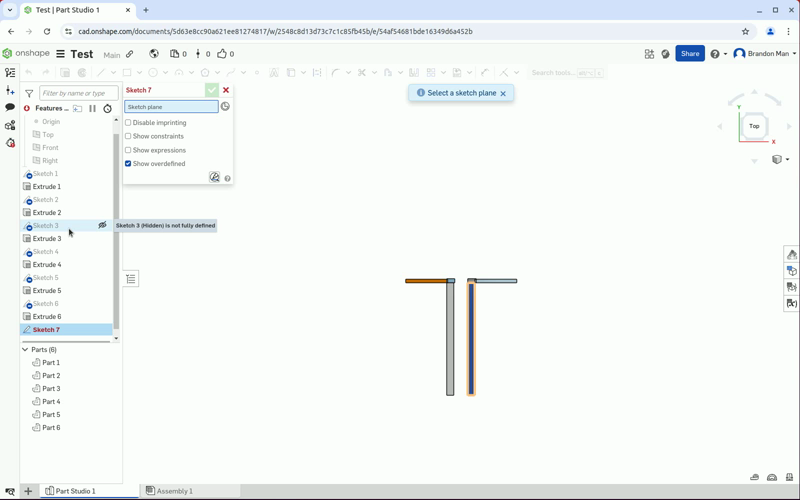
scroll(3)
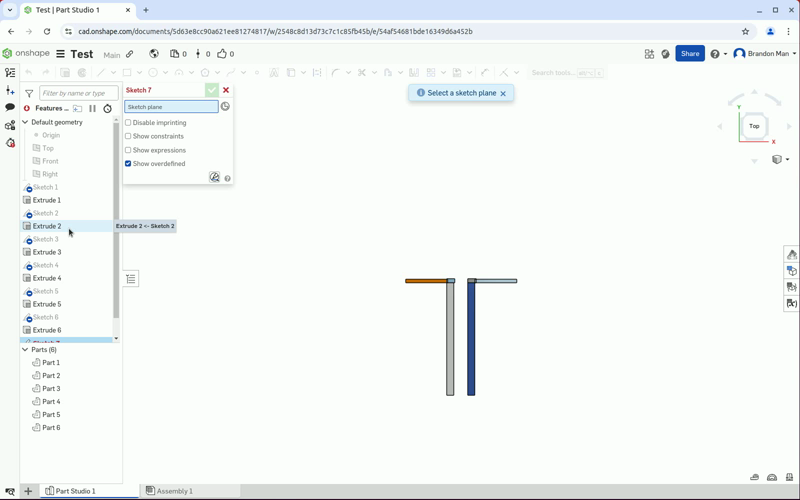
mouse_move(69, 150)
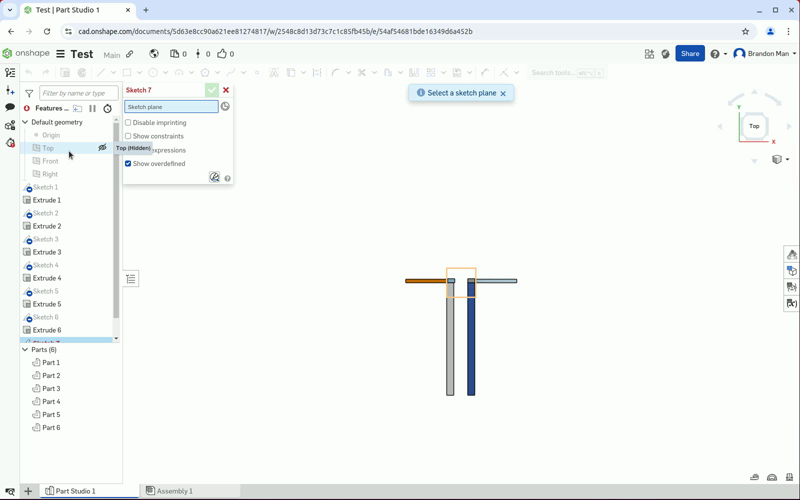
click(69, 150)
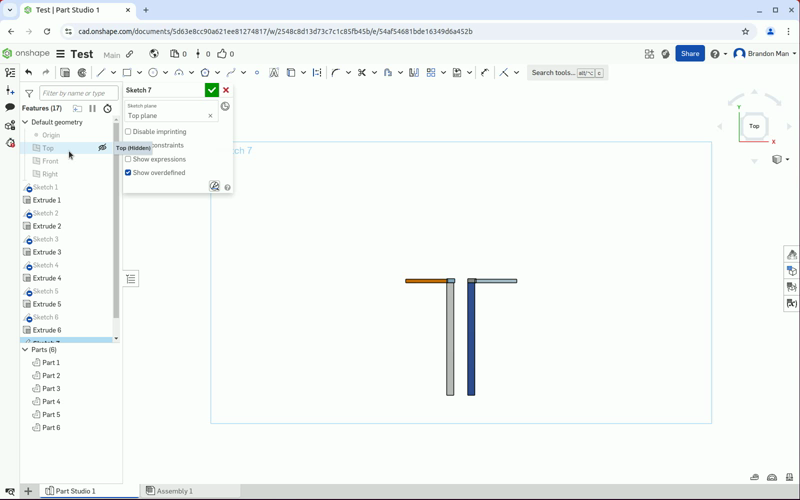
mouse_move(73, 352)
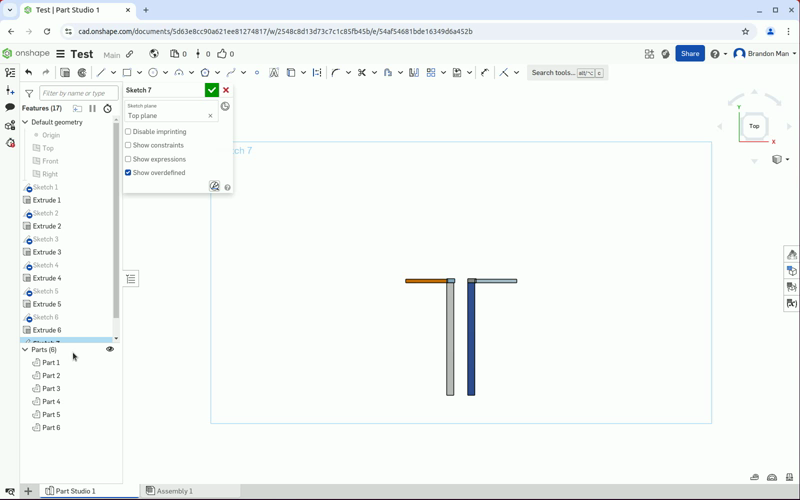
key(y)
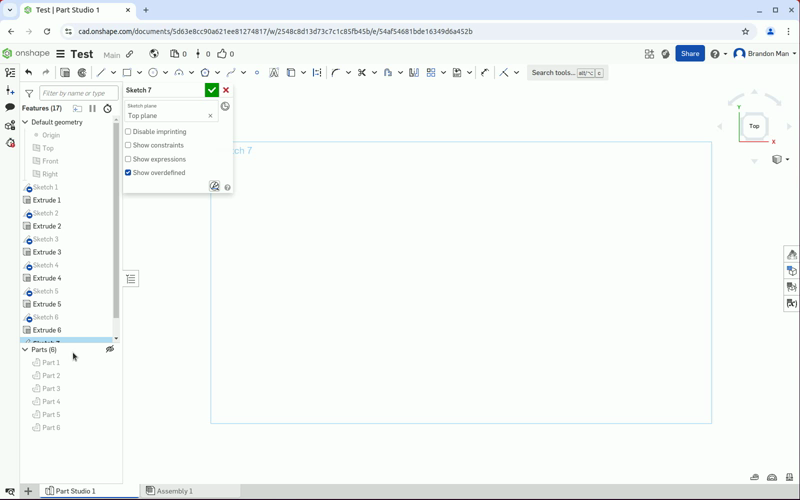
key(l)
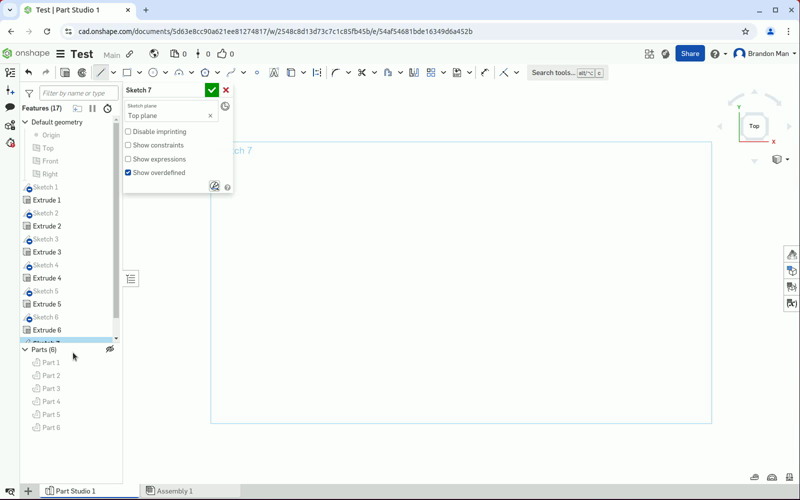
key_down(shift)
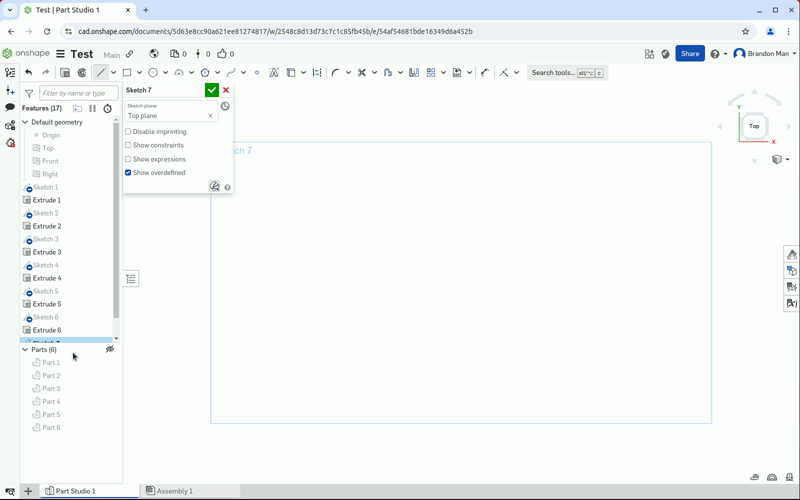
mouse_move(453, 282)
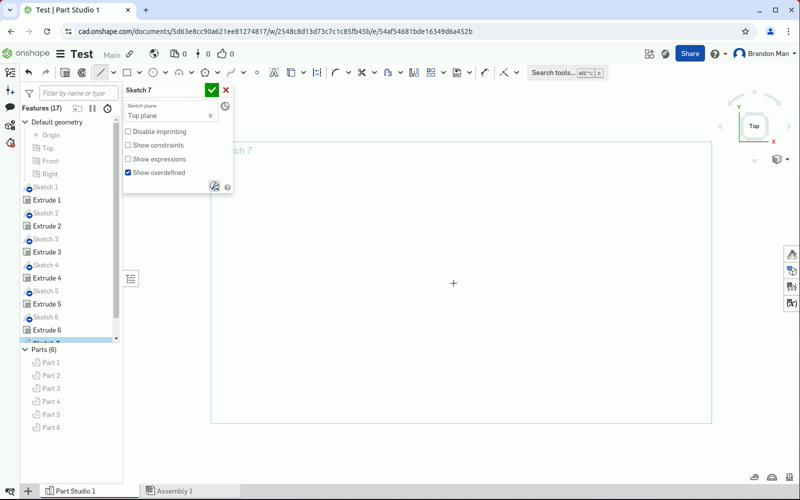
click(453, 282)
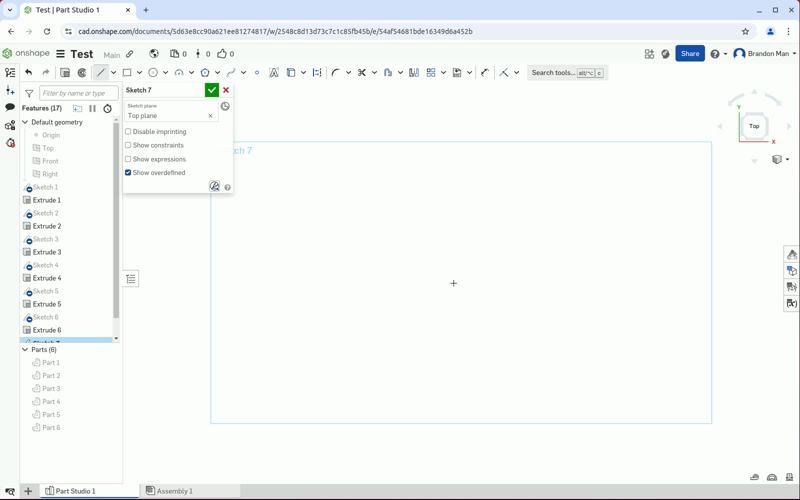
key_up(shift)
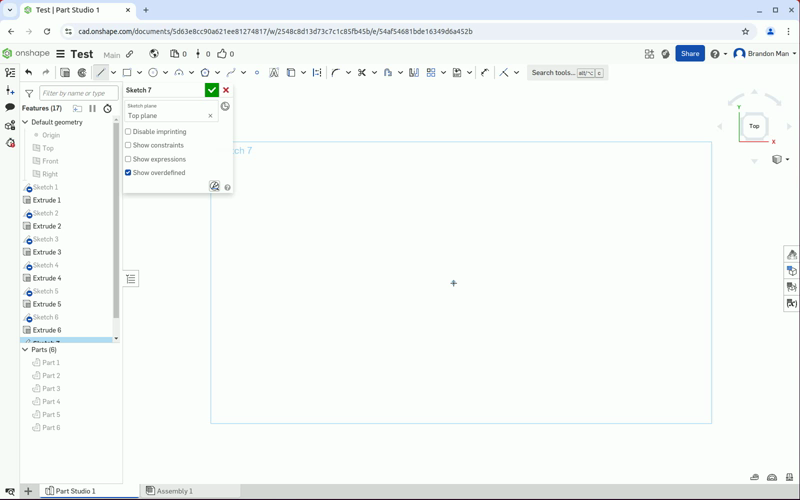
key_down(shift)
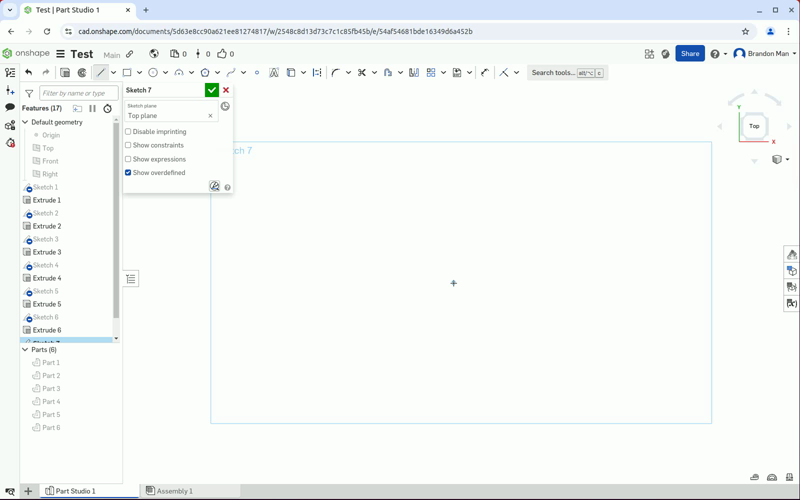
mouse_move(483, 282)
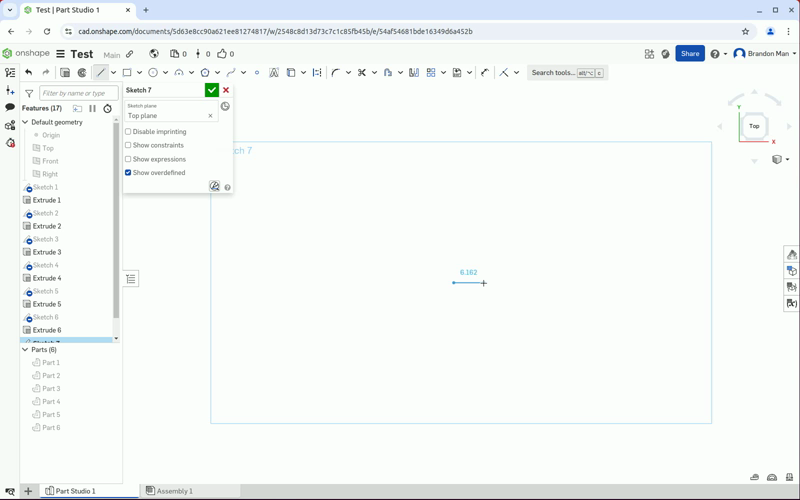
mouse_move(461, 282)
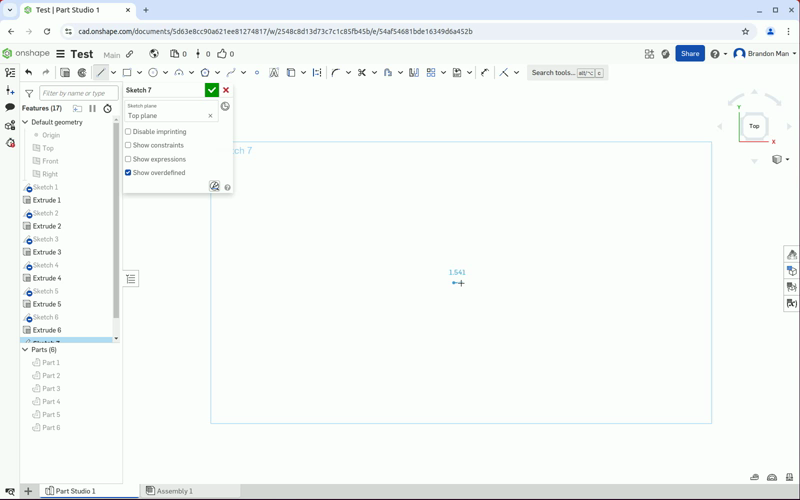
click(461, 282)
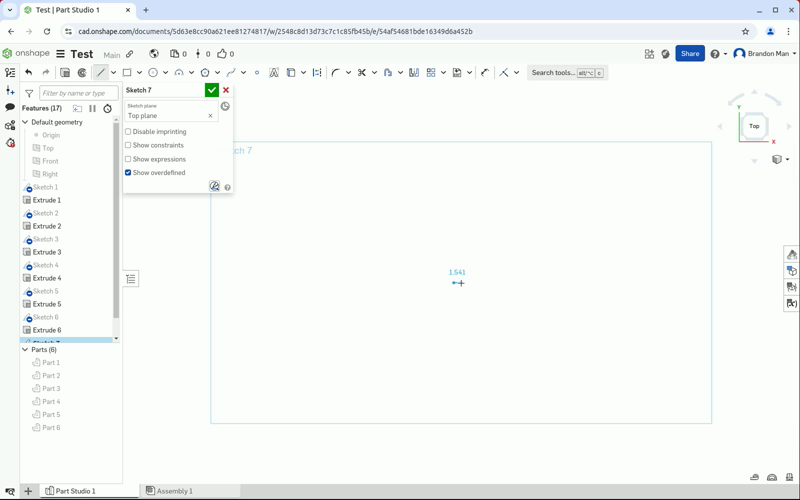
key_up(shift)
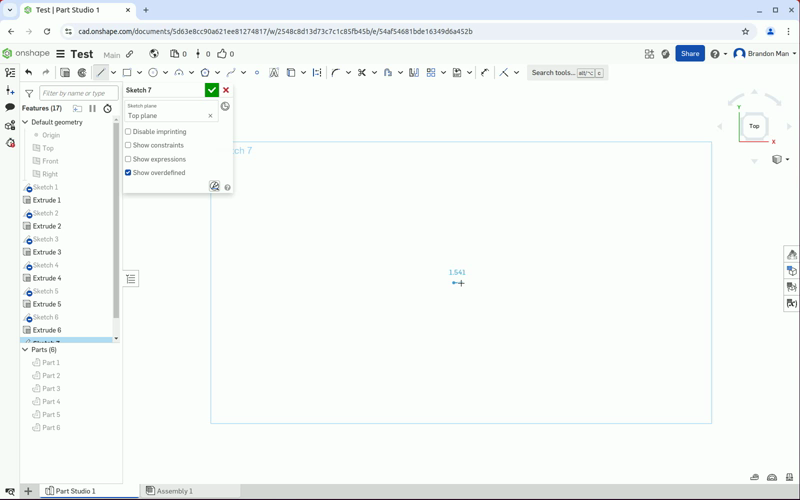
key_down(shift)
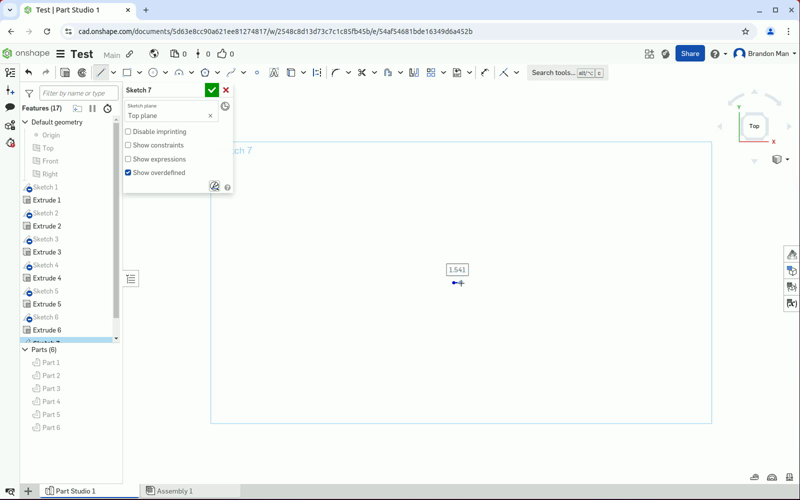
mouse_move(491, 282)
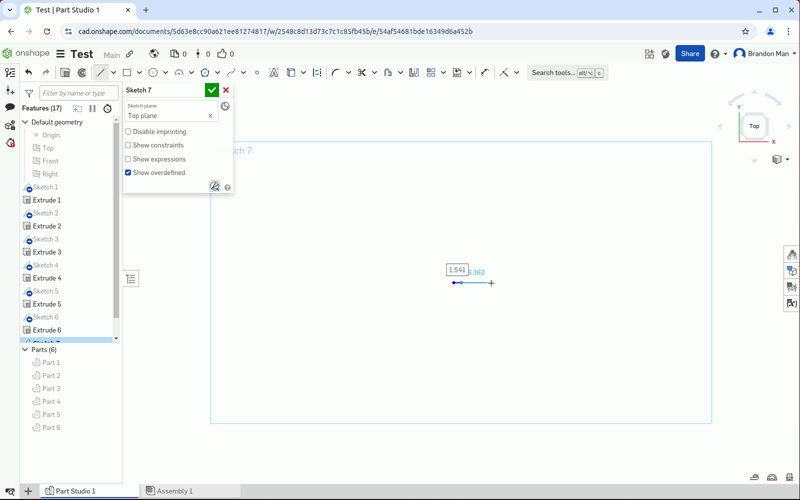
mouse_move(468, 282)
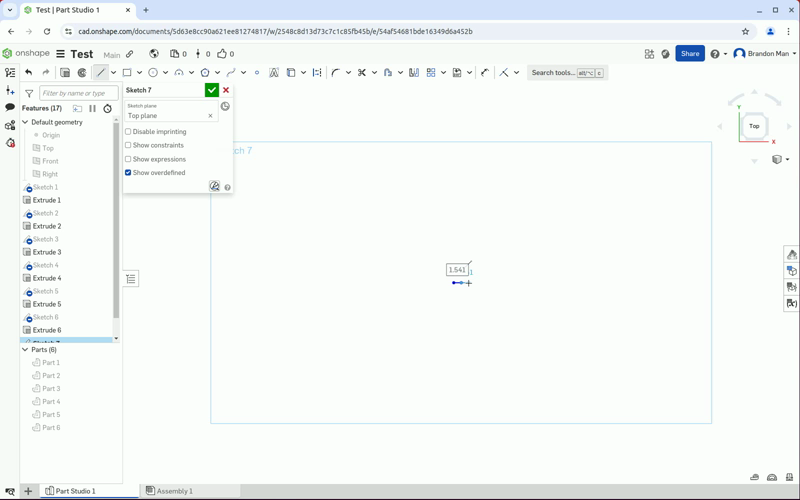
click(468, 282)
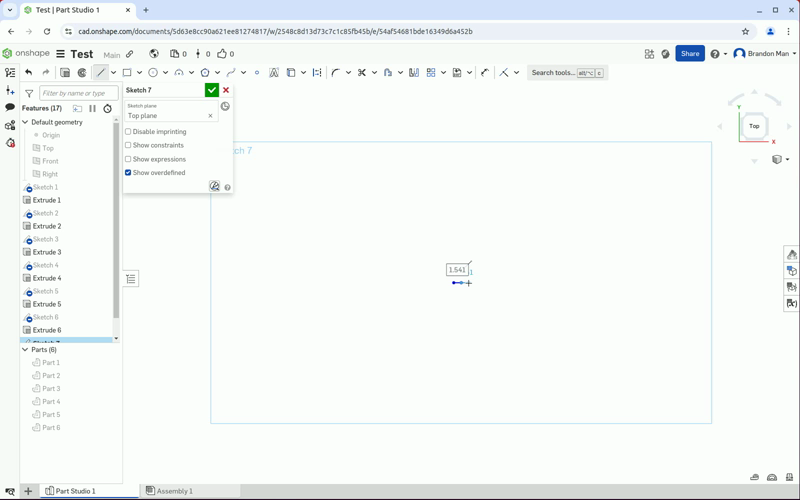
key_up(shift)
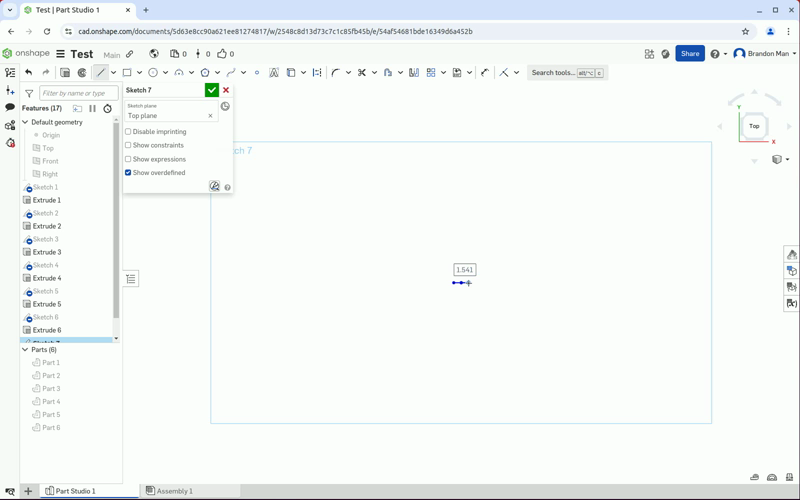
key_down(shift)
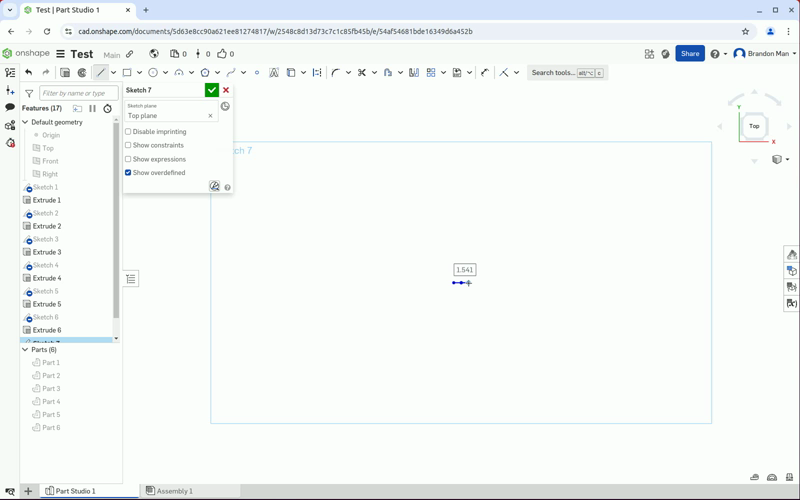
mouse_move(498, 282)
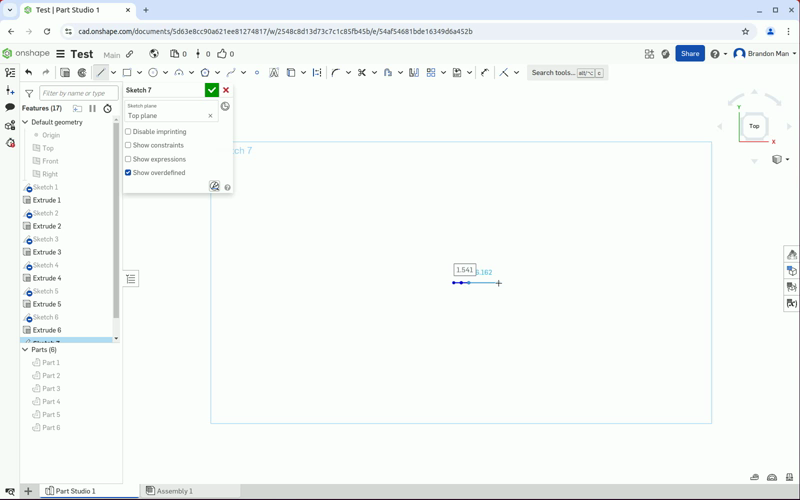
mouse_move(468, 279)
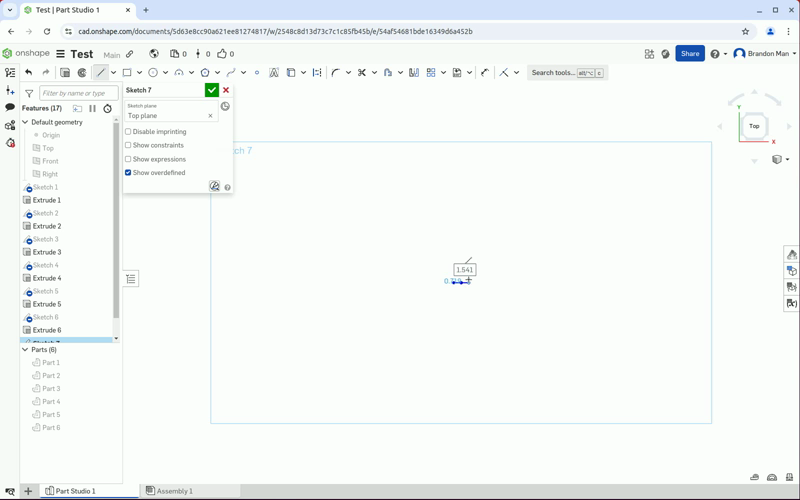
scroll(6)
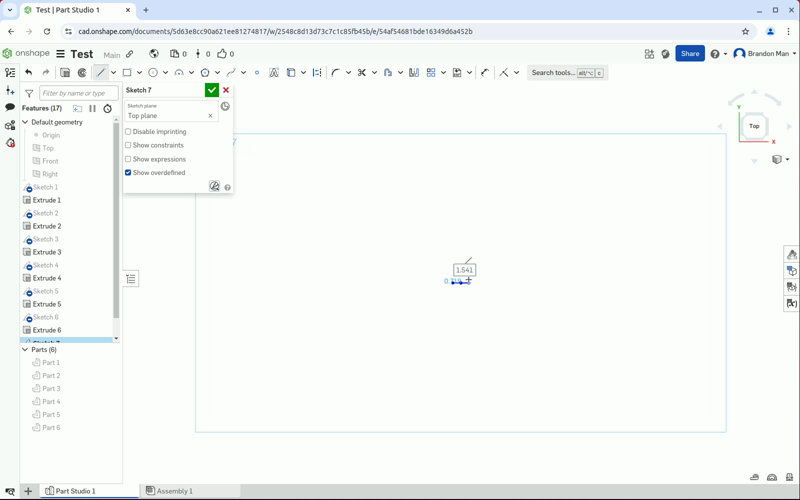
scroll(6)
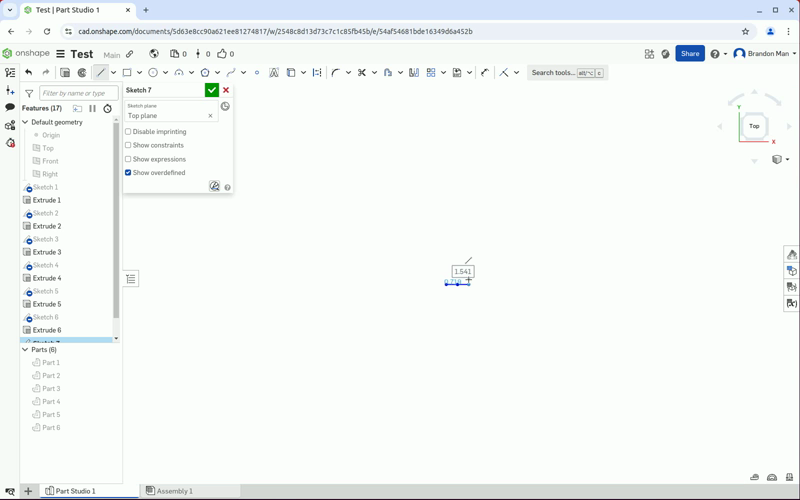
scroll(6)
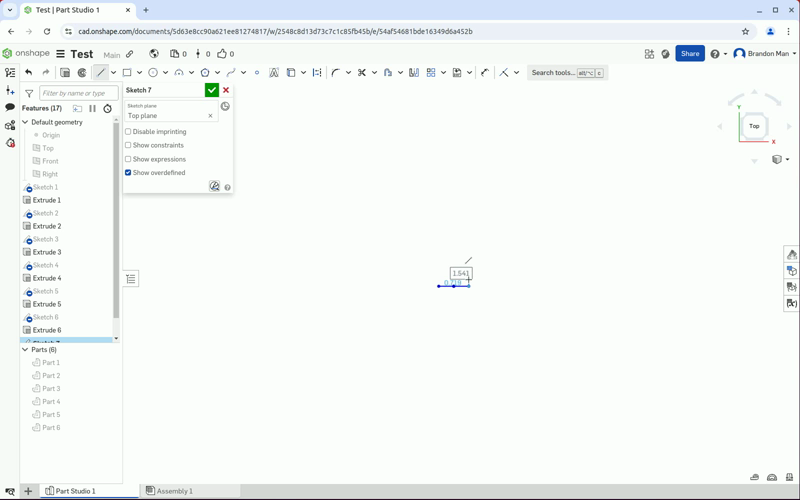
scroll(6)
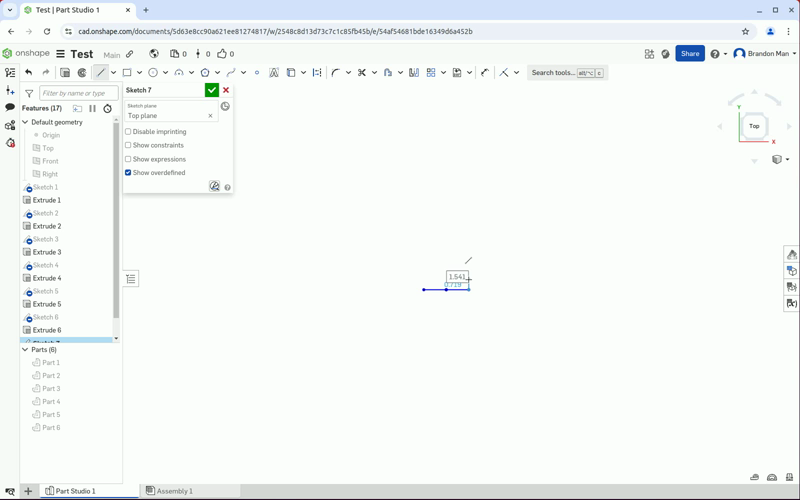
scroll(6)
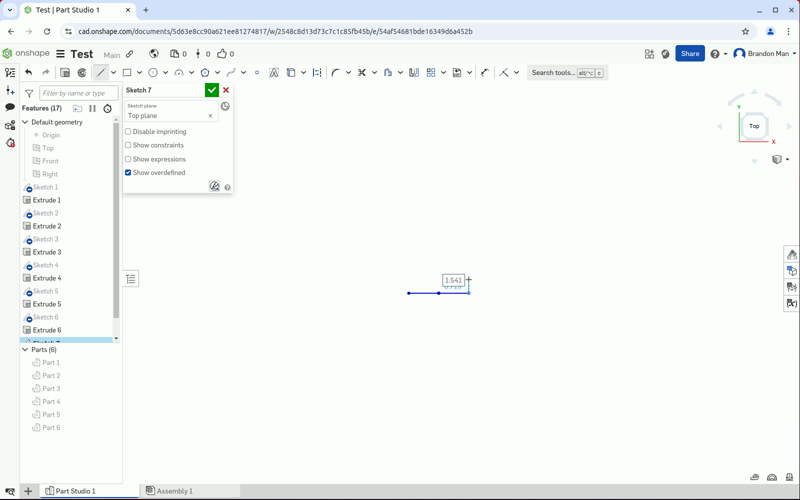
scroll(6)
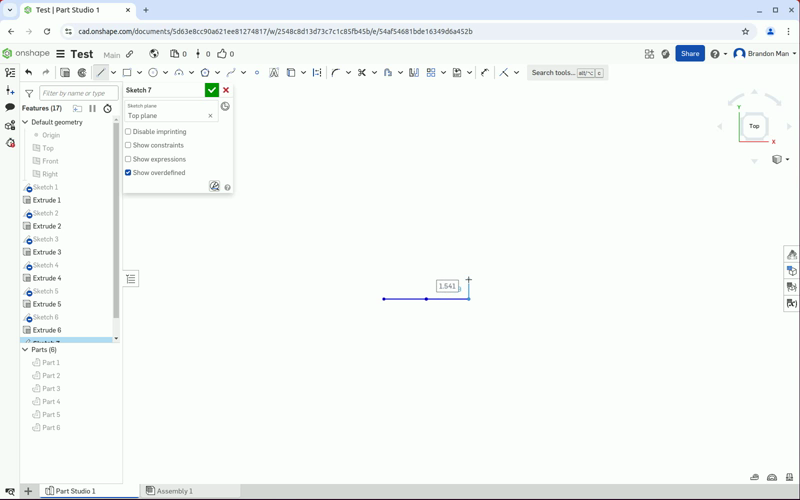
scroll(6)
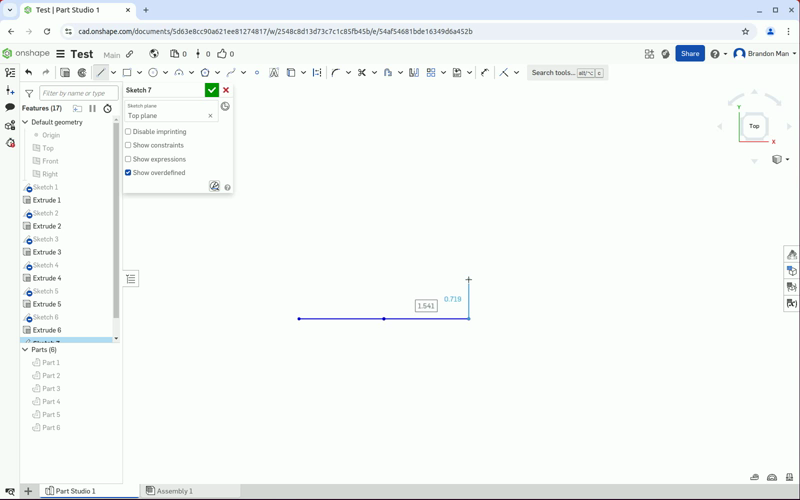
click(468, 279)
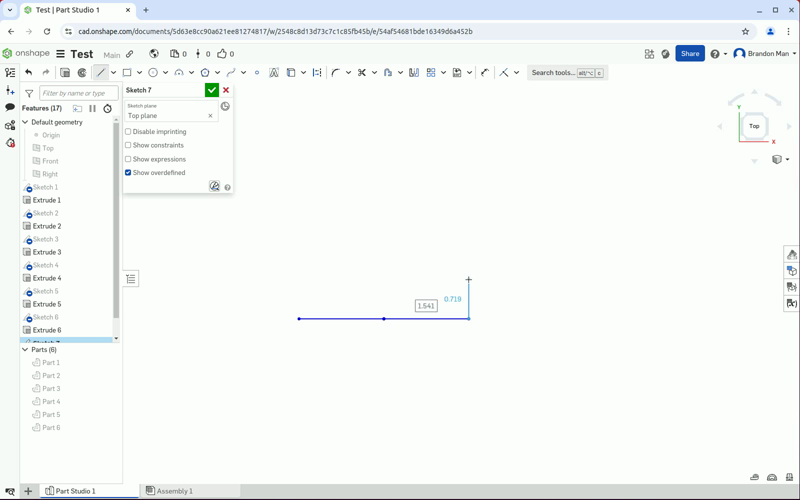
scroll(-6)
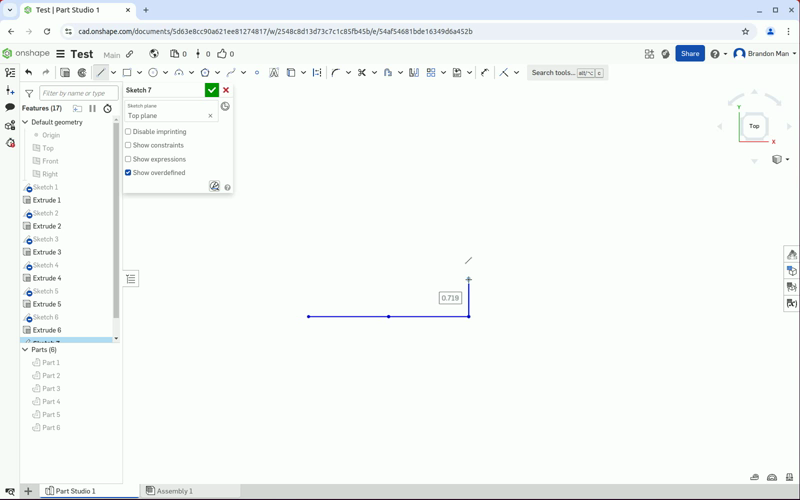
scroll(-6)
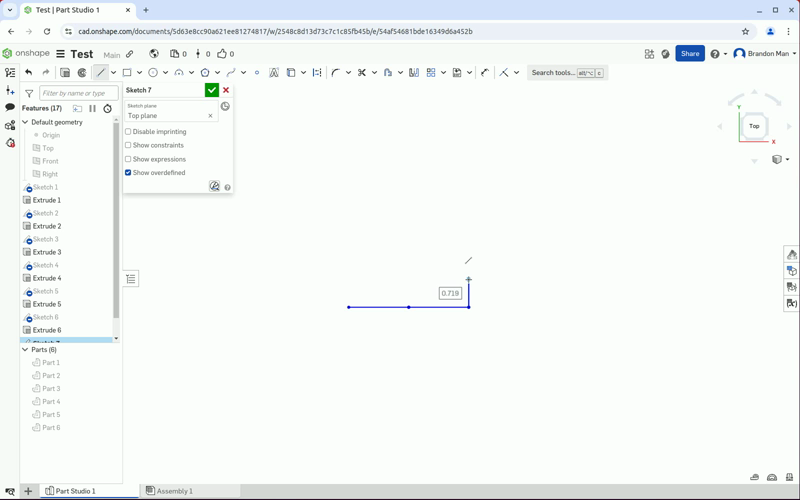
scroll(-6)
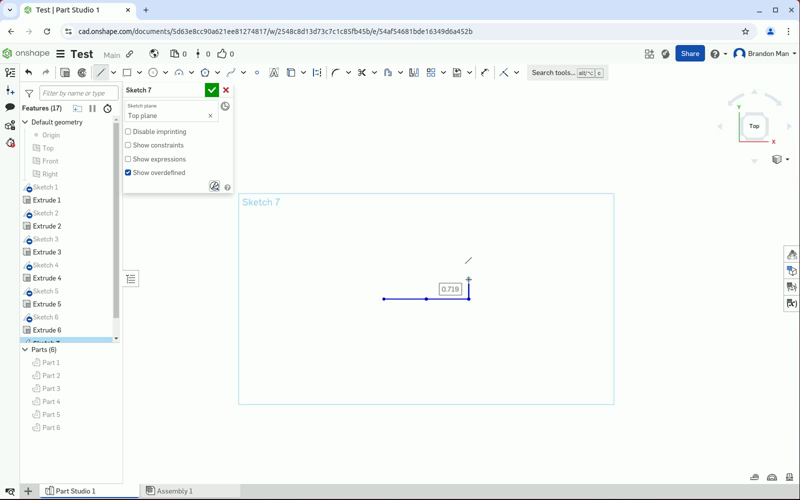
scroll(-6)
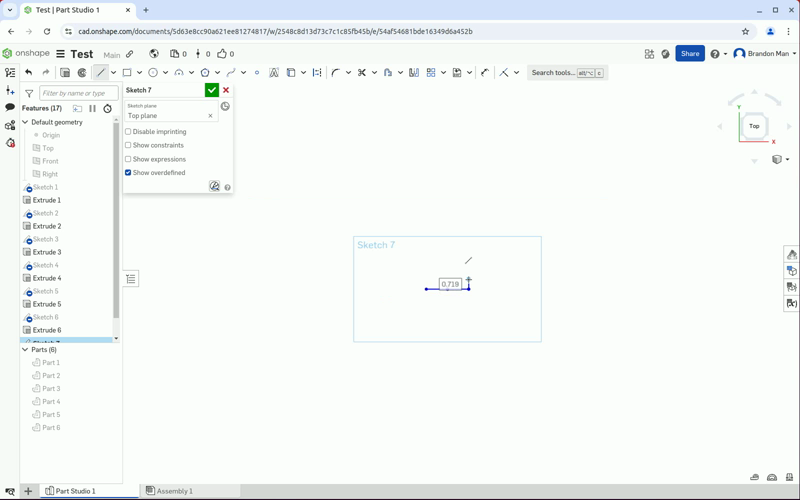
scroll(-6)
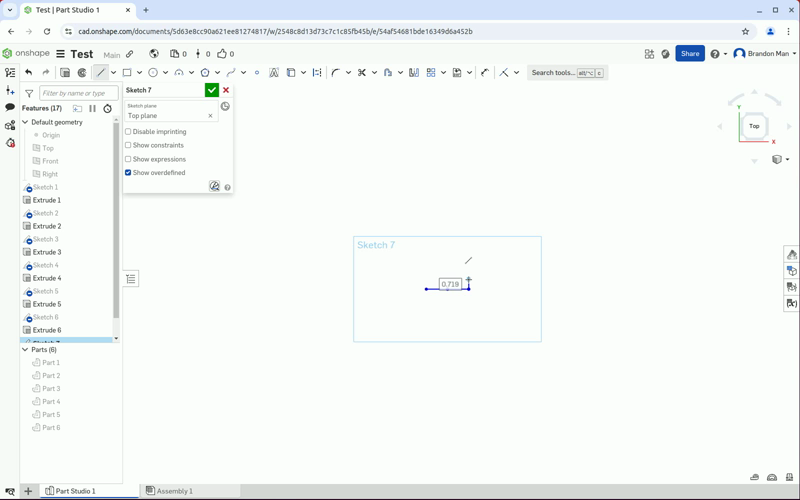
scroll(-6)
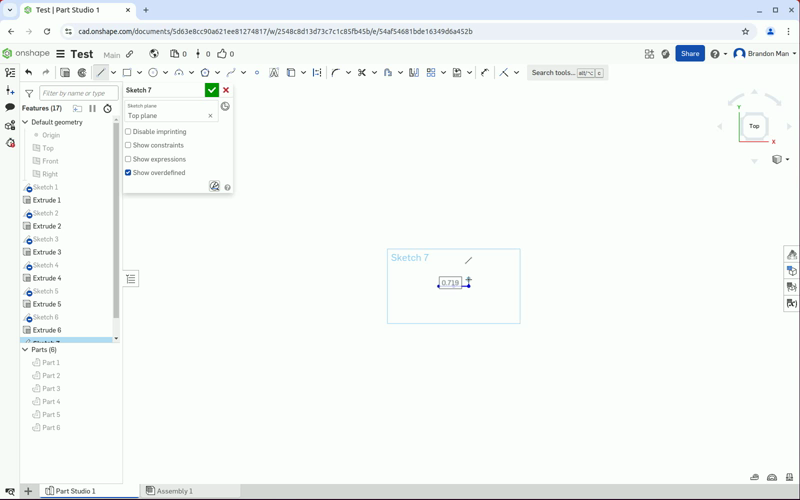
scroll(-6)
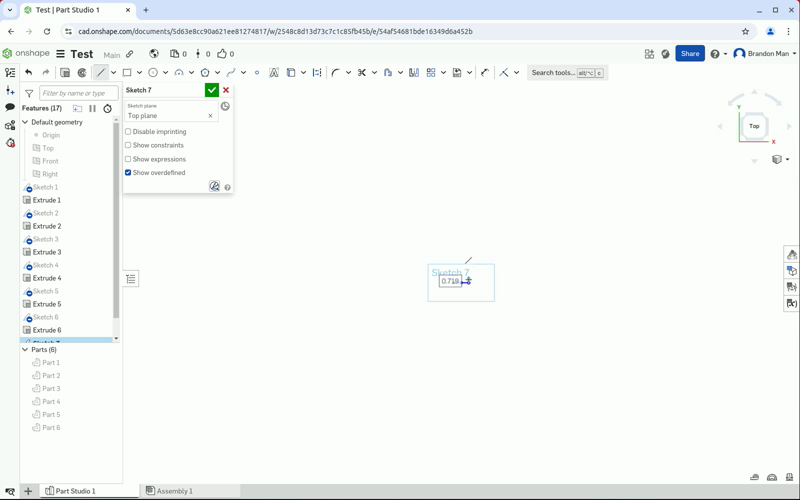
key_up(shift)
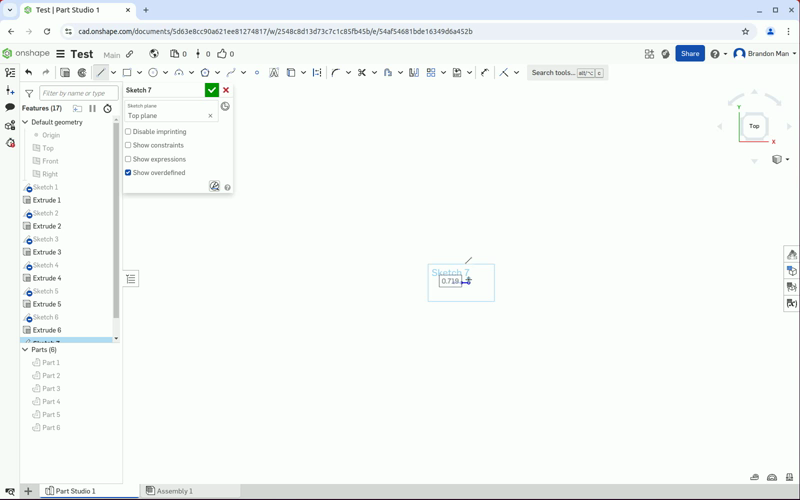
key_down(shift)
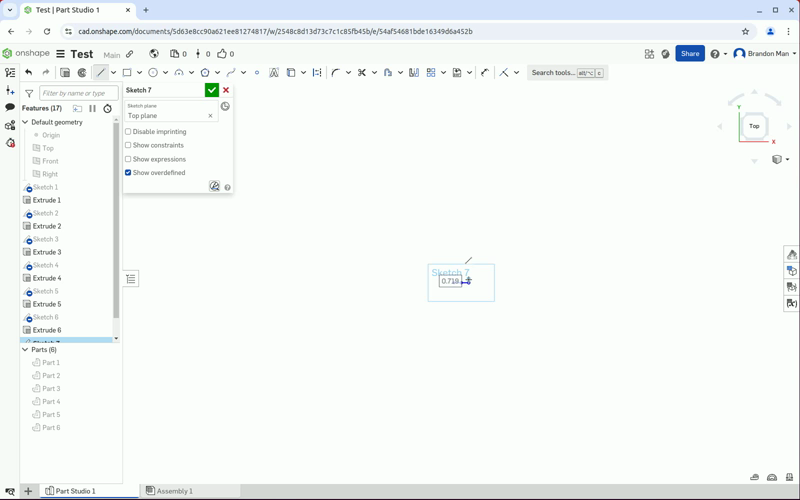
mouse_move(498, 279)
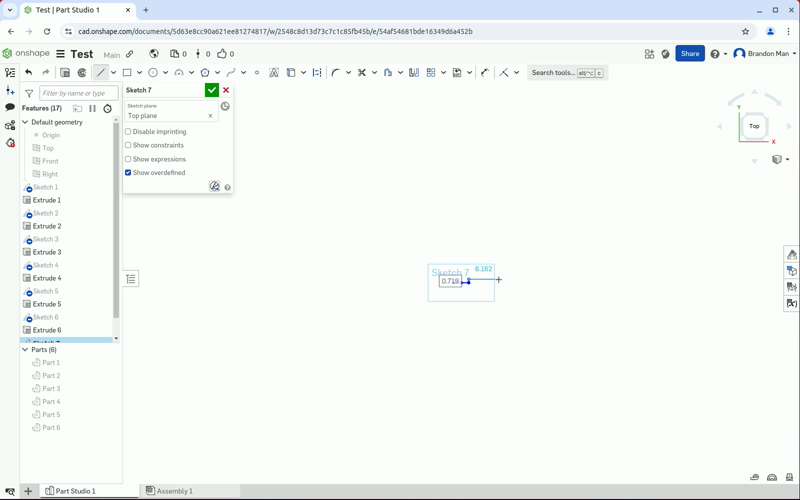
mouse_move(453, 279)
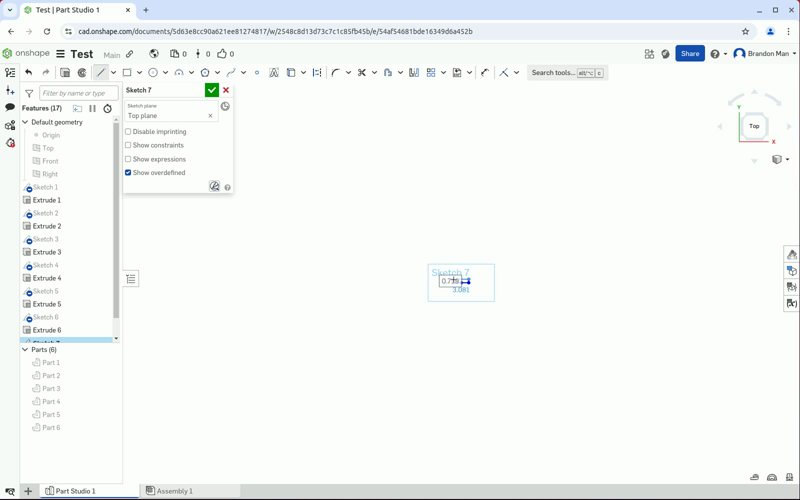
scroll(6)
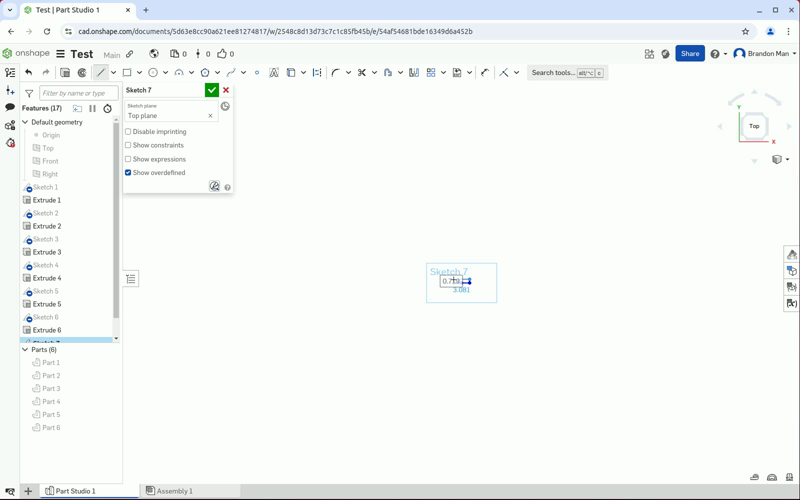
scroll(6)
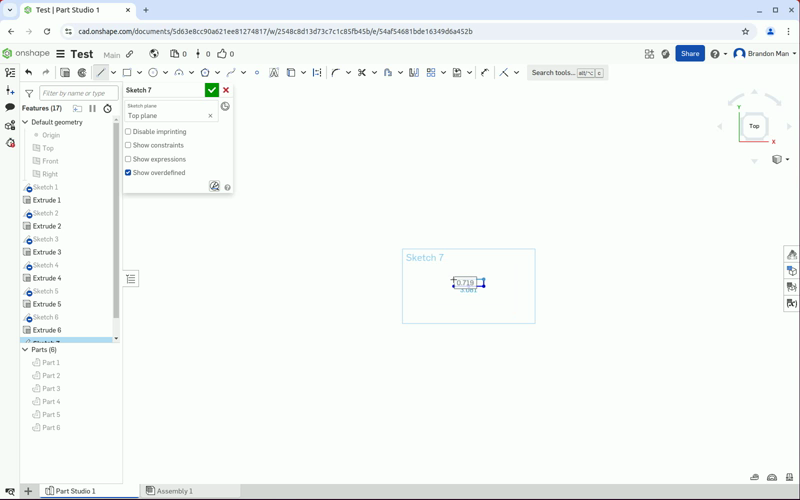
scroll(6)
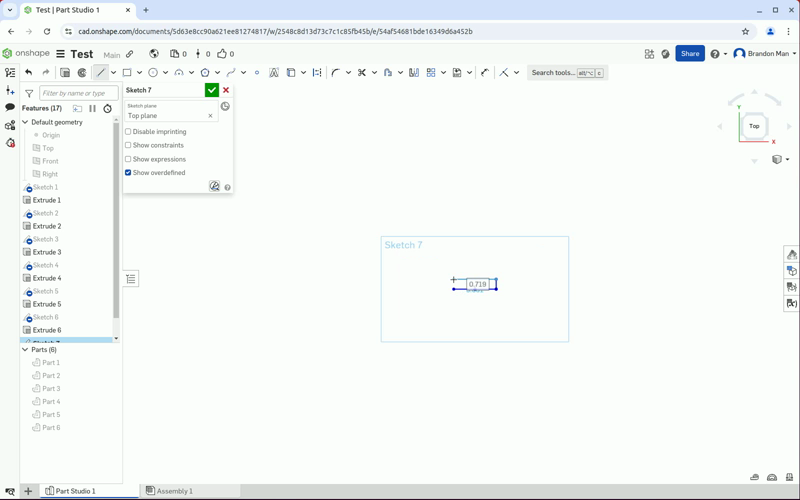
scroll(6)
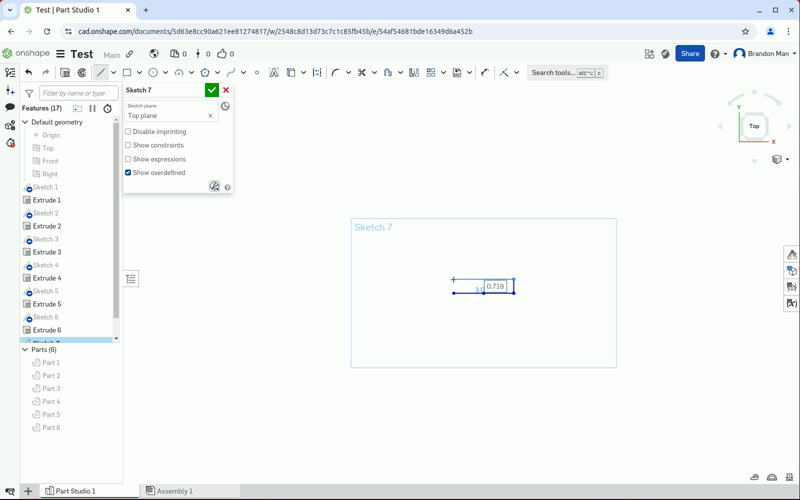
scroll(6)
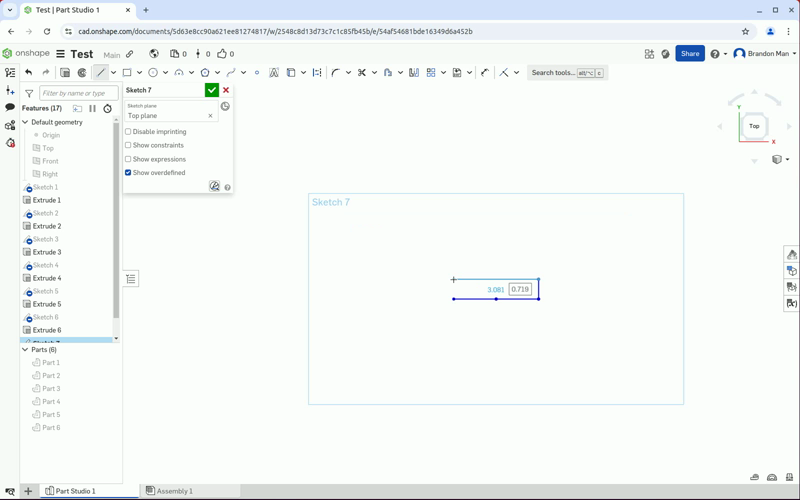
scroll(6)
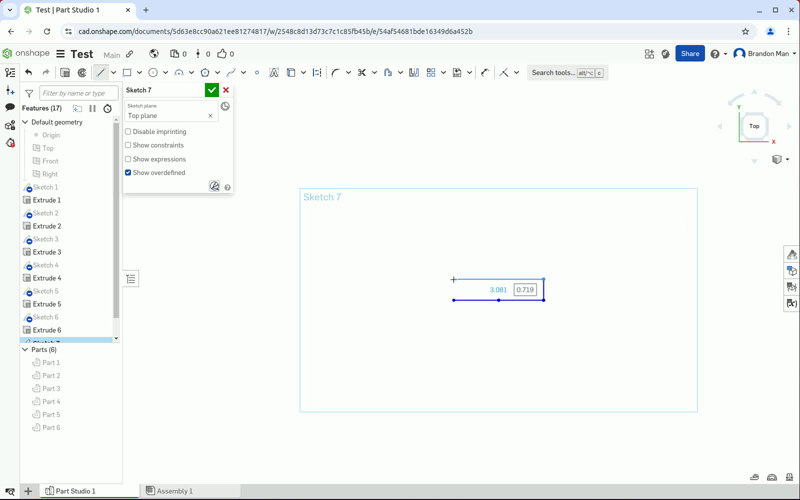
scroll(6)
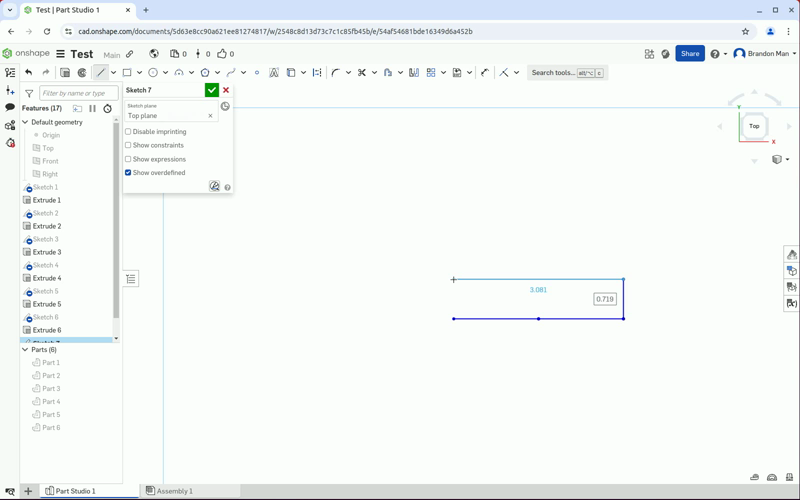
click(453, 279)
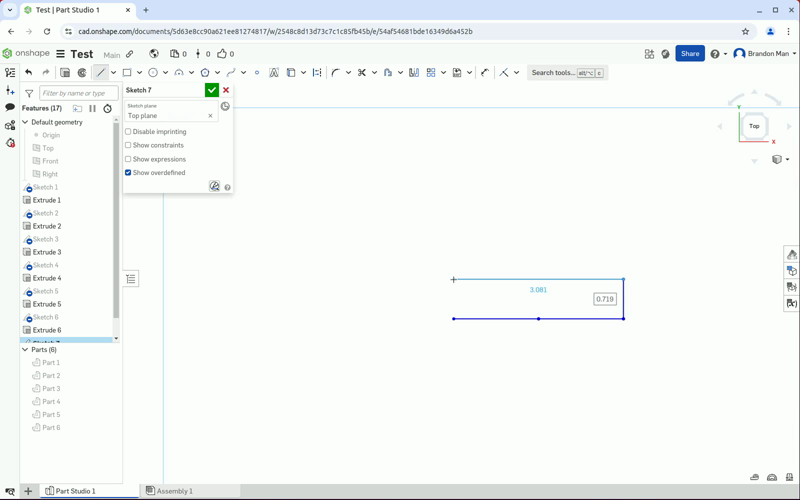
scroll(-6)
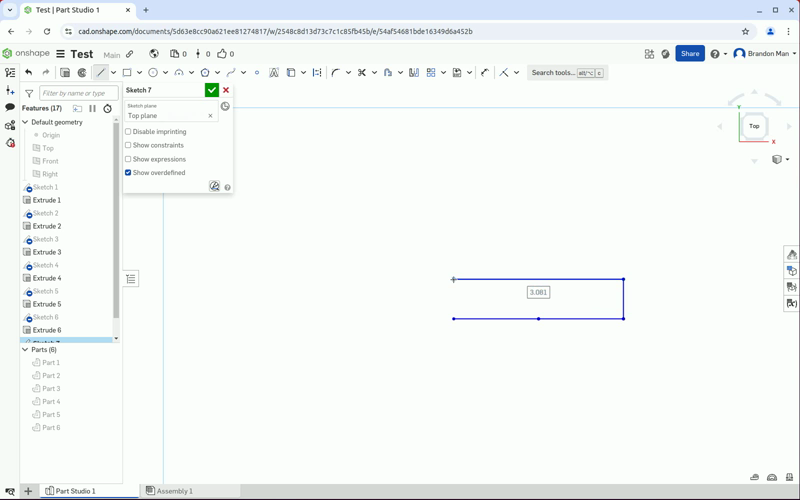
scroll(-6)
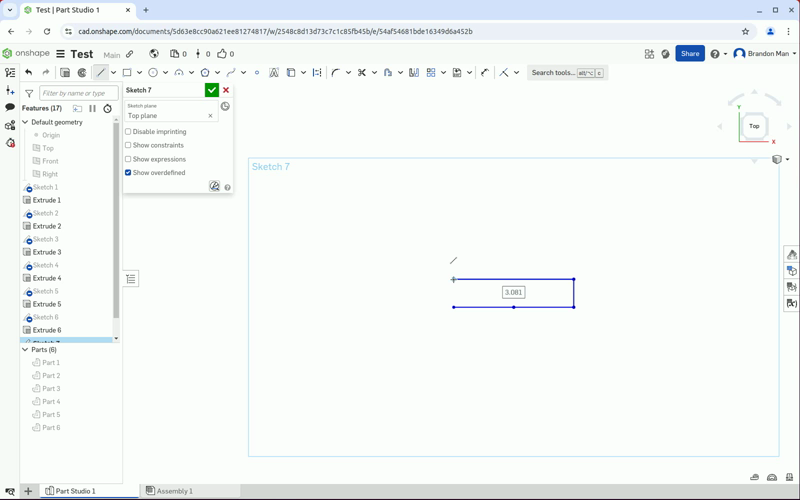
scroll(-6)
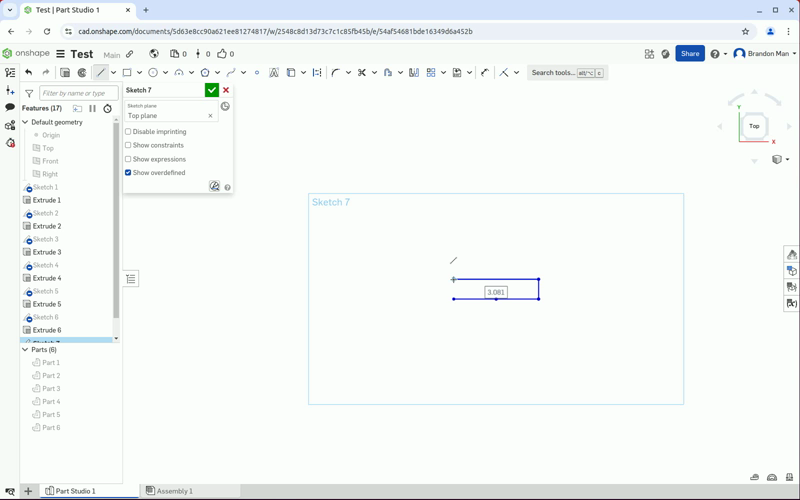
scroll(-6)
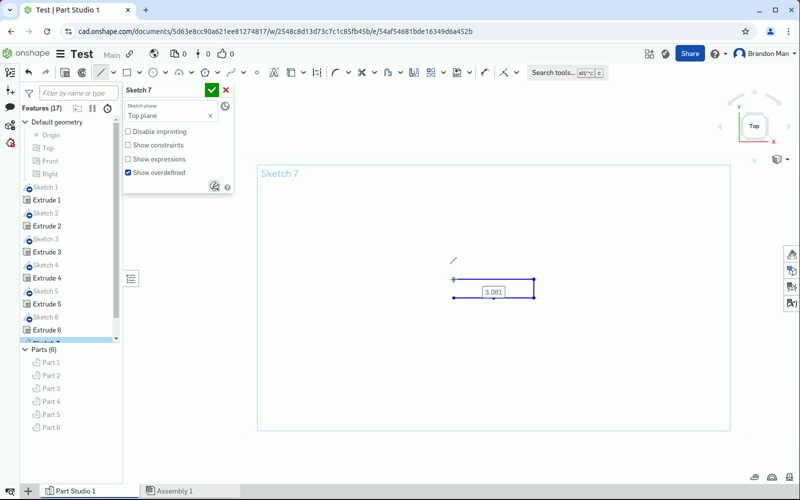
scroll(-6)
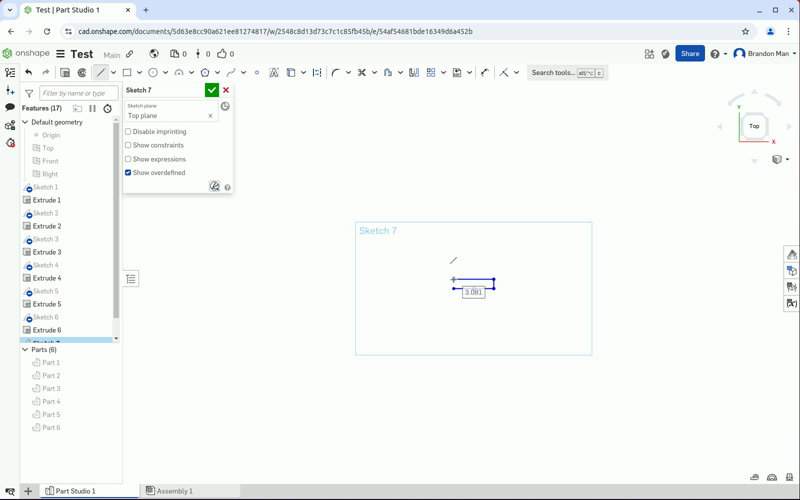
scroll(-6)
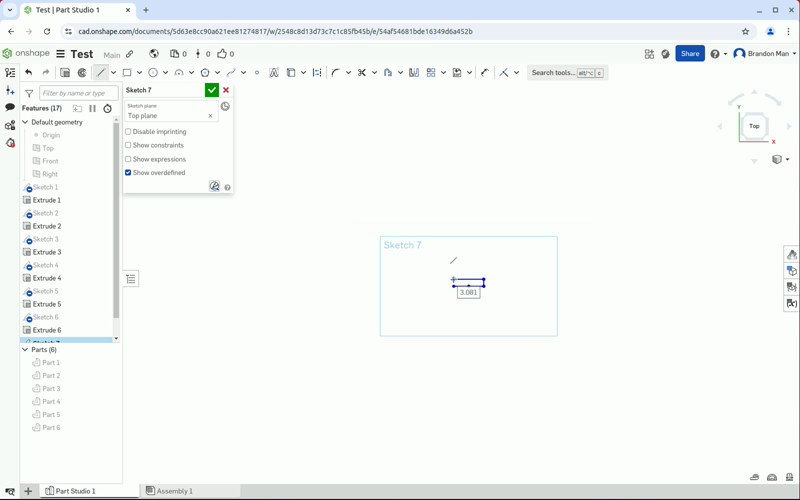
scroll(-6)
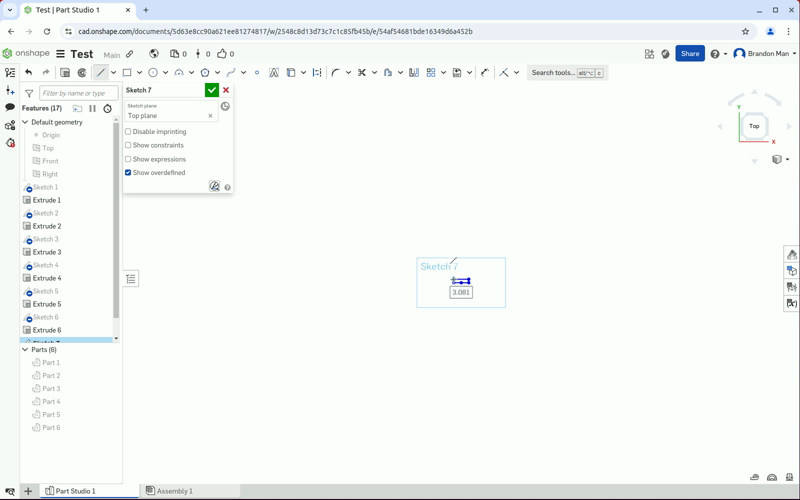
key_up(shift)
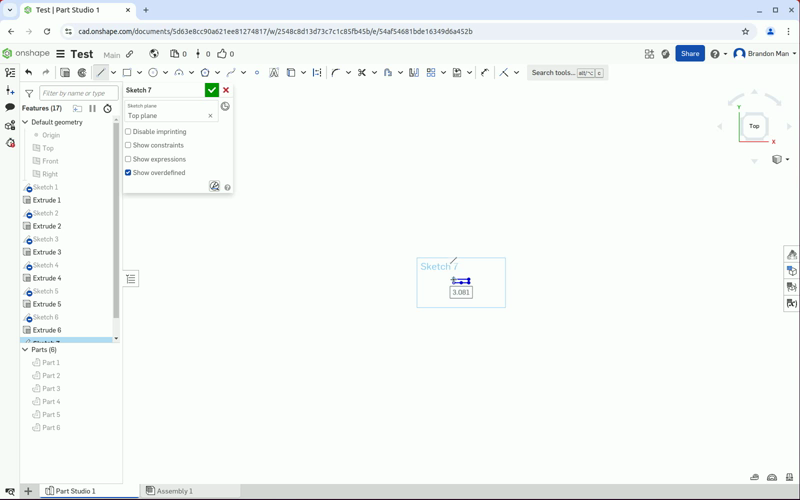
mouse_move(483, 279)
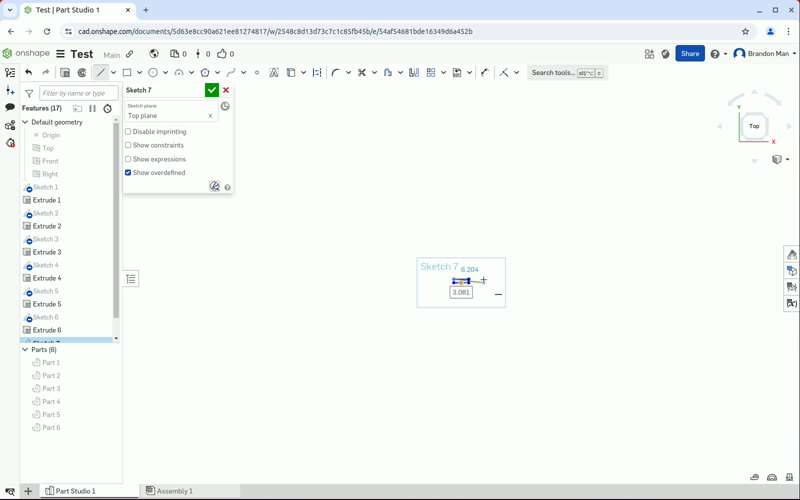
key_down(shift)
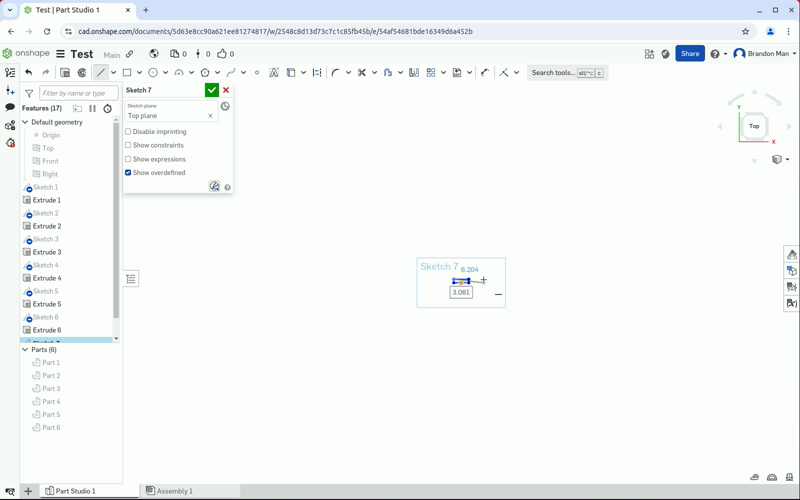
mouse_move(453, 282)
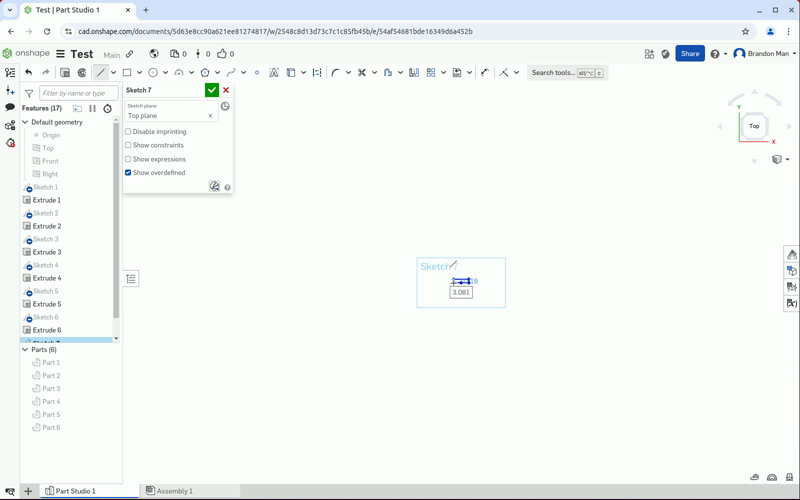
scroll(6)
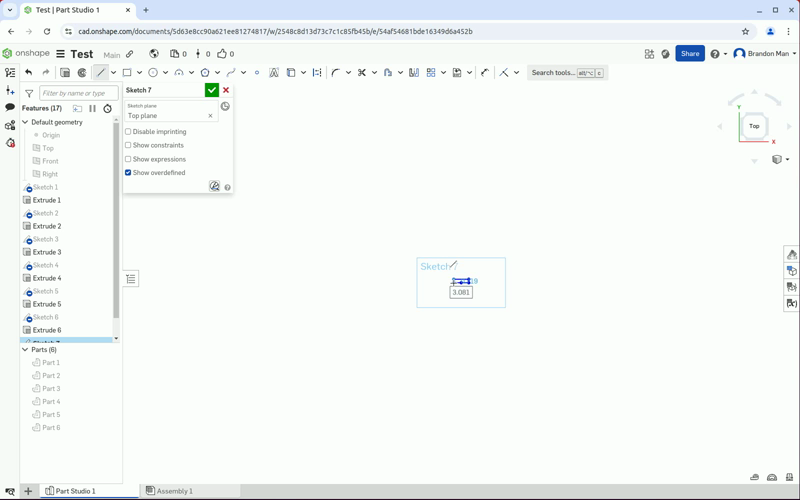
scroll(6)
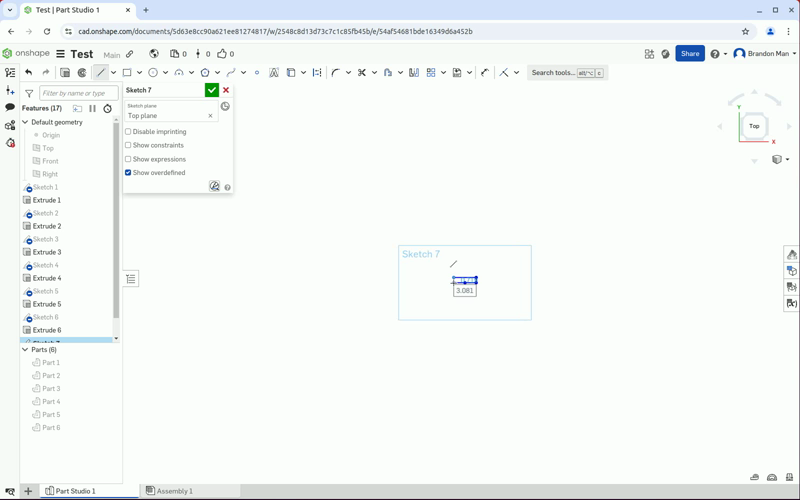
scroll(6)
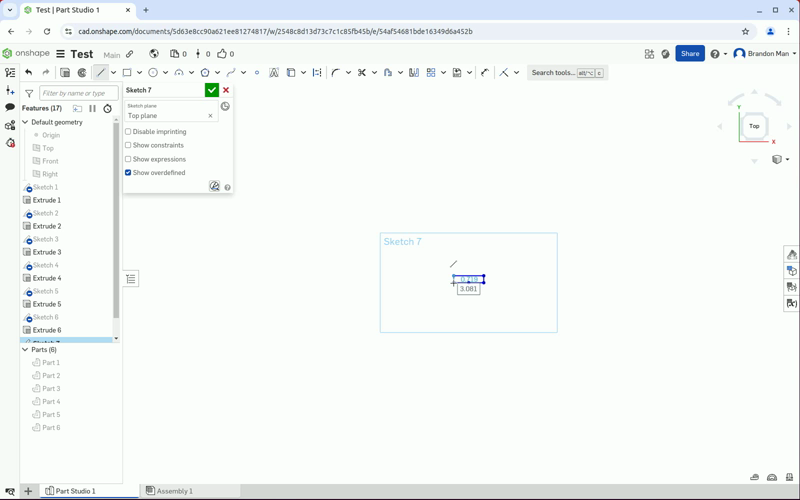
scroll(6)
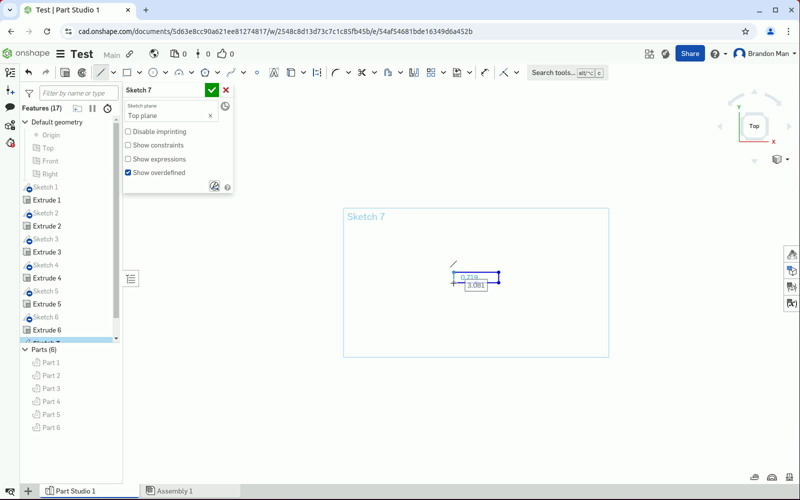
scroll(6)
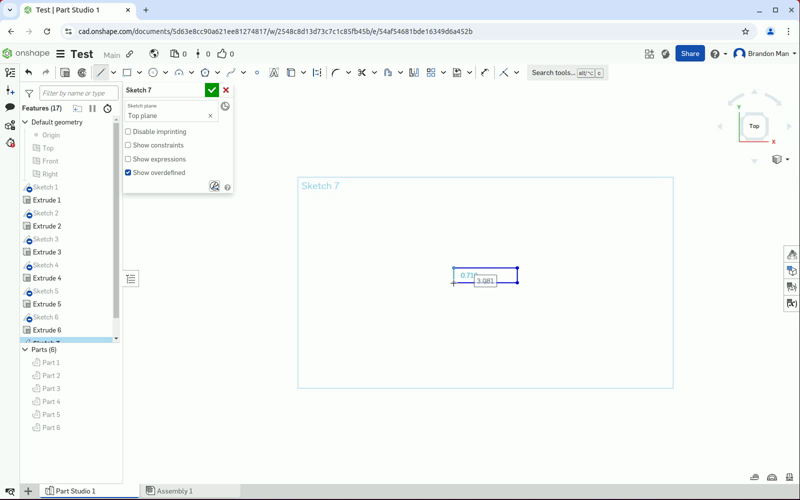
scroll(6)
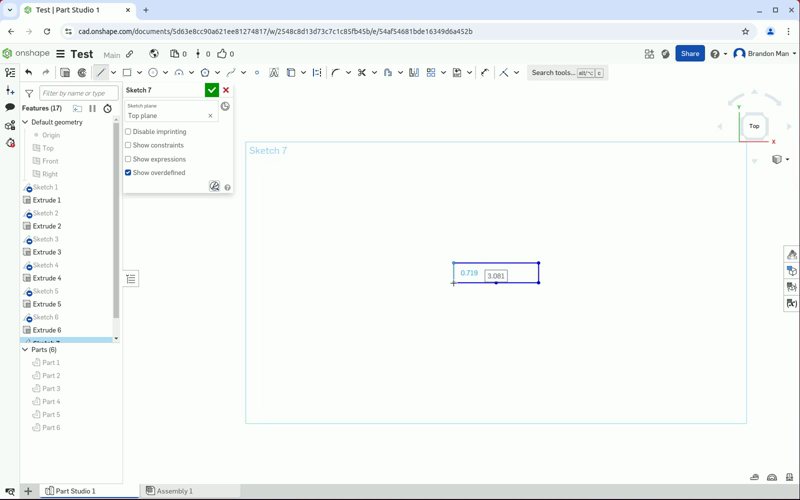
scroll(6)
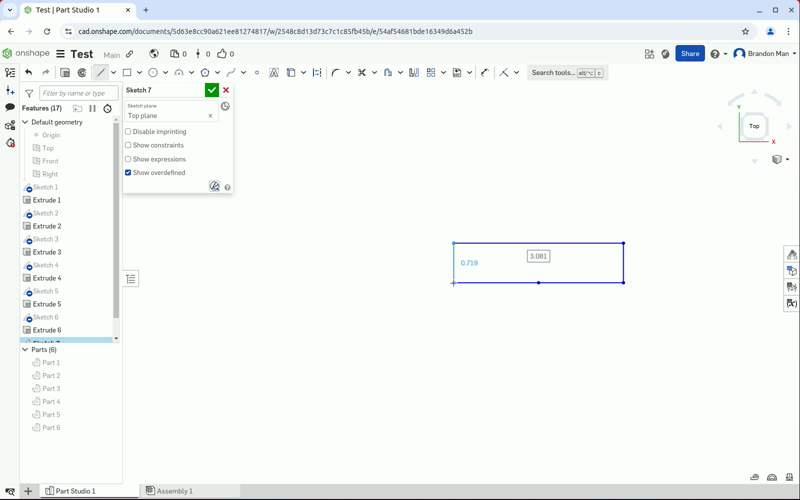
key_up(shift)
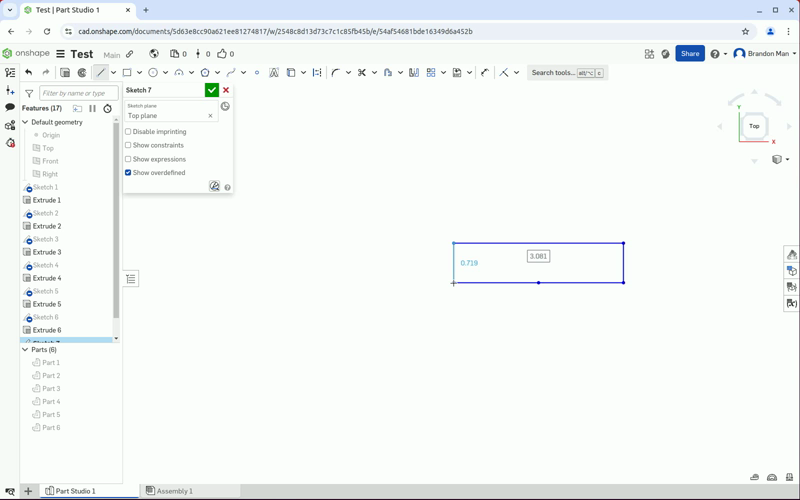
click(453, 282)
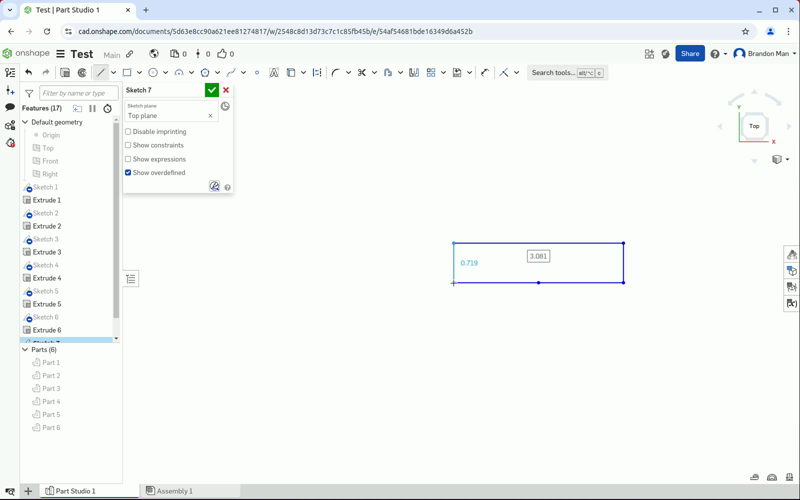
scroll(-6)
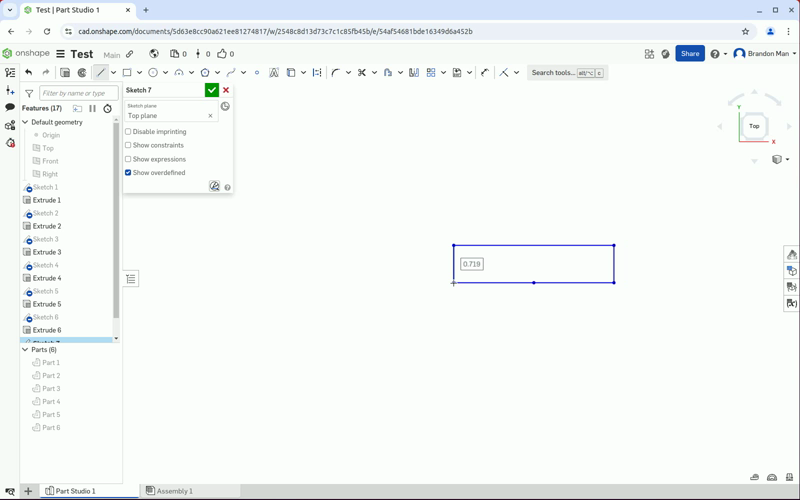
scroll(-6)
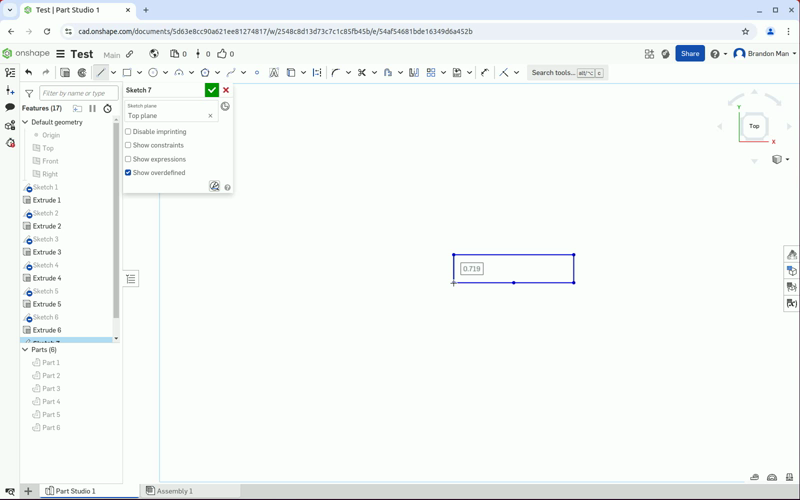
scroll(-6)
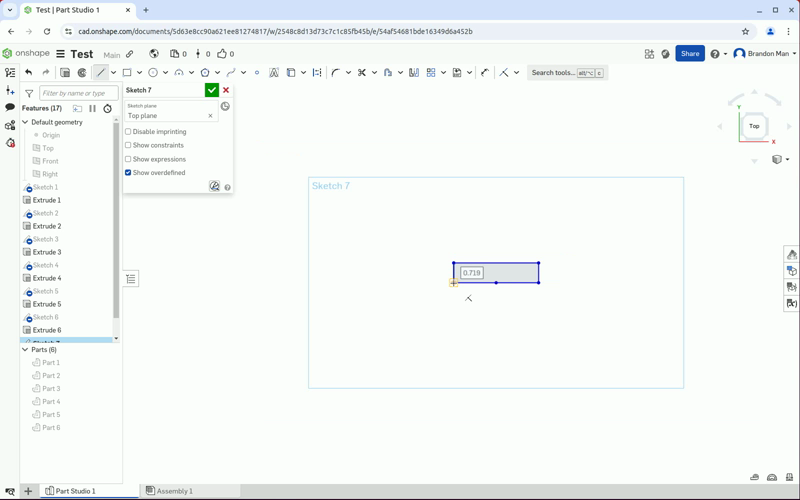
scroll(-6)
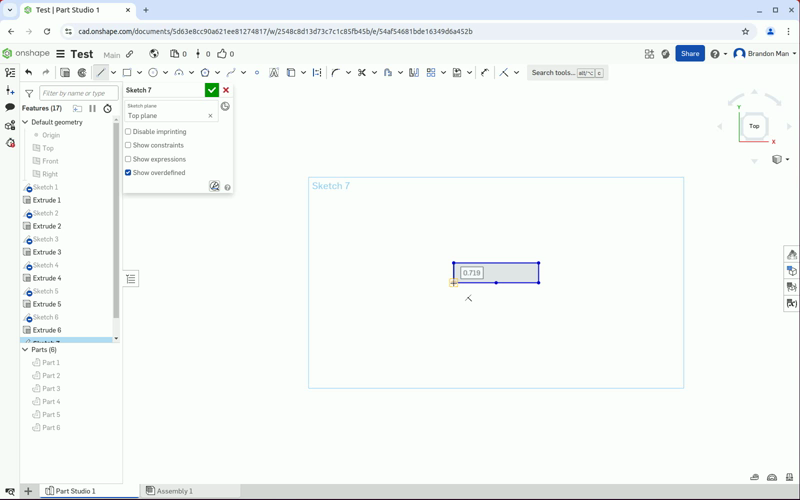
scroll(-6)
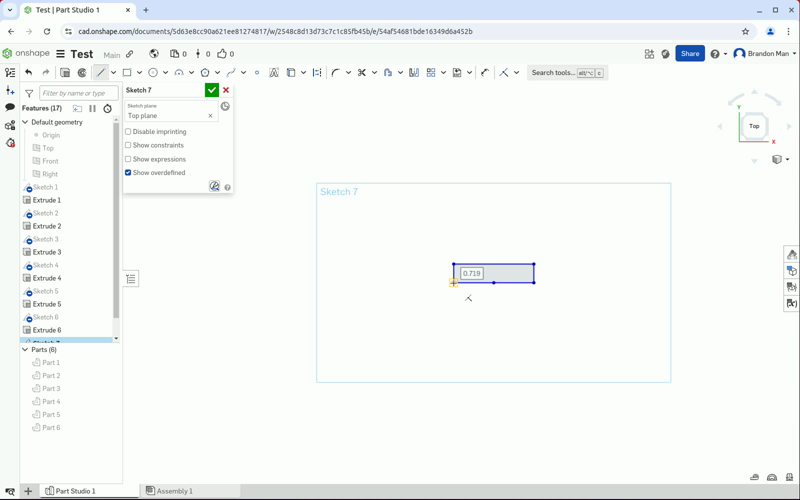
scroll(-6)
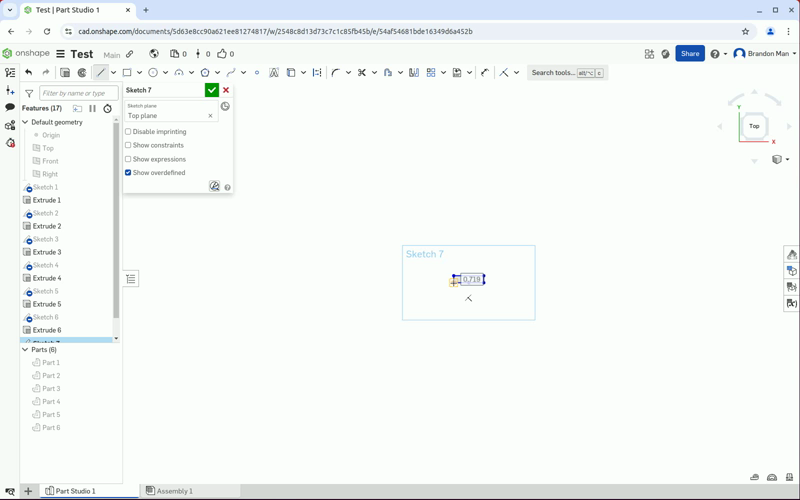
scroll(-6)
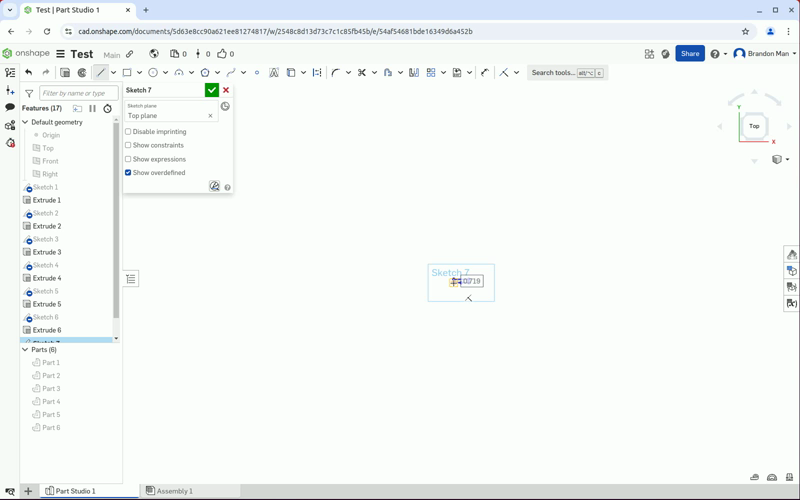
key(esc)
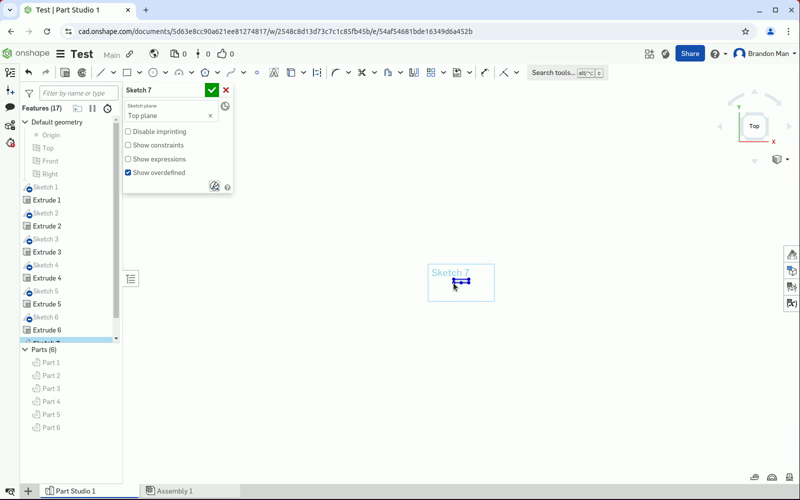
mouse_move(458, 281)
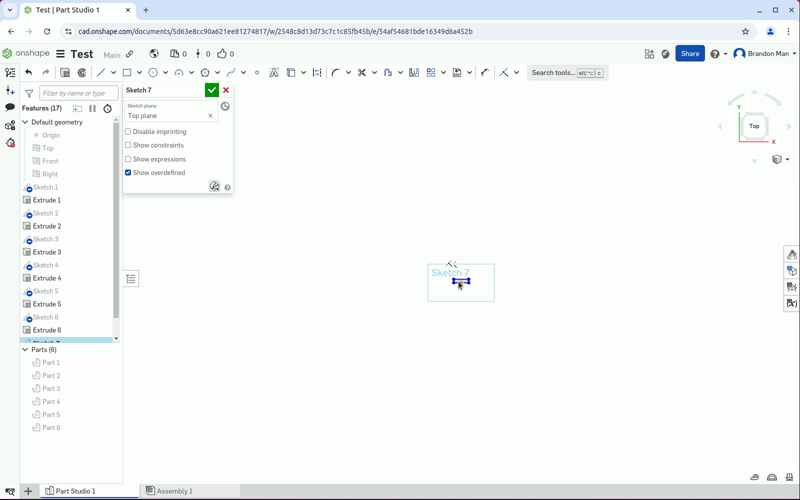
scroll(6)
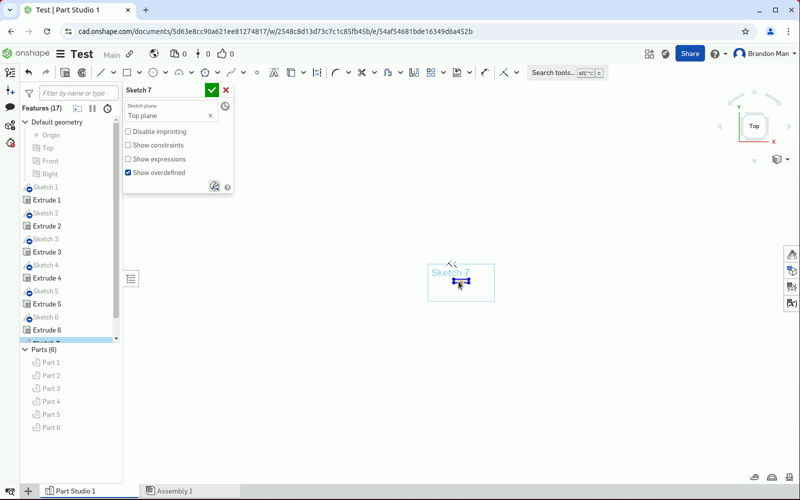
scroll(6)
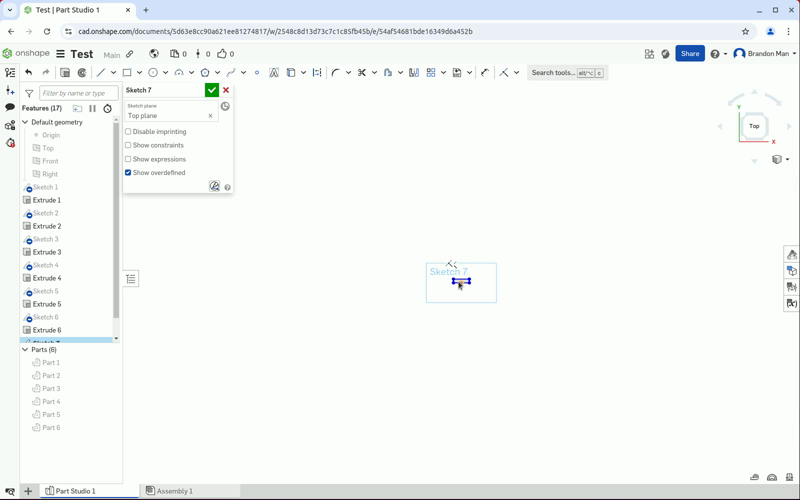
scroll(6)
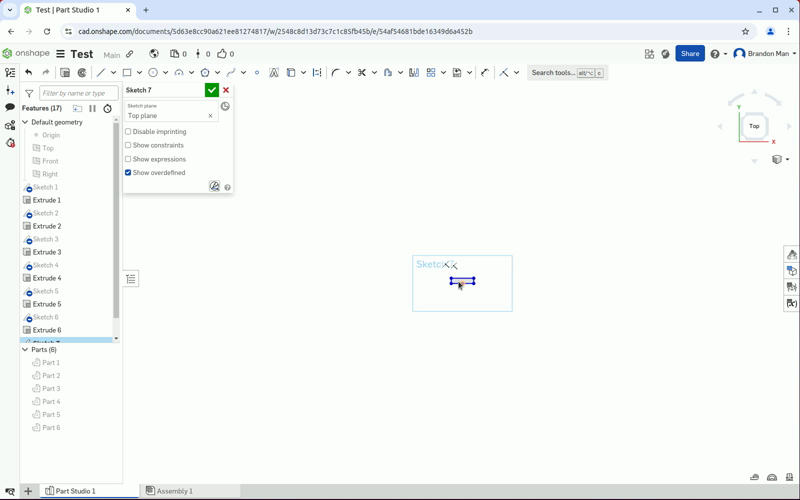
scroll(6)
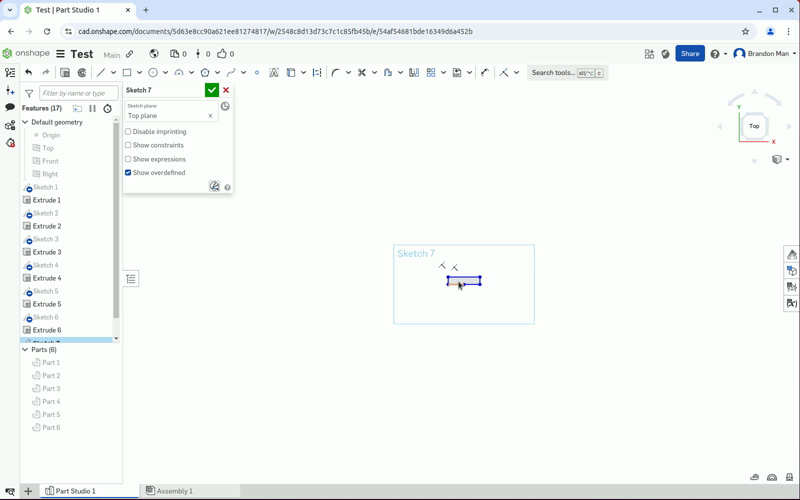
scroll(6)
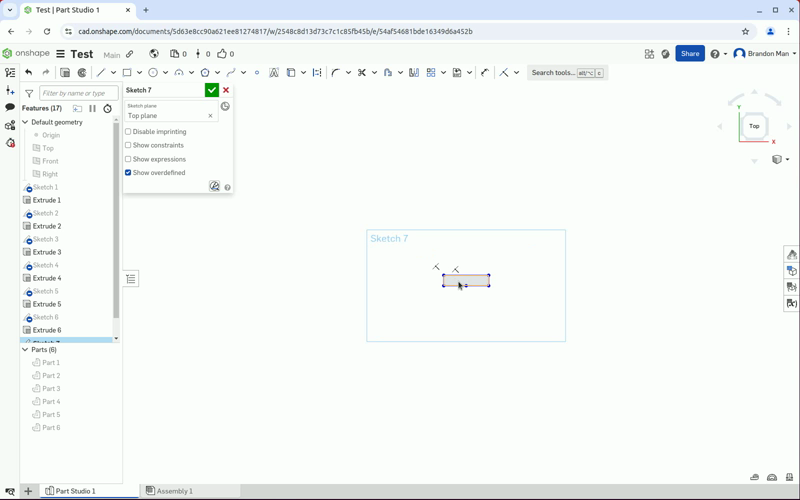
scroll(6)
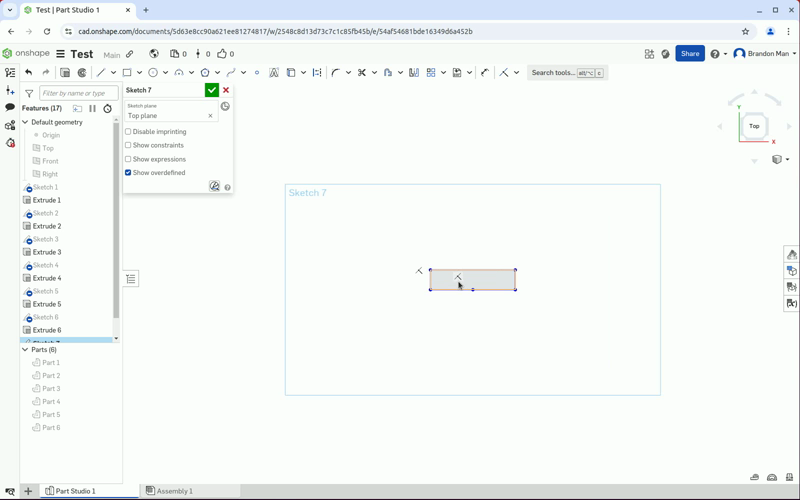
scroll(6)
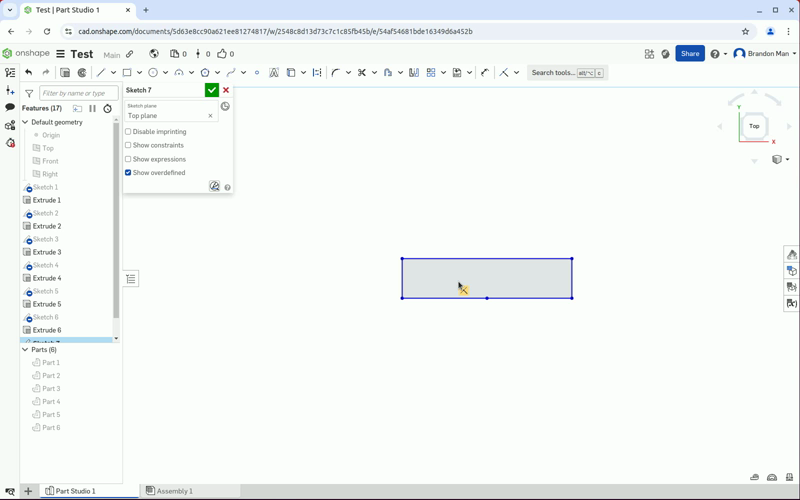
click(458, 281)
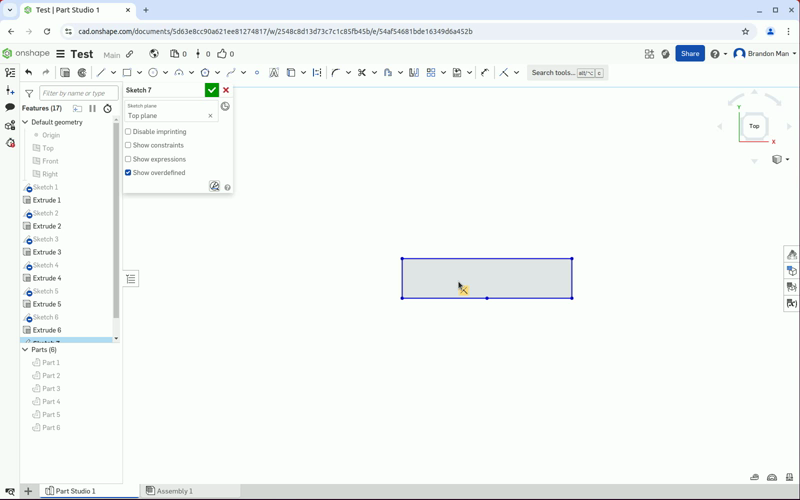
scroll(-6)
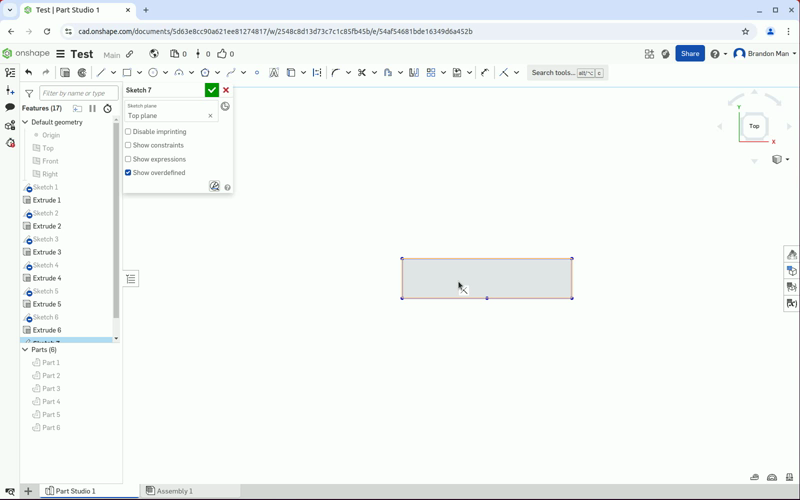
scroll(-6)
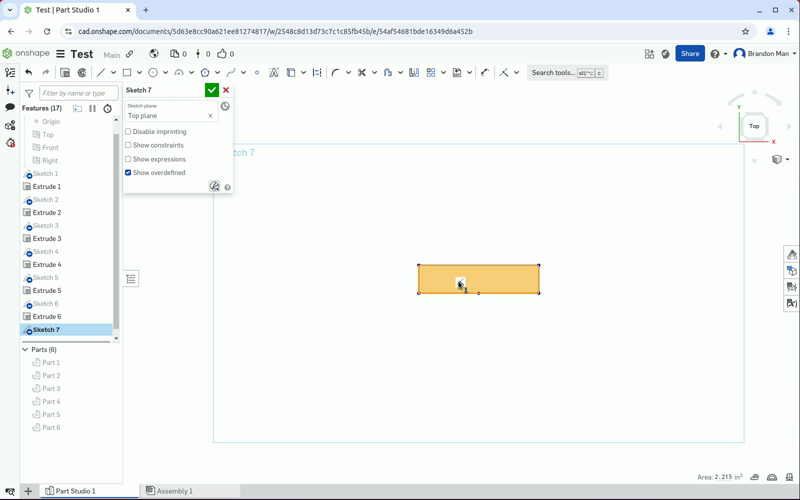
scroll(-6)
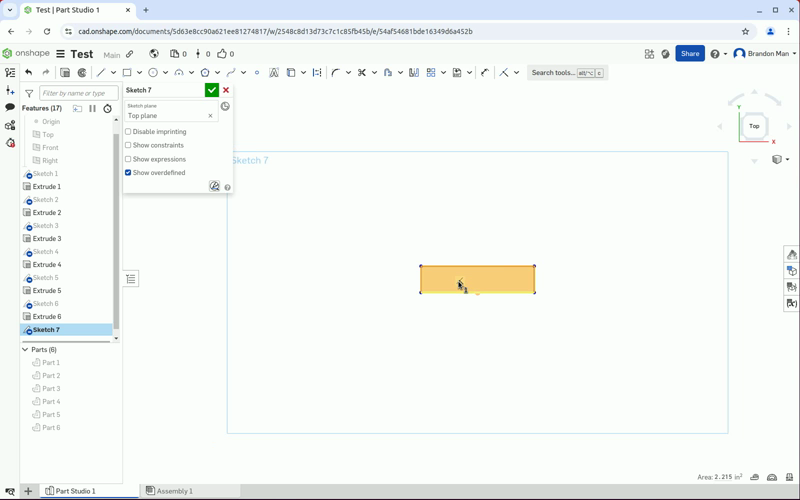
scroll(-6)
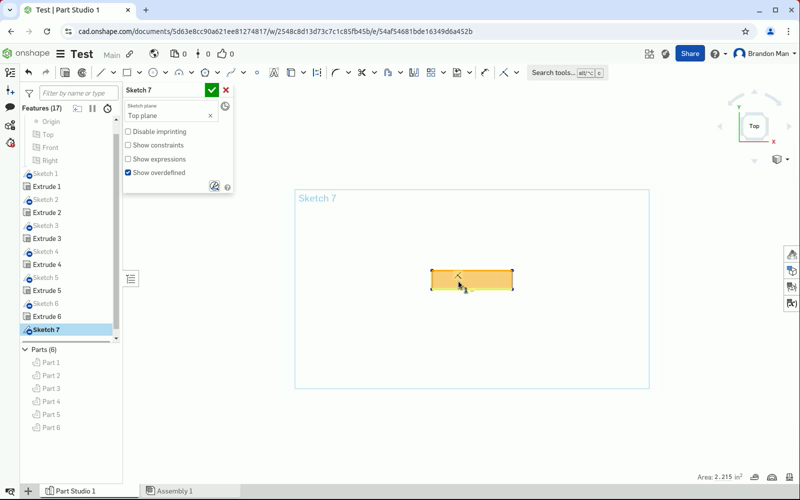
scroll(-6)
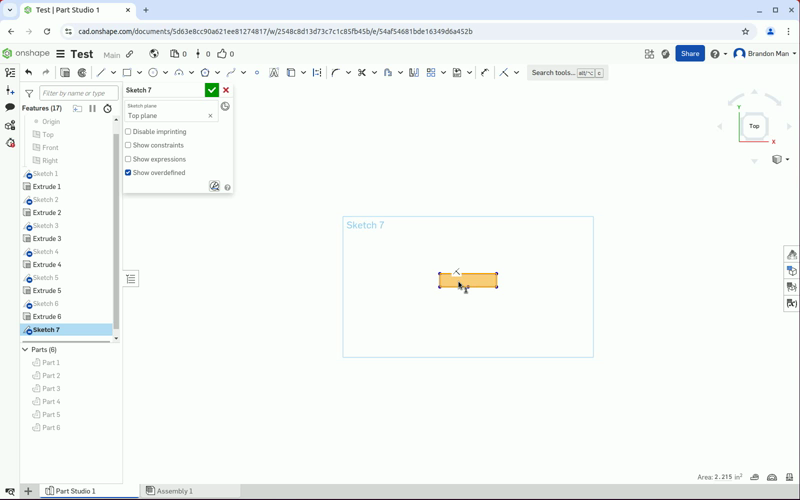
scroll(-6)
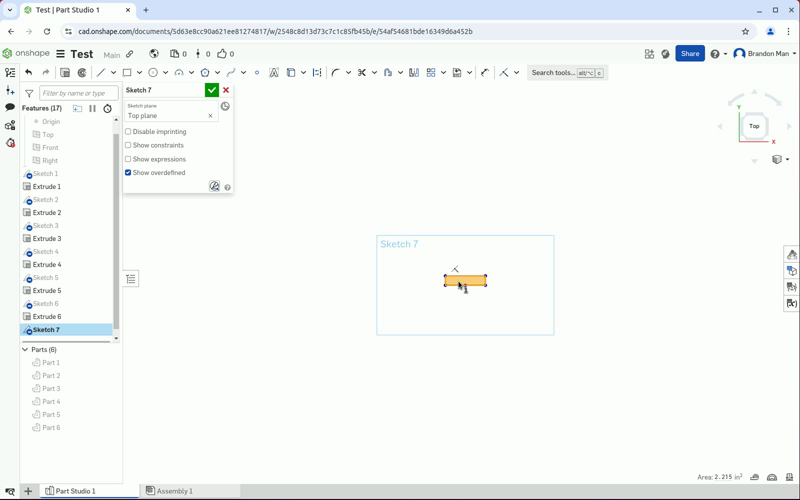
scroll(-6)
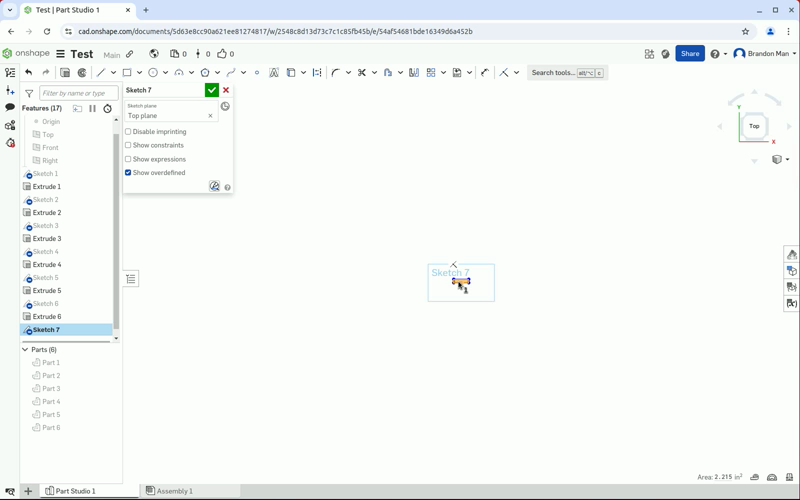
mouse_move(73, 352)
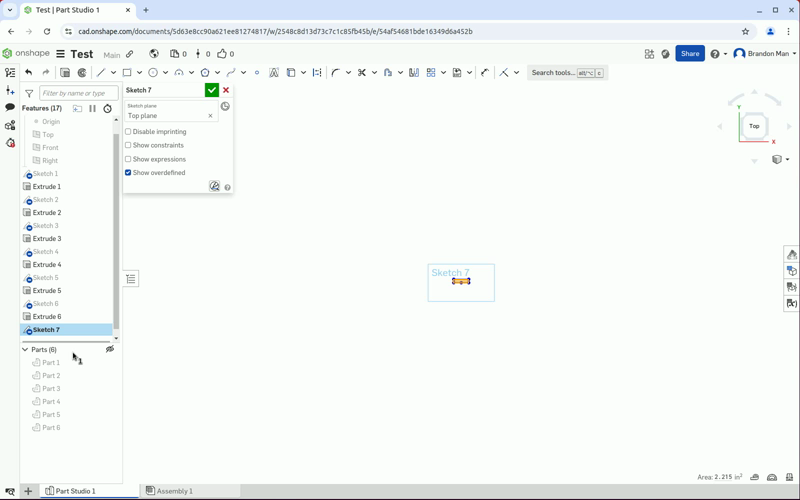
key(shift+y)
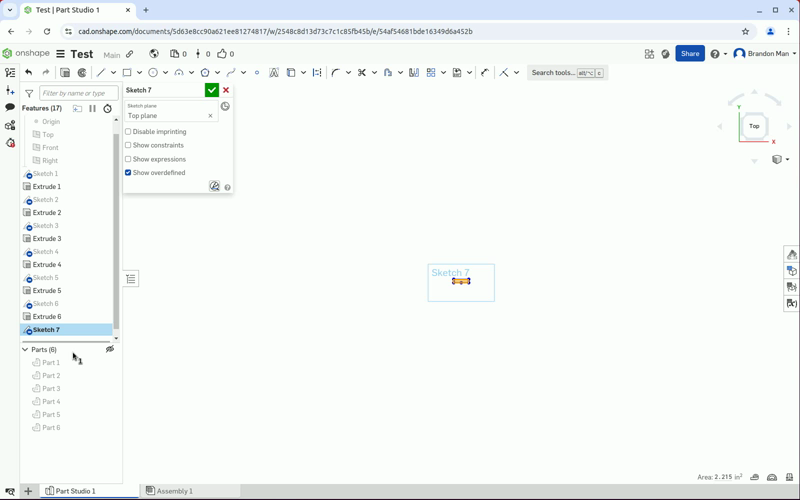
key(shift+e)
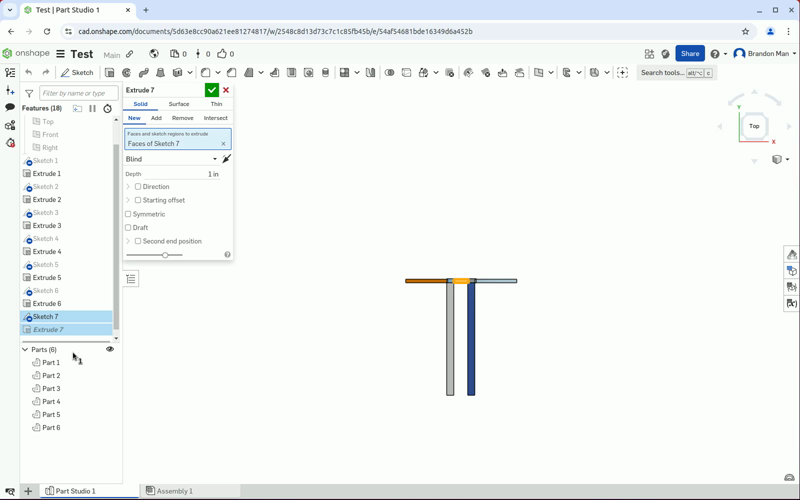
mouse_move(143, 106)
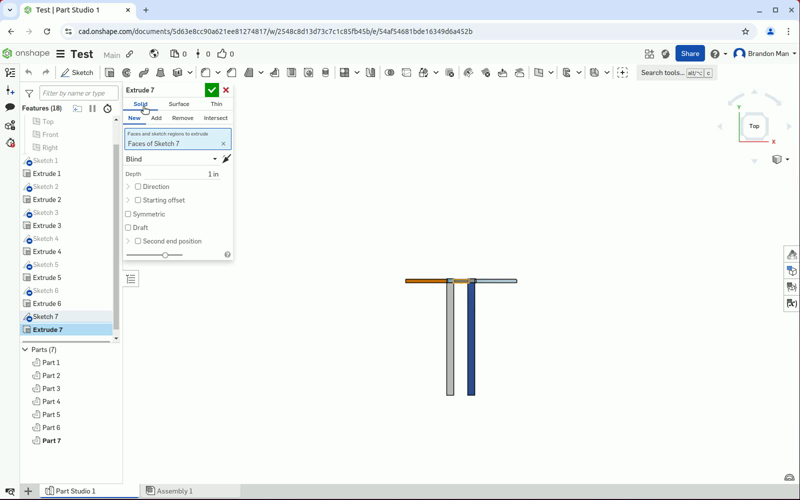
click(143, 106)
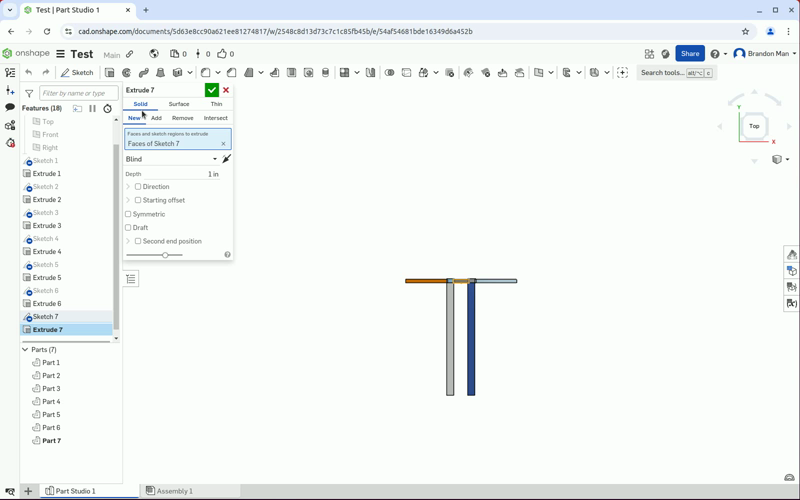
mouse_move(137, 120)
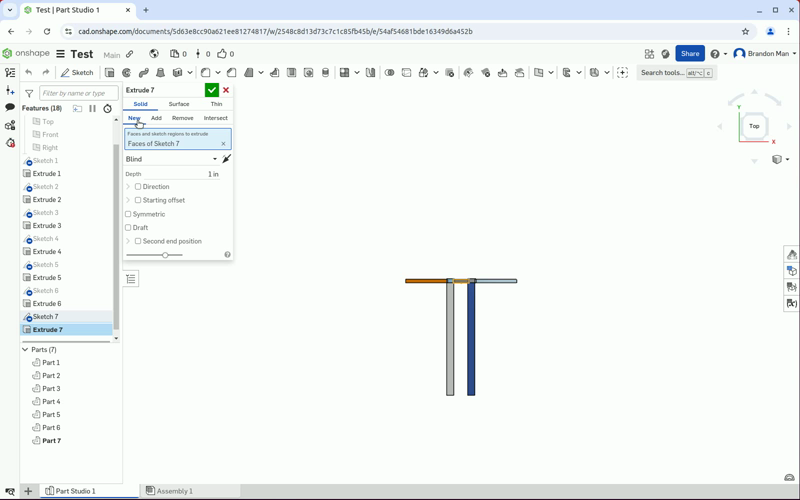
click(137, 120)
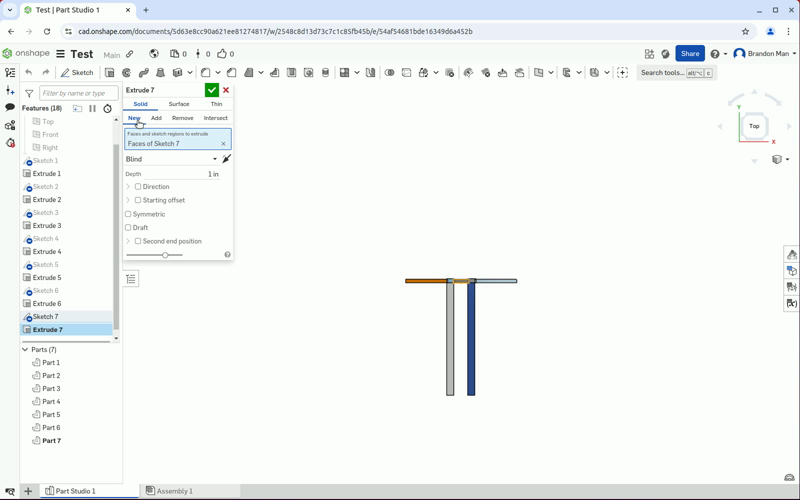
key(tab, 4)
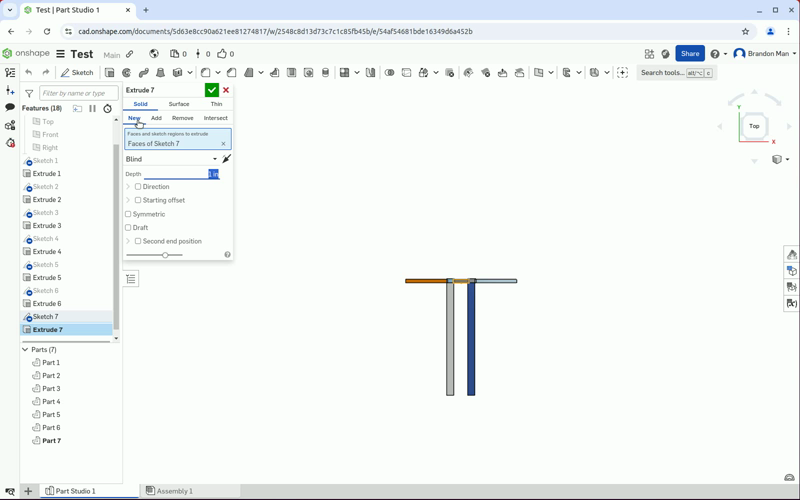
text(0.241)
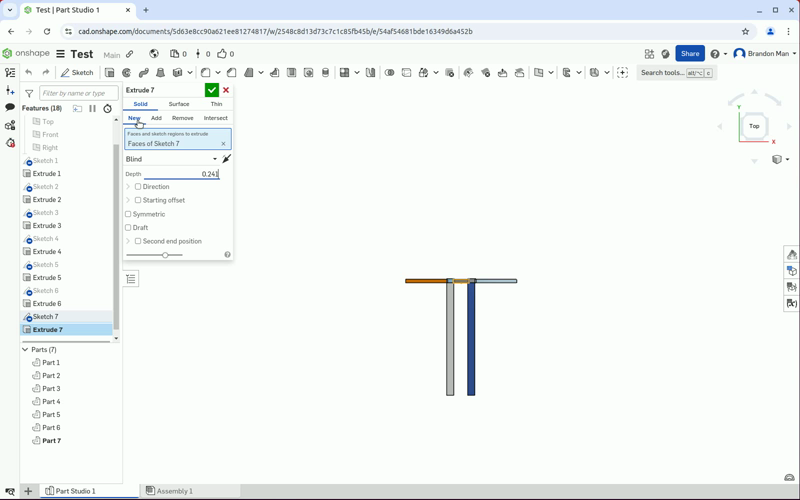
key(enter)
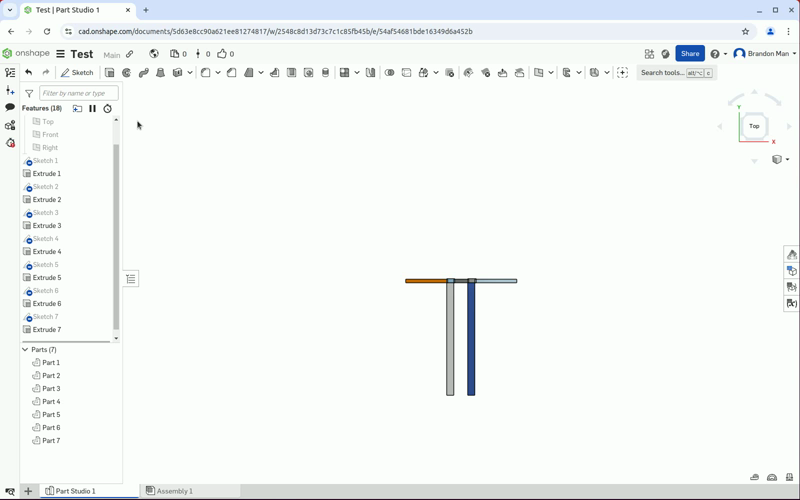
key(shift+h)
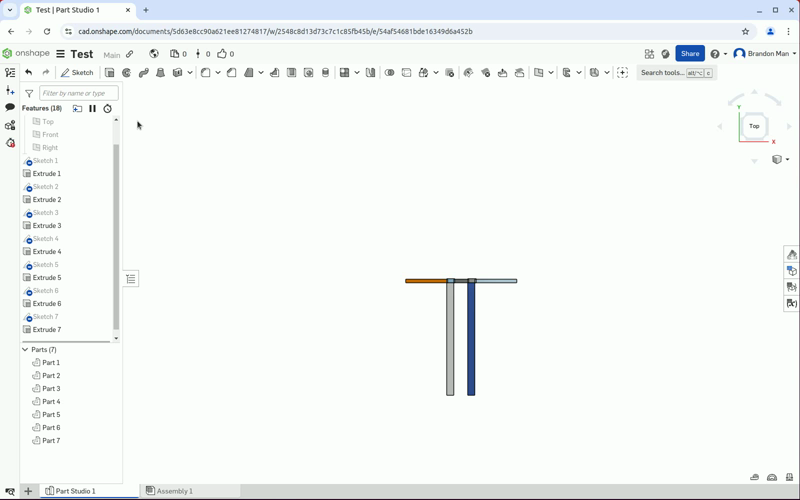
key(shift+h)
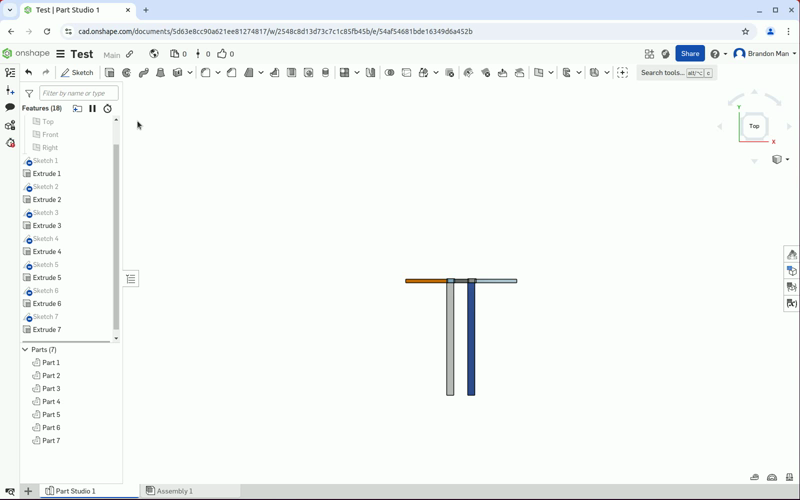
mouse_move(69, 163)
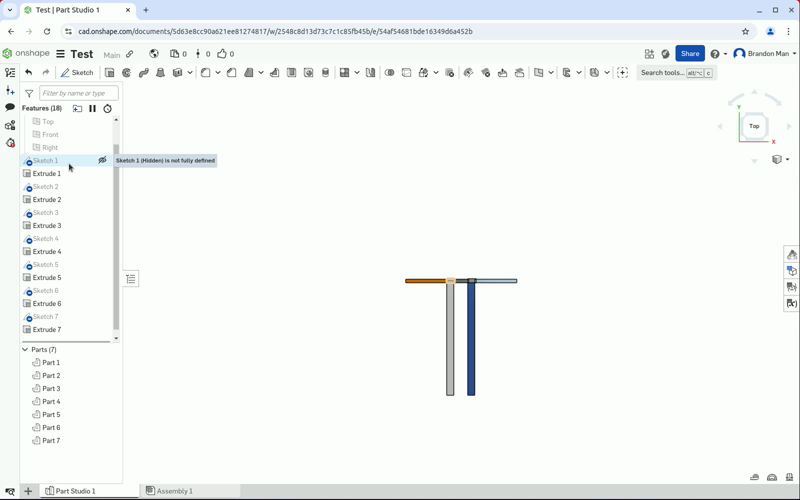
click(69, 163)
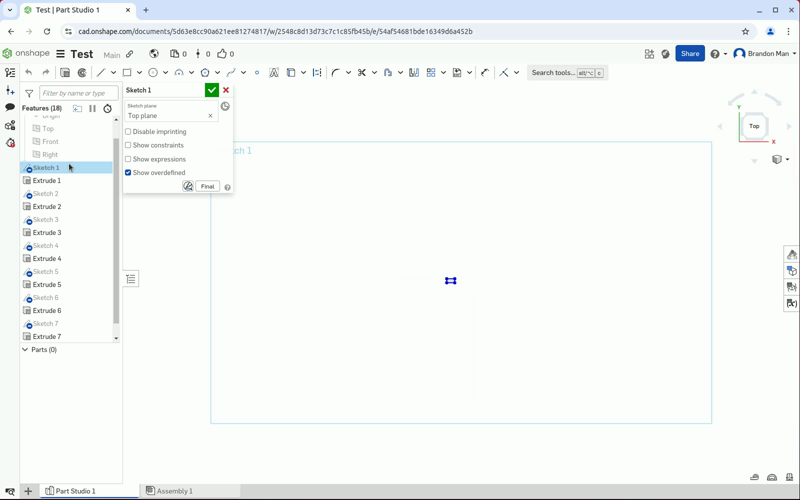
mouse_move(229, 92)
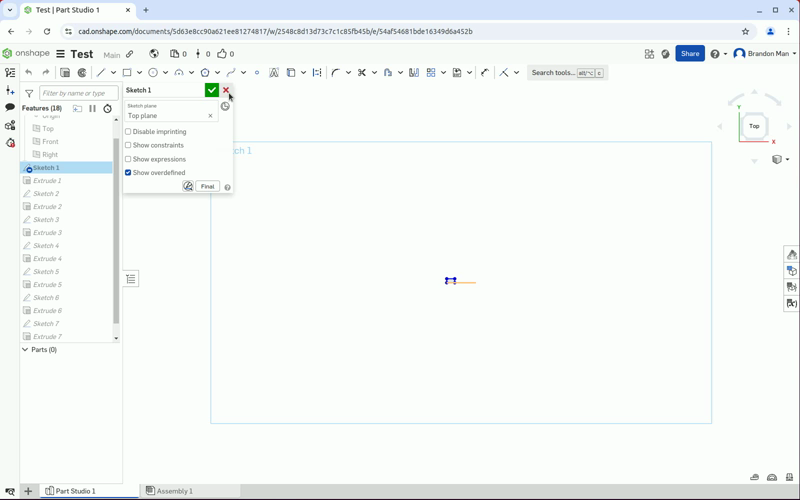
click(229, 92)
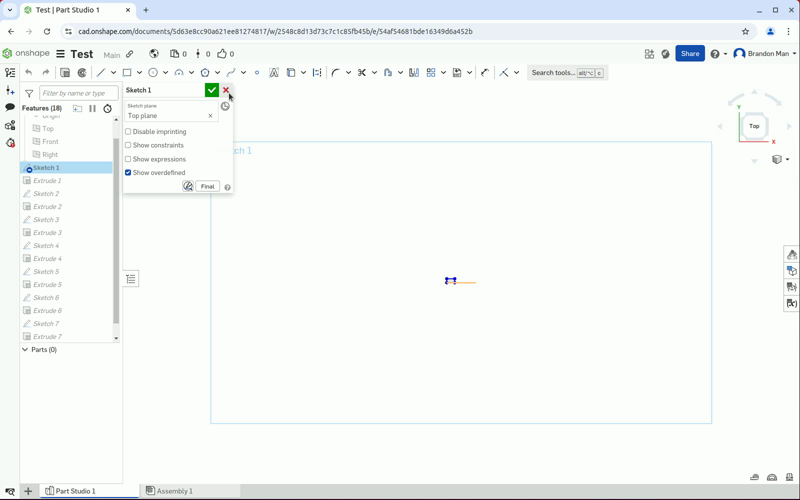
key(shift+s)
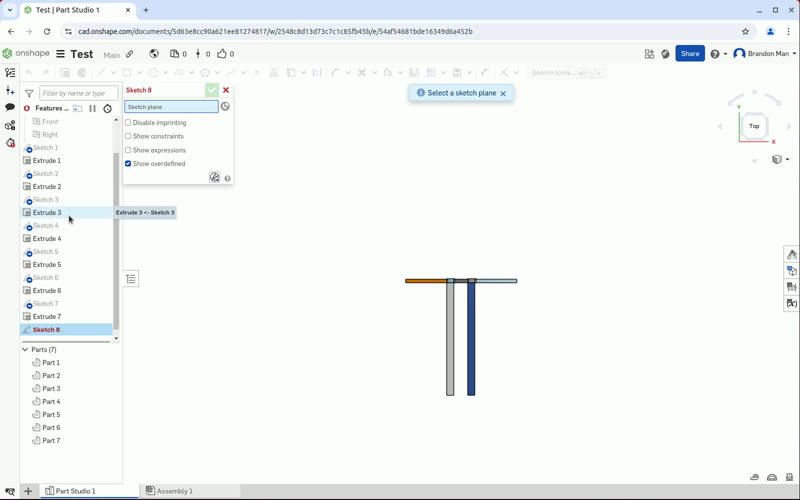
scroll(3)
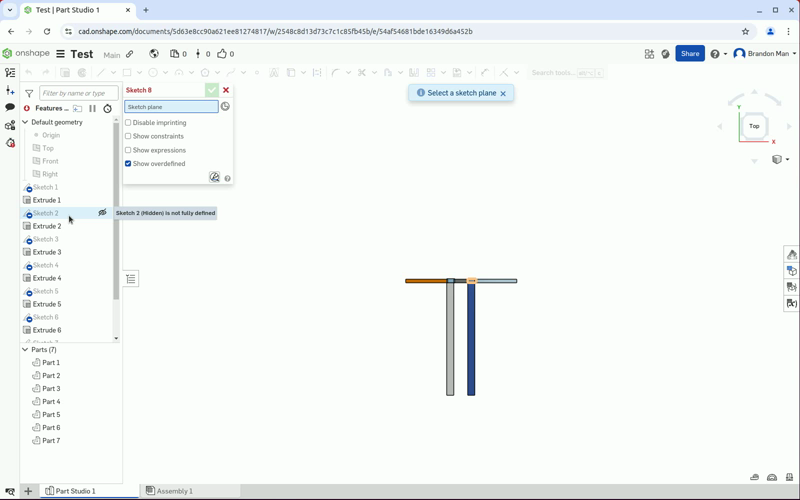
mouse_move(69, 150)
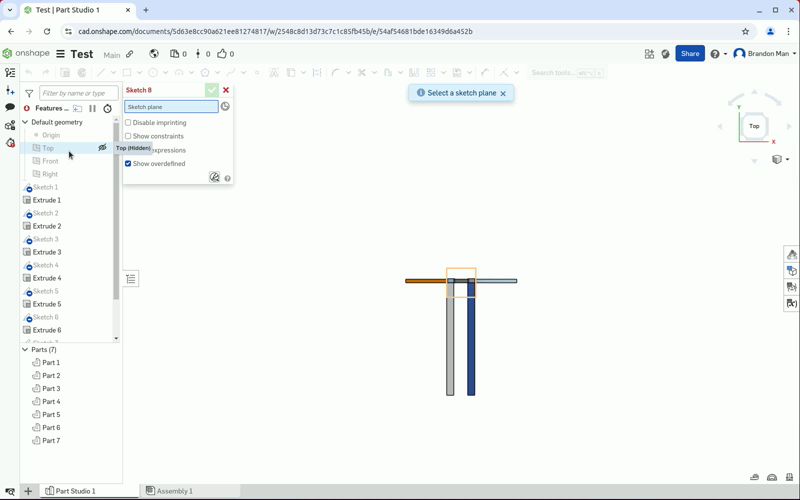
click(69, 150)
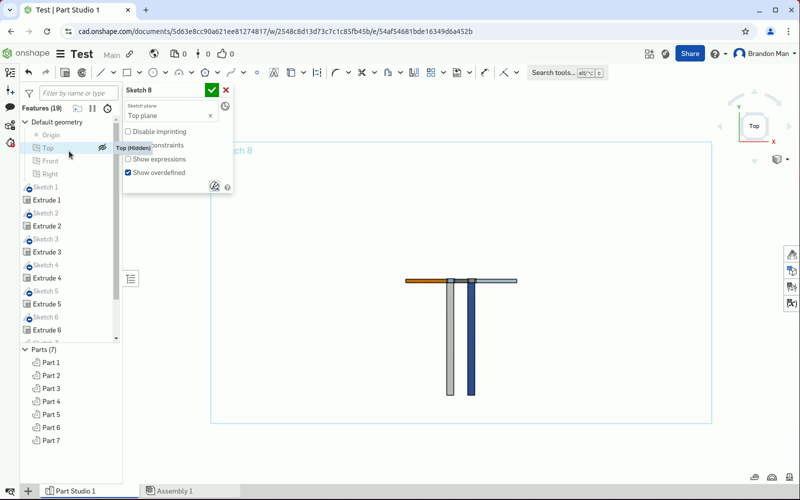
mouse_move(73, 352)
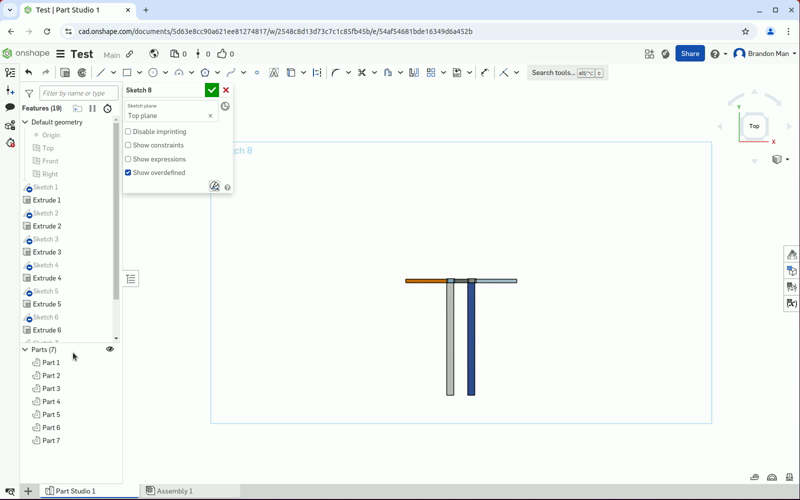
key(y)
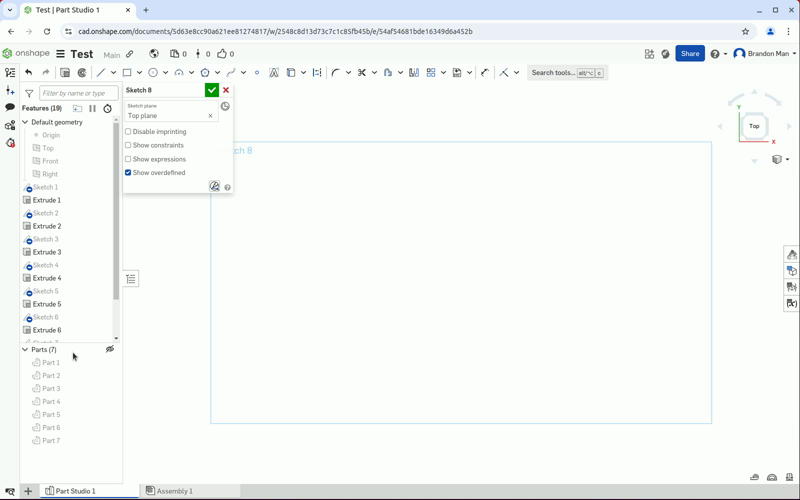
key(l)
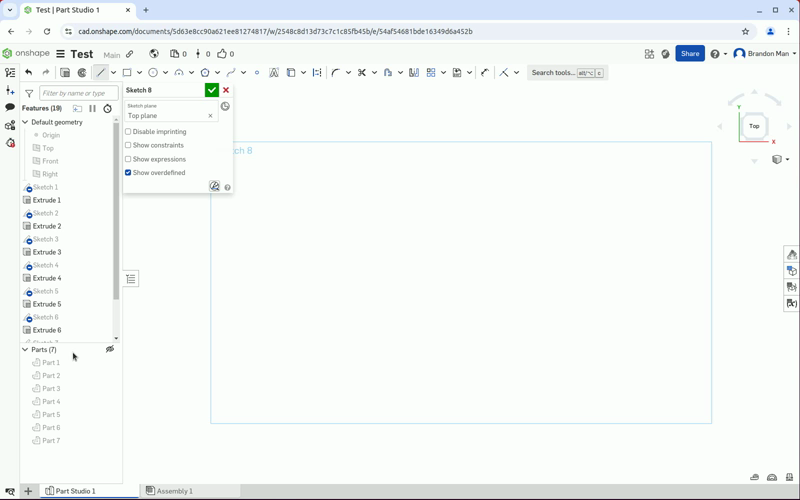
key_down(shift)
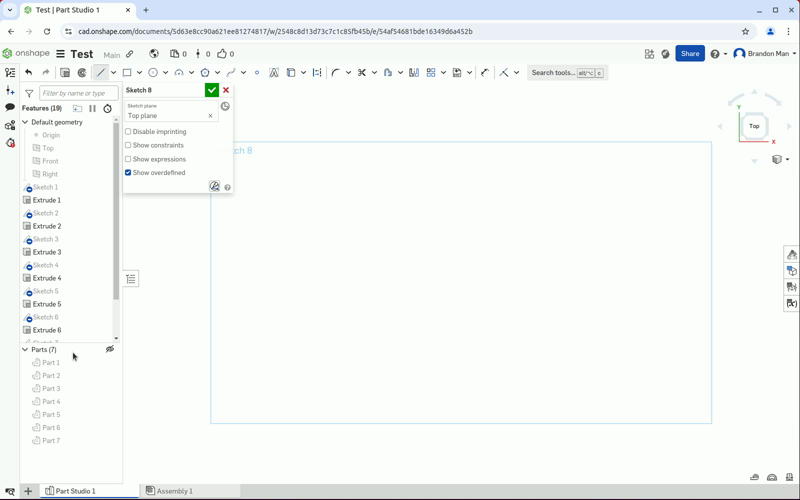
mouse_move(453, 395)
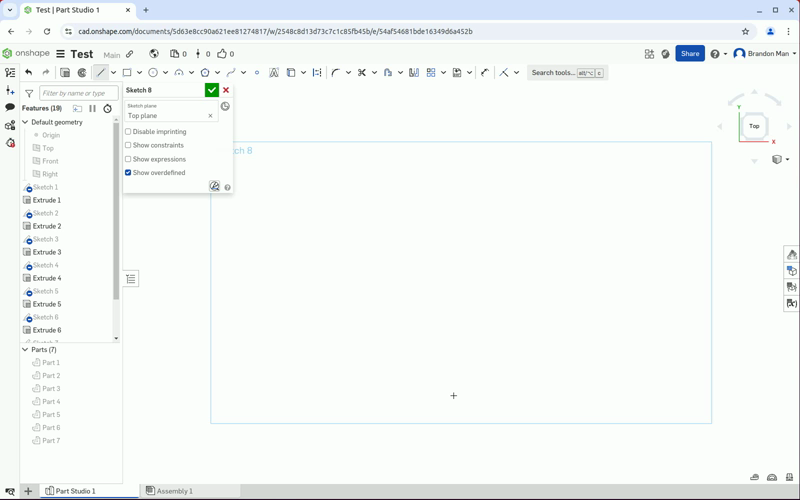
click(453, 395)
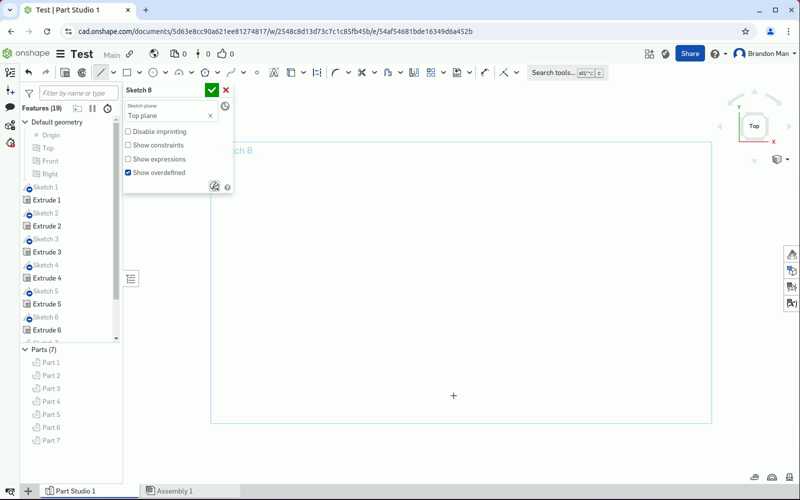
key_up(shift)
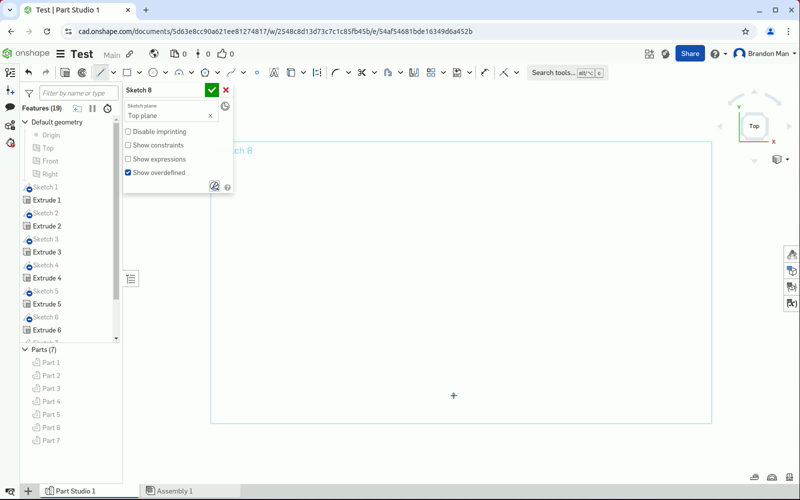
key_down(shift)
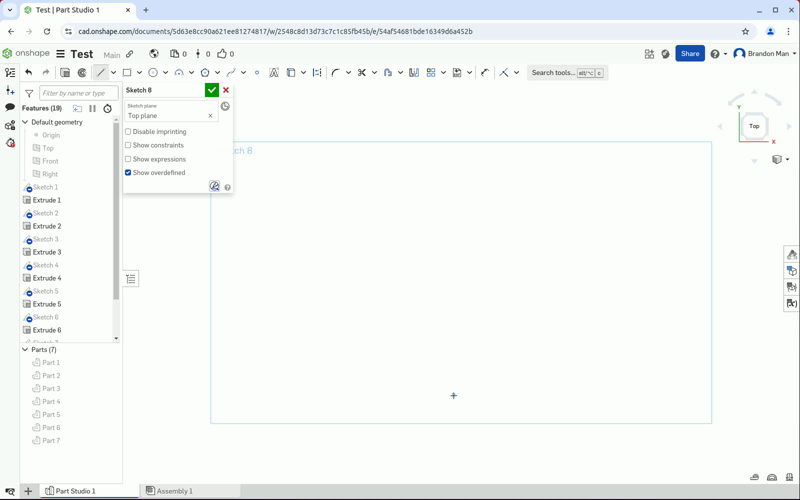
mouse_move(483, 395)
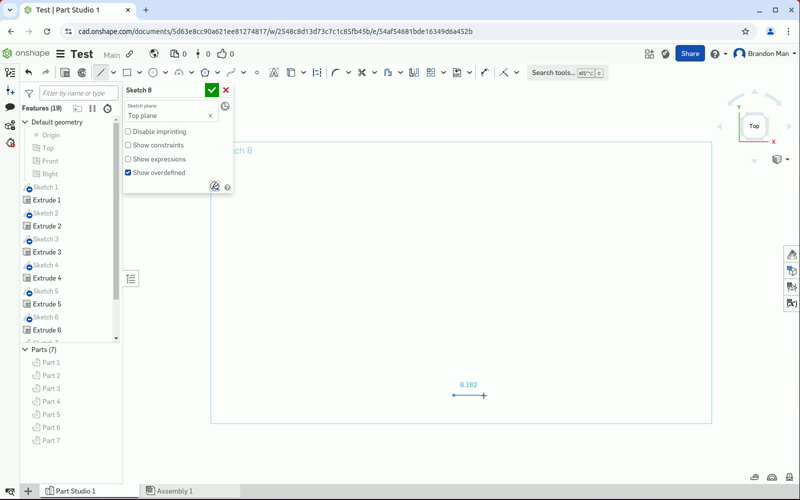
mouse_move(467, 395)
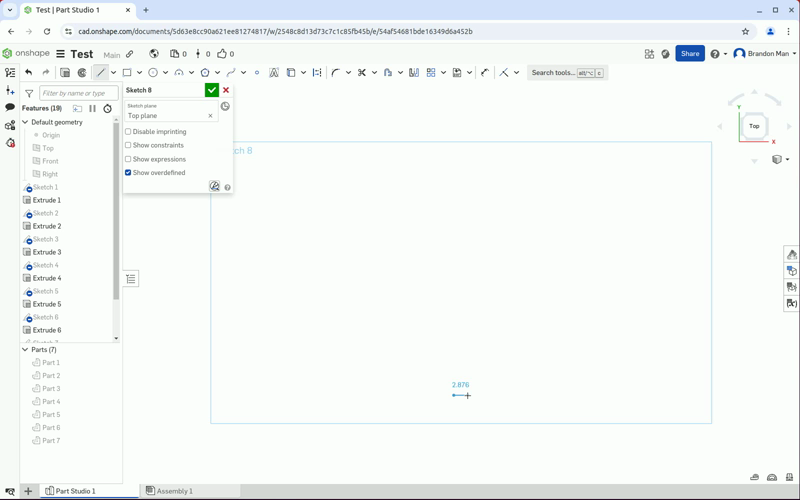
click(467, 395)
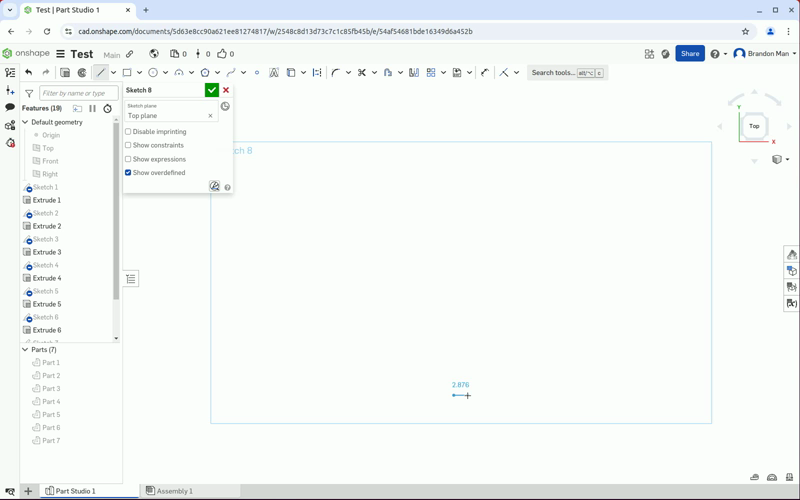
key_up(shift)
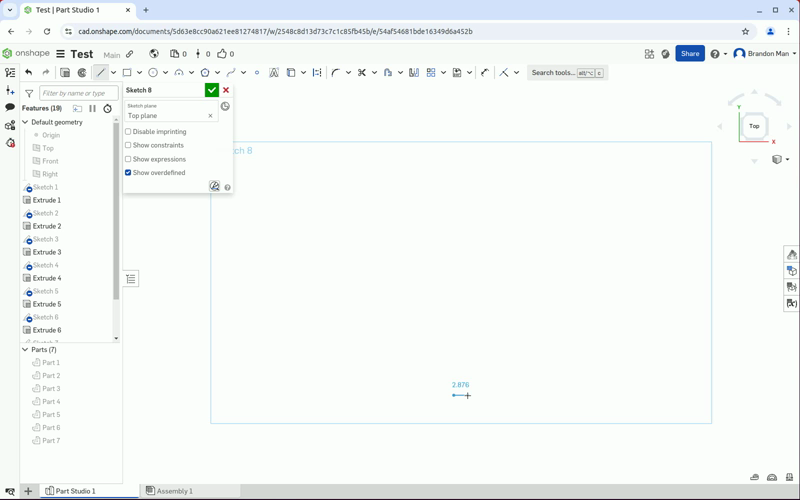
key_down(shift)
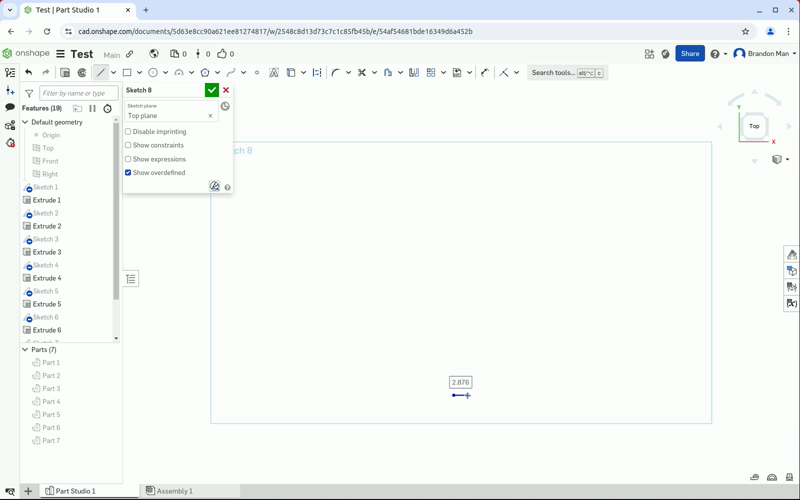
mouse_move(467, 282)
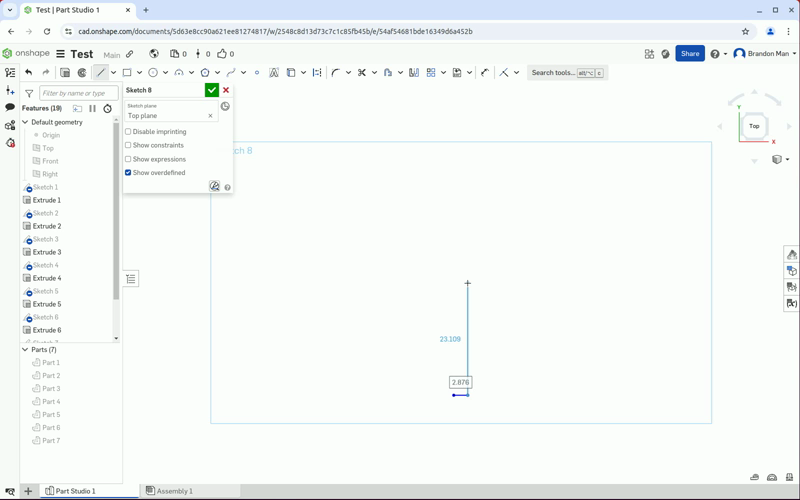
click(467, 282)
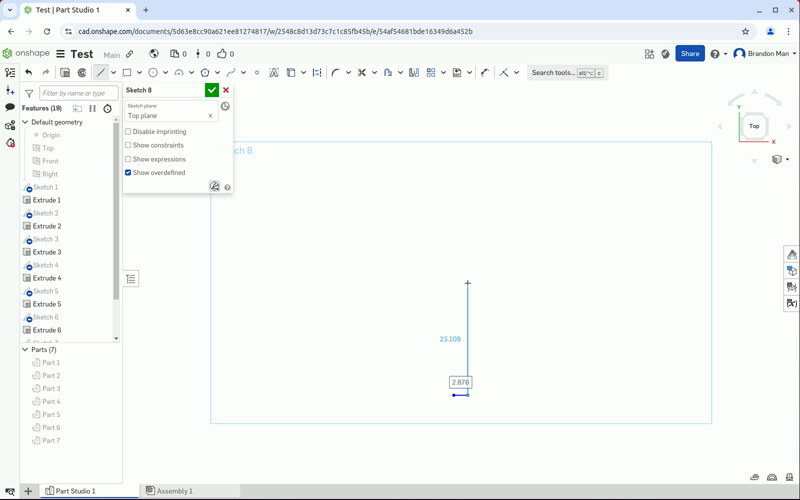
key_up(shift)
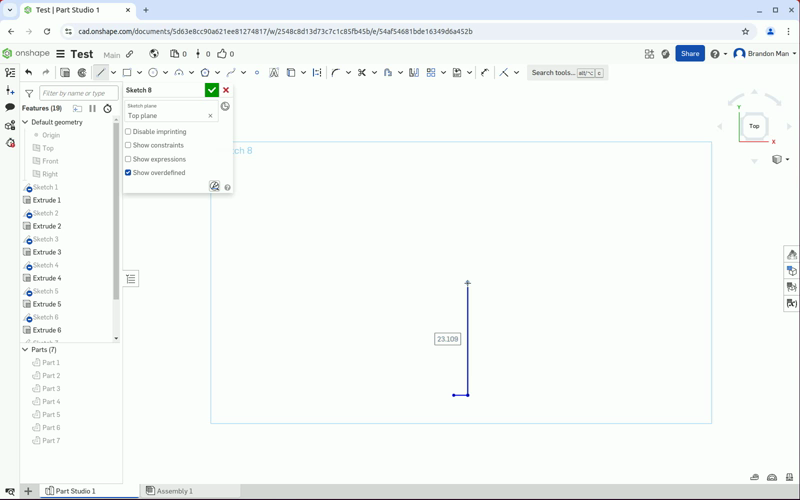
key_down(shift)
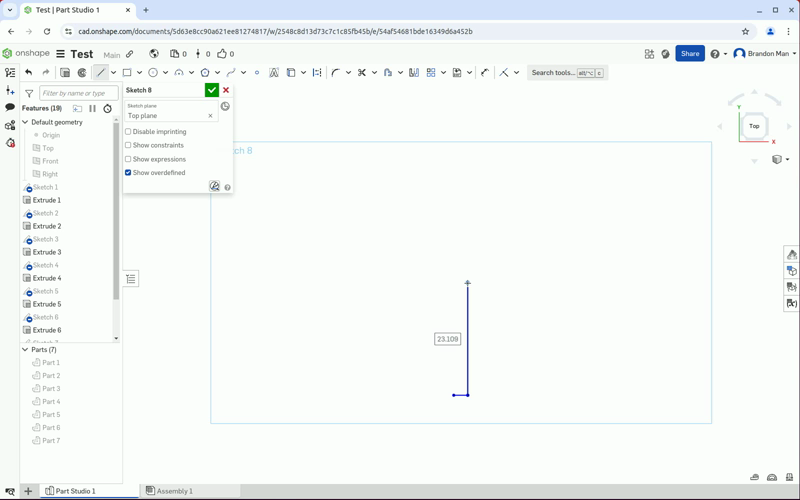
mouse_move(498, 282)
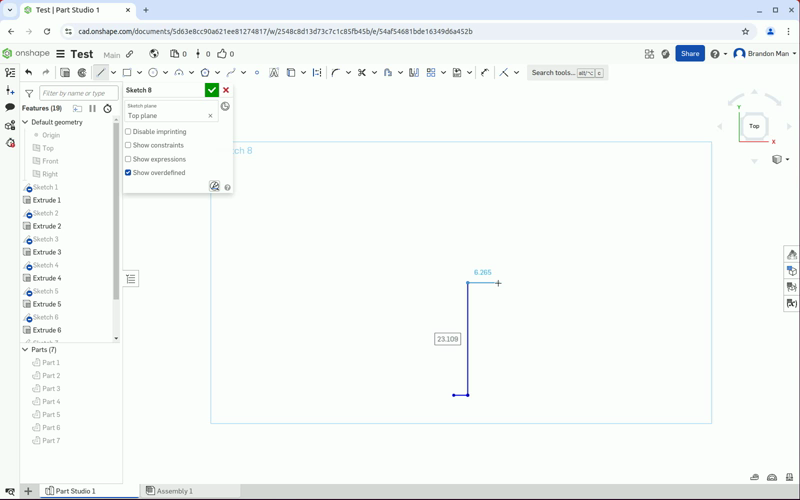
mouse_move(460, 282)
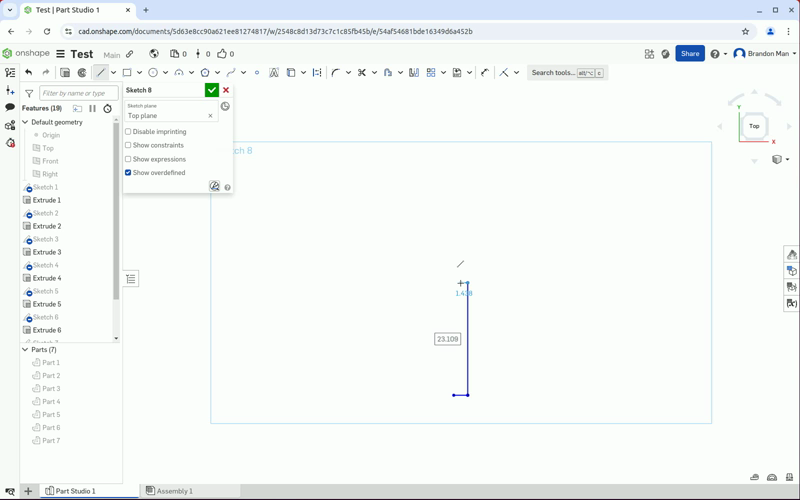
scroll(6)
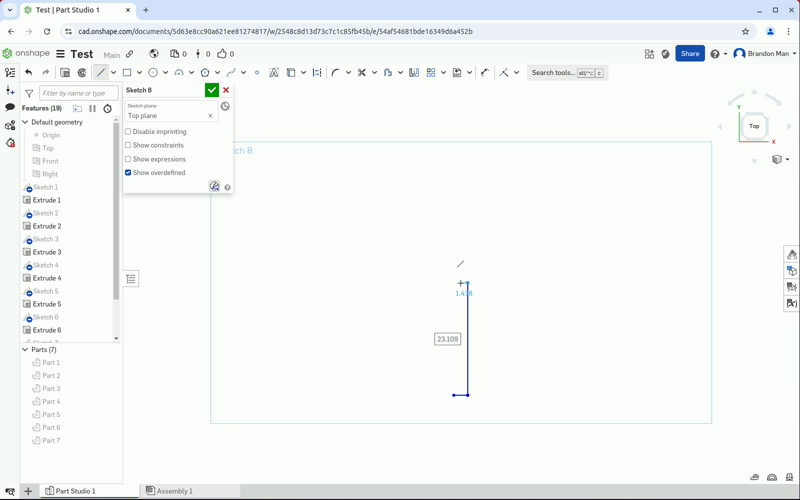
scroll(6)
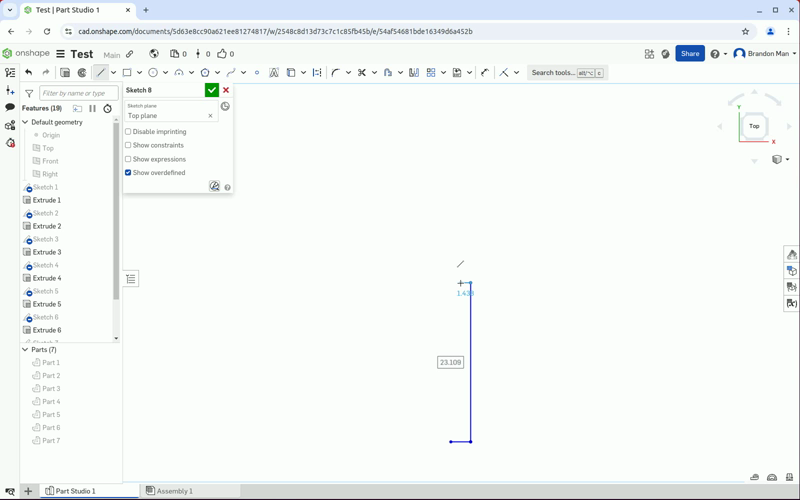
scroll(6)
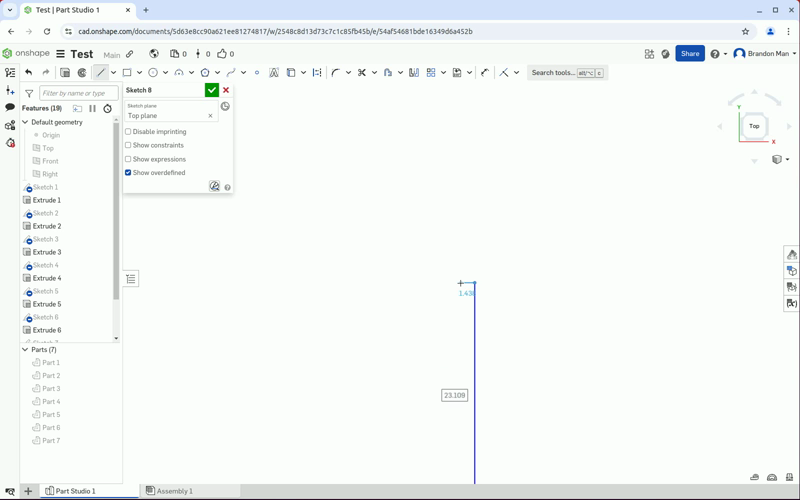
scroll(6)
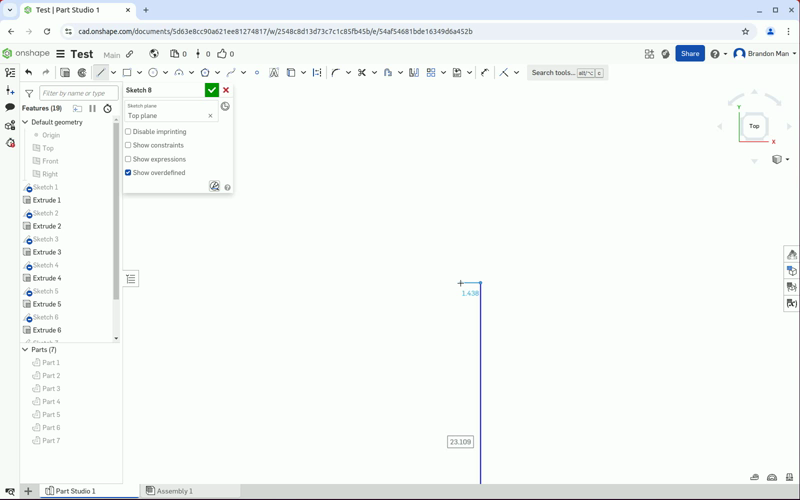
scroll(6)
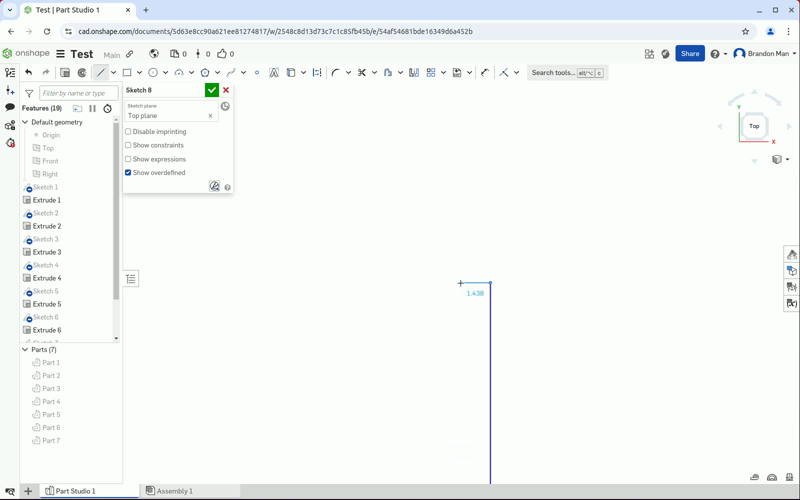
scroll(6)
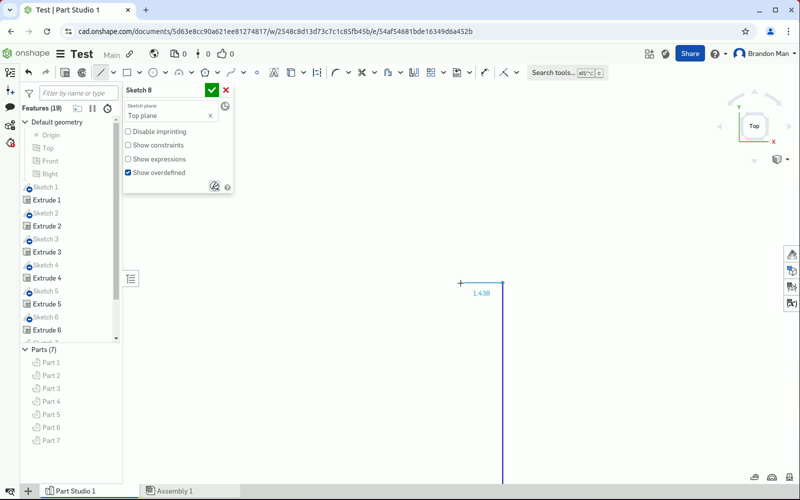
scroll(6)
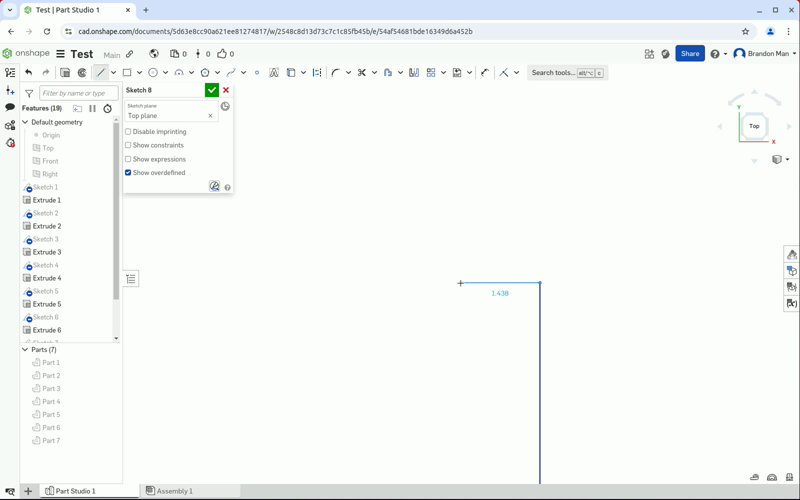
click(460, 282)
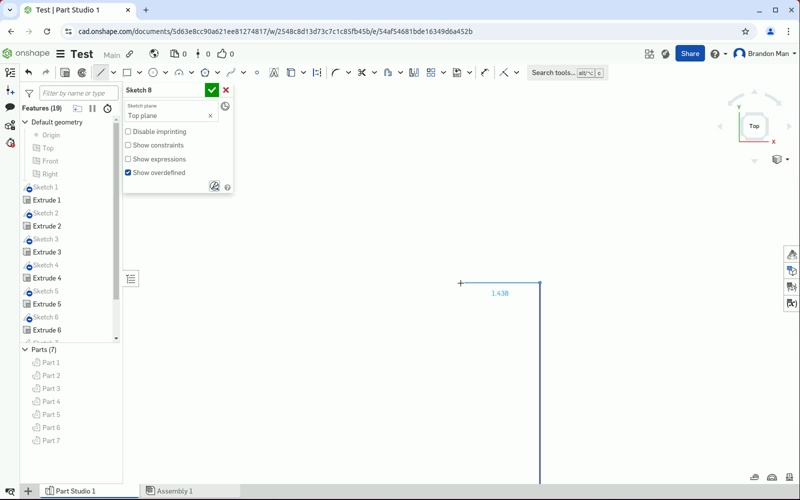
scroll(-6)
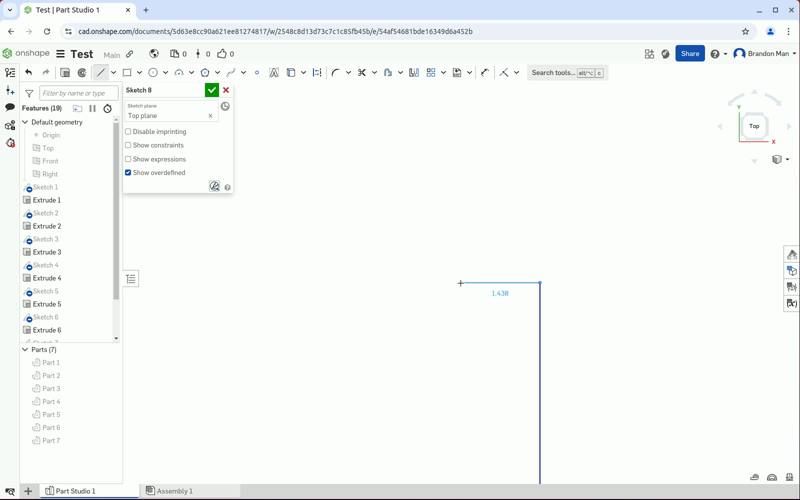
scroll(-6)
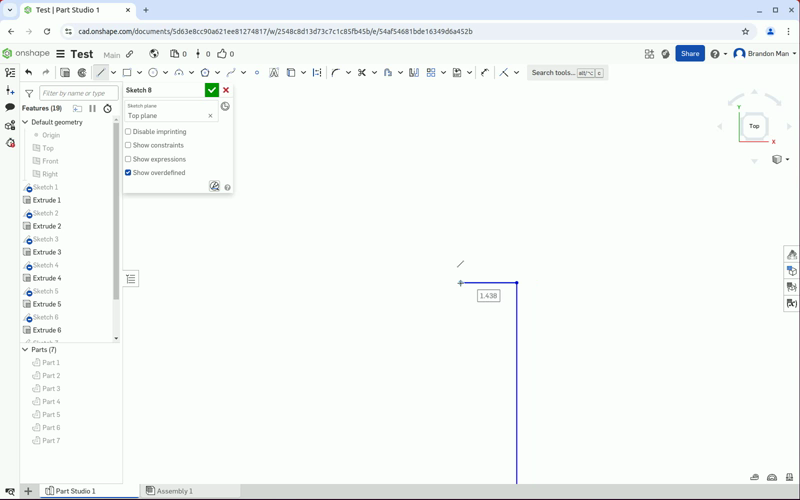
scroll(-6)
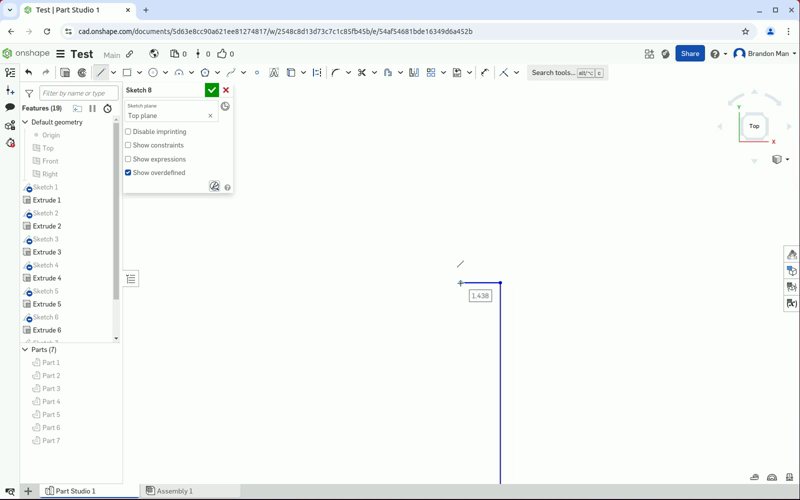
scroll(-6)
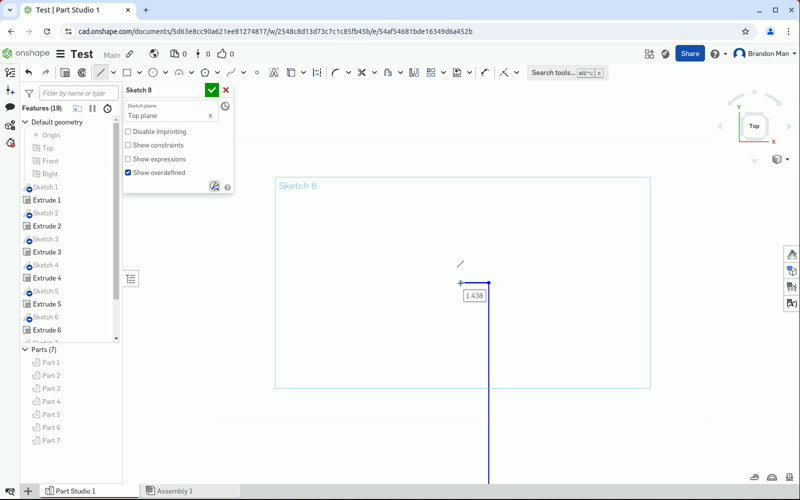
scroll(-6)
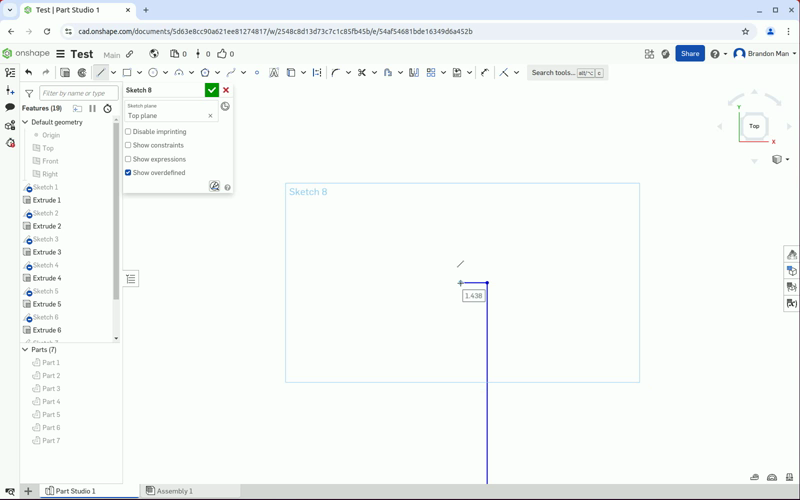
scroll(-6)
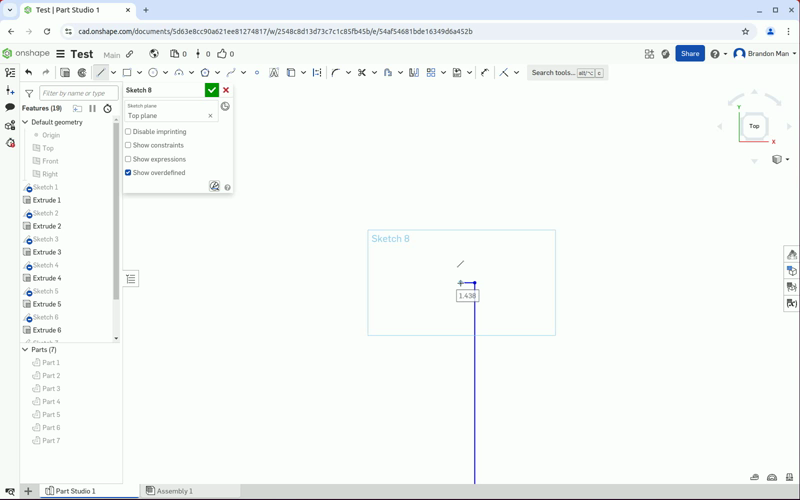
scroll(-6)
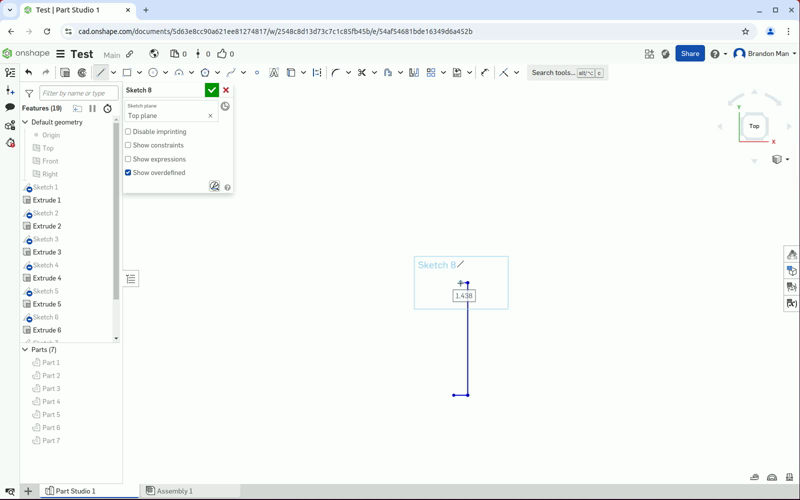
key_up(shift)
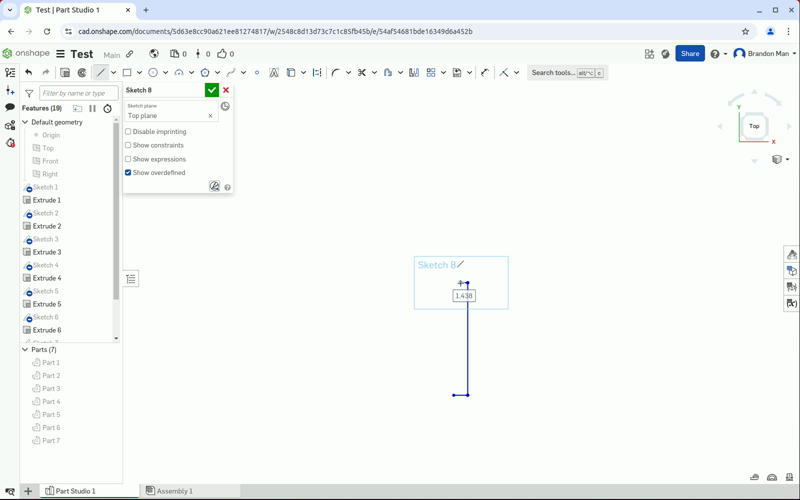
key_down(shift)
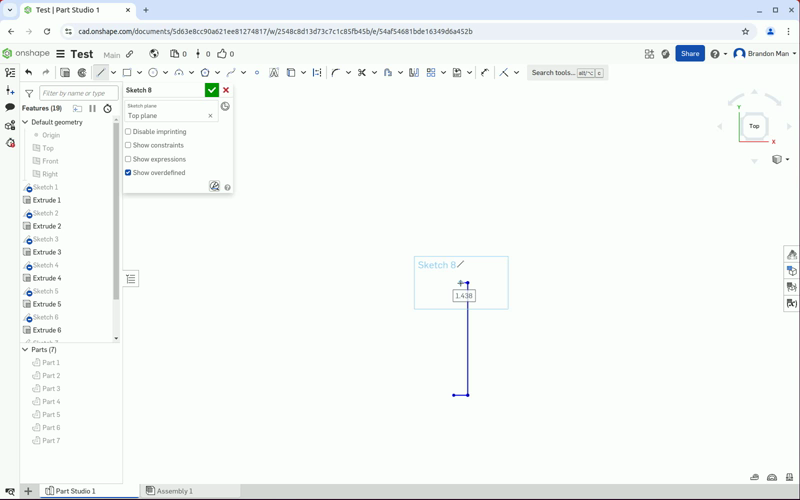
mouse_move(490, 282)
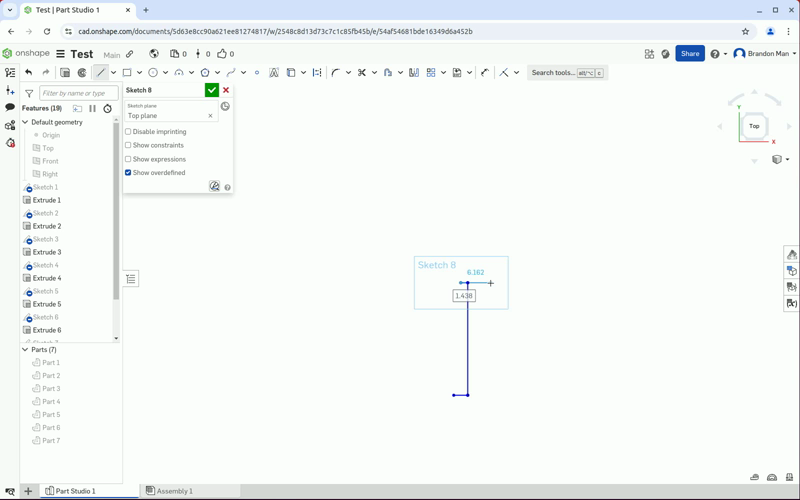
mouse_move(453, 282)
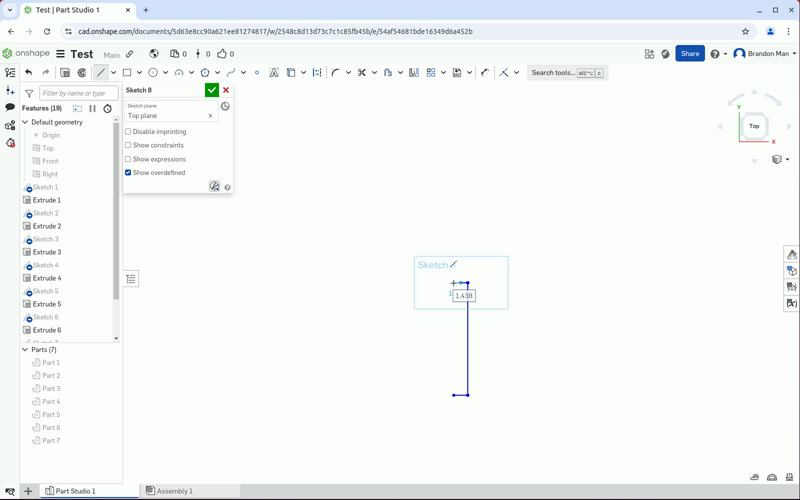
scroll(6)
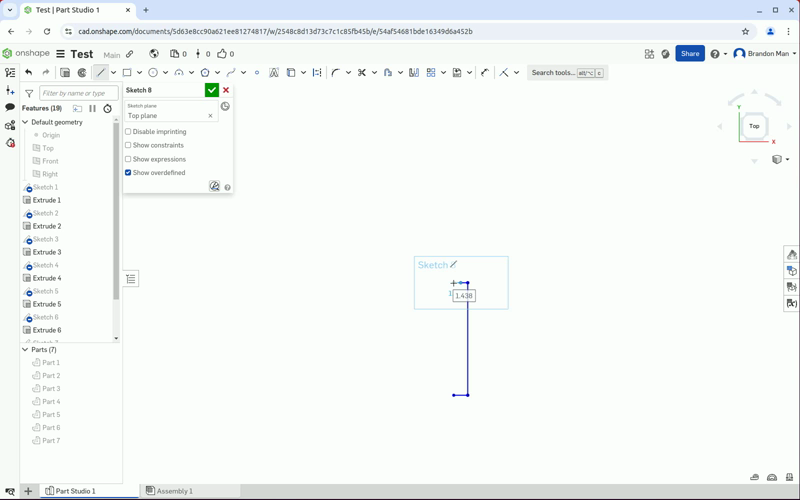
scroll(6)
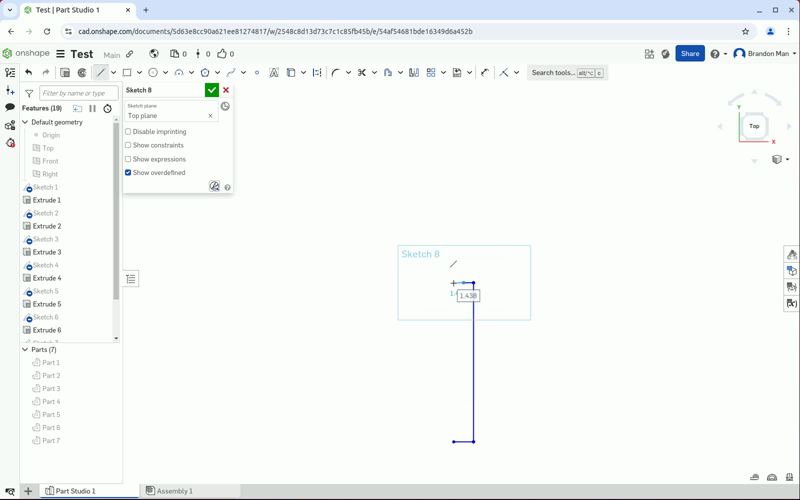
scroll(6)
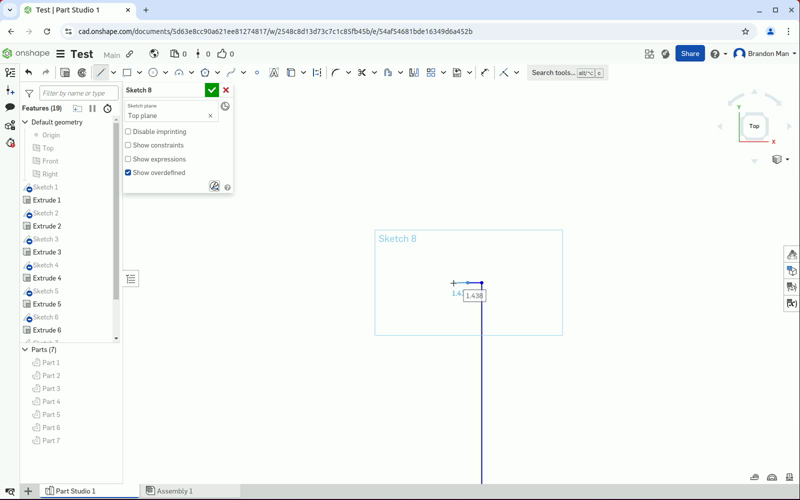
scroll(6)
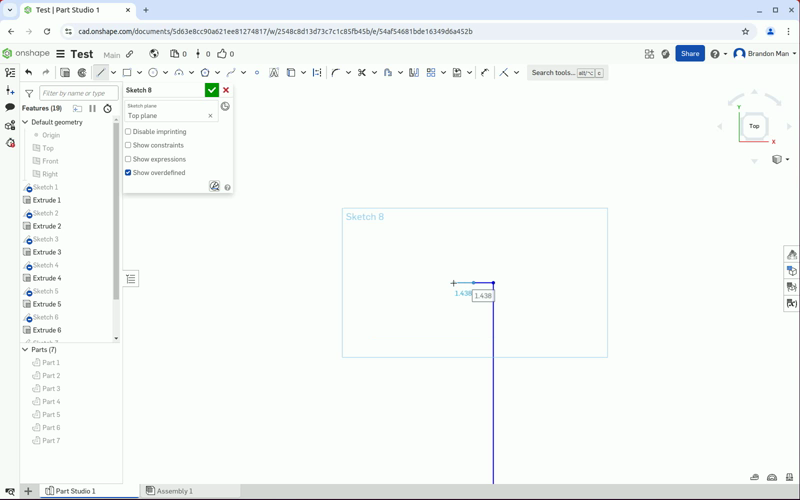
scroll(6)
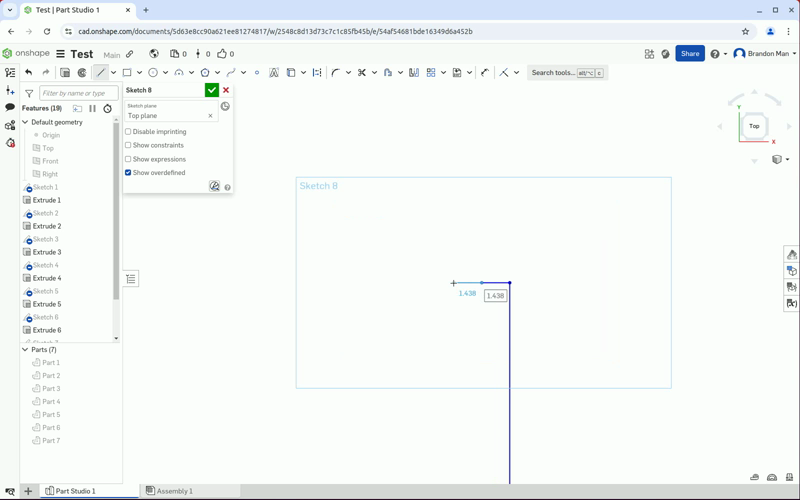
scroll(6)
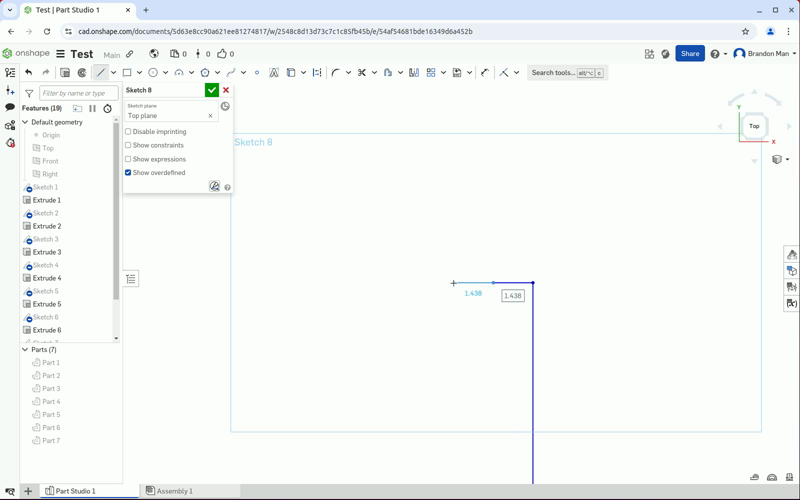
scroll(6)
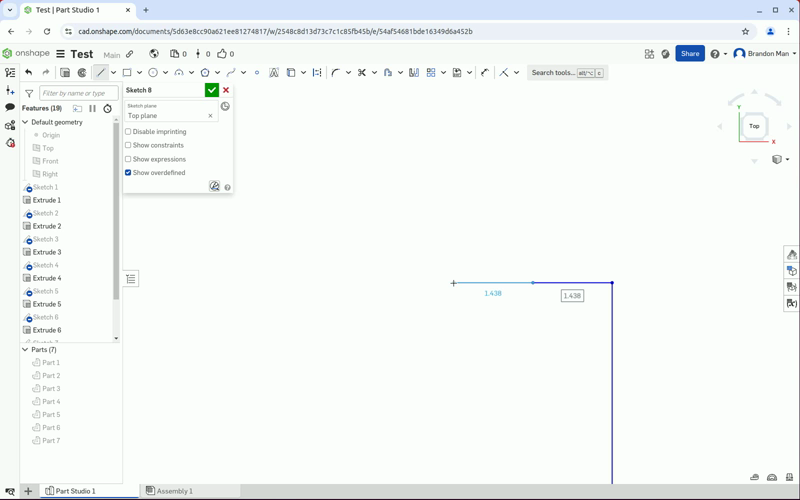
click(453, 282)
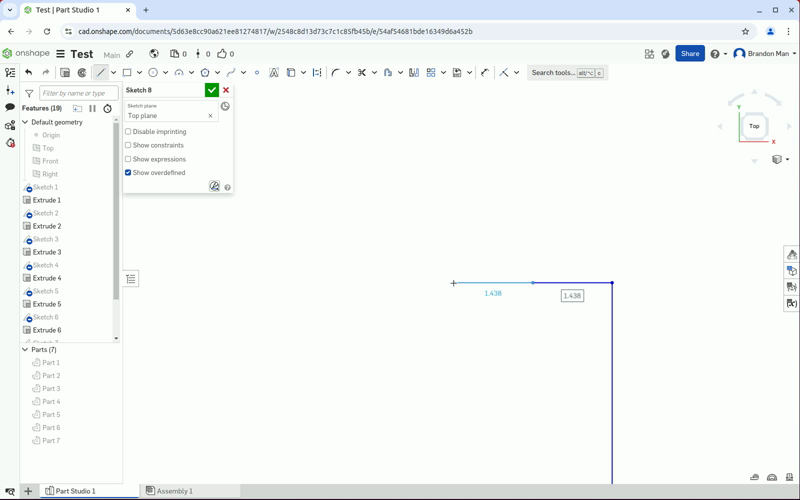
scroll(-6)
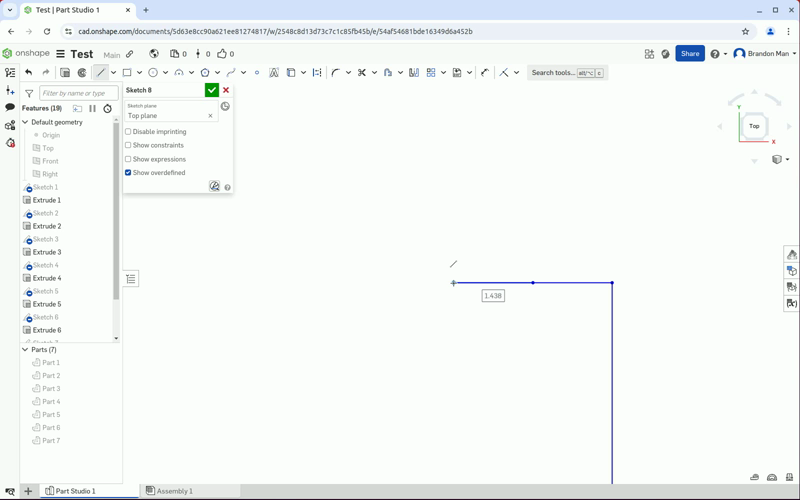
scroll(-6)
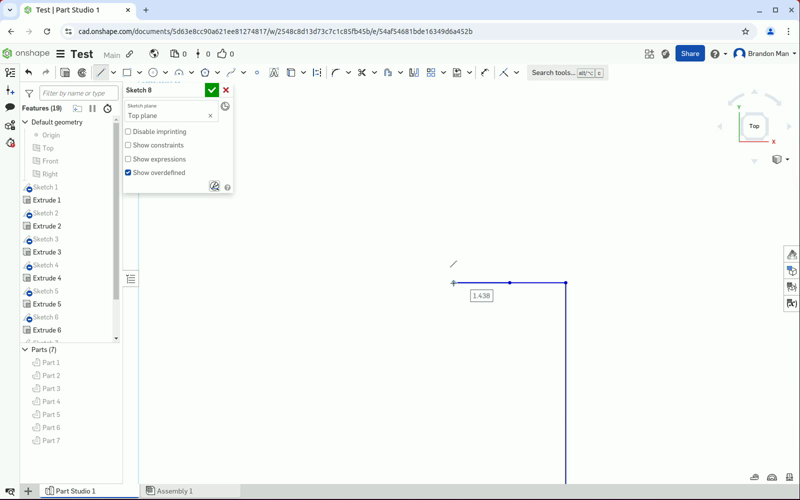
scroll(-6)
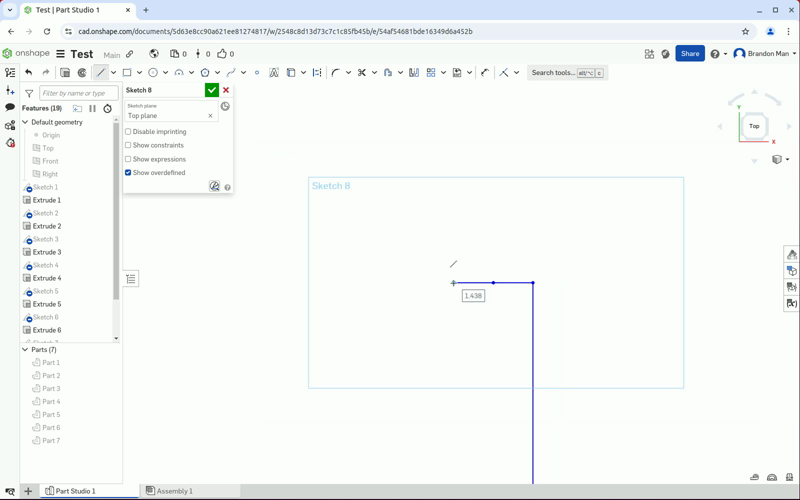
scroll(-6)
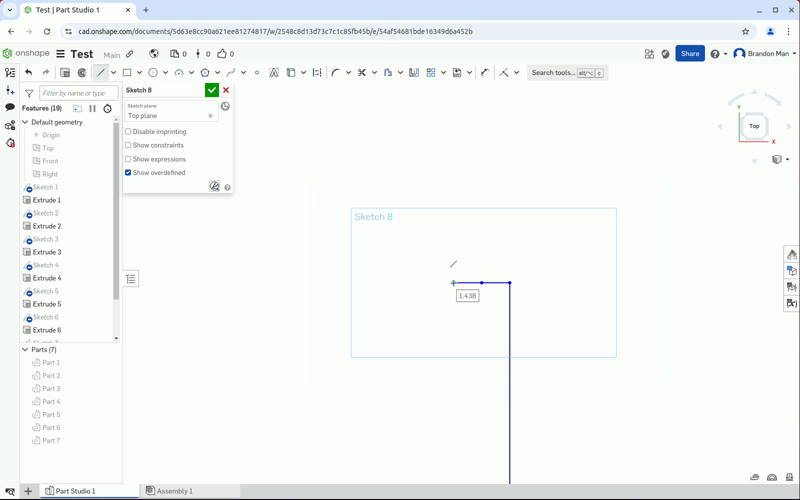
scroll(-6)
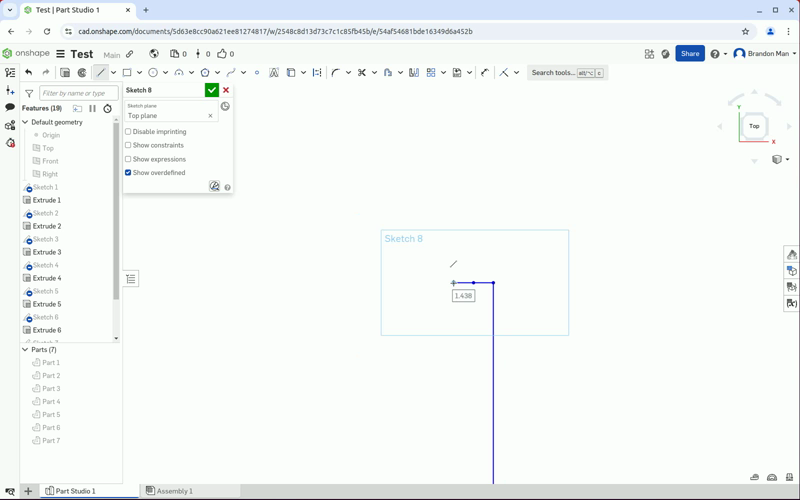
scroll(-6)
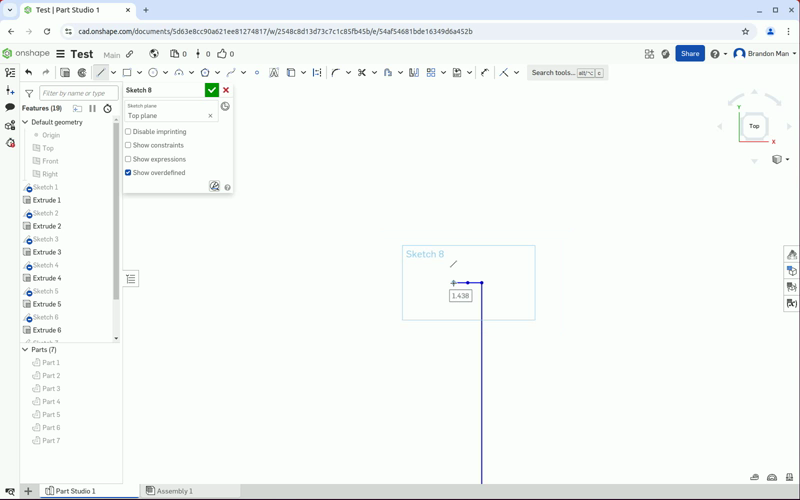
scroll(-6)
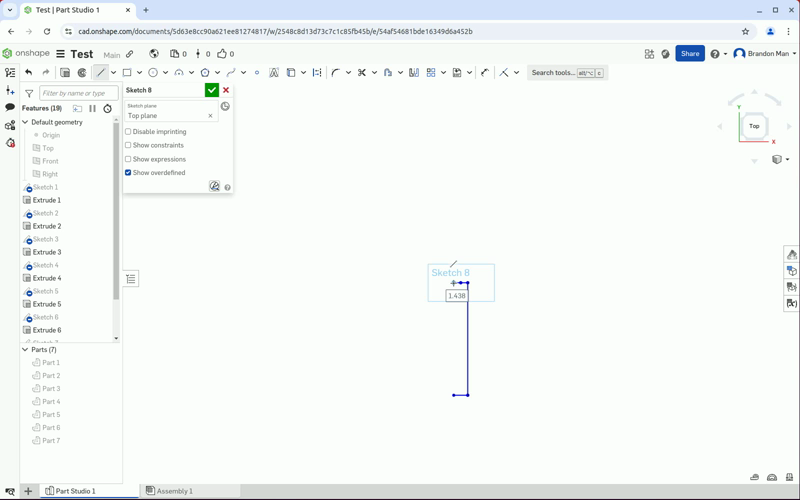
key_up(shift)
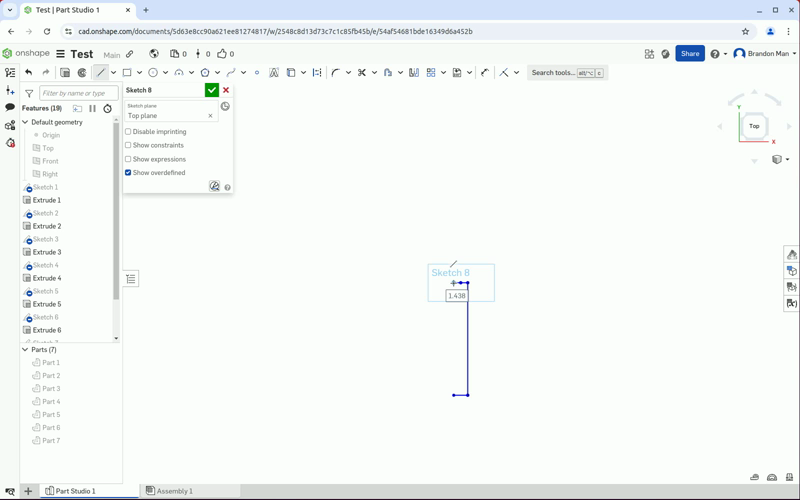
key_down(shift)
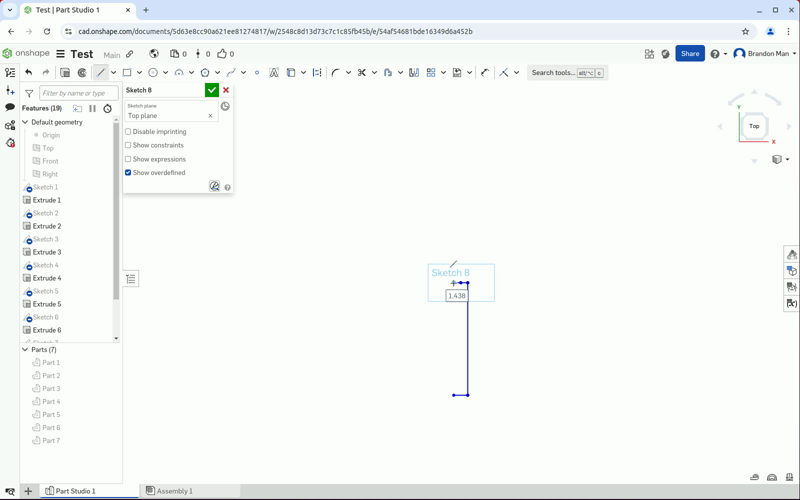
mouse_move(453, 395)
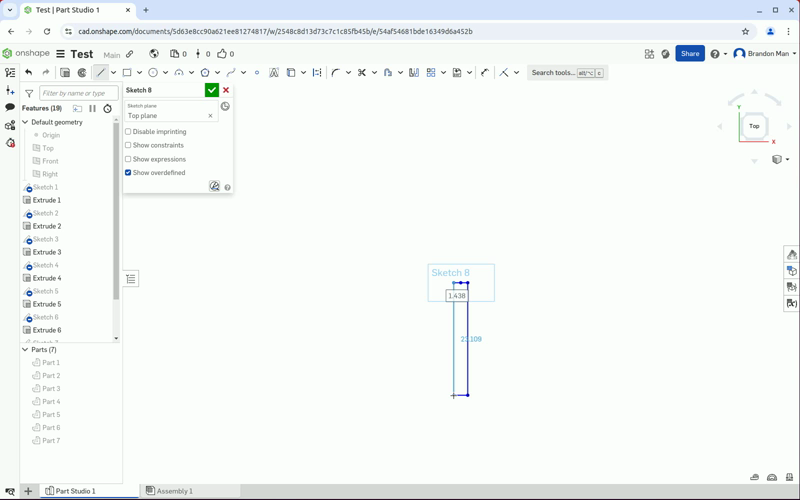
key_up(shift)
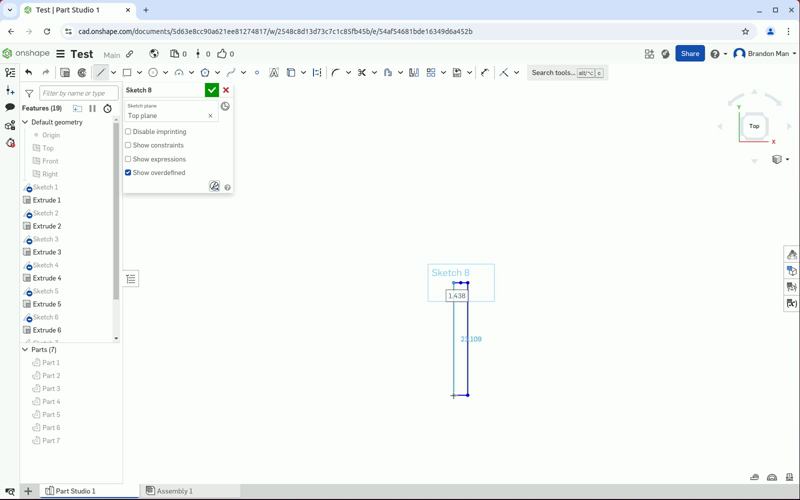
click(453, 395)
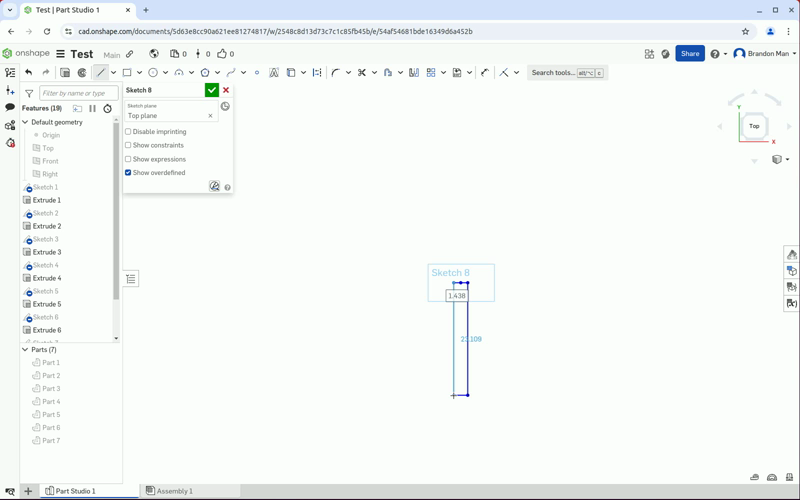
key(esc)
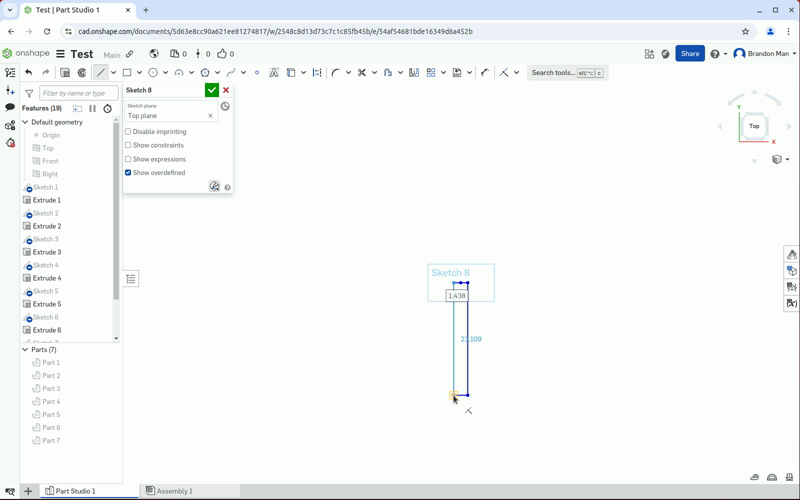
mouse_move(462, 363)
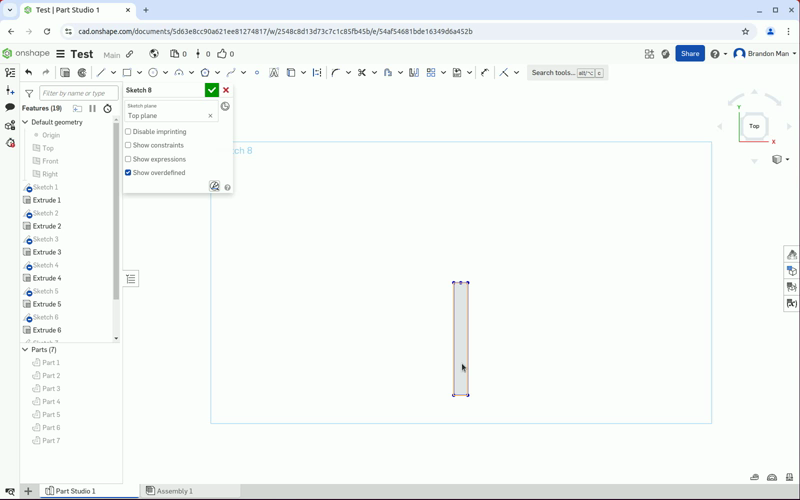
scroll(6)
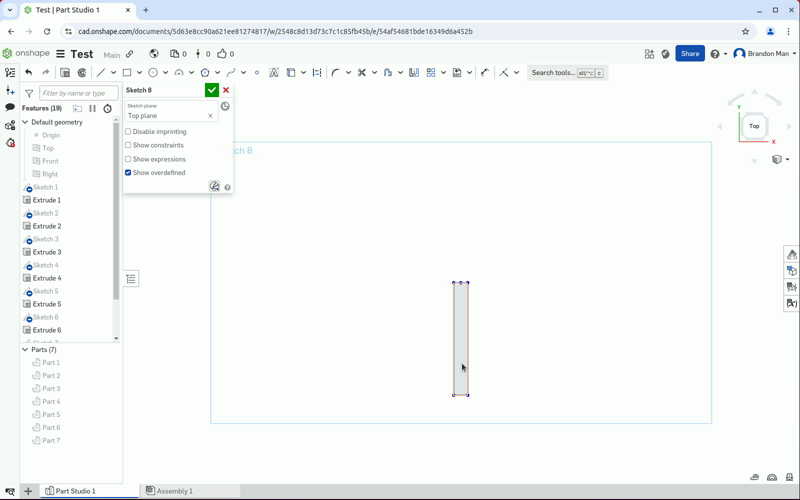
scroll(6)
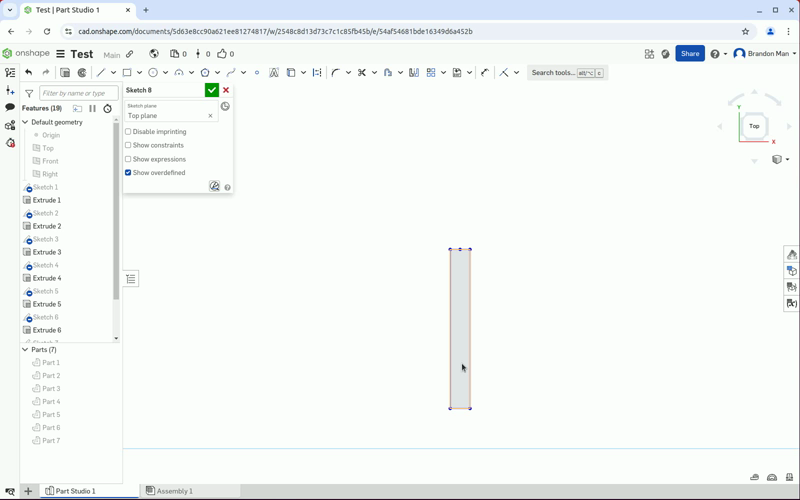
scroll(6)
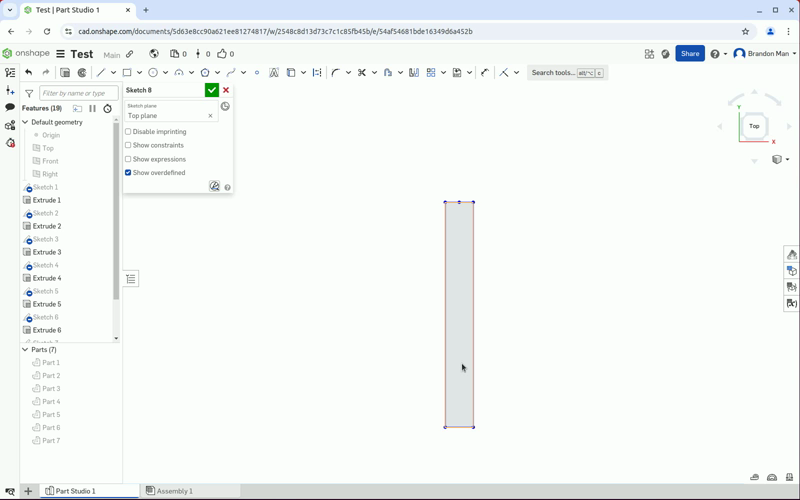
scroll(6)
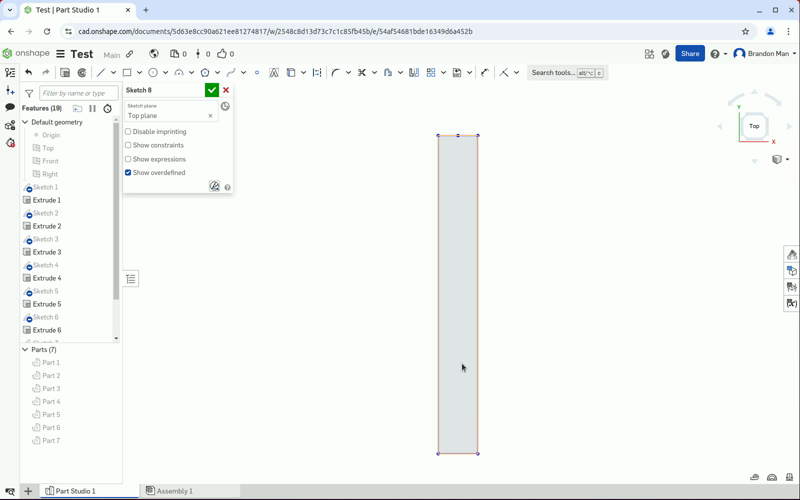
scroll(6)
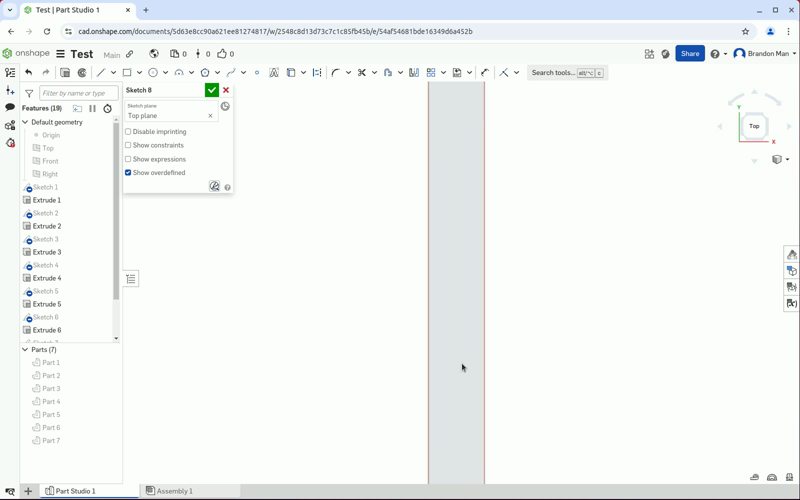
scroll(6)
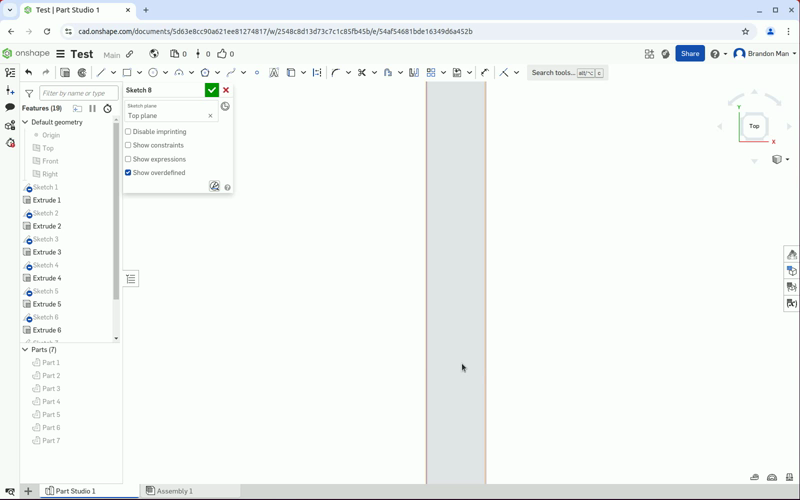
scroll(6)
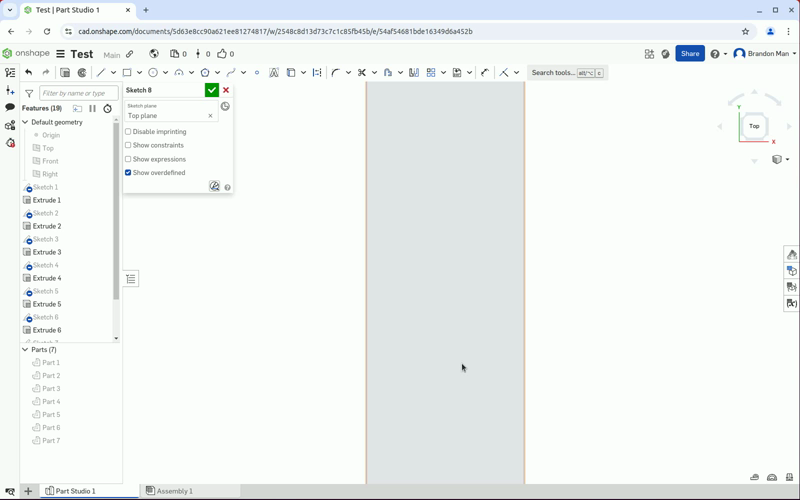
click(462, 363)
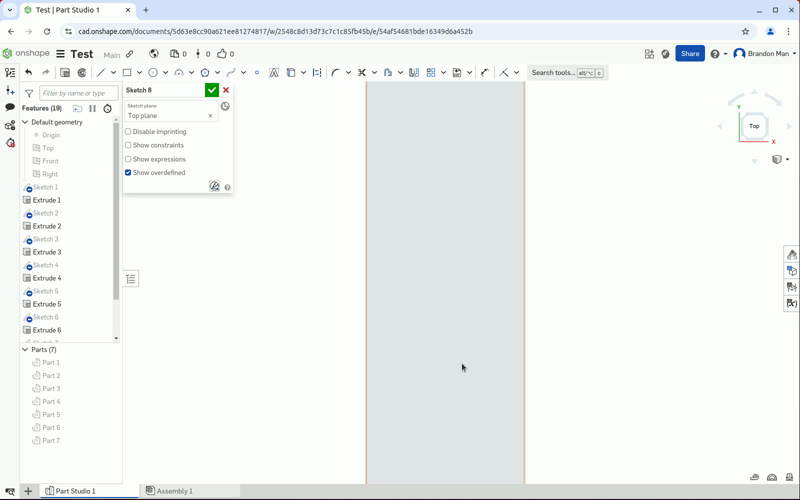
scroll(-6)
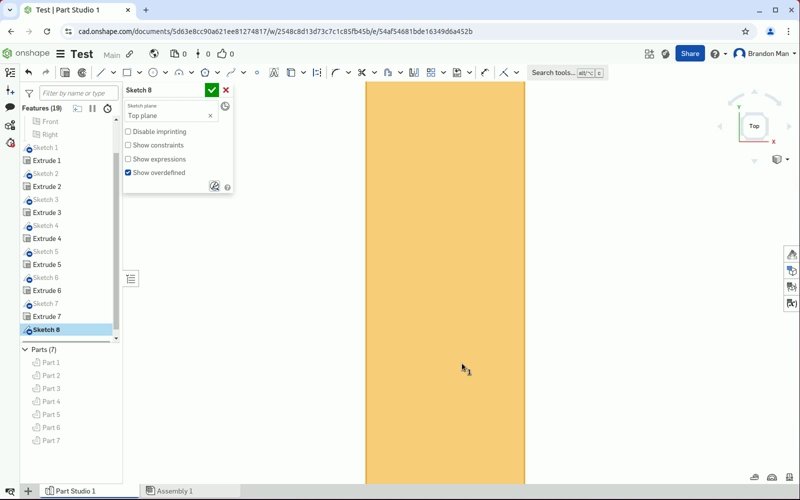
scroll(-6)
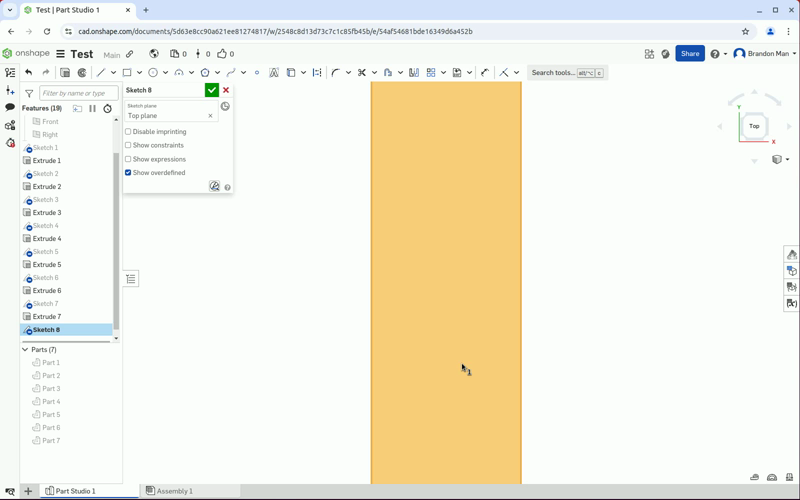
scroll(-6)
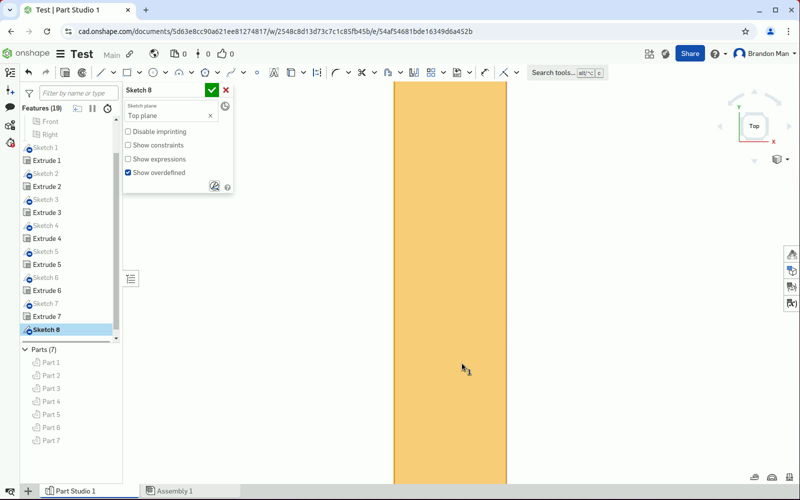
scroll(-6)
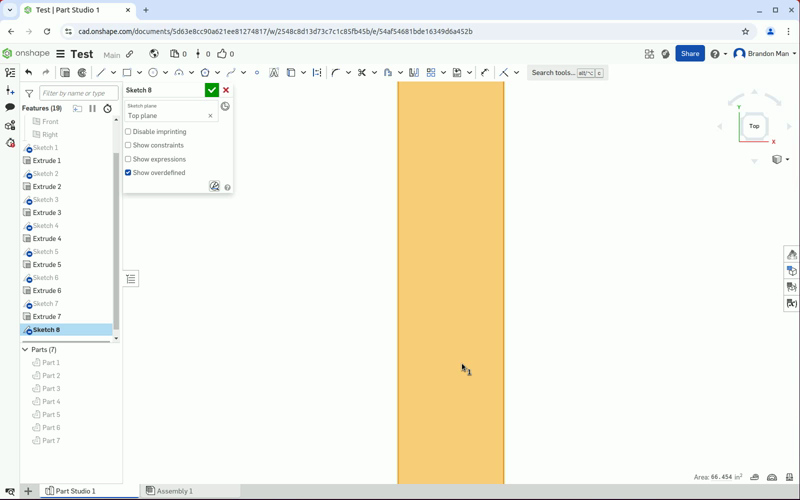
scroll(-6)
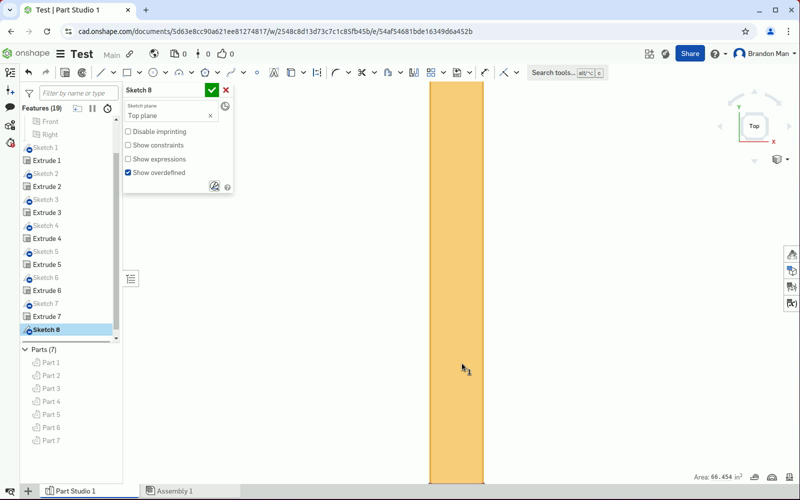
scroll(-6)
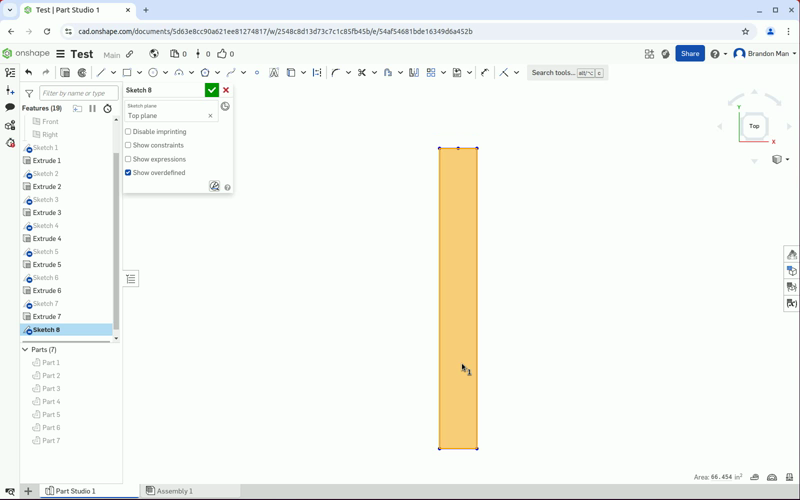
scroll(-6)
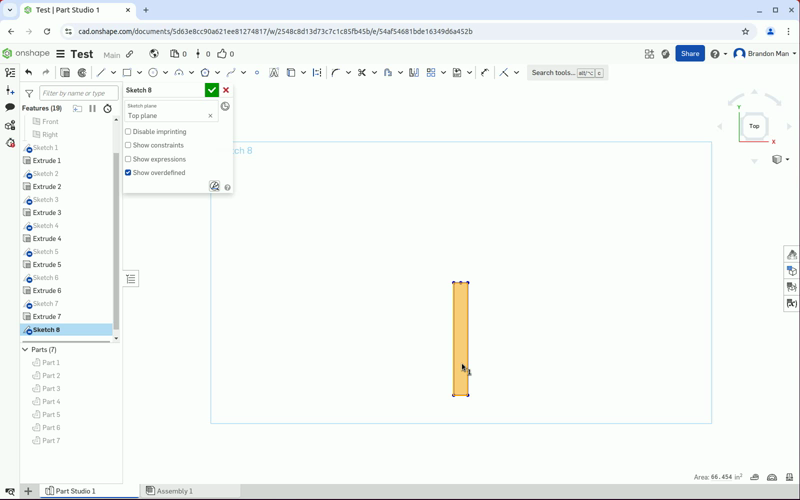
mouse_move(73, 352)
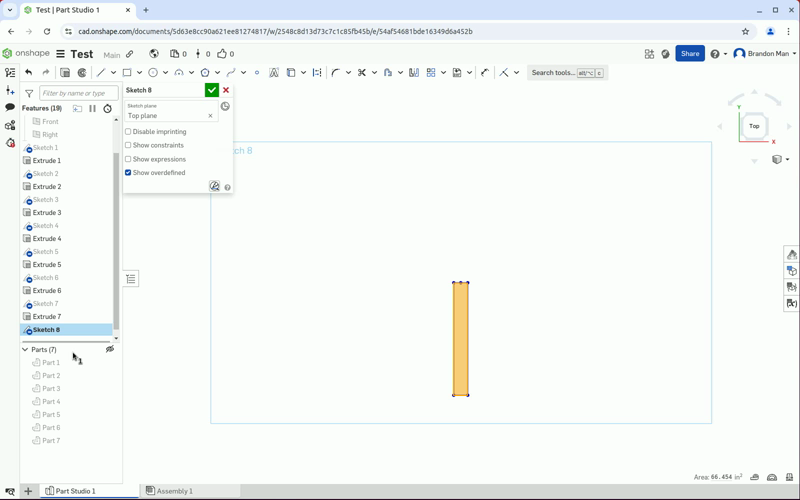
key(shift+y)
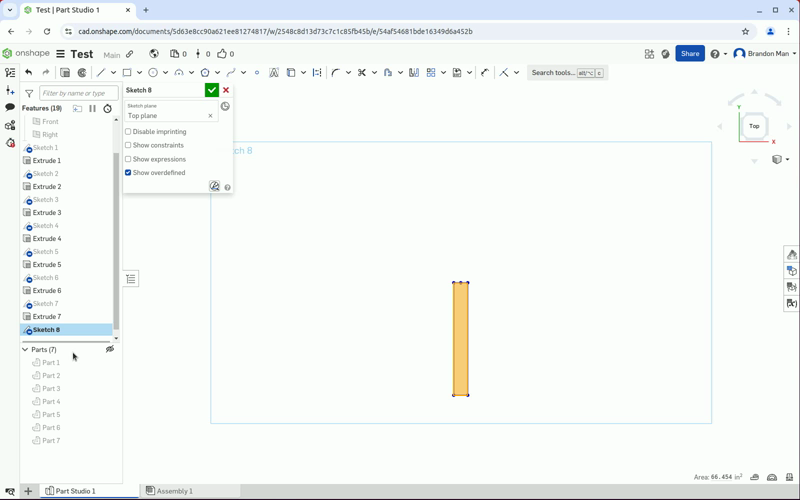
key(shift+e)
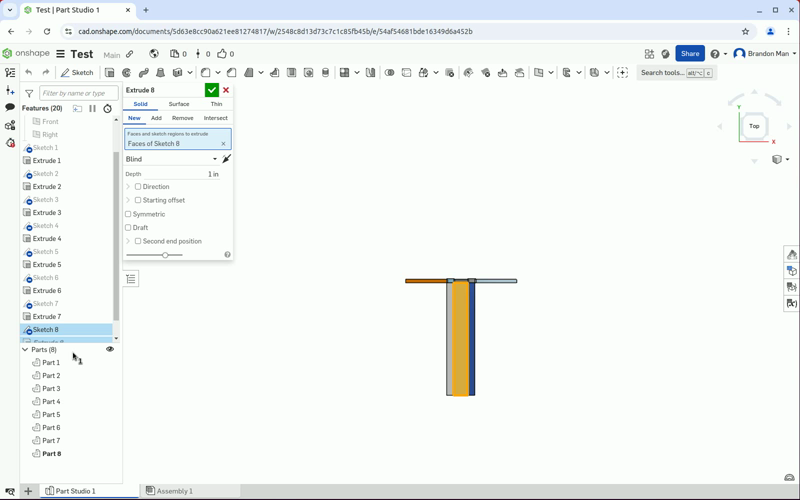
mouse_move(143, 106)
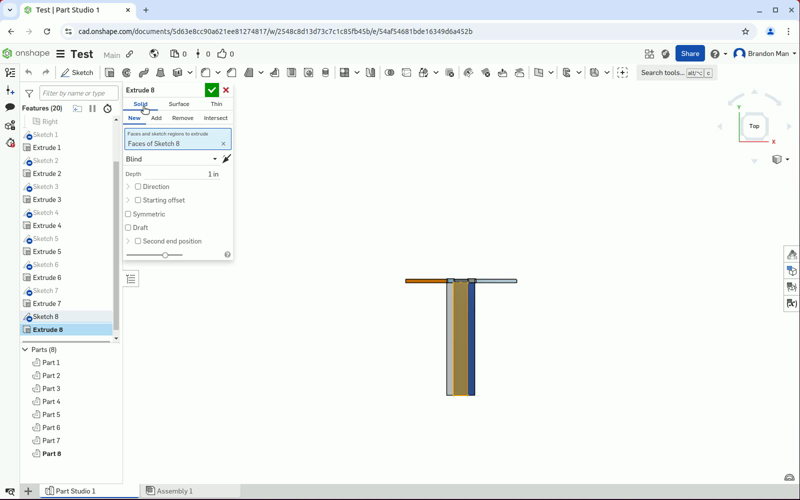
click(143, 106)
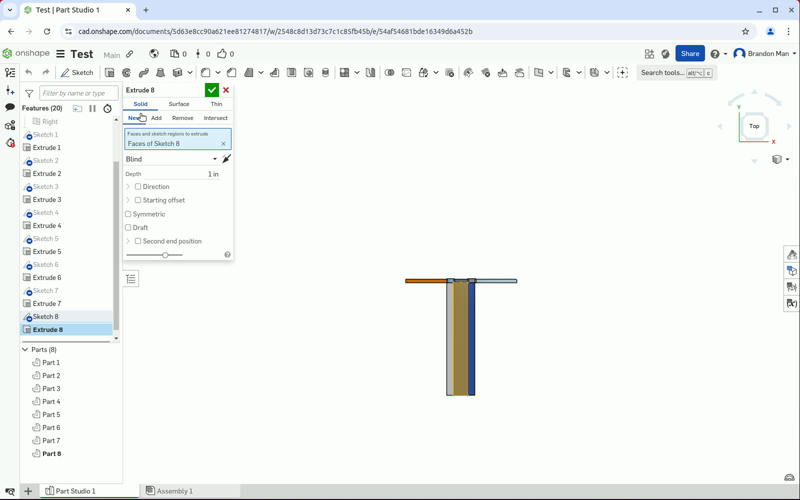
mouse_move(137, 120)
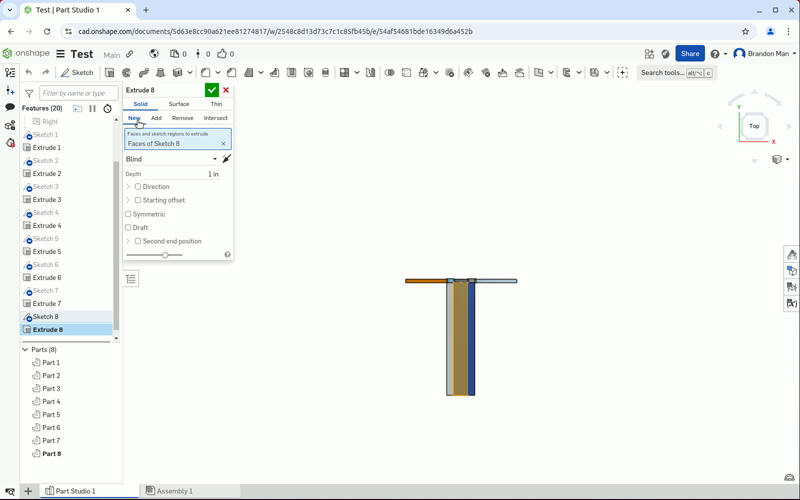
click(137, 120)
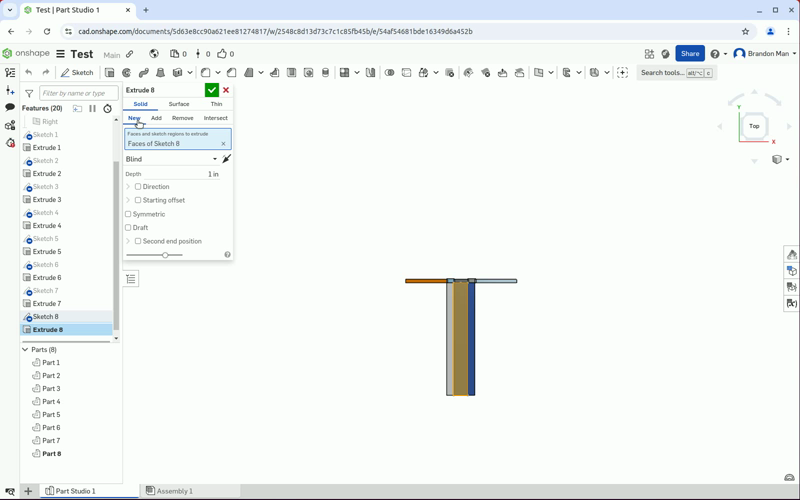
key(tab, 4)
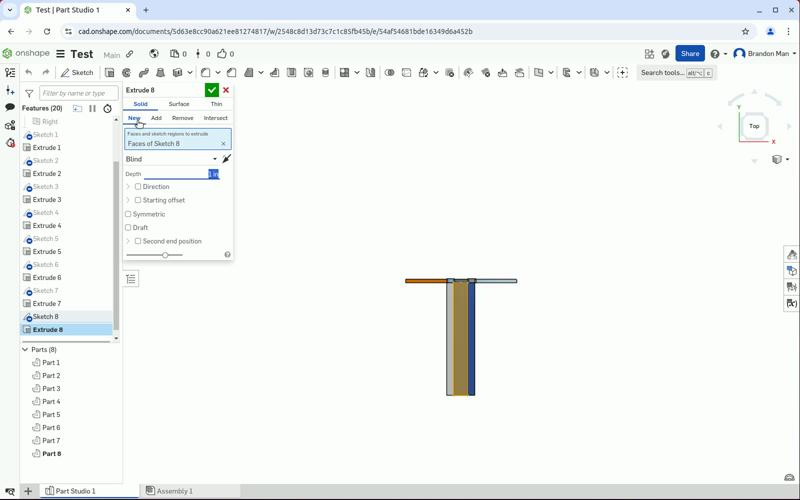
text(0.241)
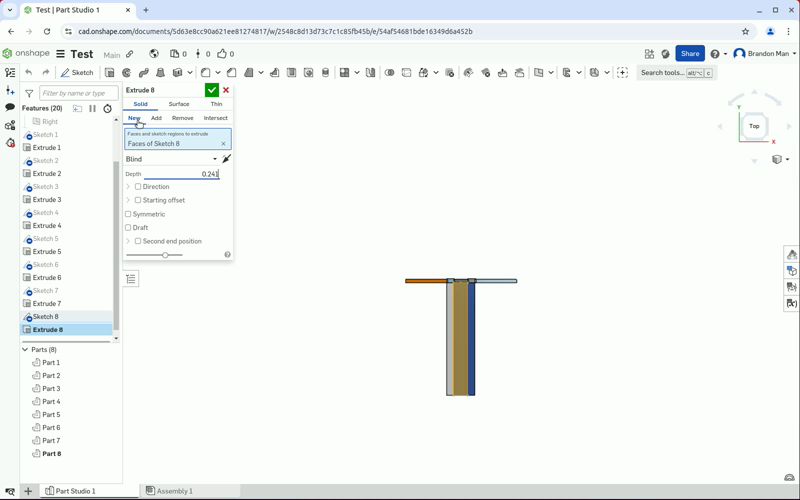
key(enter)
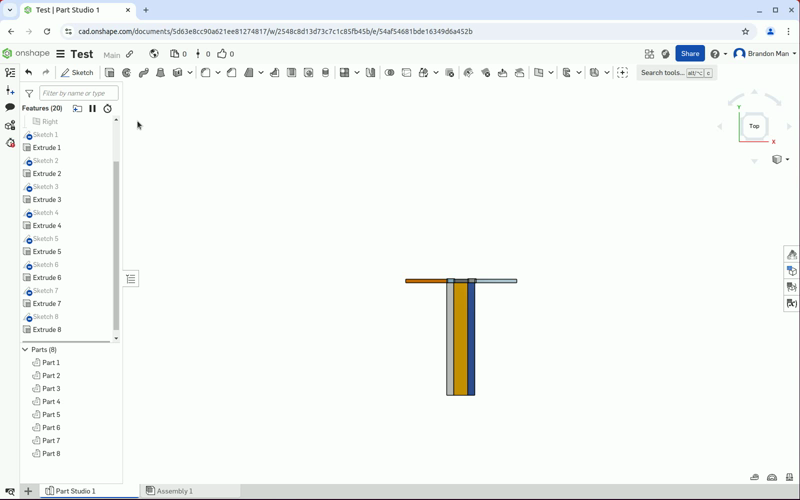
key(shift+h)
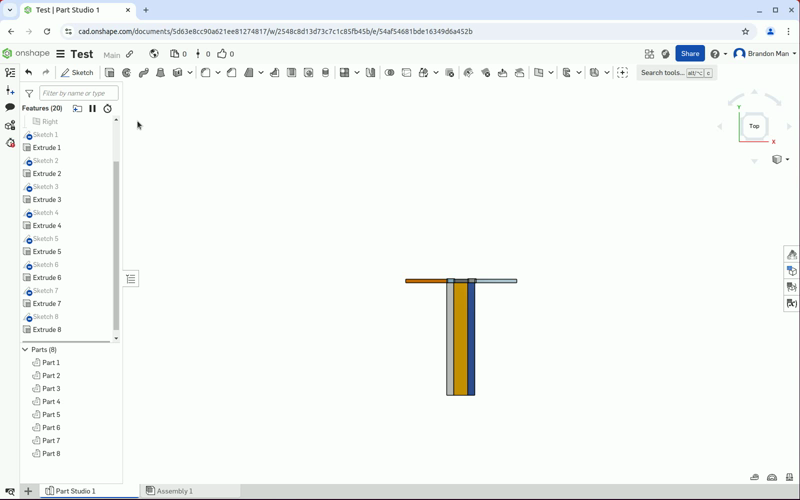
key(shift+h)
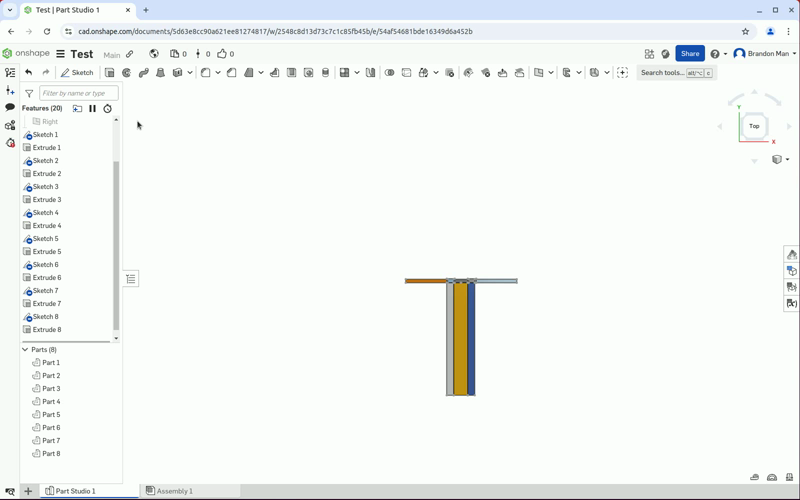
key(shift+7)
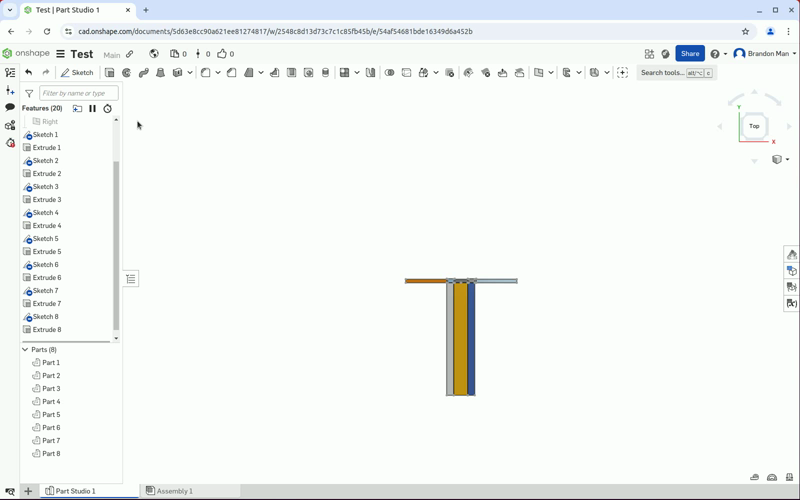
key(up, 3)
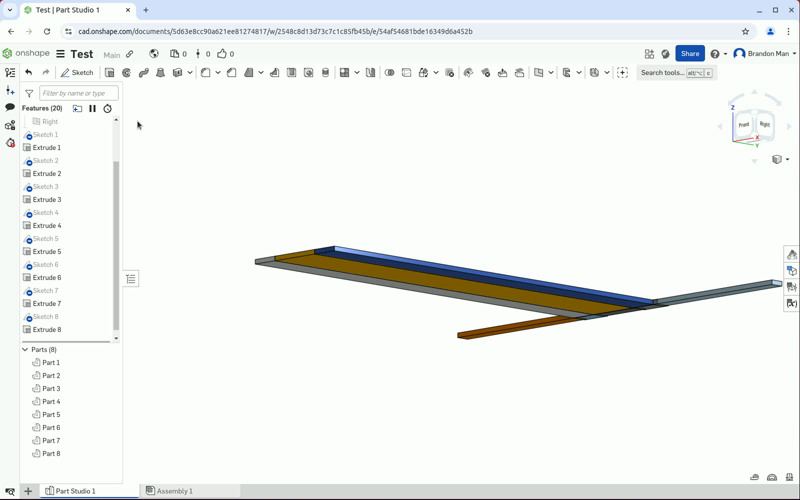
key(left, 3)
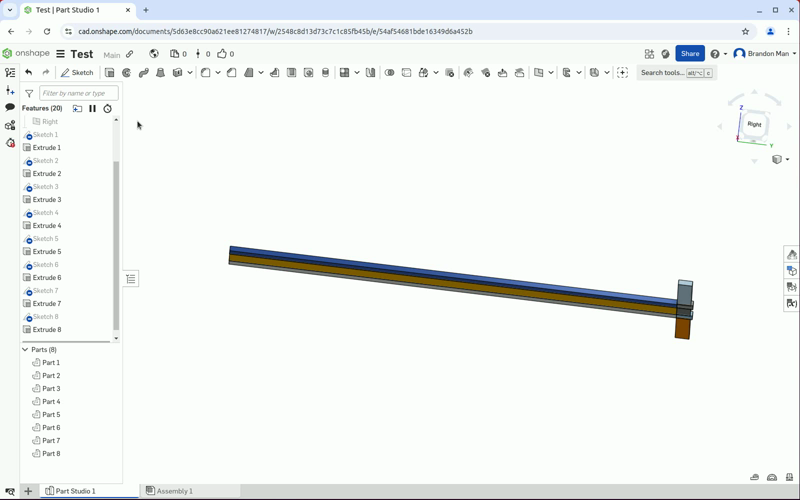
key(right, 3)
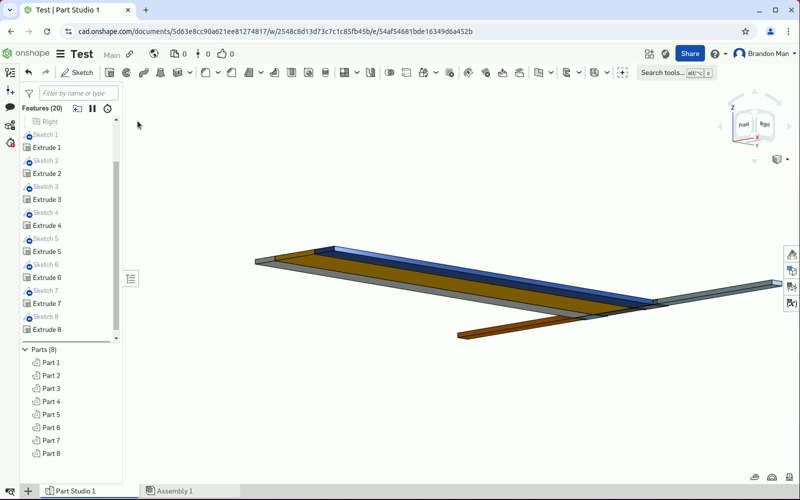
key(down, 3)
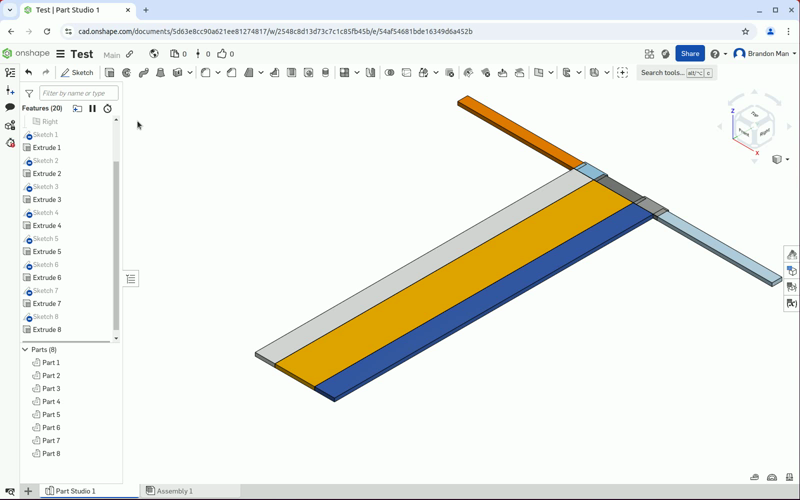
mouse_move(69, 137)
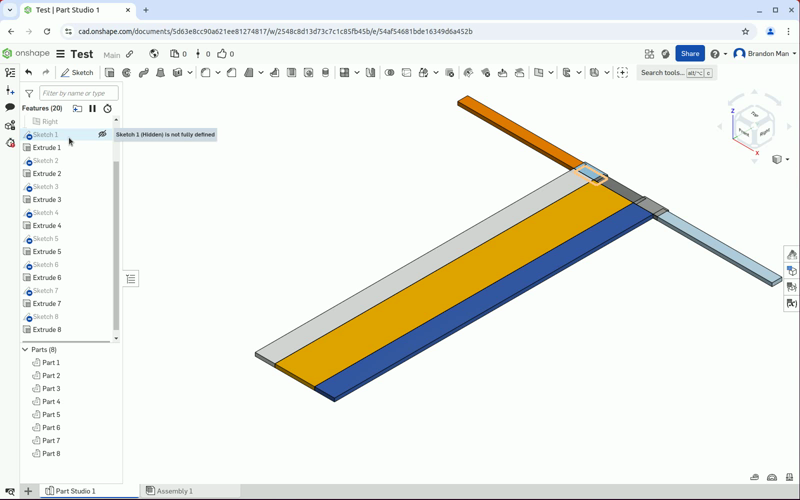
click(69, 137)